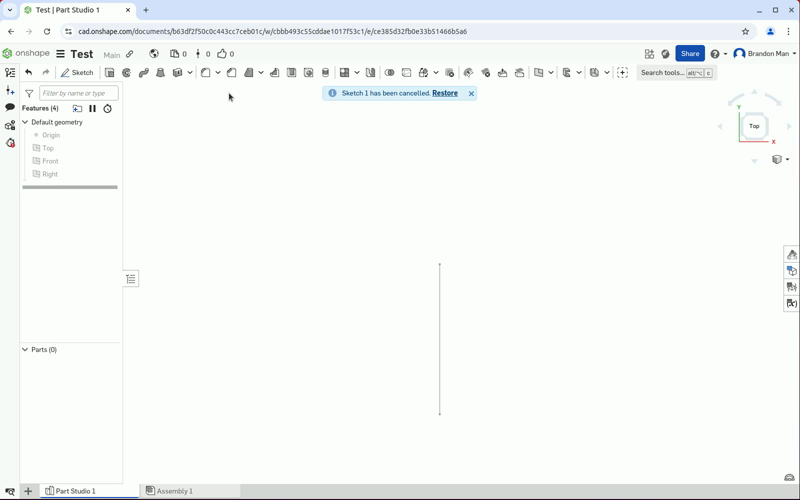
key(shift+h)
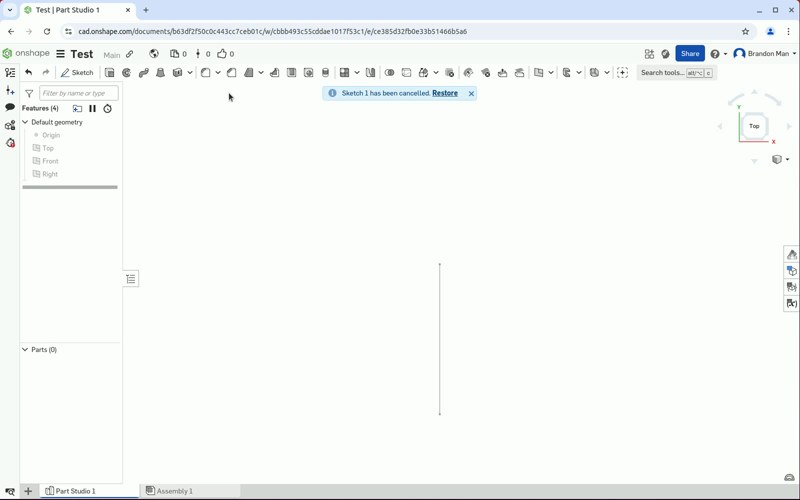
key(shift+s)
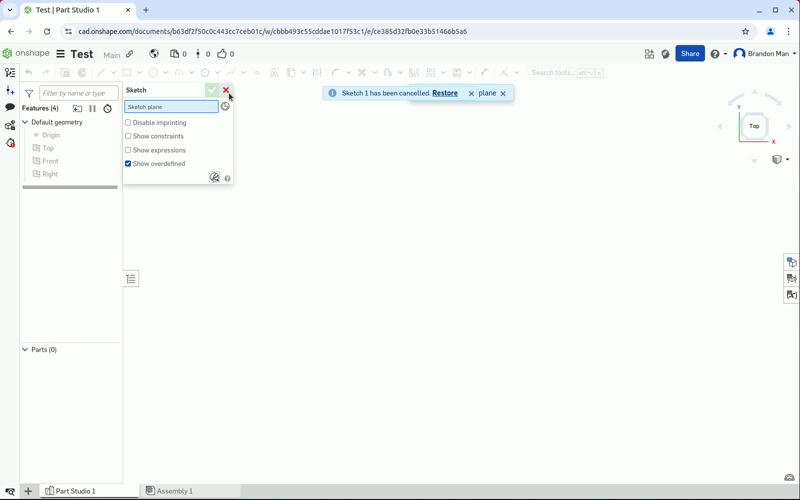
mouse_move(73, 150)
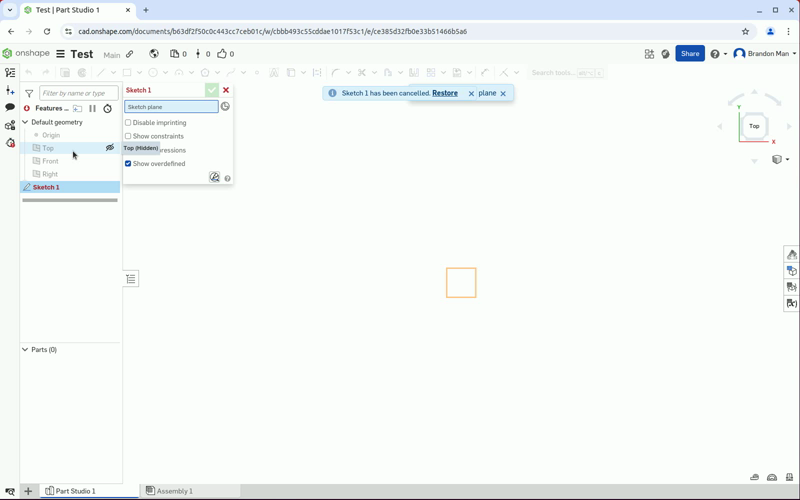
click(73, 150)
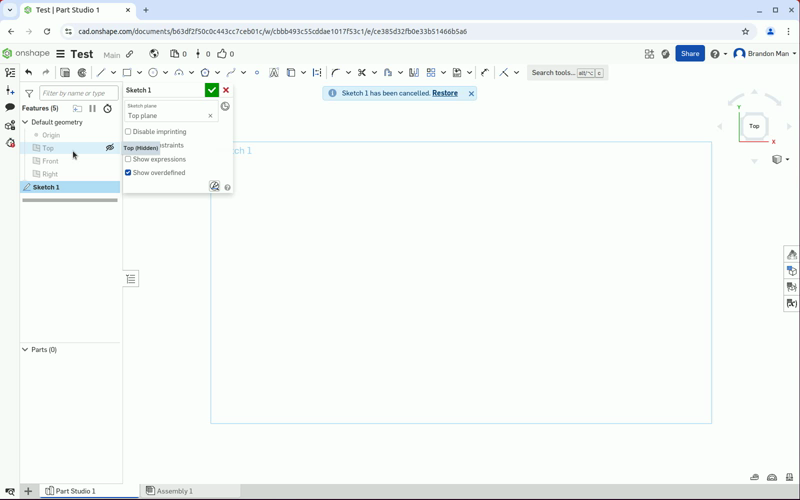
mouse_move(73, 352)
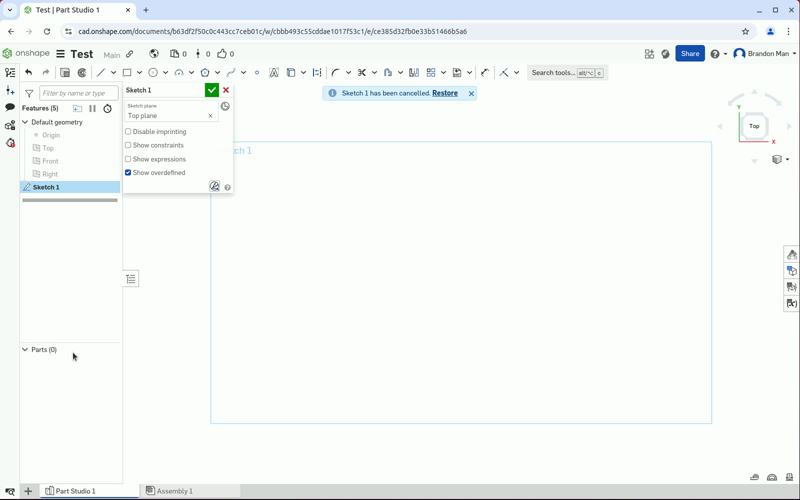
key(y)
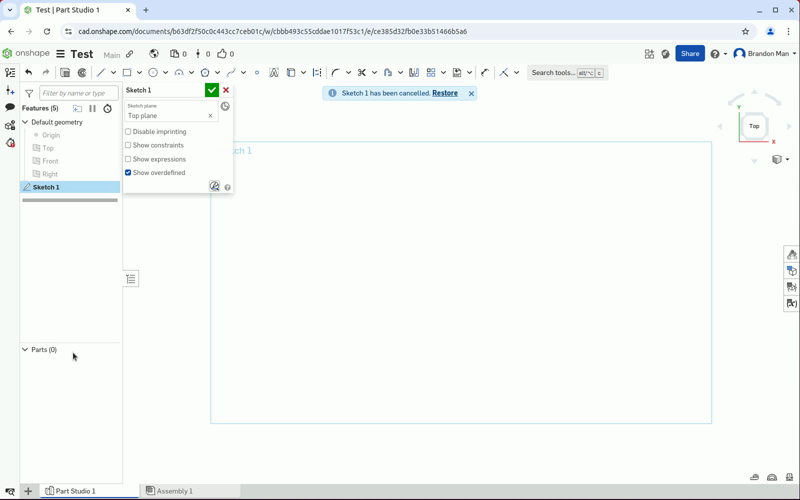
key(l)
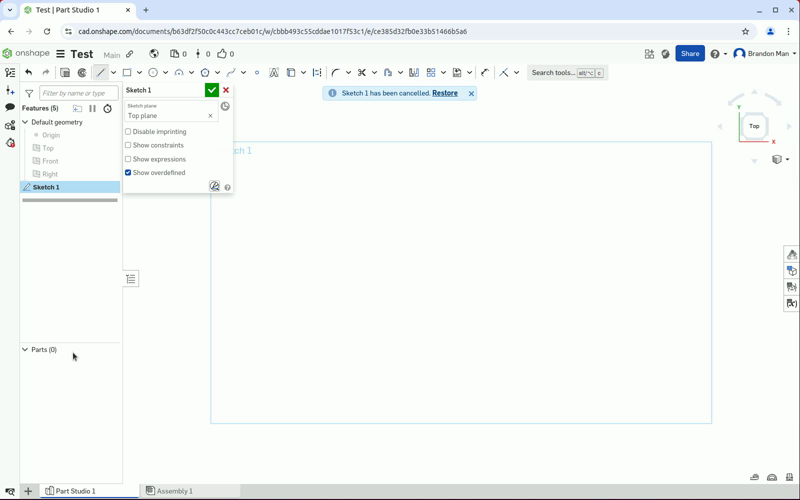
key_down(shift)
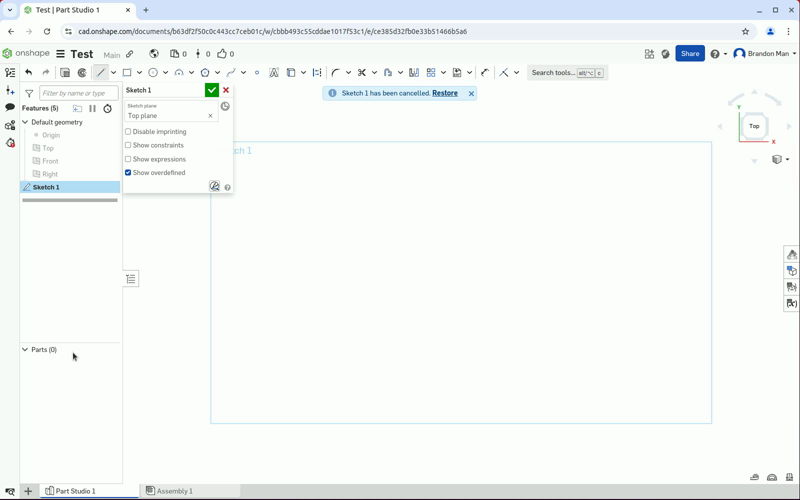
mouse_move(380, 282)
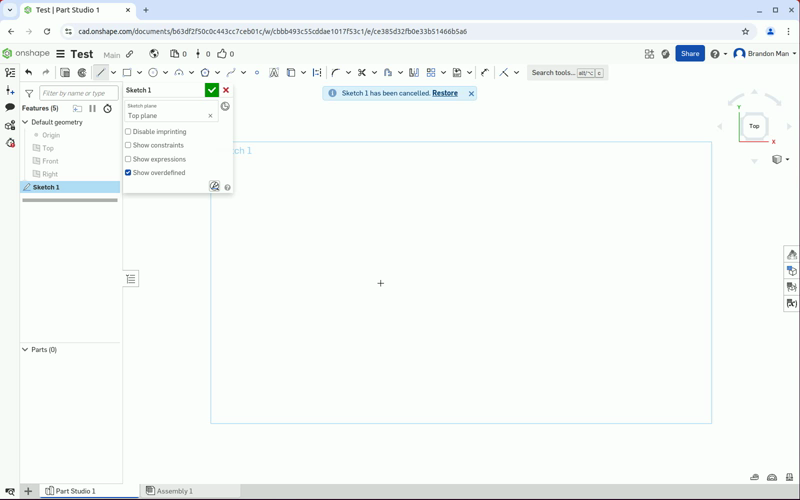
click(380, 282)
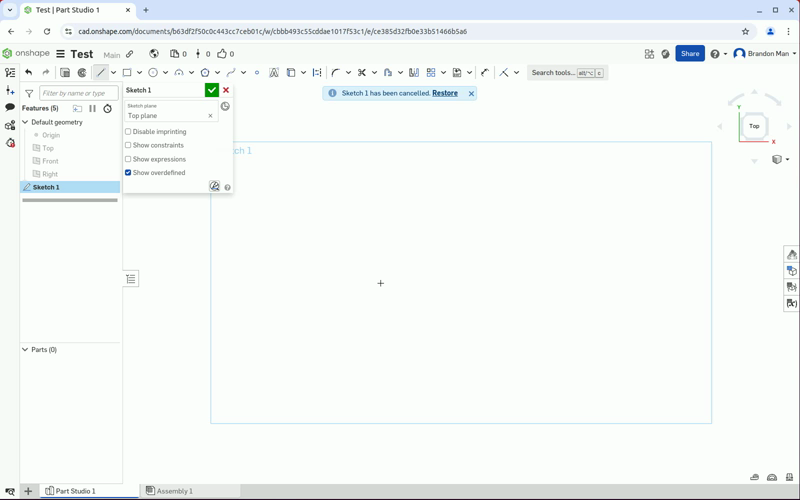
key_up(shift)
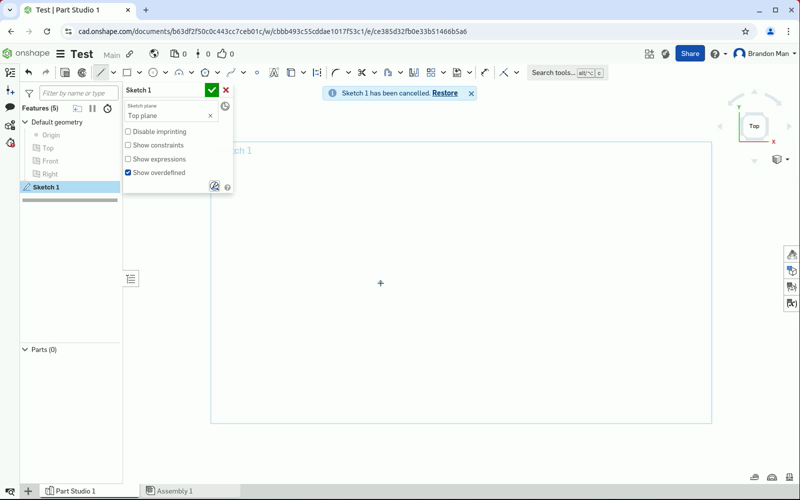
key_down(shift)
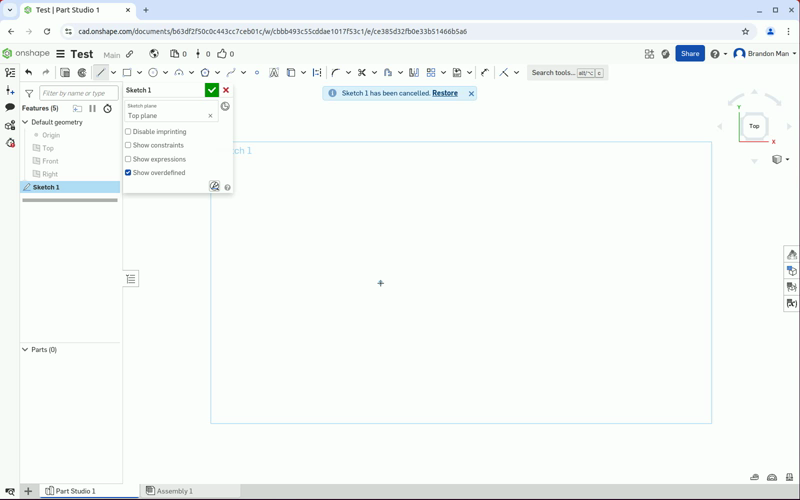
mouse_move(410, 282)
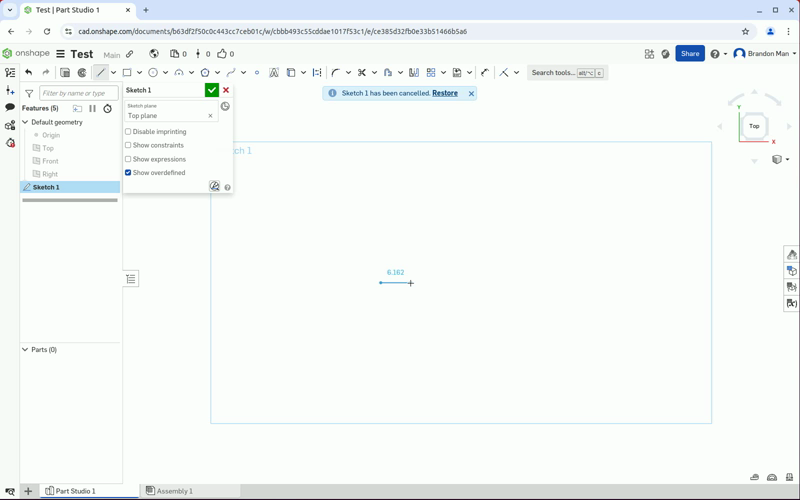
mouse_move(412, 282)
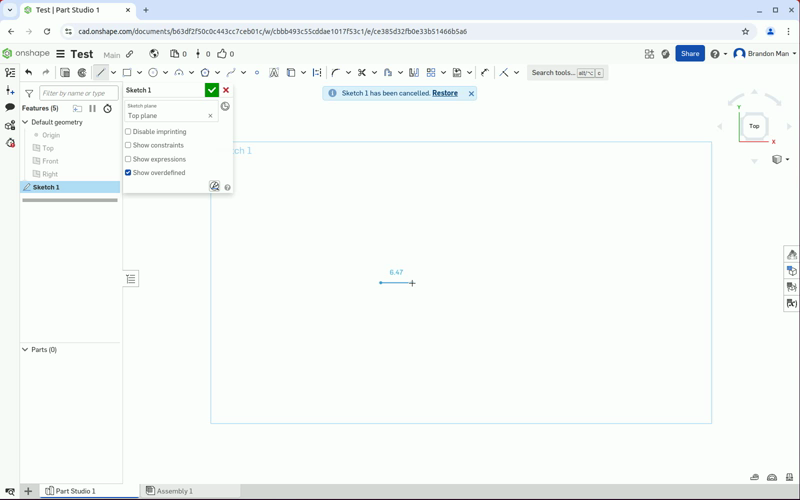
click(412, 282)
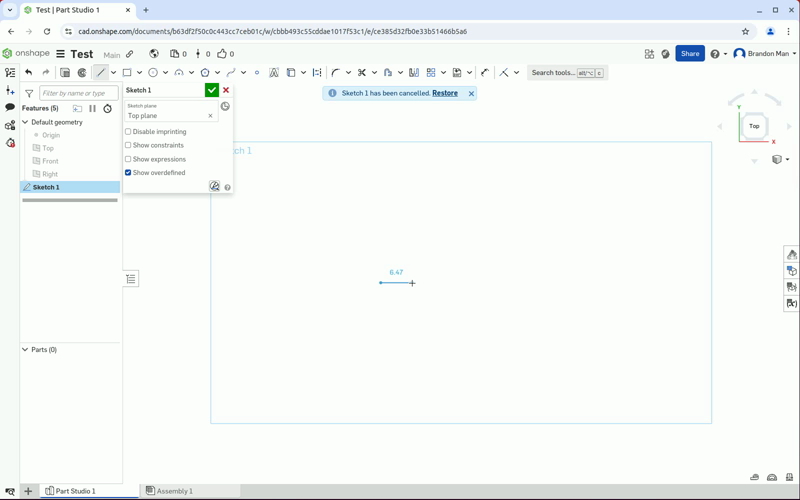
key_up(shift)
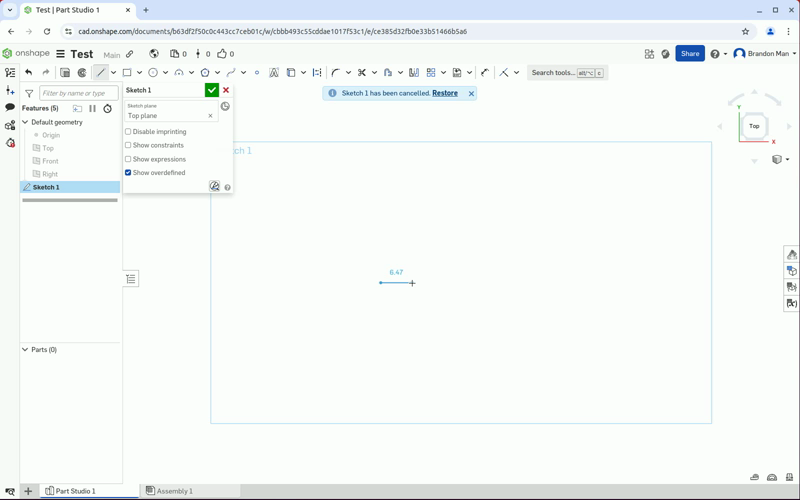
key(esc)
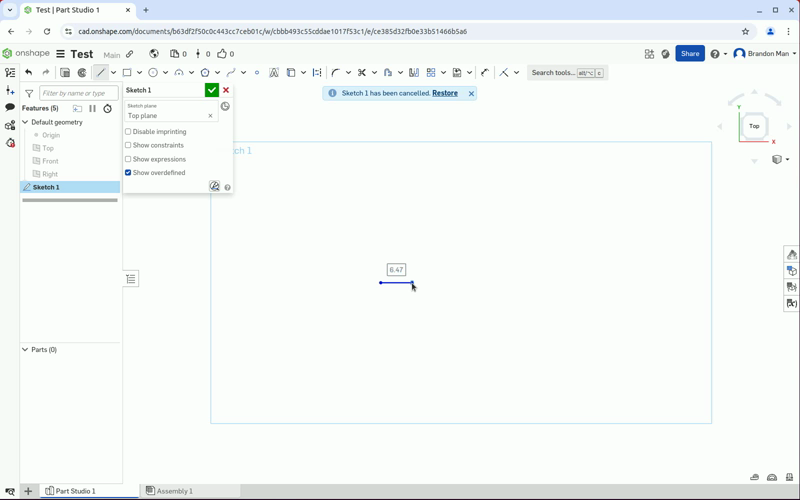
key(a)
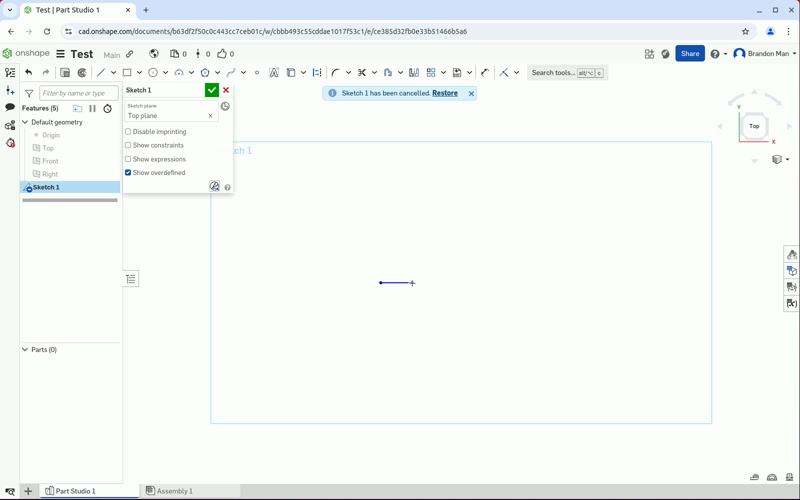
mouse_move(412, 282)
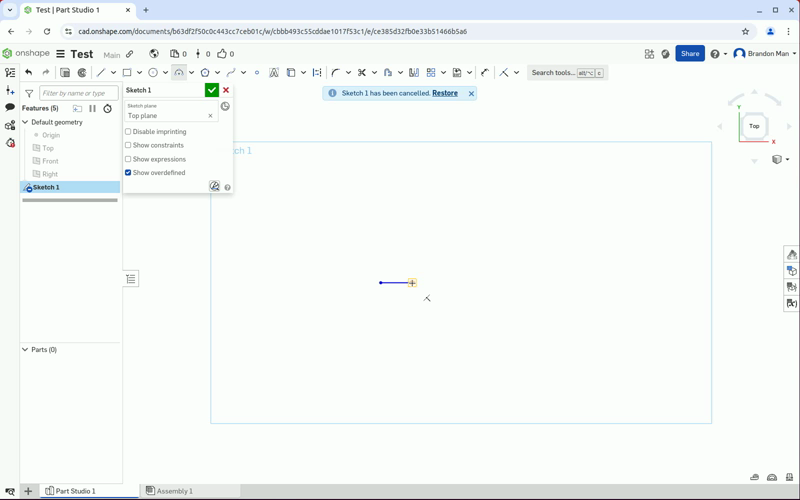
click(412, 282)
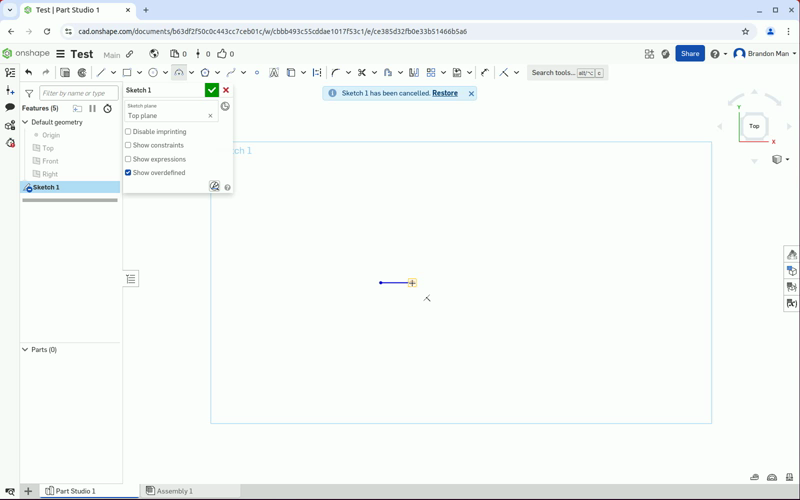
key_down(shift)
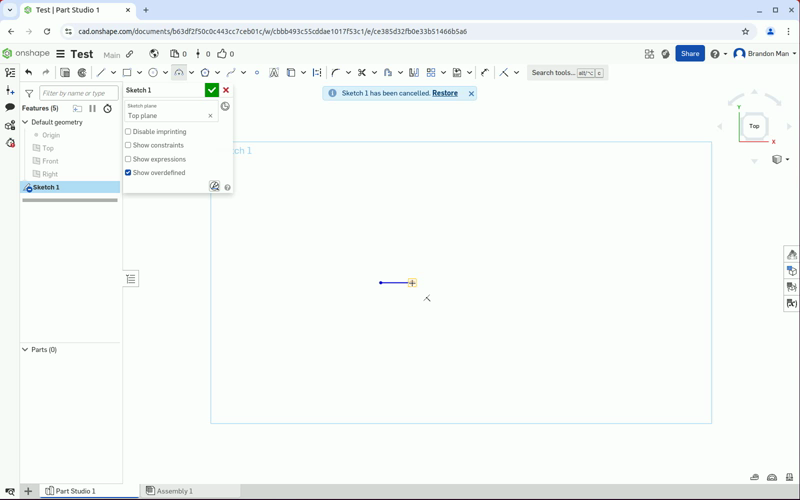
mouse_move(412, 216)
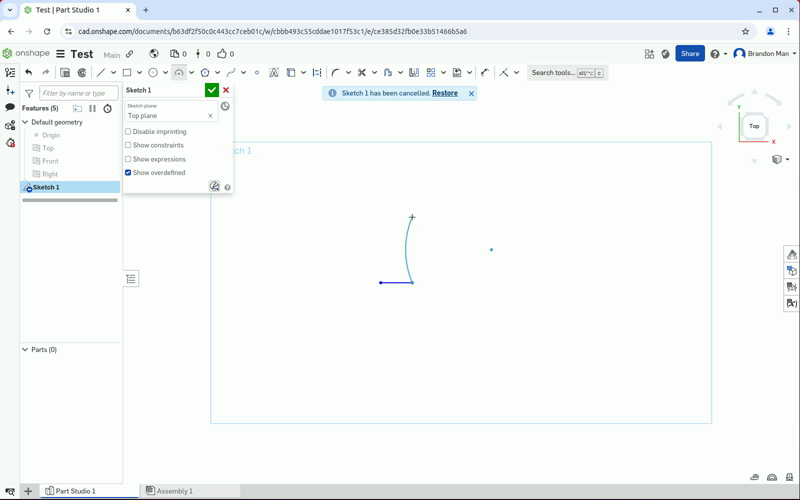
click(412, 216)
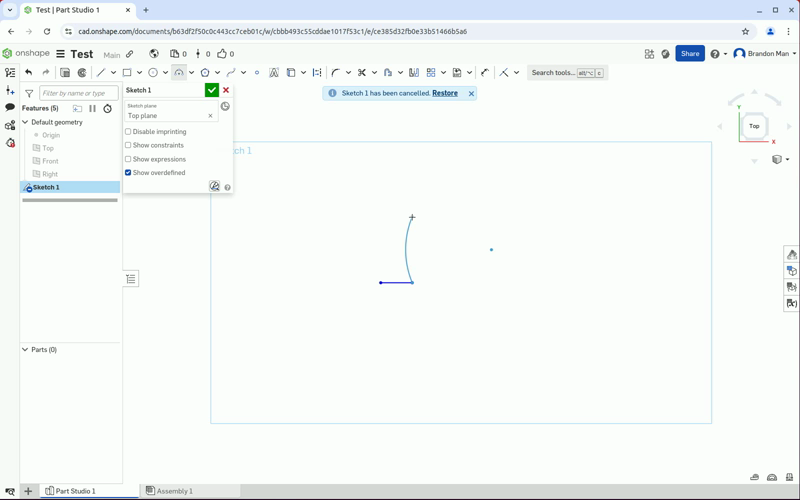
mouse_move(445, 249)
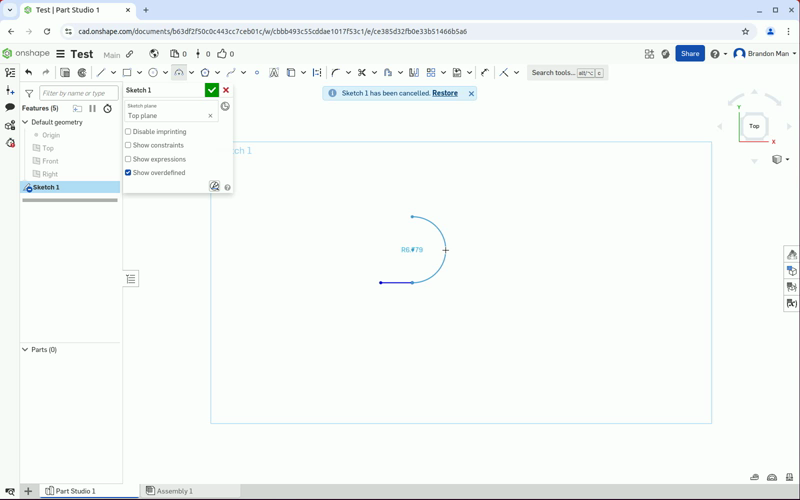
click(445, 249)
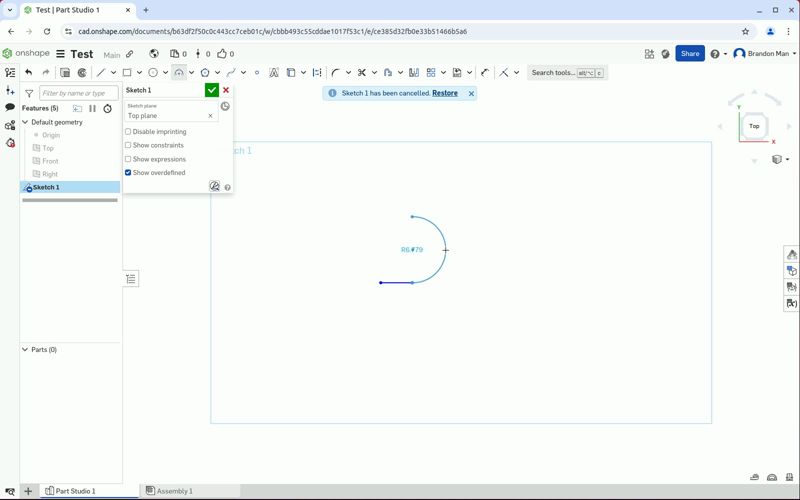
key_up(shift)
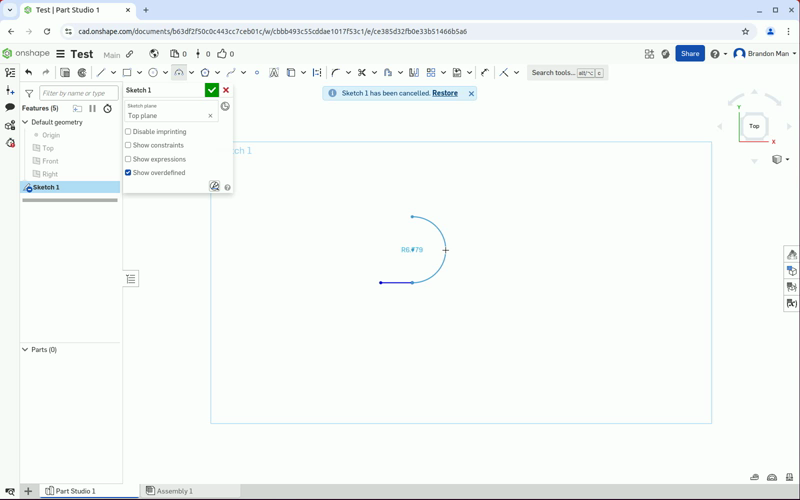
key(esc)
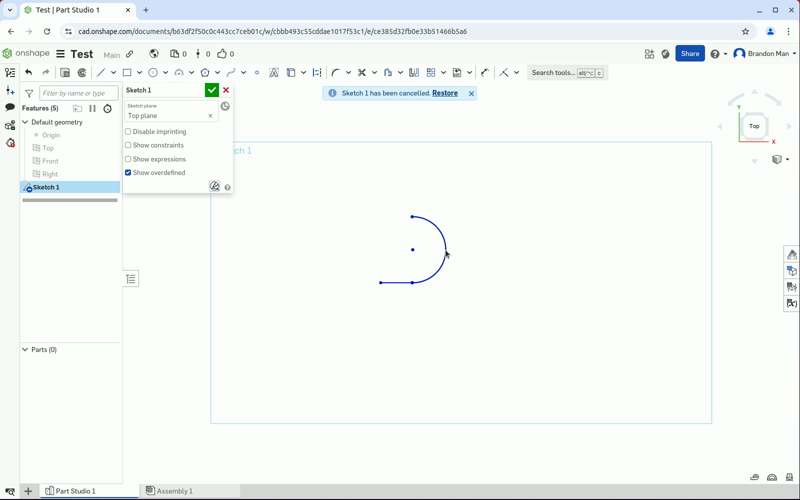
key(l)
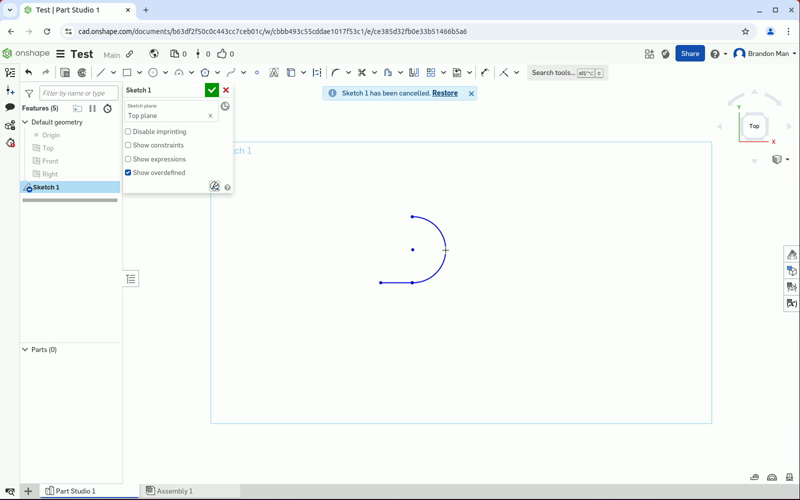
mouse_move(412, 216)
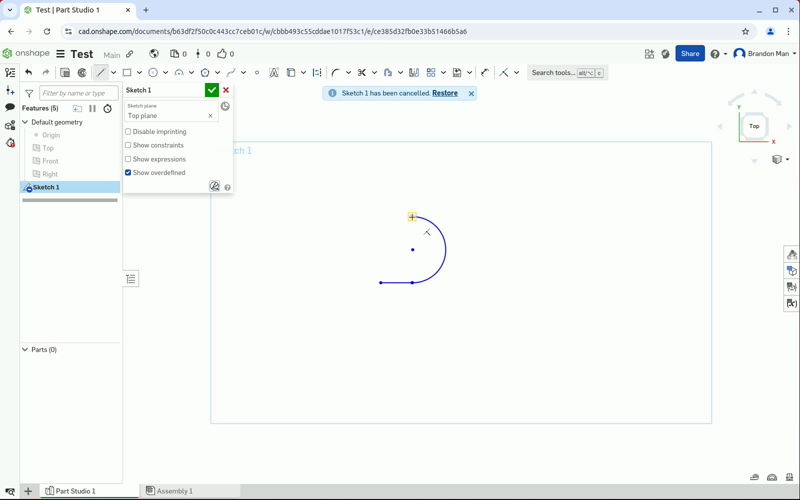
click(412, 216)
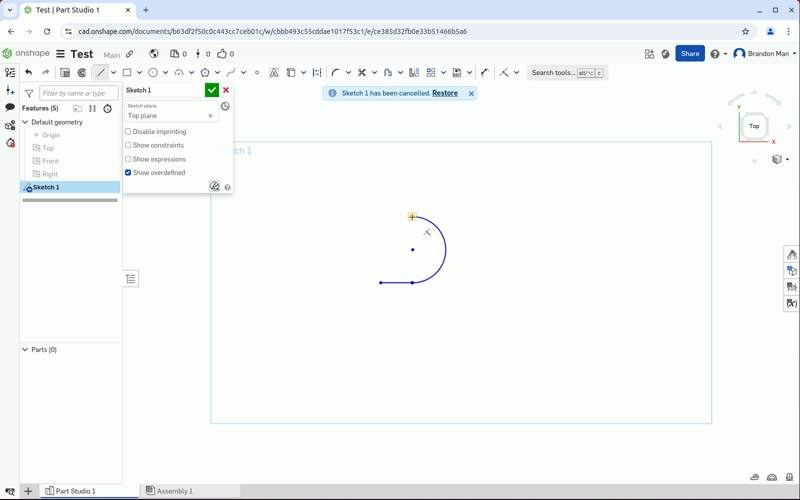
key_down(shift)
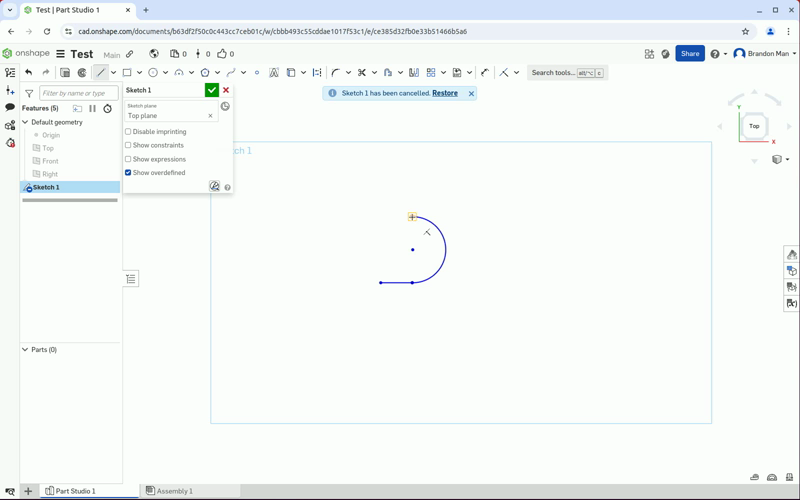
mouse_move(442, 216)
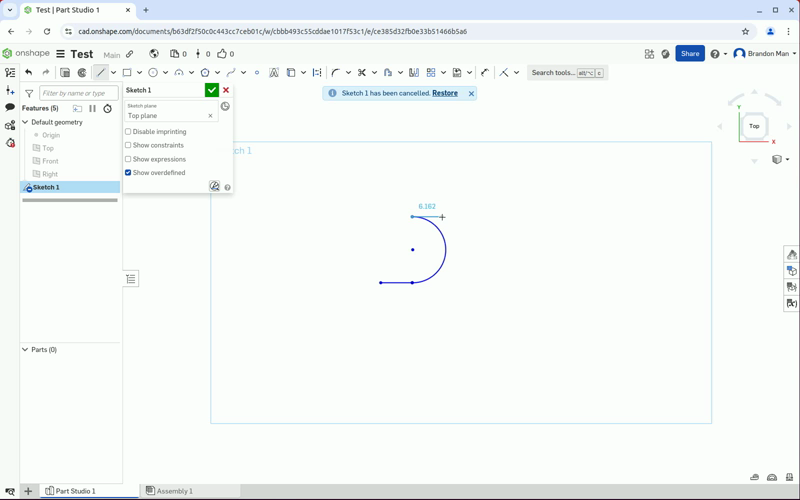
mouse_move(380, 216)
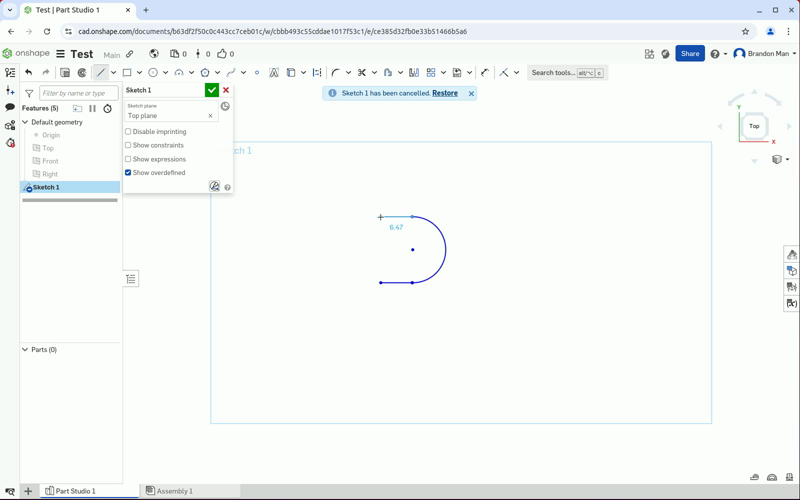
click(380, 216)
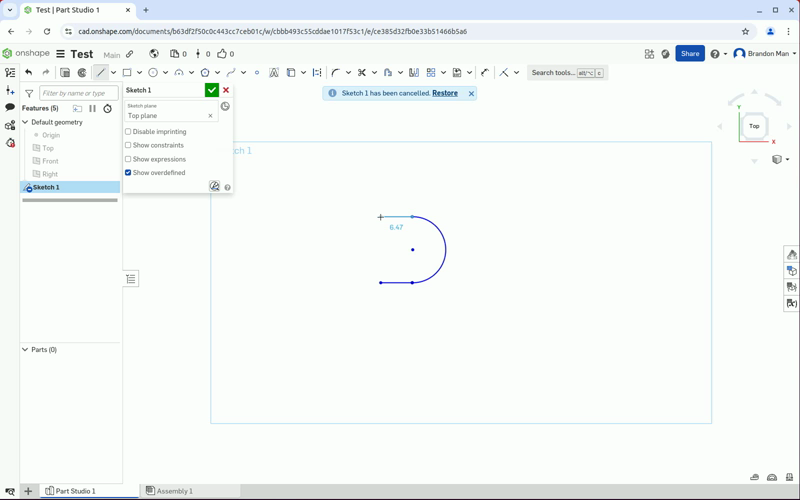
key_up(shift)
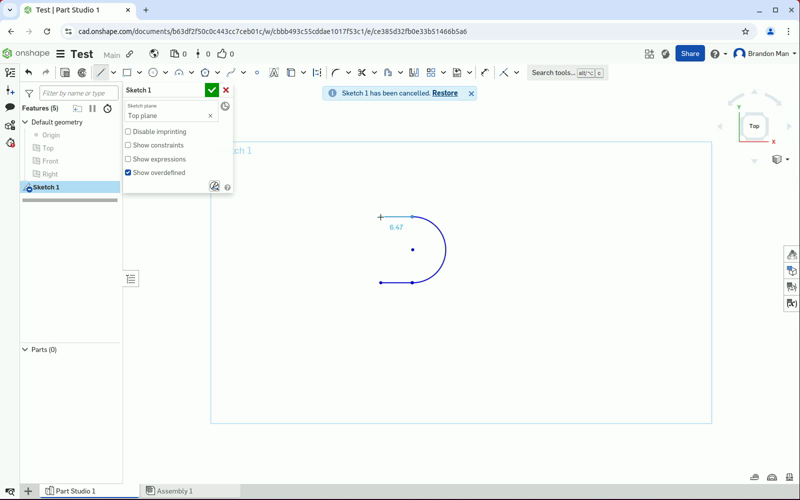
key(esc)
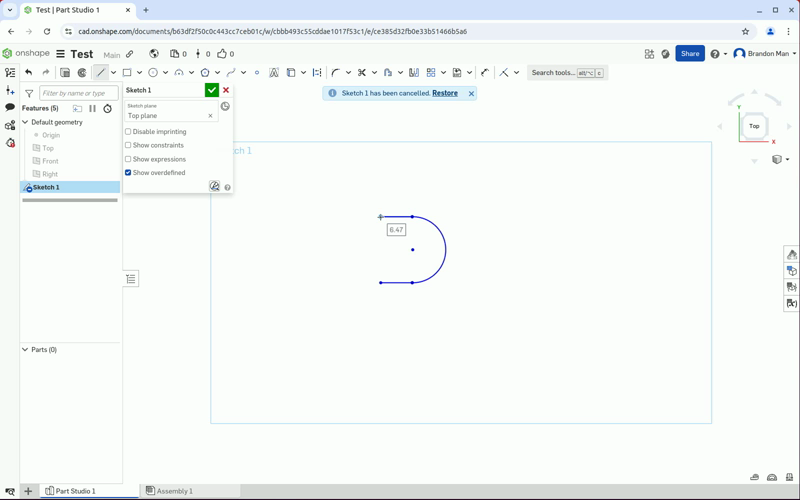
key(a)
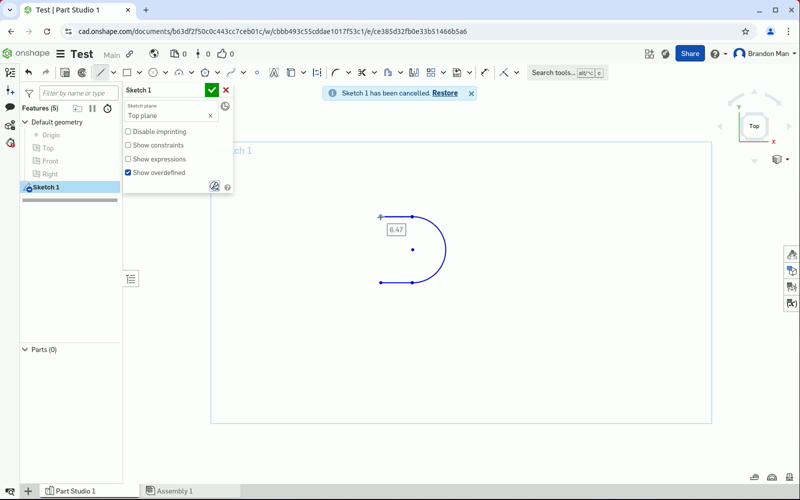
mouse_move(380, 216)
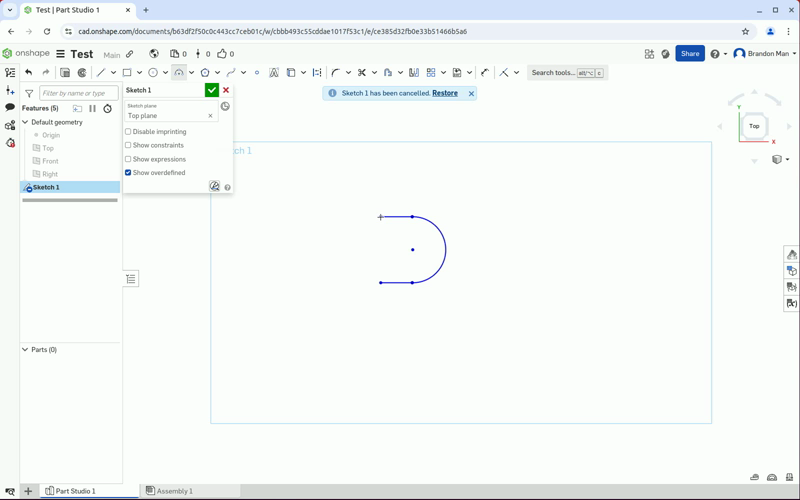
click(380, 216)
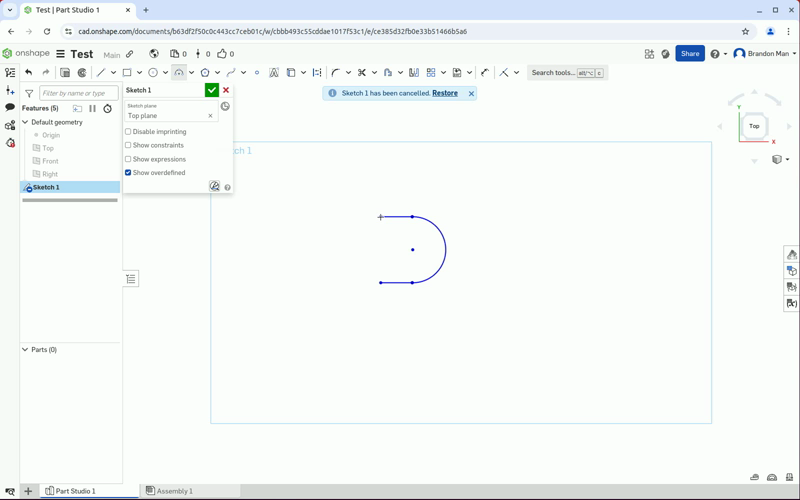
mouse_move(380, 282)
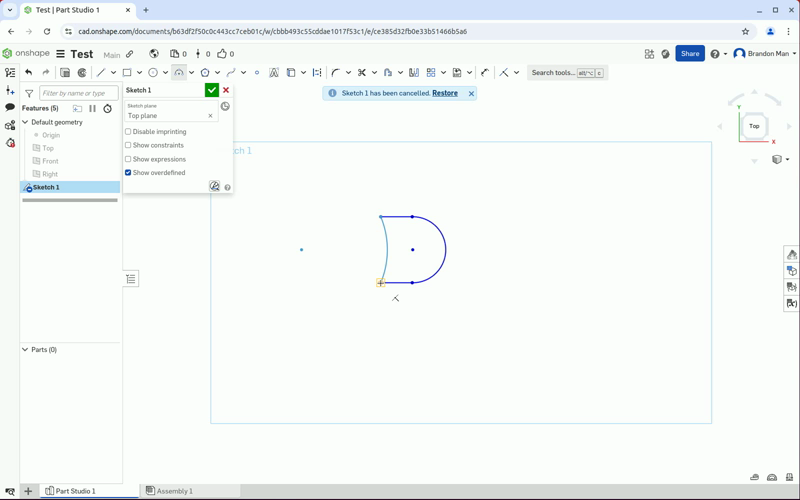
click(380, 282)
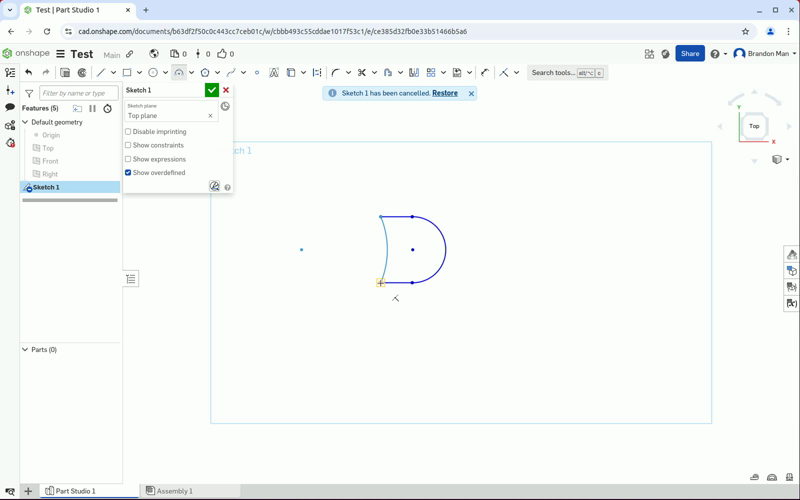
key_down(shift)
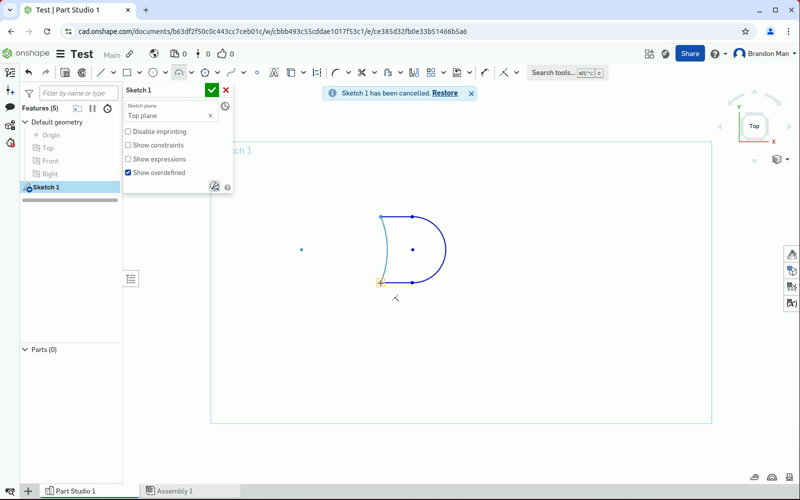
mouse_move(347, 249)
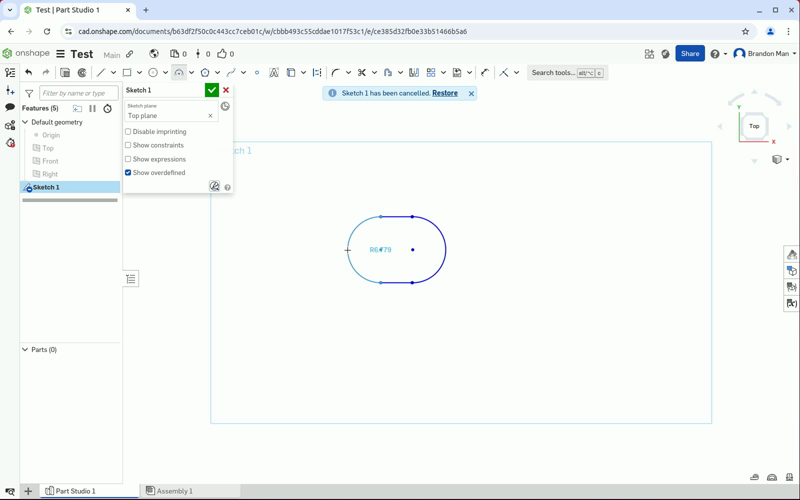
click(347, 249)
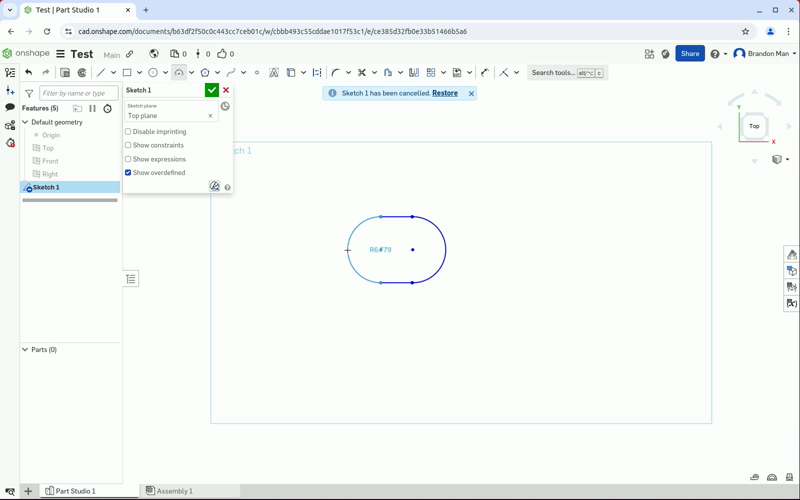
key_up(shift)
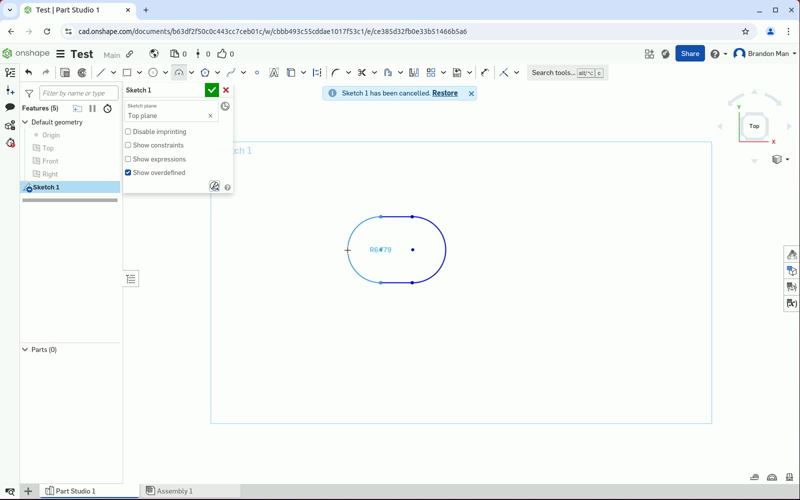
key(esc)
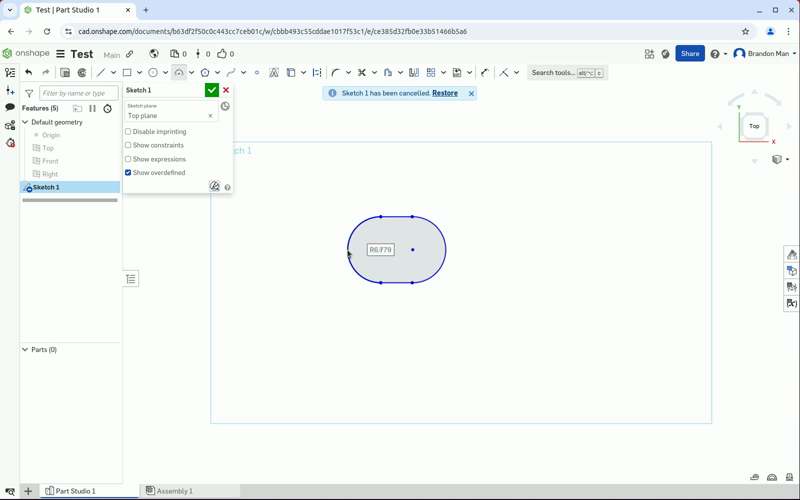
key(a)
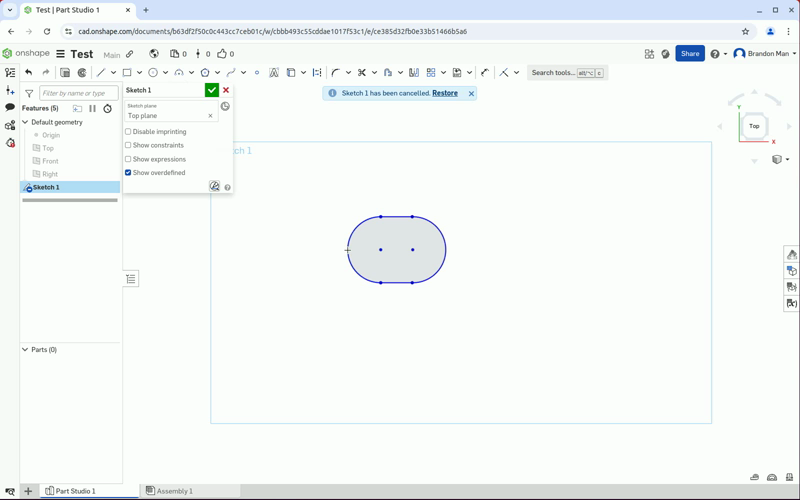
key_down(shift)
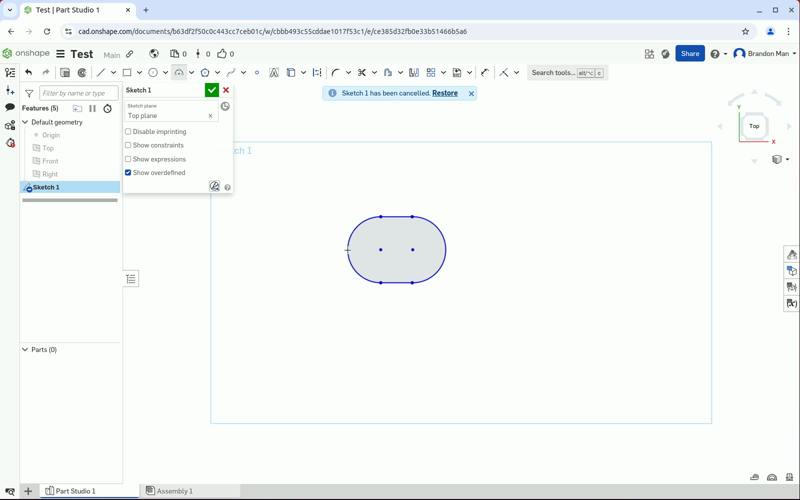
mouse_move(366, 251)
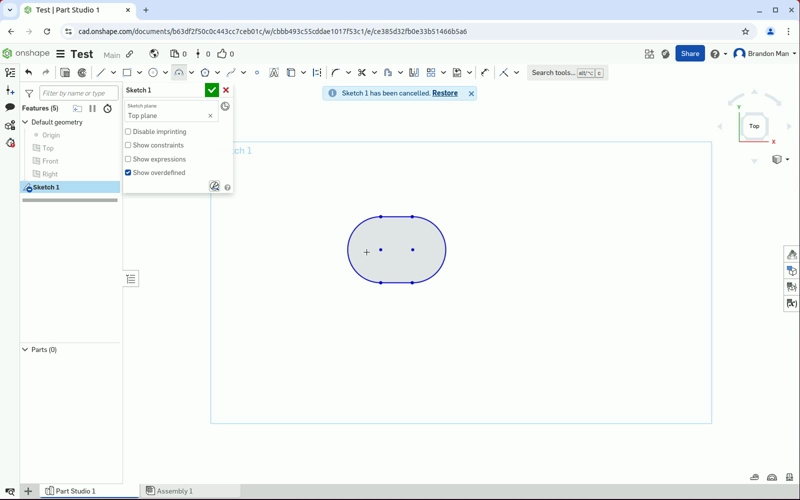
click(366, 251)
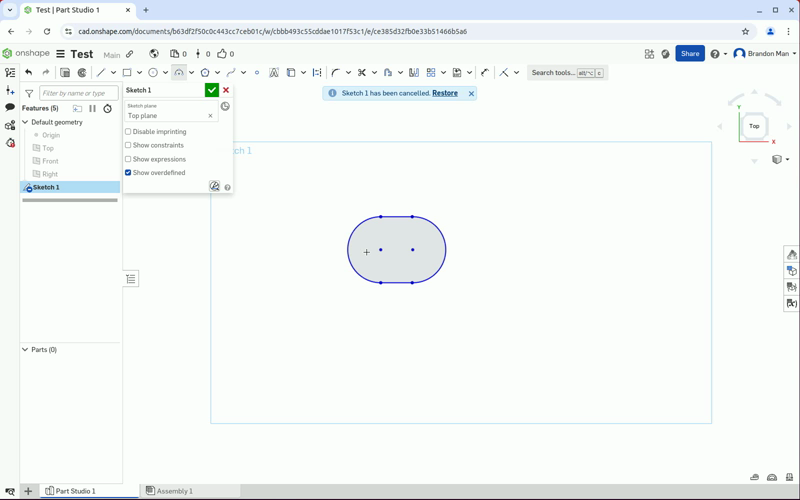
key_up(shift)
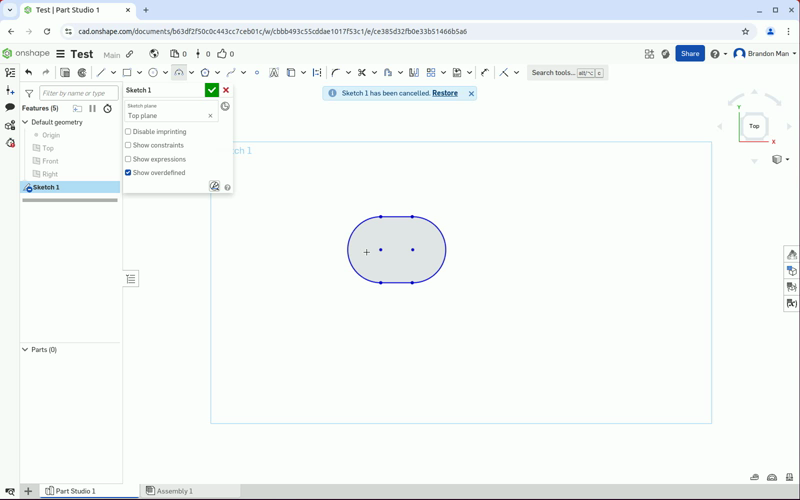
key_down(shift)
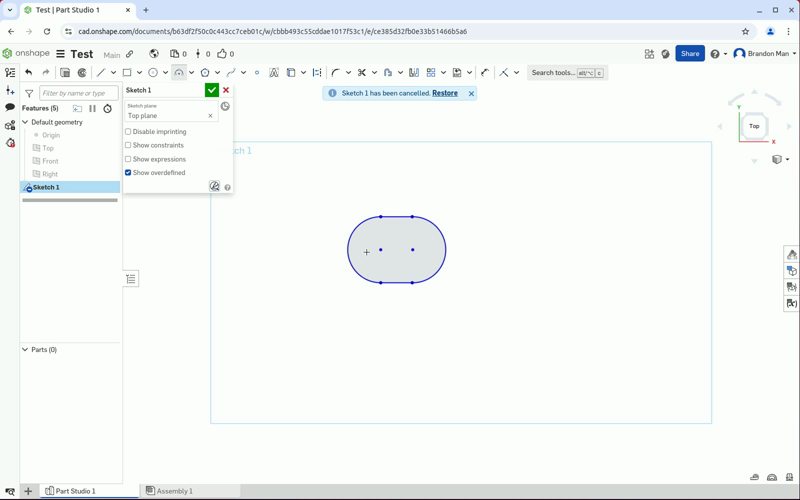
mouse_move(366, 248)
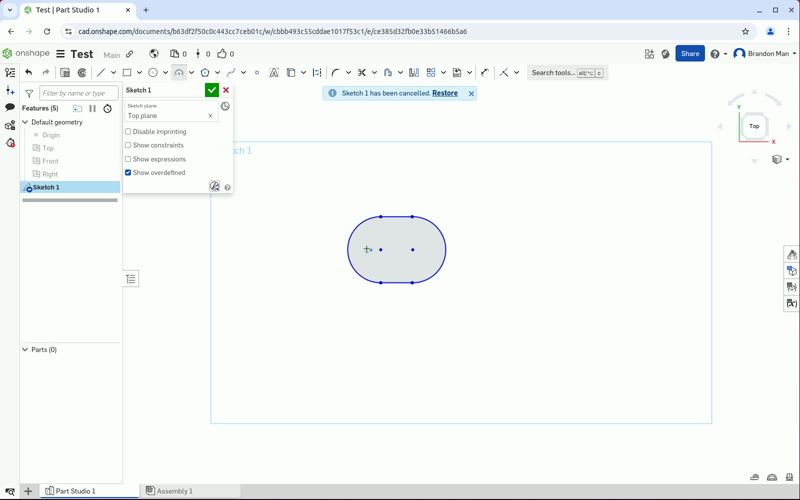
scroll(6)
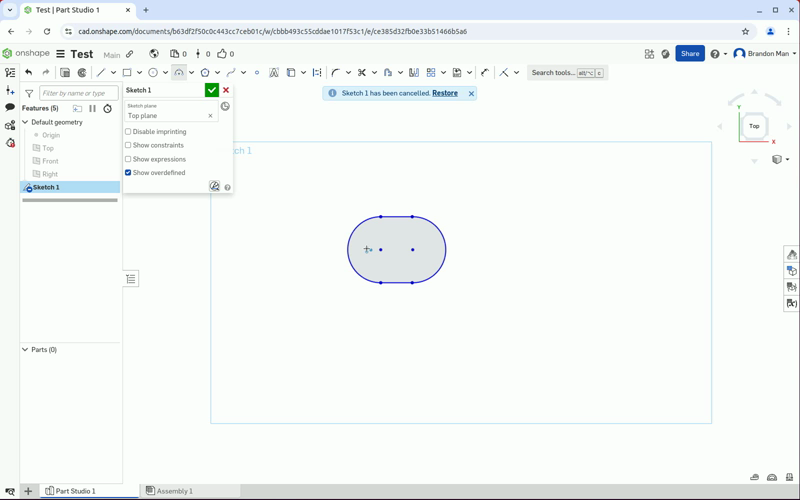
scroll(6)
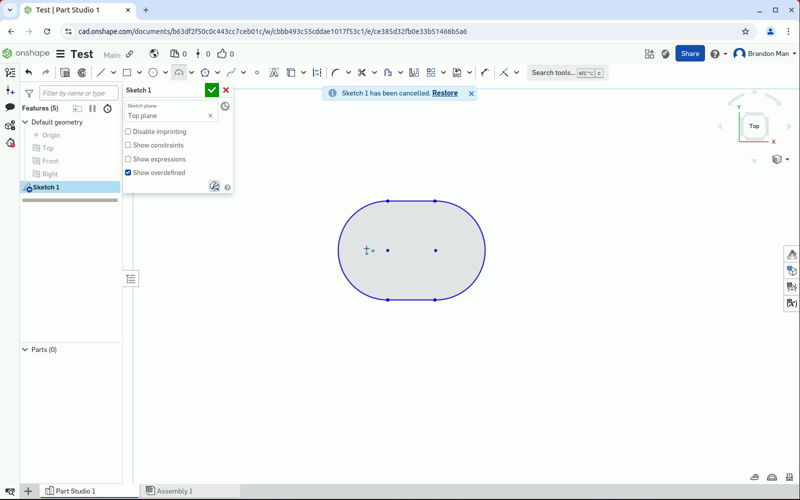
scroll(6)
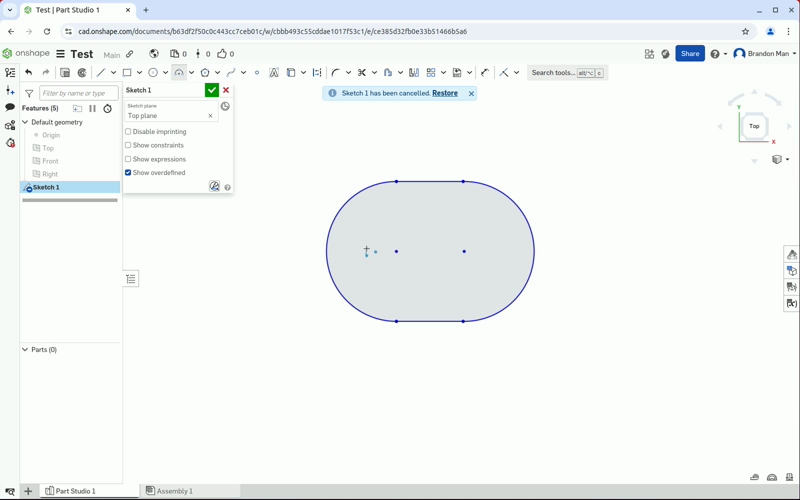
scroll(6)
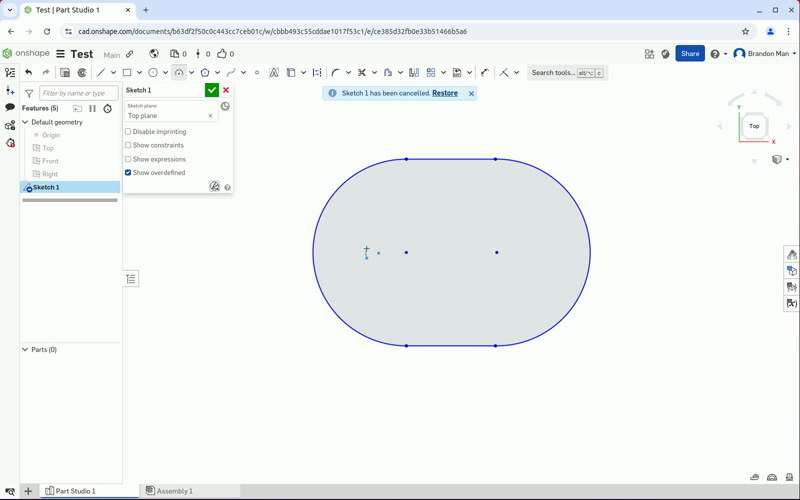
scroll(6)
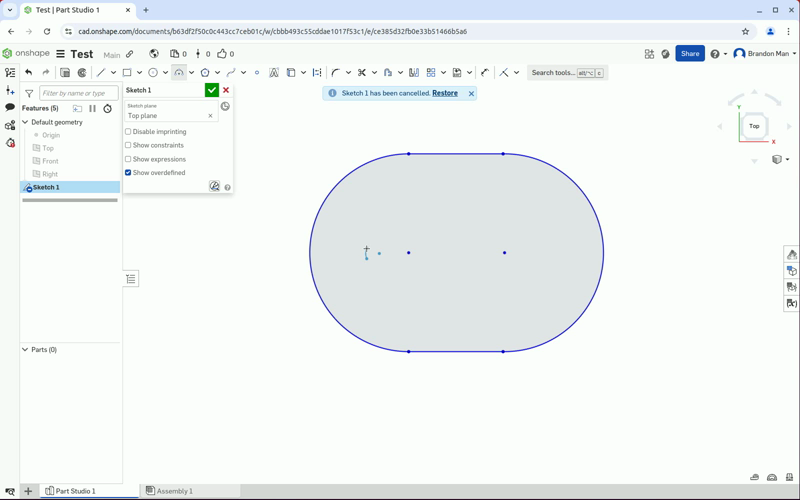
scroll(6)
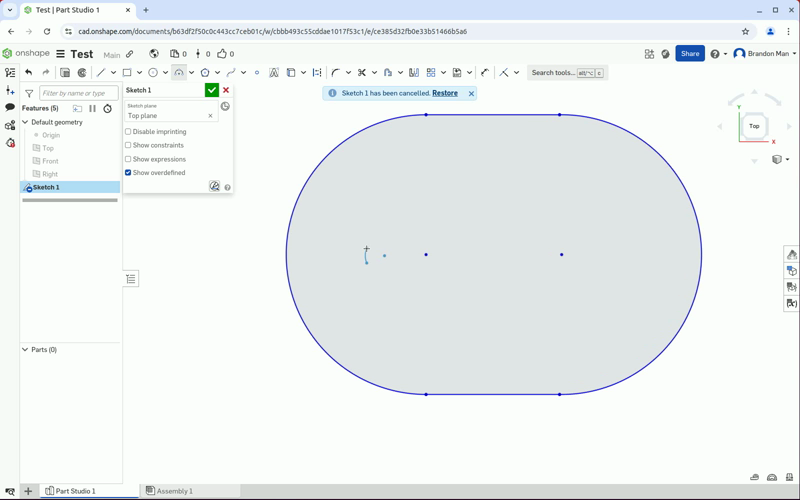
scroll(6)
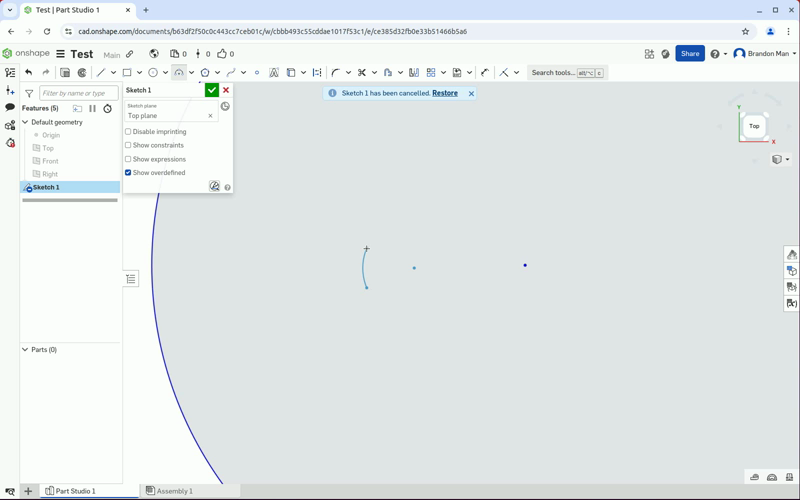
click(366, 248)
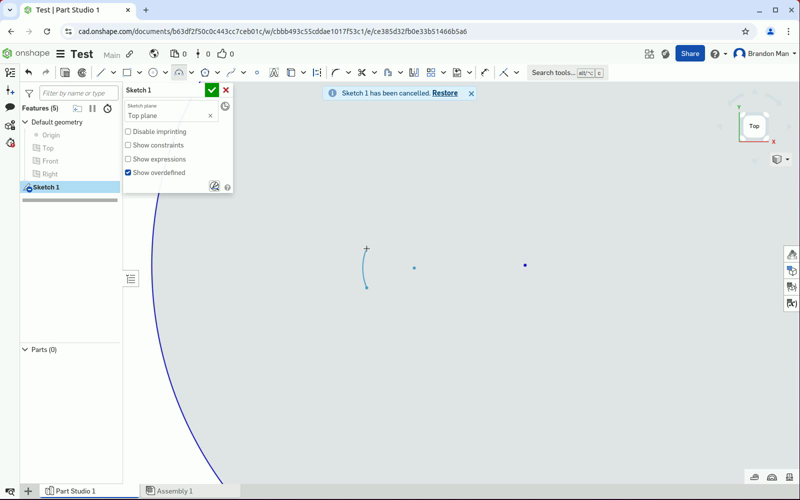
scroll(-6)
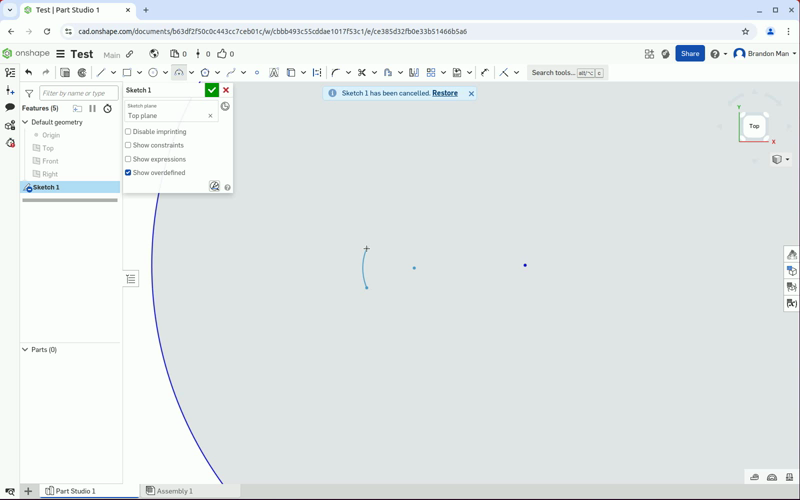
scroll(-6)
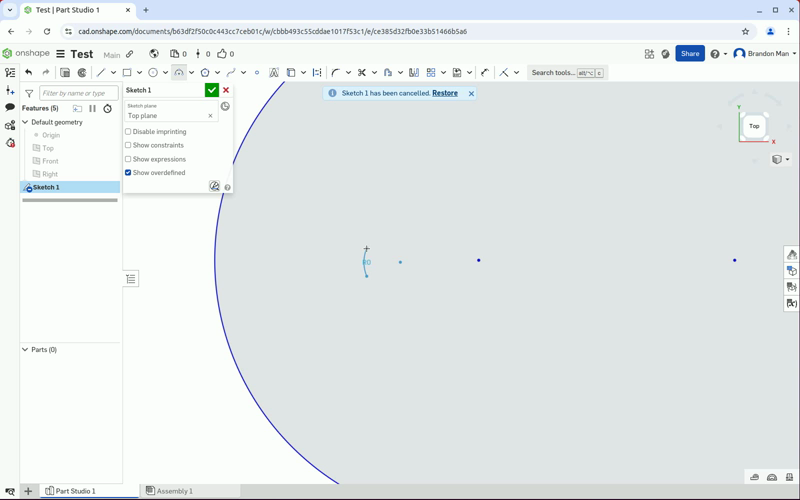
scroll(-6)
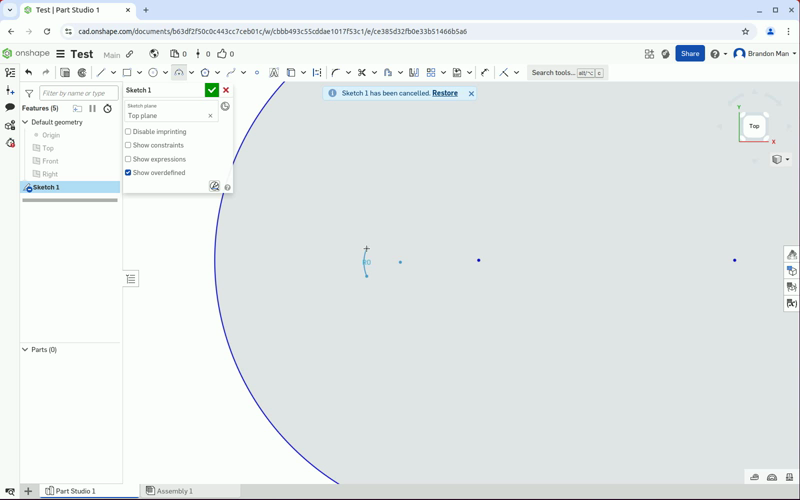
scroll(-6)
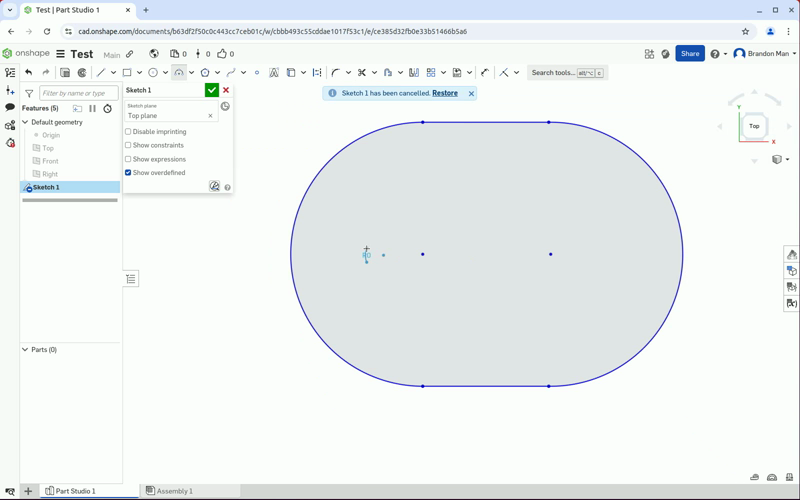
scroll(-6)
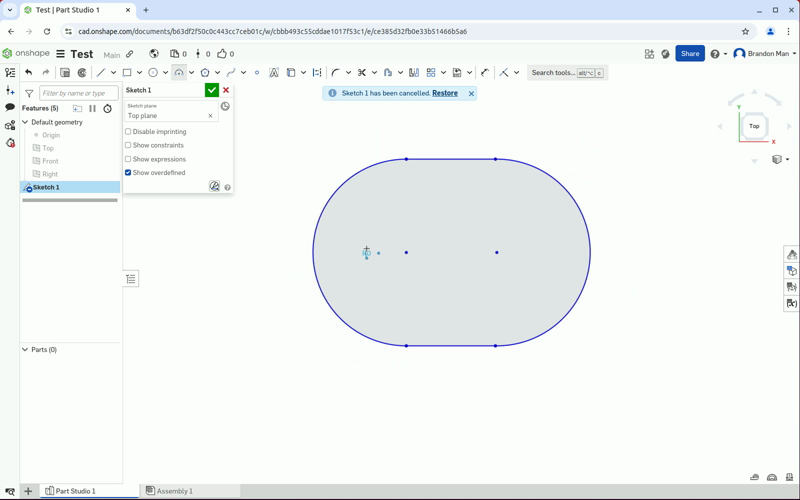
scroll(-6)
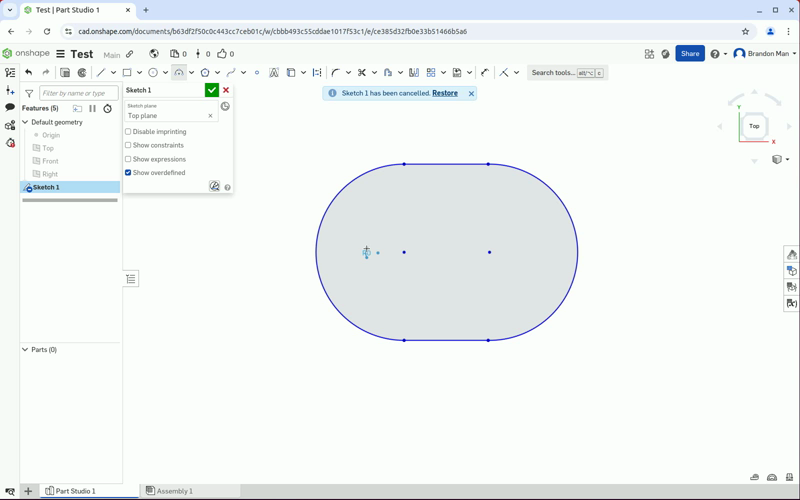
scroll(-6)
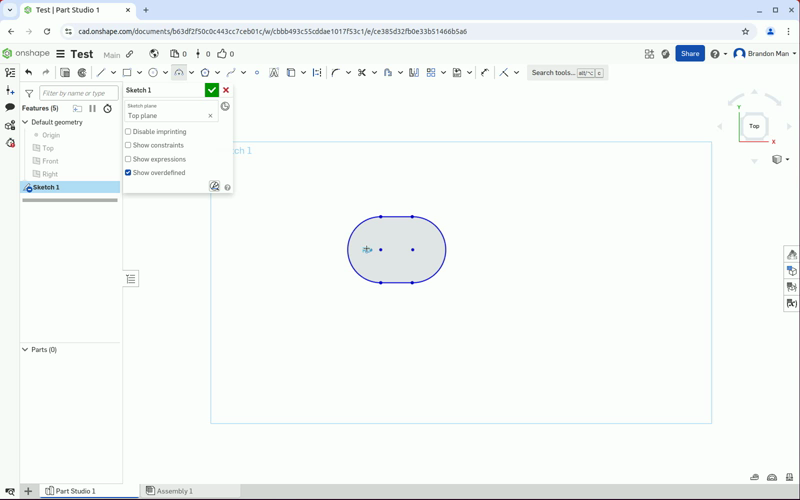
mouse_move(358, 249)
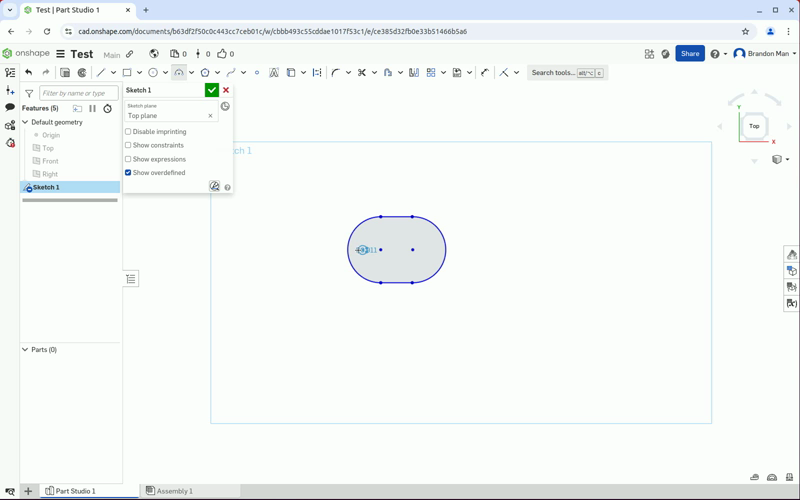
scroll(6)
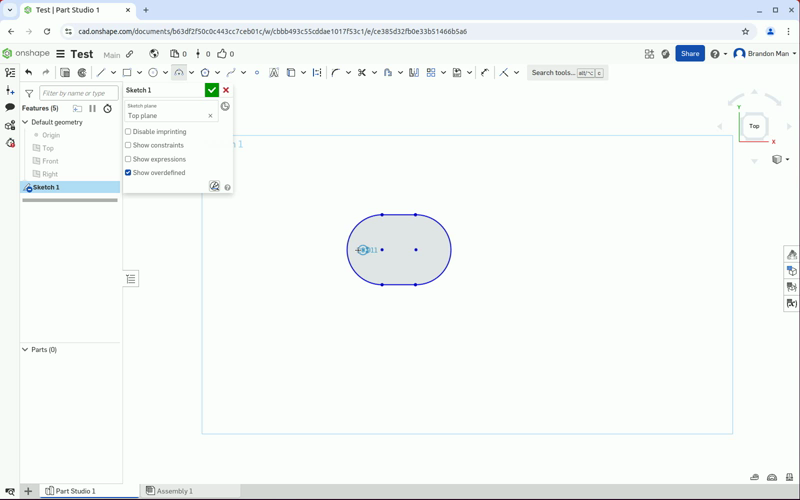
scroll(6)
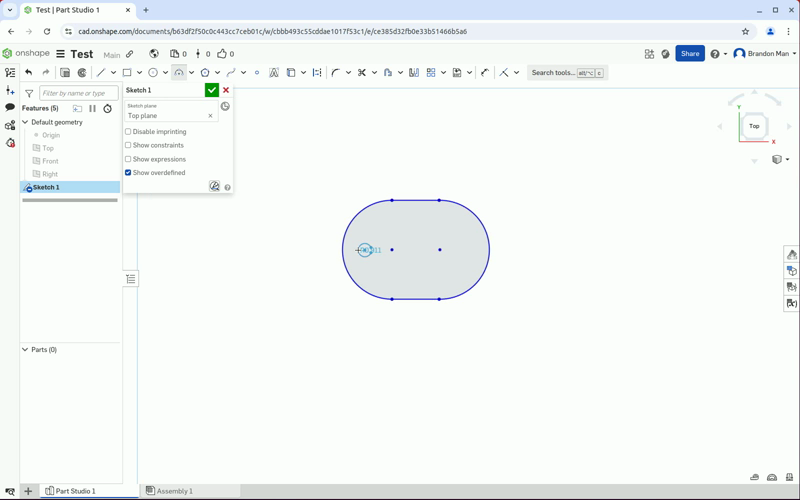
scroll(6)
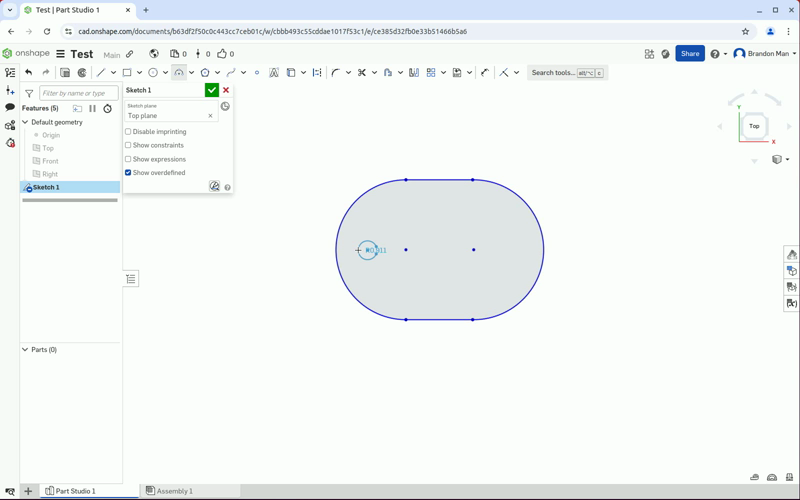
scroll(6)
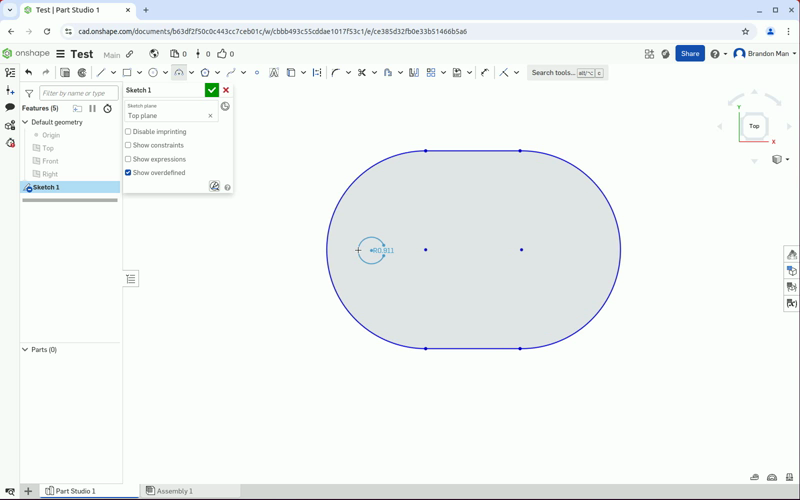
scroll(6)
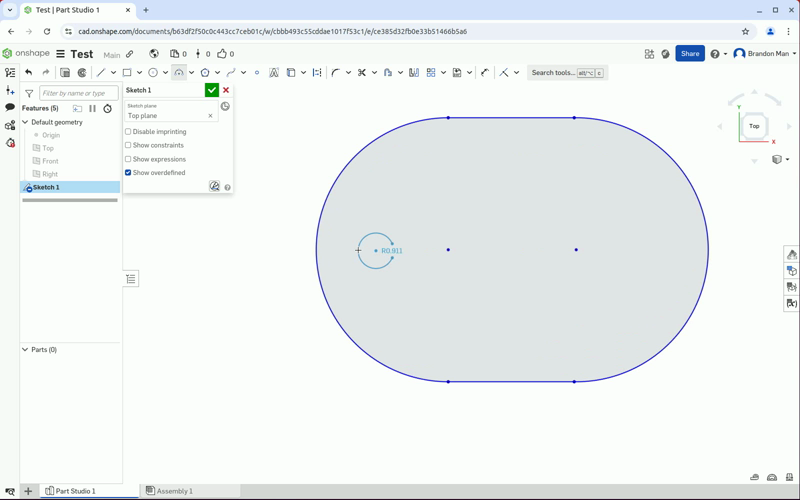
scroll(6)
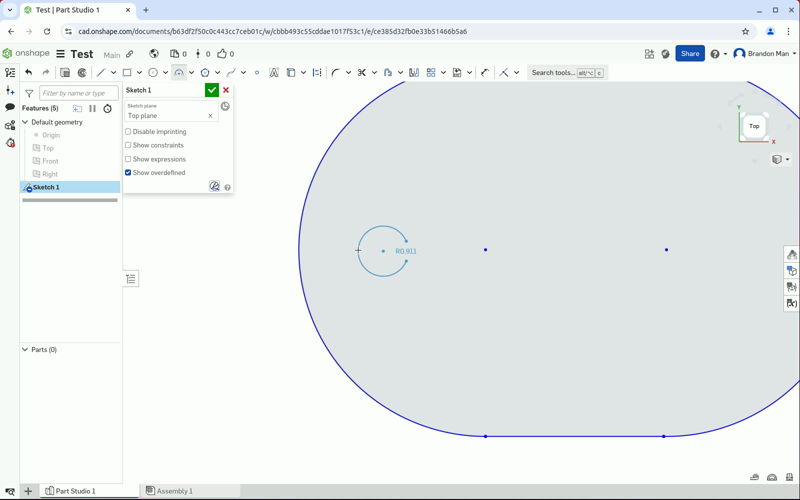
scroll(6)
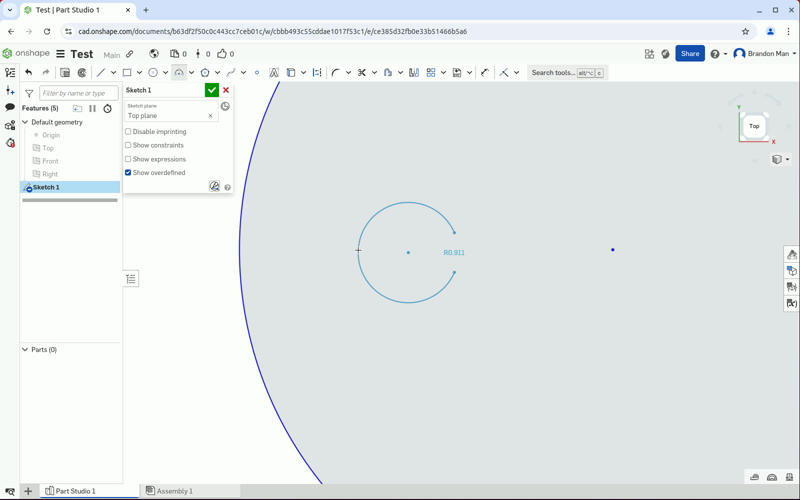
click(358, 249)
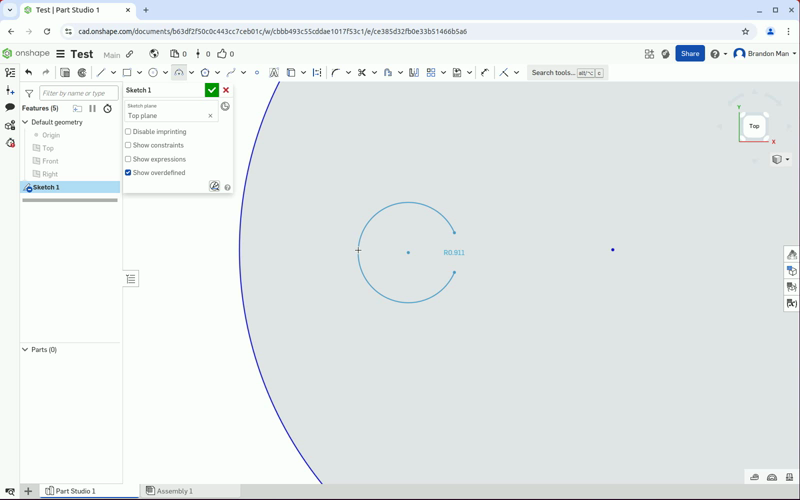
scroll(-6)
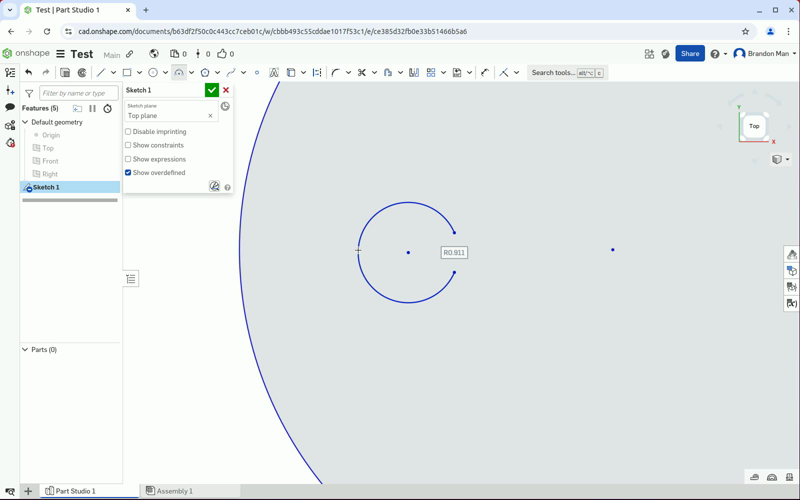
scroll(-6)
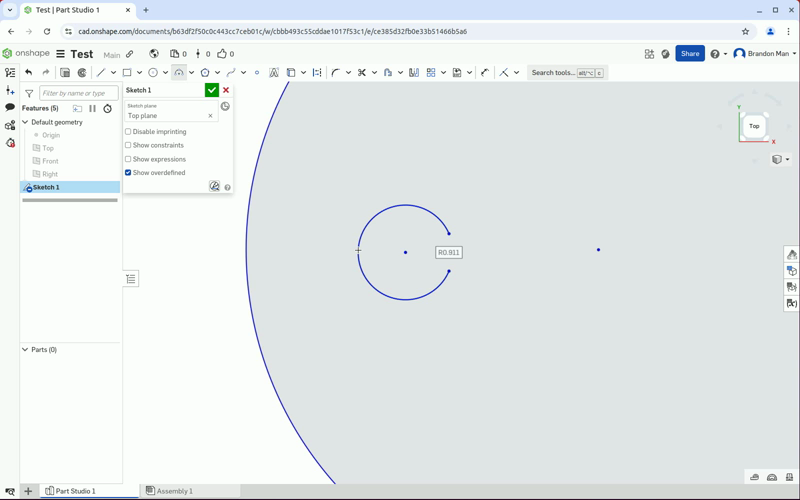
scroll(-6)
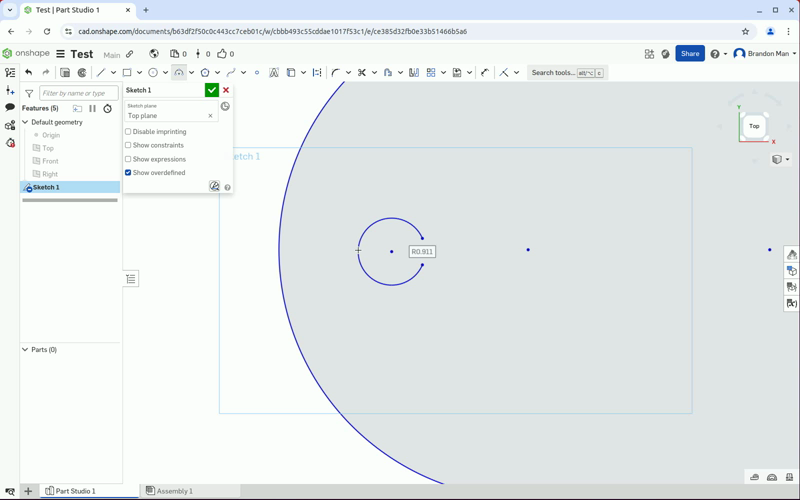
scroll(-6)
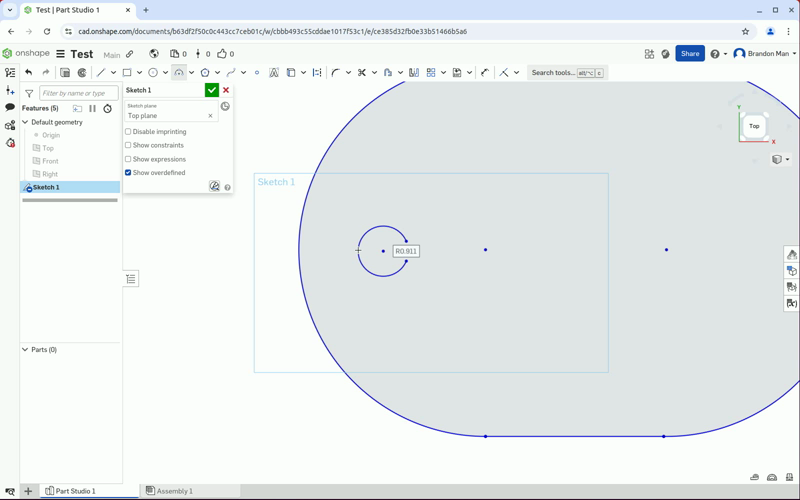
scroll(-6)
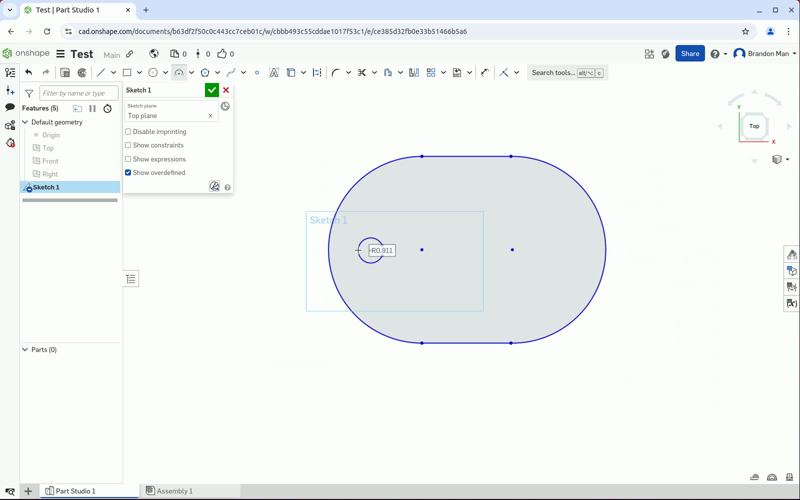
scroll(-6)
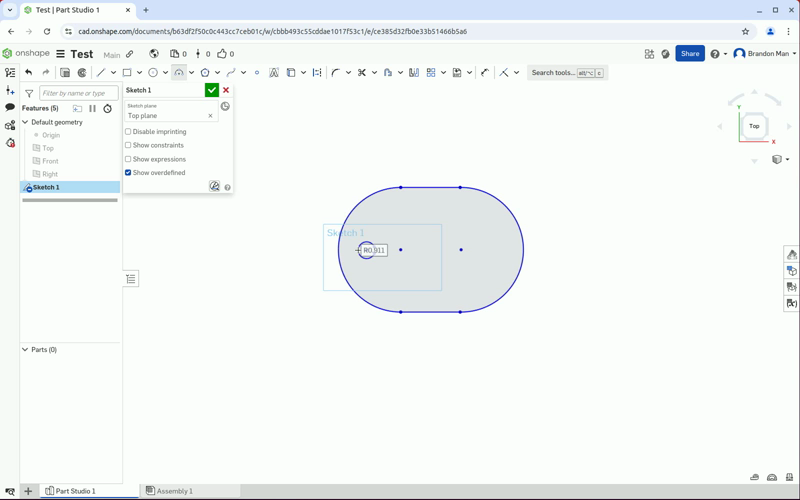
scroll(-6)
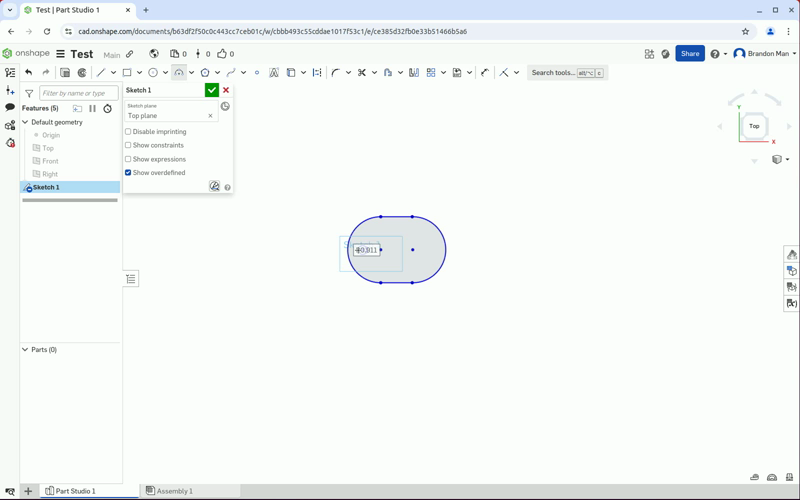
key_up(shift)
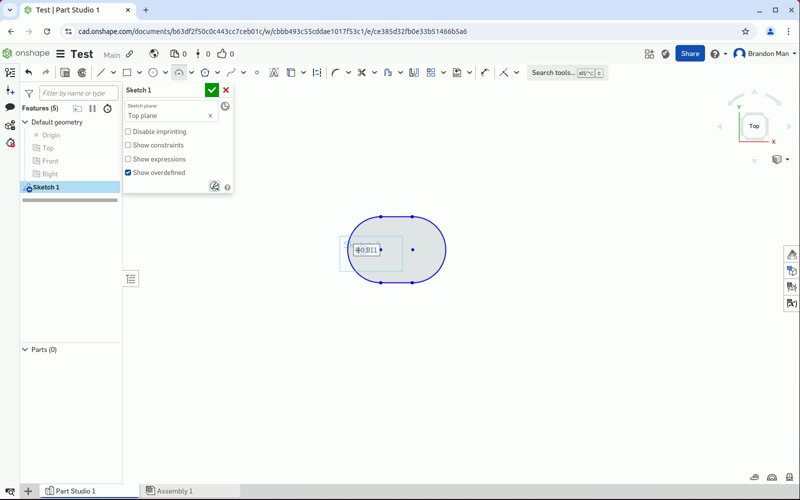
mouse_move(366, 248)
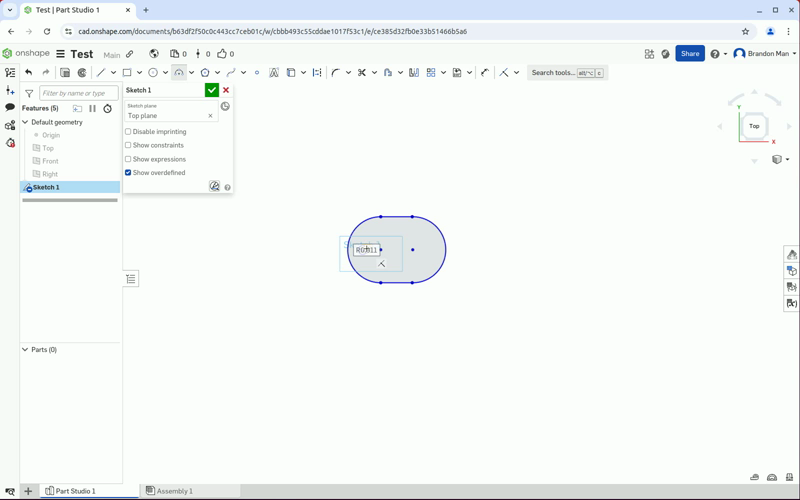
scroll(6)
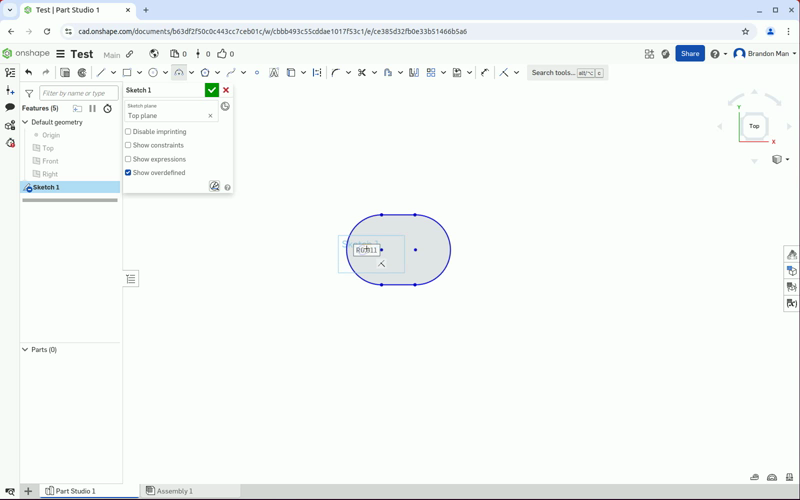
scroll(6)
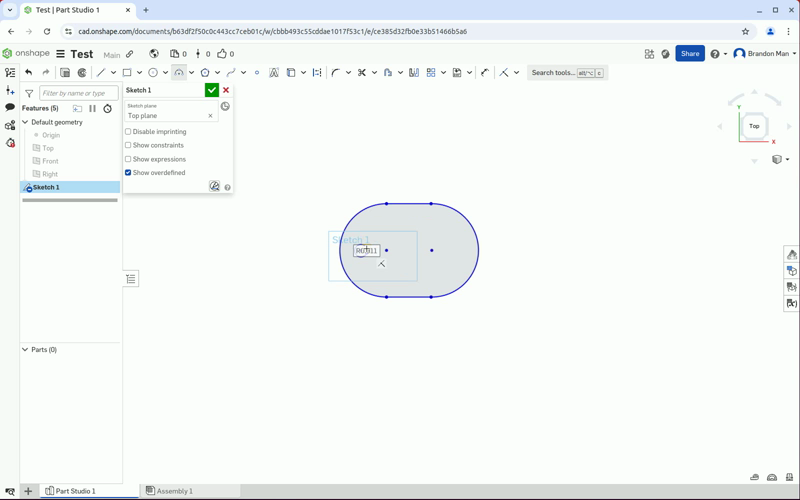
scroll(6)
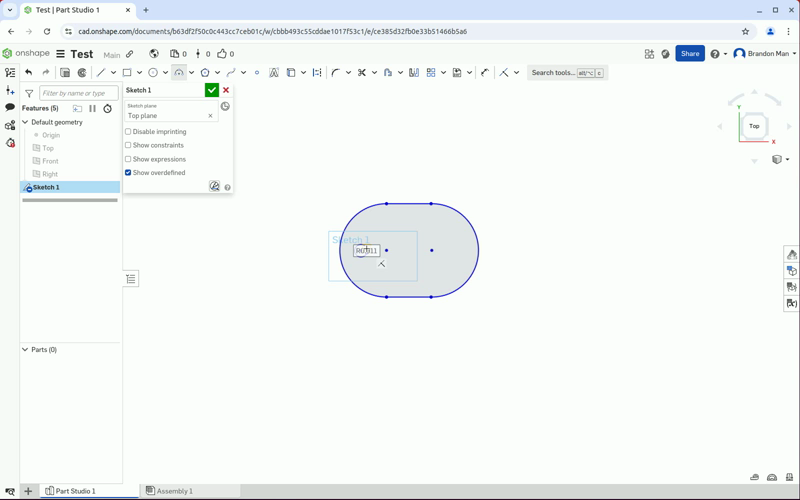
scroll(6)
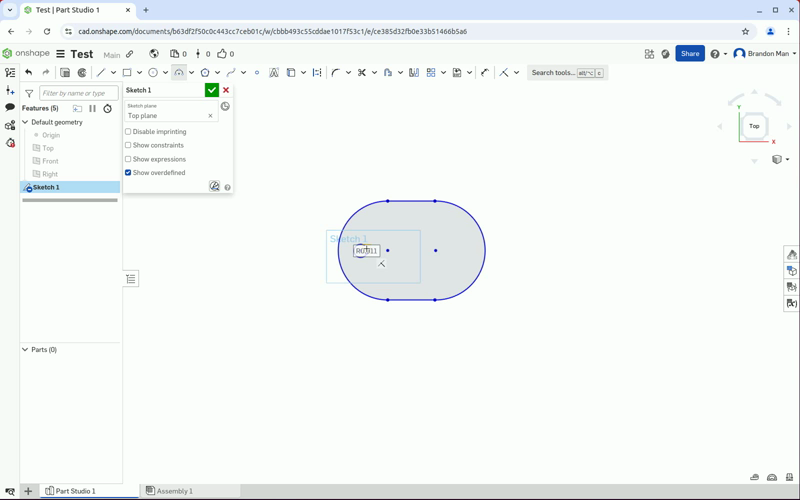
scroll(6)
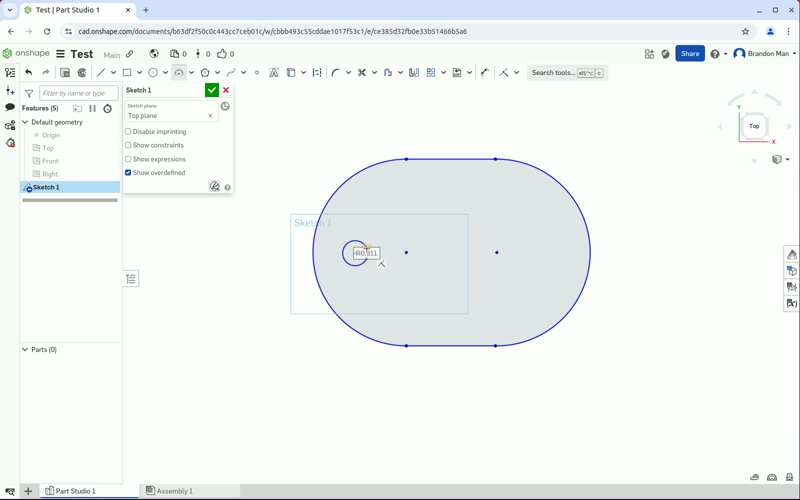
scroll(6)
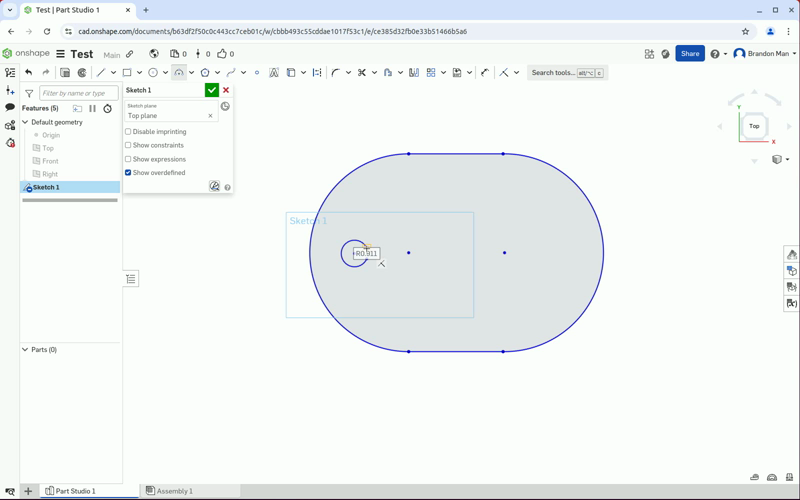
scroll(6)
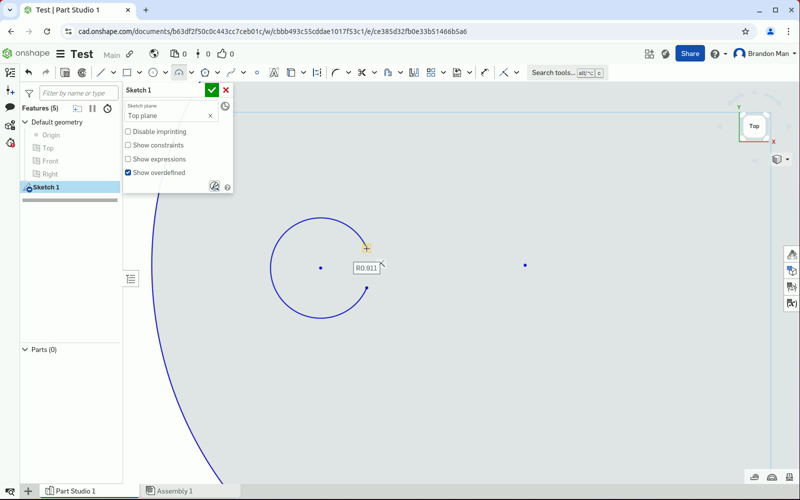
click(366, 248)
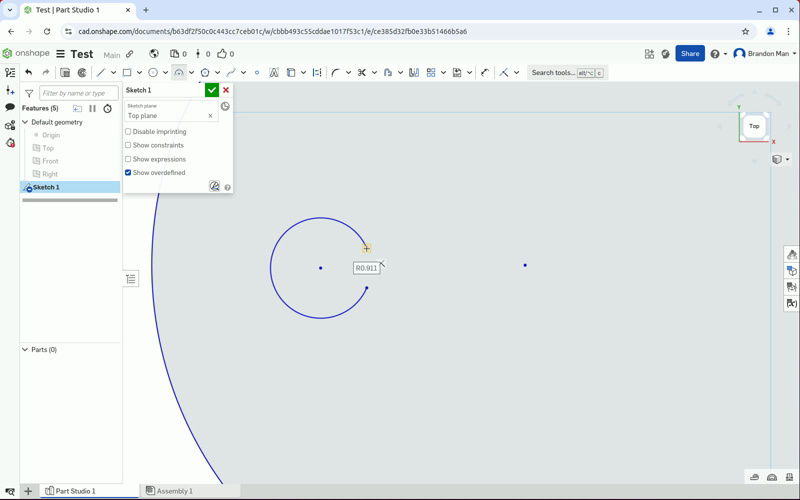
scroll(-6)
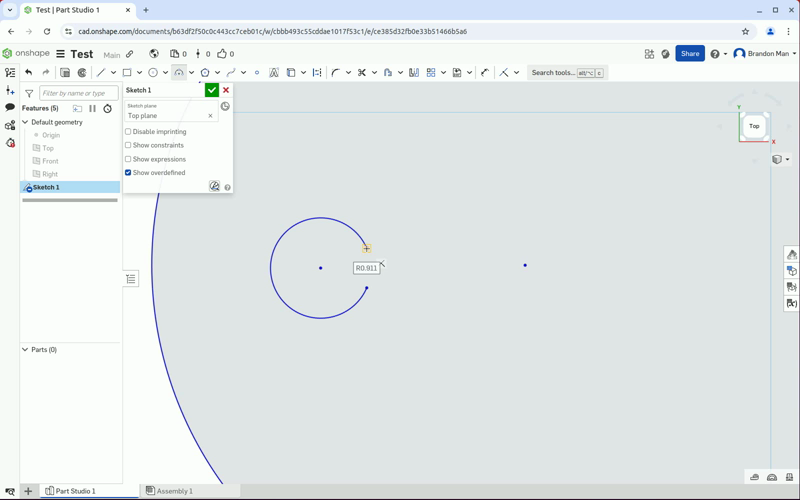
scroll(-6)
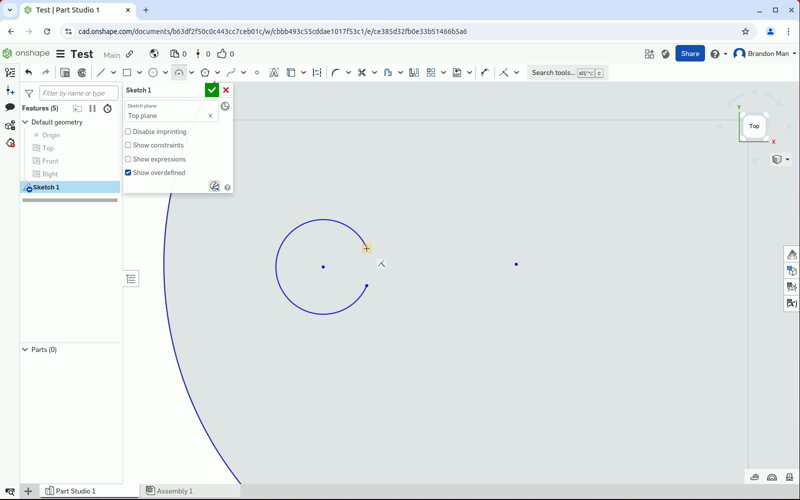
scroll(-6)
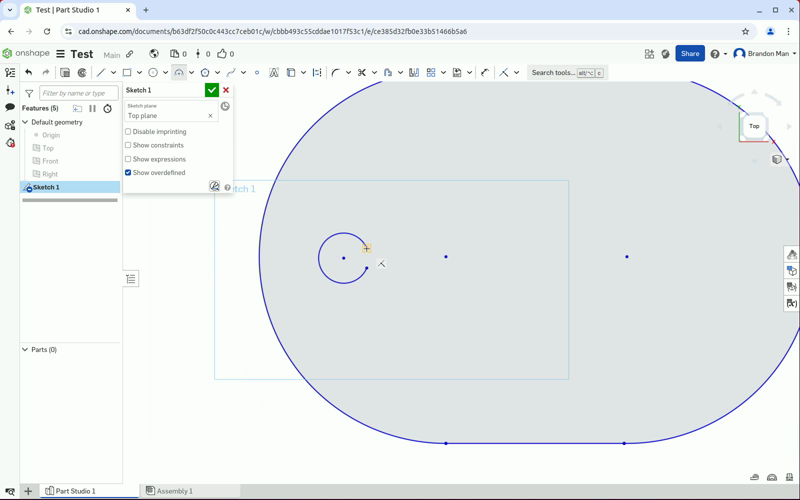
scroll(-6)
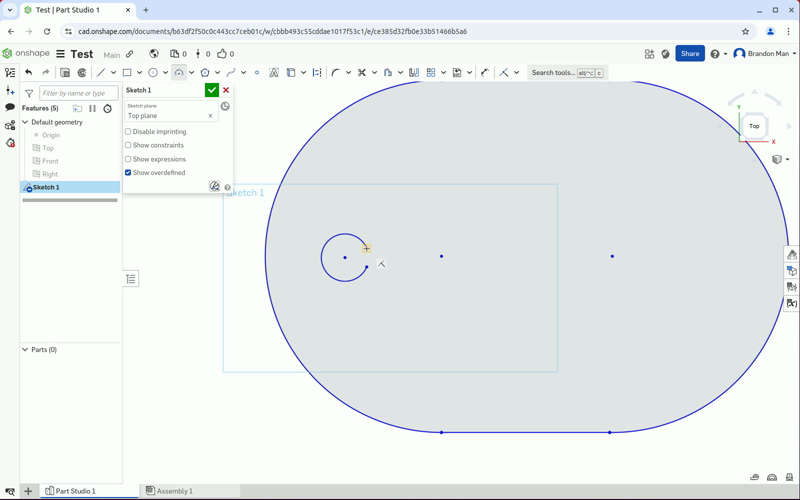
scroll(-6)
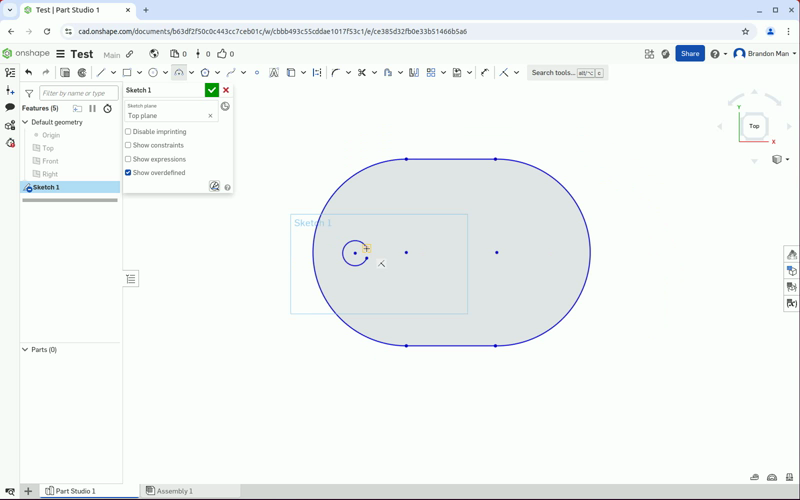
scroll(-6)
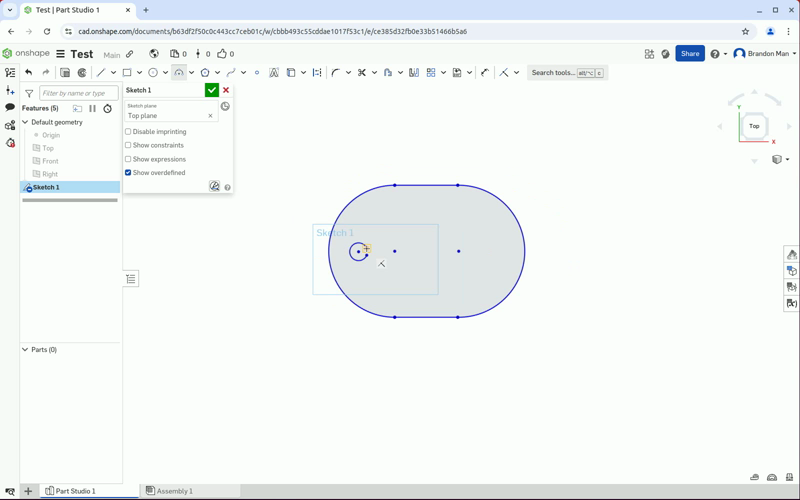
scroll(-6)
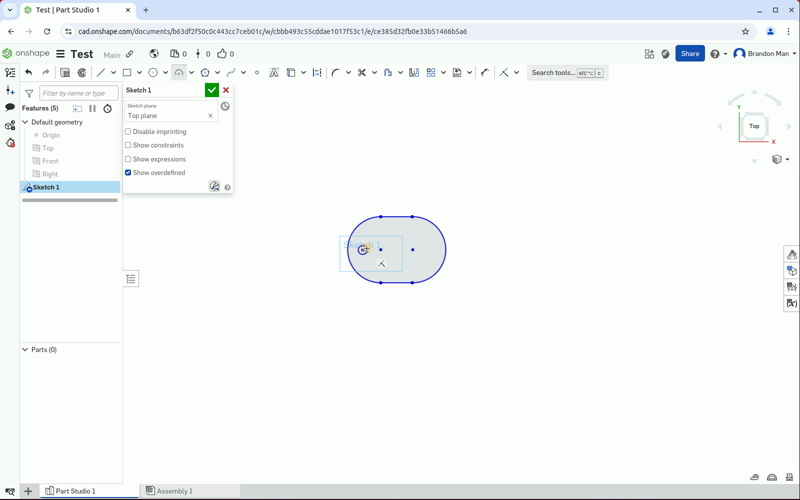
key_down(shift)
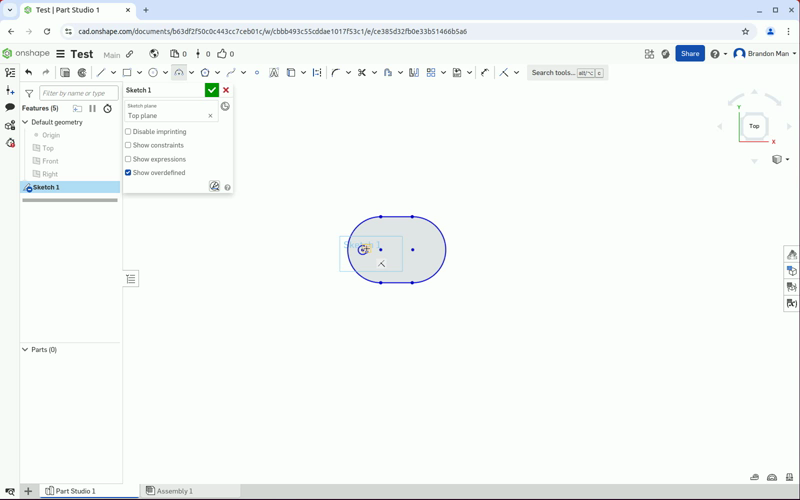
mouse_move(427, 248)
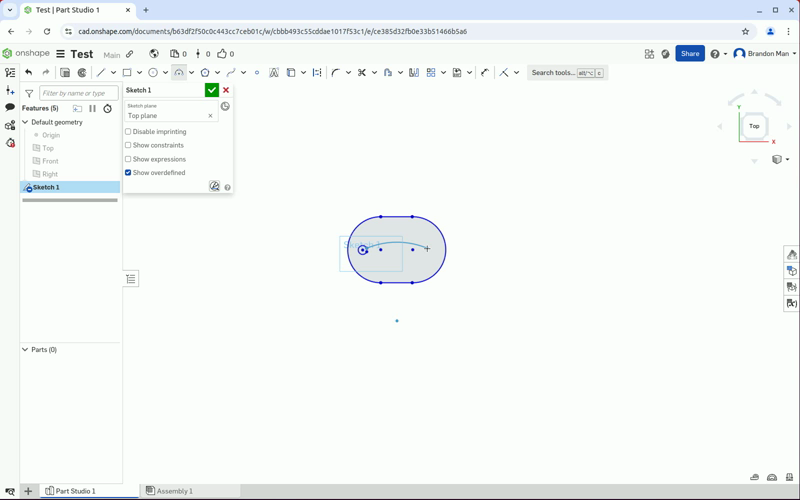
click(427, 248)
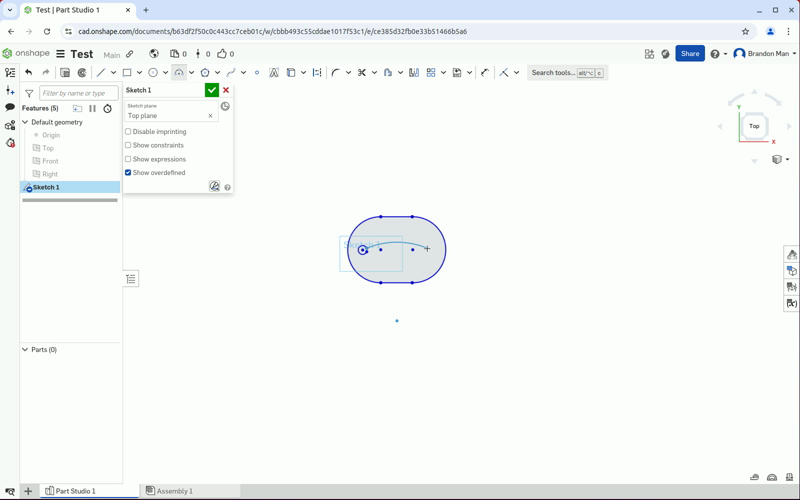
mouse_move(396, 219)
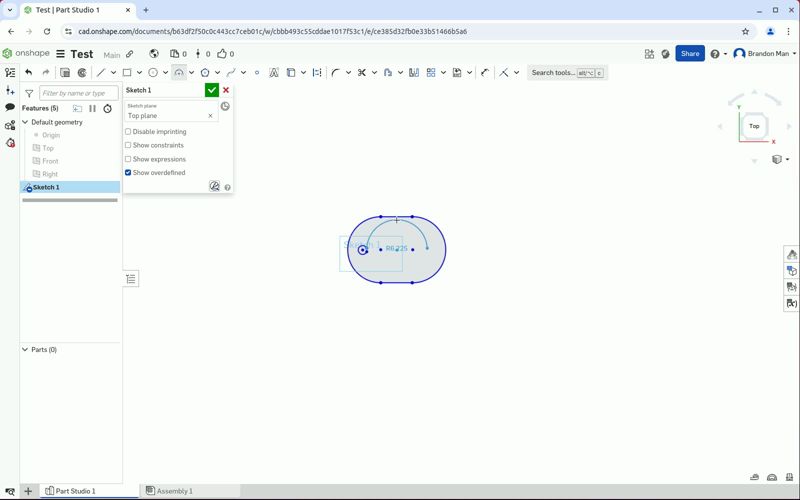
click(396, 219)
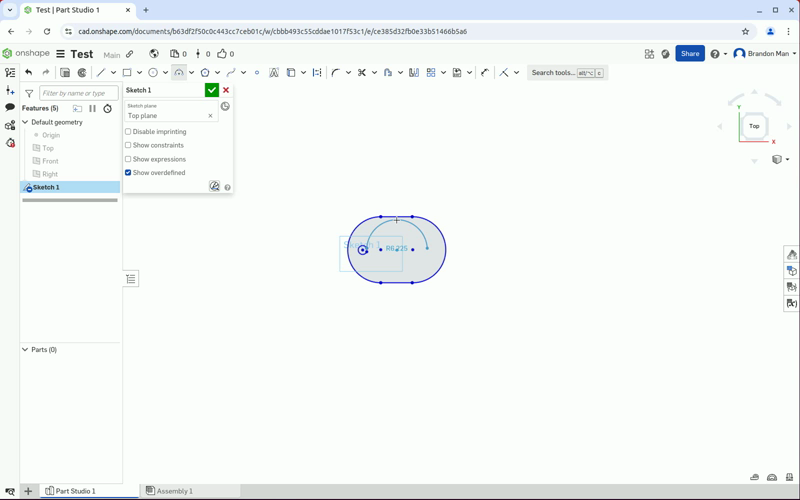
key_up(shift)
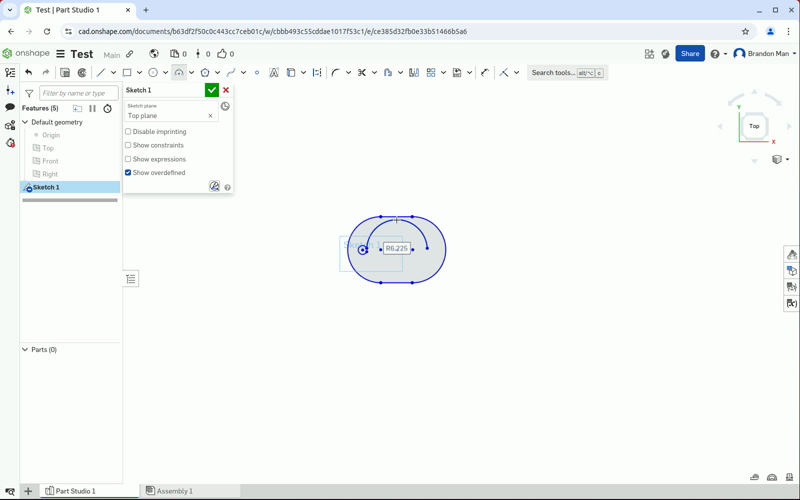
mouse_move(427, 248)
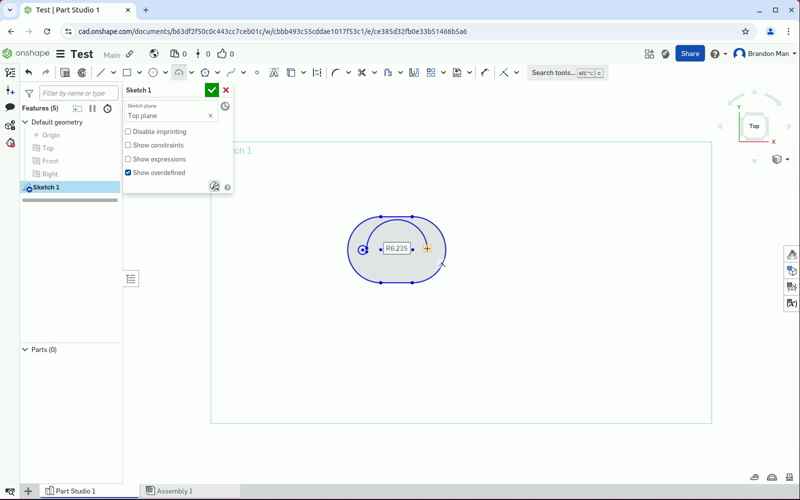
click(427, 248)
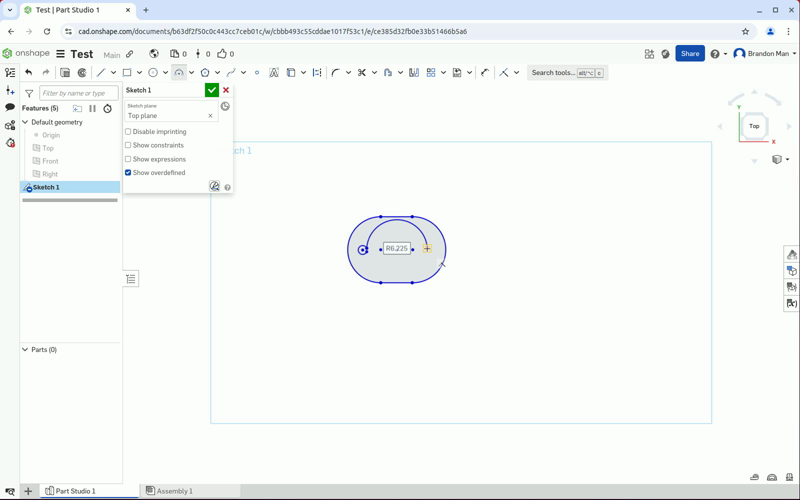
key_down(shift)
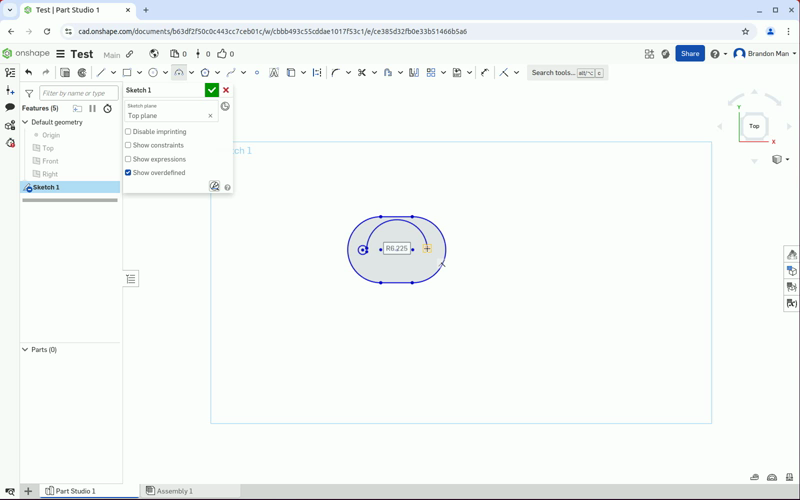
mouse_move(427, 251)
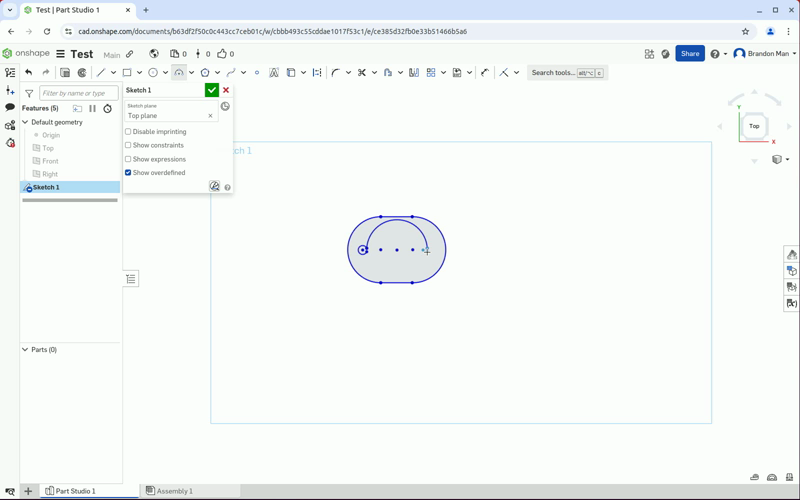
scroll(6)
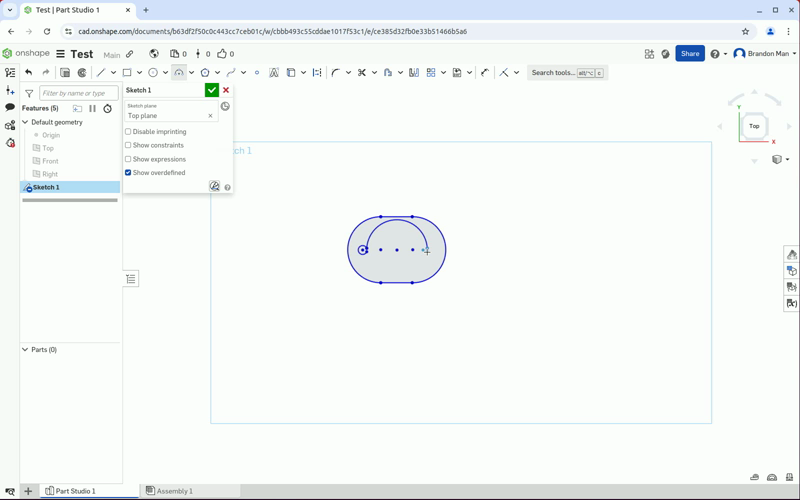
scroll(6)
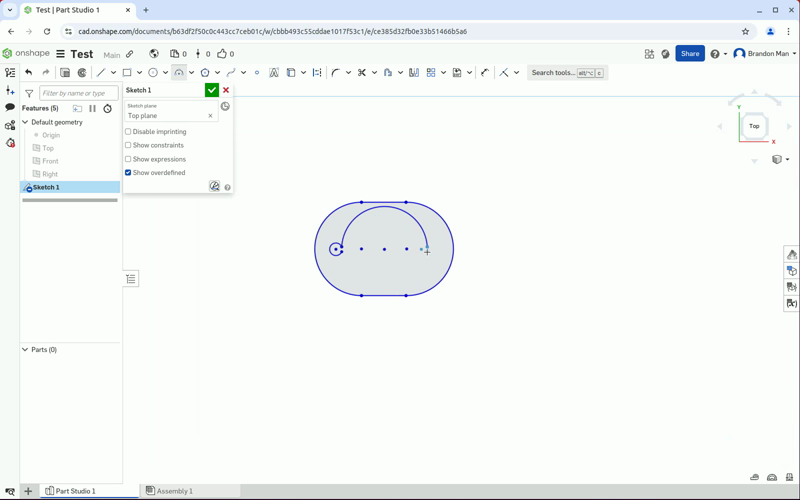
scroll(6)
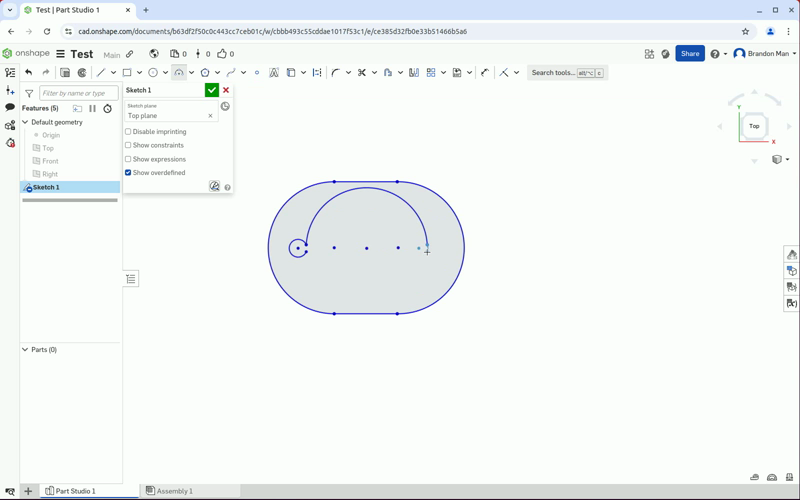
scroll(6)
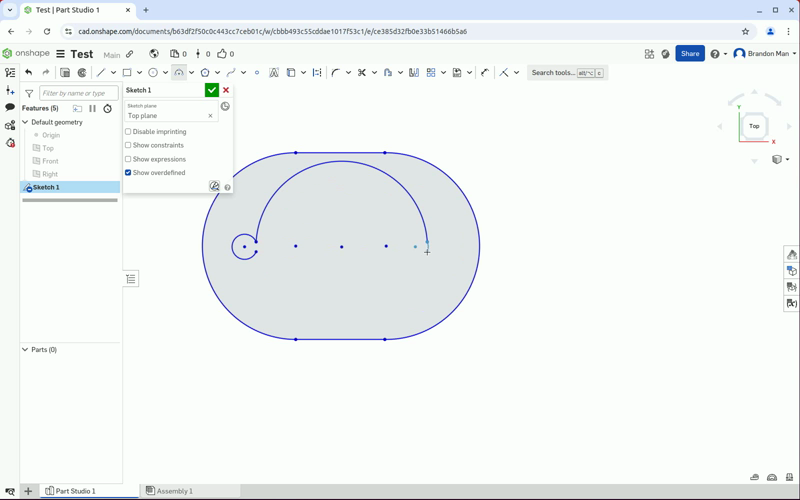
scroll(6)
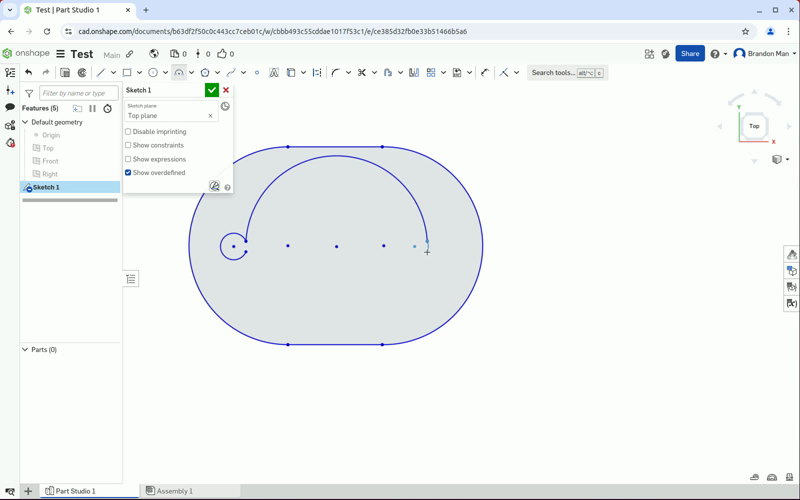
scroll(6)
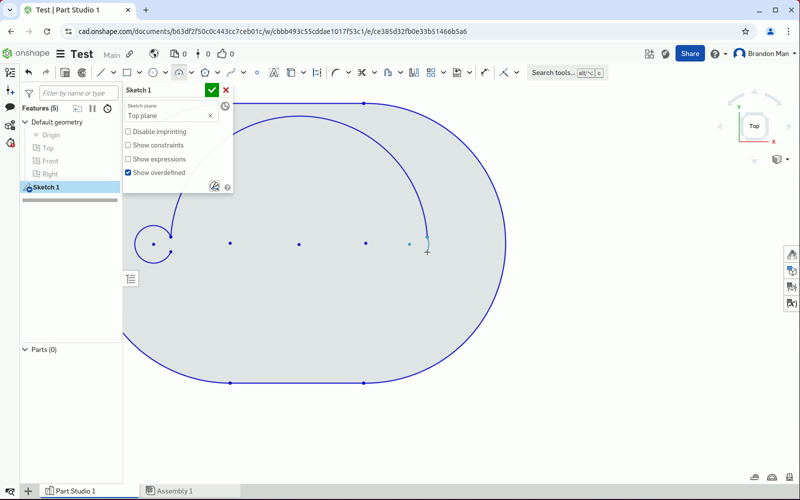
scroll(6)
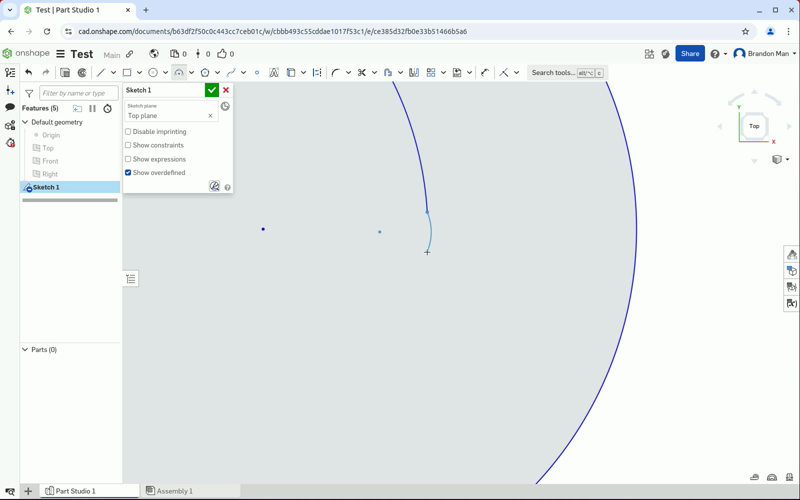
click(427, 251)
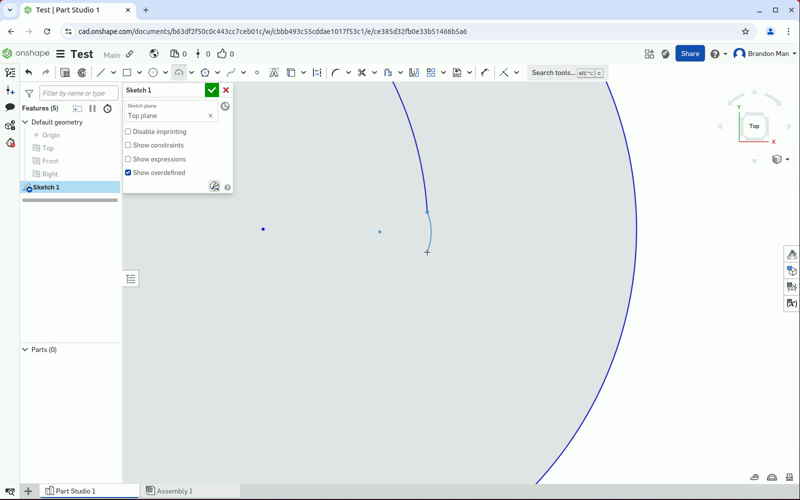
scroll(-6)
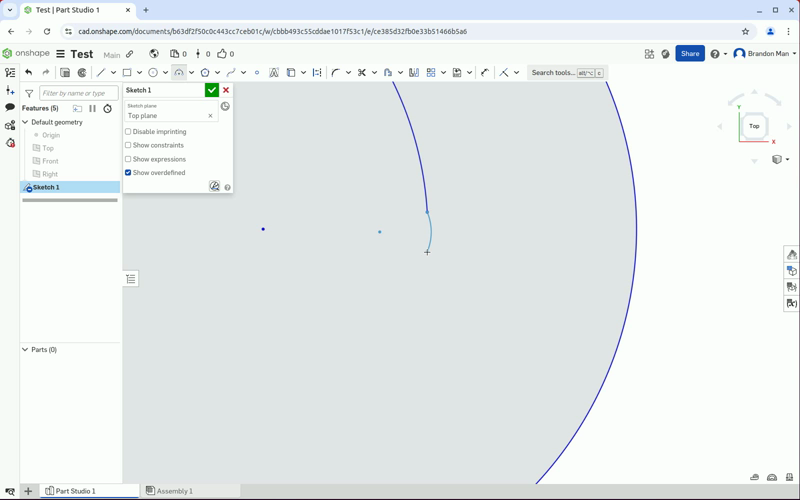
scroll(-6)
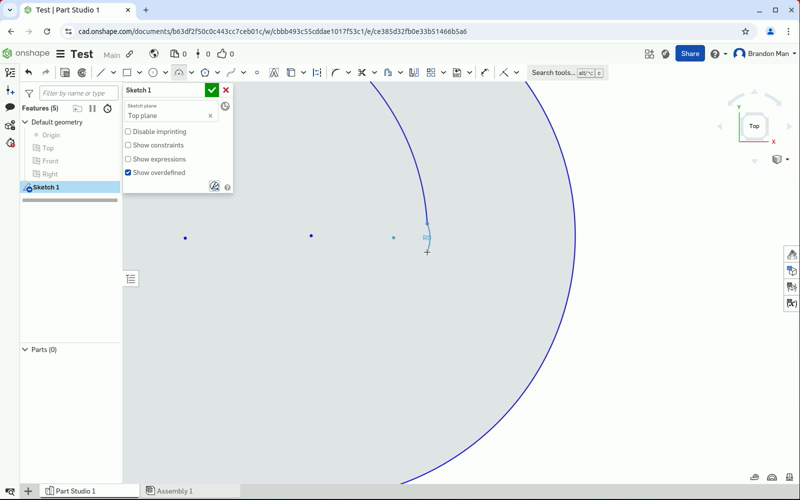
scroll(-6)
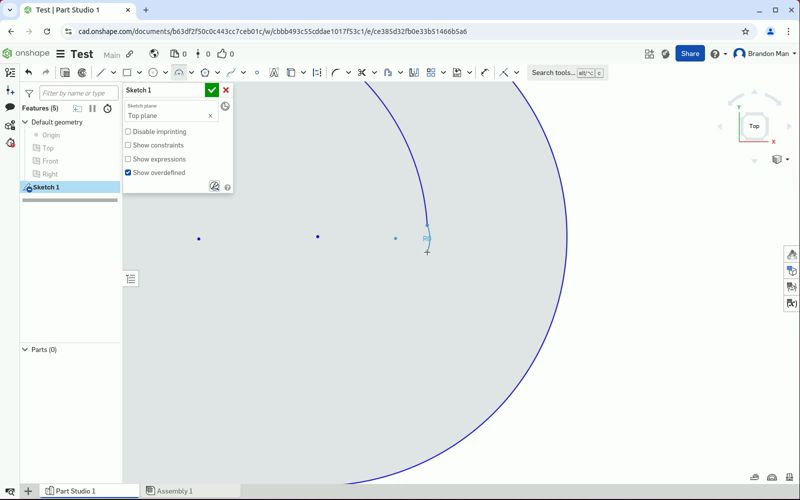
scroll(-6)
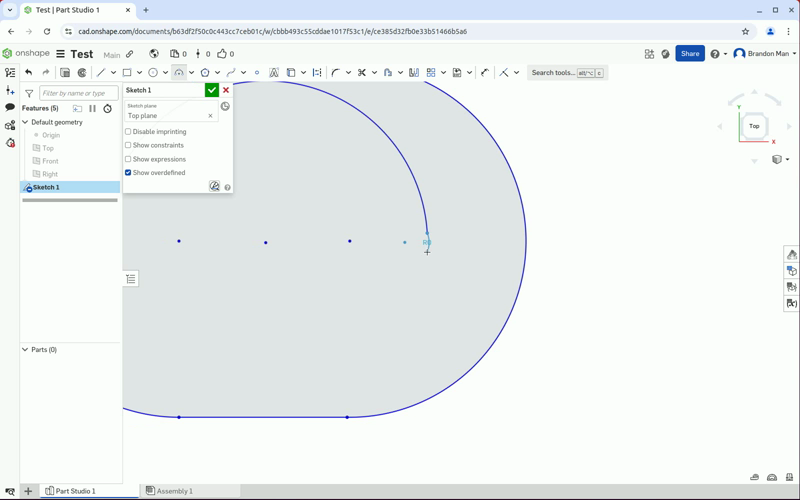
scroll(-6)
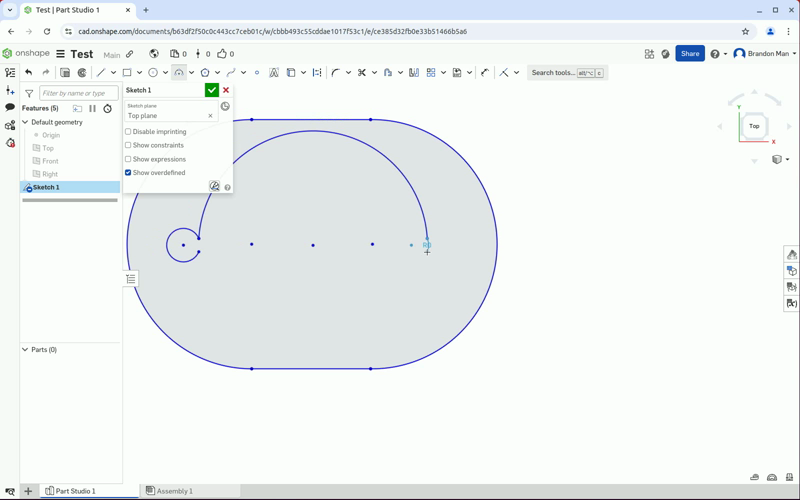
scroll(-6)
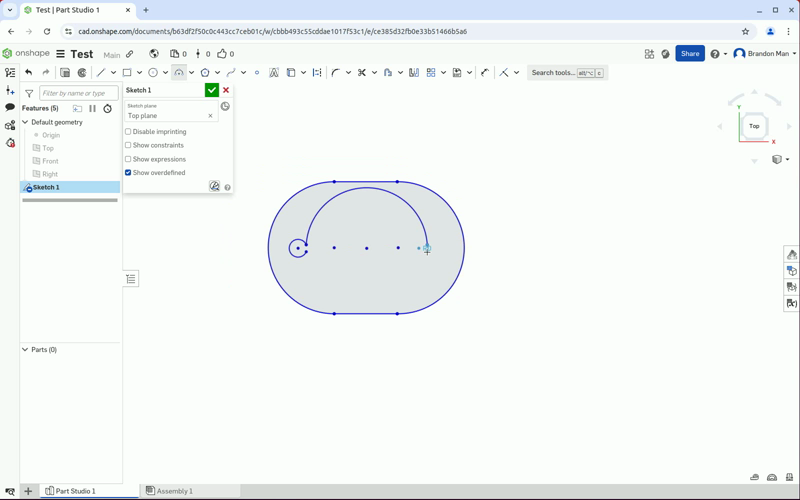
scroll(-6)
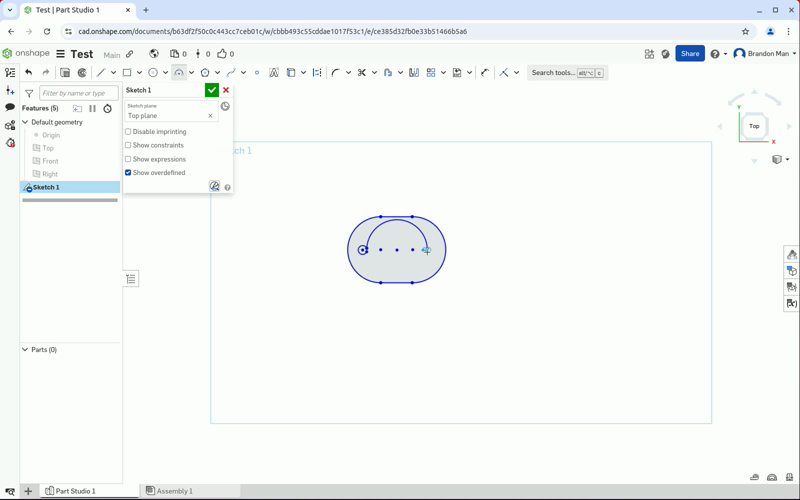
mouse_move(435, 249)
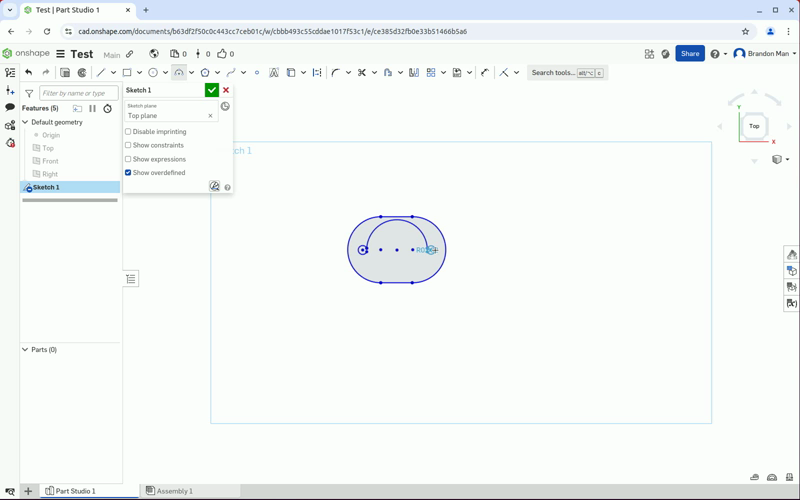
scroll(6)
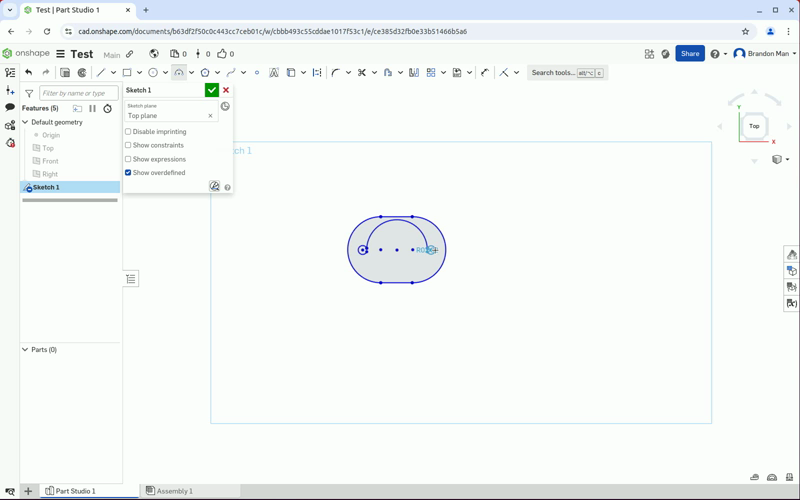
scroll(6)
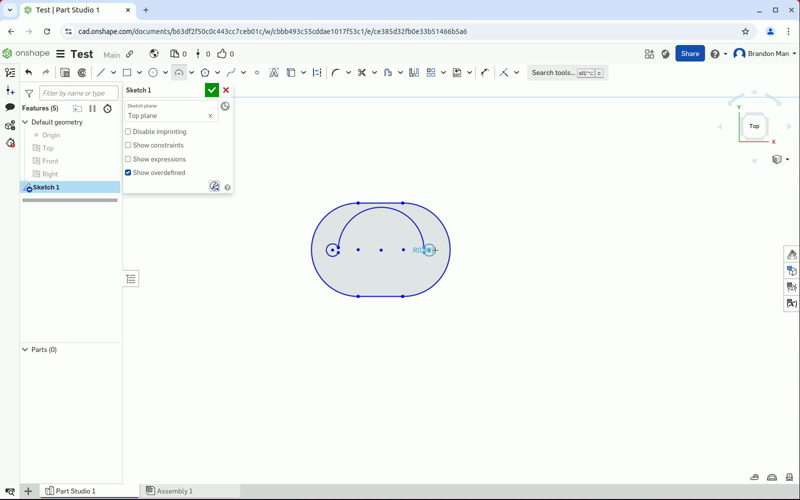
scroll(6)
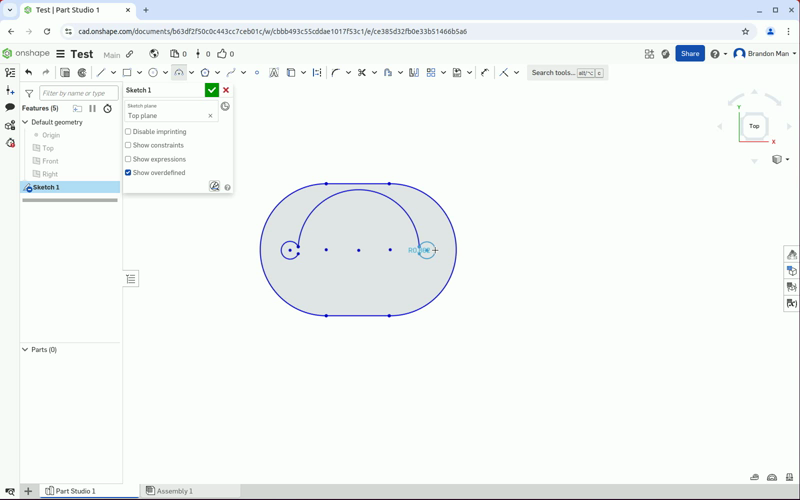
scroll(6)
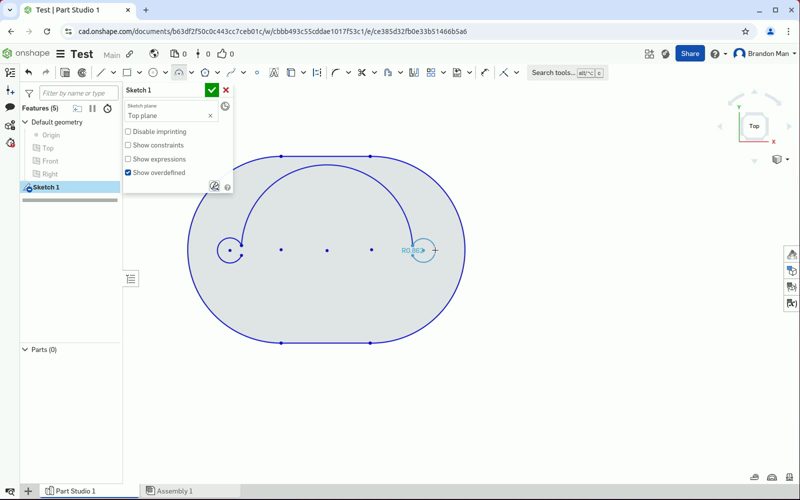
scroll(6)
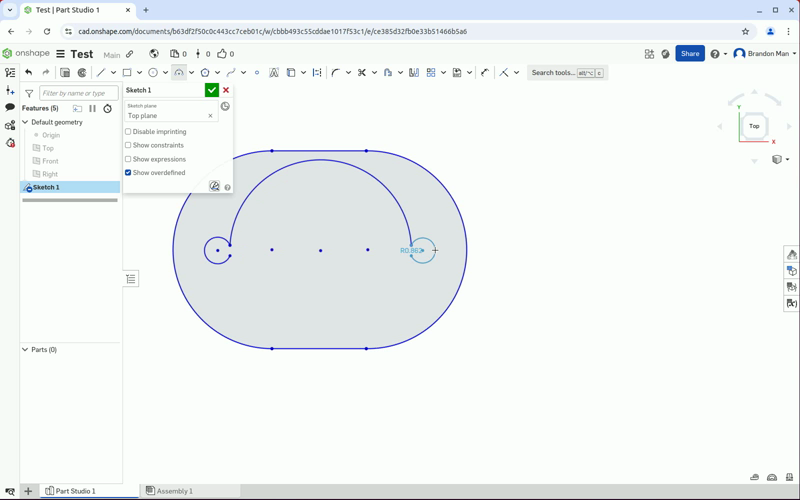
scroll(6)
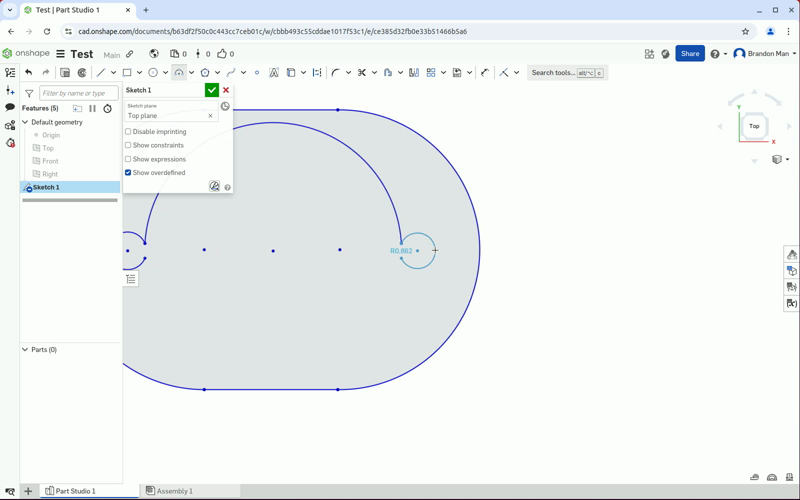
scroll(6)
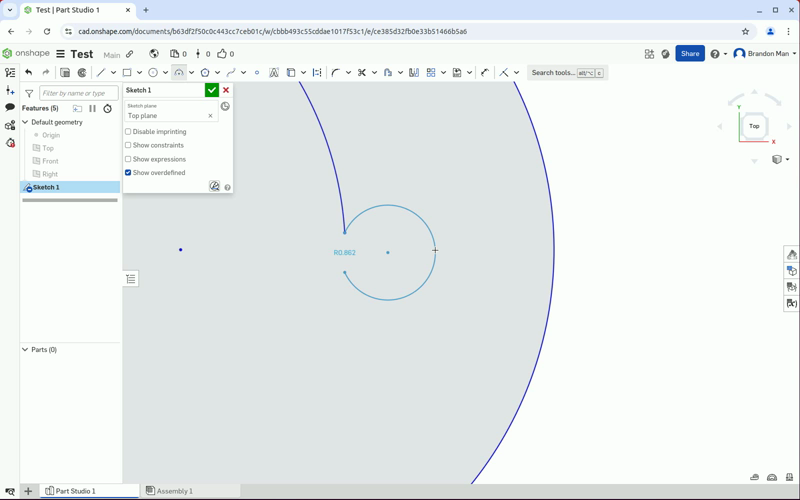
click(435, 249)
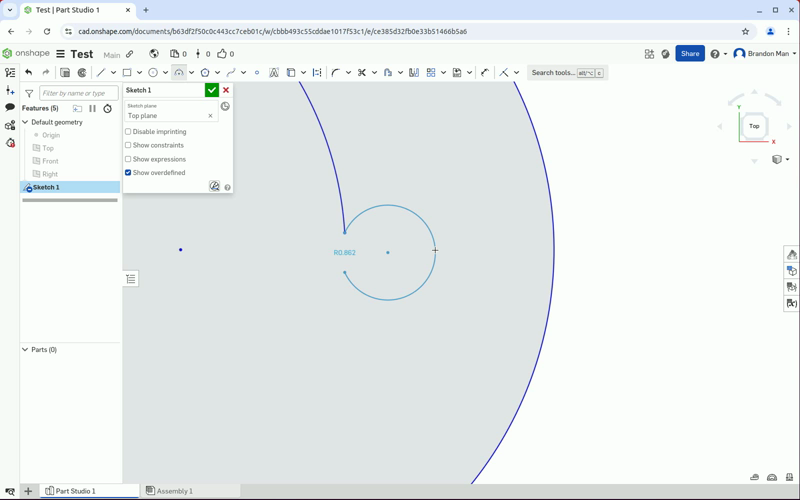
scroll(-6)
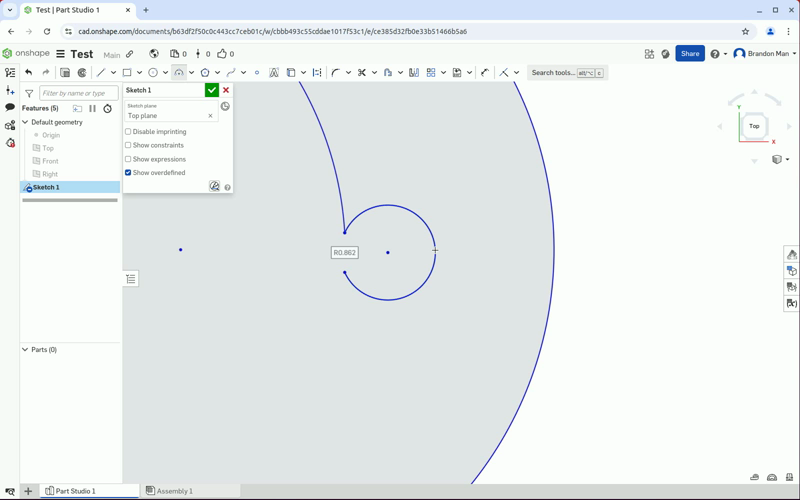
scroll(-6)
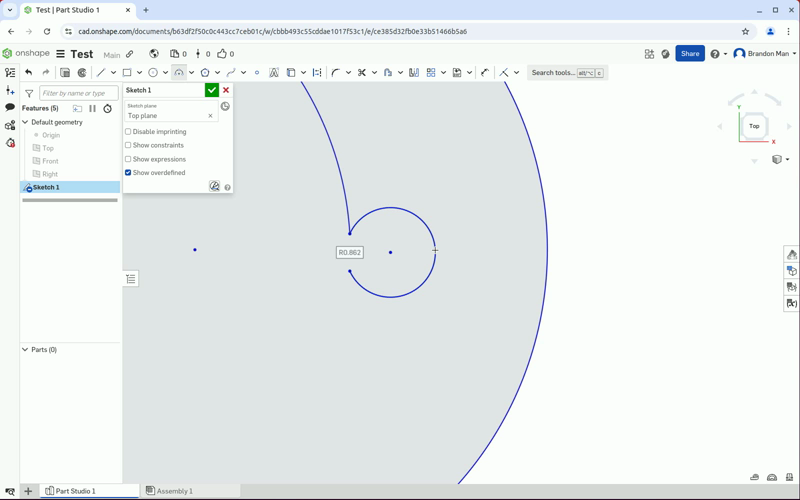
scroll(-6)
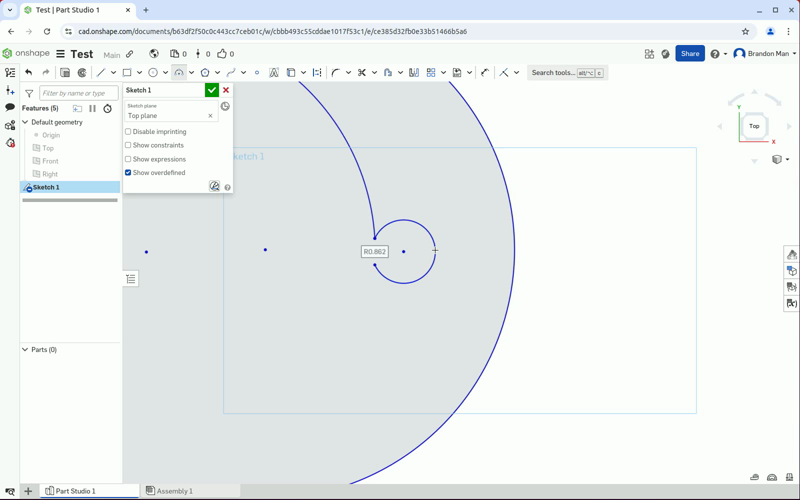
scroll(-6)
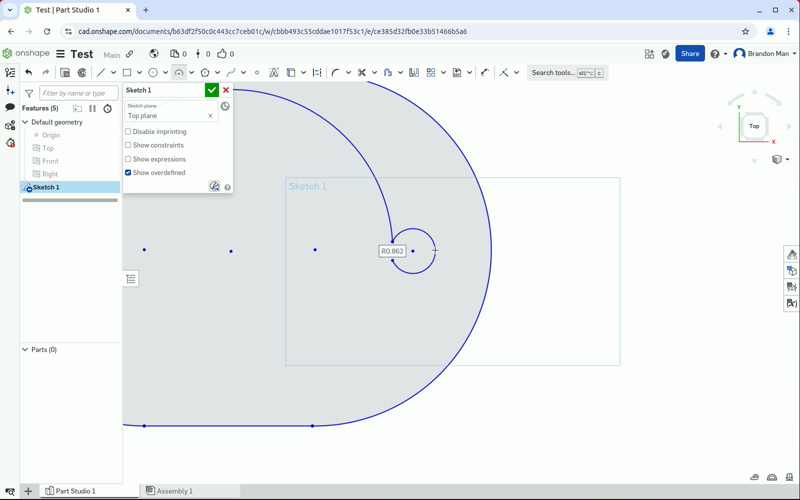
scroll(-6)
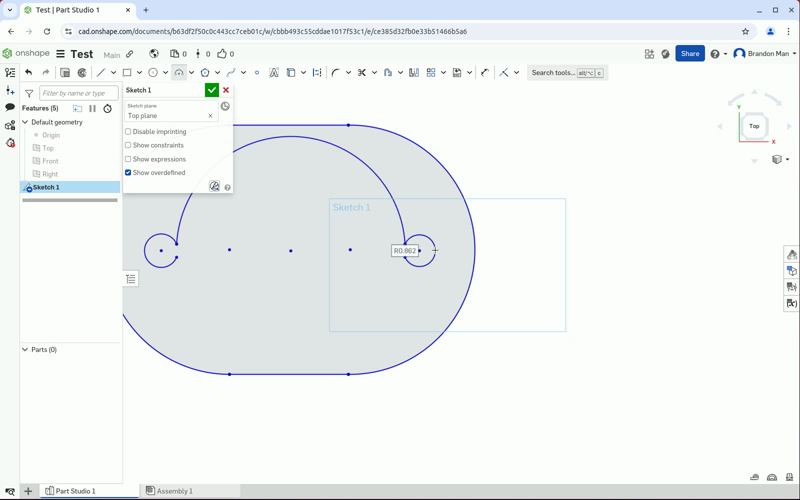
scroll(-6)
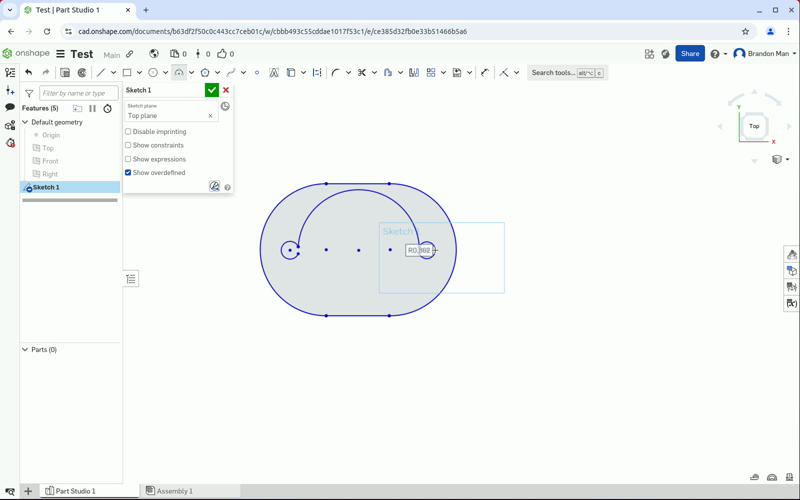
scroll(-6)
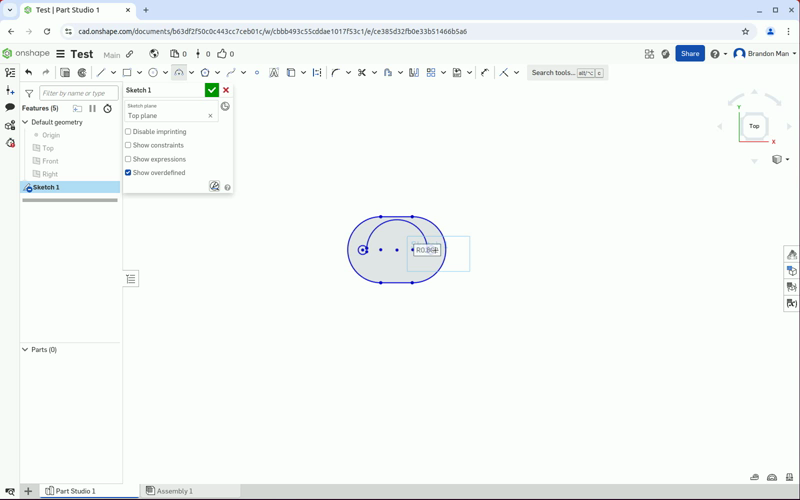
key_up(shift)
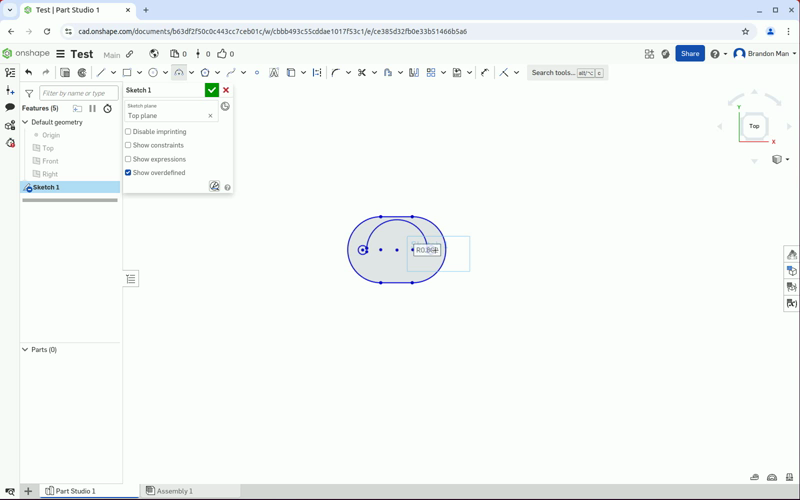
mouse_move(427, 251)
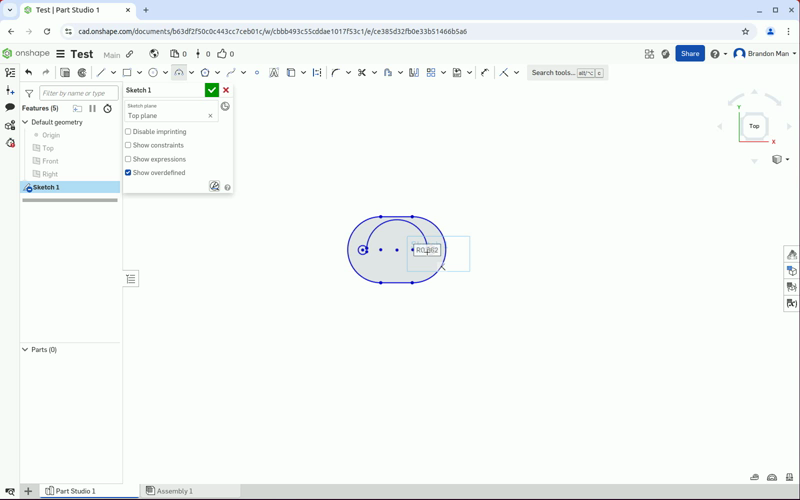
scroll(6)
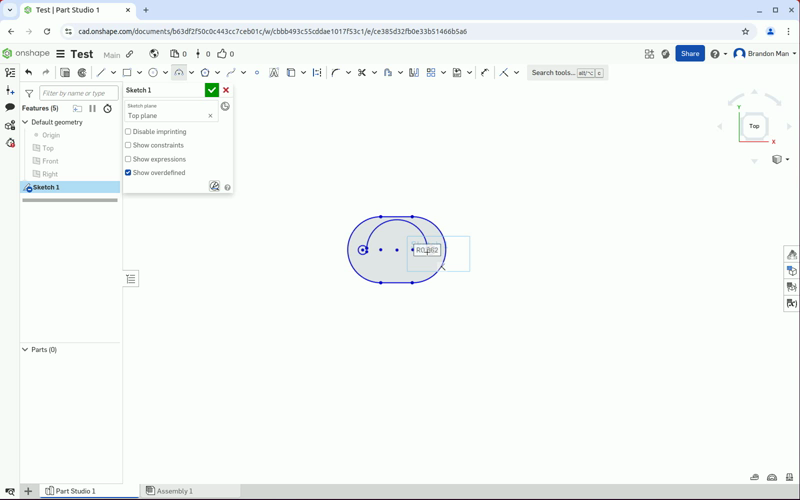
scroll(6)
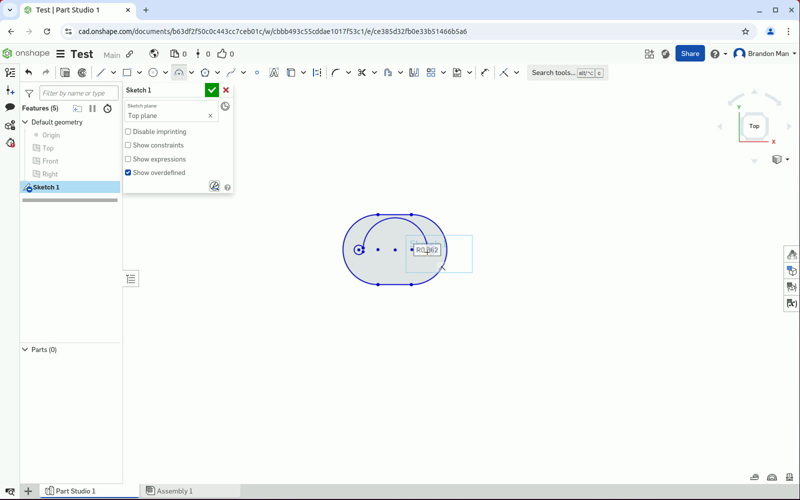
scroll(6)
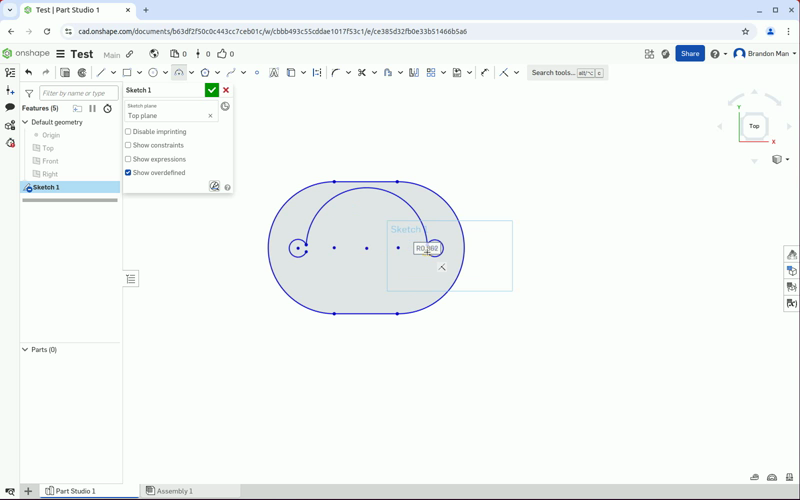
scroll(6)
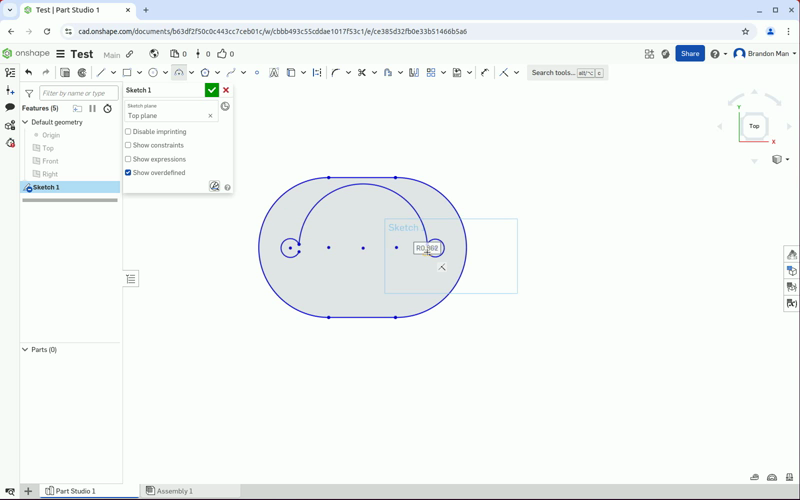
scroll(6)
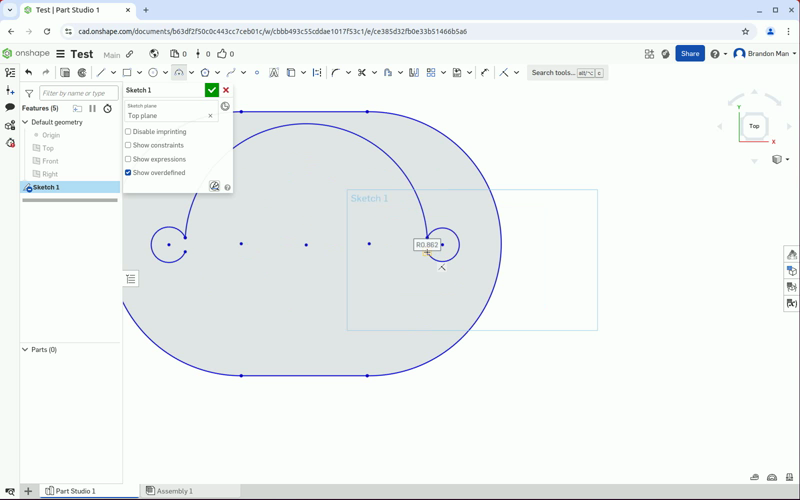
scroll(6)
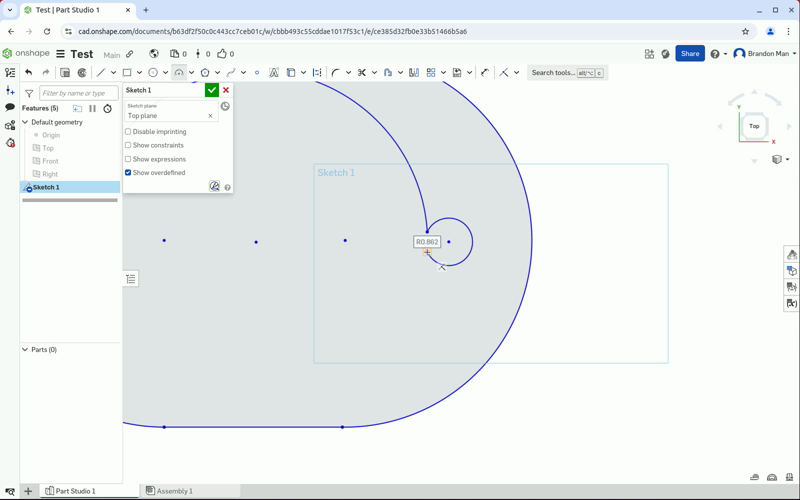
scroll(6)
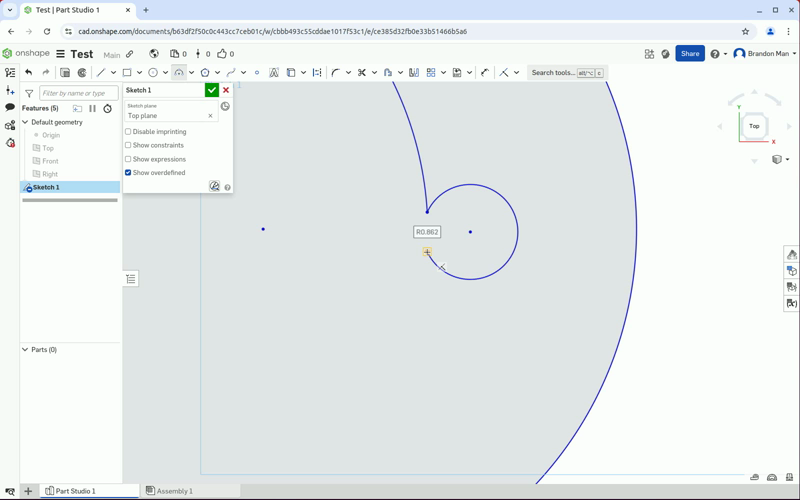
click(427, 251)
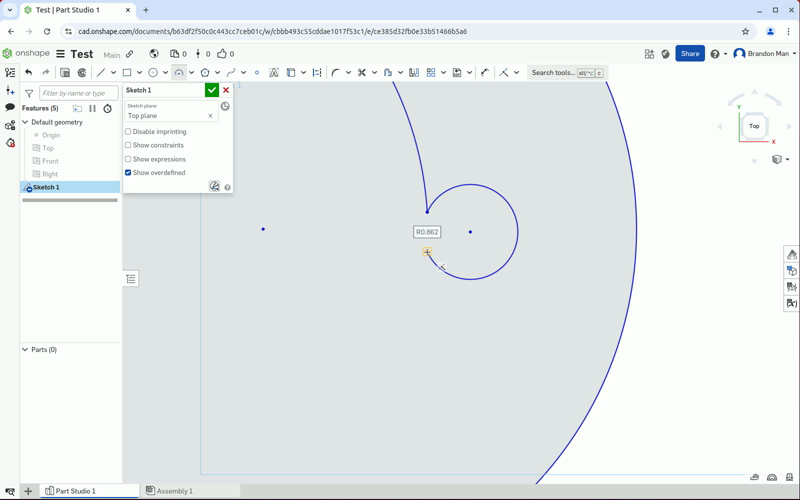
scroll(-6)
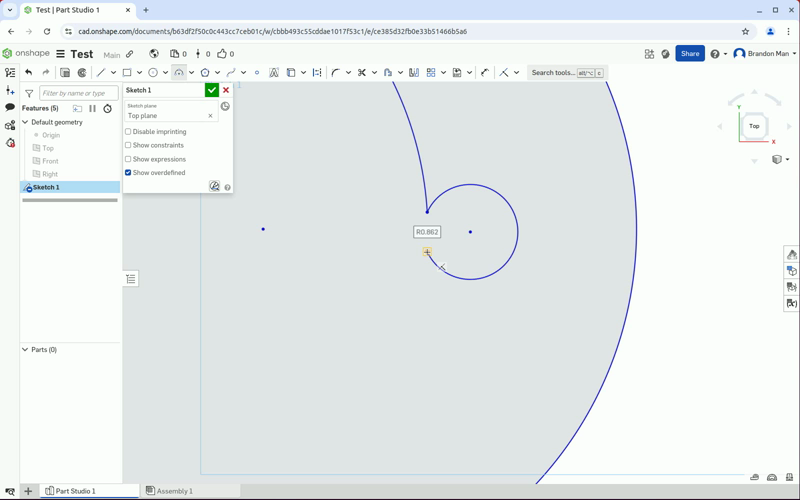
scroll(-6)
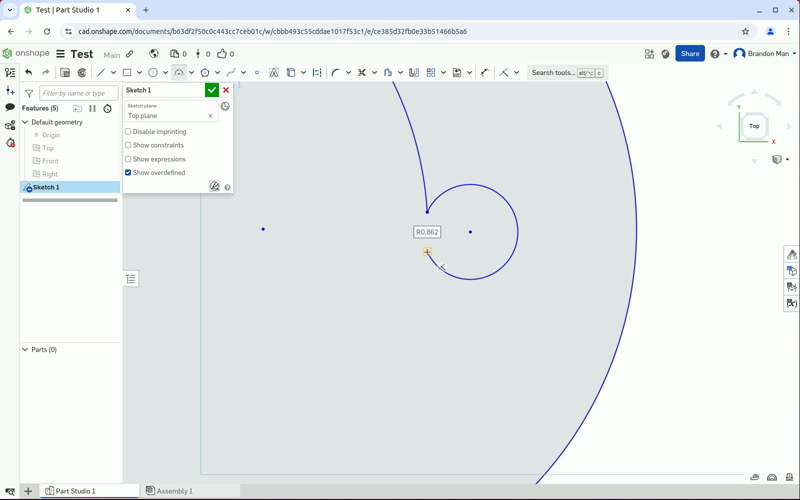
scroll(-6)
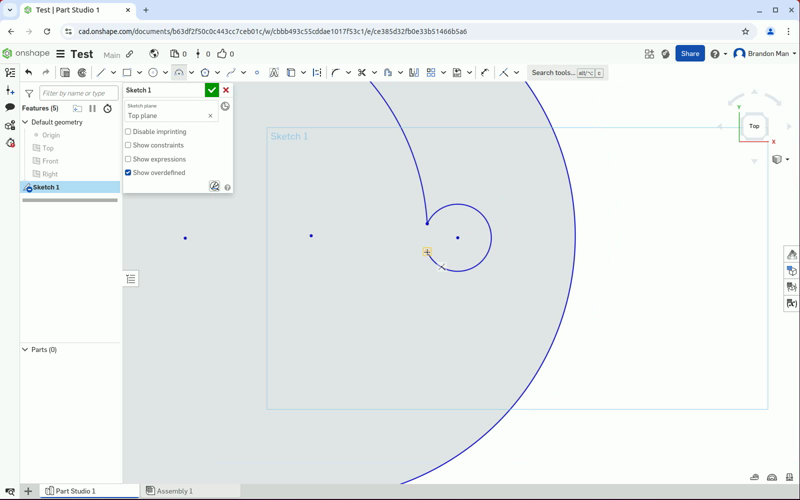
scroll(-6)
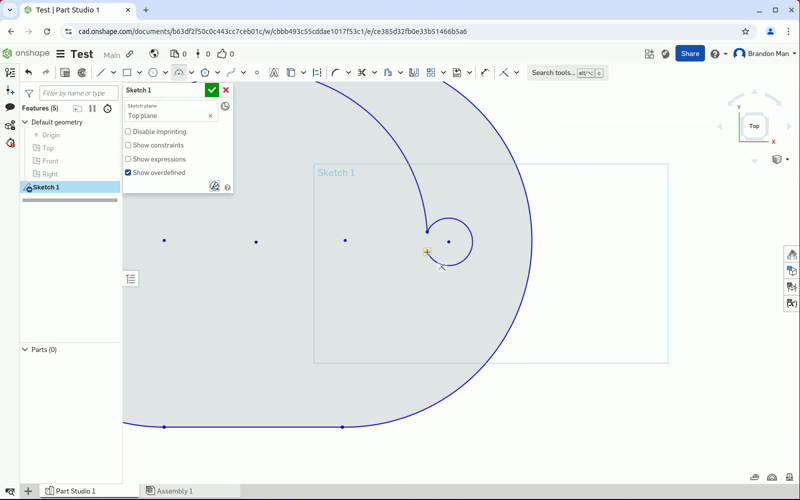
scroll(-6)
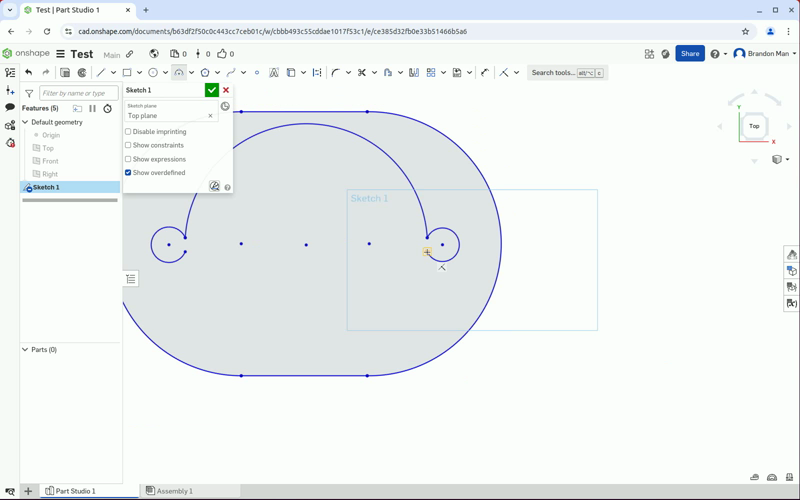
scroll(-6)
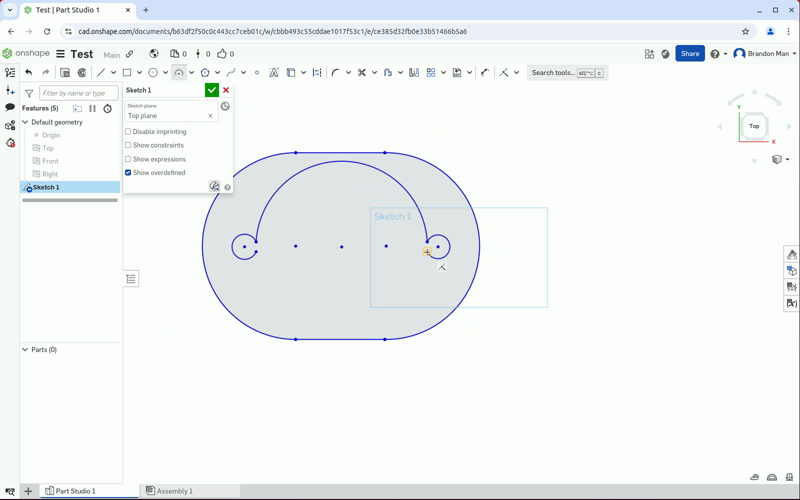
scroll(-6)
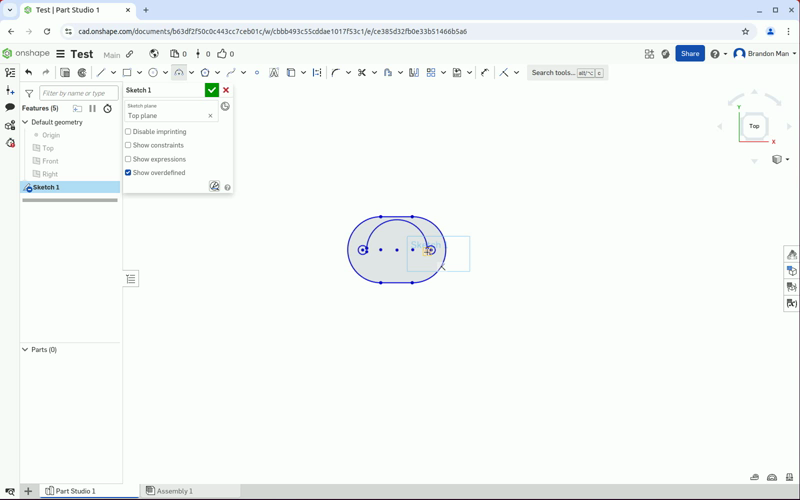
mouse_move(366, 251)
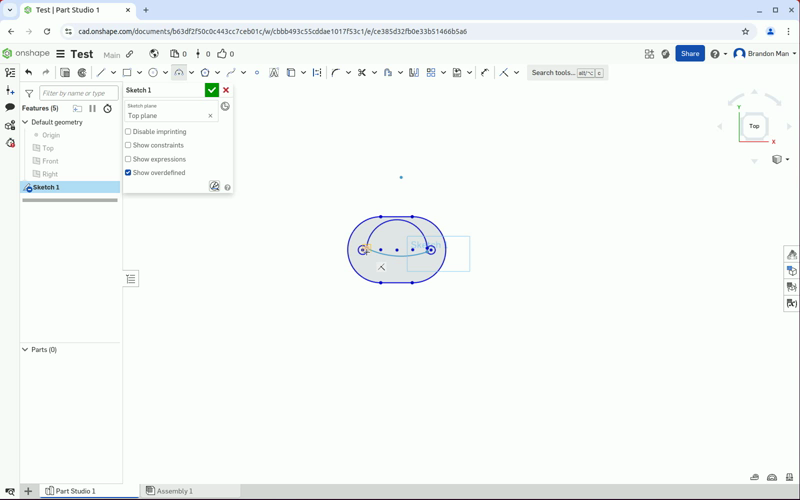
scroll(6)
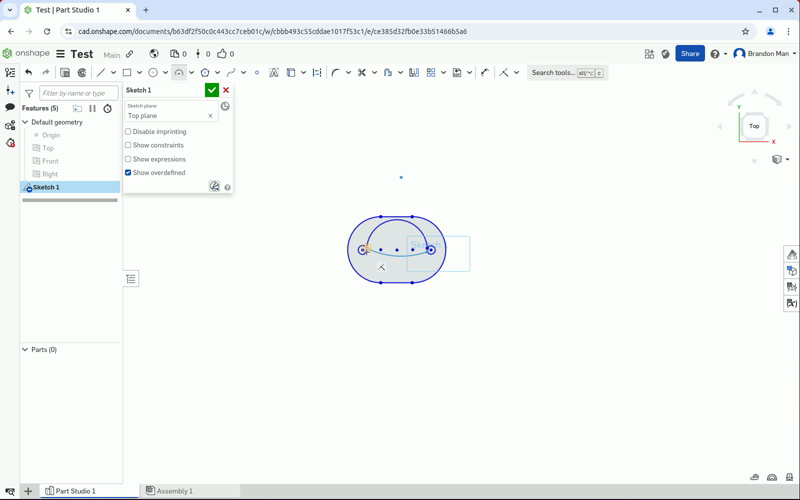
scroll(6)
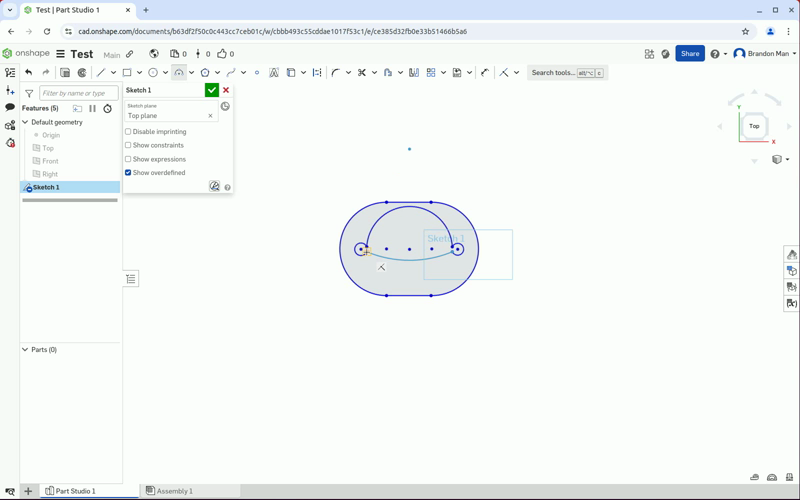
scroll(6)
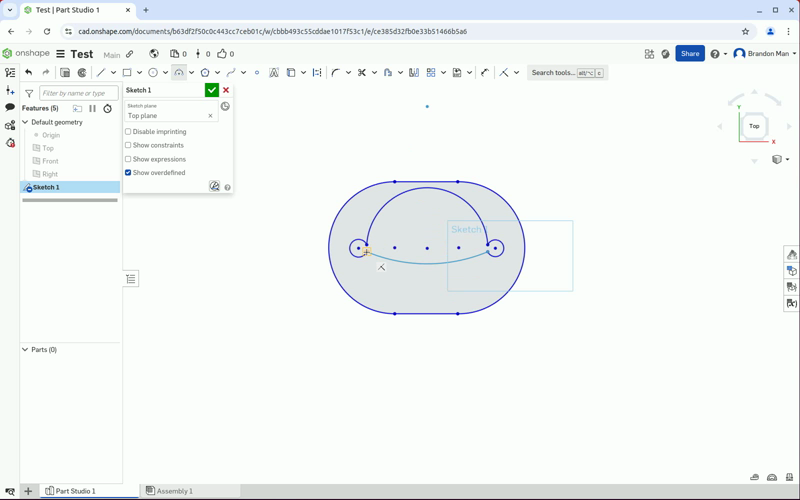
scroll(6)
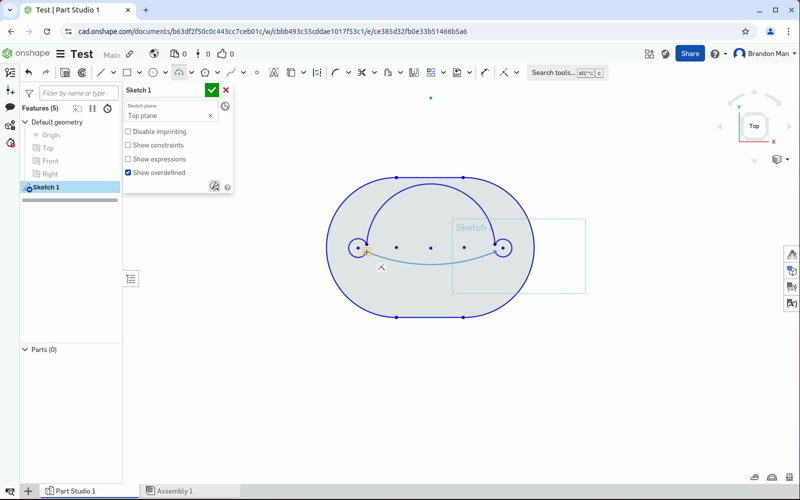
scroll(6)
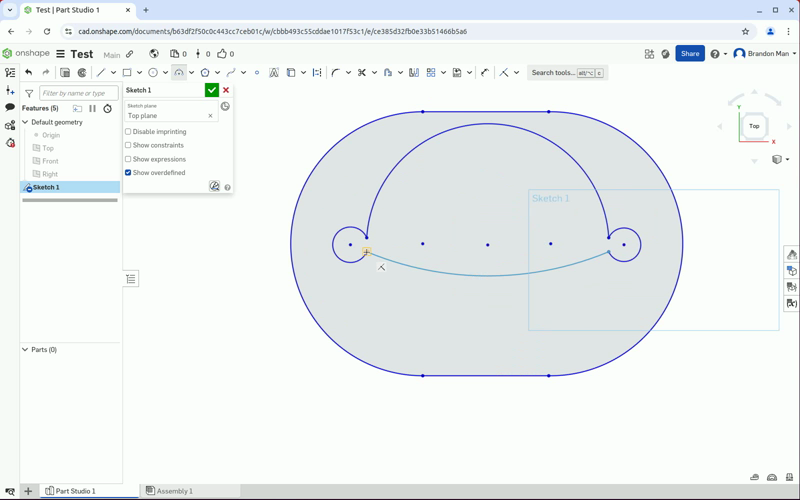
scroll(6)
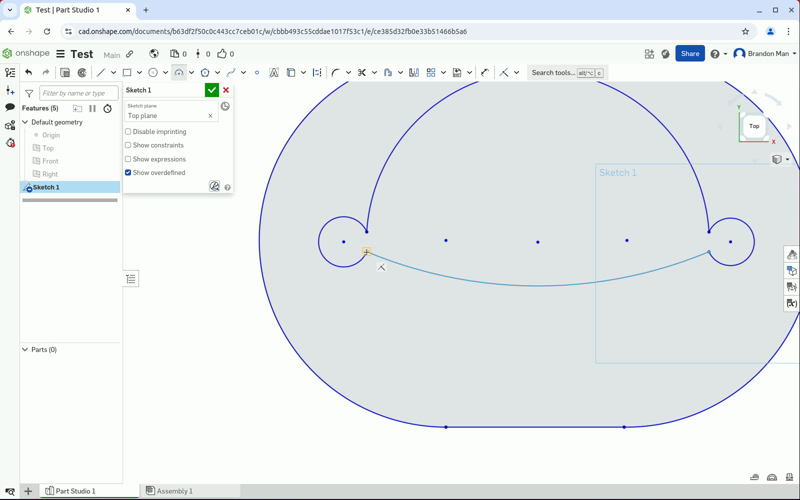
scroll(6)
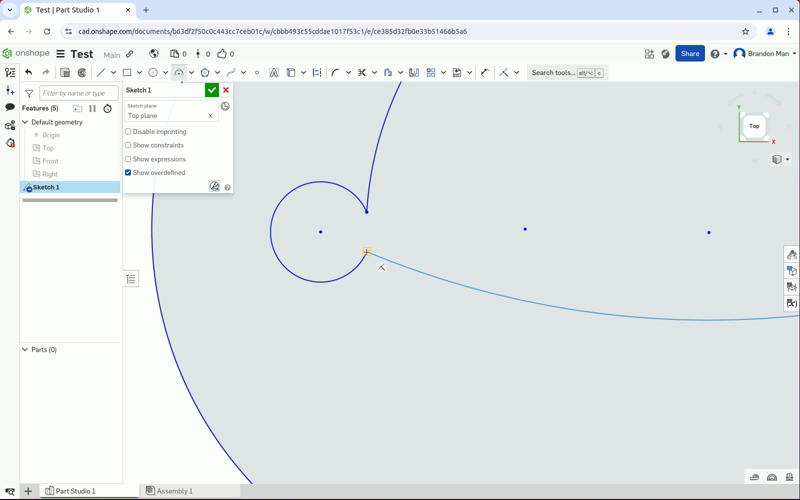
click(366, 251)
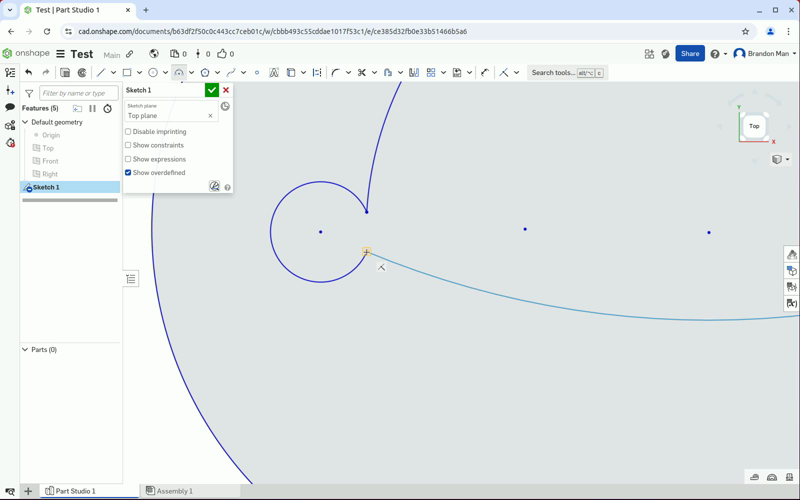
scroll(-6)
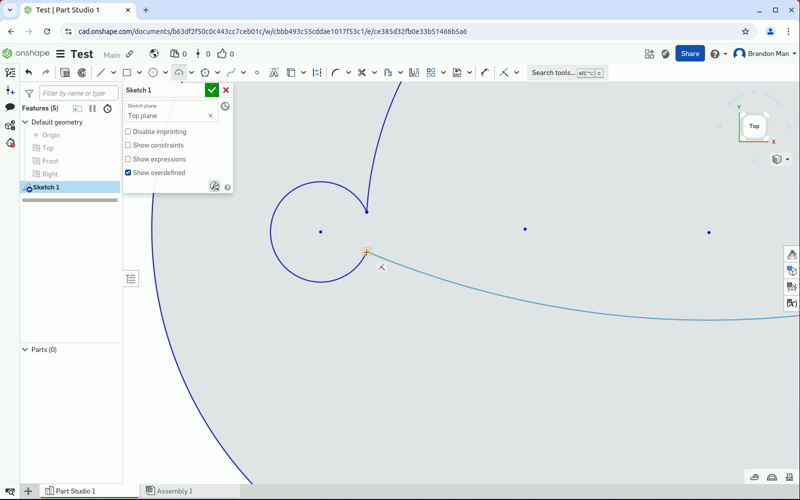
scroll(-6)
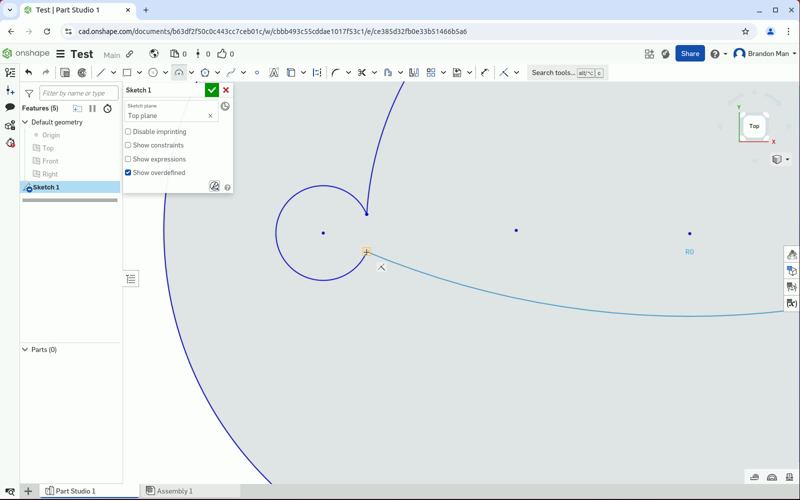
scroll(-6)
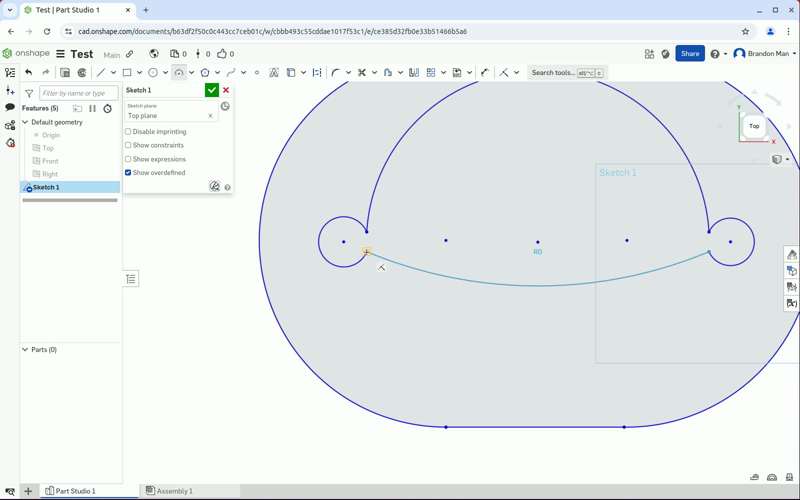
scroll(-6)
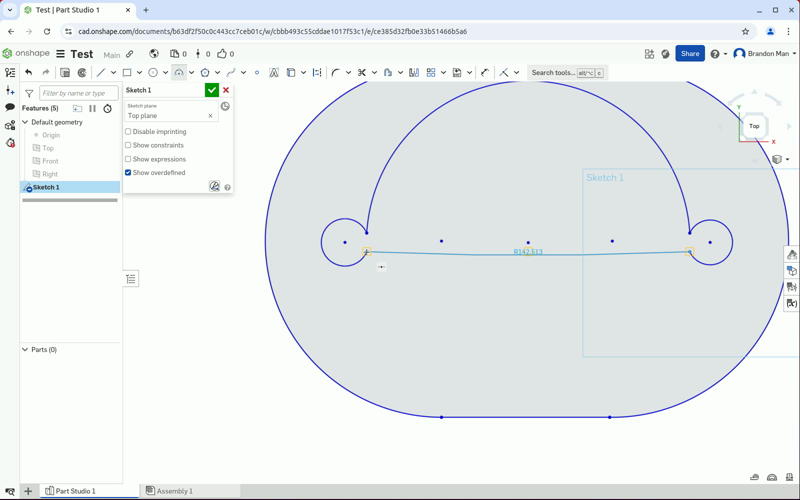
scroll(-6)
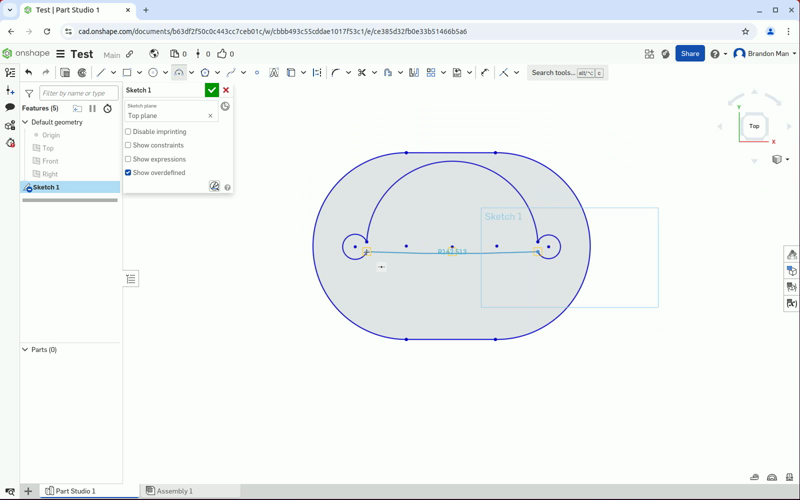
scroll(-6)
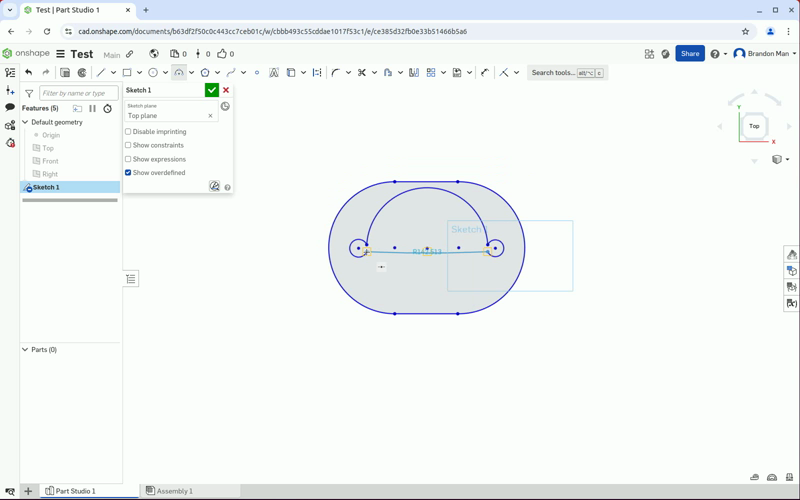
scroll(-6)
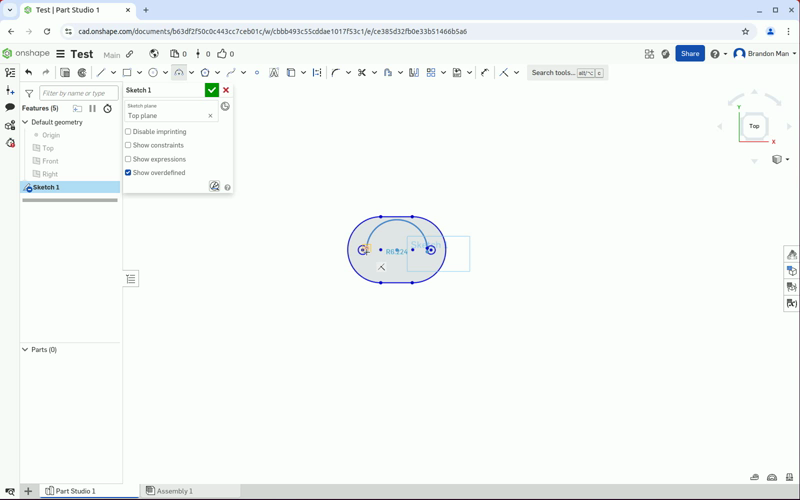
key_down(shift)
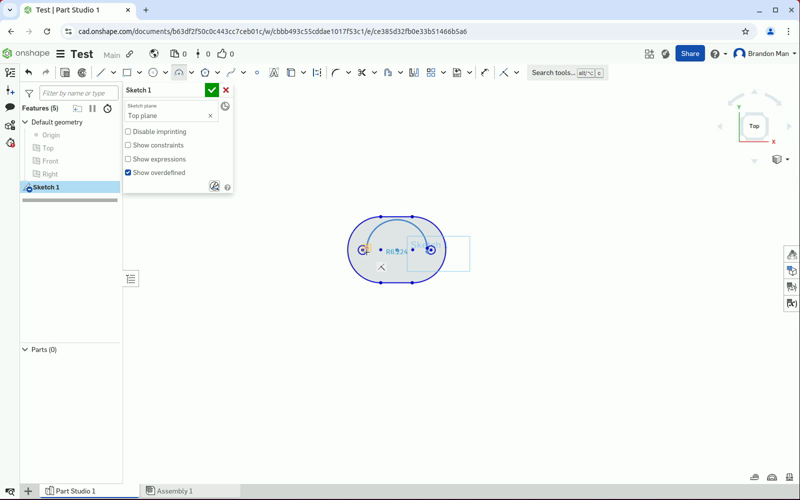
mouse_move(396, 280)
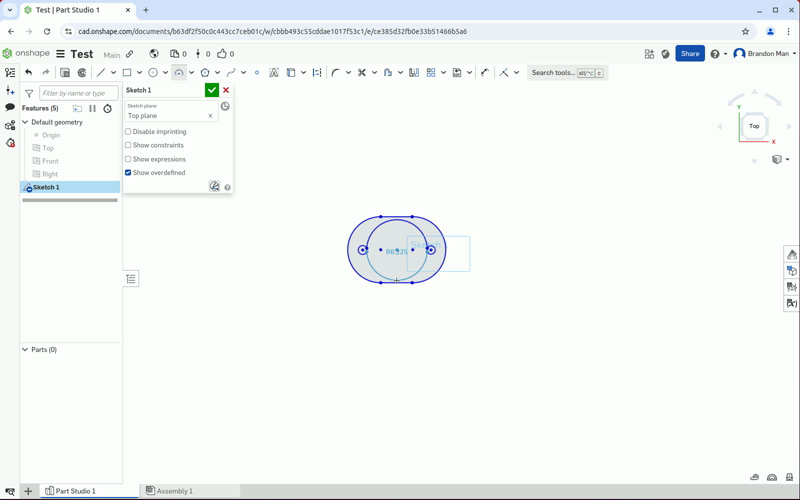
click(396, 280)
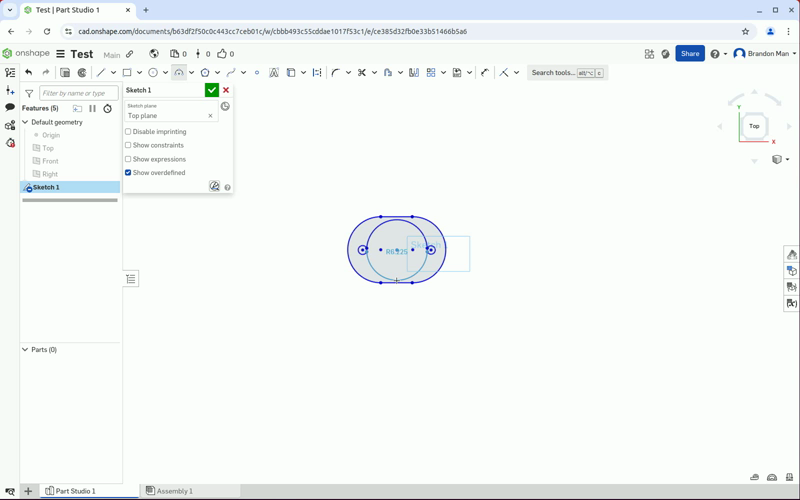
key_up(shift)
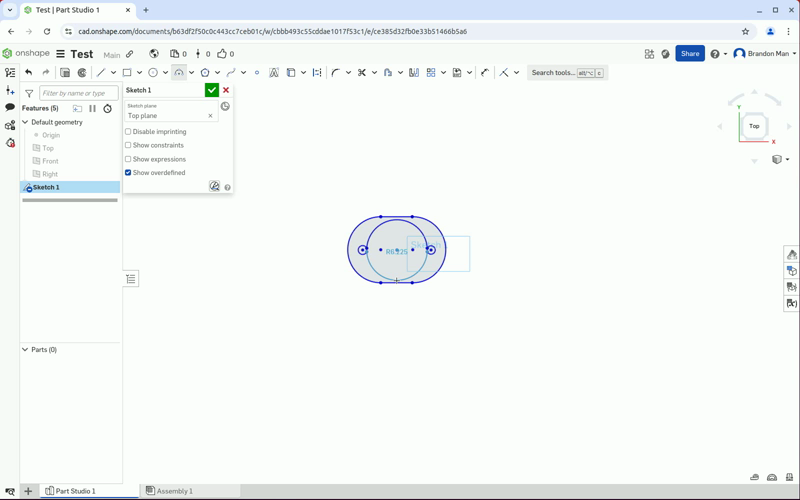
key(esc)
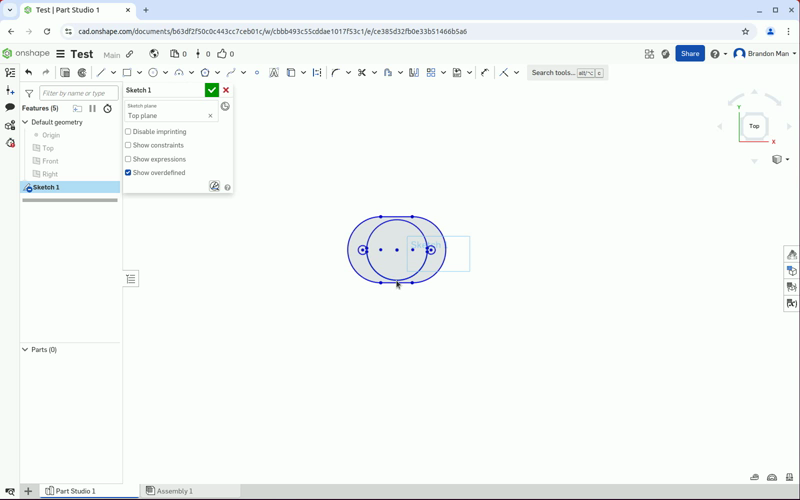
mouse_move(356, 258)
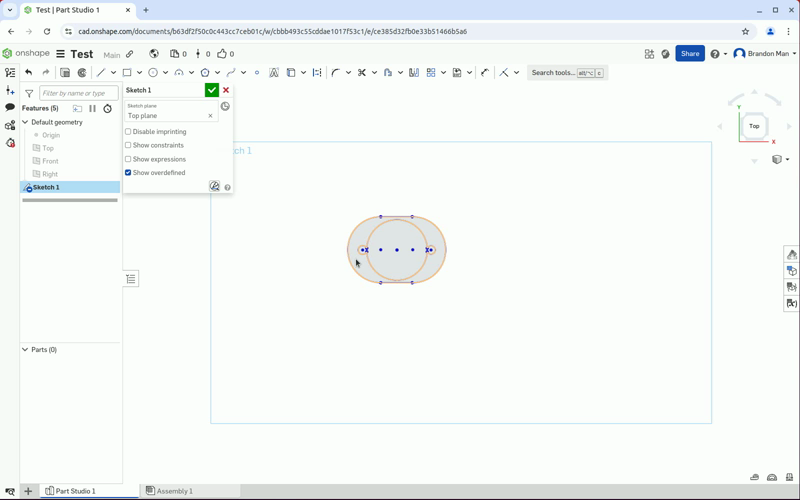
click(356, 258)
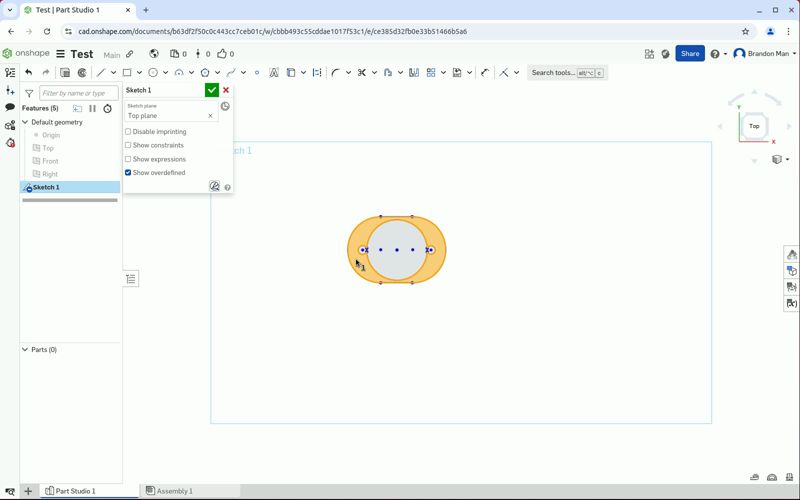
mouse_move(73, 352)
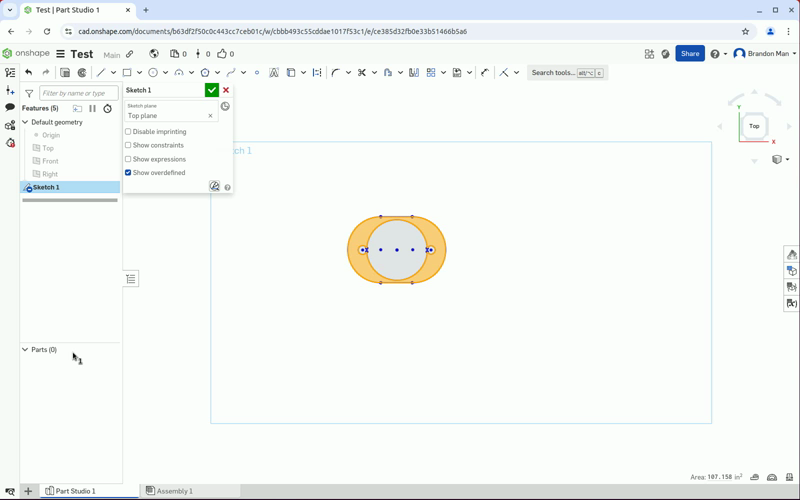
key(shift+y)
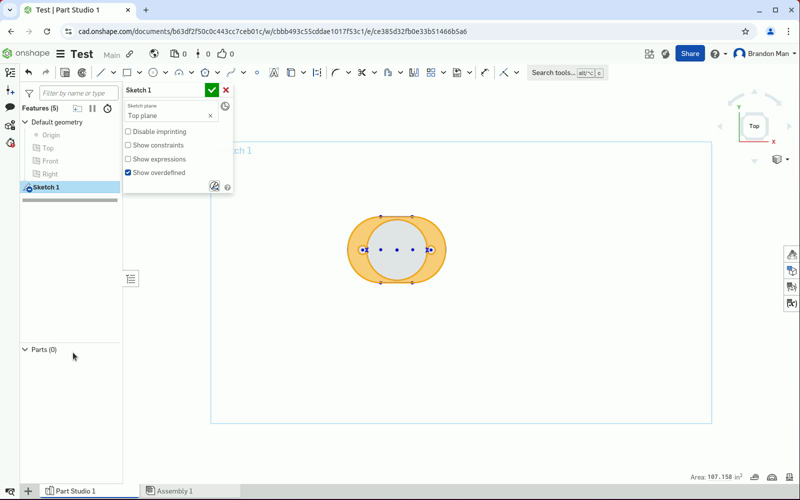
key(shift+e)
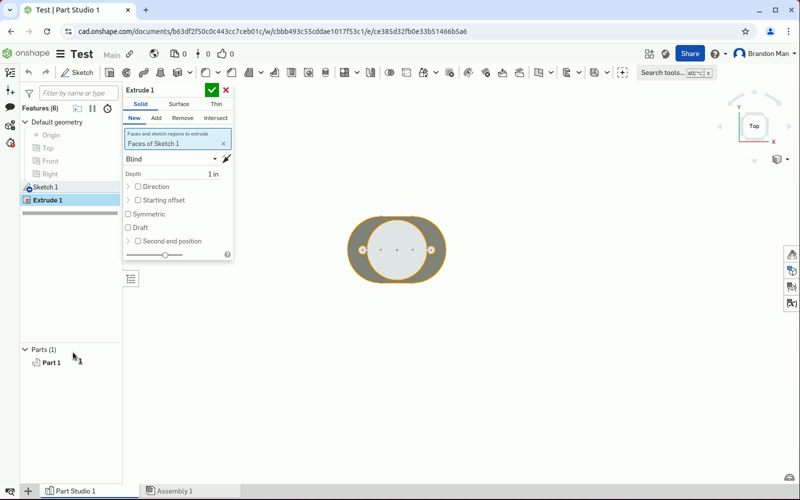
mouse_move(143, 106)
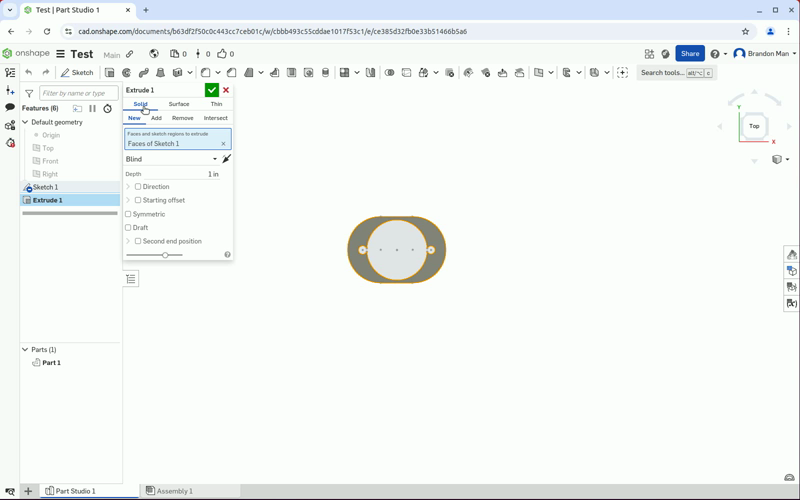
click(143, 106)
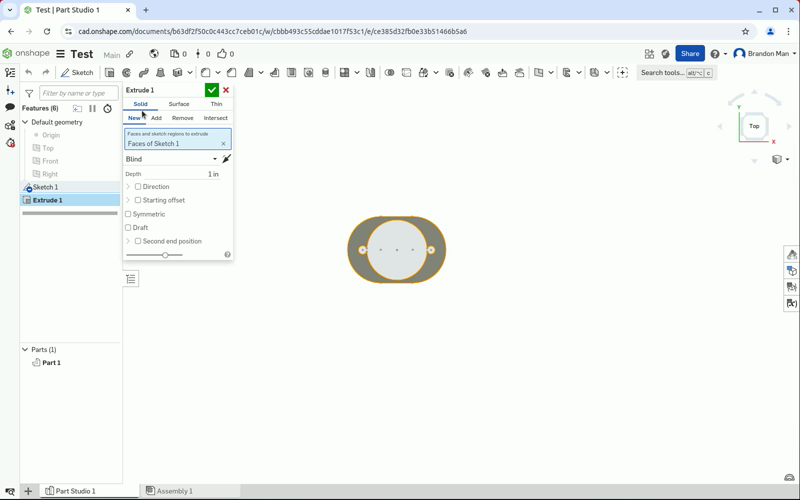
mouse_move(137, 120)
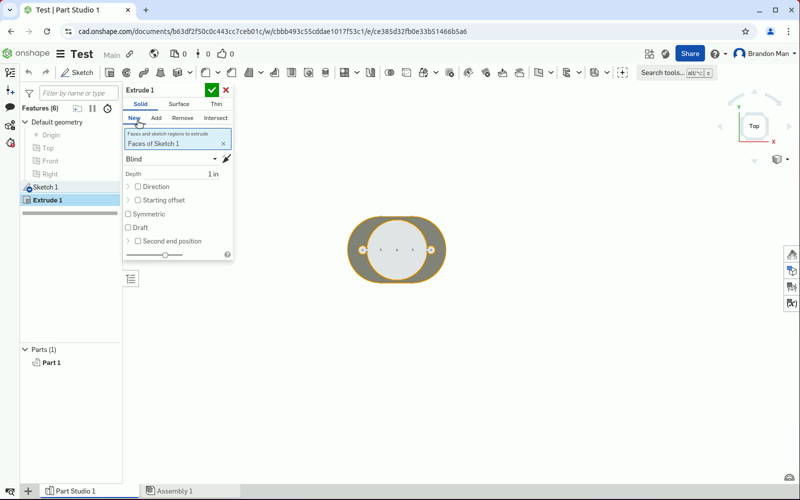
click(137, 120)
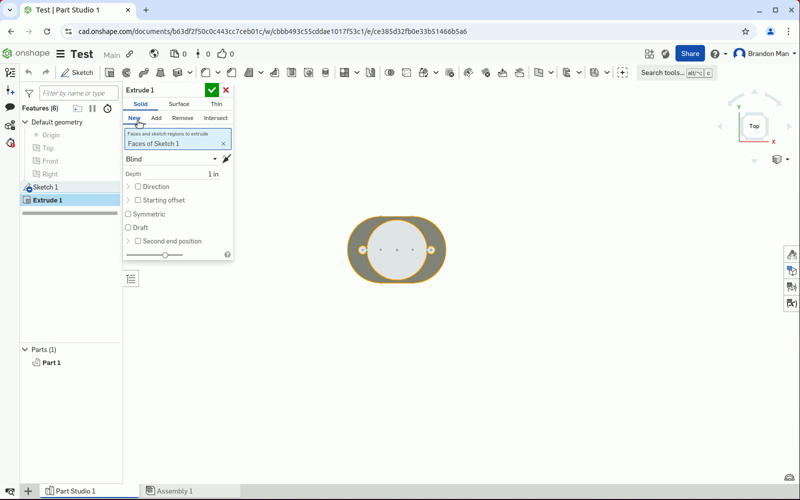
key(tab, 4)
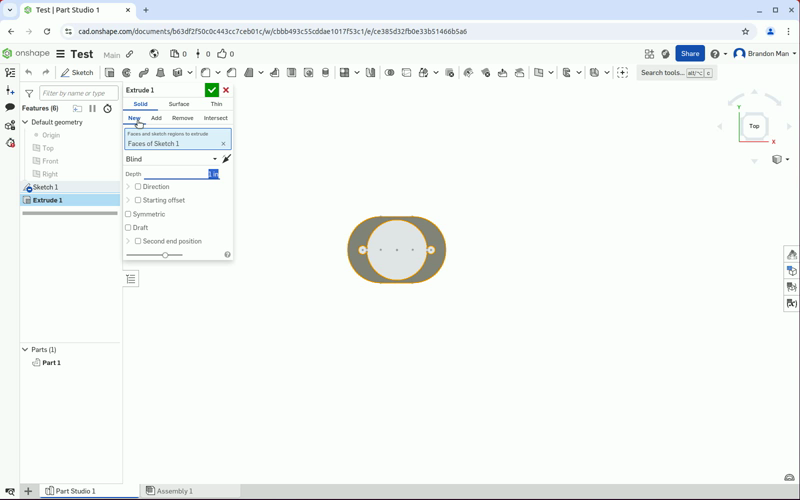
text(1.685)
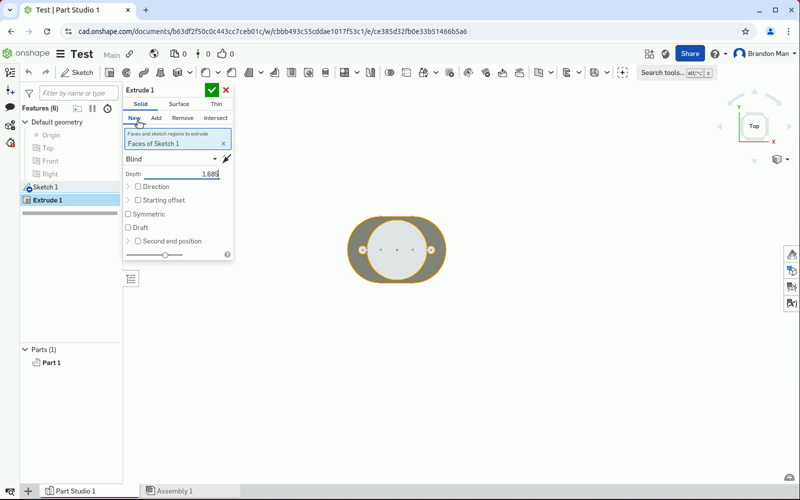
key(enter)
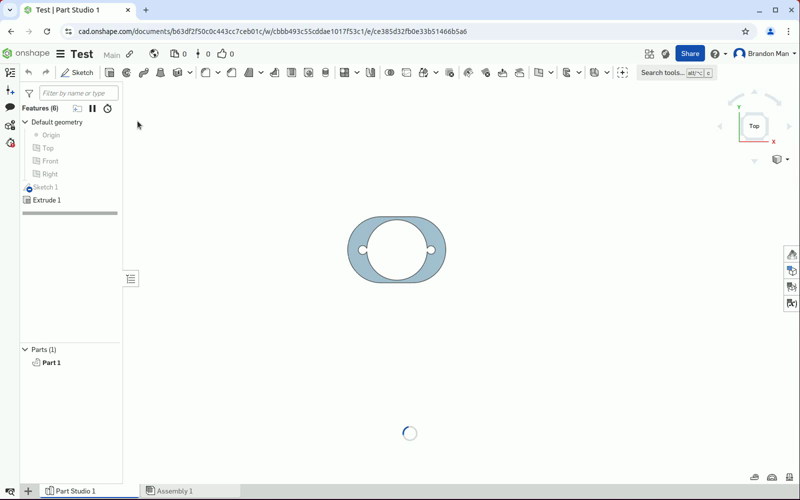
key(shift+h)
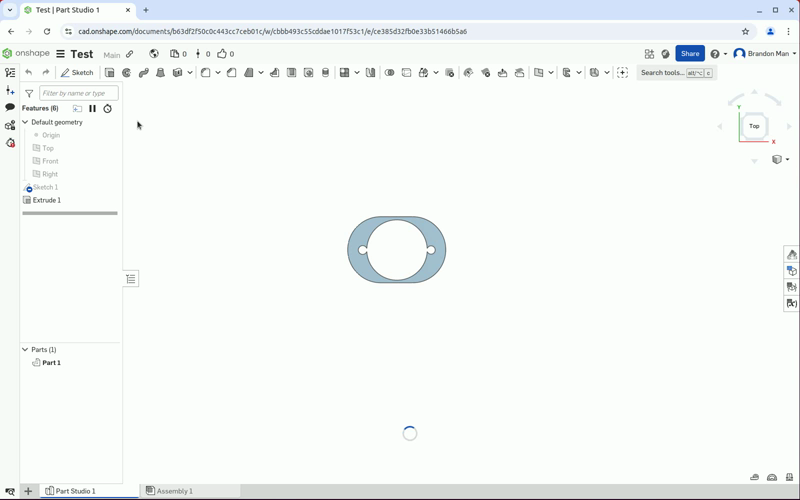
key(shift+h)
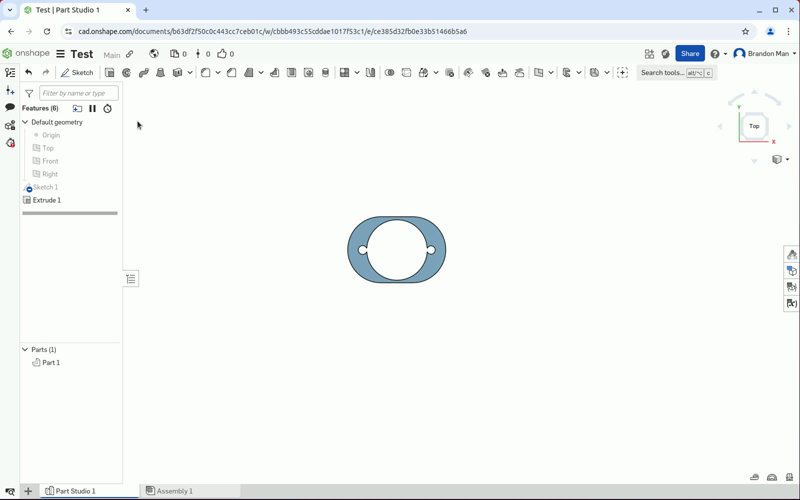
mouse_move(73, 189)
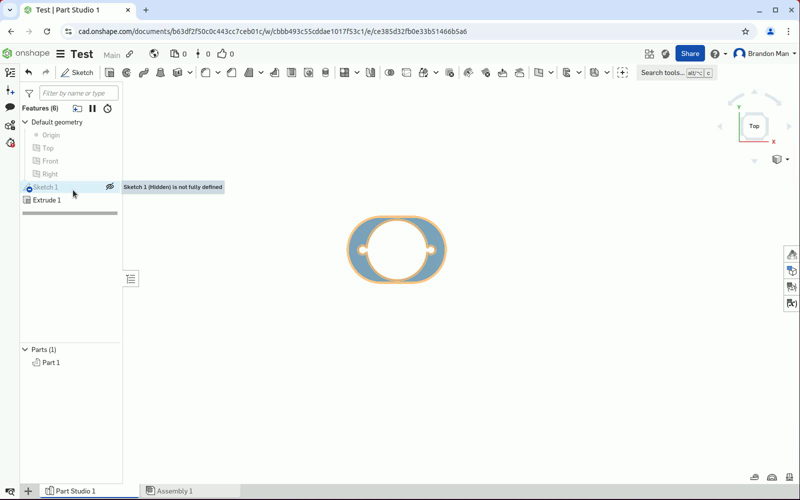
click(73, 189)
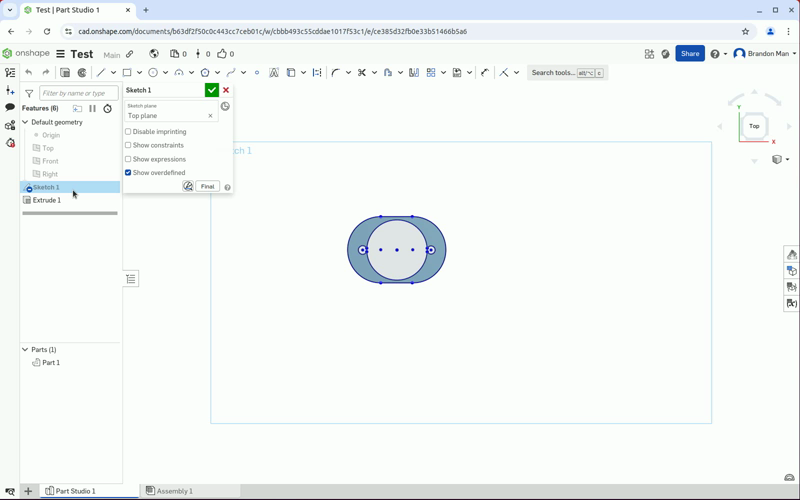
mouse_move(229, 92)
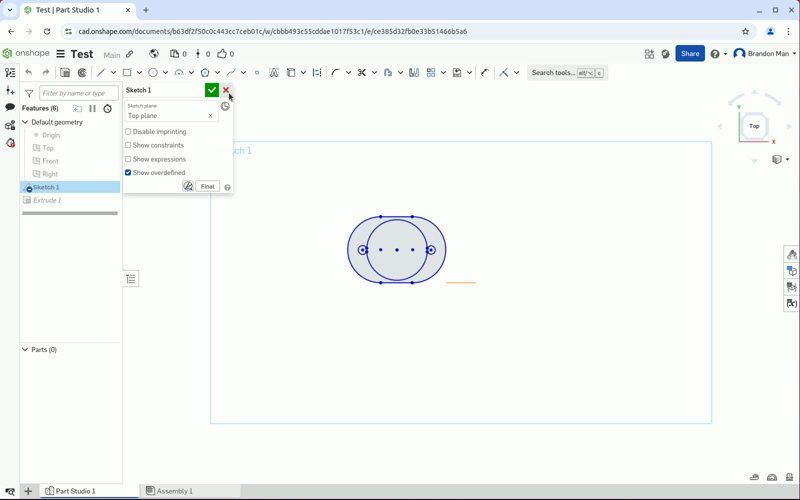
click(229, 92)
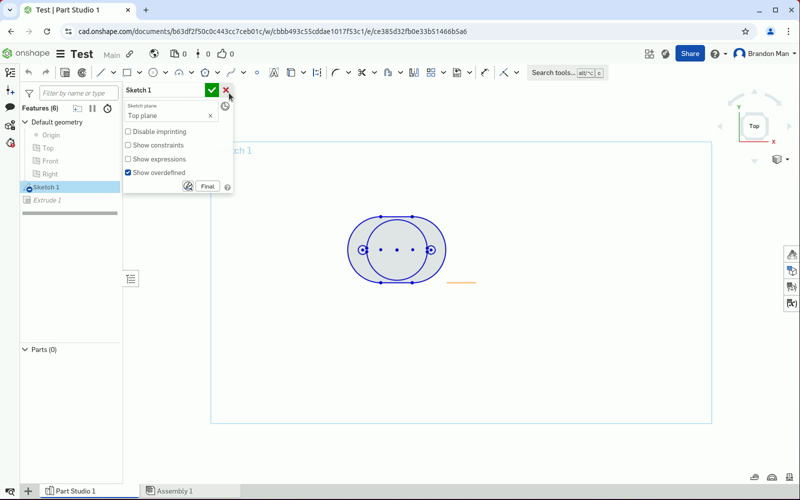
key(shift+s)
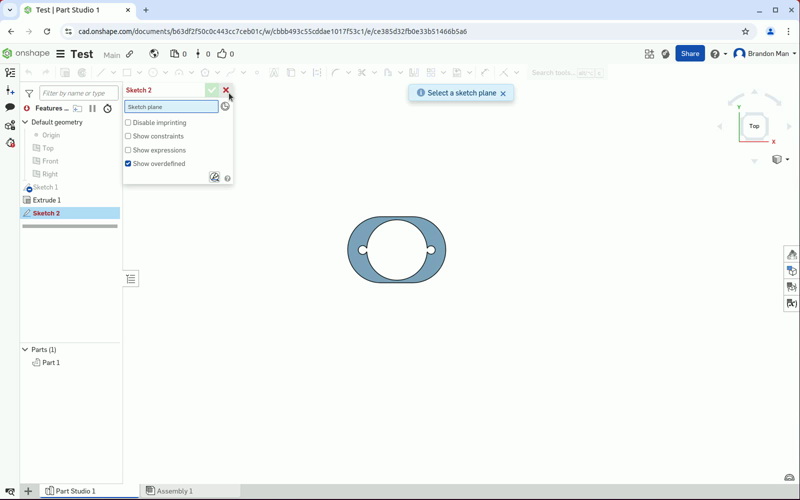
mouse_move(73, 150)
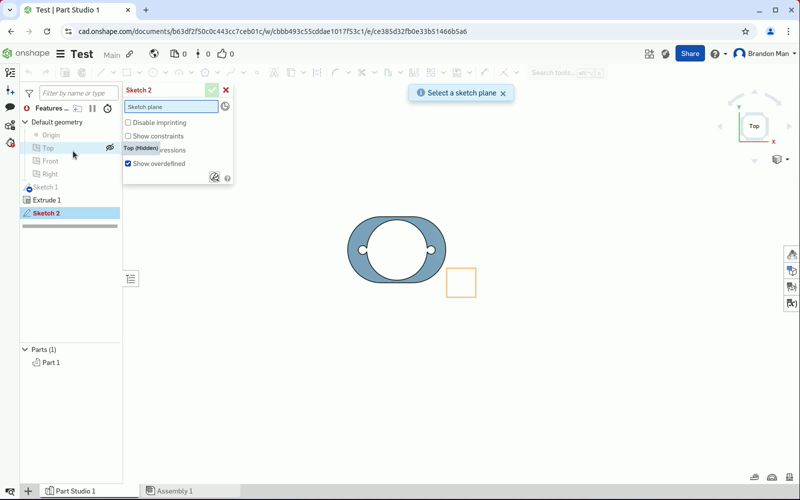
click(73, 150)
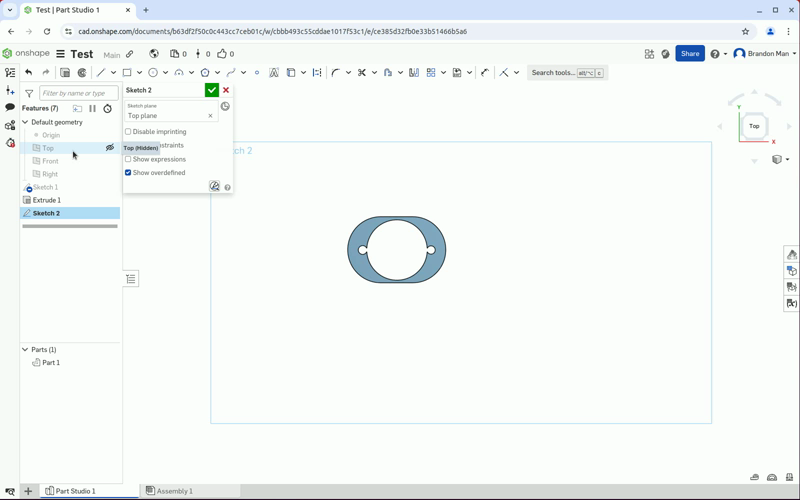
mouse_move(73, 352)
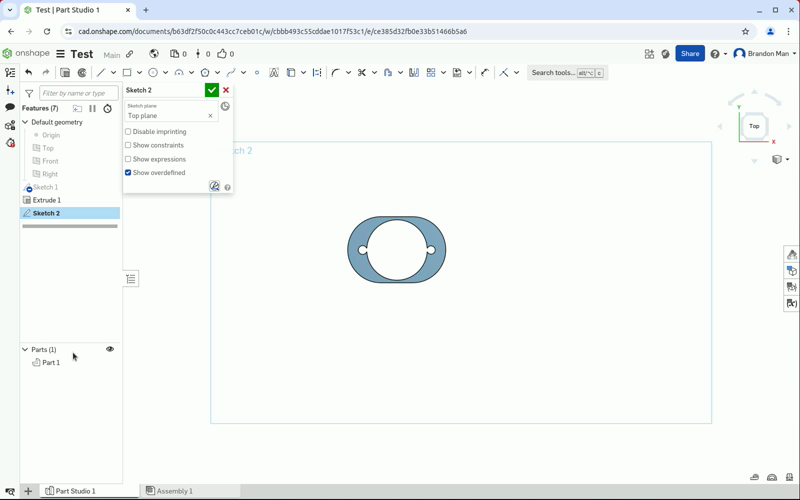
key(y)
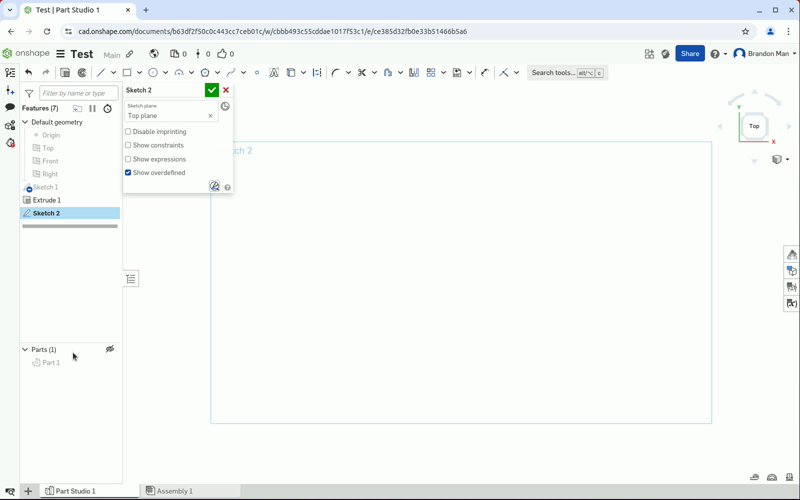
key(a)
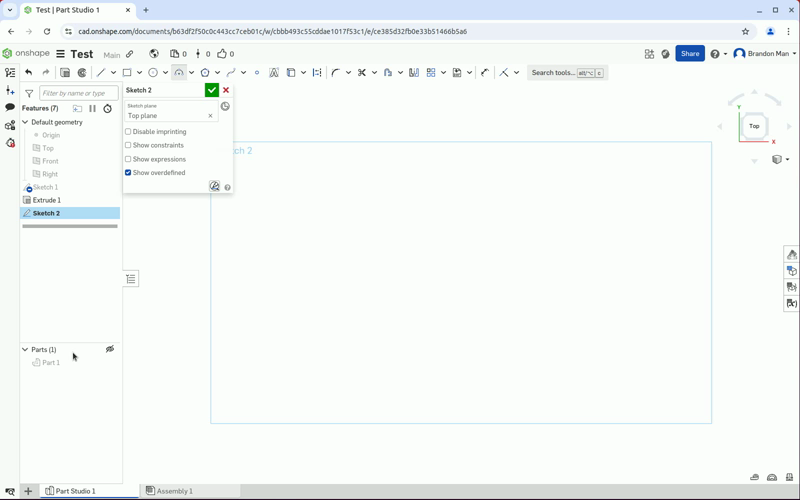
key_down(shift)
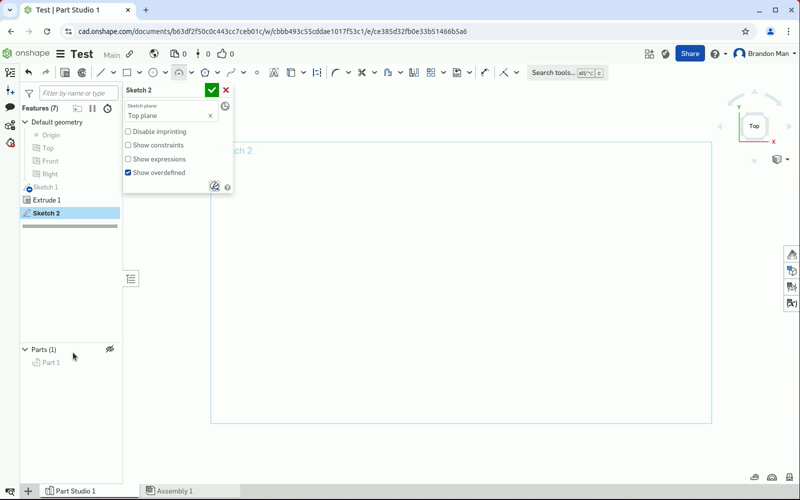
mouse_move(366, 252)
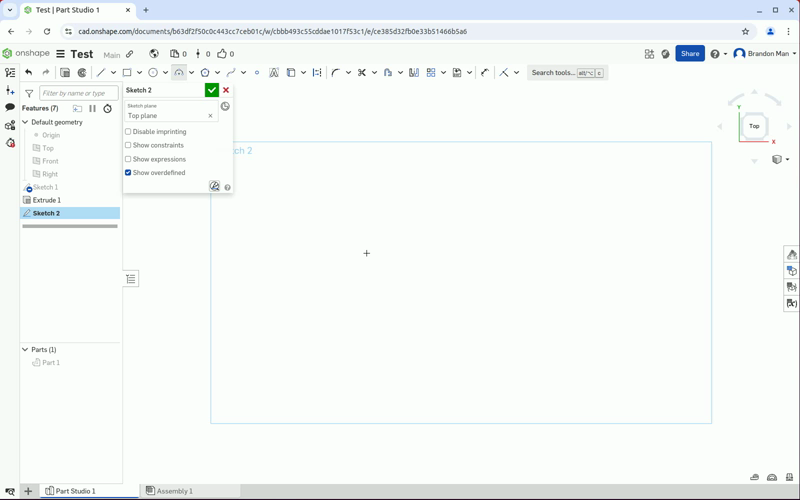
click(366, 252)
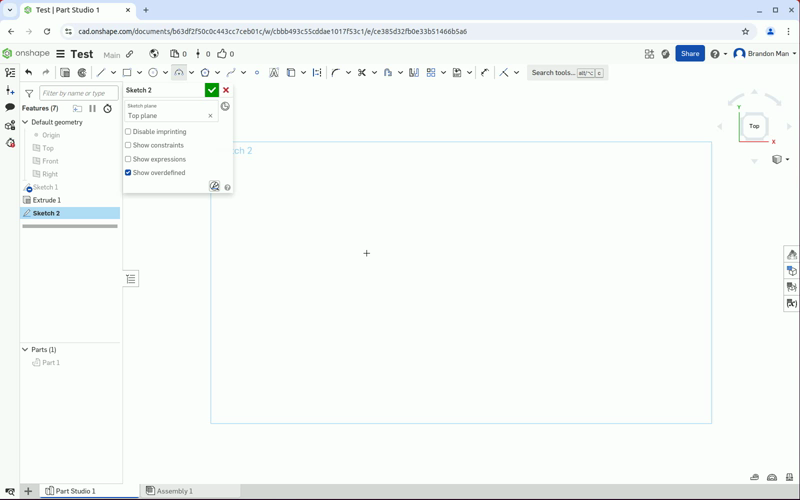
key_up(shift)
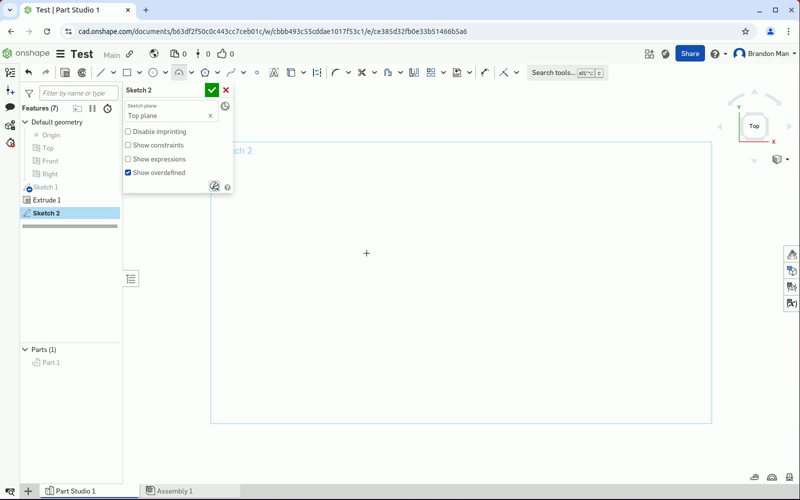
key_down(shift)
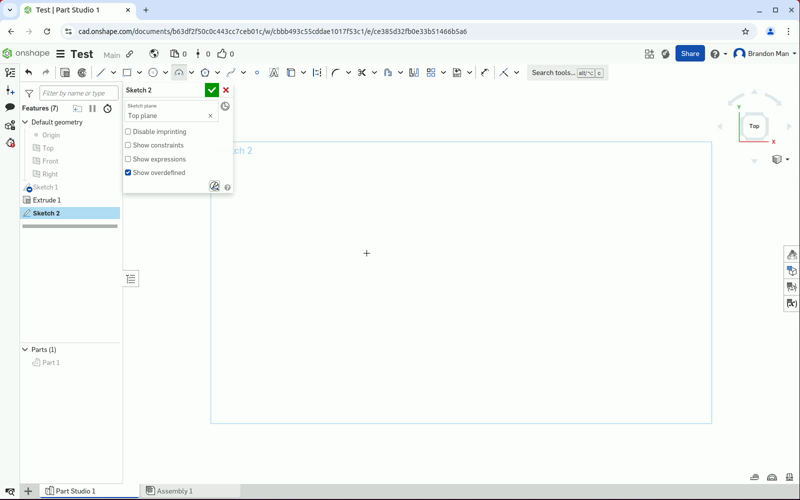
mouse_move(427, 252)
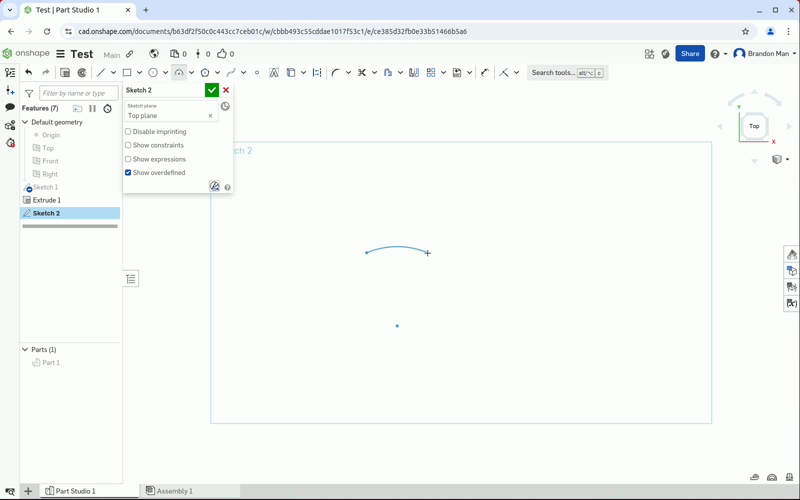
click(427, 252)
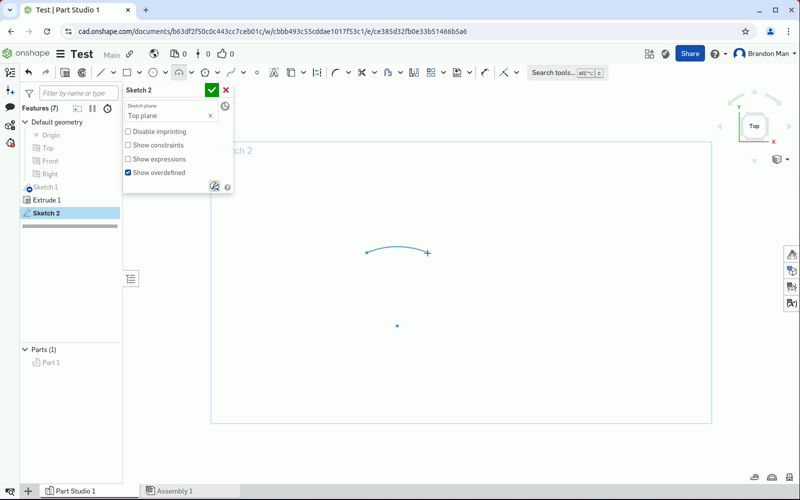
mouse_move(397, 280)
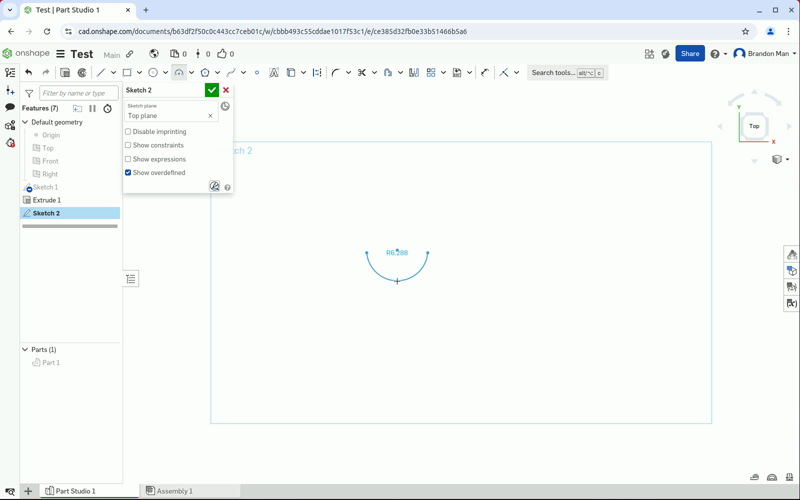
click(397, 280)
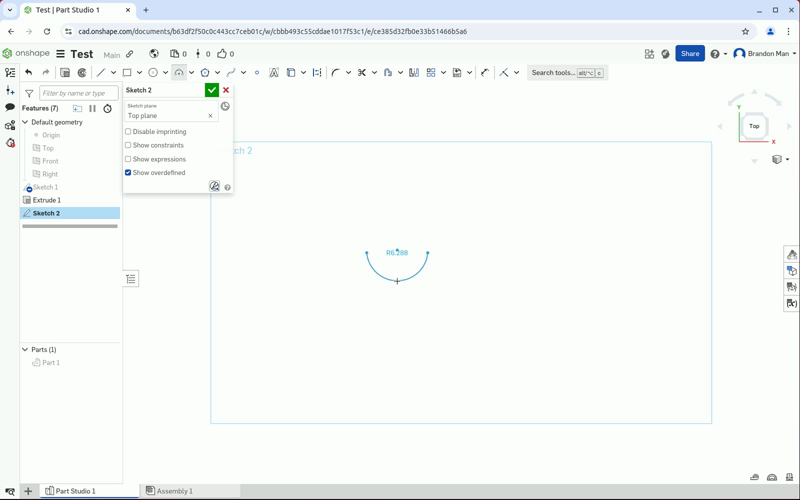
key_up(shift)
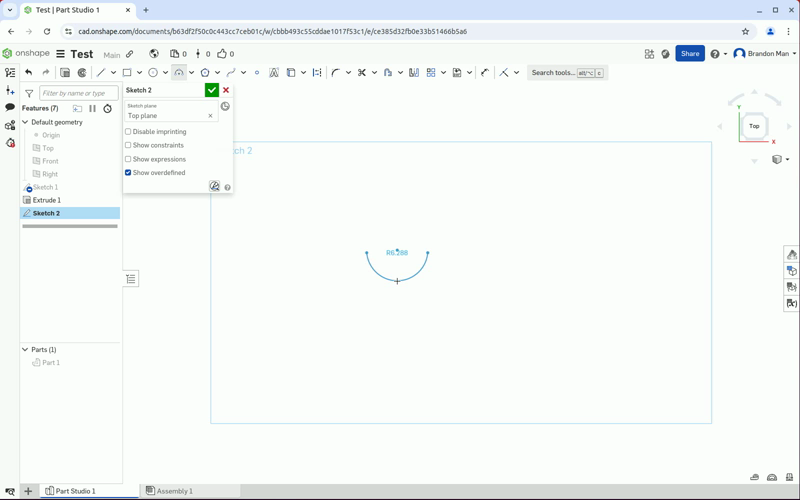
mouse_move(427, 252)
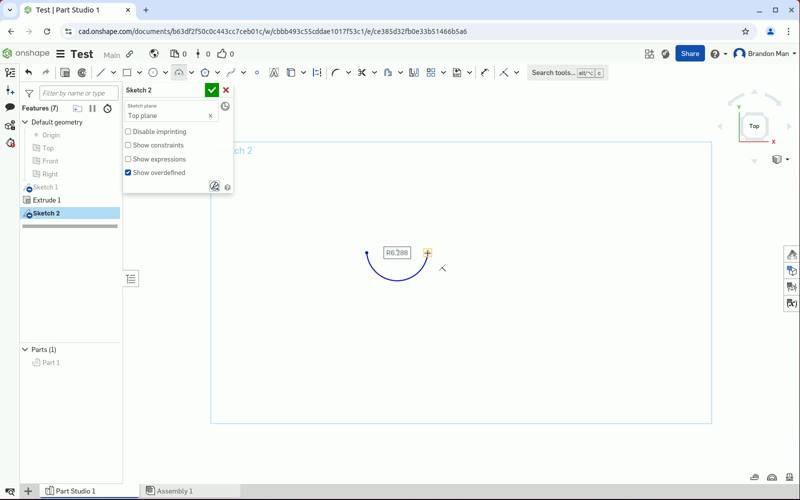
click(427, 252)
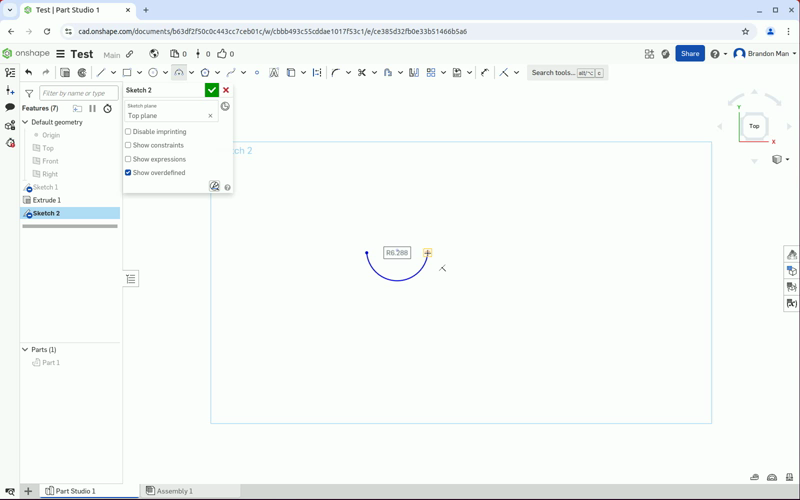
key_down(shift)
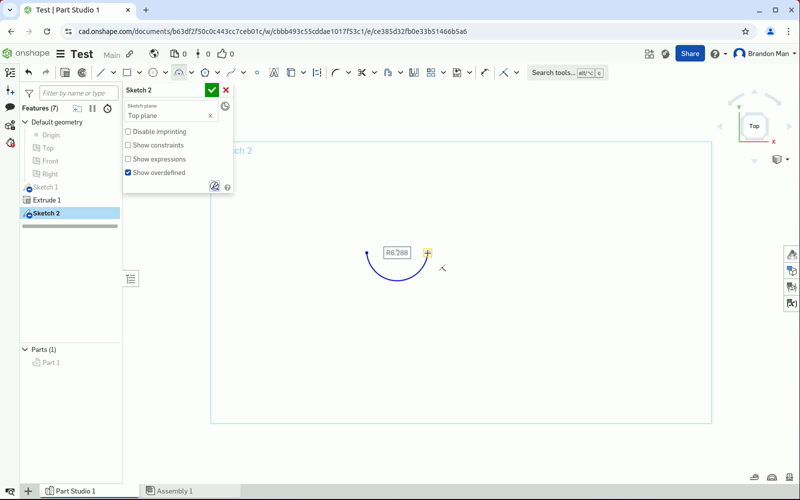
mouse_move(427, 248)
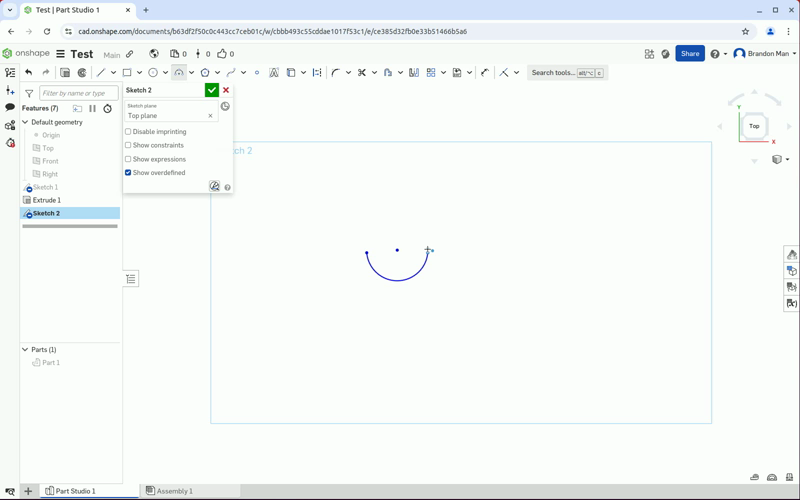
scroll(6)
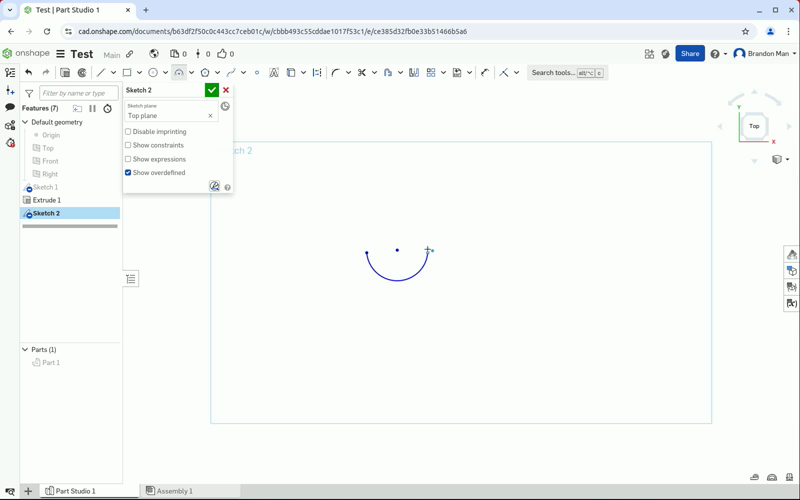
scroll(6)
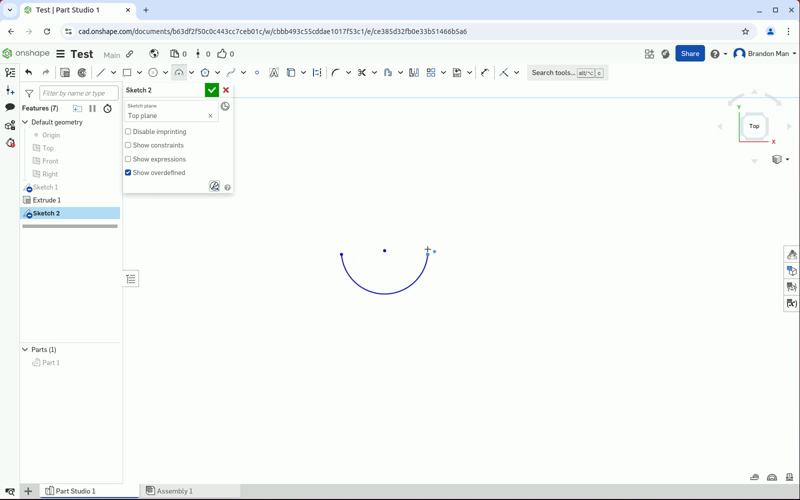
scroll(6)
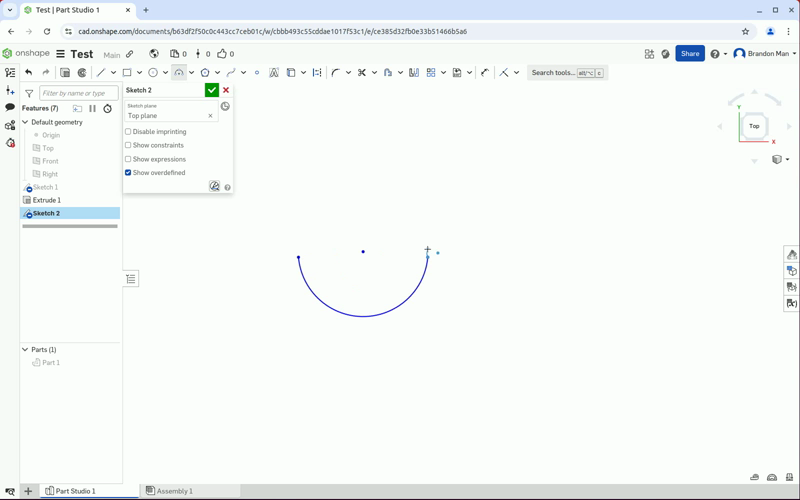
scroll(6)
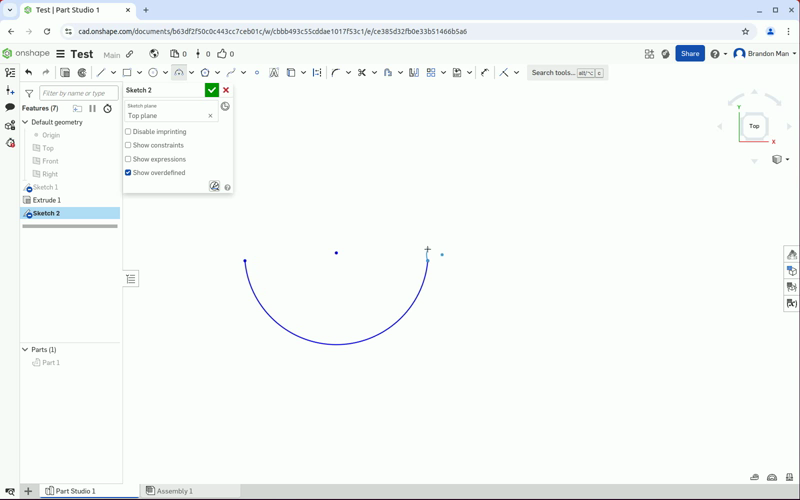
scroll(6)
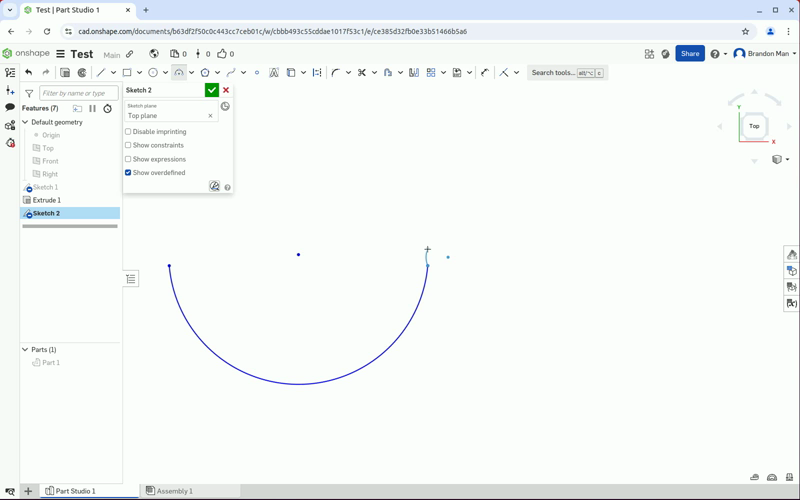
scroll(6)
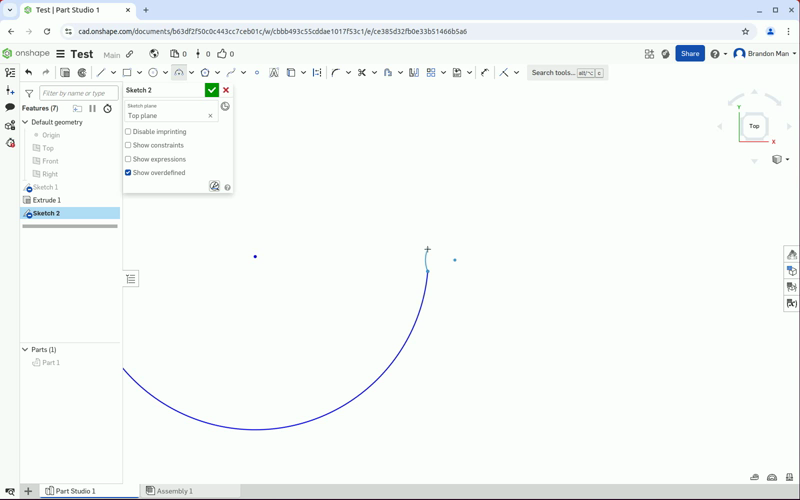
scroll(6)
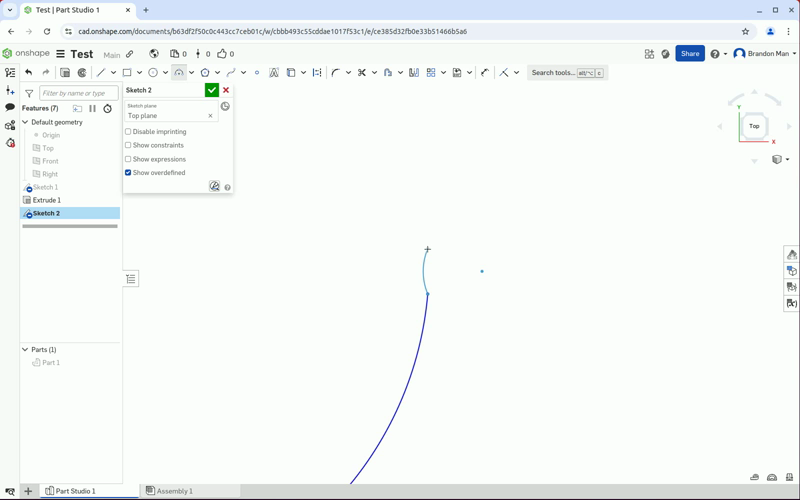
click(427, 248)
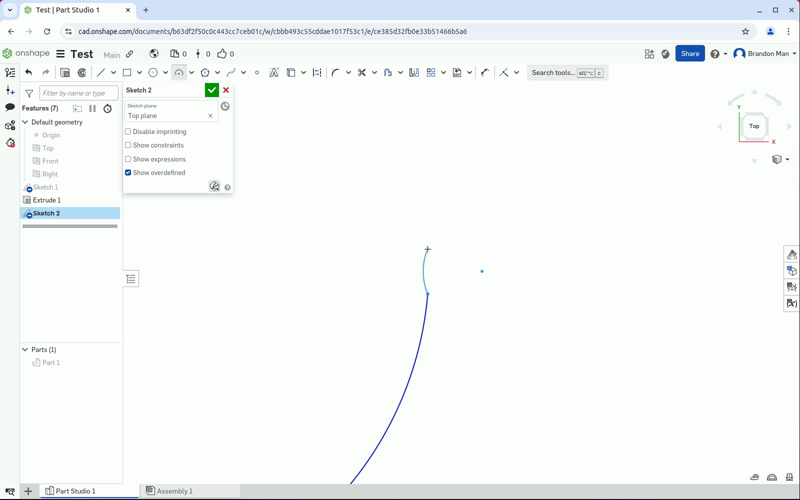
scroll(-6)
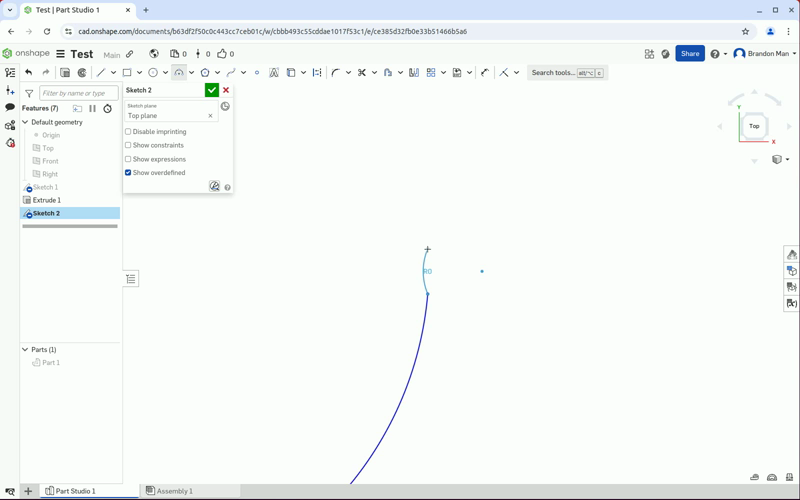
scroll(-6)
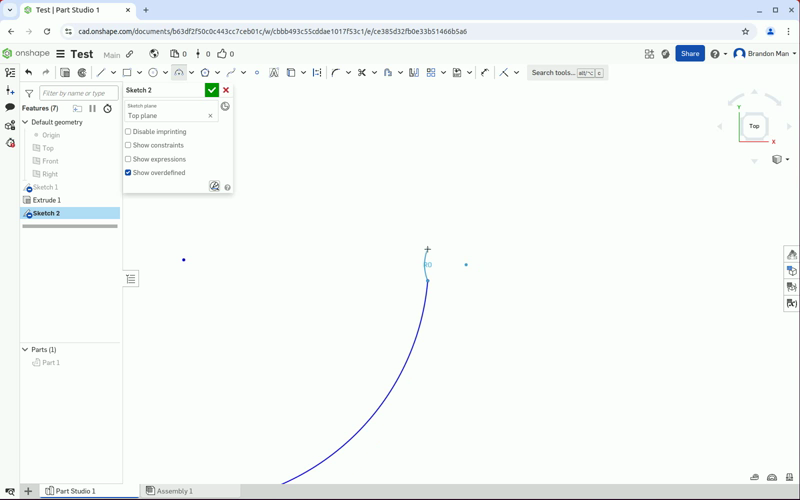
scroll(-6)
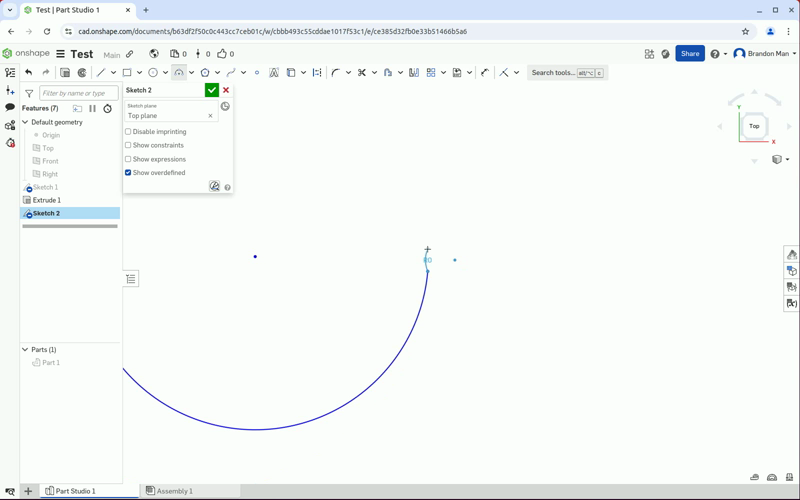
scroll(-6)
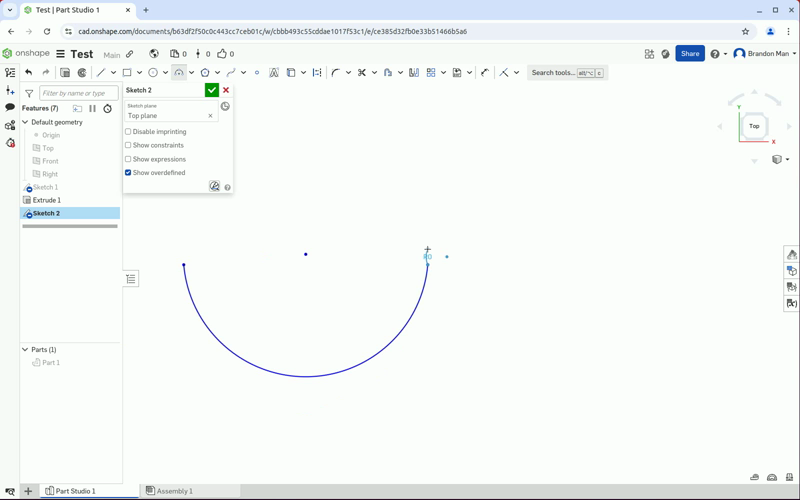
scroll(-6)
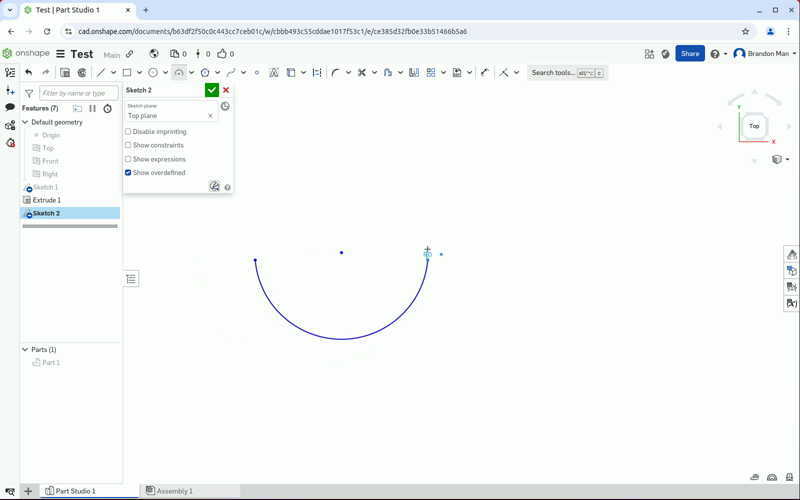
scroll(-6)
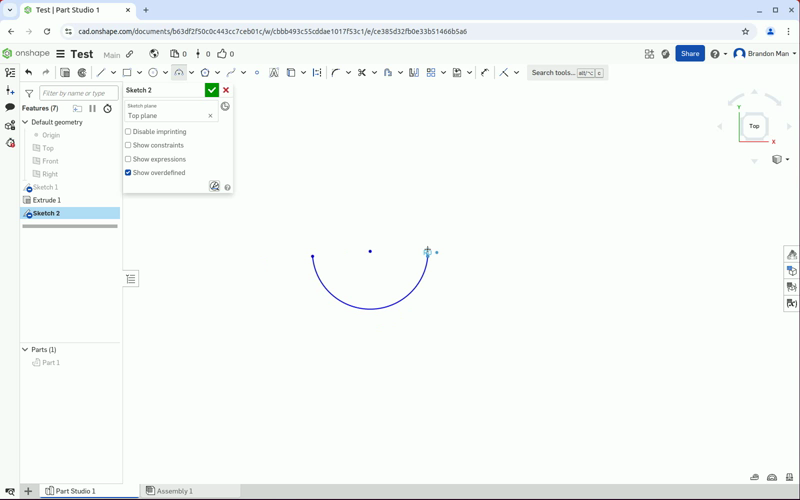
scroll(-6)
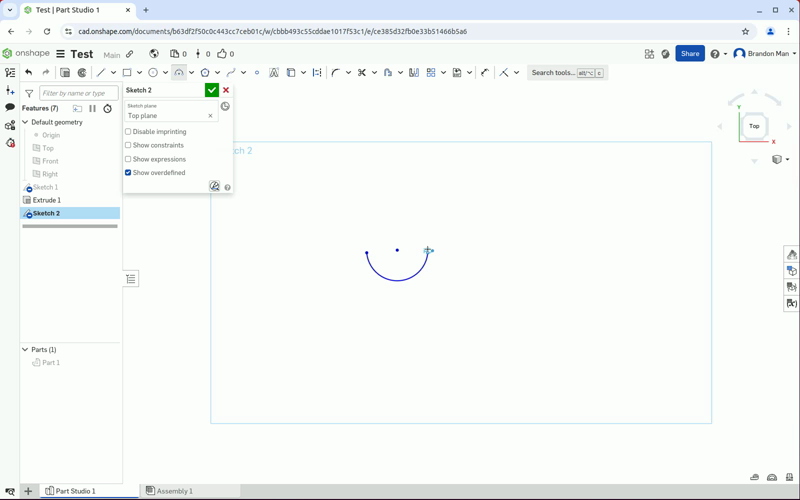
mouse_move(426, 250)
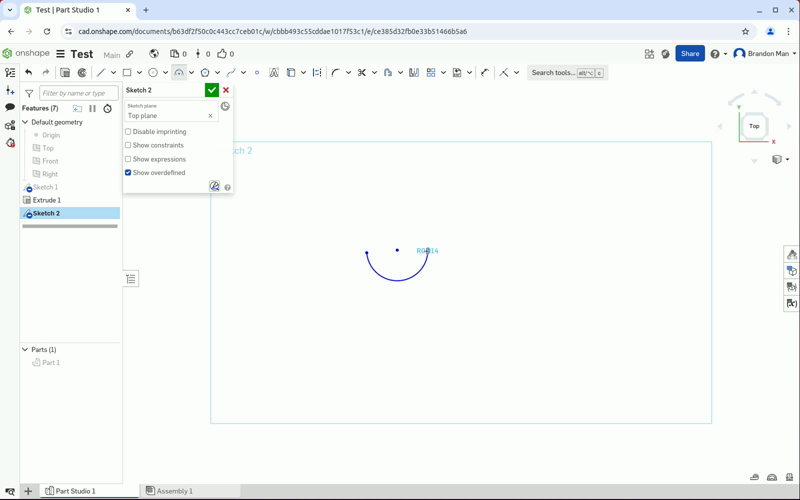
scroll(6)
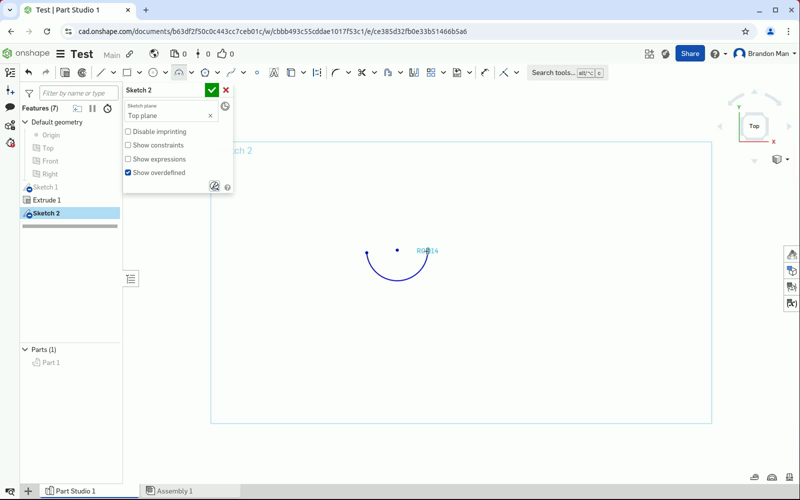
scroll(6)
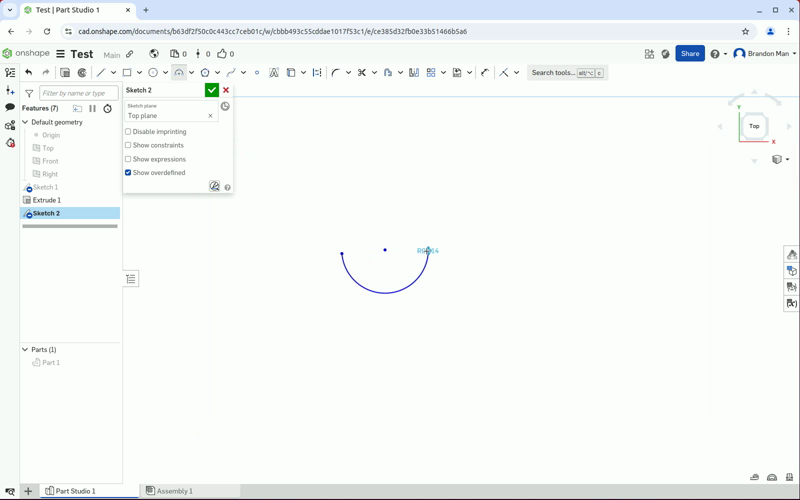
scroll(6)
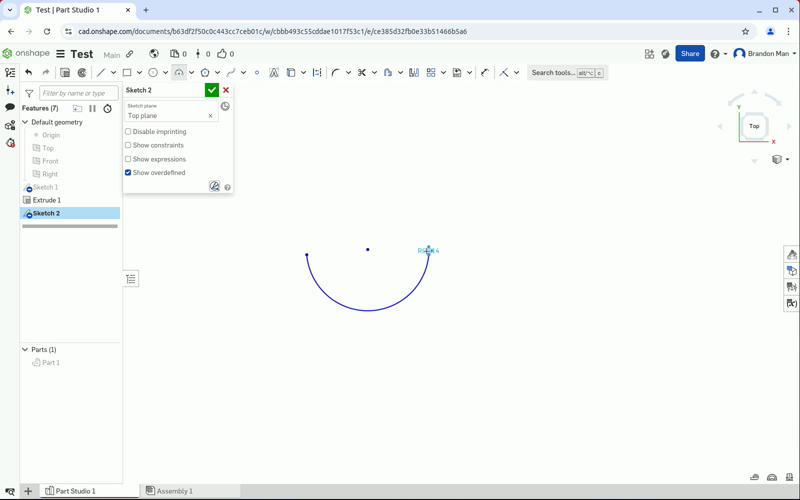
scroll(6)
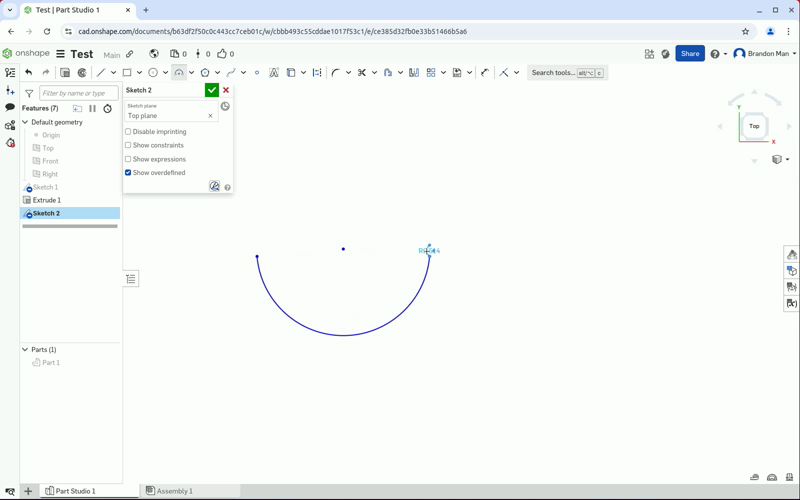
scroll(6)
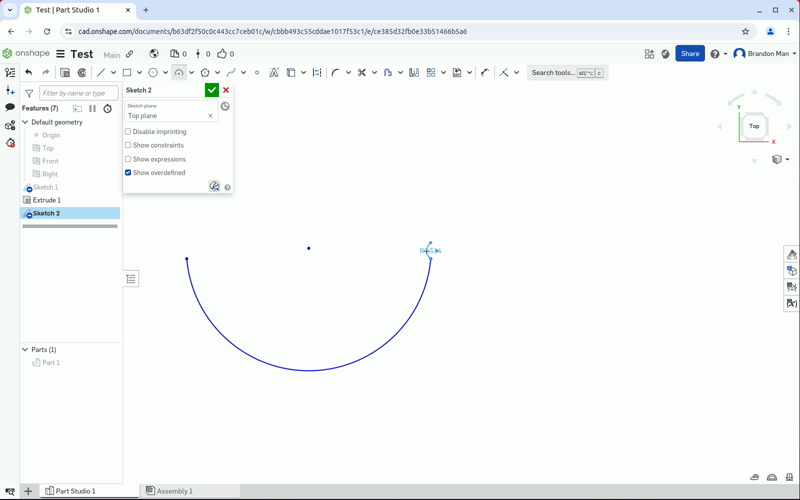
scroll(6)
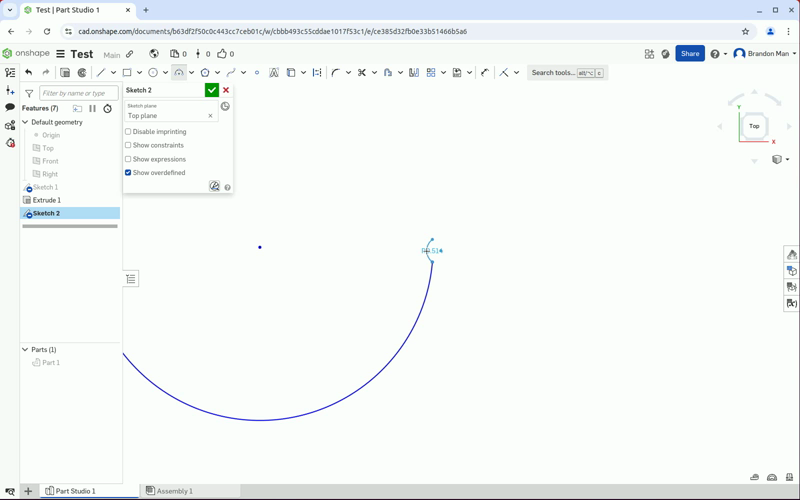
scroll(6)
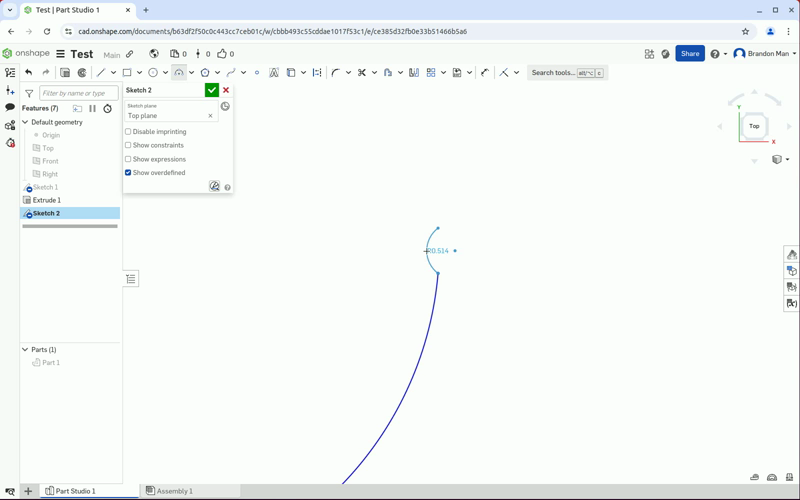
click(426, 250)
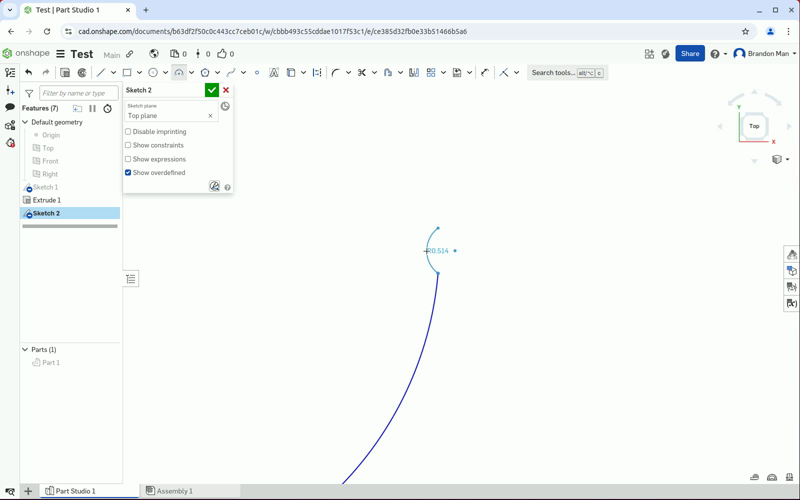
scroll(-6)
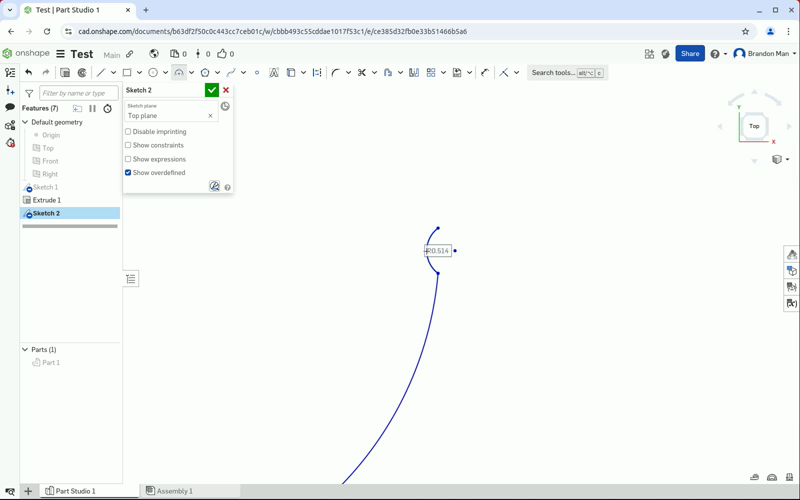
scroll(-6)
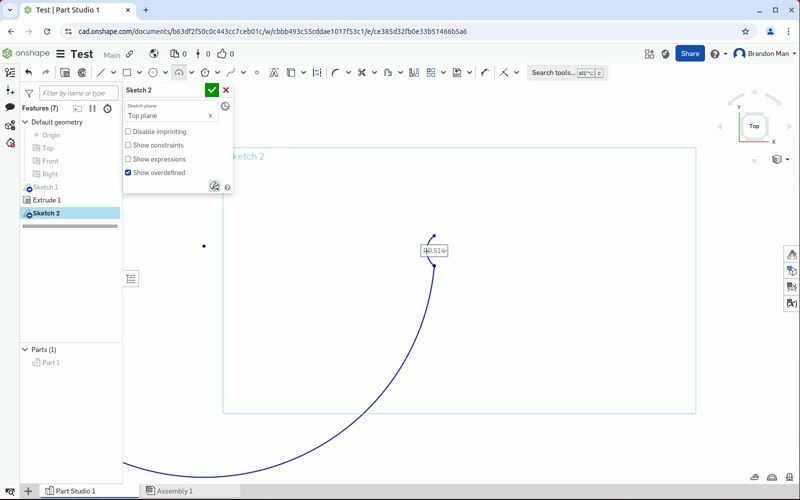
scroll(-6)
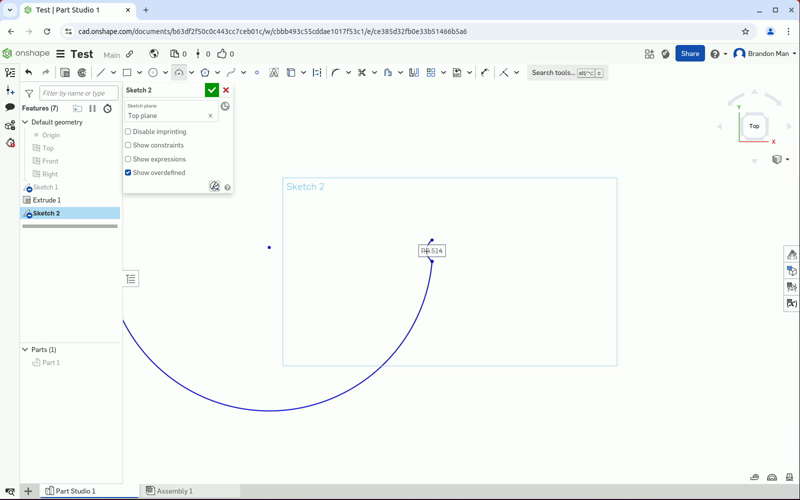
scroll(-6)
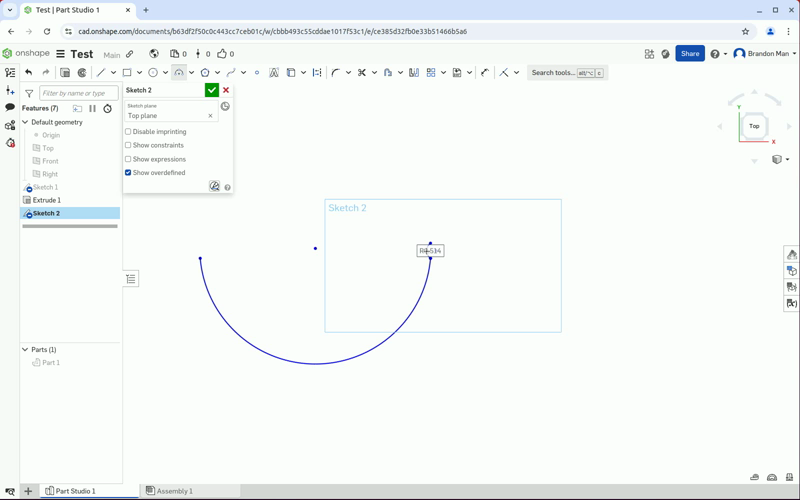
scroll(-6)
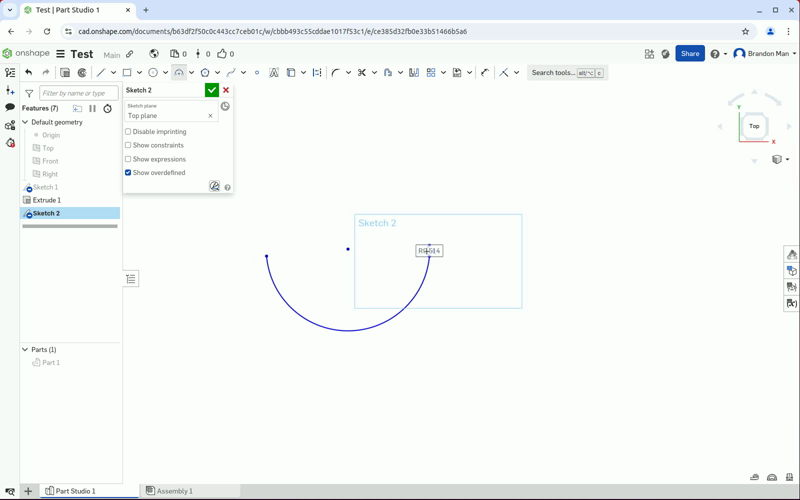
scroll(-6)
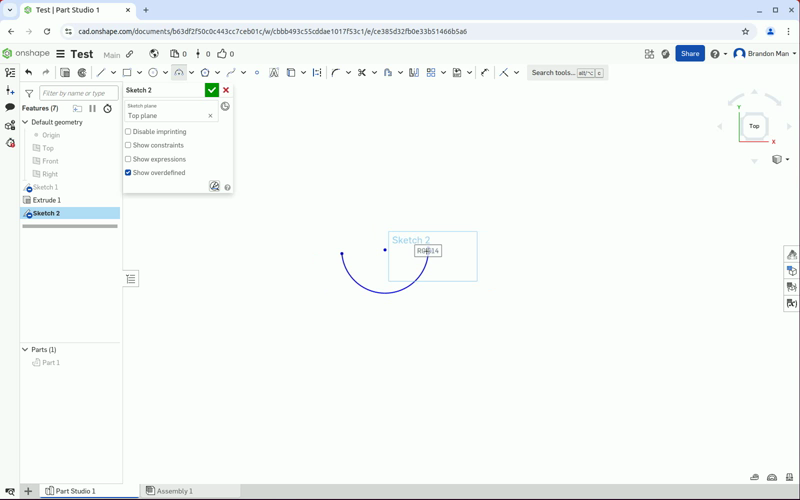
scroll(-6)
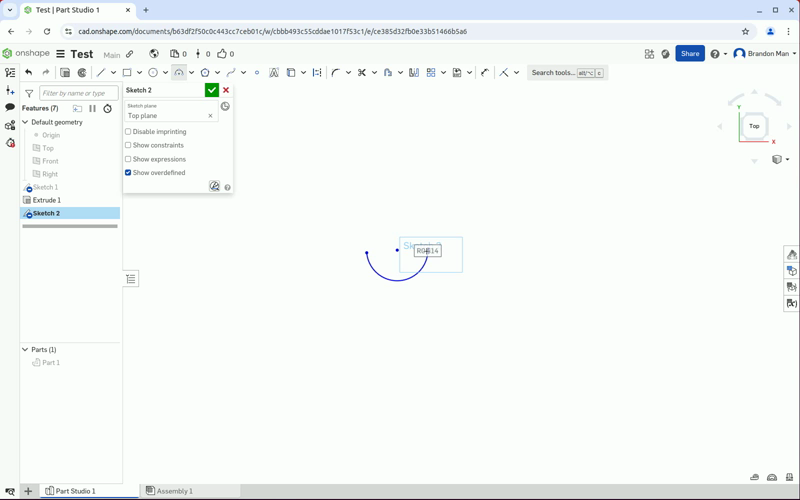
key_up(shift)
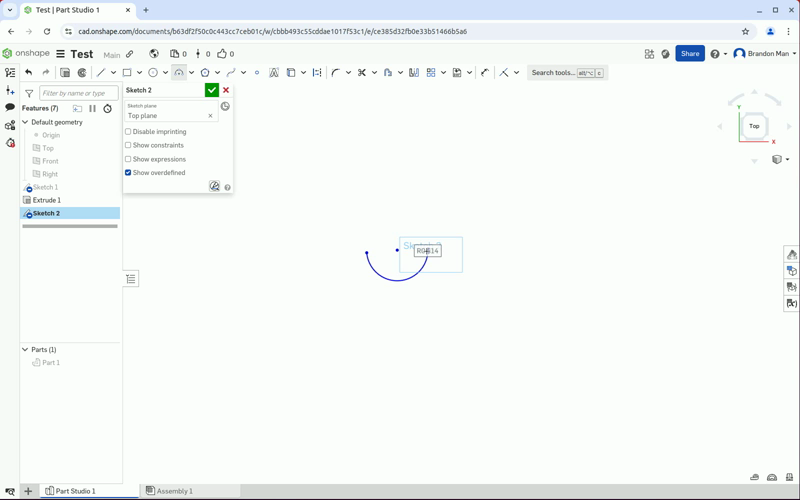
mouse_move(427, 248)
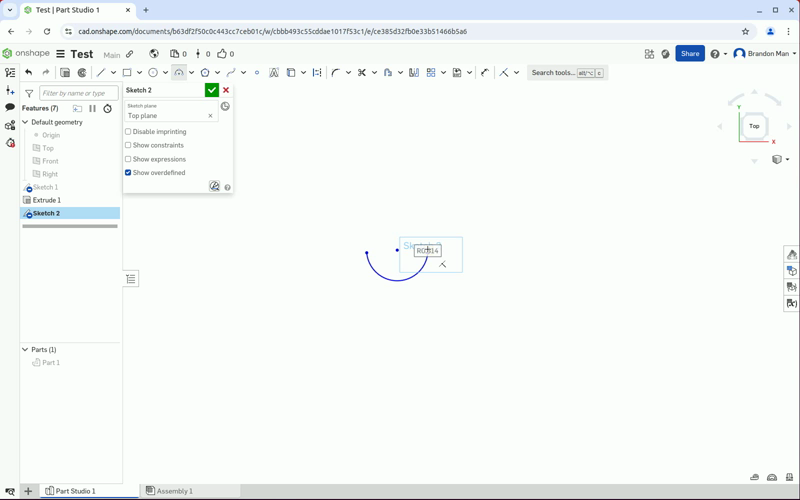
scroll(6)
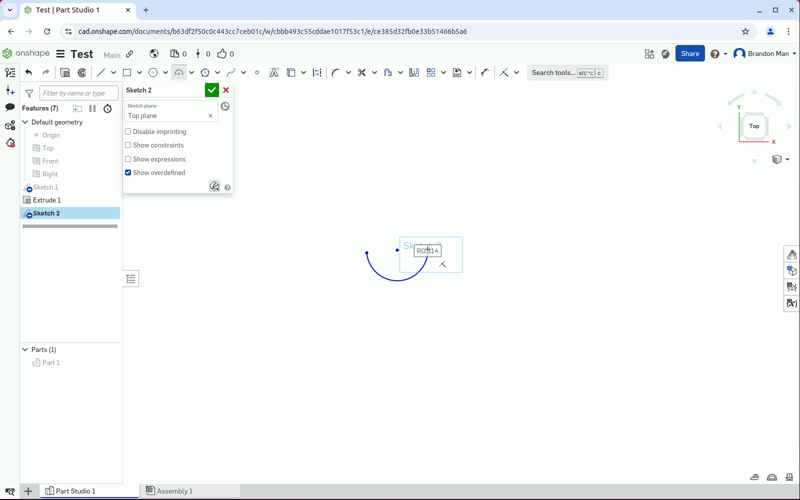
scroll(6)
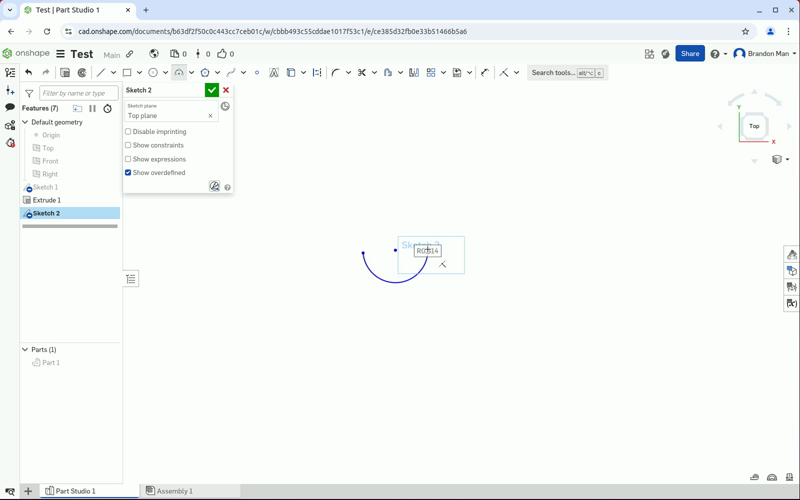
scroll(6)
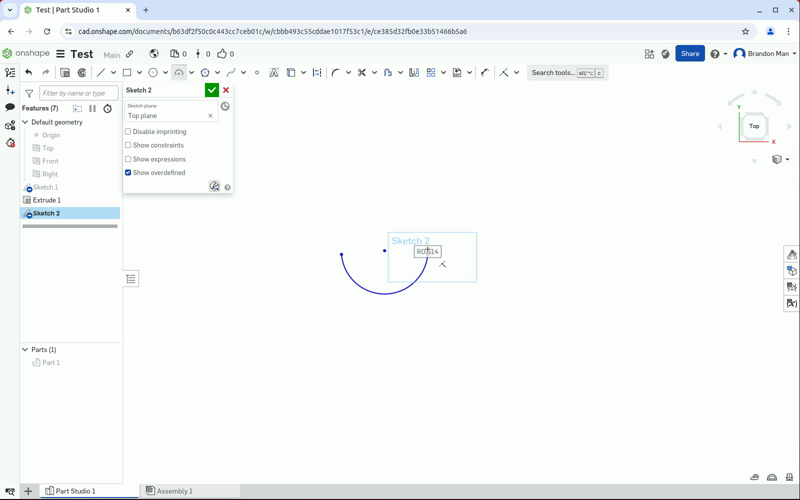
scroll(6)
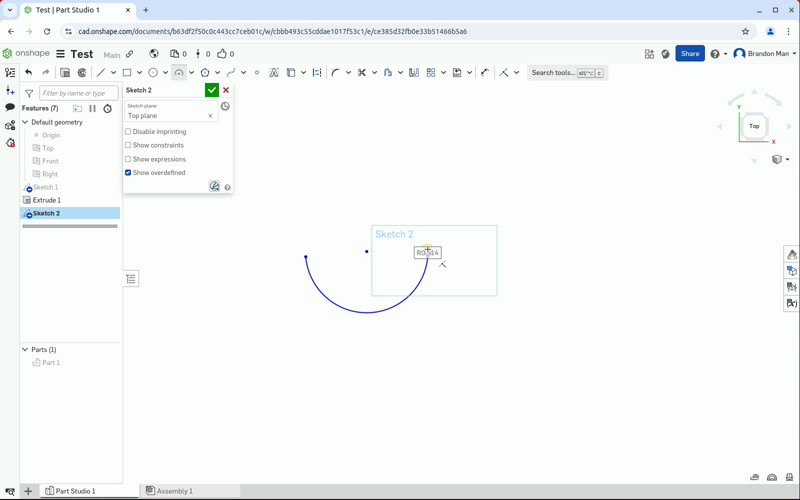
scroll(6)
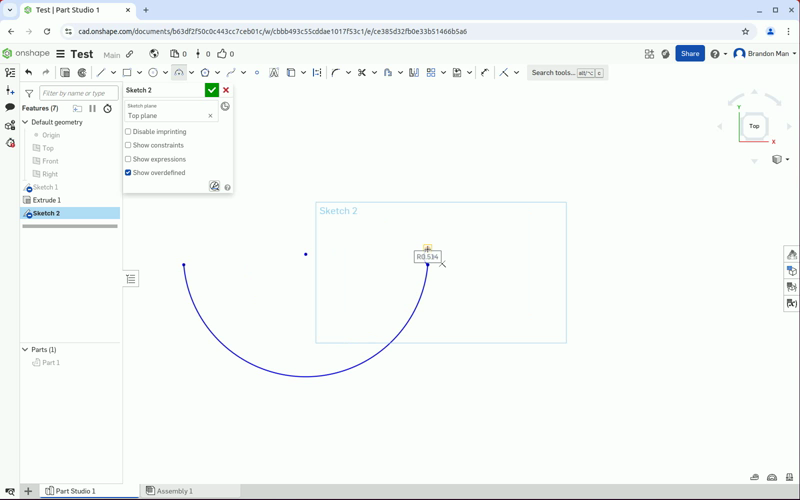
scroll(6)
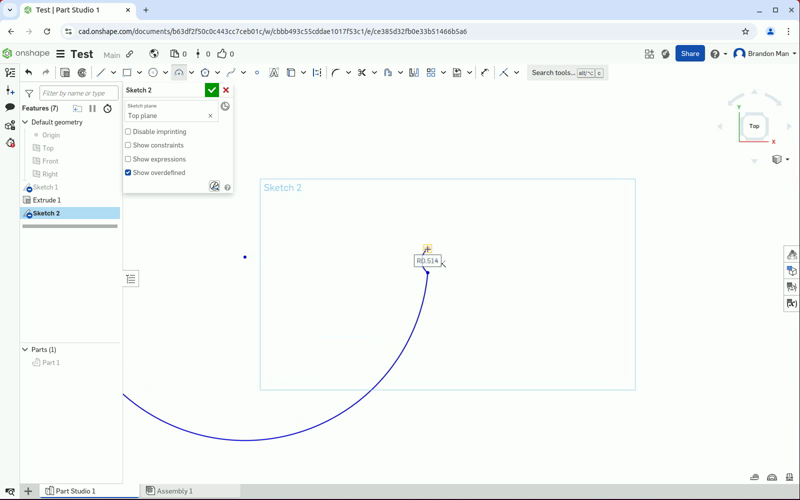
scroll(6)
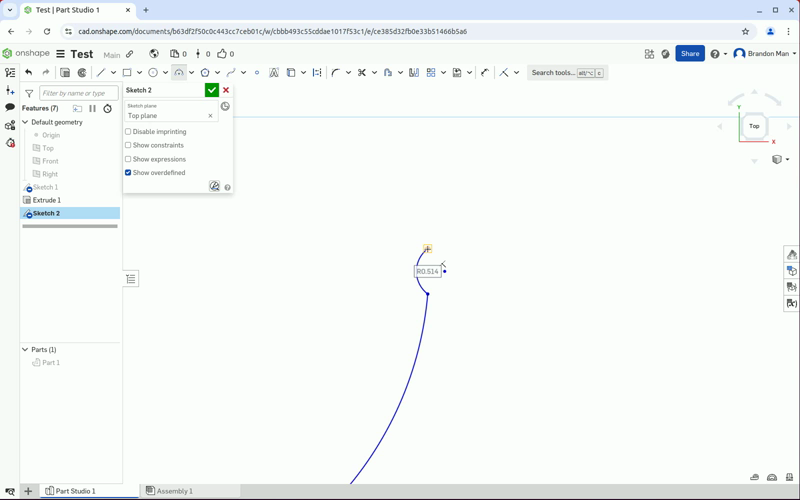
click(427, 248)
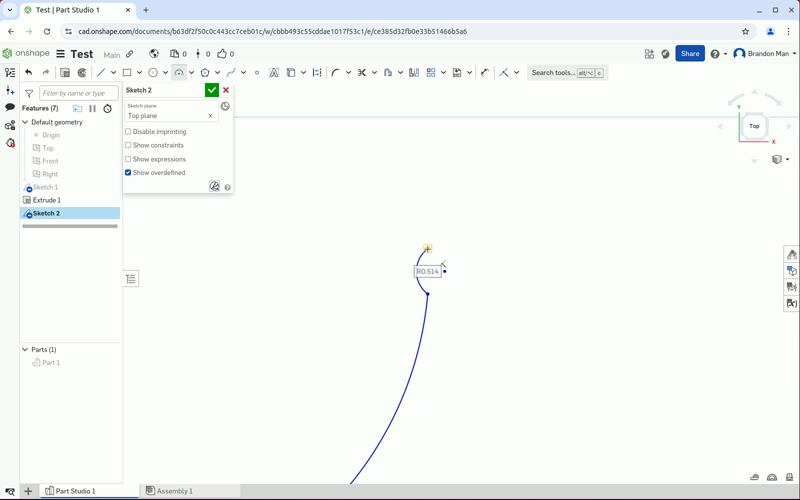
scroll(-6)
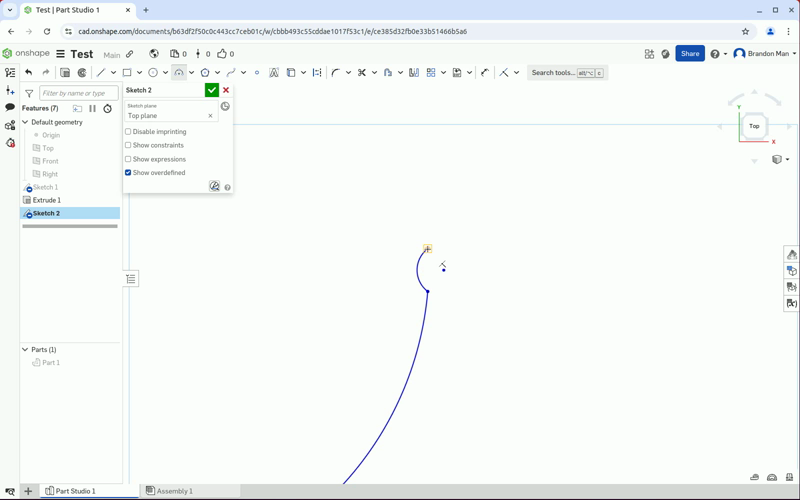
scroll(-6)
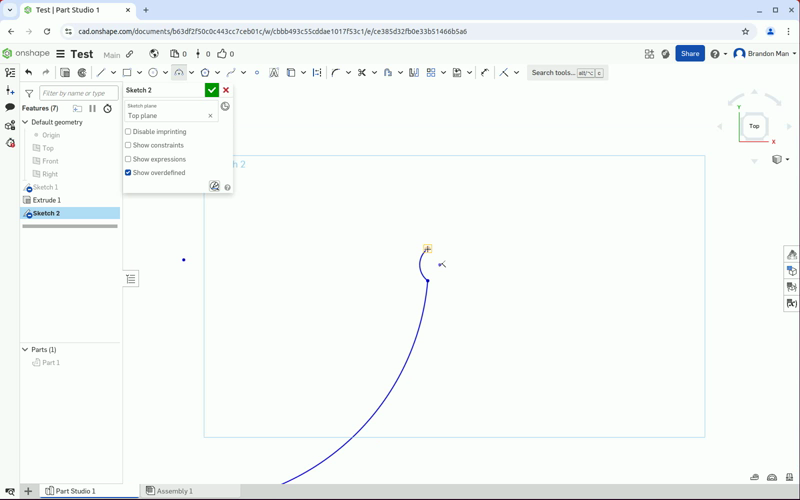
scroll(-6)
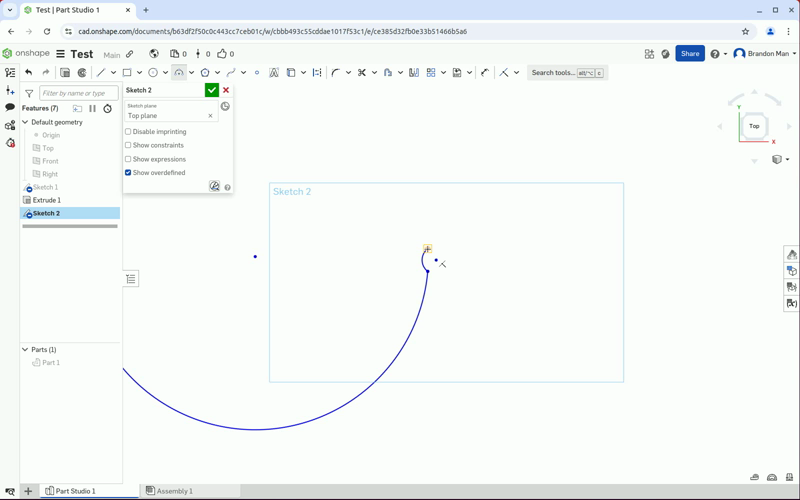
scroll(-6)
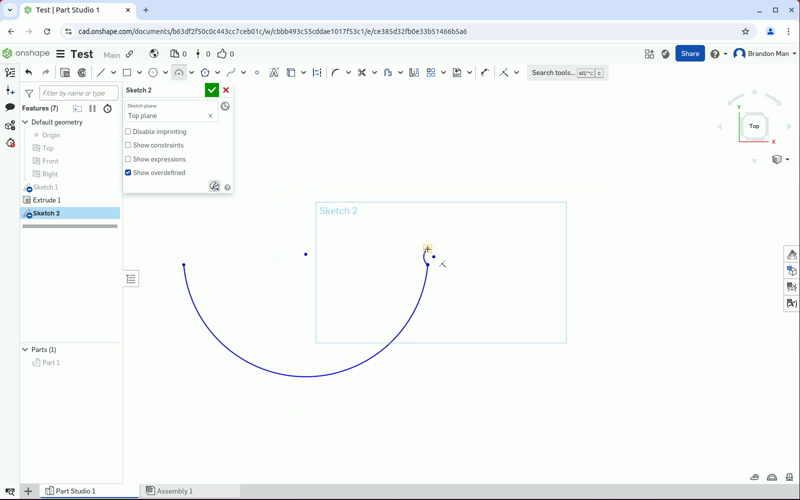
scroll(-6)
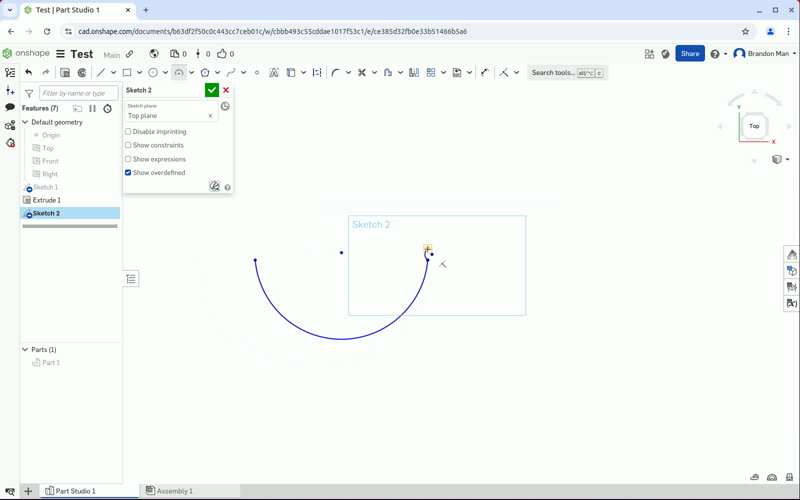
scroll(-6)
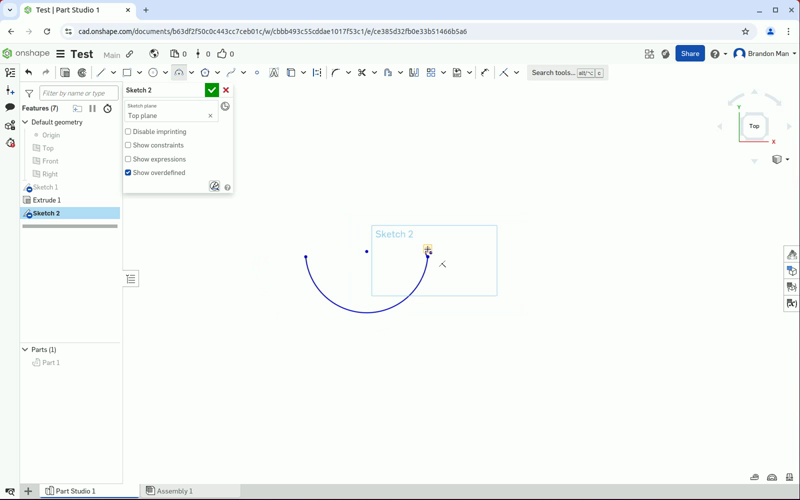
scroll(-6)
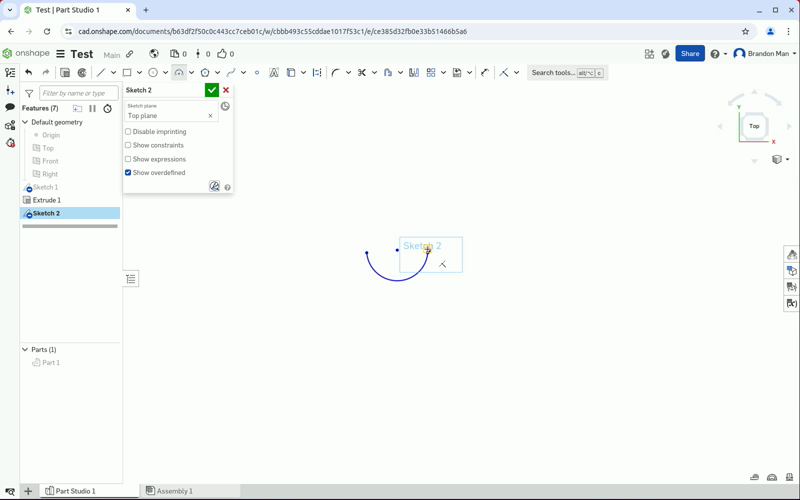
key_down(shift)
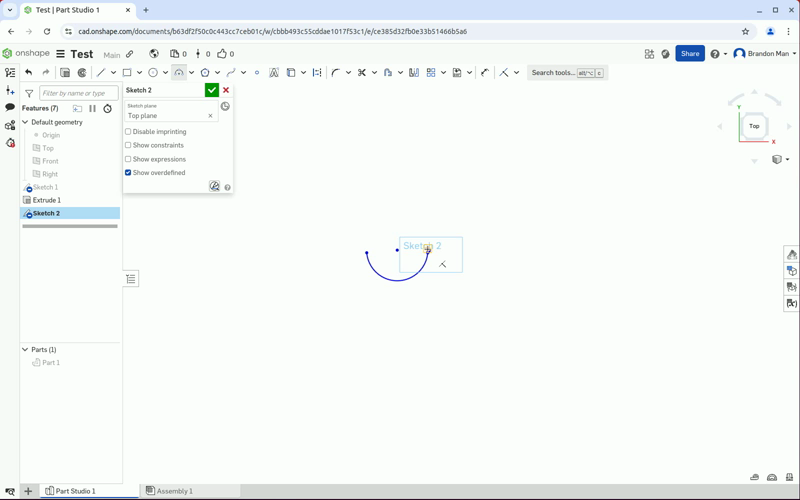
mouse_move(381, 224)
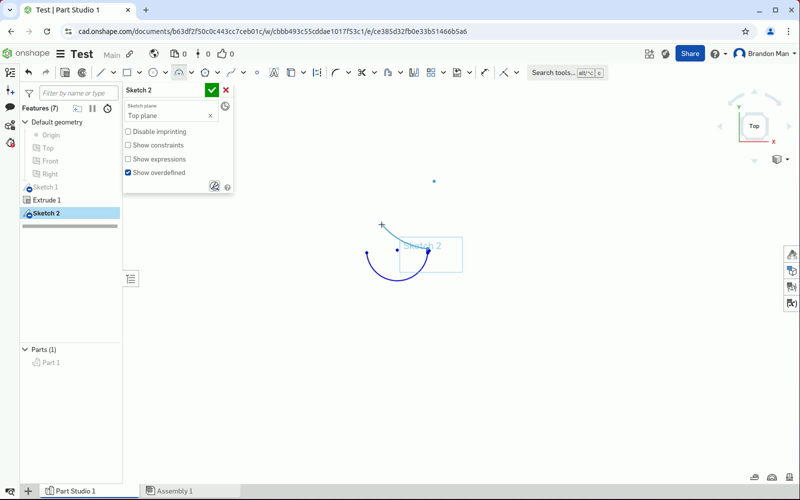
click(381, 224)
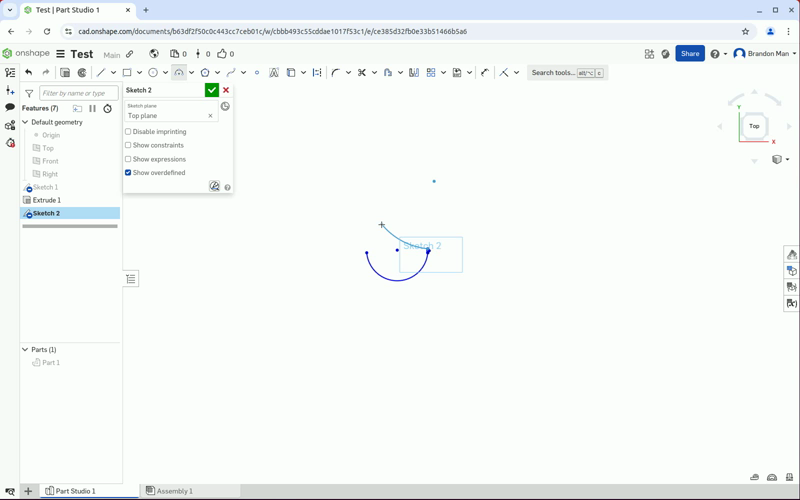
mouse_move(411, 223)
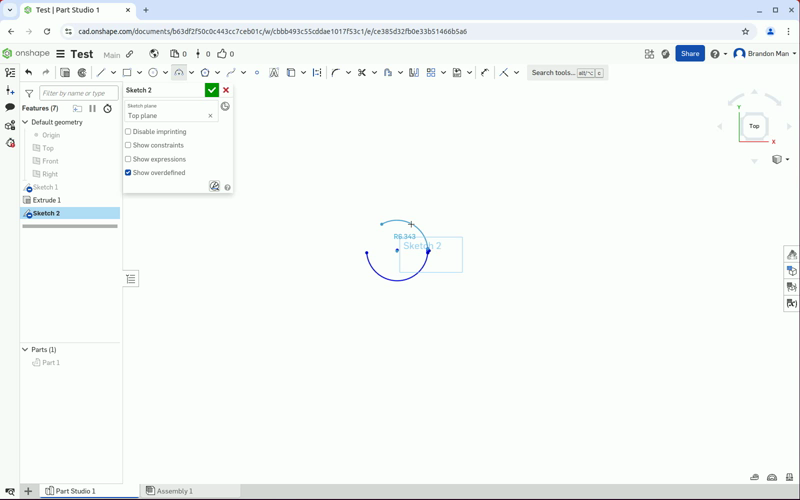
click(411, 223)
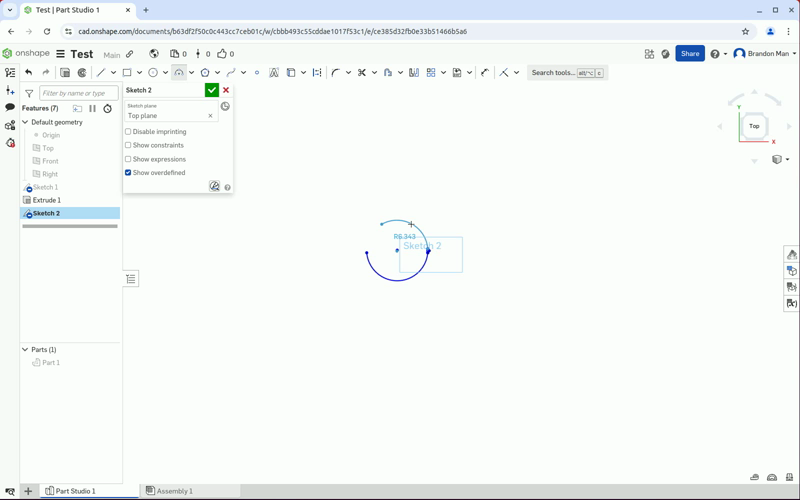
key_up(shift)
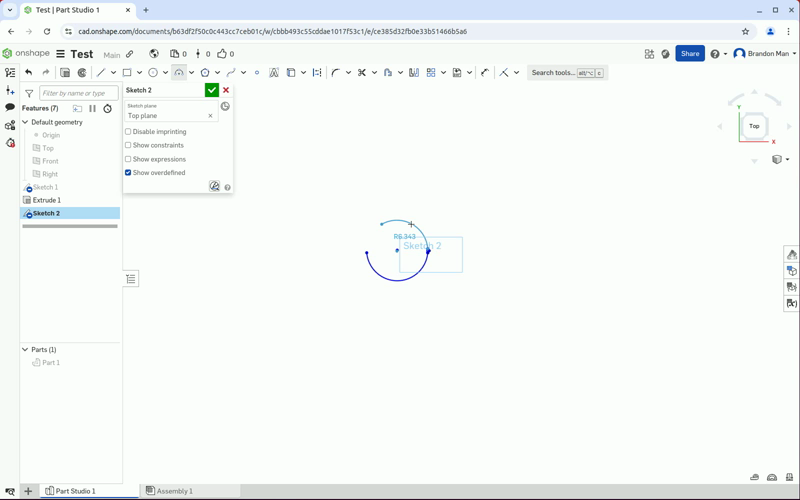
key(esc)
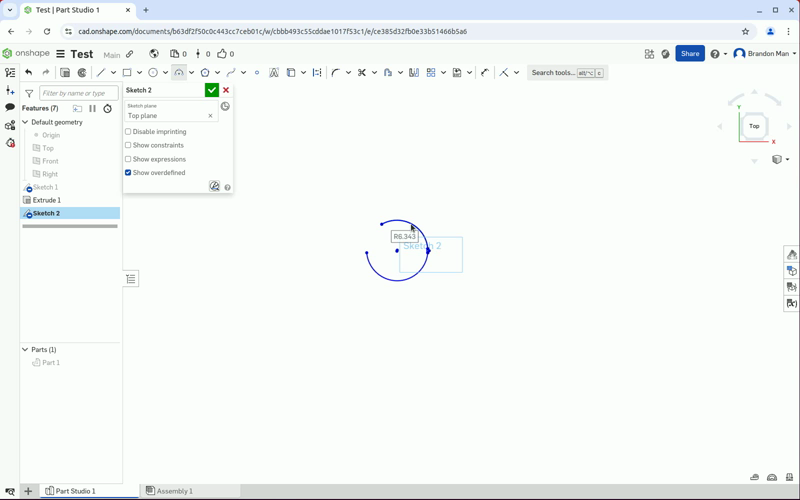
key(l)
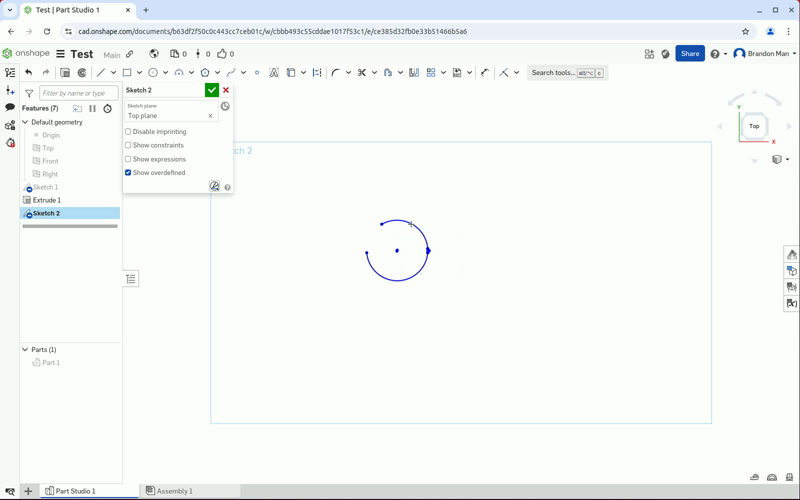
mouse_move(381, 224)
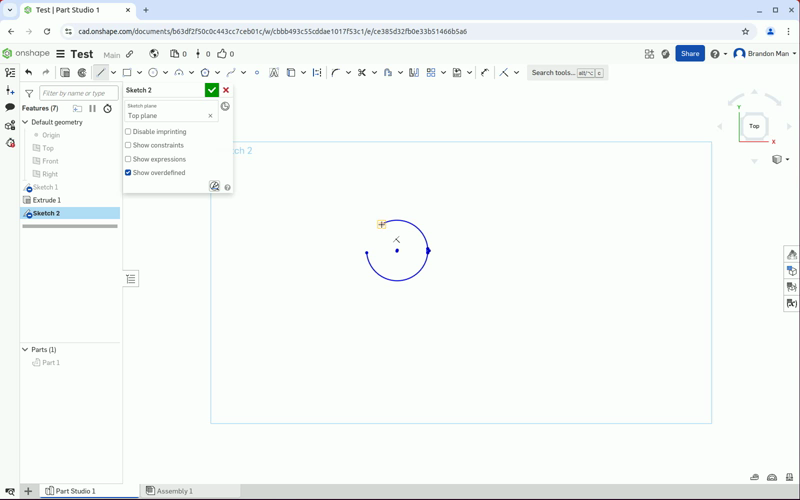
click(381, 224)
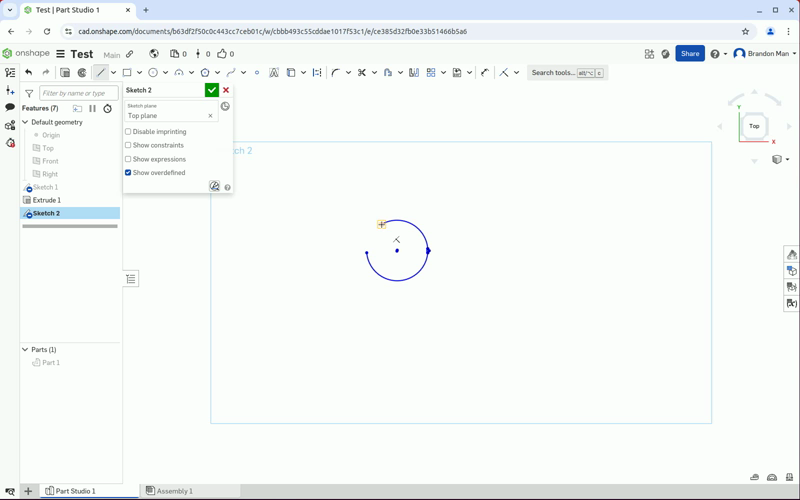
key_down(shift)
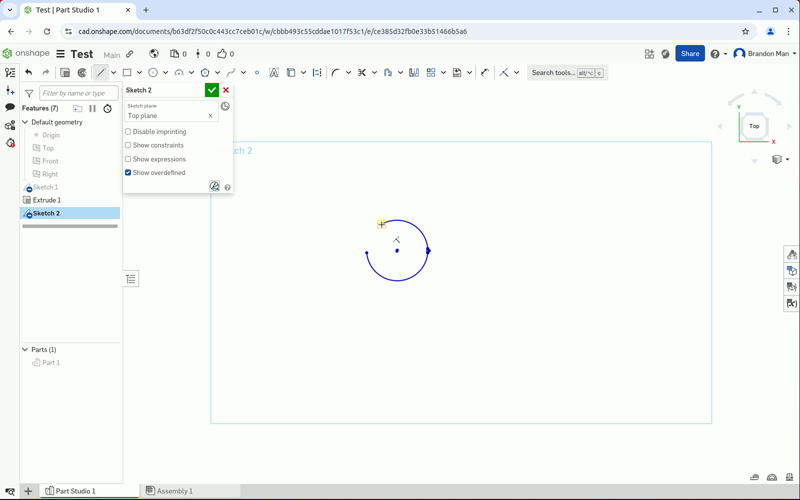
mouse_move(411, 224)
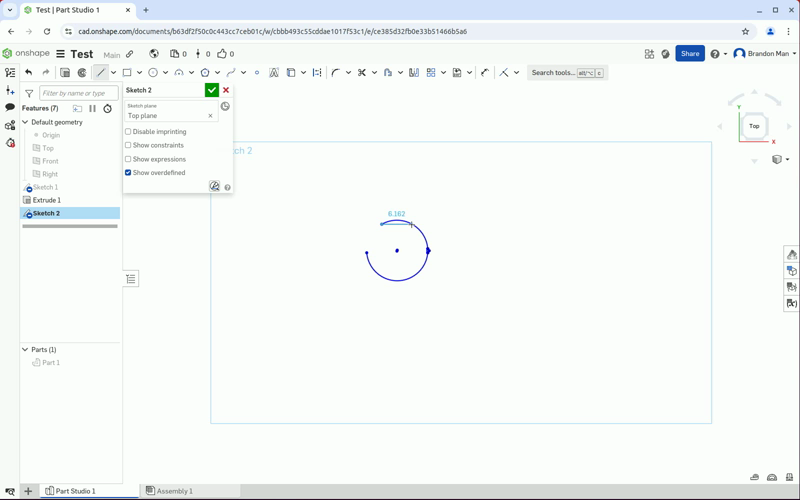
mouse_move(387, 231)
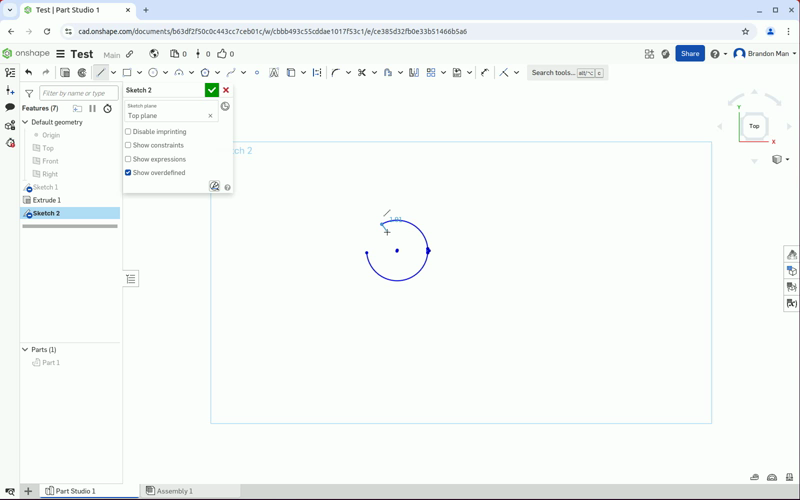
click(387, 231)
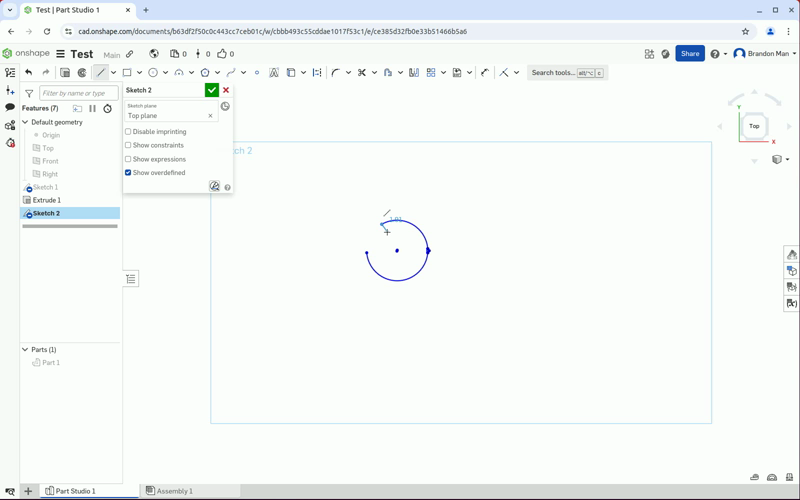
key_up(shift)
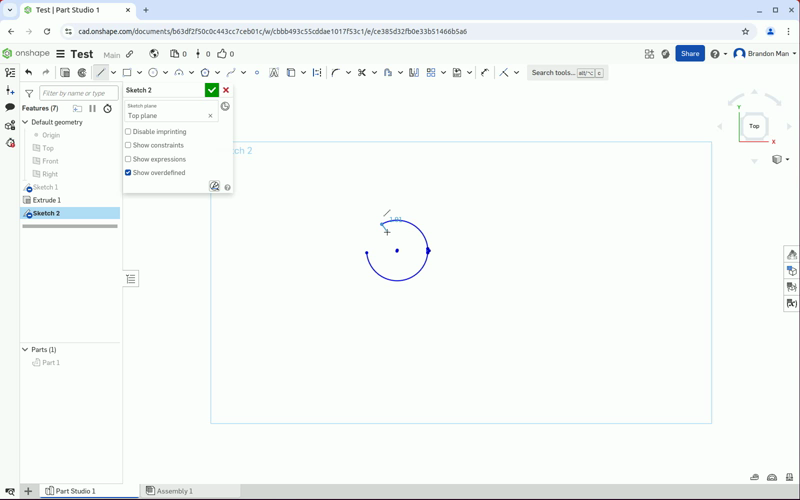
key(esc)
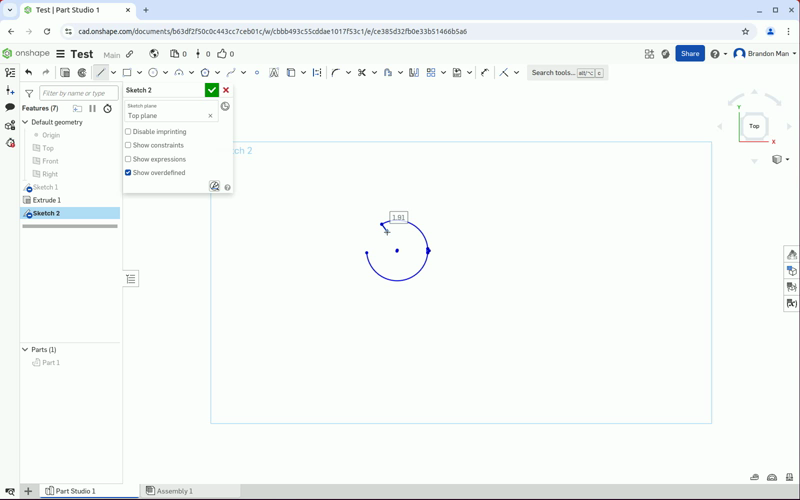
key(a)
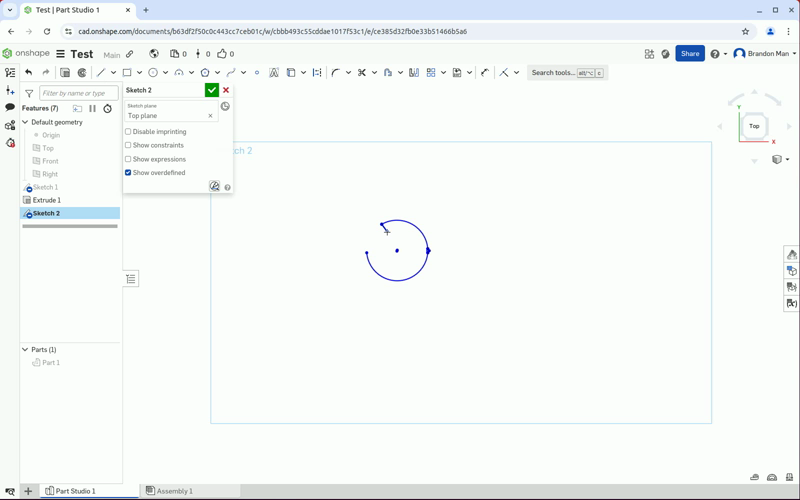
mouse_move(387, 231)
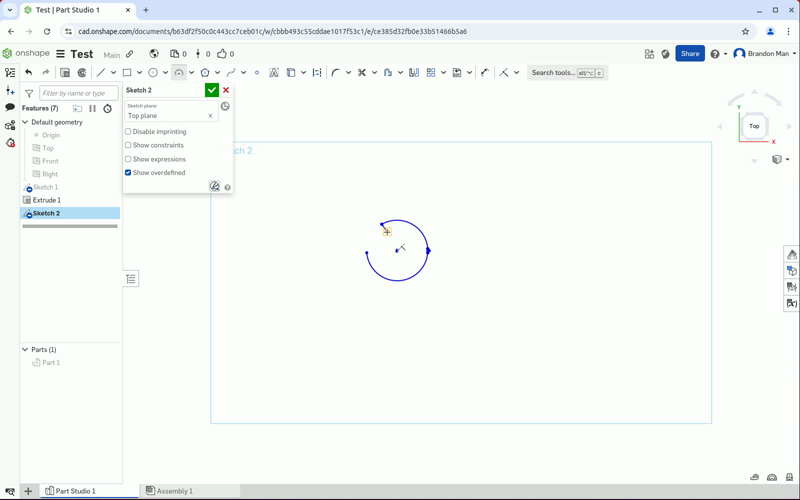
click(387, 231)
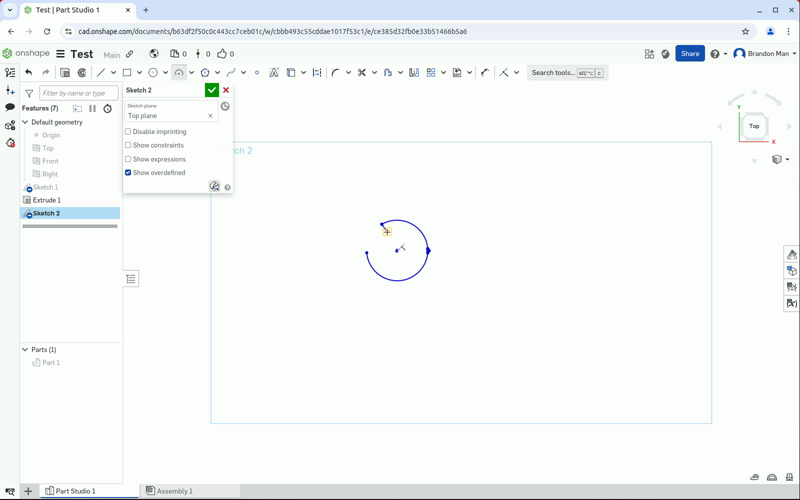
key_down(shift)
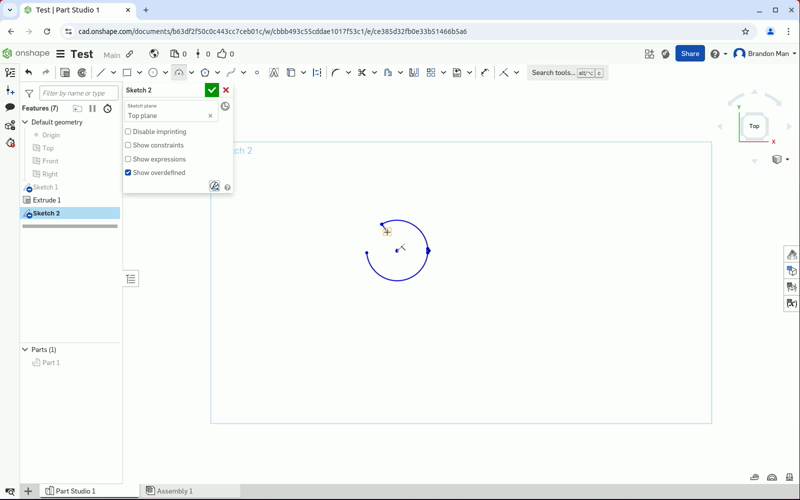
mouse_move(382, 234)
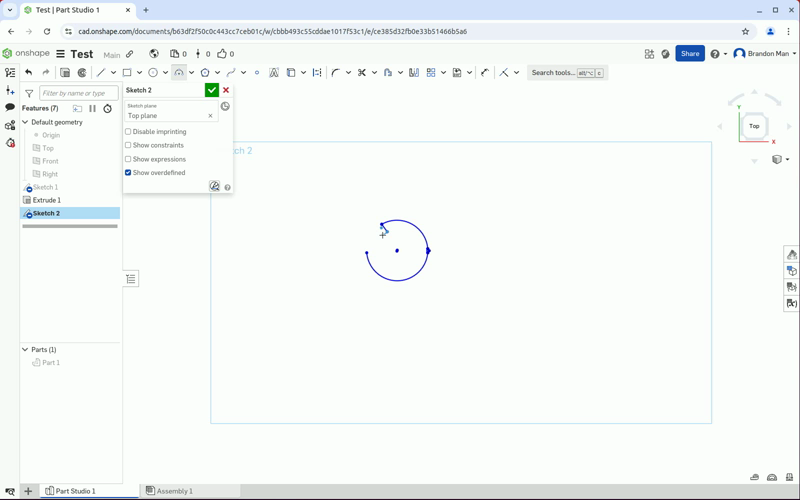
scroll(6)
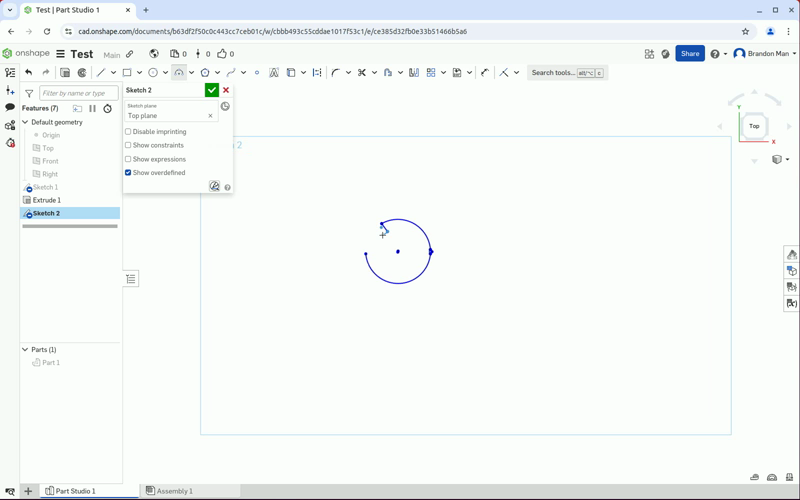
scroll(6)
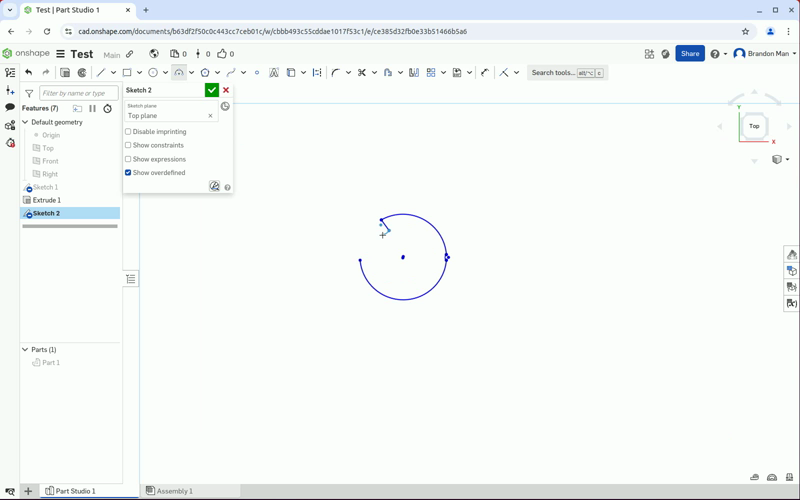
scroll(6)
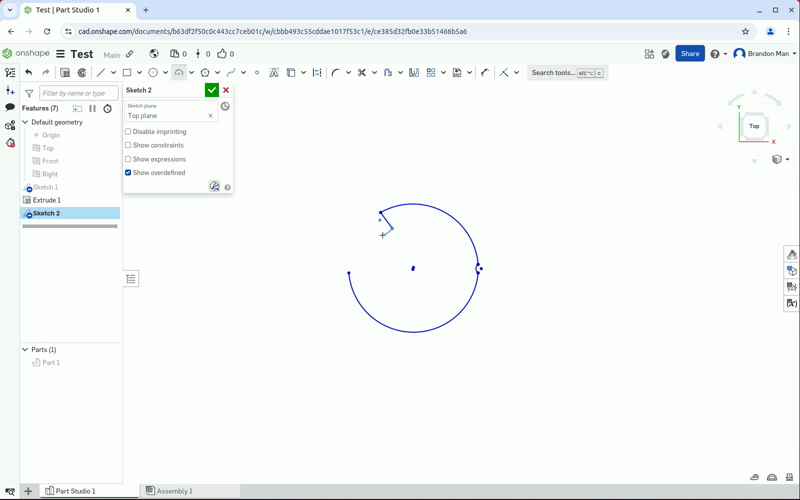
scroll(6)
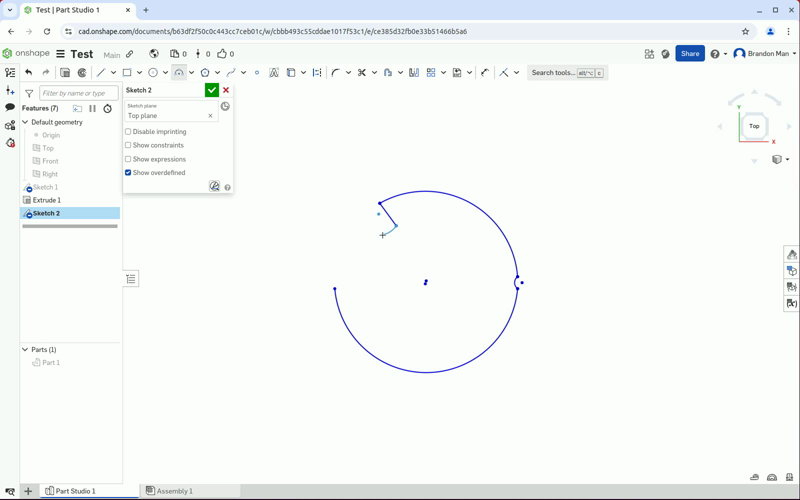
scroll(6)
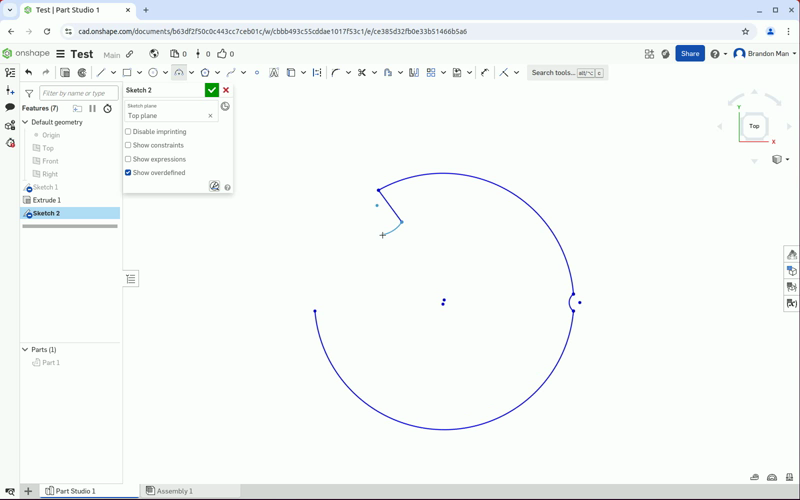
scroll(6)
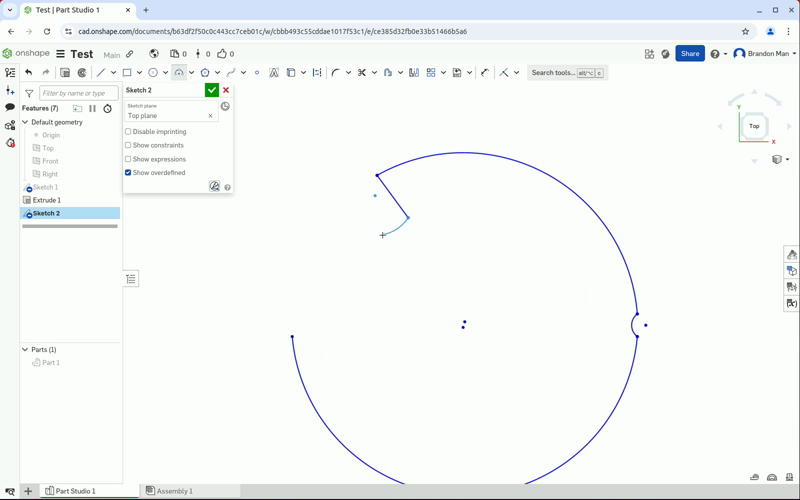
scroll(6)
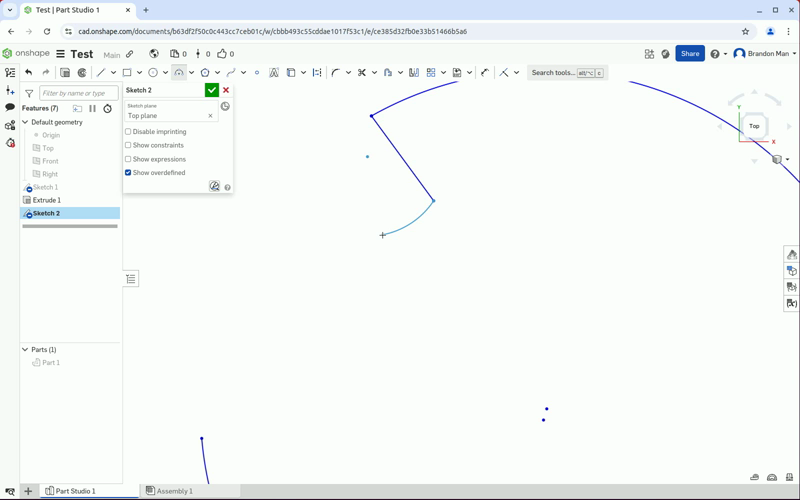
click(382, 234)
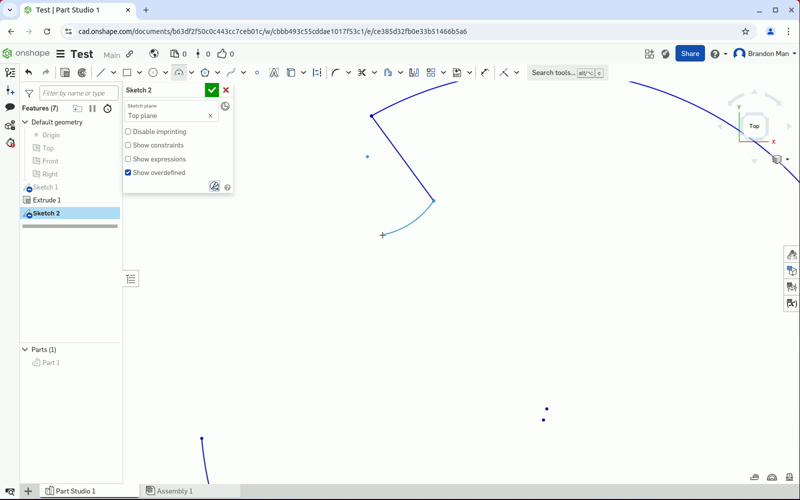
scroll(-6)
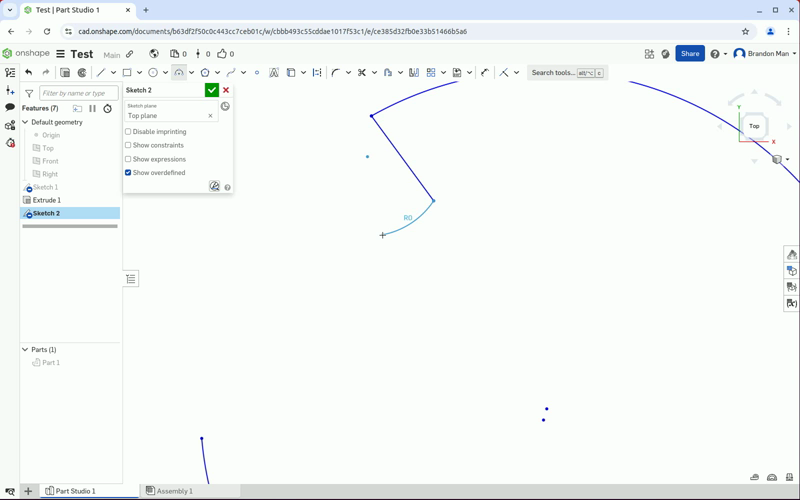
scroll(-6)
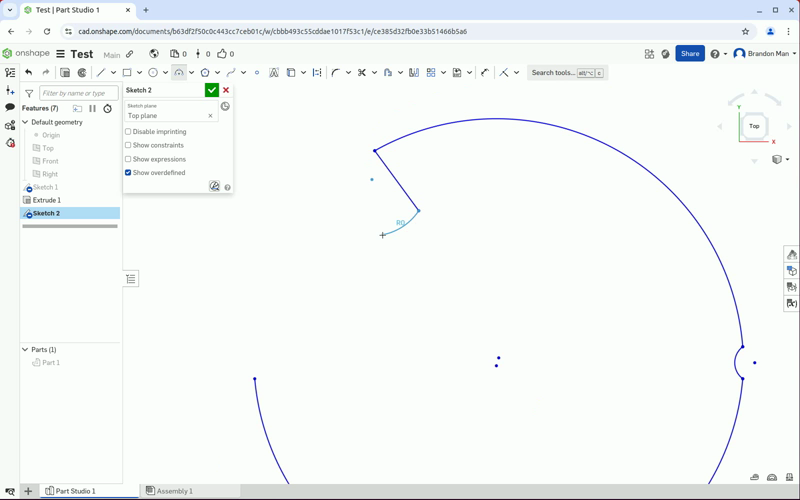
scroll(-6)
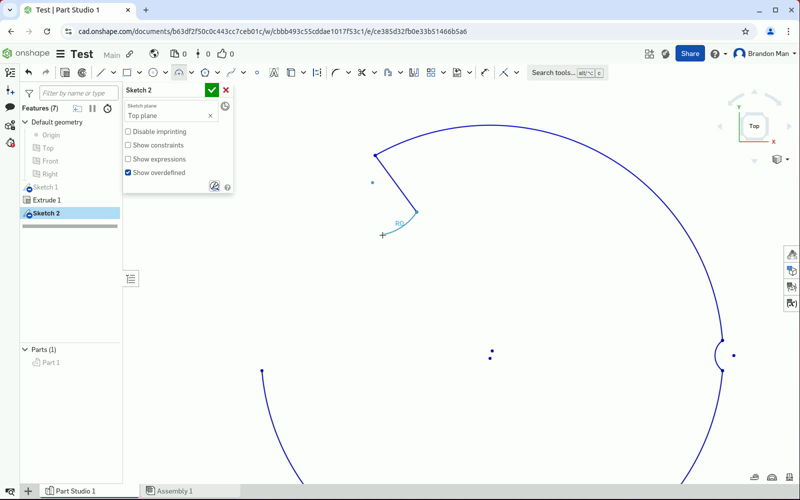
scroll(-6)
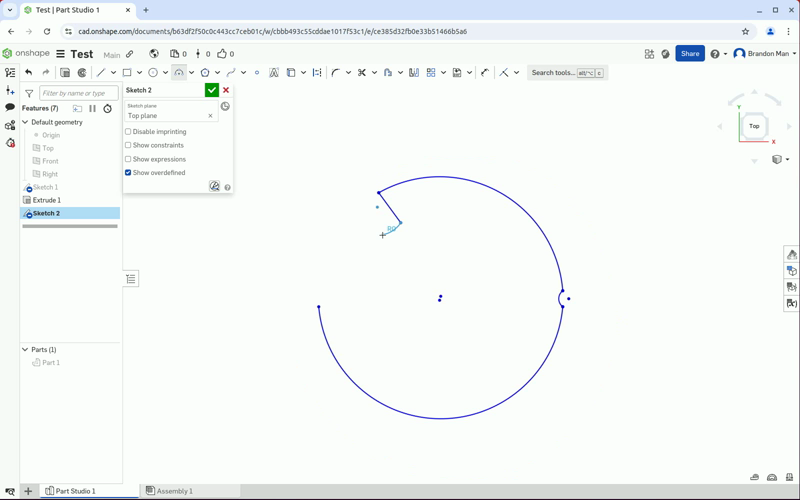
scroll(-6)
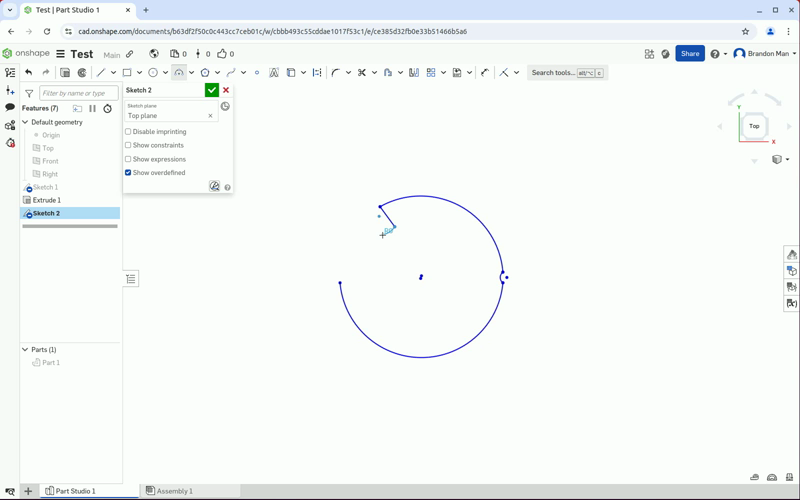
scroll(-6)
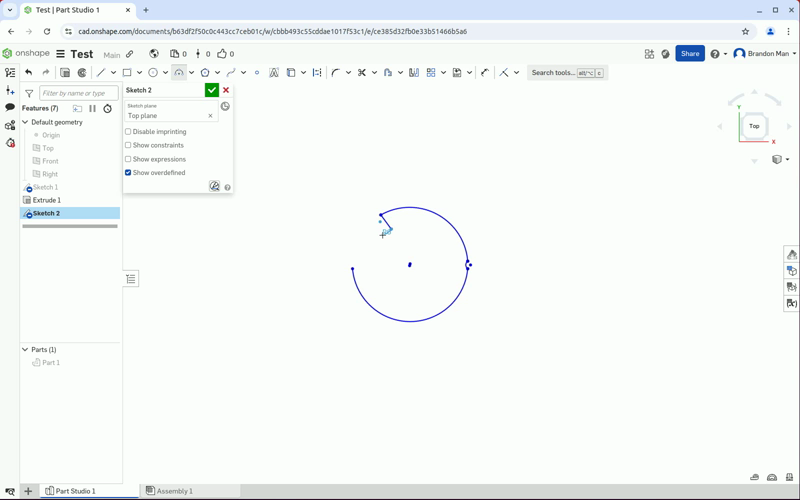
scroll(-6)
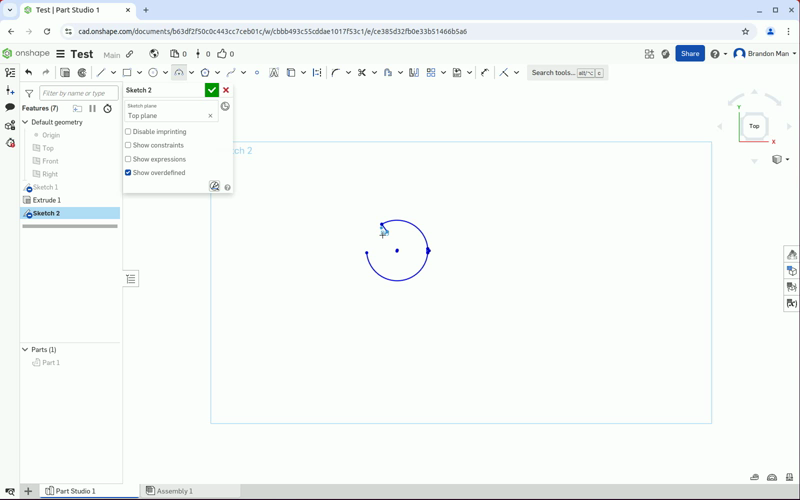
mouse_move(410, 269)
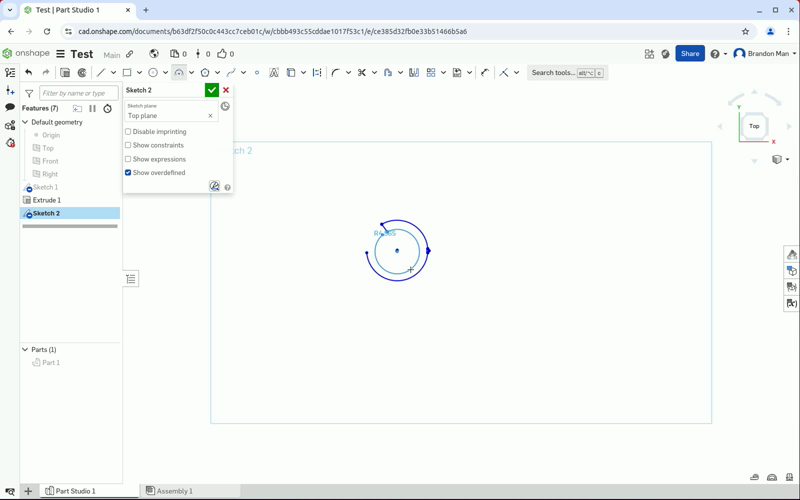
scroll(6)
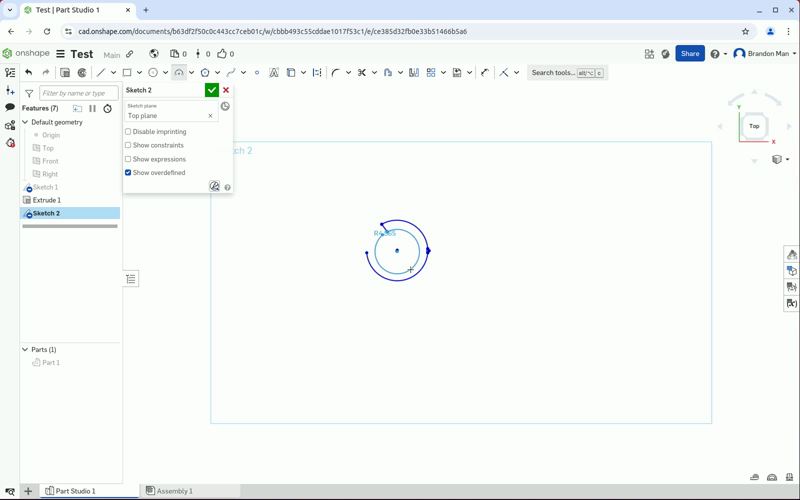
scroll(6)
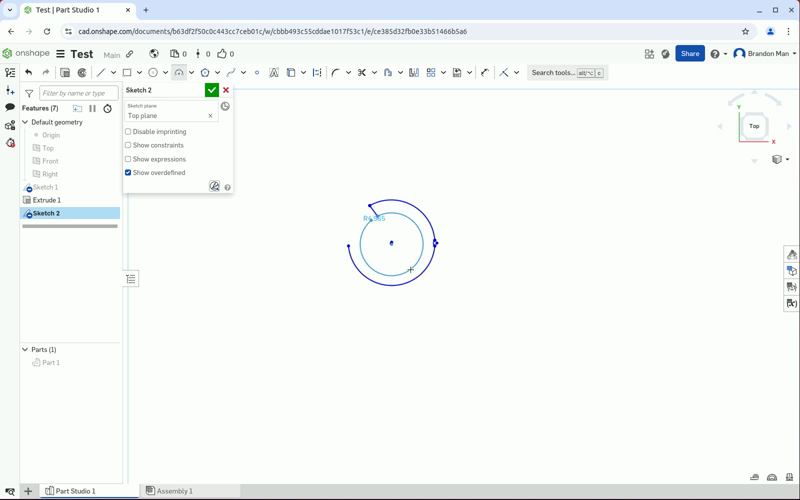
scroll(6)
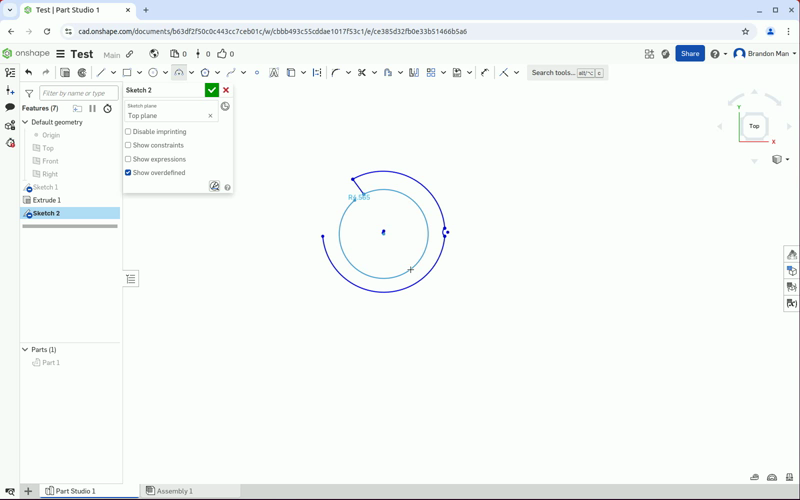
scroll(6)
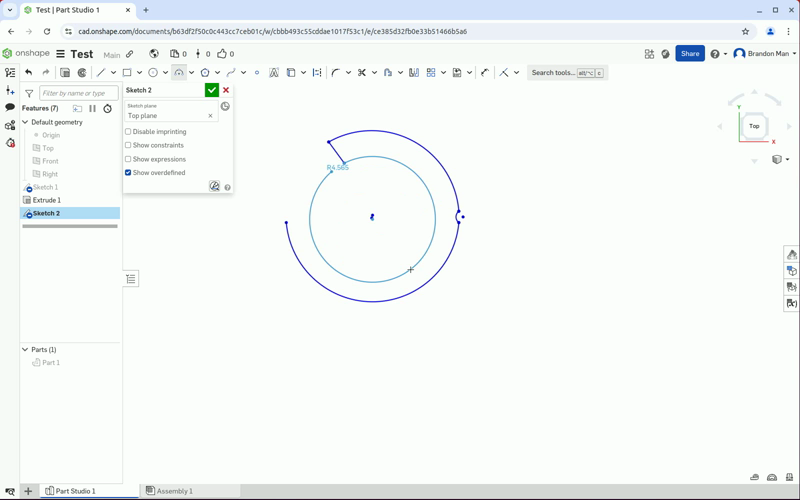
scroll(6)
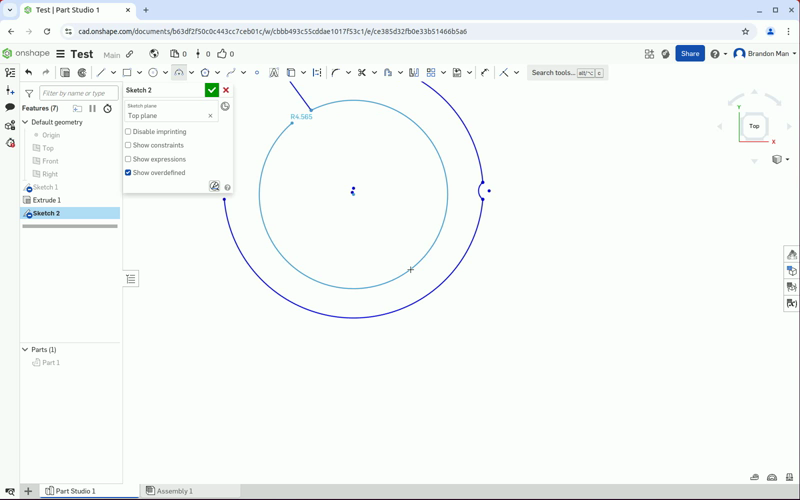
scroll(6)
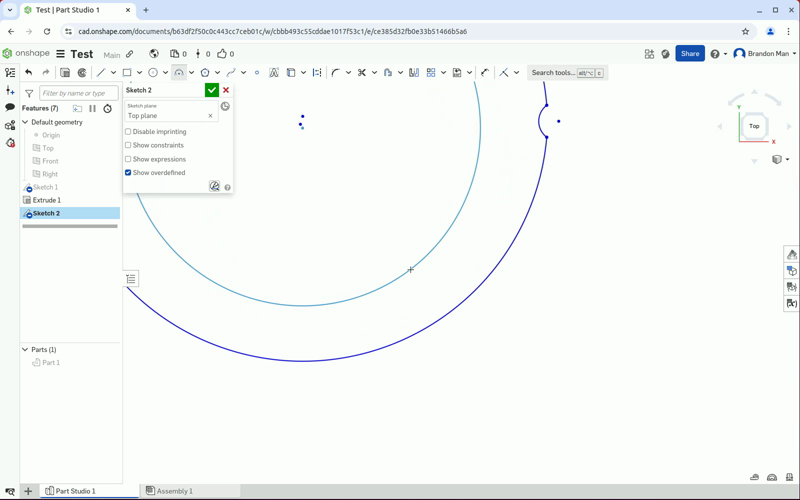
scroll(6)
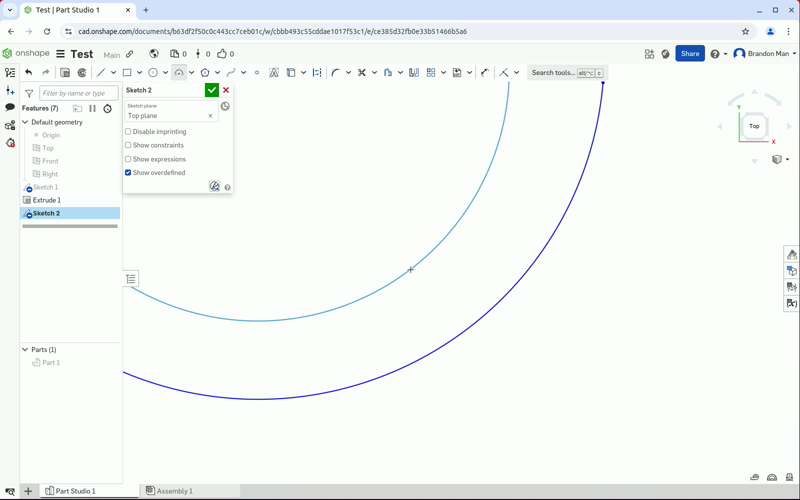
click(410, 269)
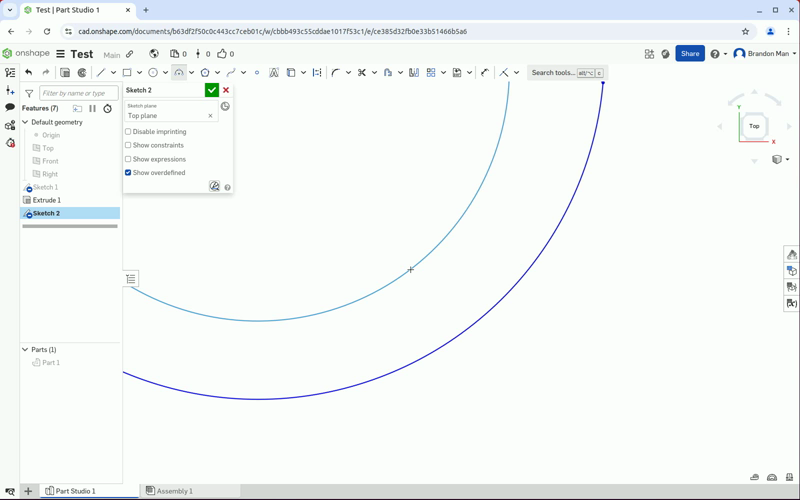
scroll(-6)
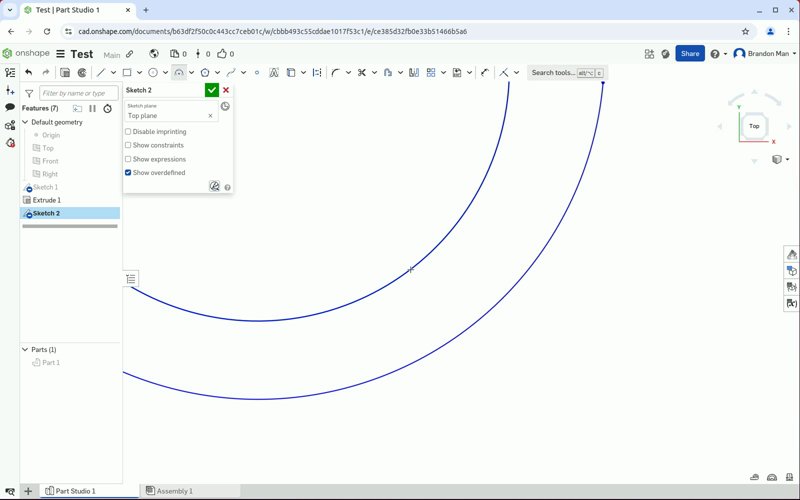
scroll(-6)
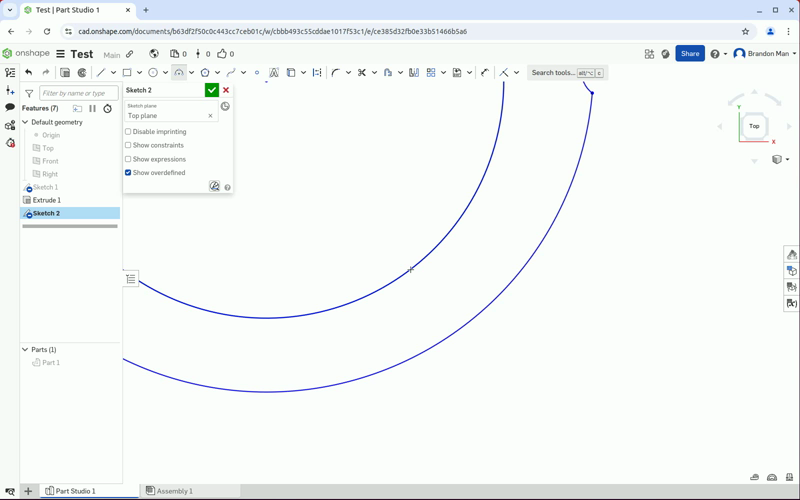
scroll(-6)
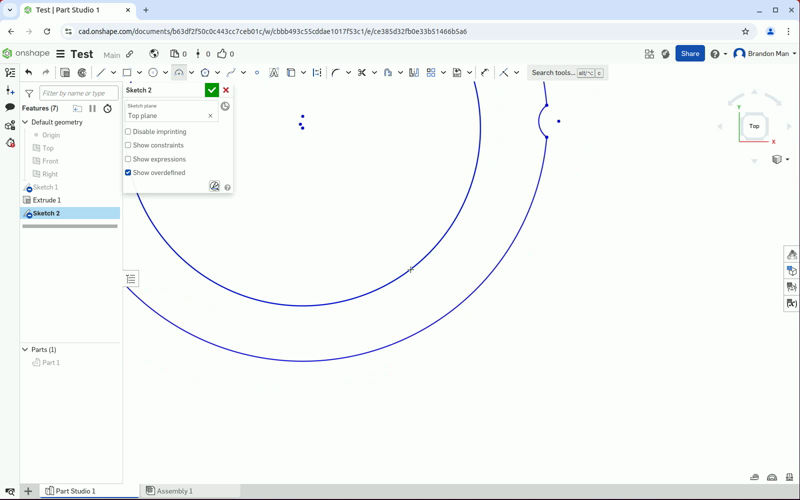
scroll(-6)
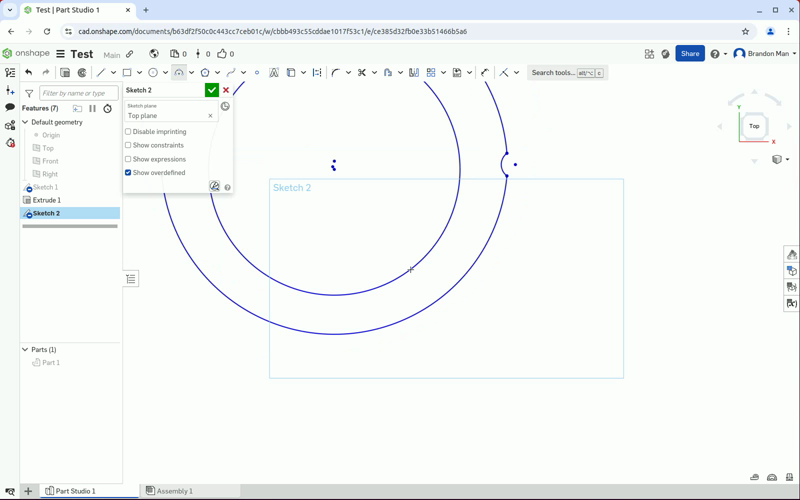
scroll(-6)
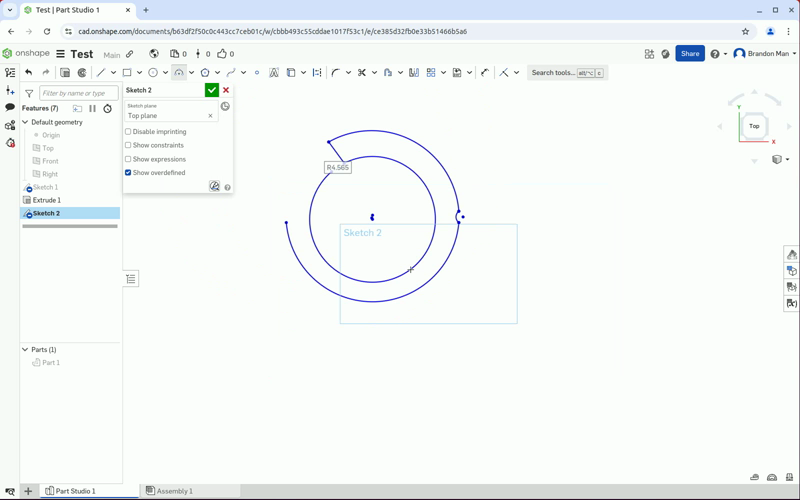
scroll(-6)
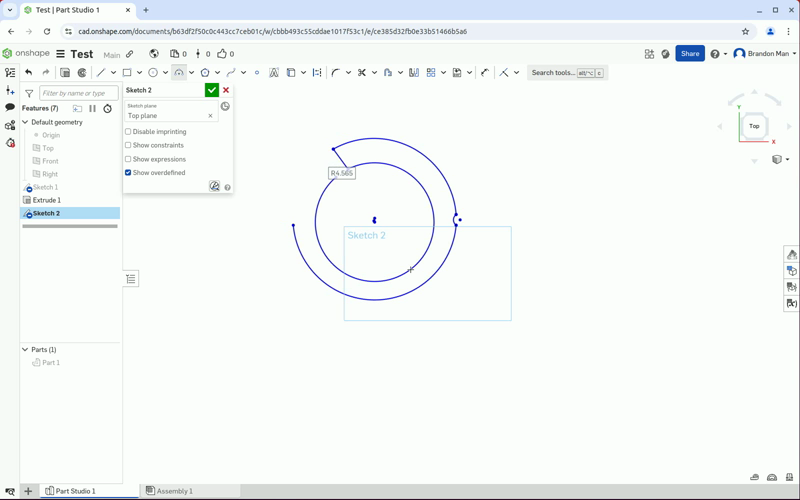
scroll(-6)
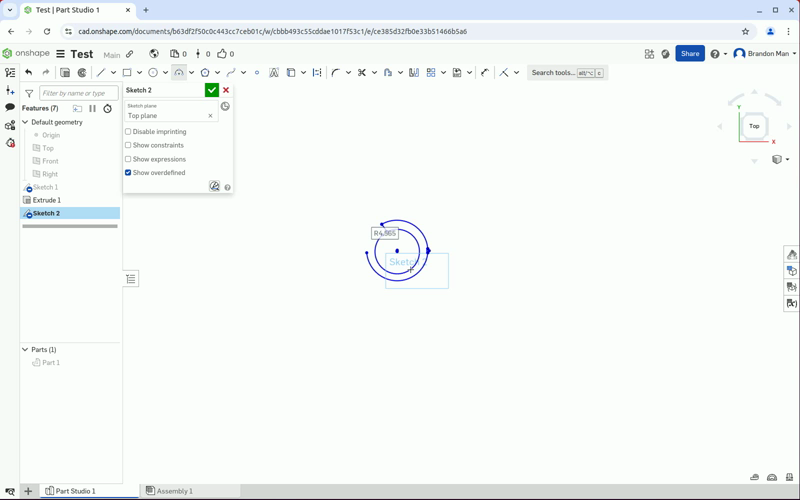
key_up(shift)
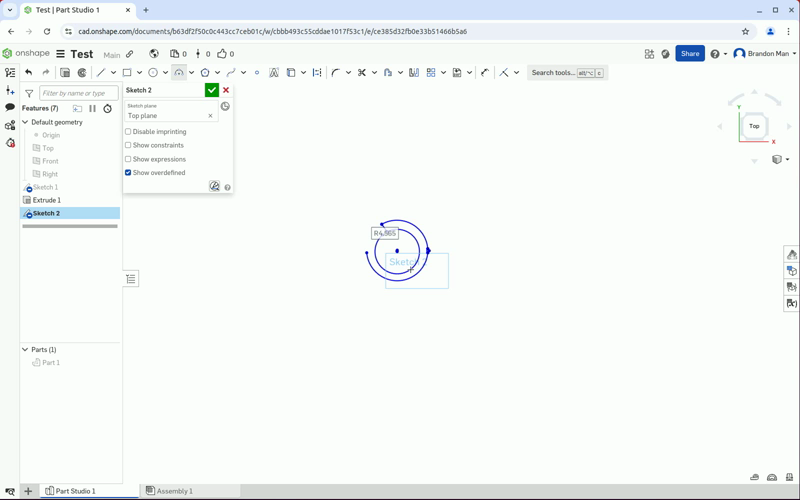
key(esc)
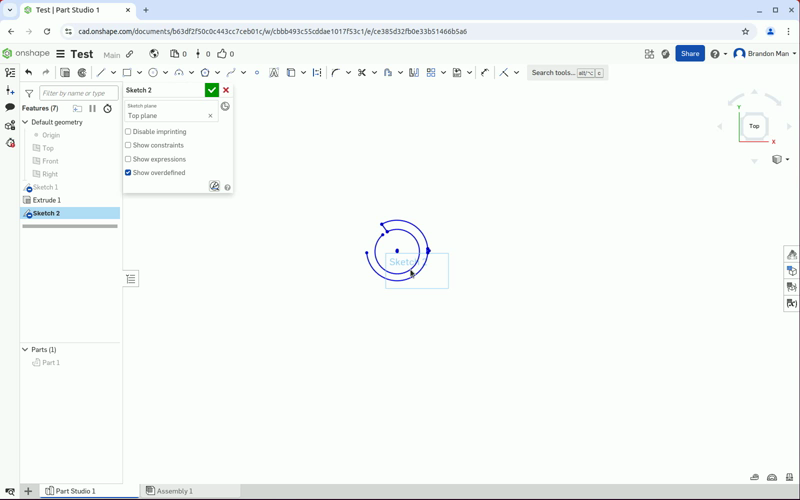
key(l)
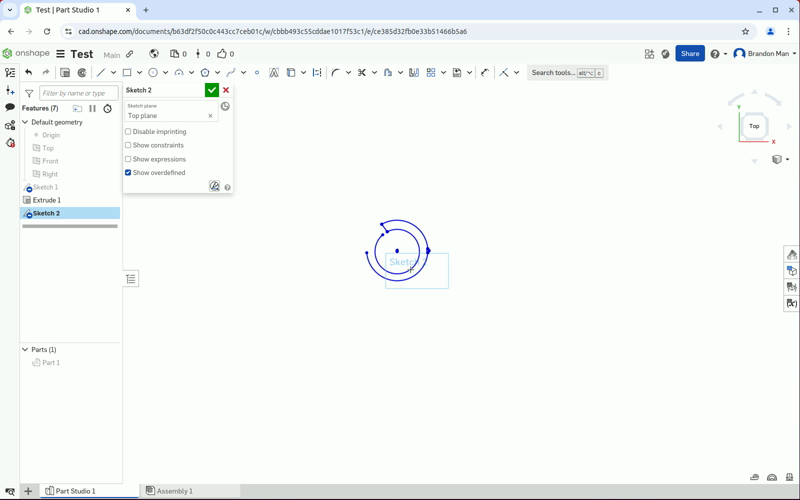
mouse_move(382, 234)
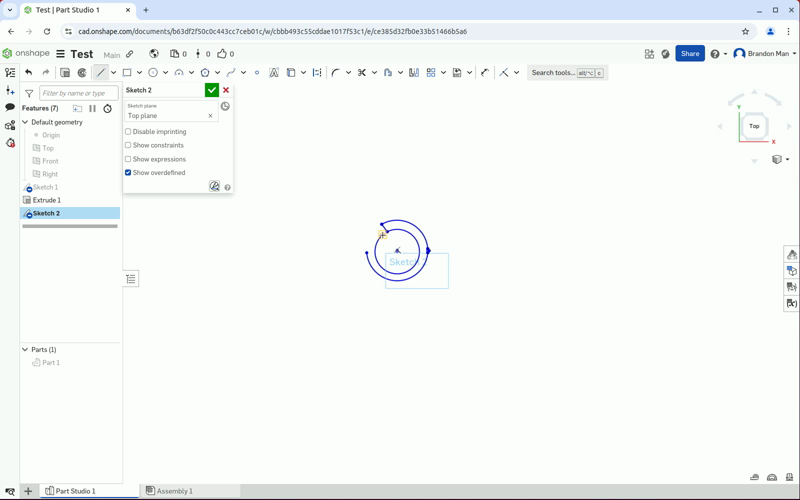
click(382, 234)
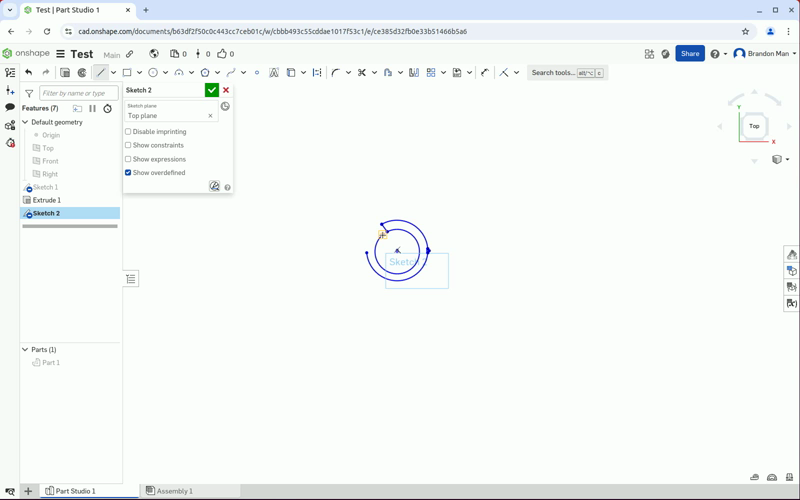
key_down(shift)
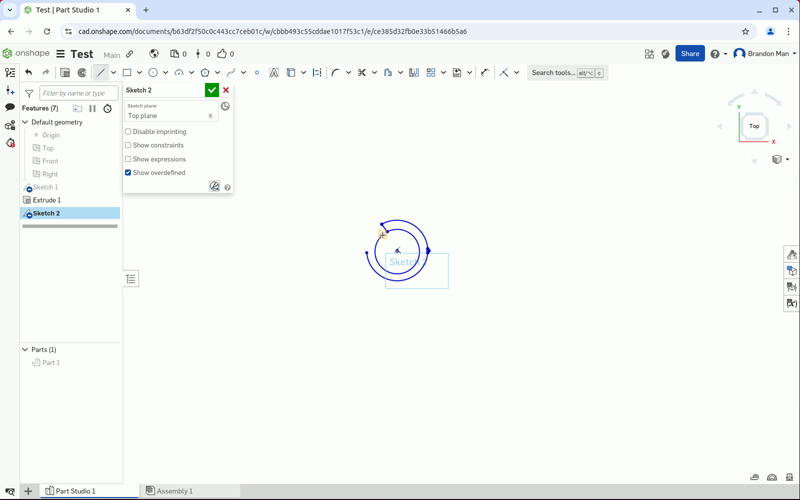
mouse_move(412, 234)
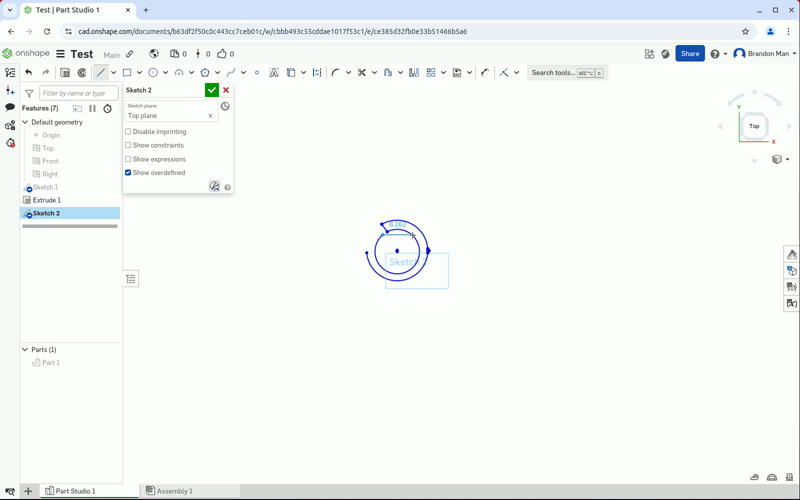
mouse_move(376, 228)
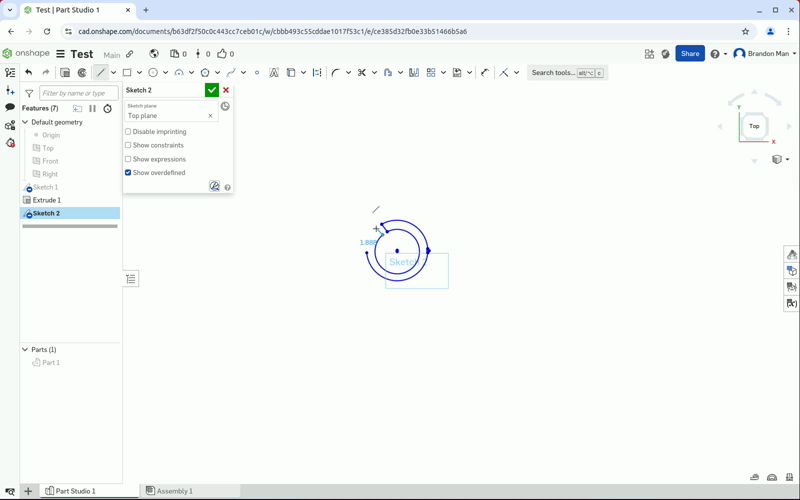
click(376, 228)
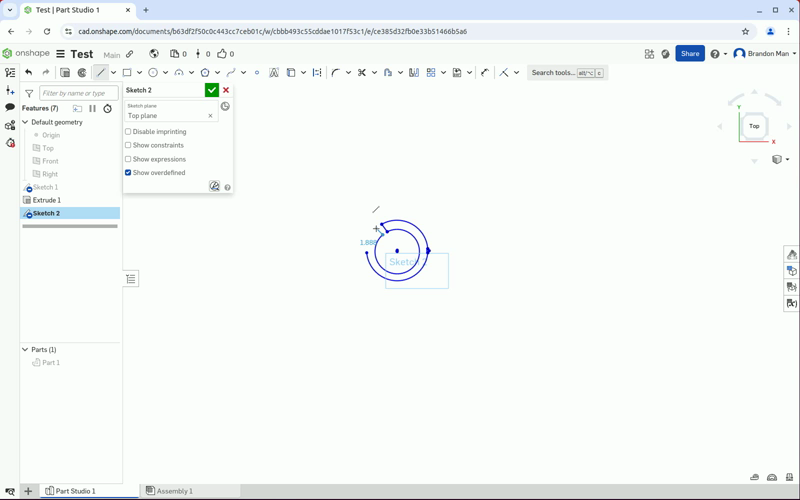
key_up(shift)
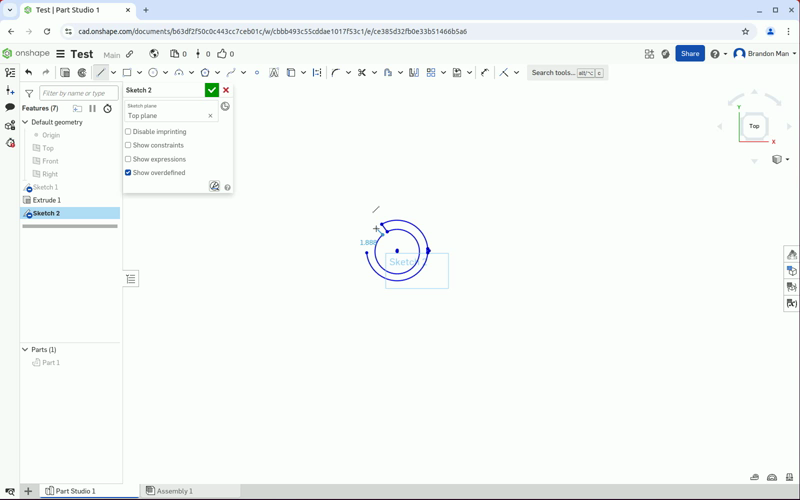
key(esc)
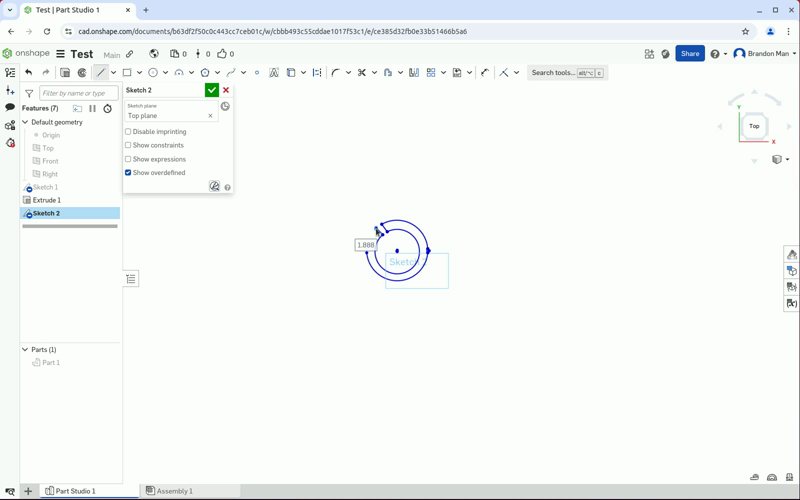
key(a)
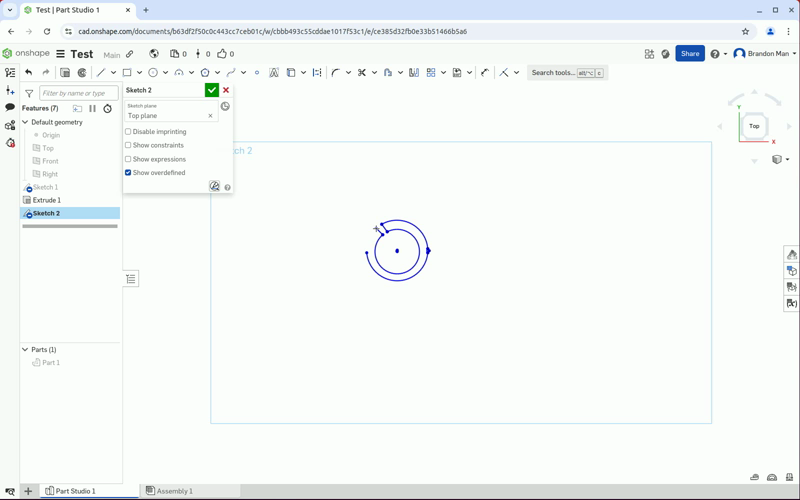
mouse_move(376, 228)
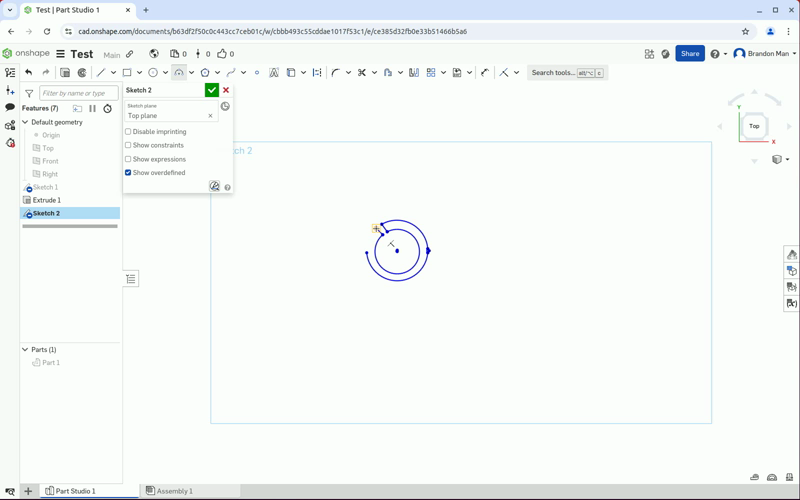
click(376, 228)
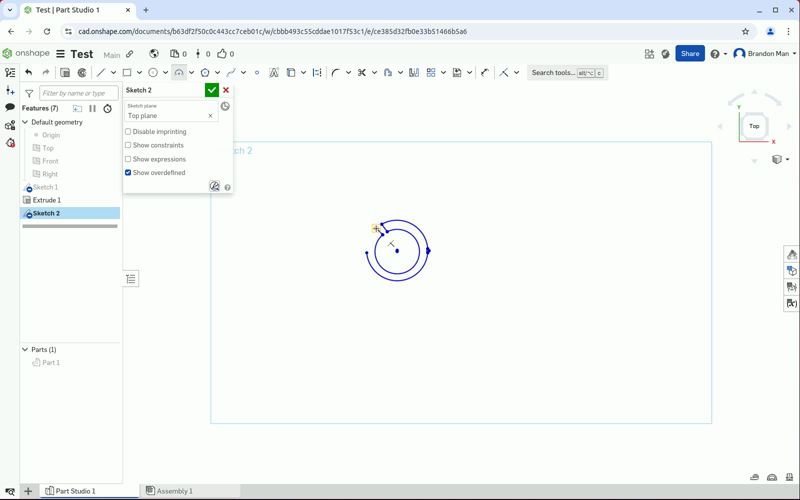
key_down(shift)
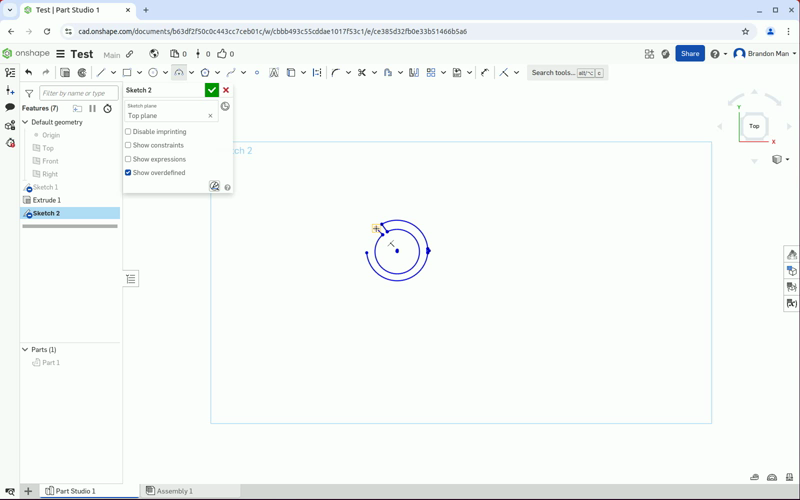
mouse_move(366, 248)
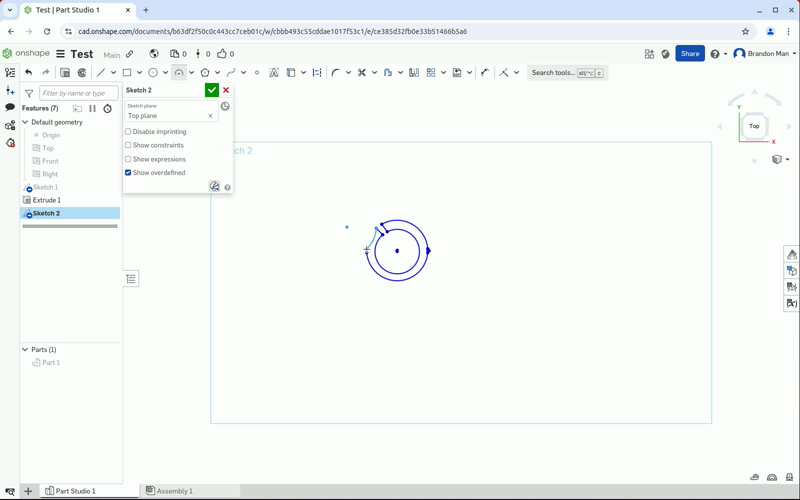
scroll(6)
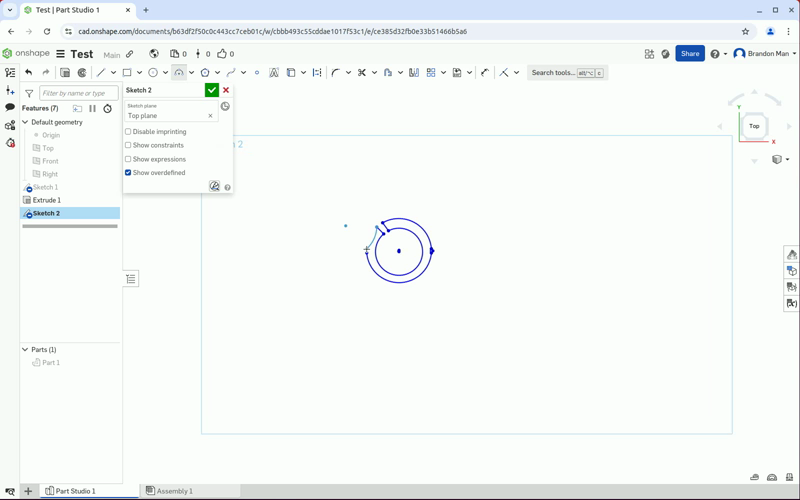
scroll(6)
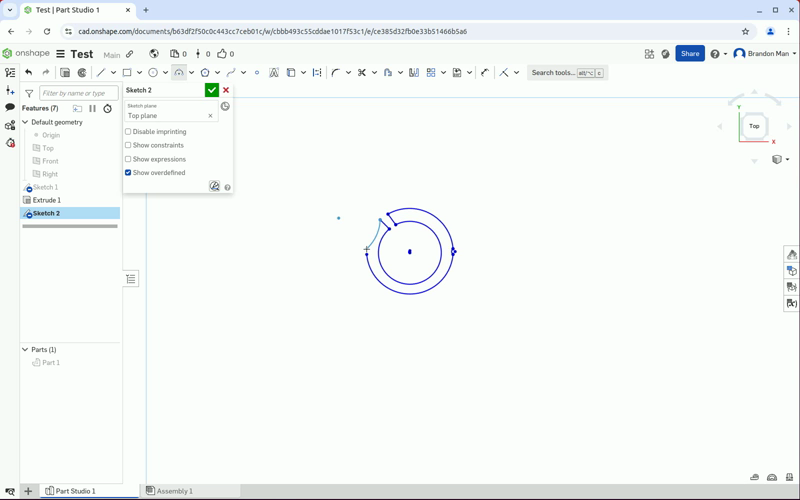
scroll(6)
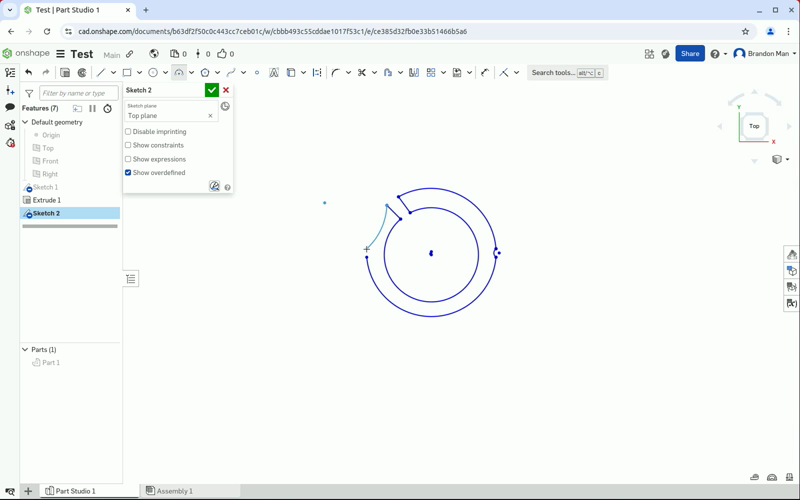
scroll(6)
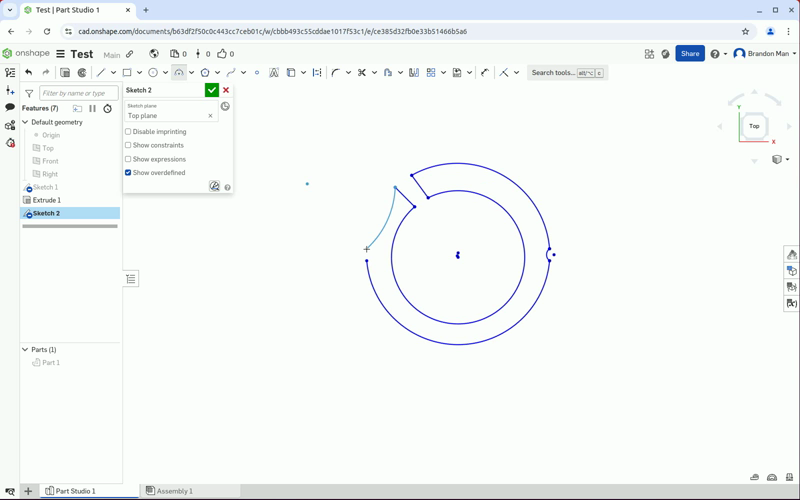
scroll(6)
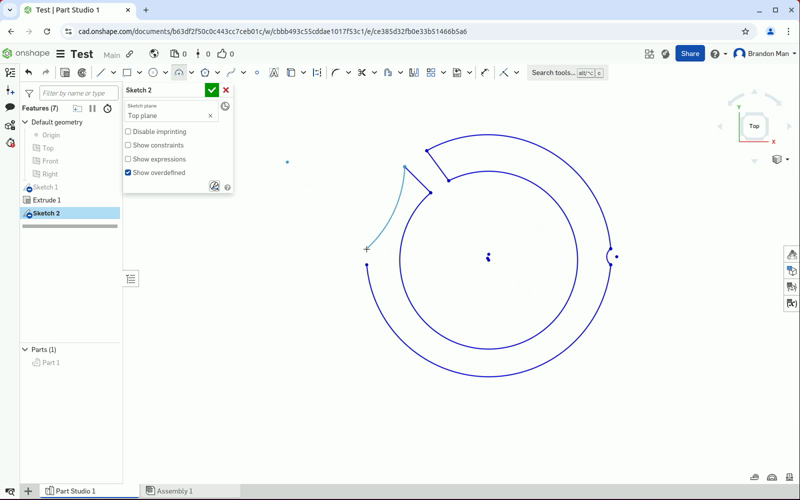
scroll(6)
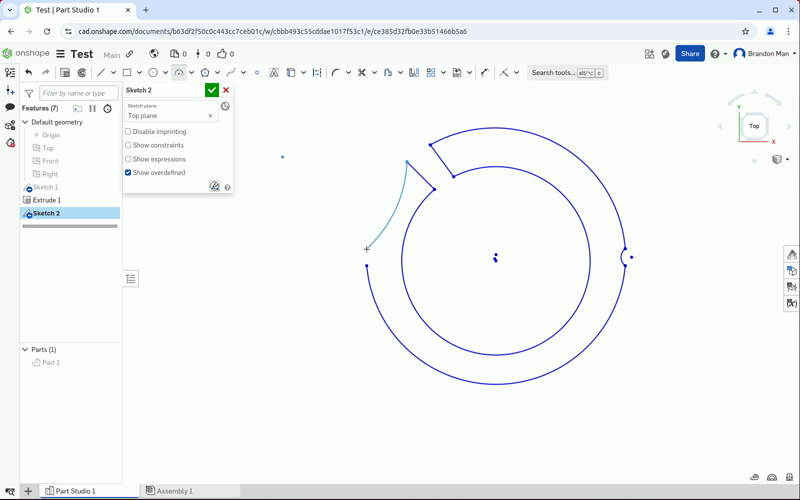
scroll(6)
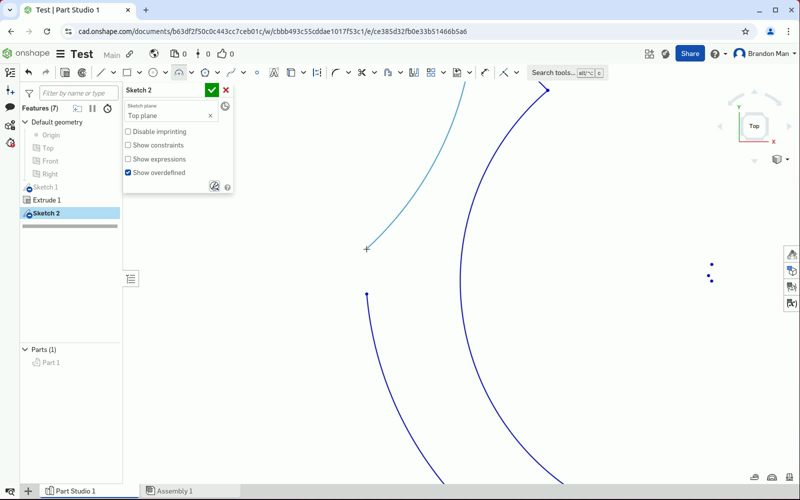
click(366, 248)
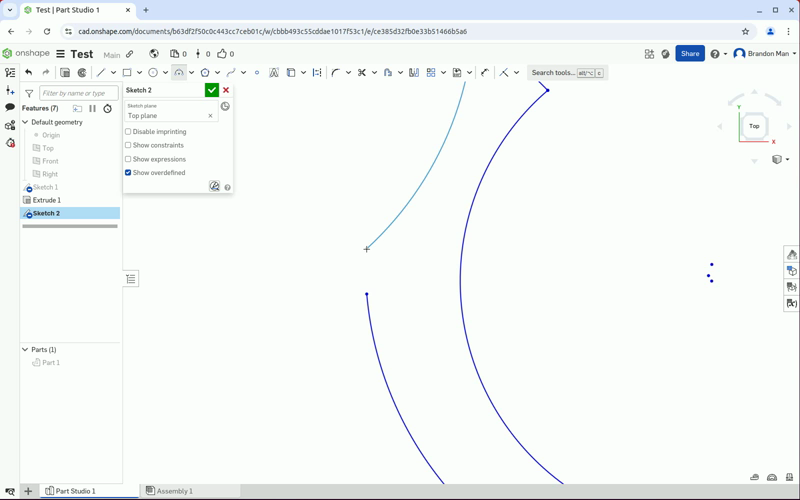
scroll(-6)
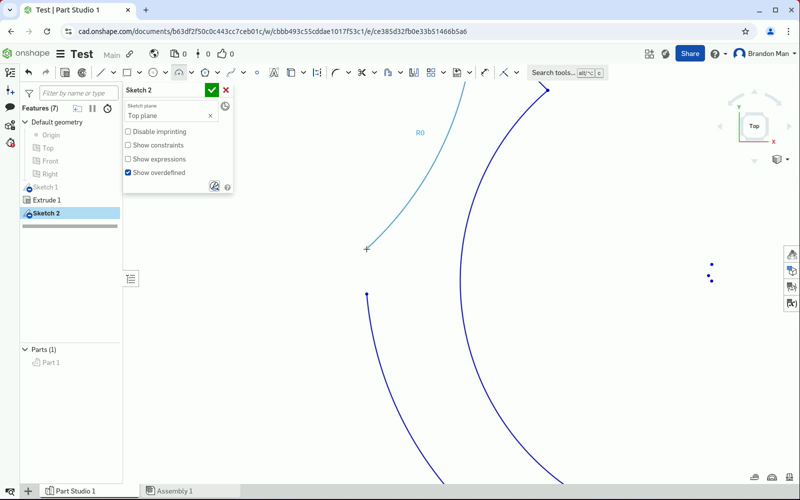
scroll(-6)
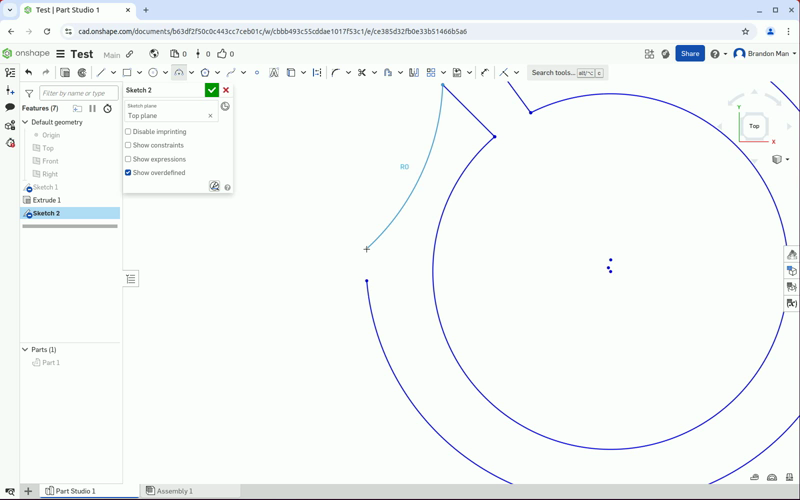
scroll(-6)
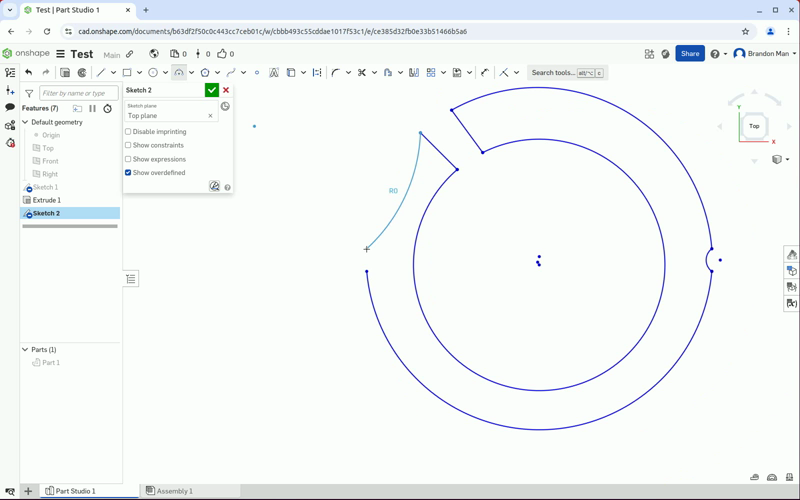
scroll(-6)
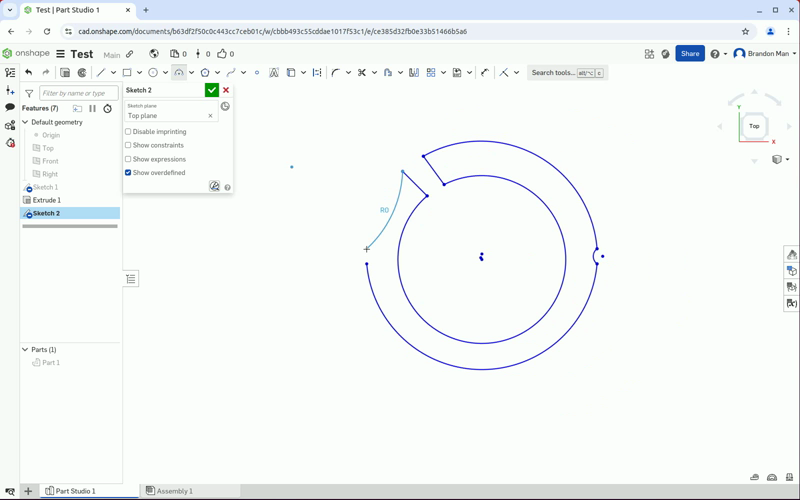
scroll(-6)
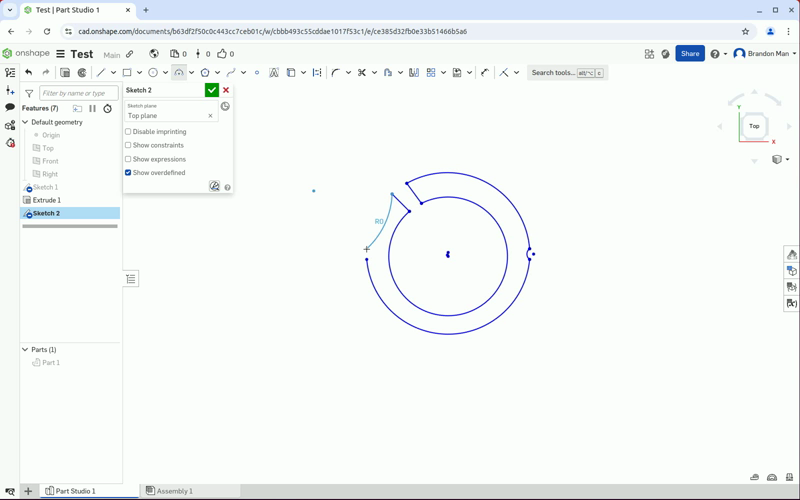
scroll(-6)
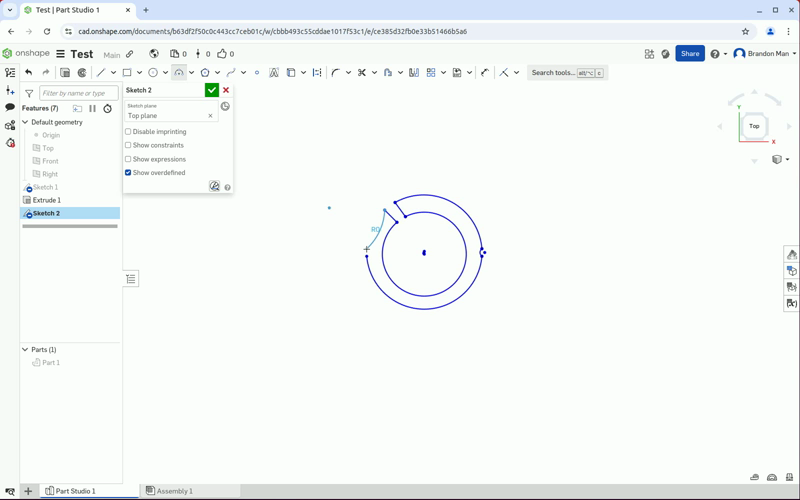
scroll(-6)
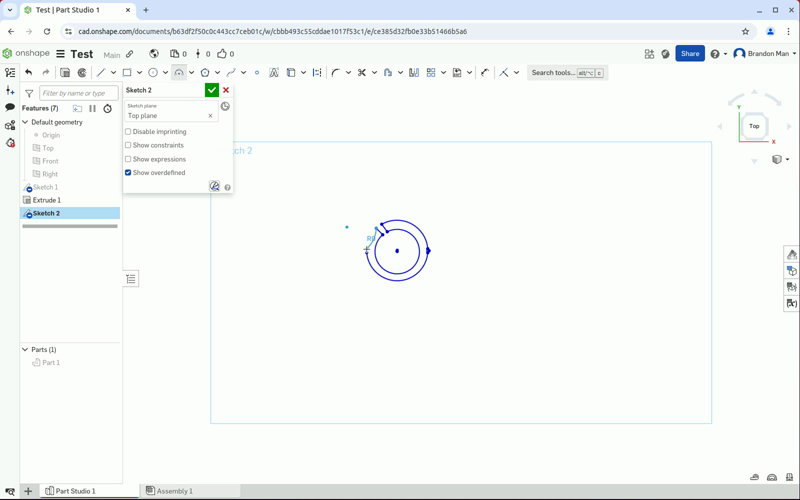
mouse_move(369, 237)
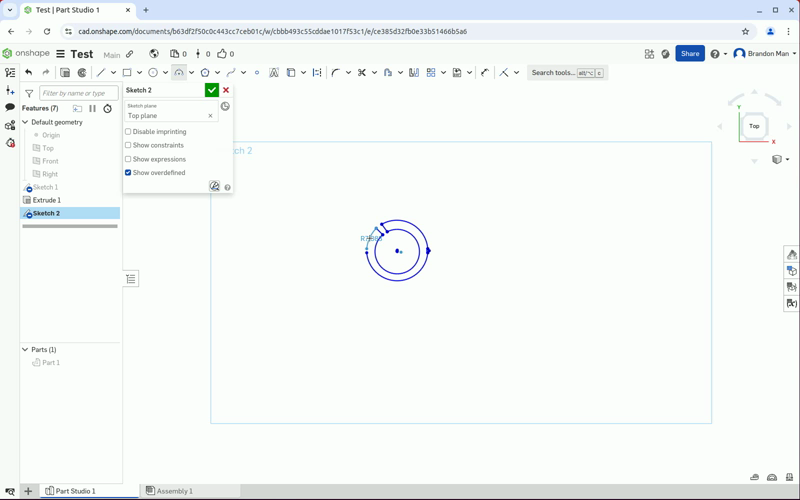
click(369, 237)
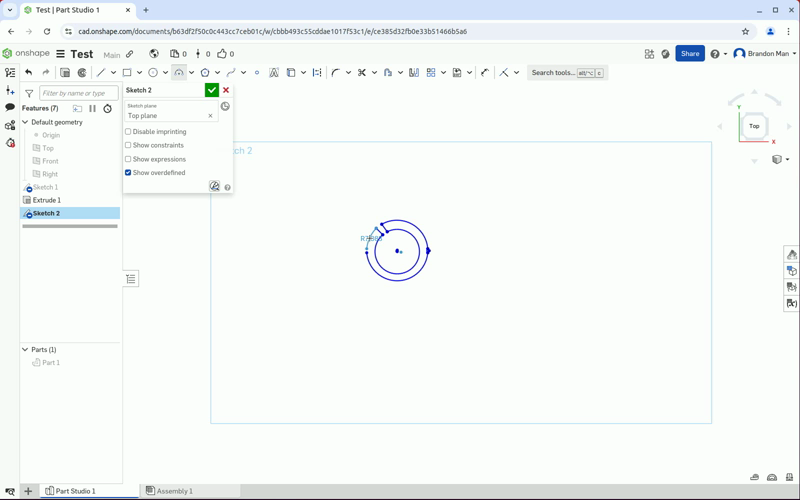
key_up(shift)
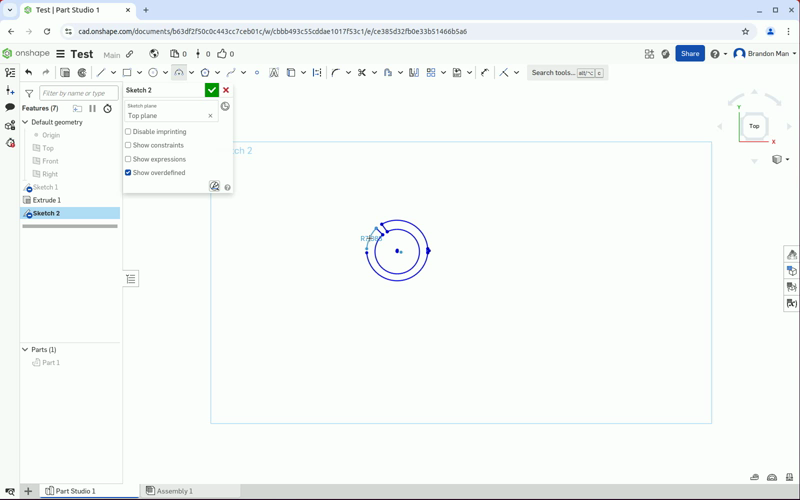
mouse_move(366, 248)
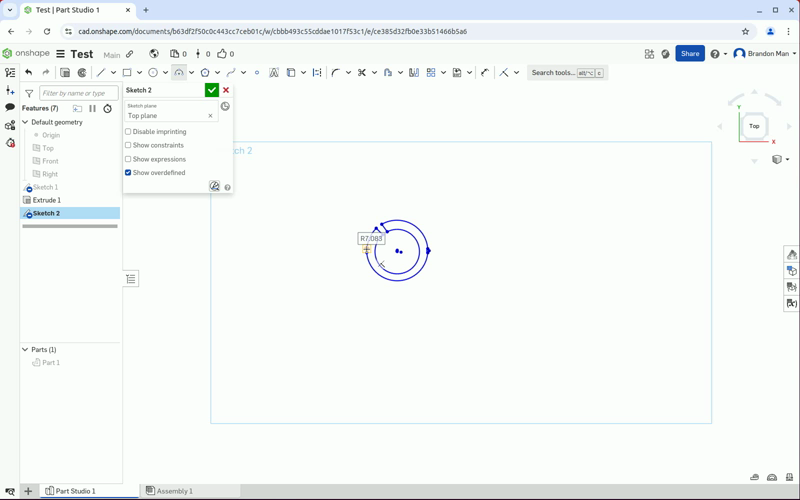
scroll(6)
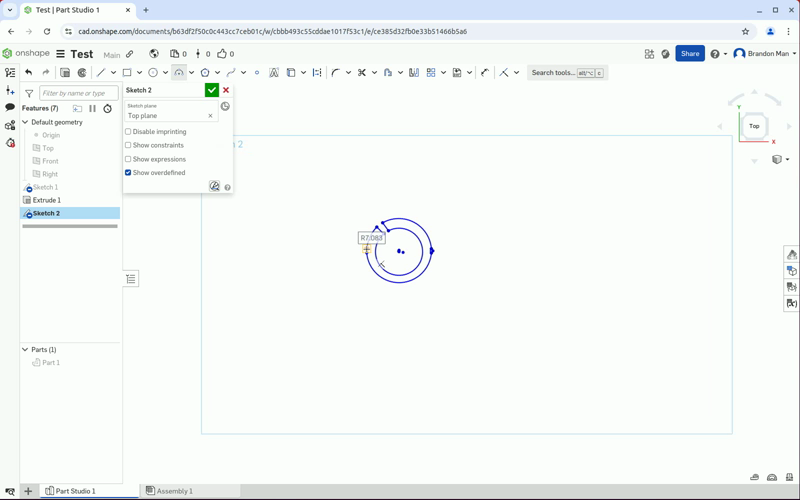
scroll(6)
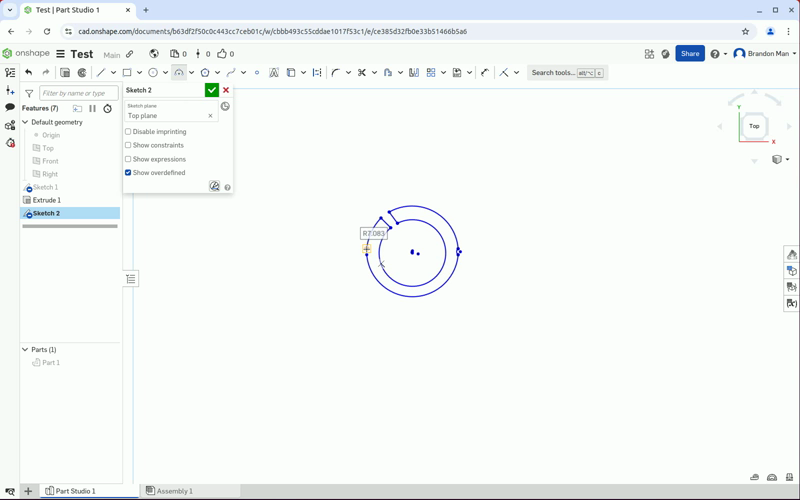
scroll(6)
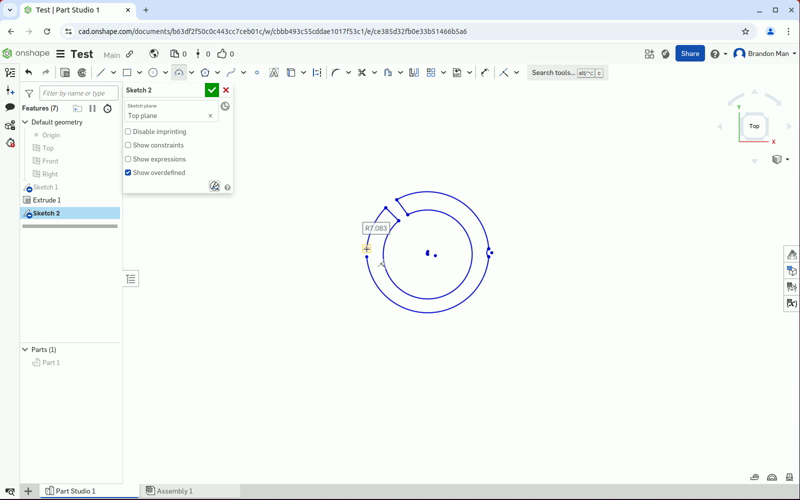
scroll(6)
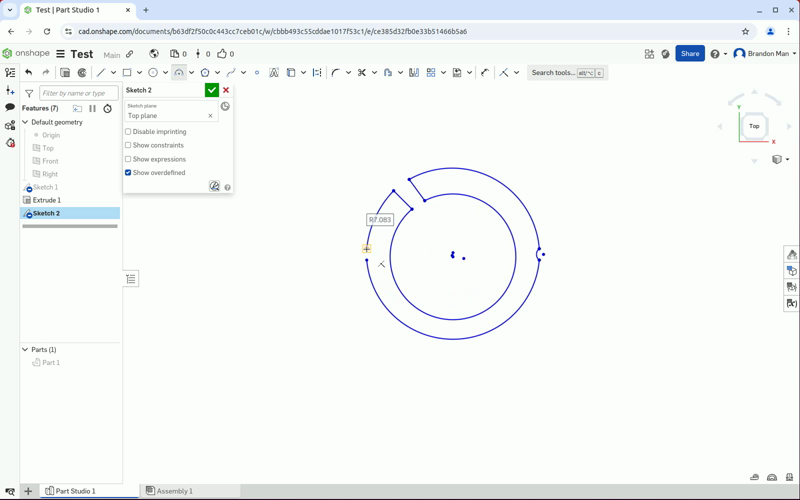
scroll(6)
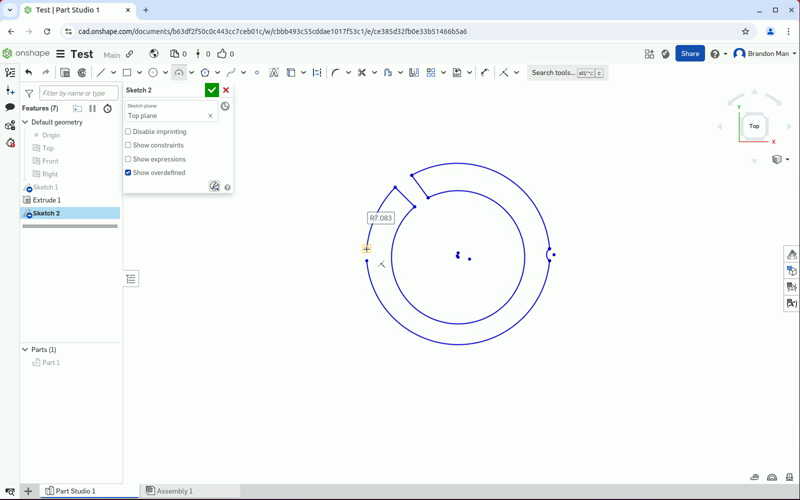
scroll(6)
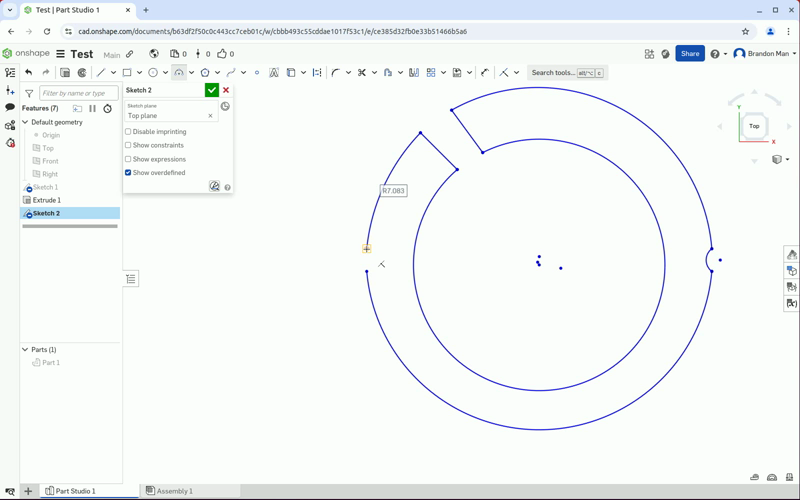
scroll(6)
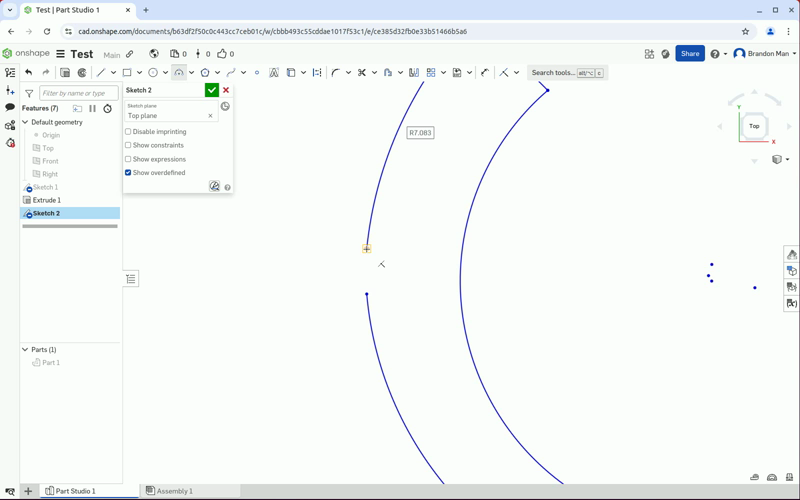
click(366, 248)
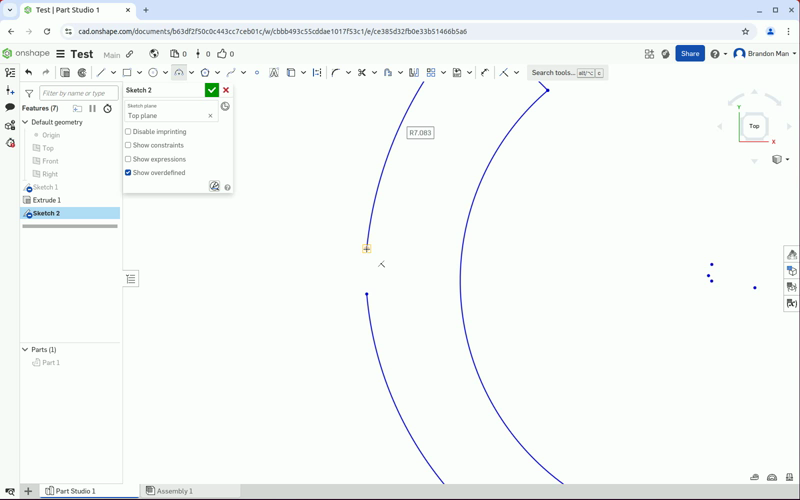
scroll(-6)
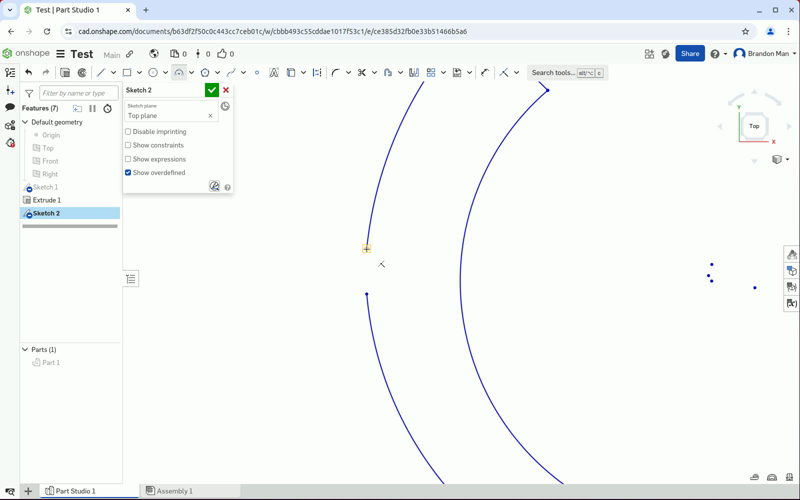
scroll(-6)
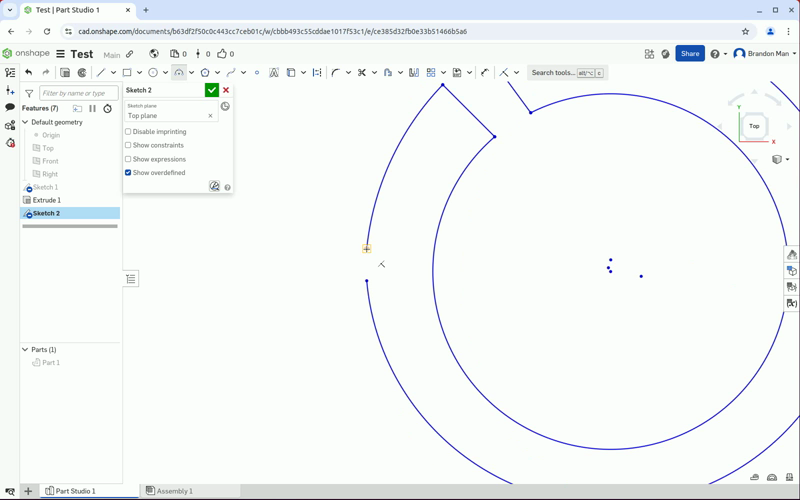
scroll(-6)
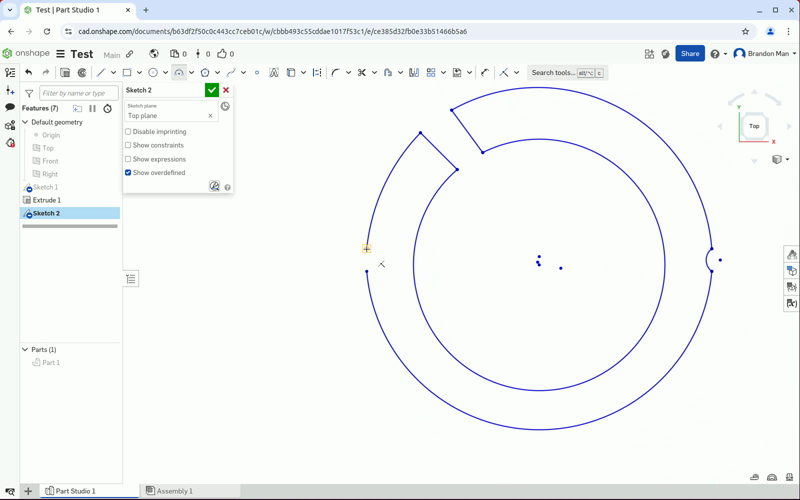
scroll(-6)
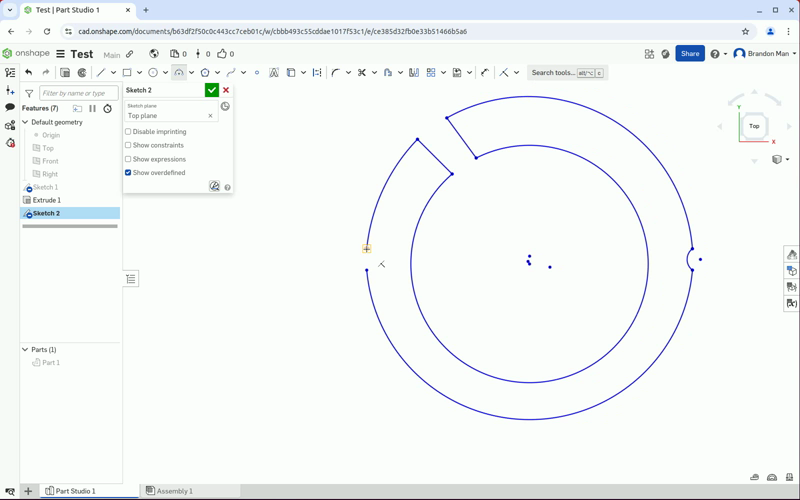
scroll(-6)
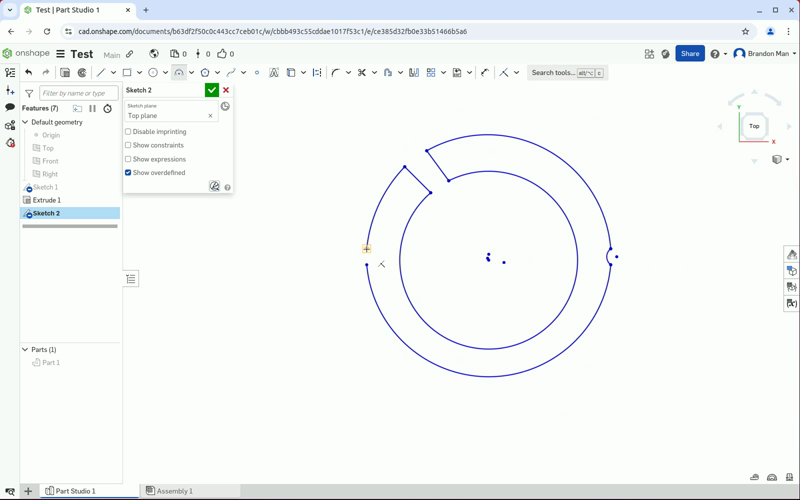
scroll(-6)
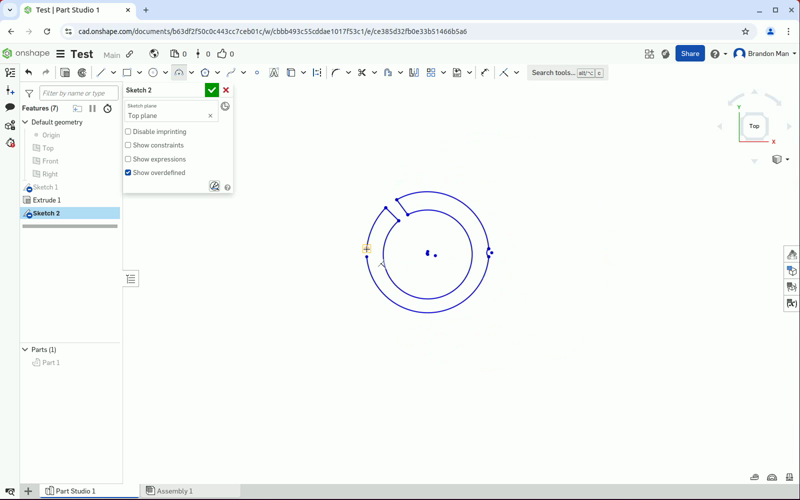
scroll(-6)
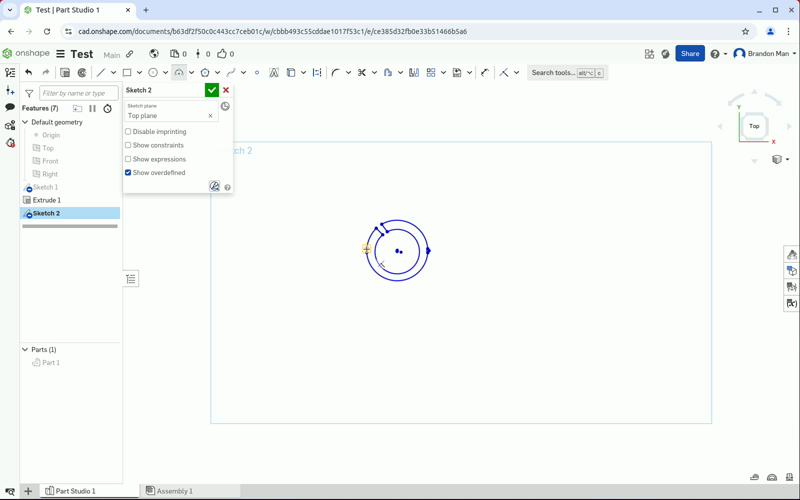
mouse_move(366, 252)
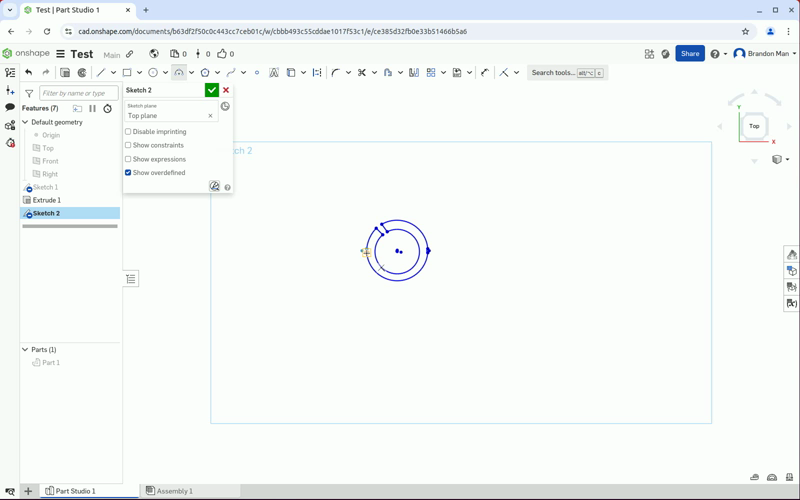
scroll(6)
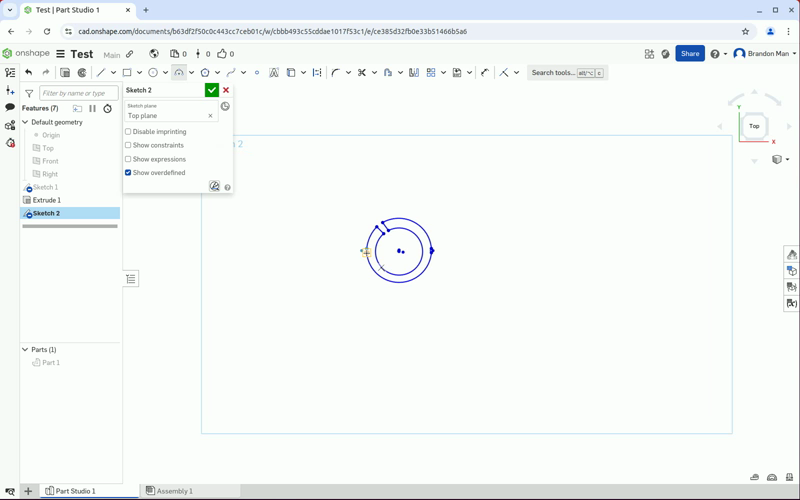
scroll(6)
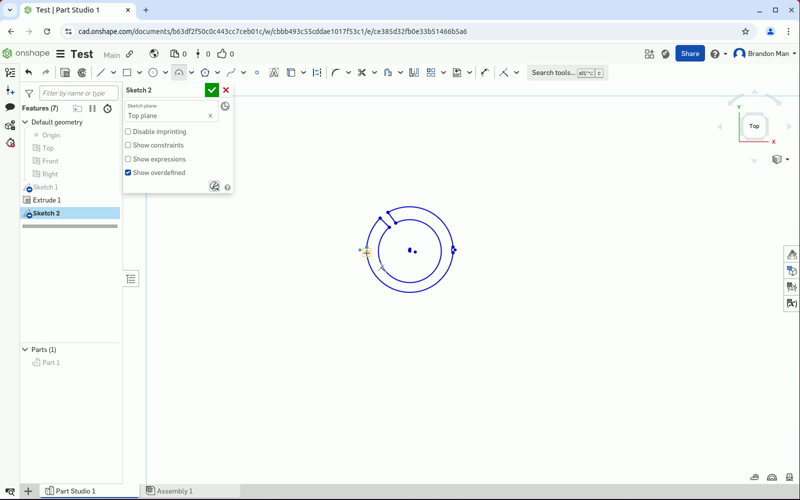
scroll(6)
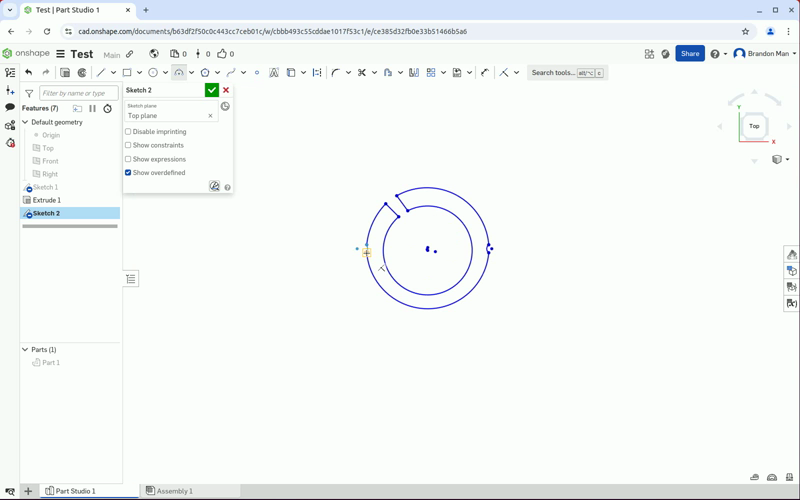
scroll(6)
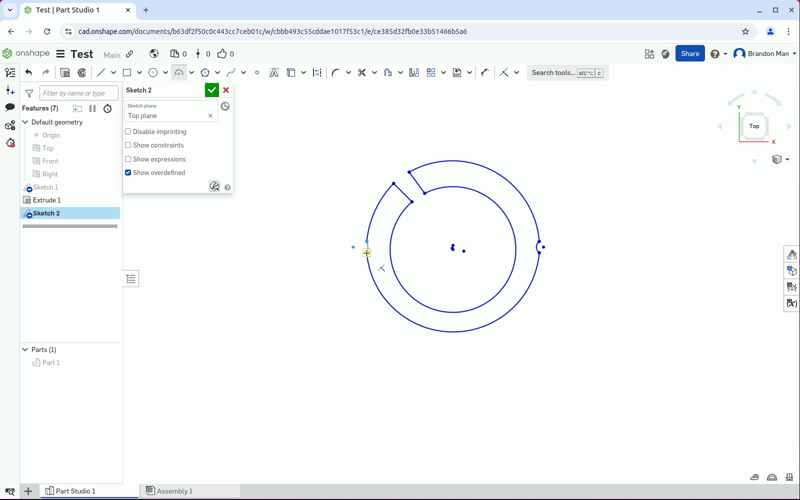
scroll(6)
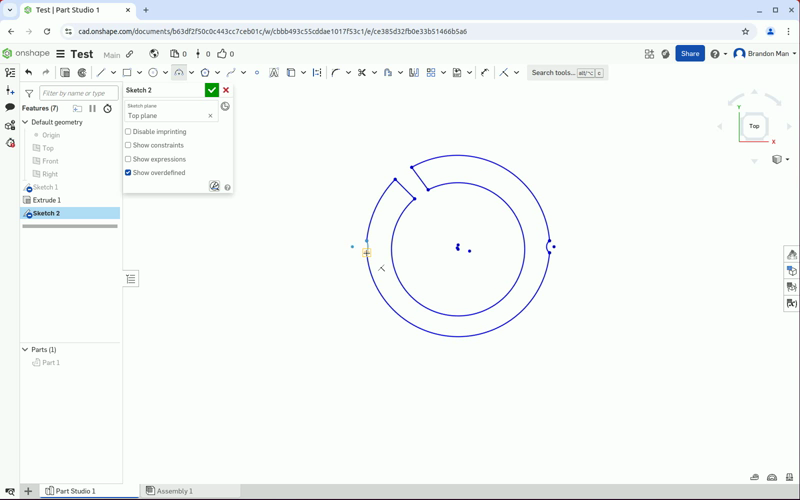
scroll(6)
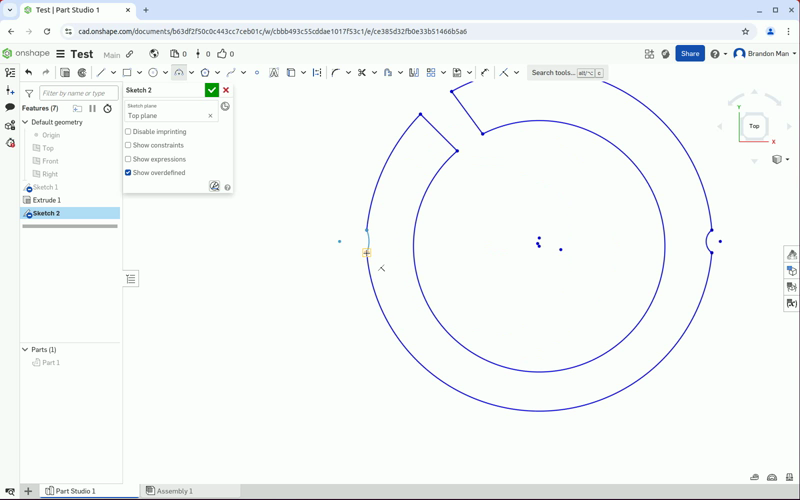
scroll(6)
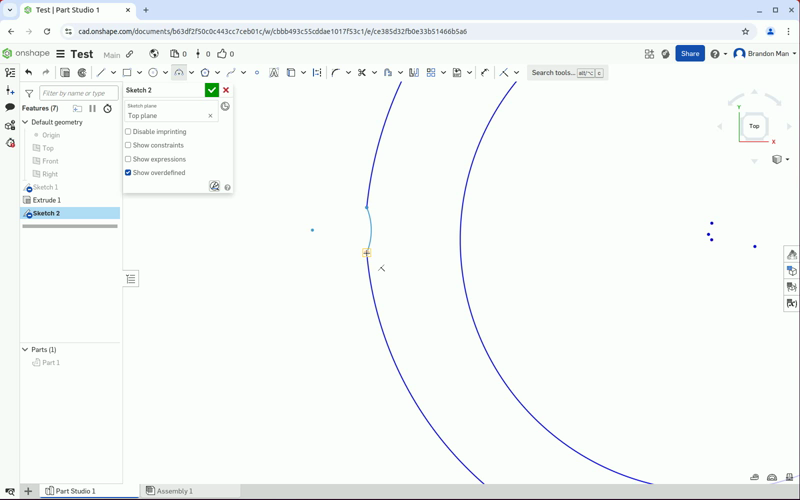
click(366, 252)
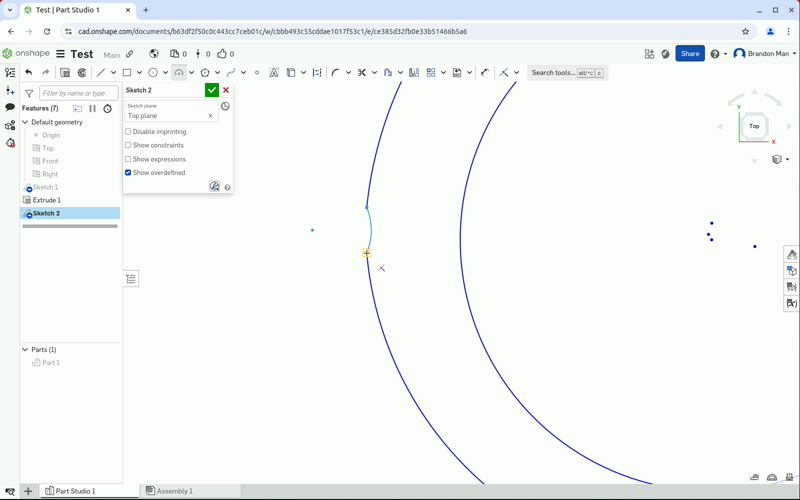
scroll(-6)
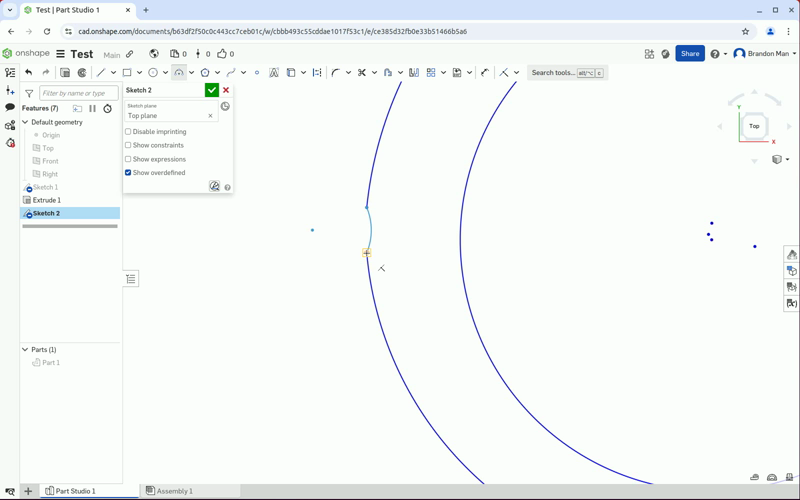
scroll(-6)
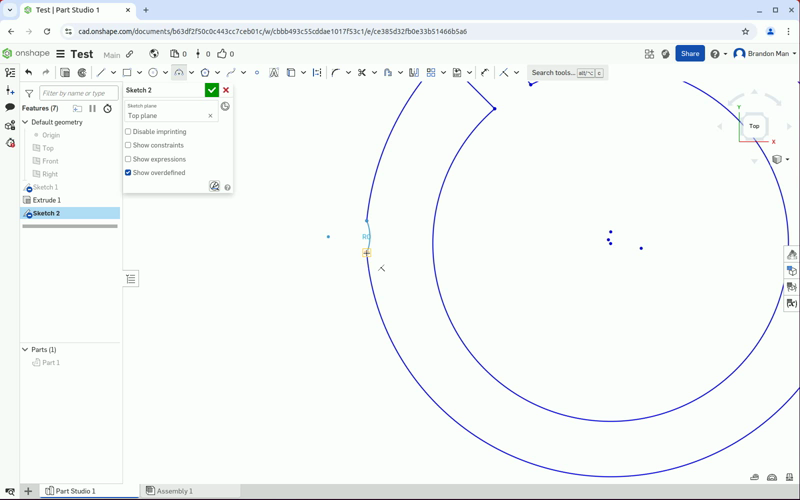
scroll(-6)
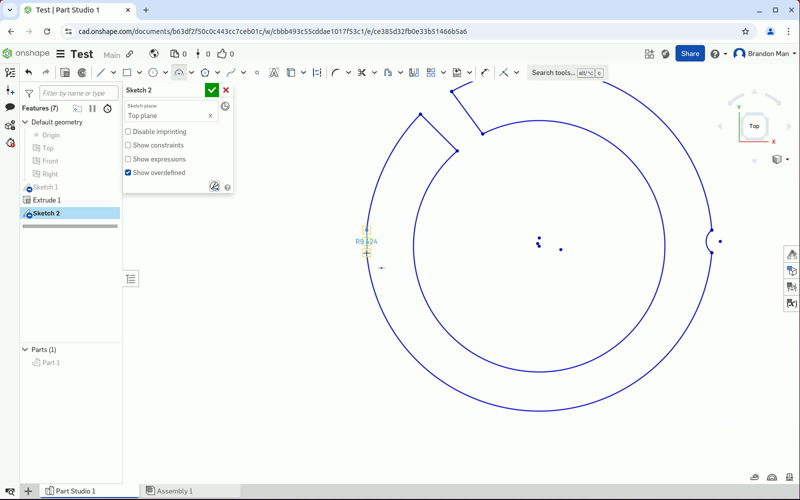
scroll(-6)
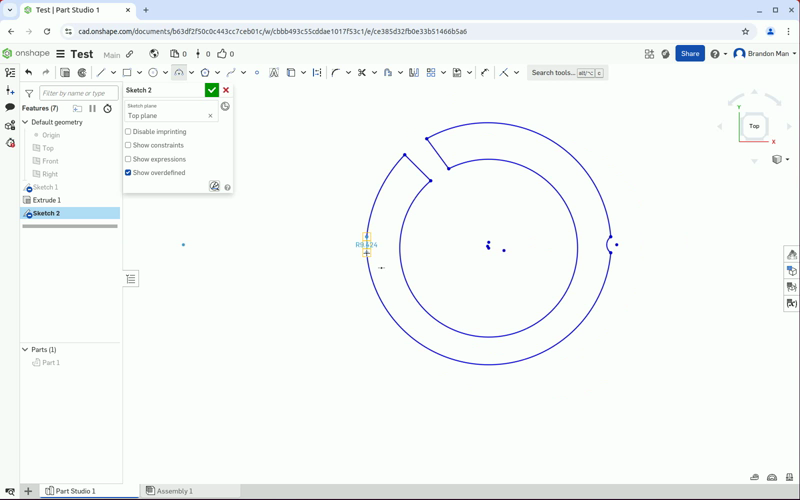
scroll(-6)
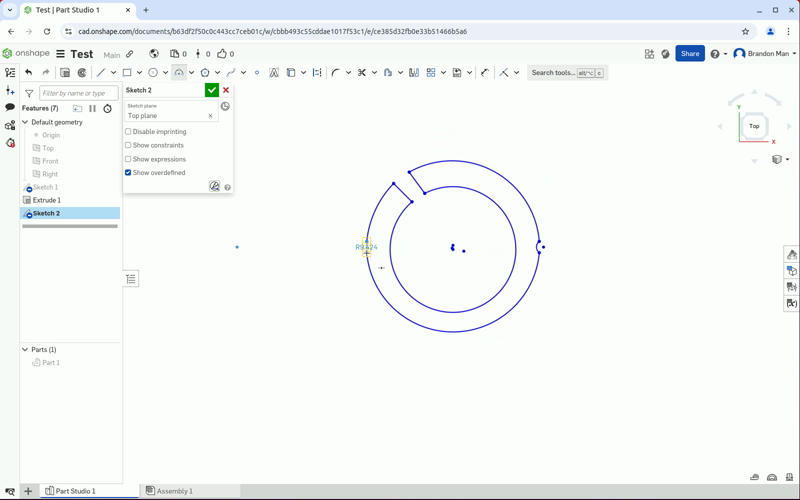
scroll(-6)
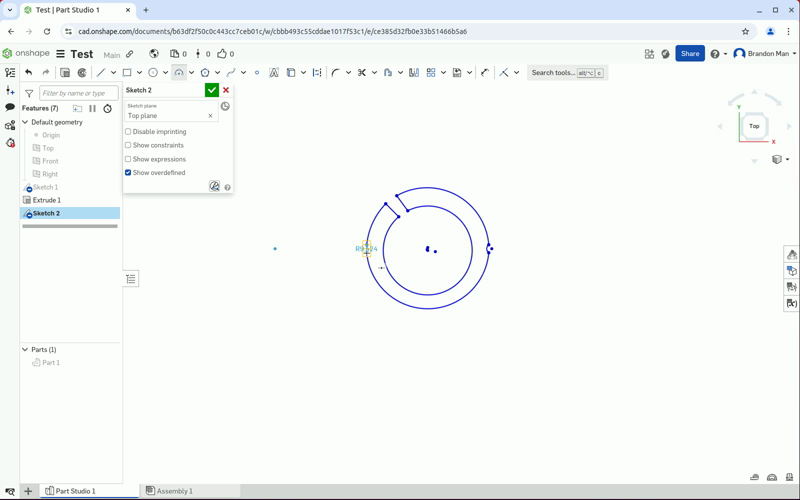
scroll(-6)
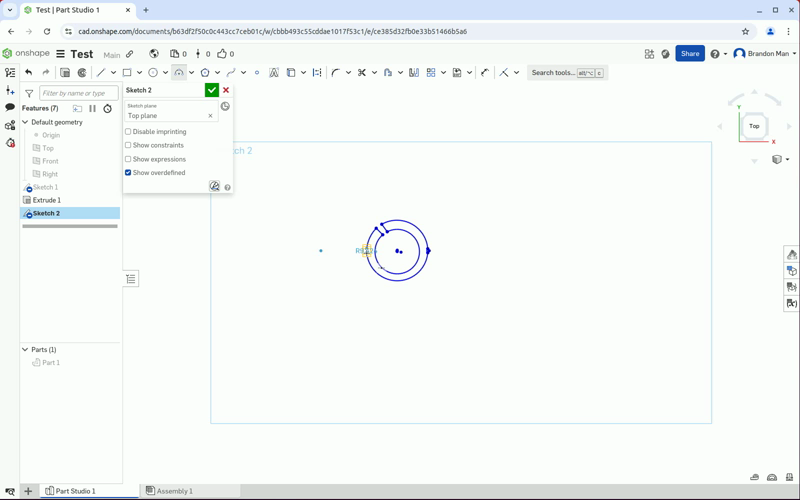
key_down(shift)
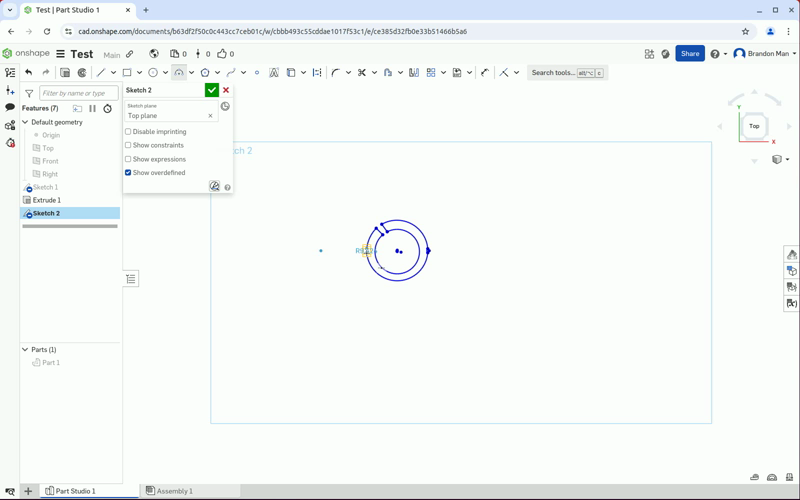
mouse_move(367, 250)
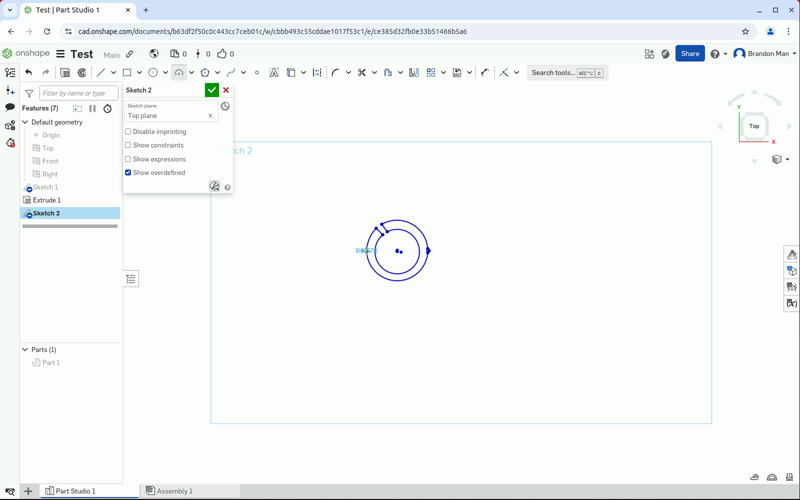
scroll(6)
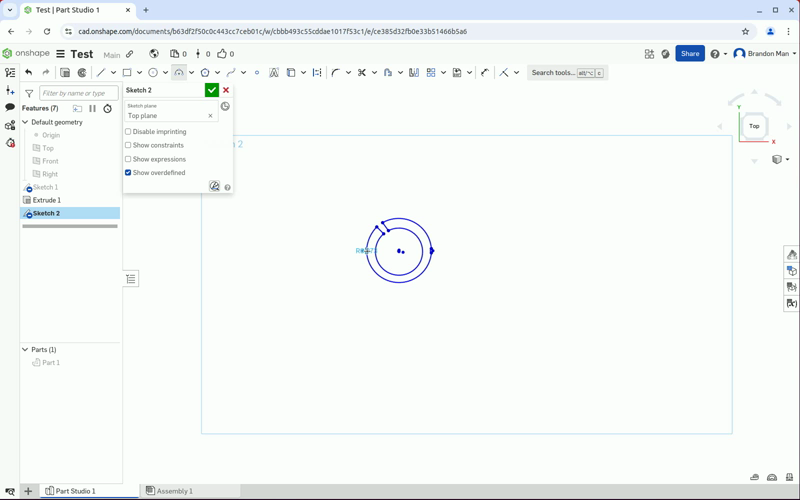
scroll(6)
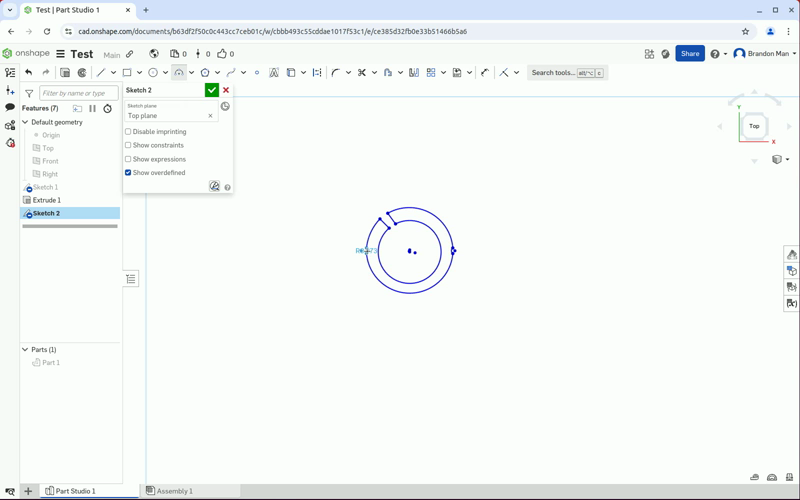
scroll(6)
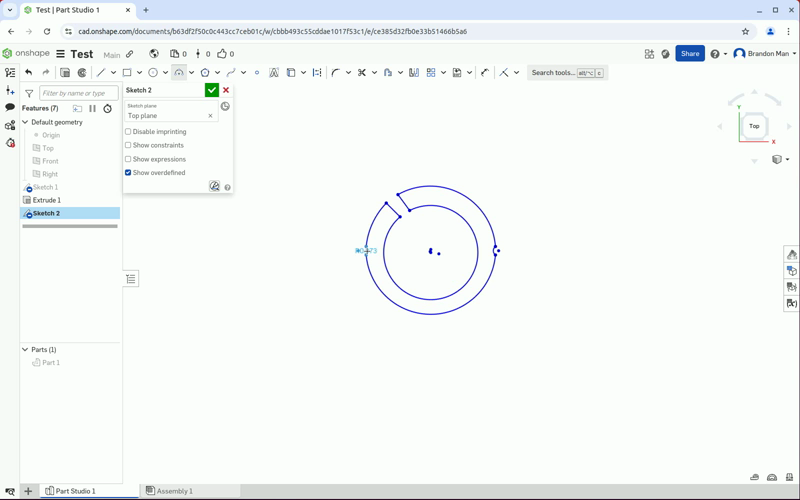
scroll(6)
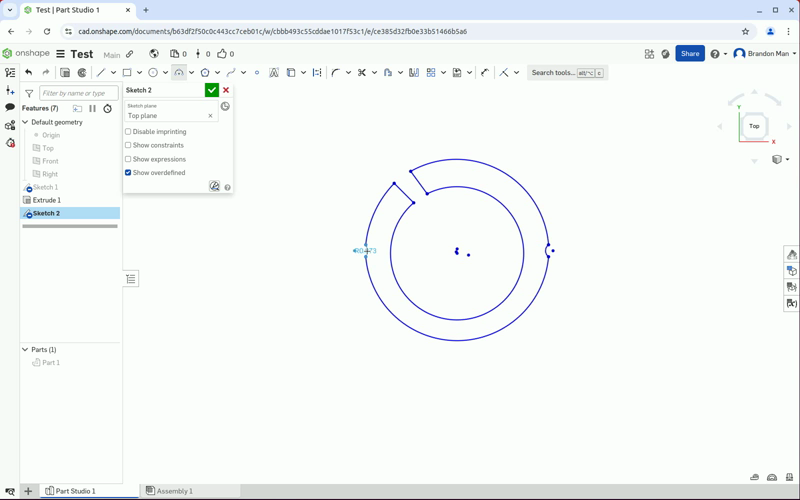
scroll(6)
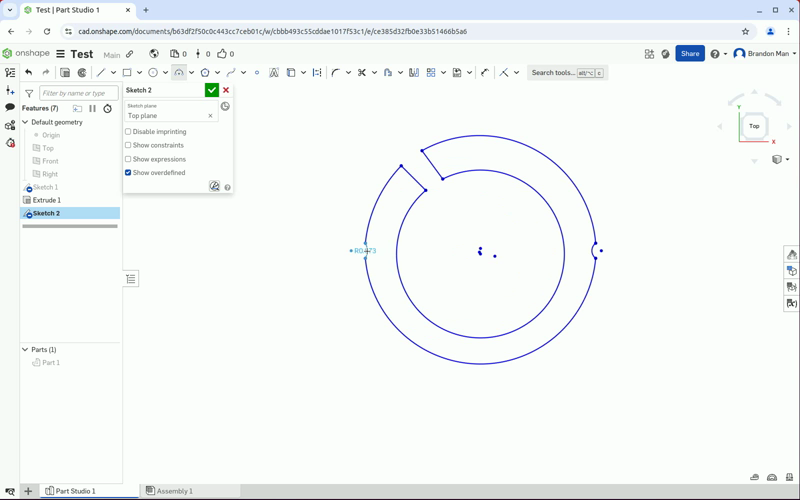
scroll(6)
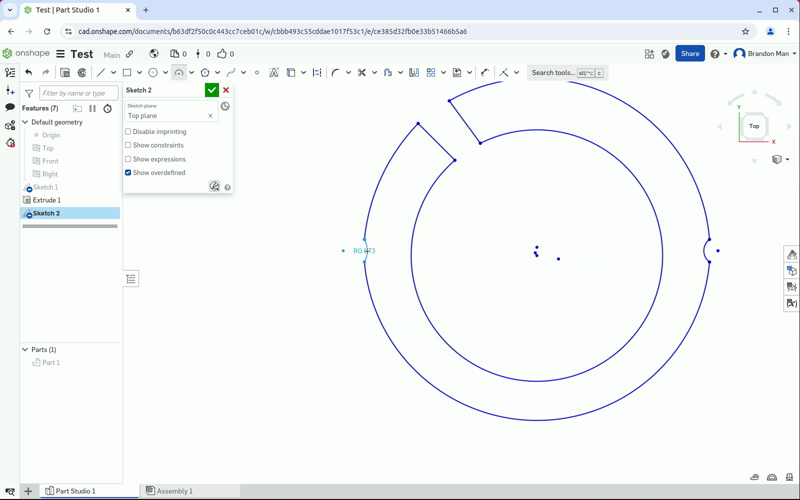
scroll(6)
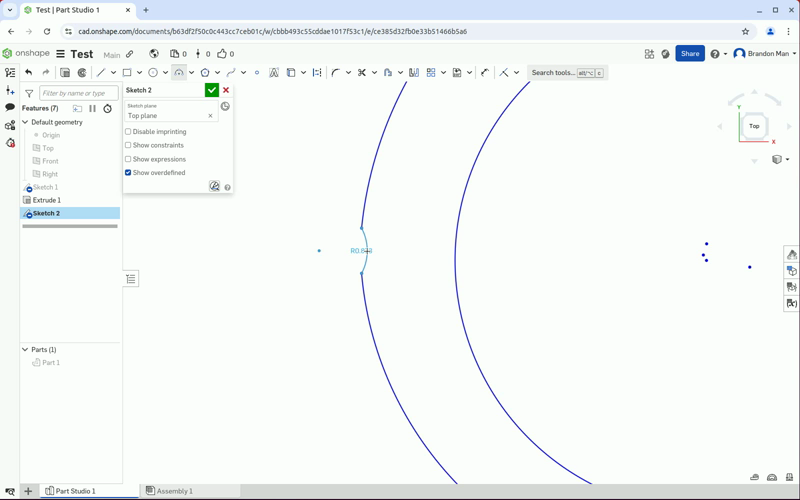
click(367, 250)
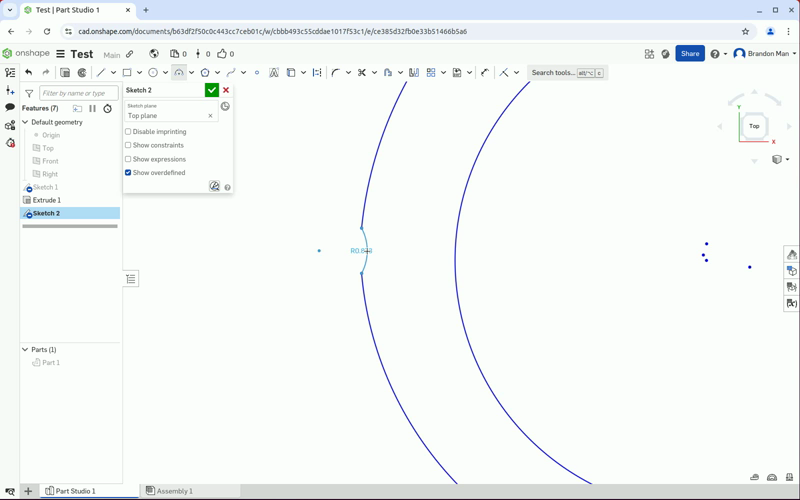
scroll(-6)
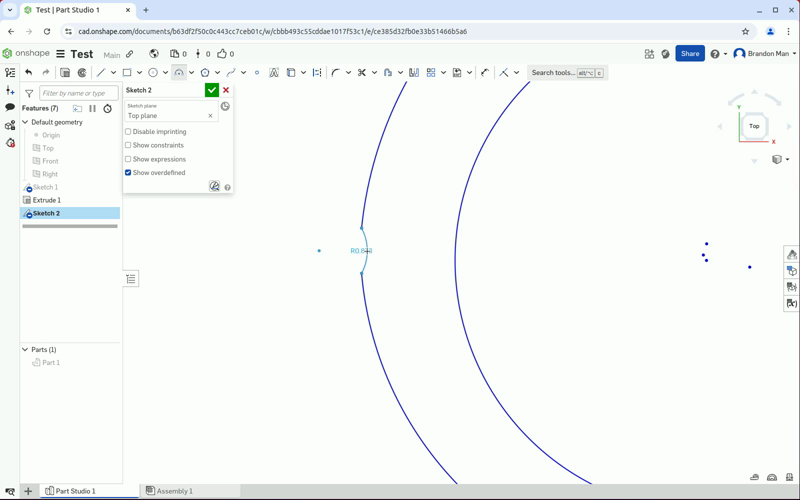
scroll(-6)
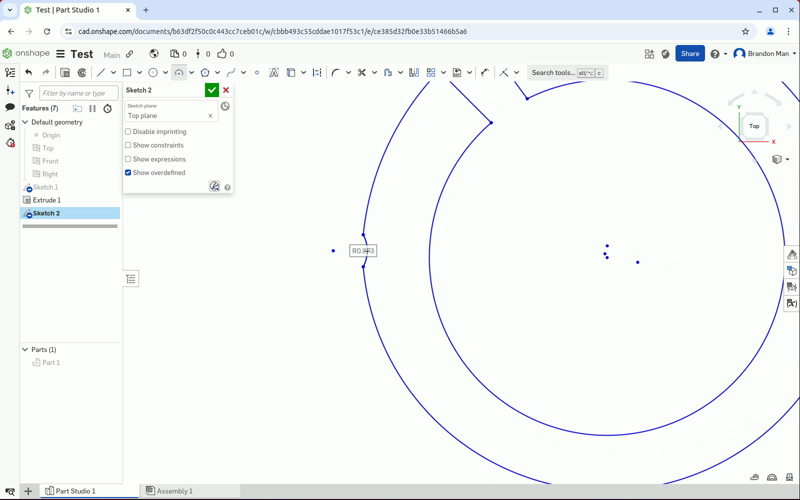
scroll(-6)
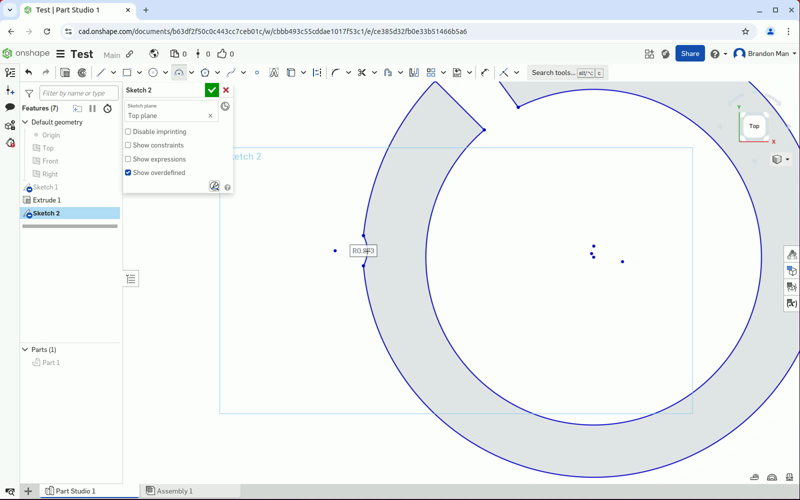
scroll(-6)
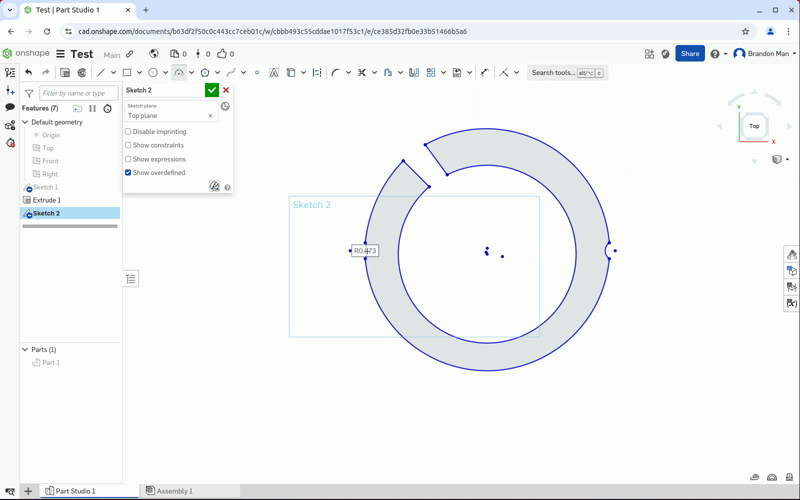
scroll(-6)
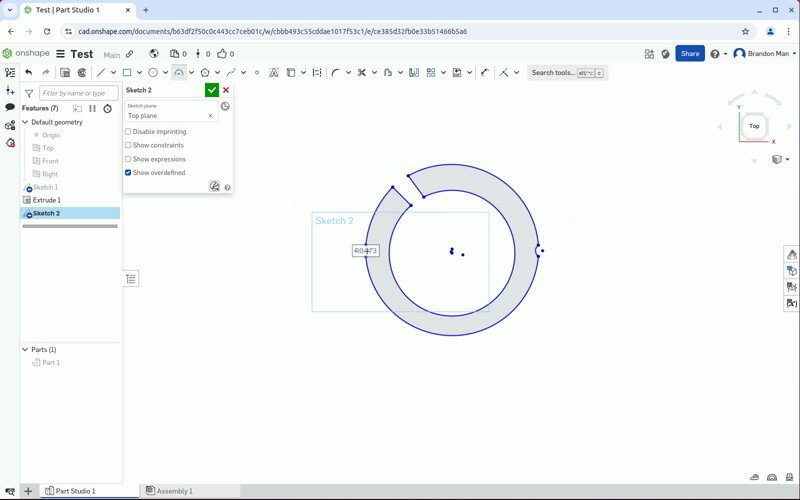
scroll(-6)
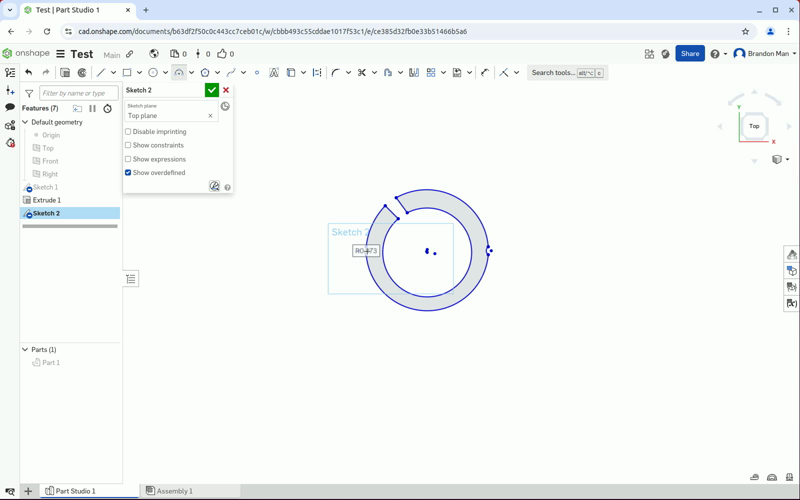
scroll(-6)
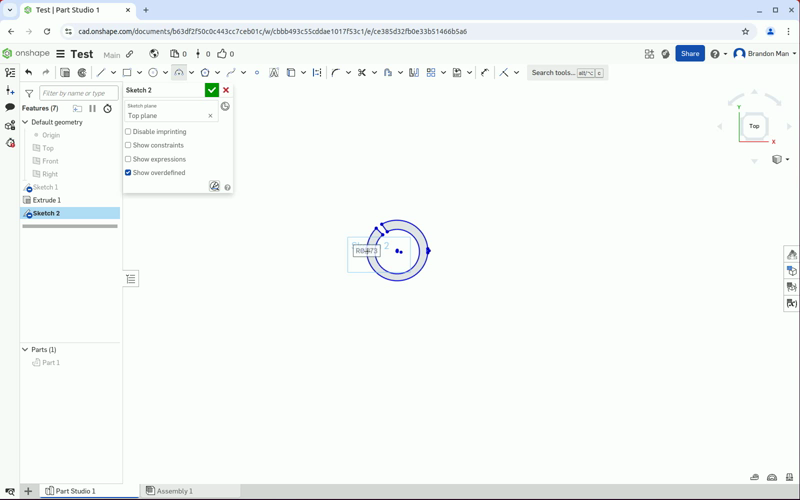
key_up(shift)
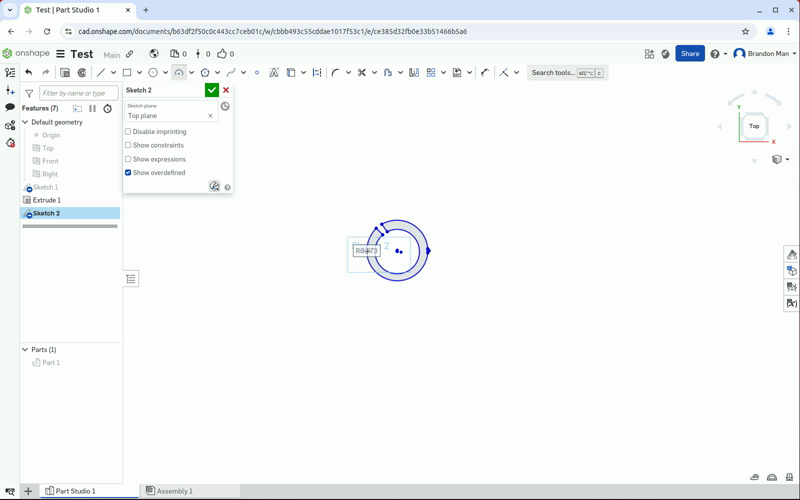
key(esc)
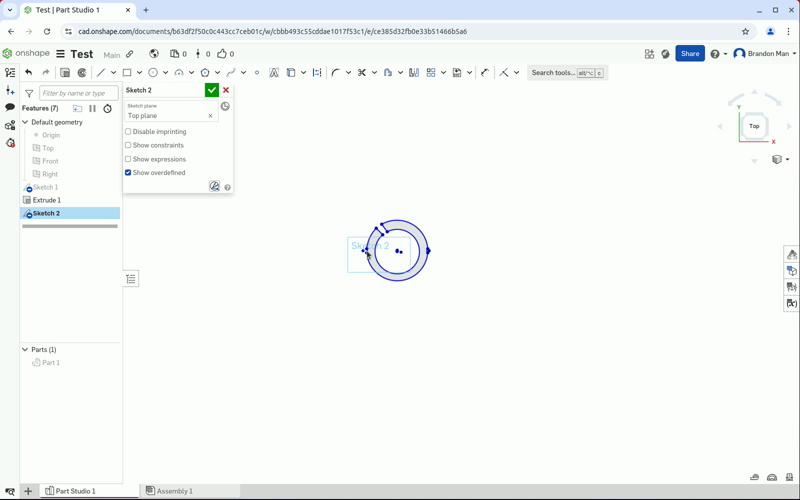
mouse_move(415, 230)
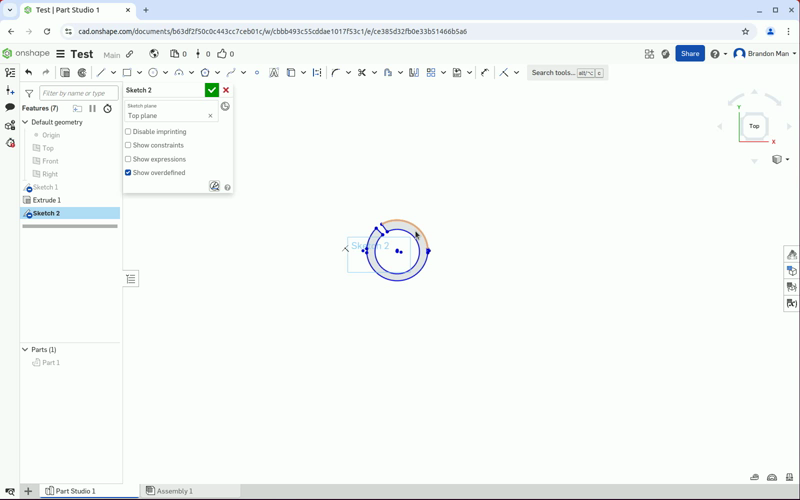
scroll(6)
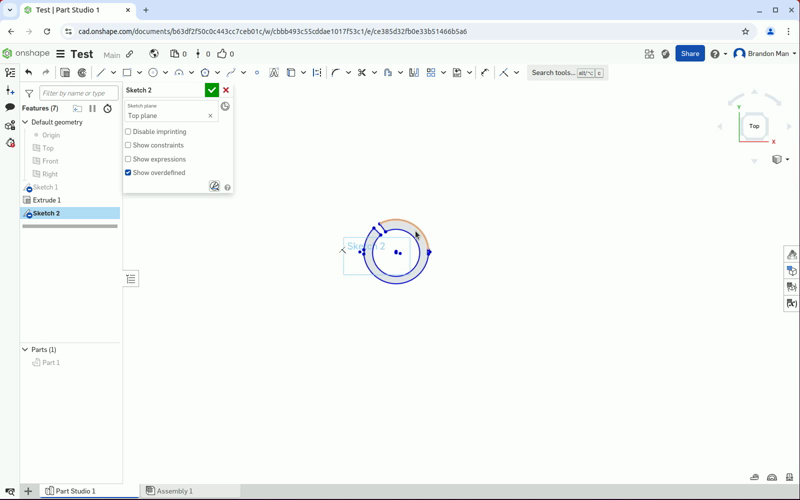
scroll(6)
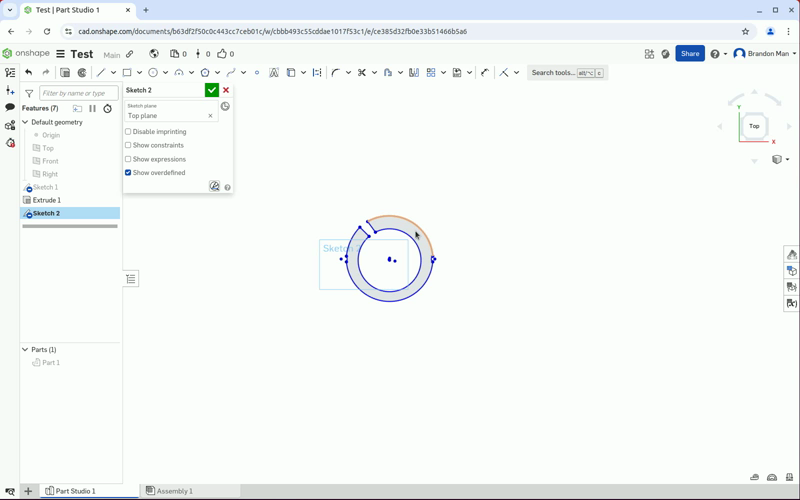
scroll(6)
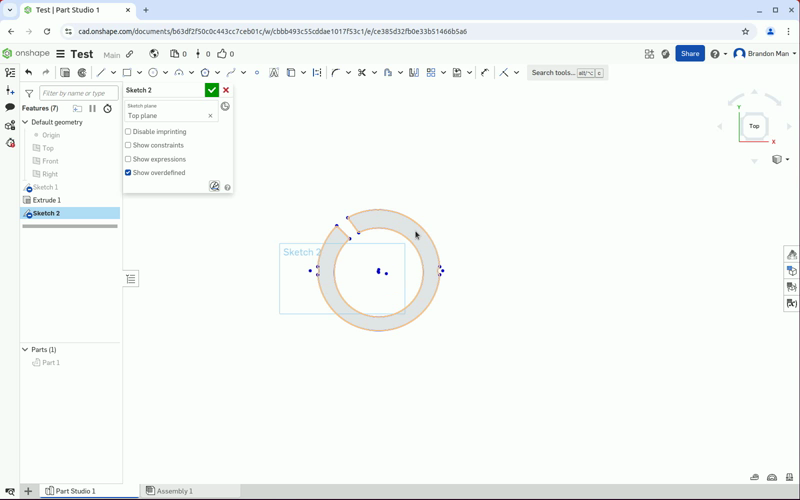
scroll(6)
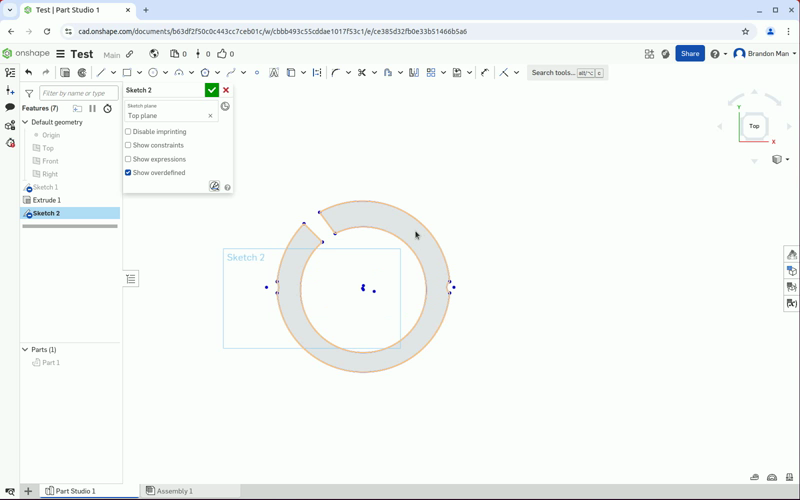
scroll(6)
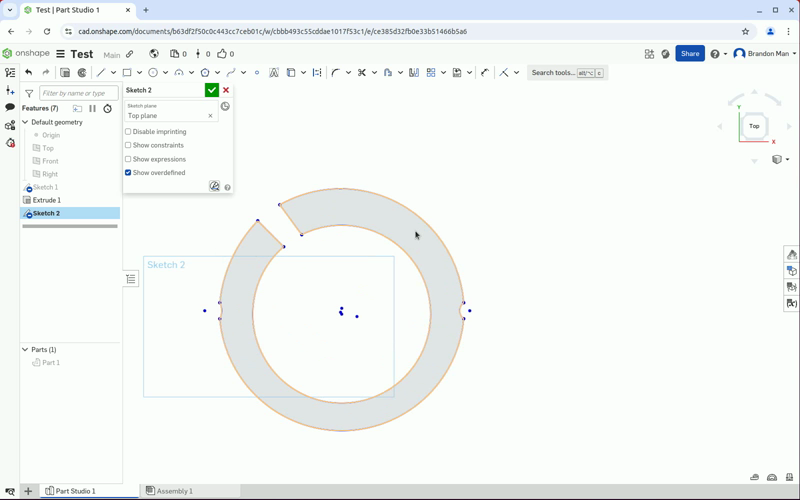
scroll(6)
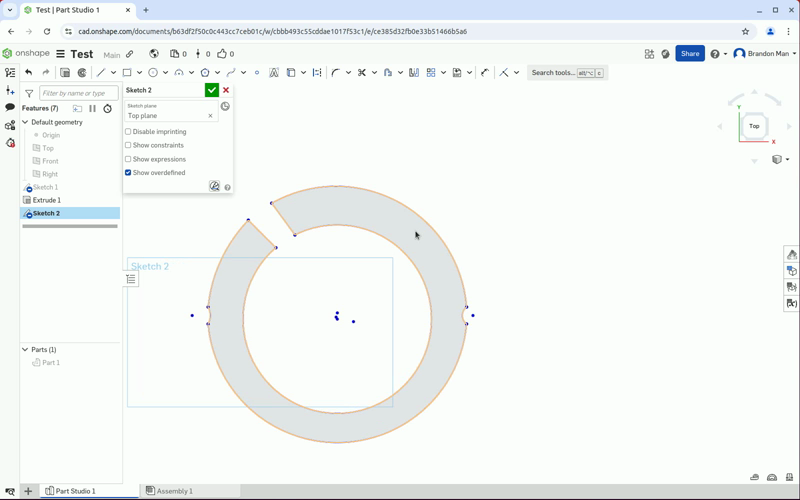
scroll(6)
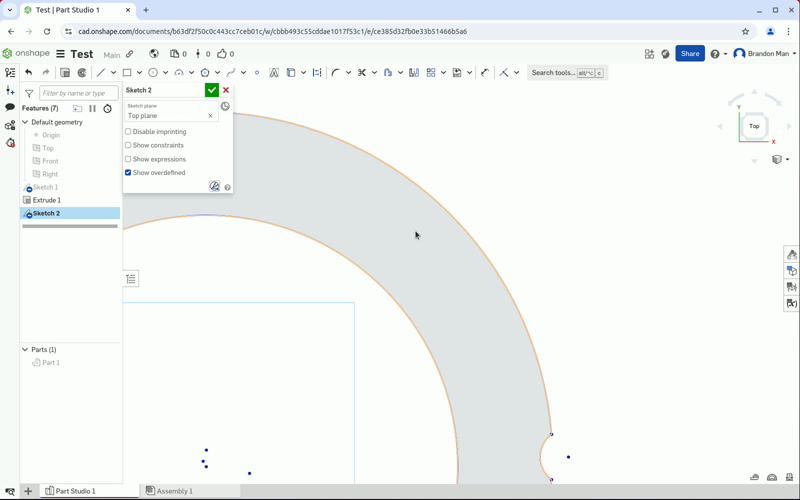
click(415, 230)
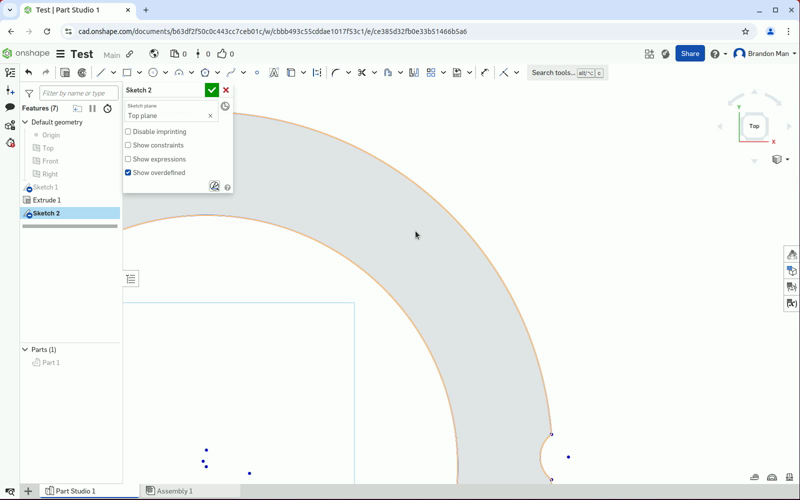
scroll(-6)
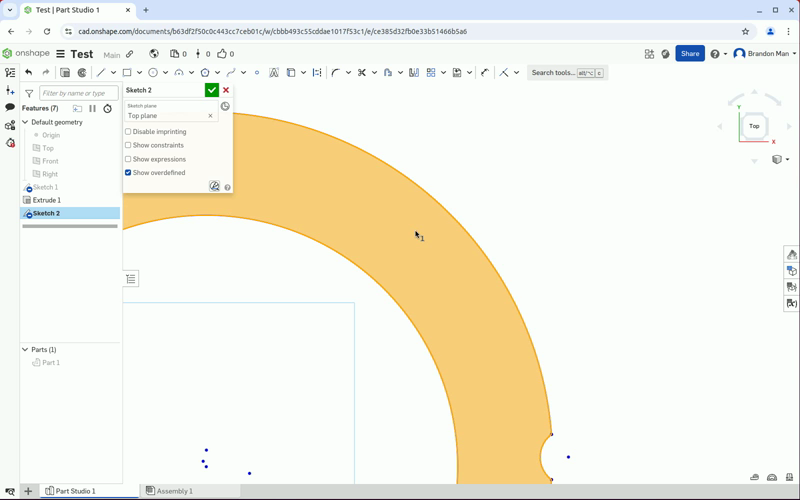
scroll(-6)
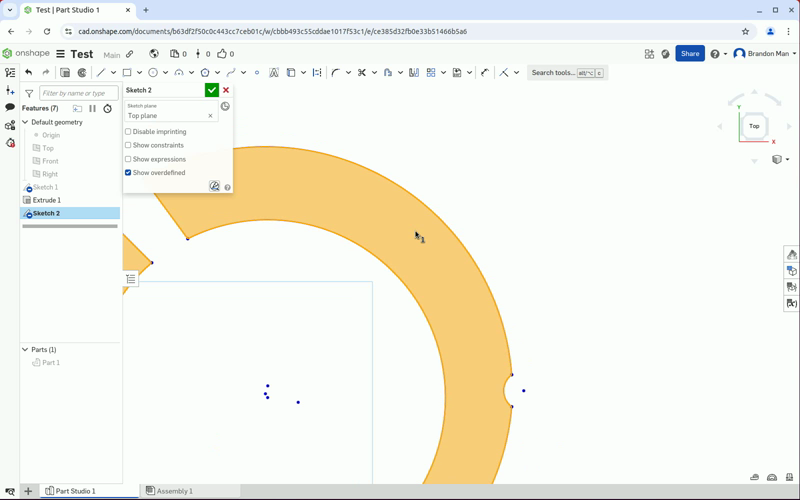
scroll(-6)
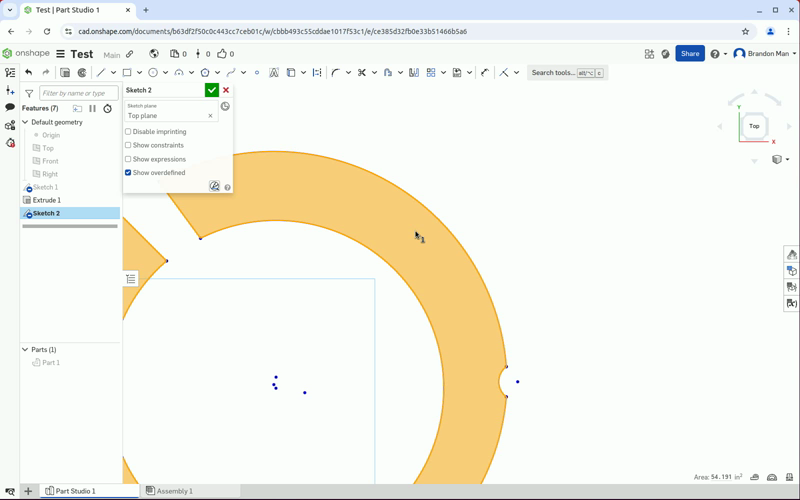
scroll(-6)
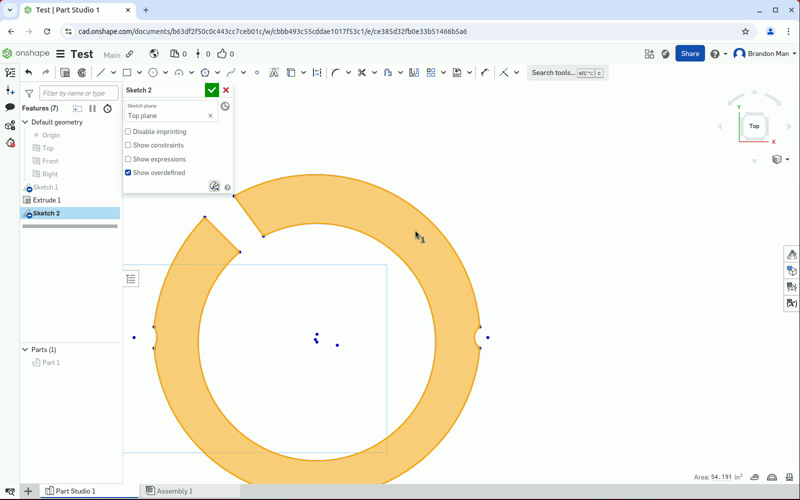
scroll(-6)
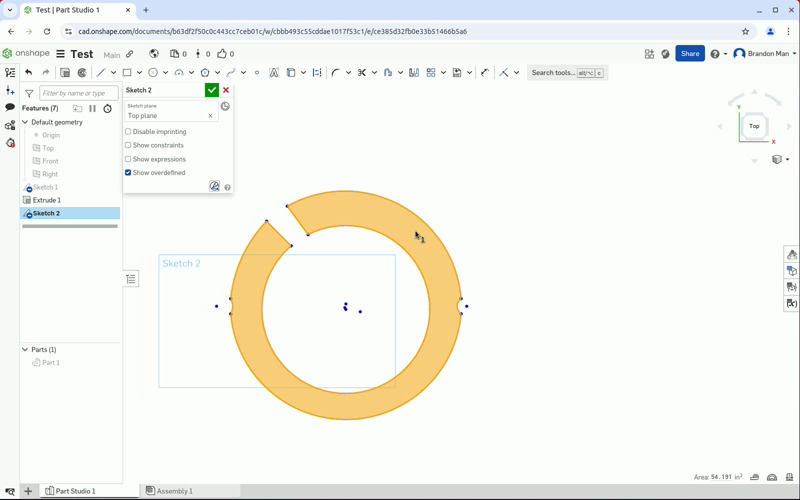
scroll(-6)
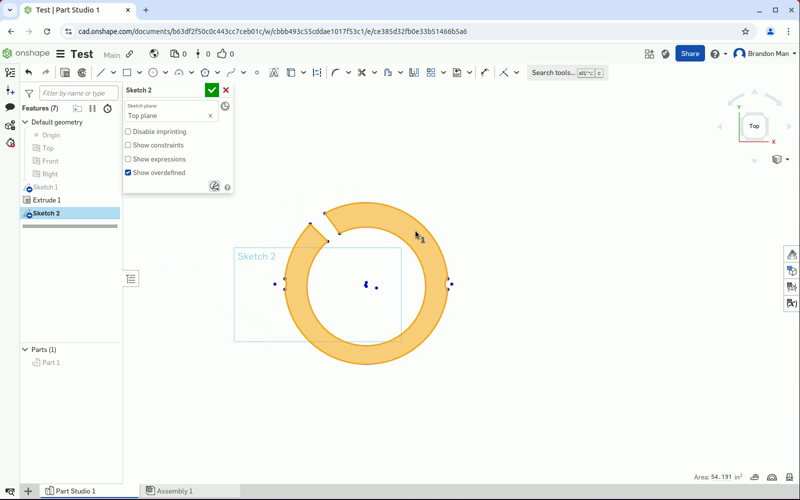
scroll(-6)
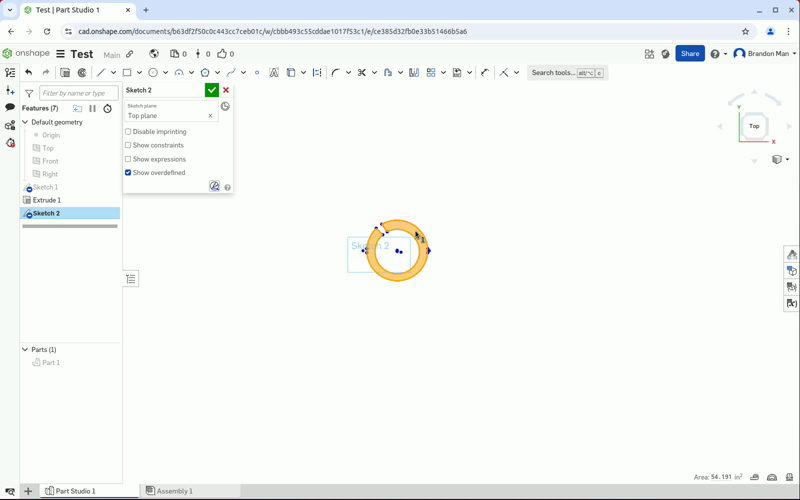
mouse_move(73, 352)
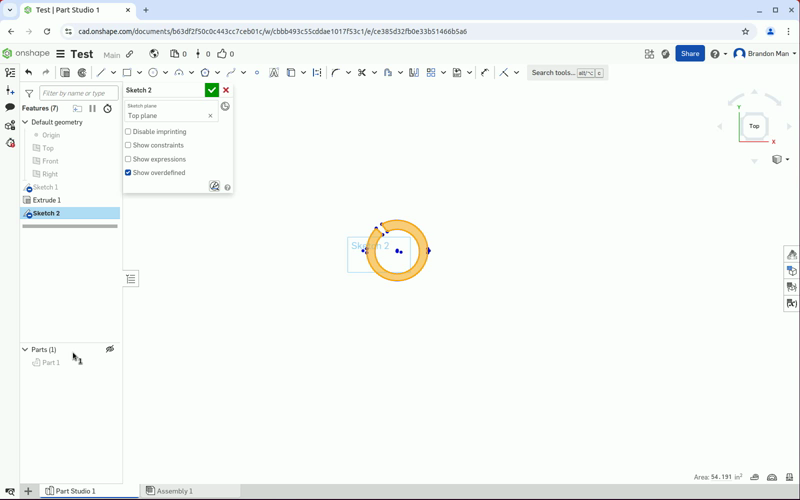
key(shift+y)
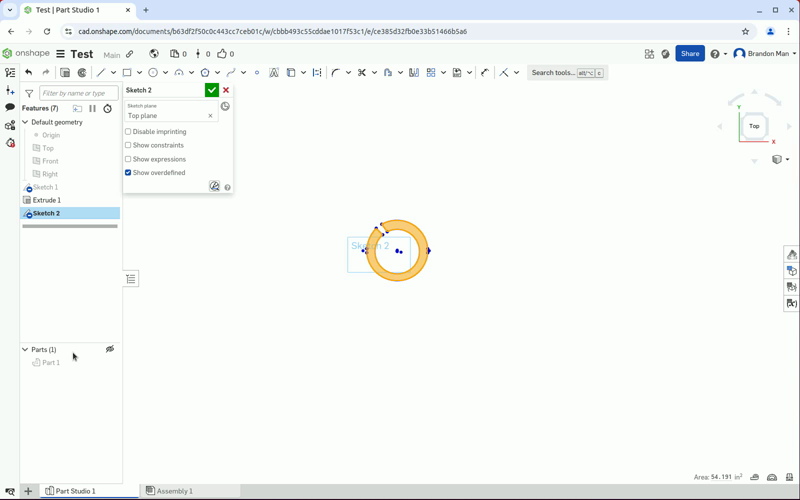
key(shift+e)
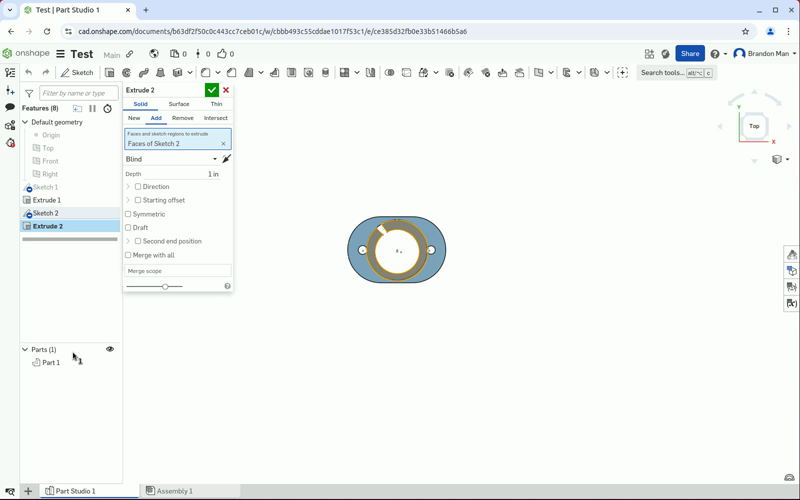
mouse_move(143, 106)
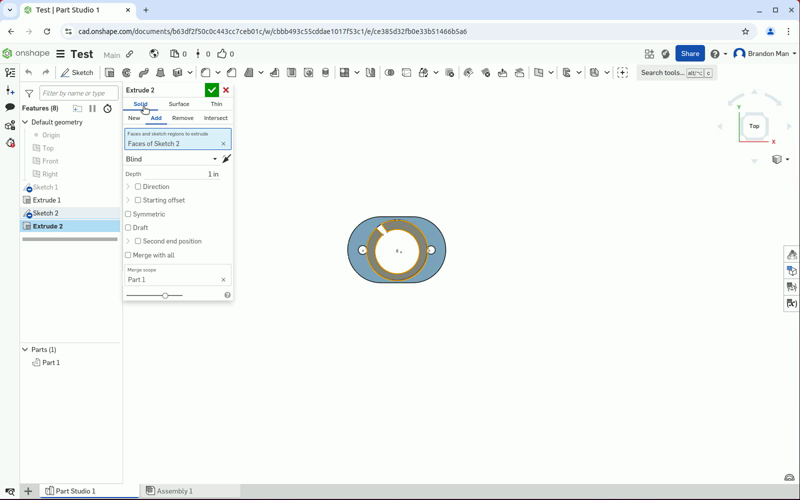
click(143, 106)
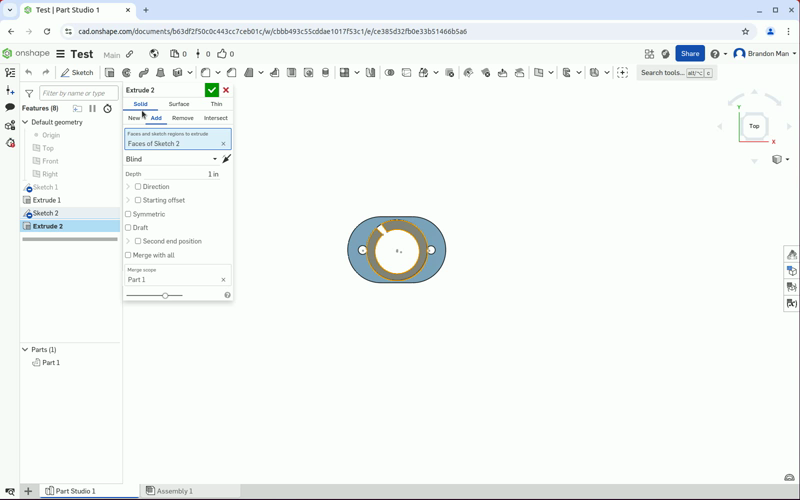
mouse_move(137, 120)
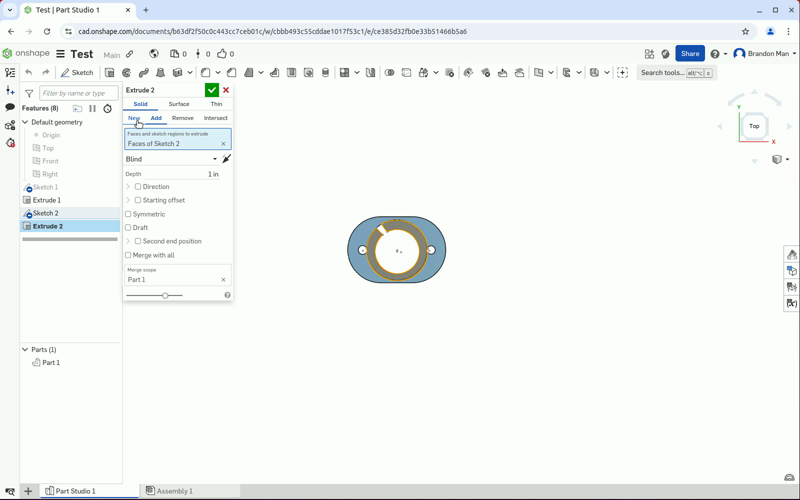
click(137, 120)
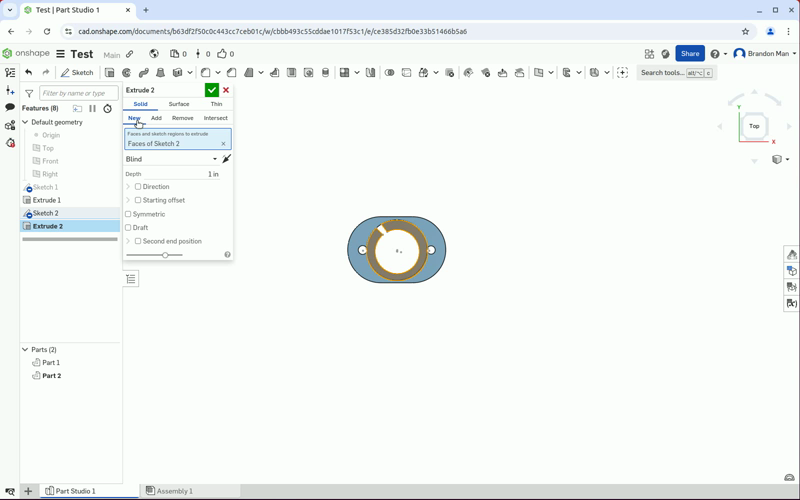
key(tab, 4)
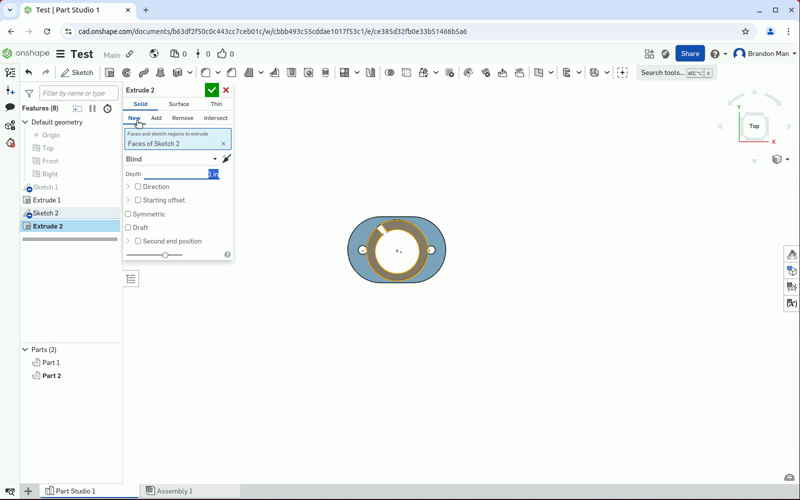
text(6.981)
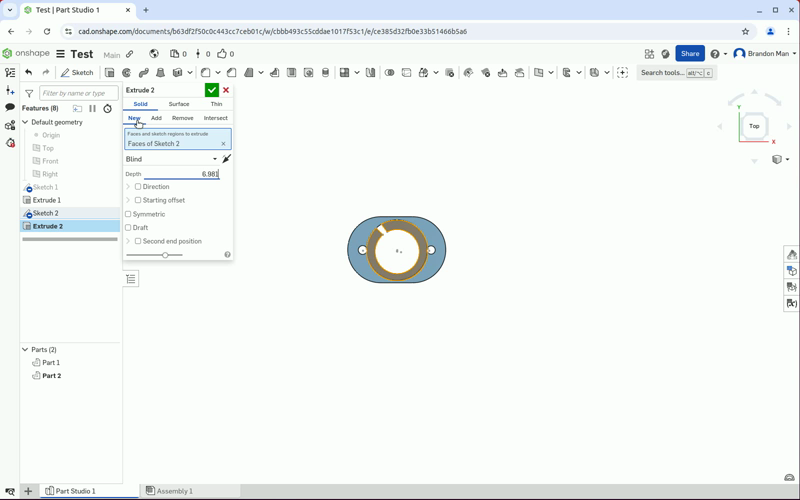
key(enter)
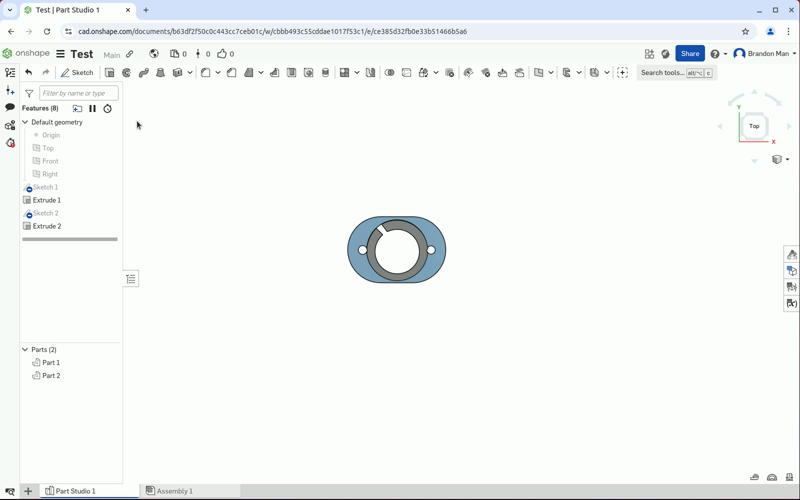
key(shift+h)
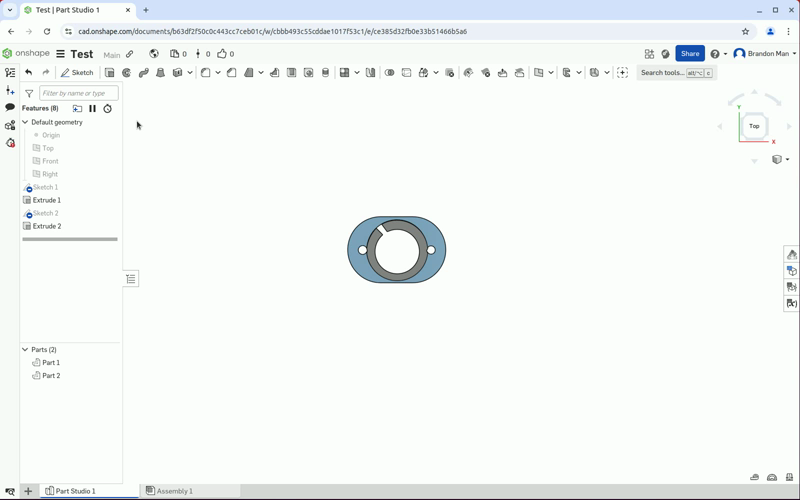
key(shift+h)
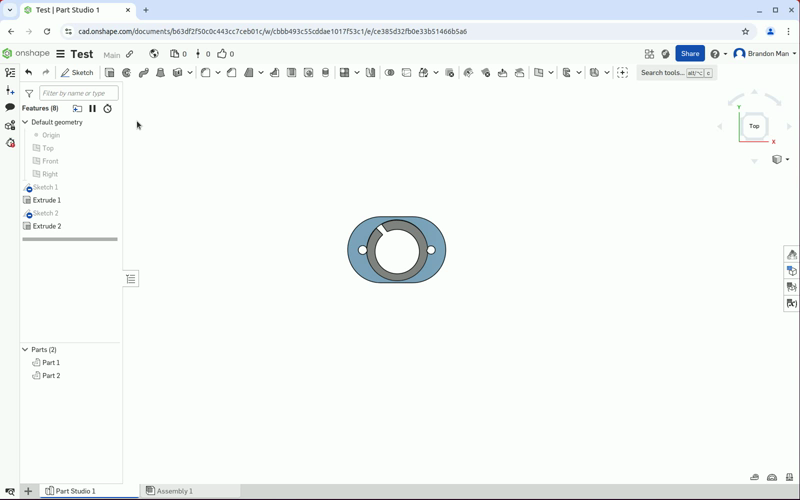
mouse_move(73, 189)
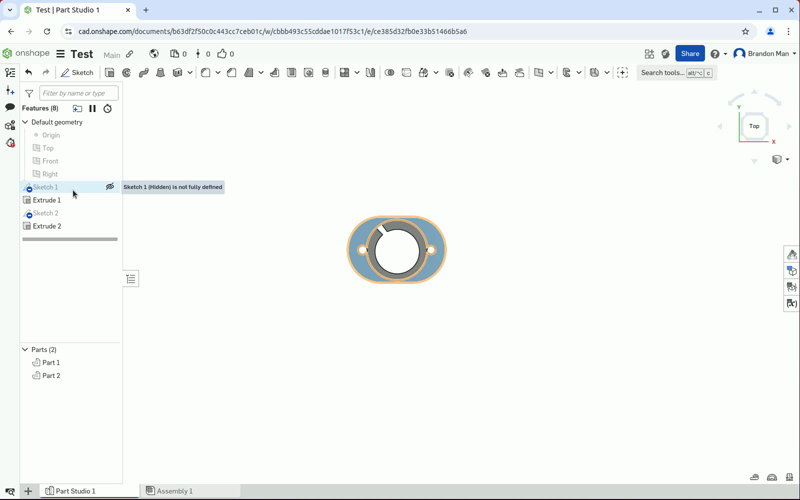
click(73, 189)
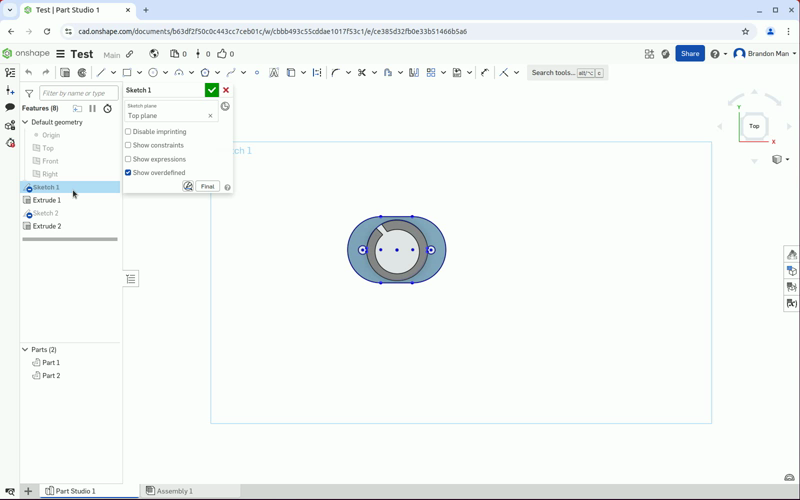
mouse_move(229, 92)
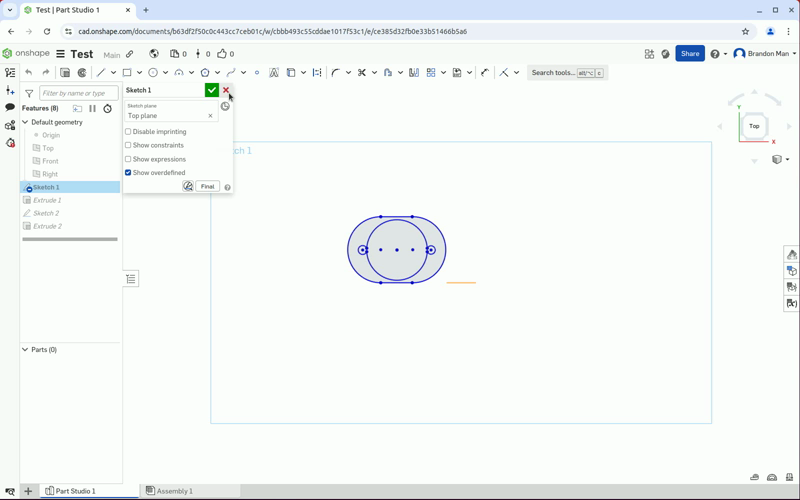
click(229, 92)
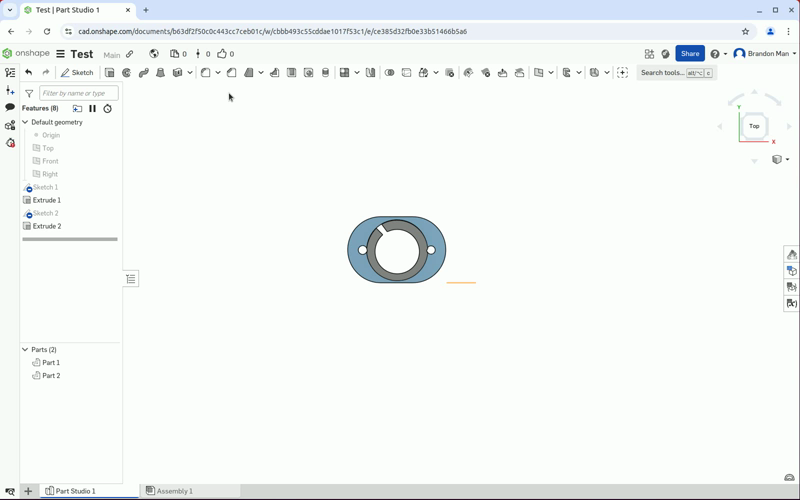
mouse_move(541, 75)
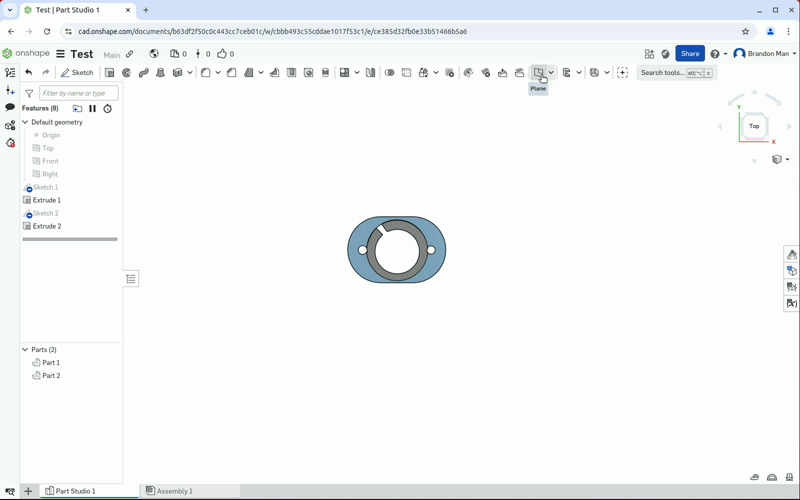
click(541, 75)
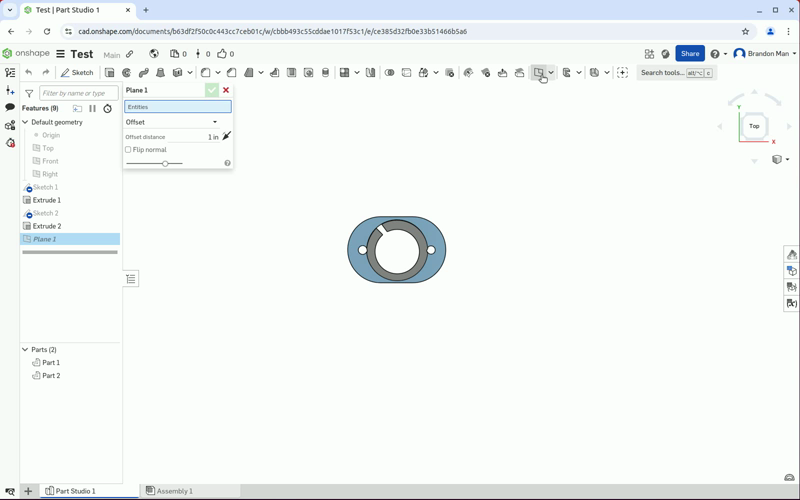
mouse_move(73, 150)
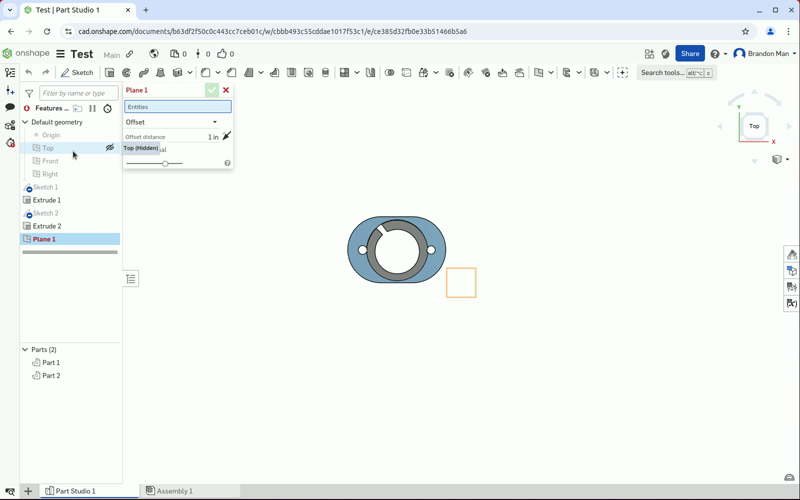
click(73, 150)
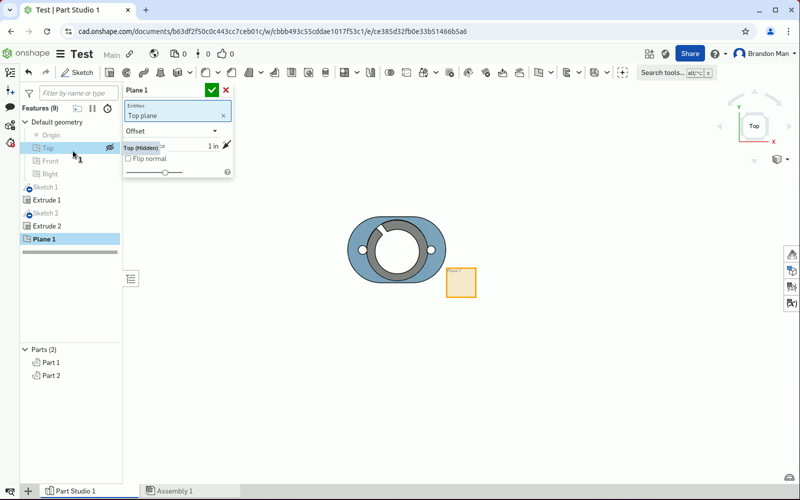
key(tab, 2)
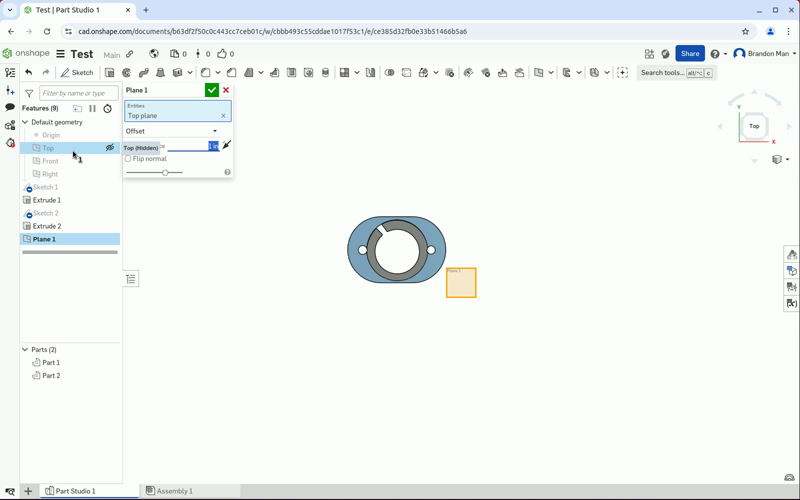
text(1.695)
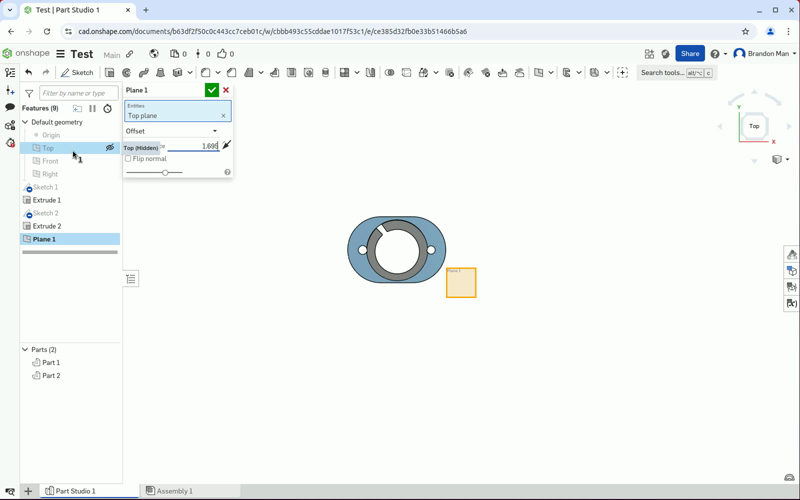
key(enter, 2)
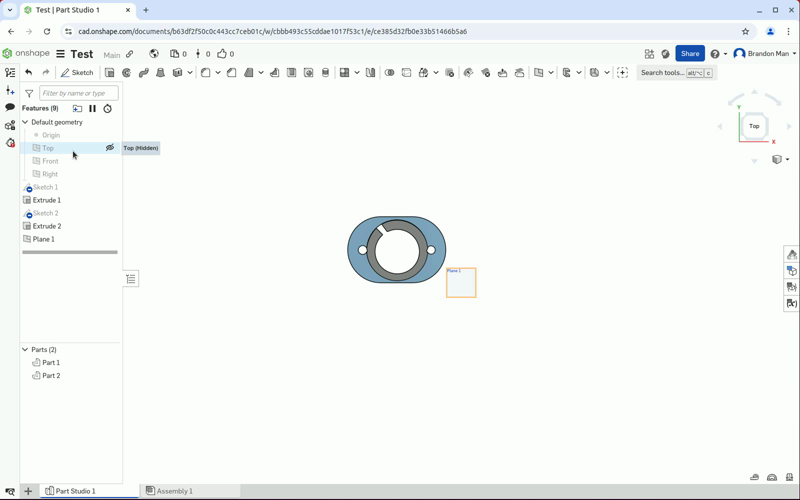
key(shift+s)
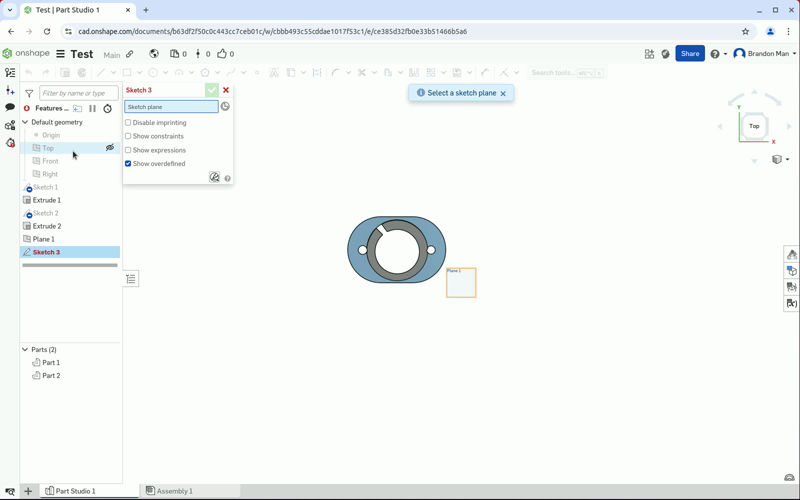
mouse_move(73, 241)
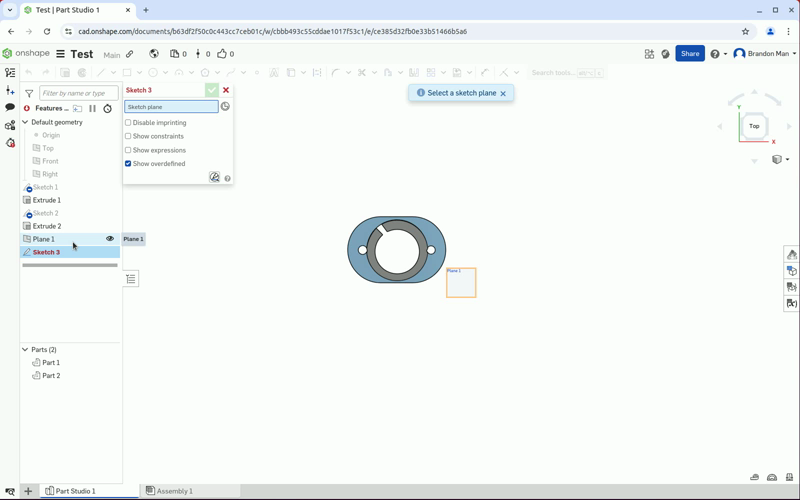
click(73, 241)
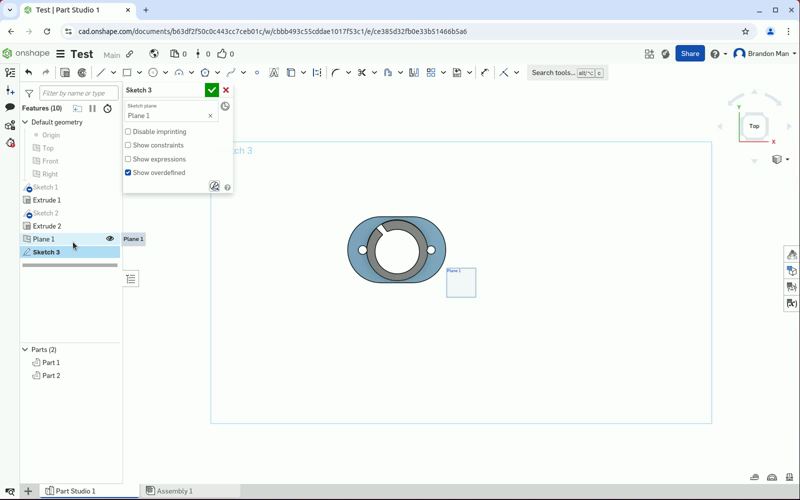
mouse_move(73, 352)
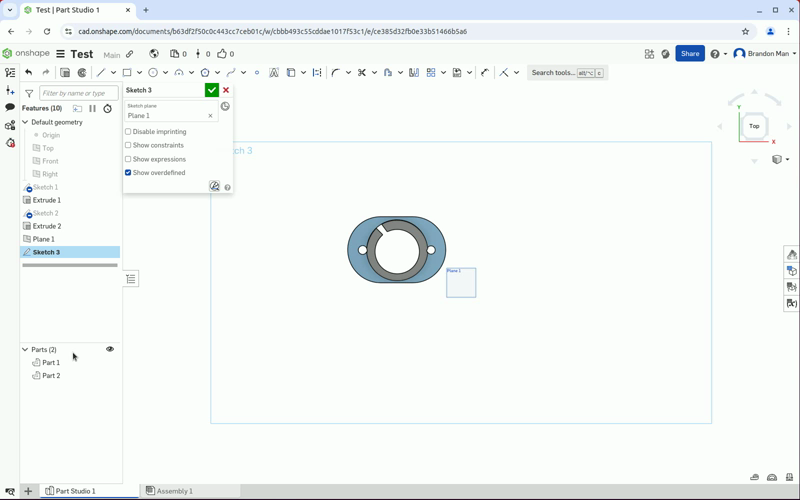
key(y)
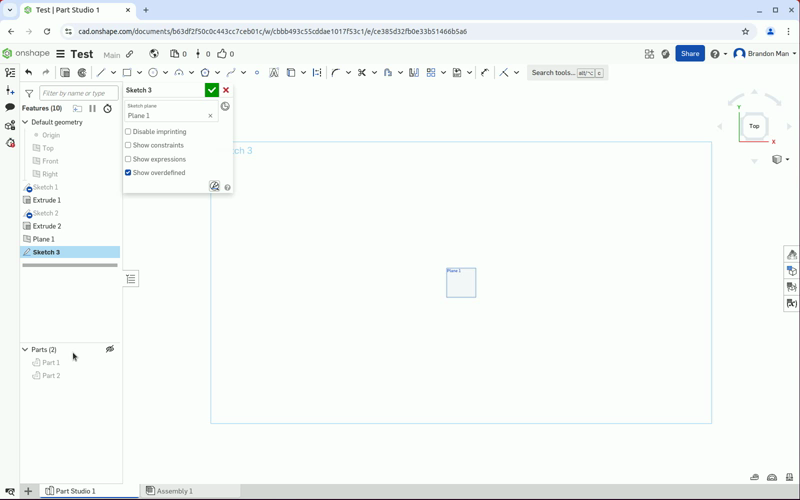
key(a)
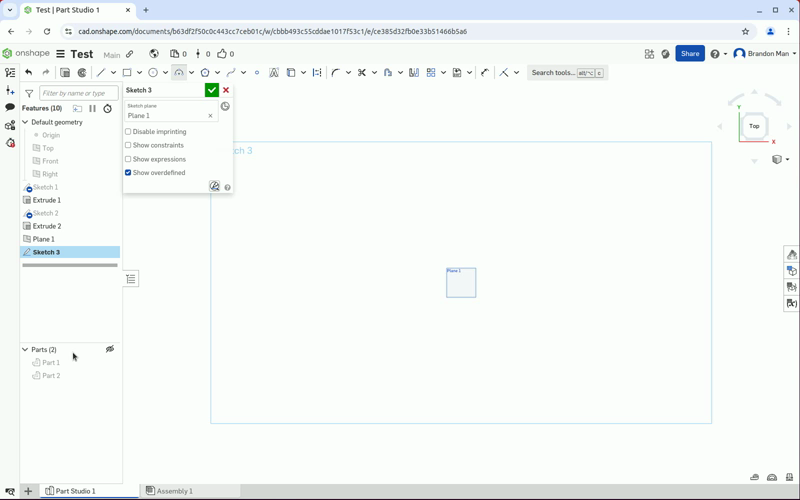
key_down(shift)
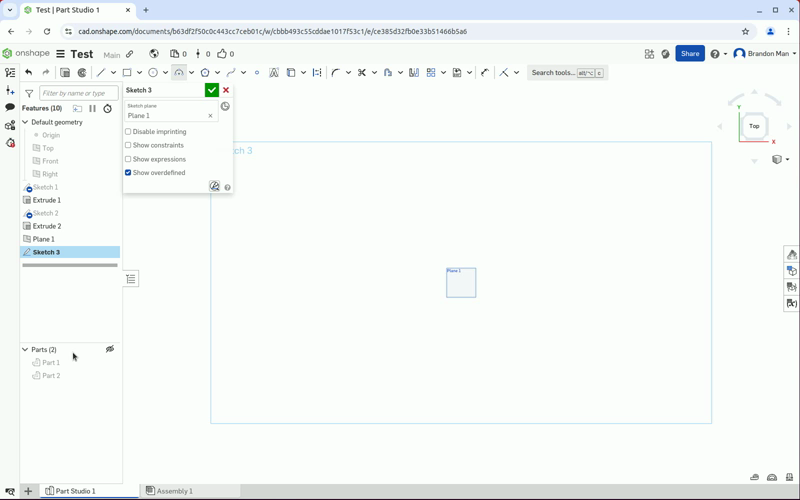
mouse_move(425, 257)
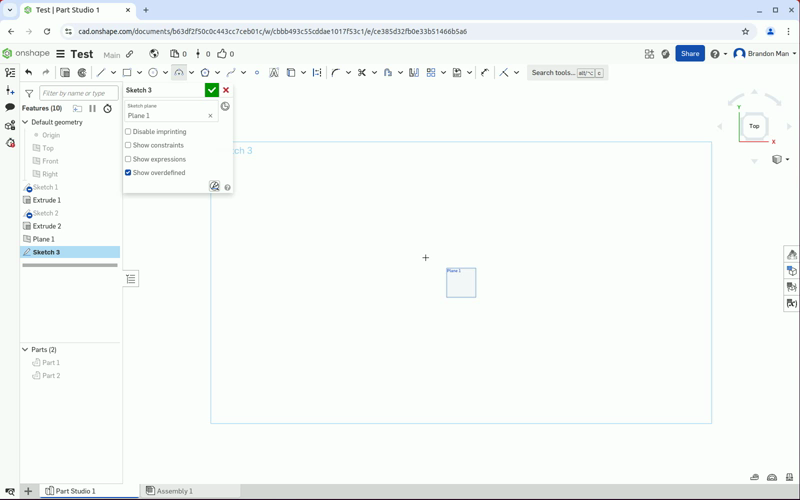
click(425, 257)
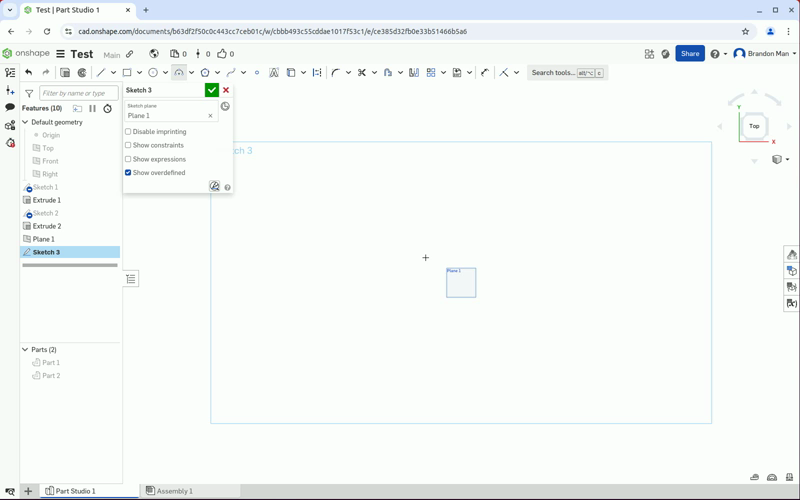
key_up(shift)
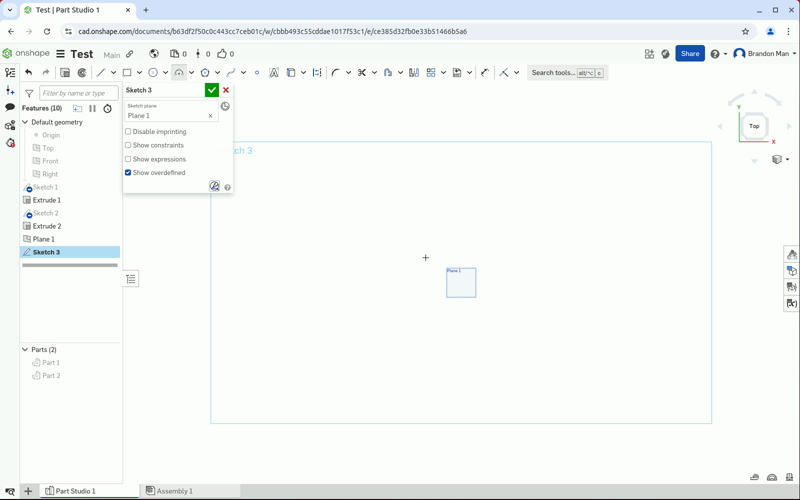
key_down(shift)
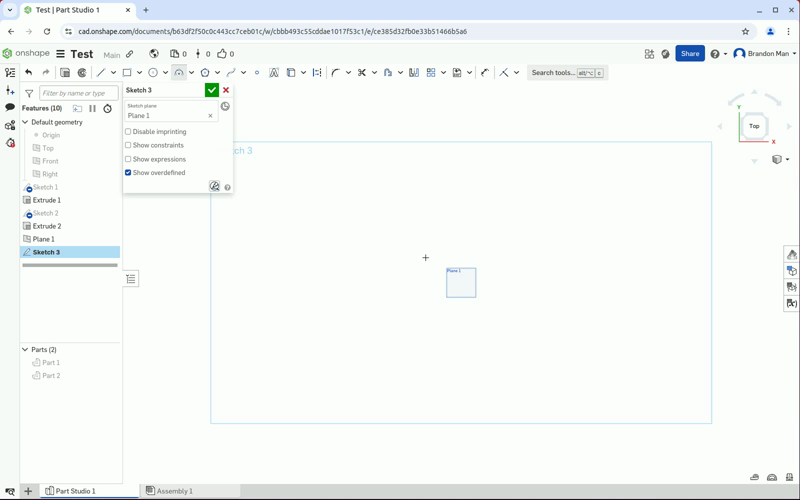
mouse_move(426, 251)
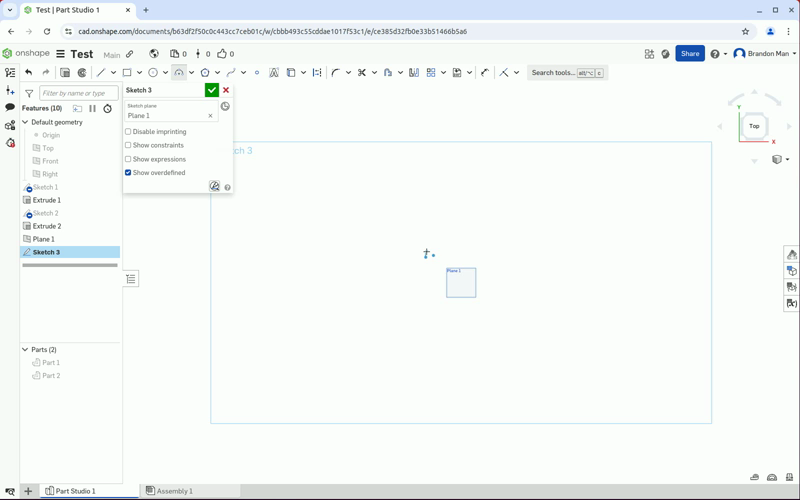
scroll(6)
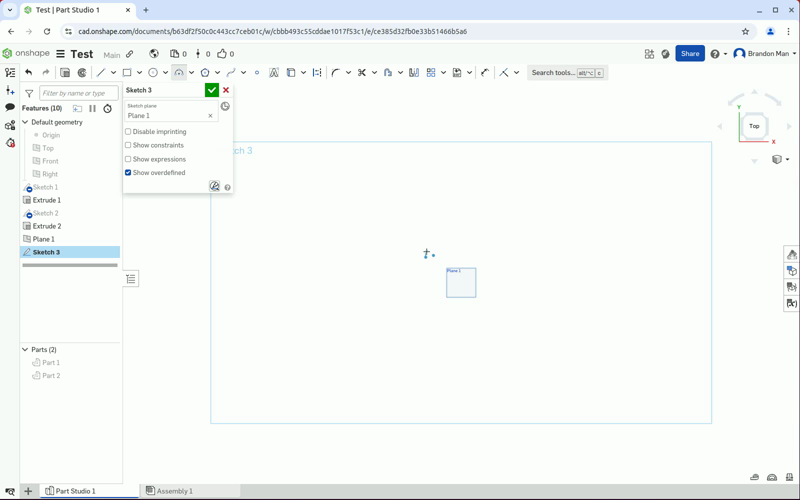
scroll(6)
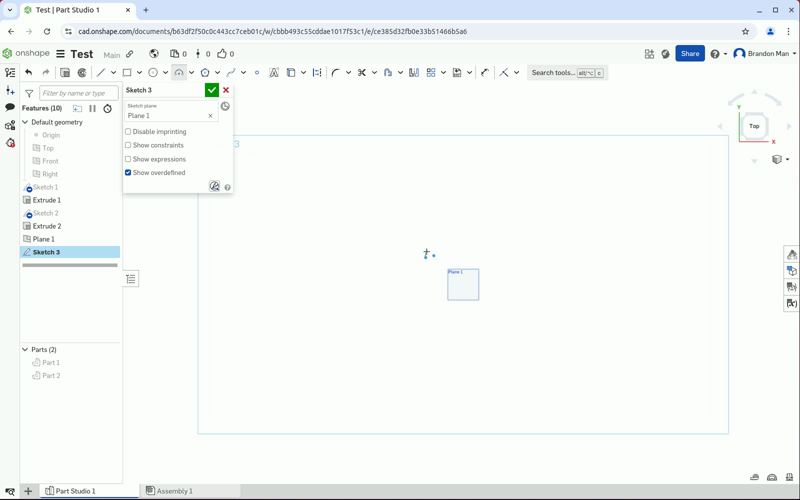
scroll(6)
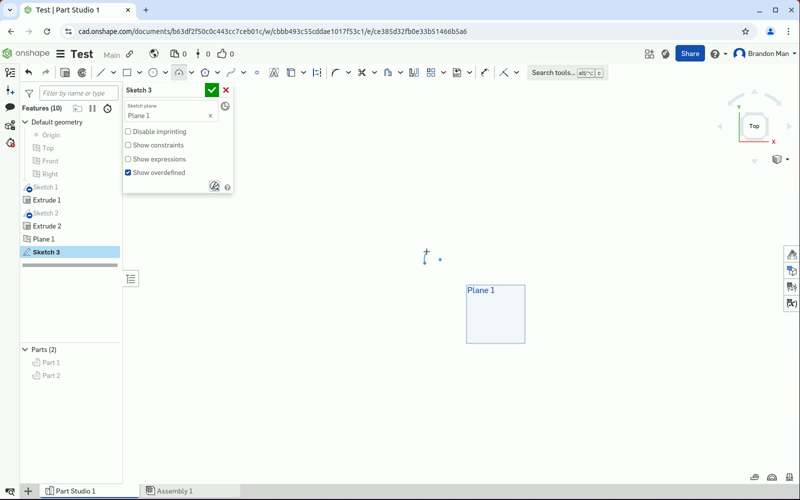
scroll(6)
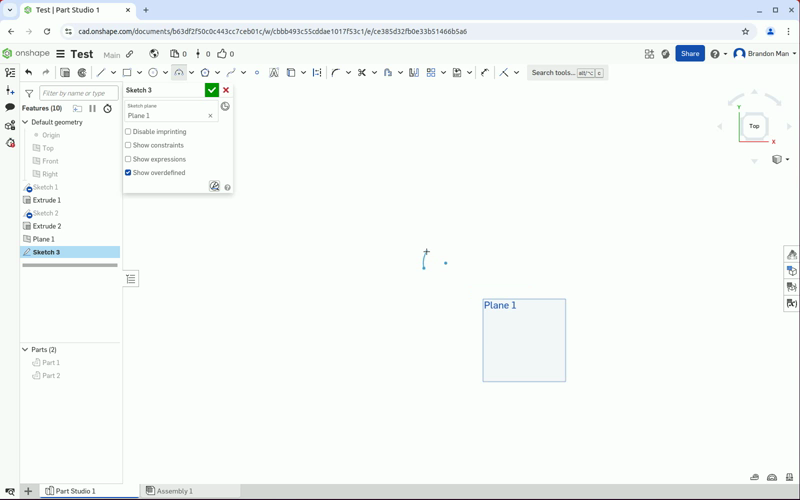
scroll(6)
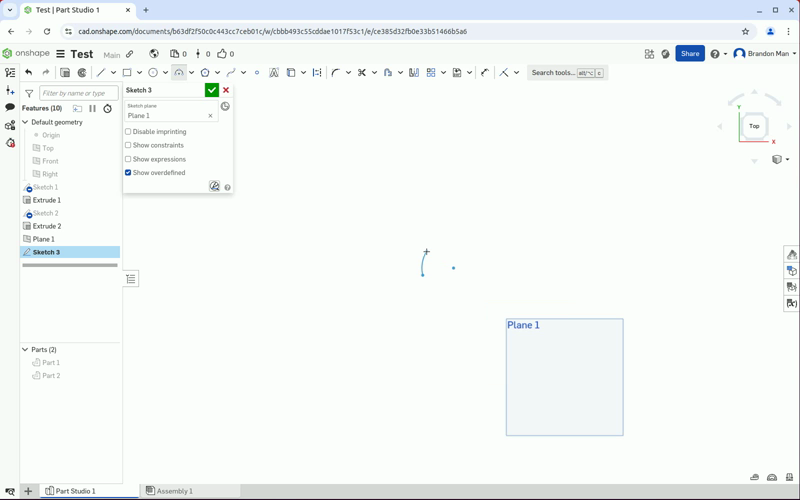
scroll(6)
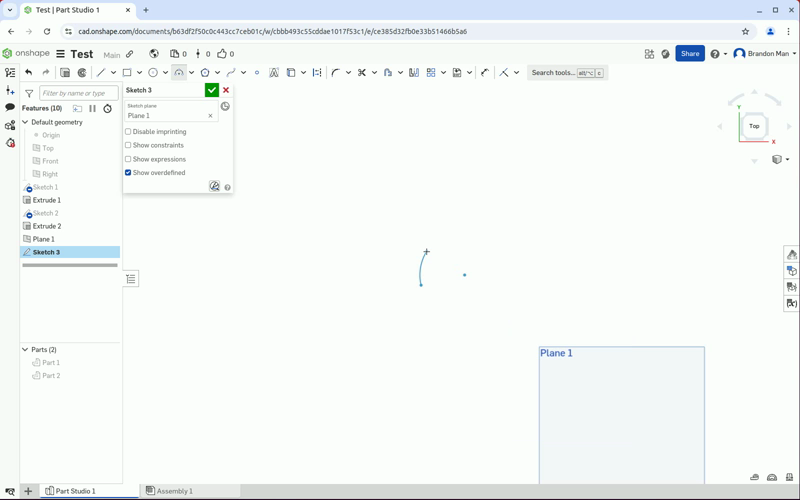
scroll(6)
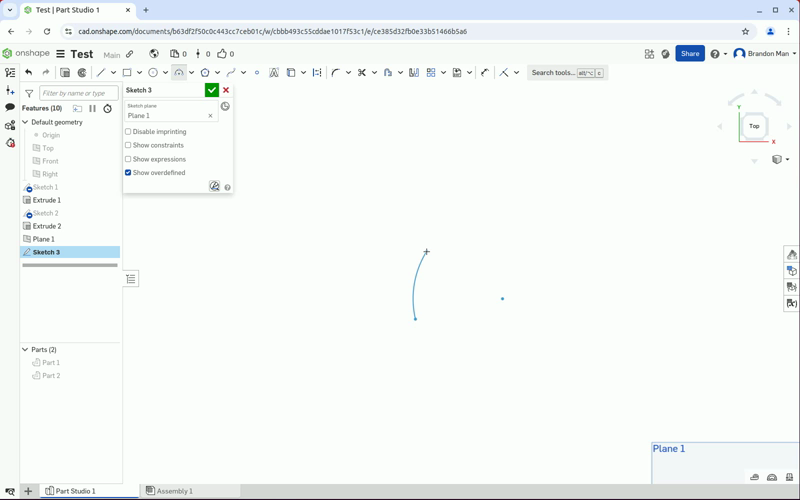
click(426, 251)
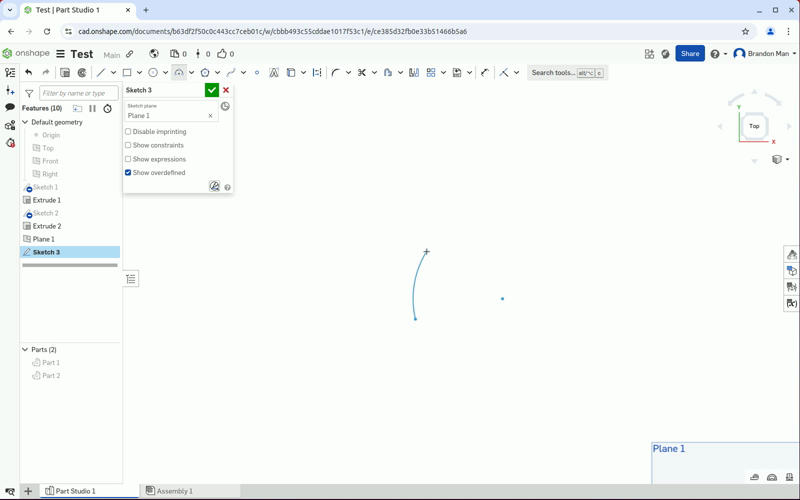
scroll(-6)
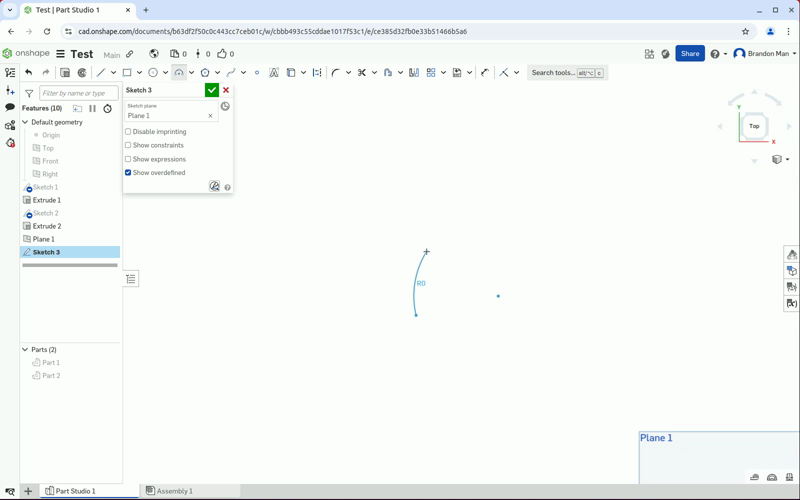
scroll(-6)
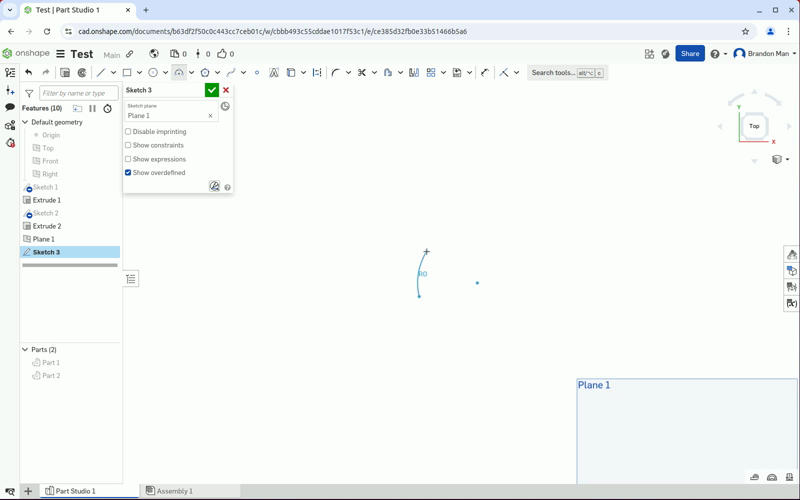
scroll(-6)
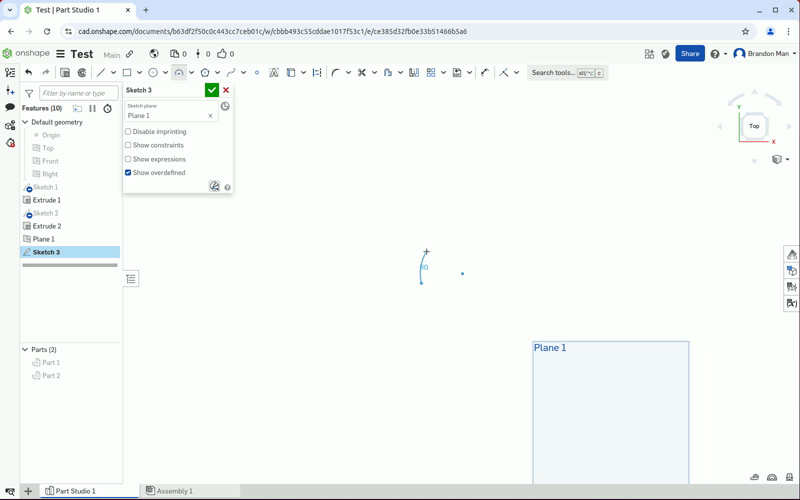
scroll(-6)
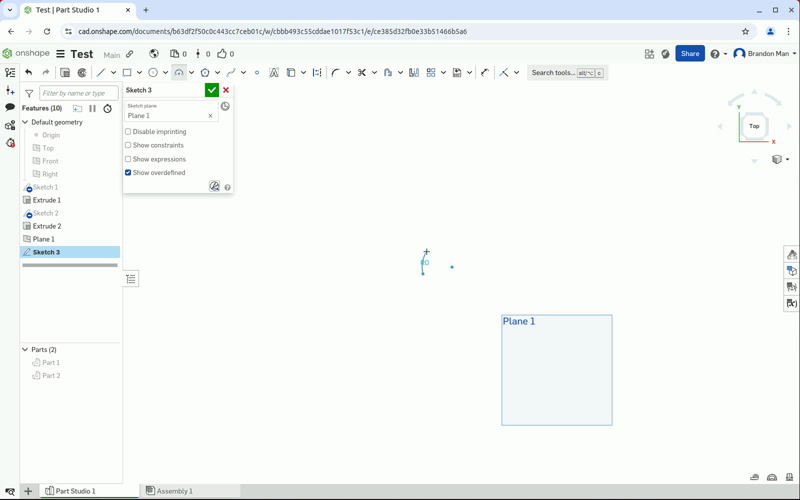
scroll(-6)
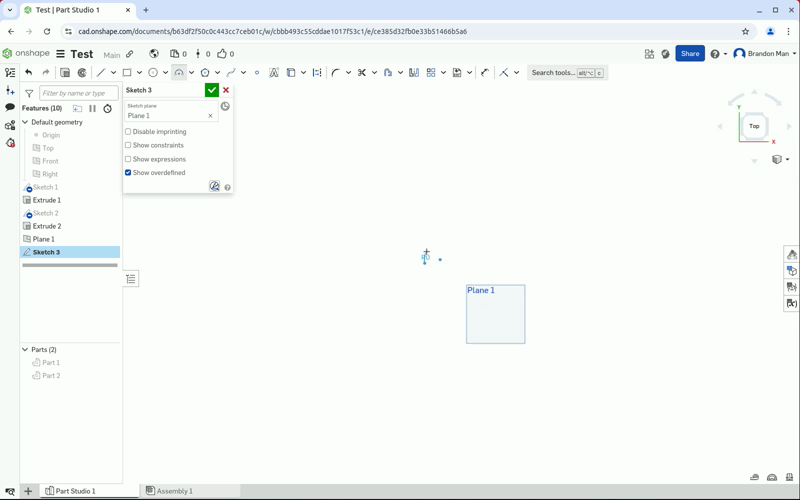
scroll(-6)
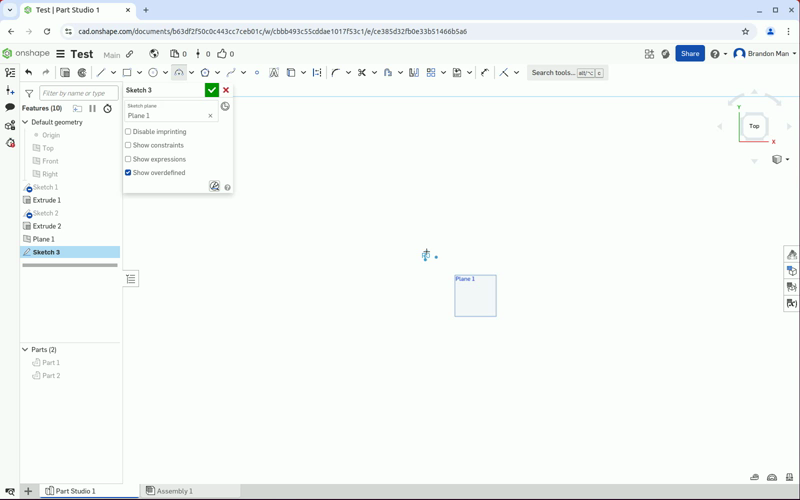
scroll(-6)
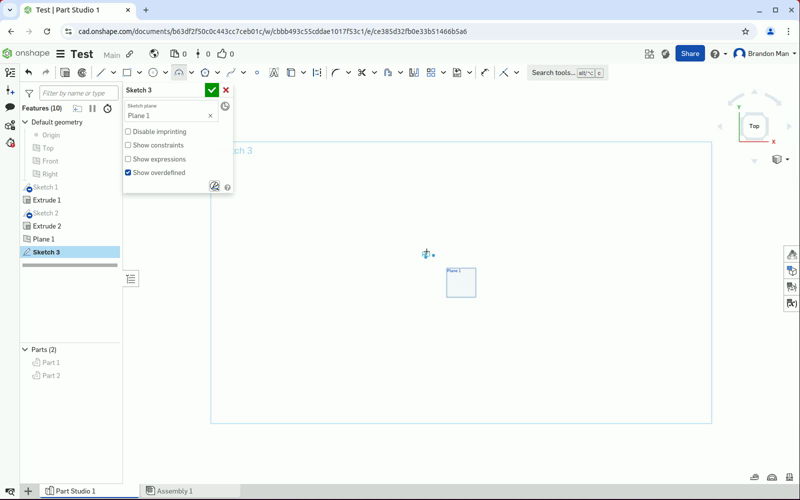
mouse_move(426, 254)
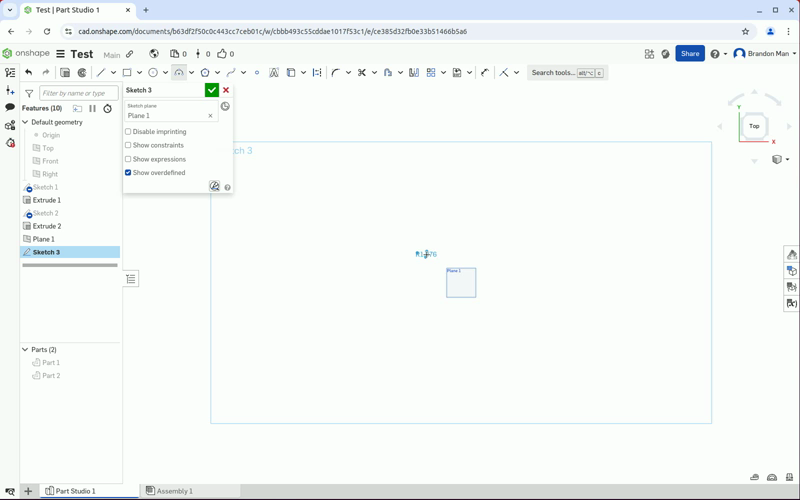
scroll(6)
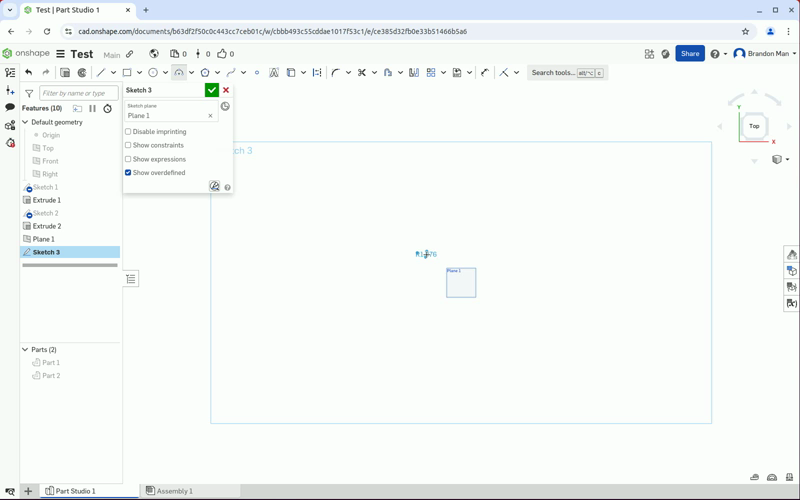
scroll(6)
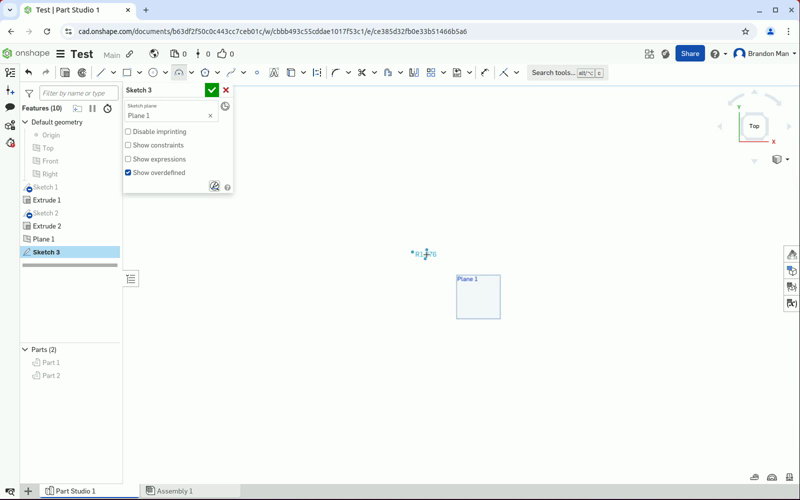
scroll(6)
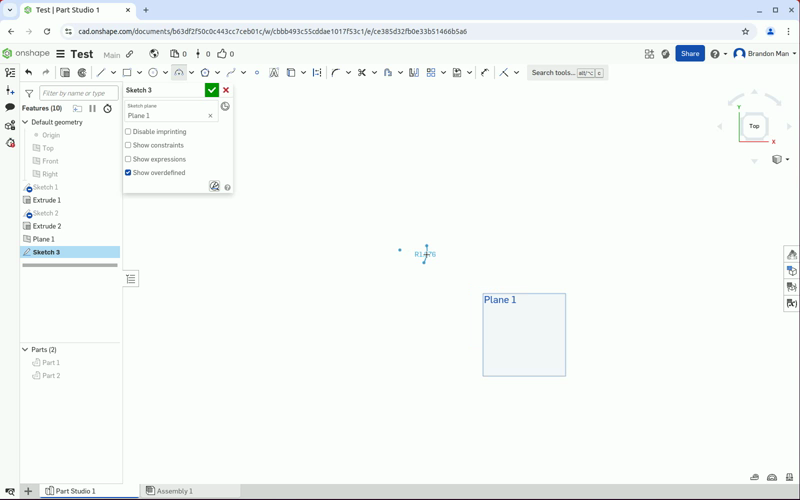
scroll(6)
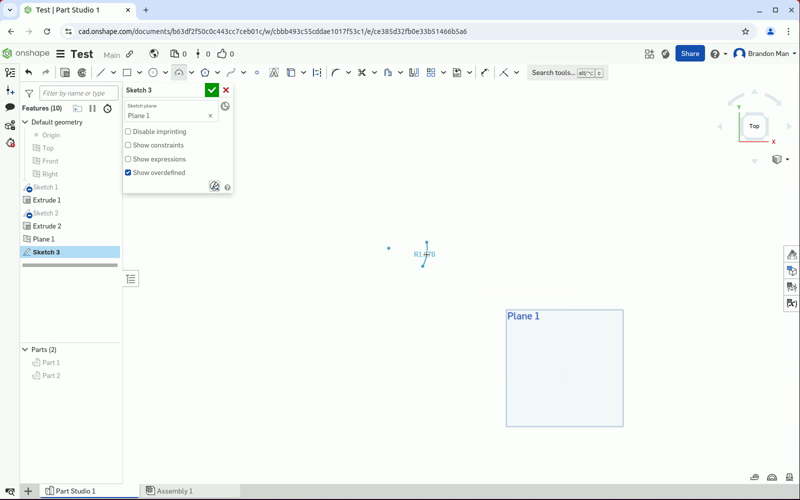
scroll(6)
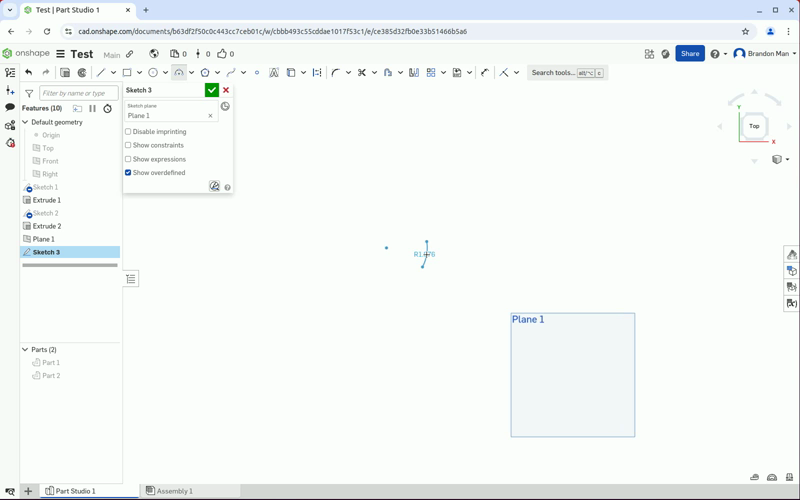
scroll(6)
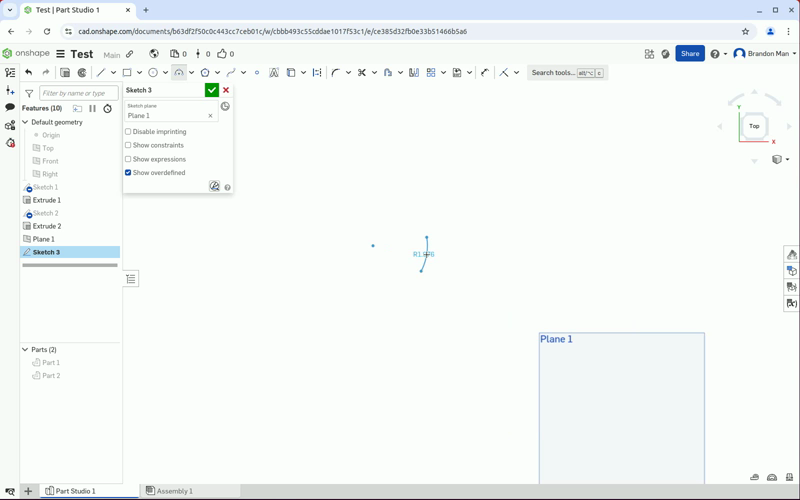
scroll(6)
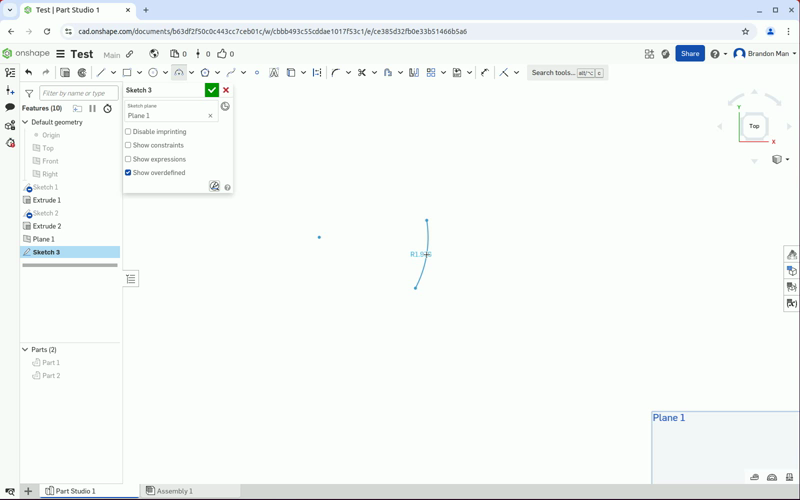
click(426, 254)
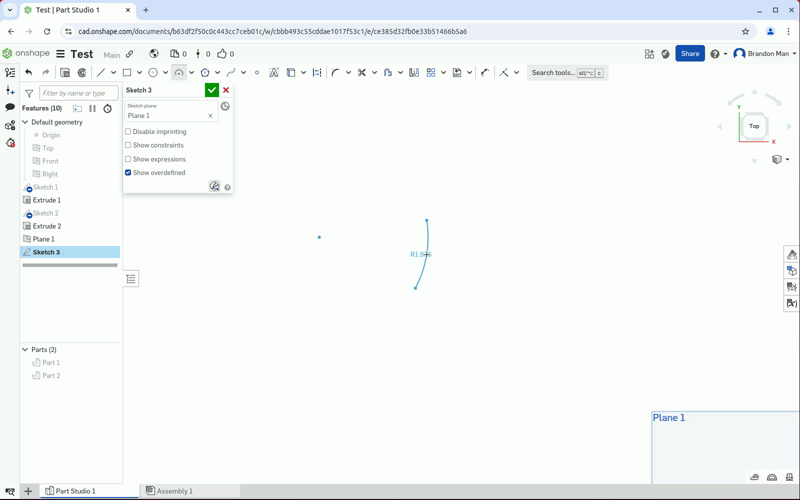
scroll(-6)
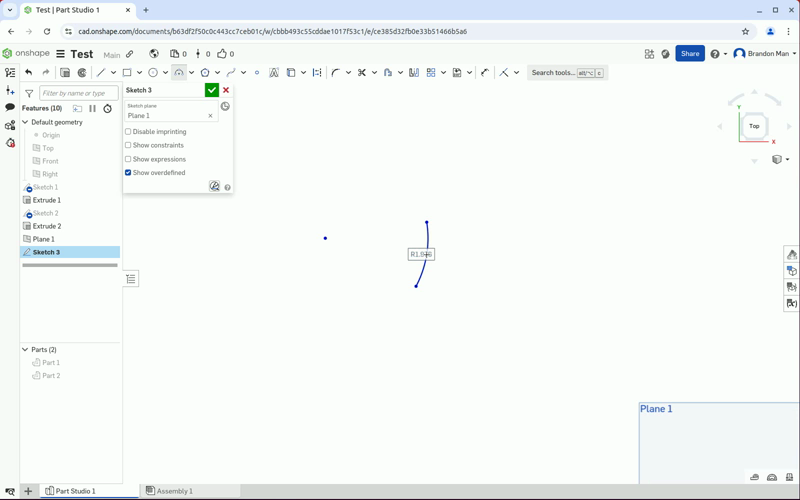
scroll(-6)
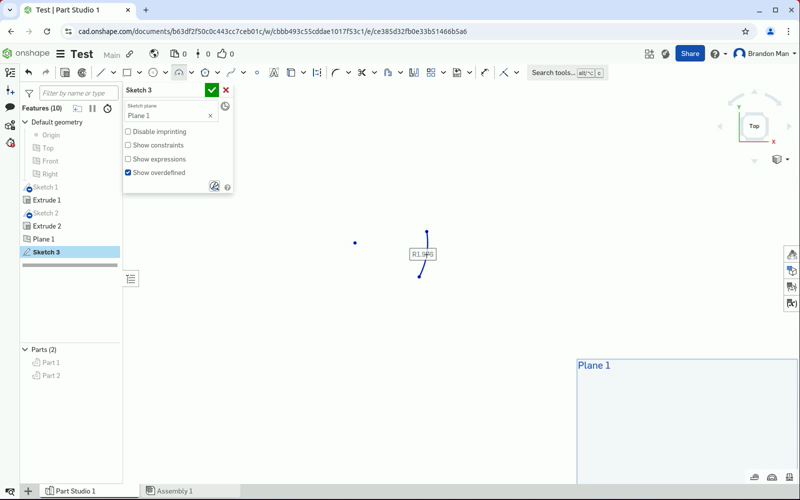
scroll(-6)
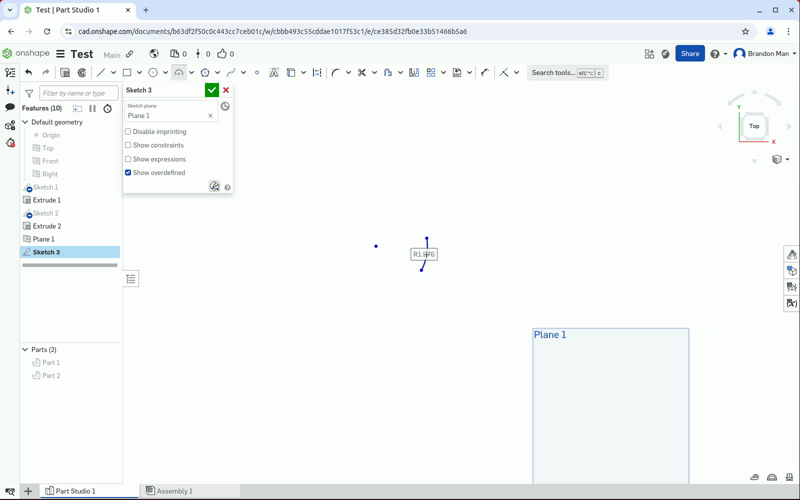
scroll(-6)
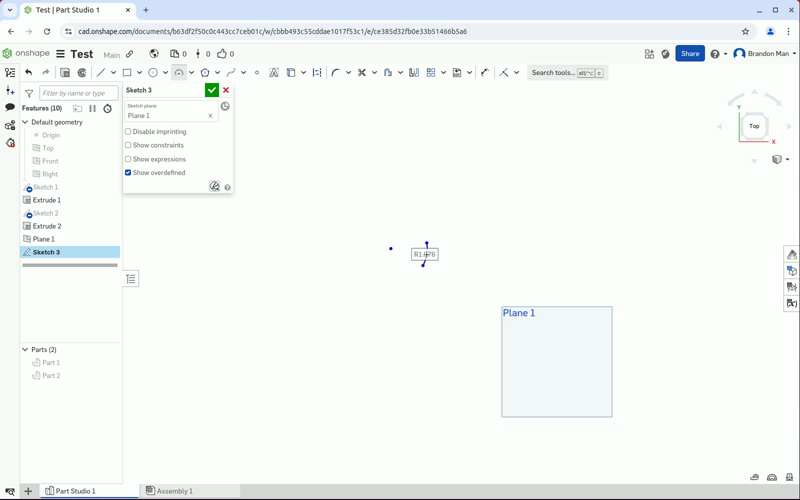
scroll(-6)
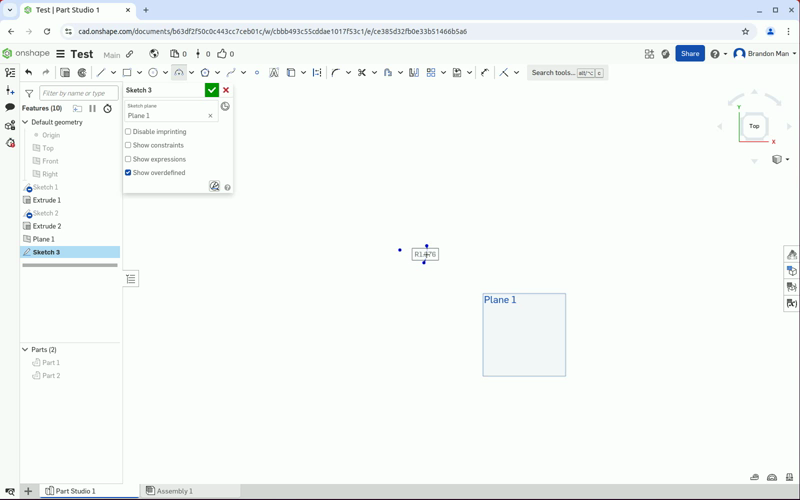
scroll(-6)
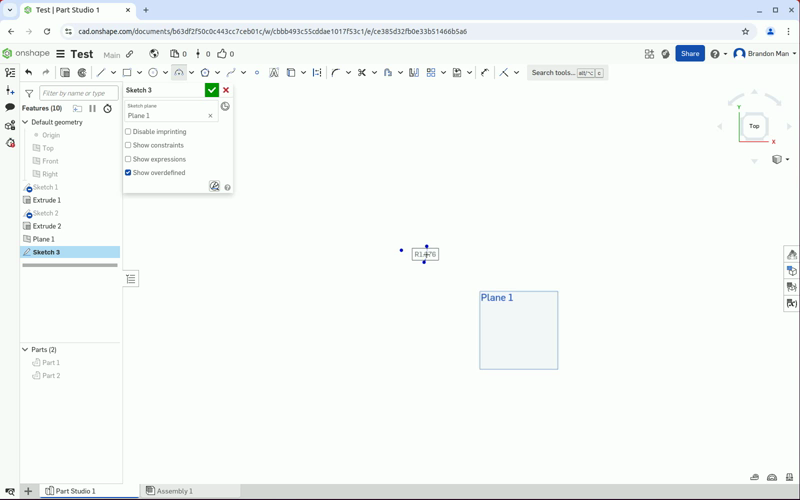
scroll(-6)
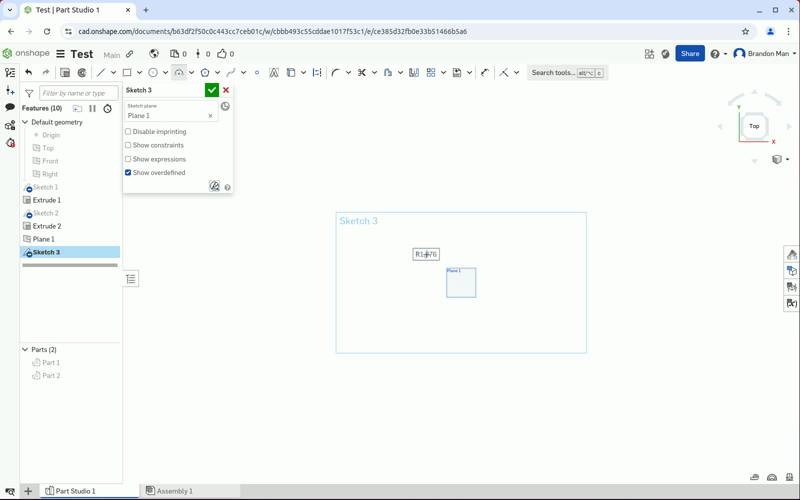
key_up(shift)
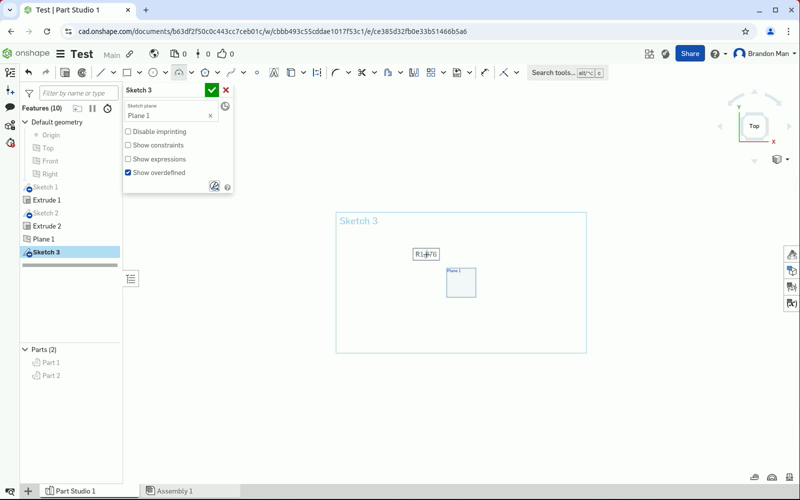
mouse_move(426, 251)
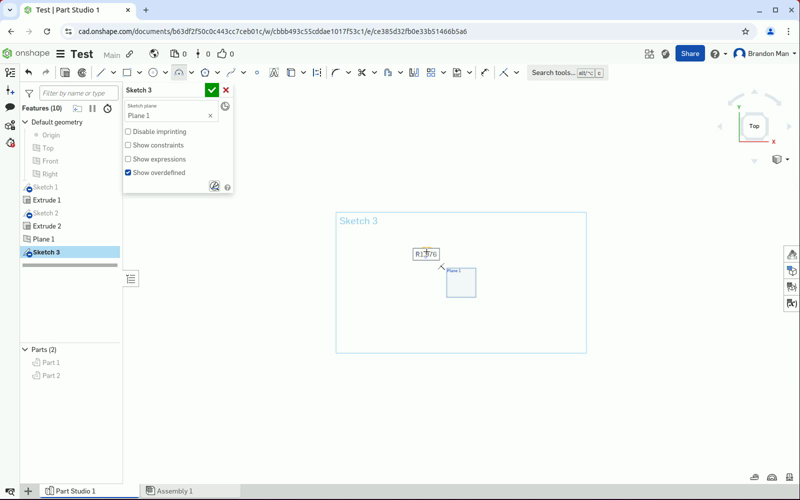
scroll(6)
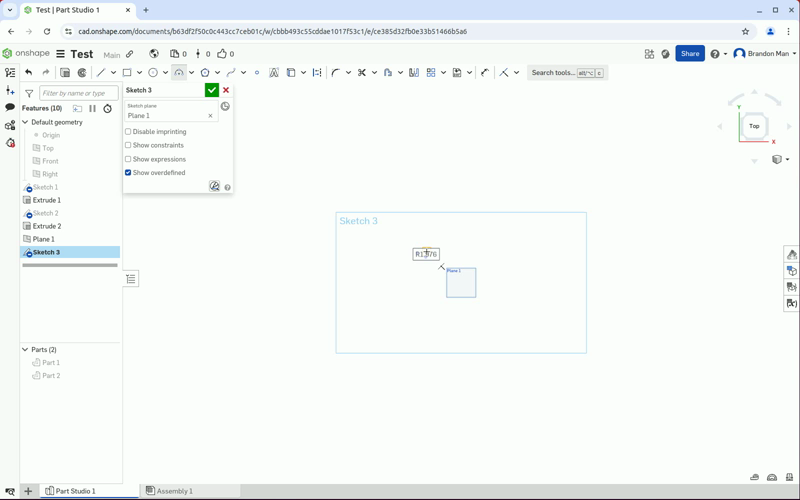
scroll(6)
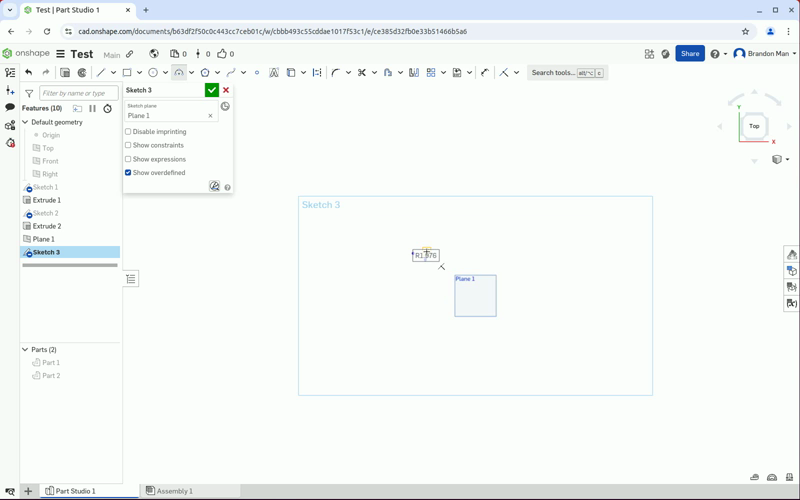
scroll(6)
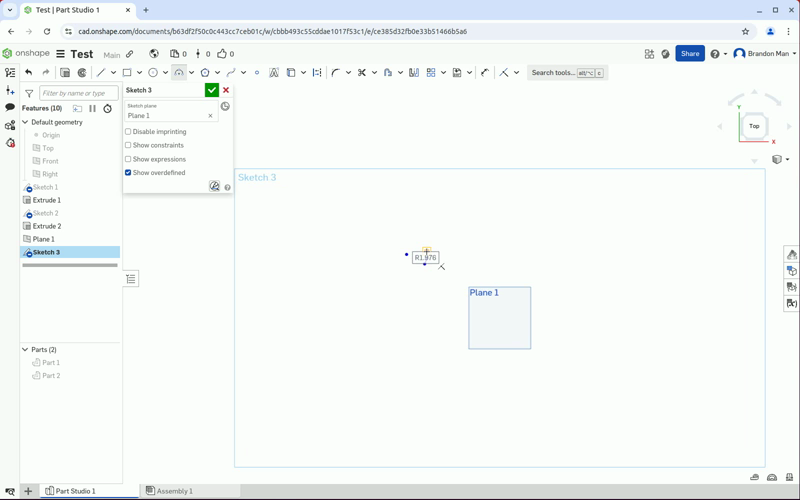
scroll(6)
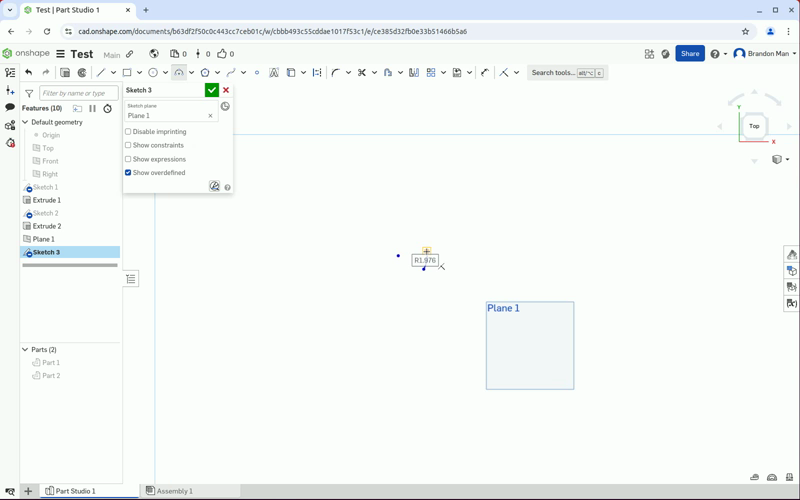
scroll(6)
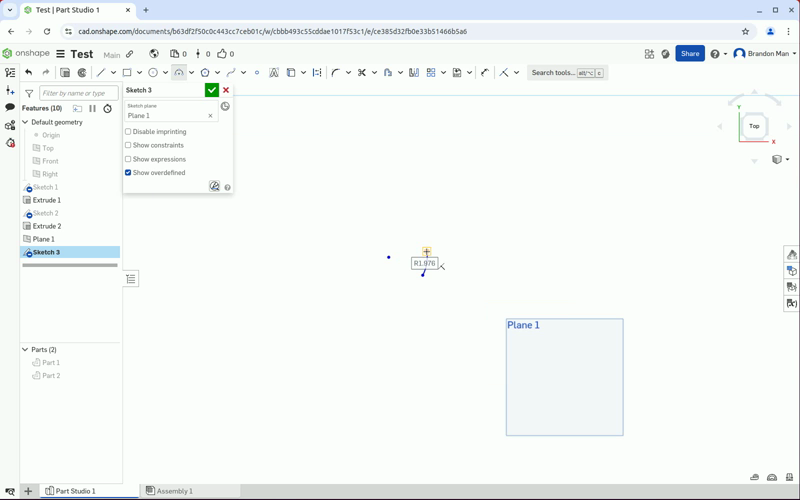
scroll(6)
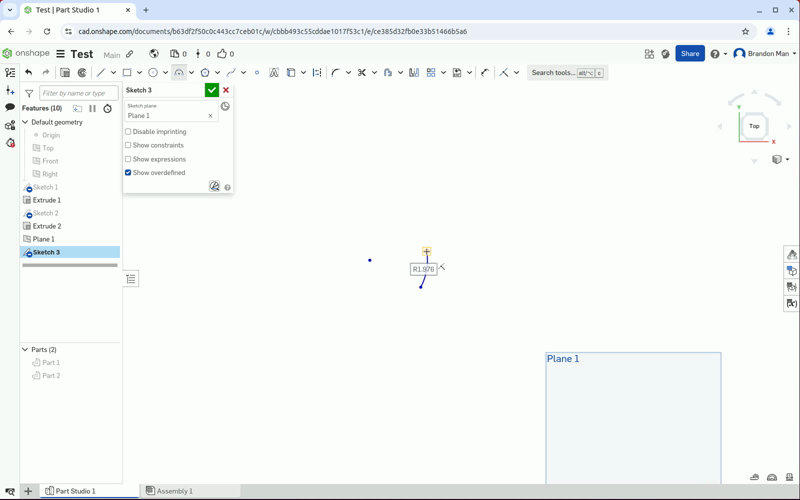
scroll(6)
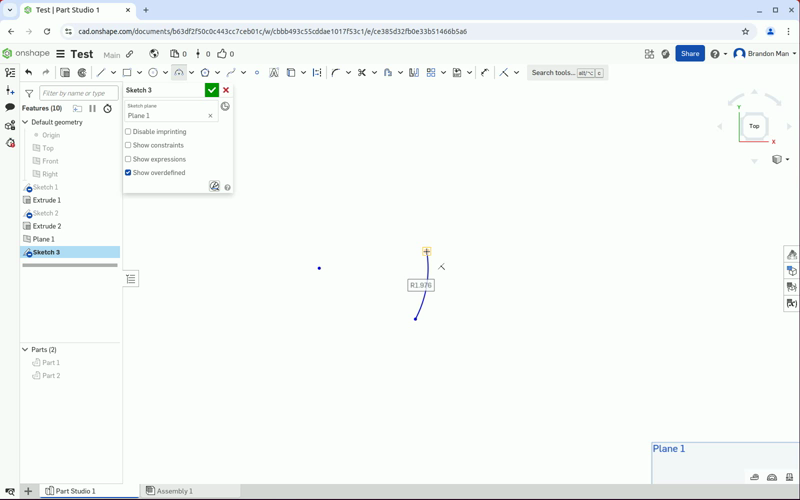
click(426, 251)
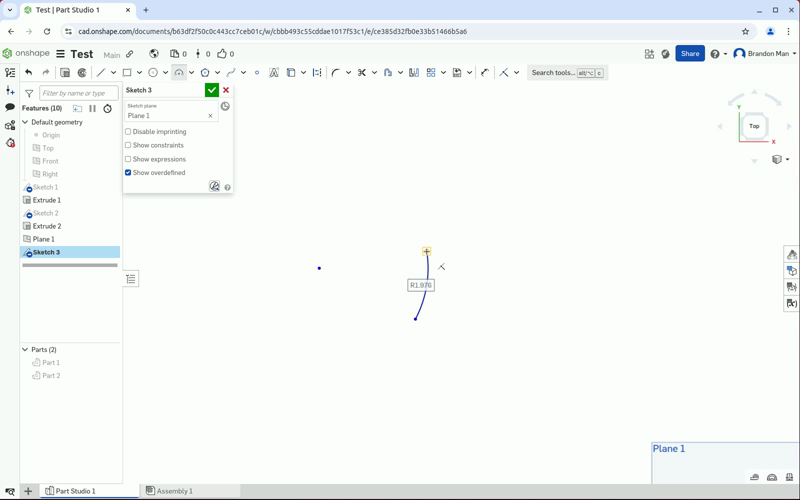
scroll(-6)
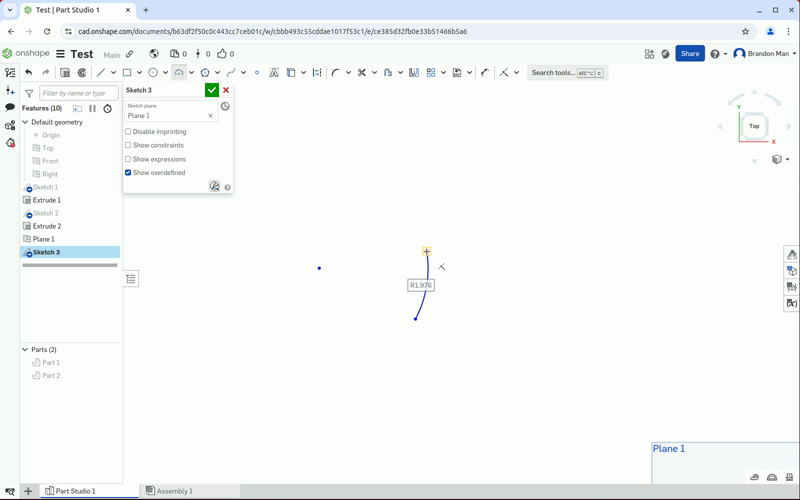
scroll(-6)
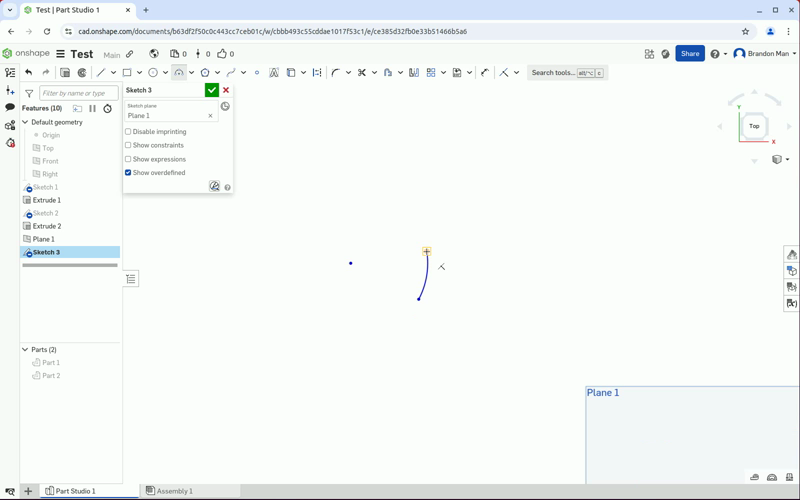
scroll(-6)
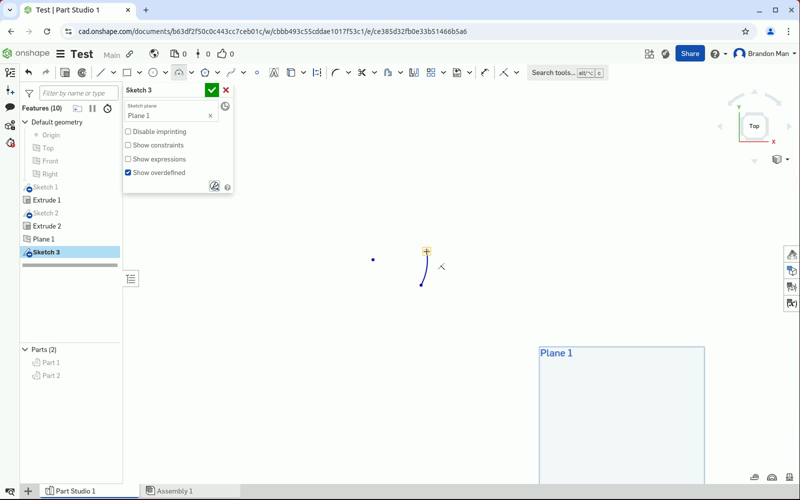
scroll(-6)
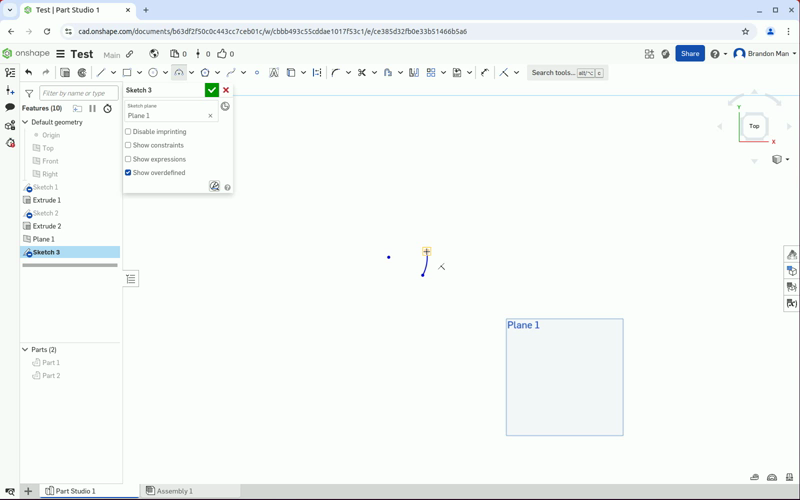
scroll(-6)
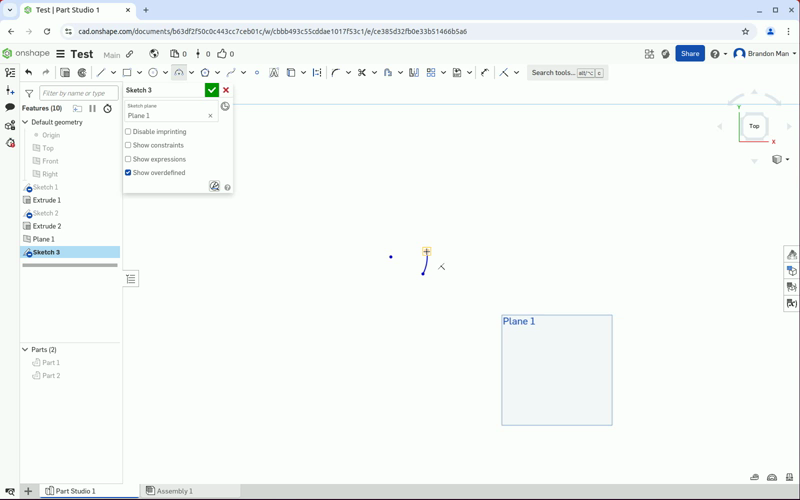
scroll(-6)
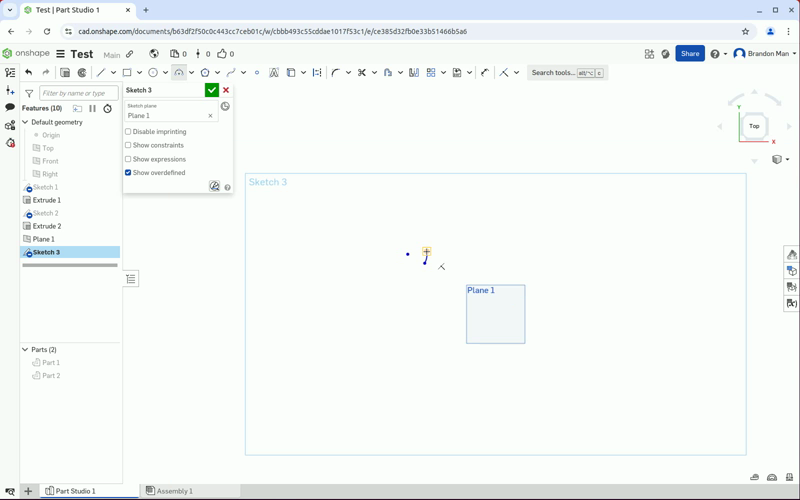
scroll(-6)
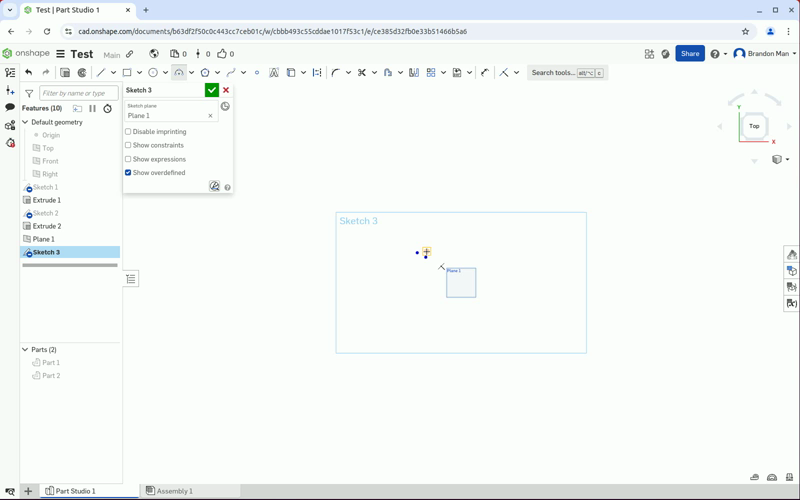
key_down(shift)
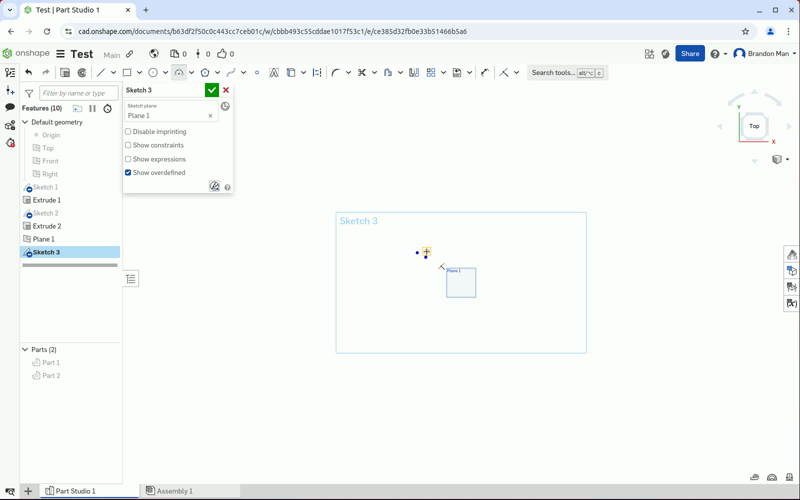
mouse_move(426, 247)
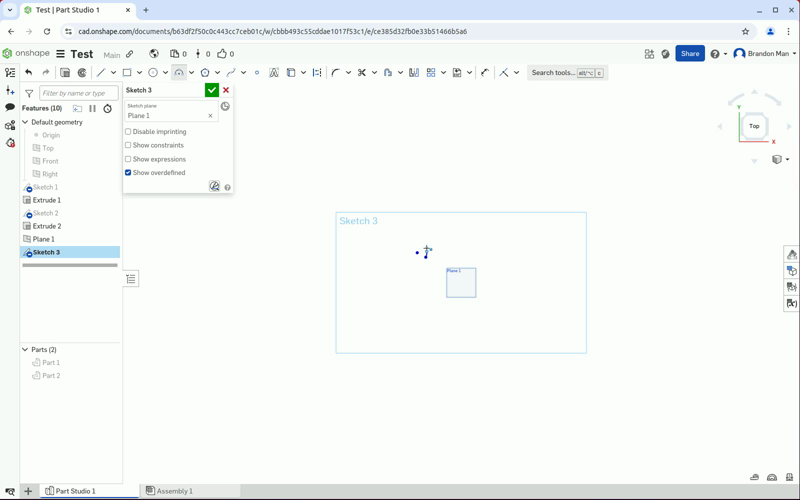
scroll(6)
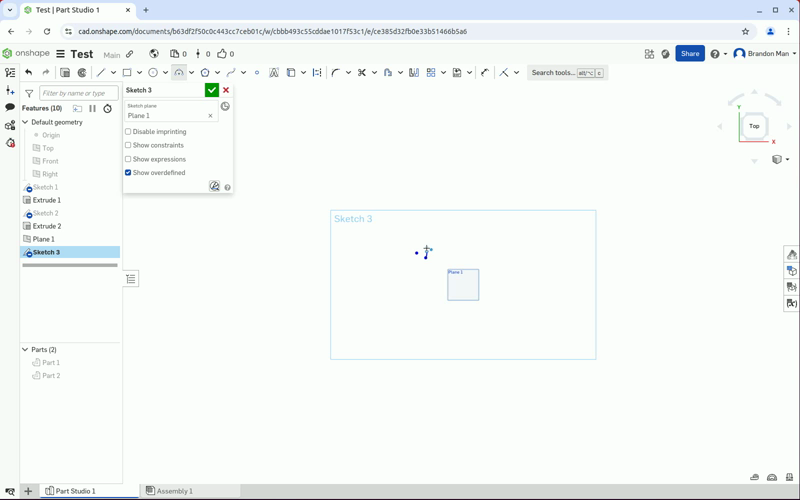
scroll(6)
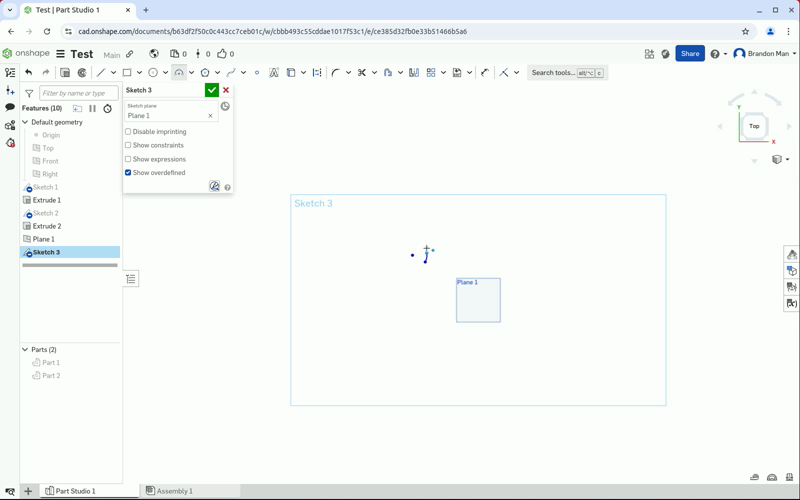
scroll(6)
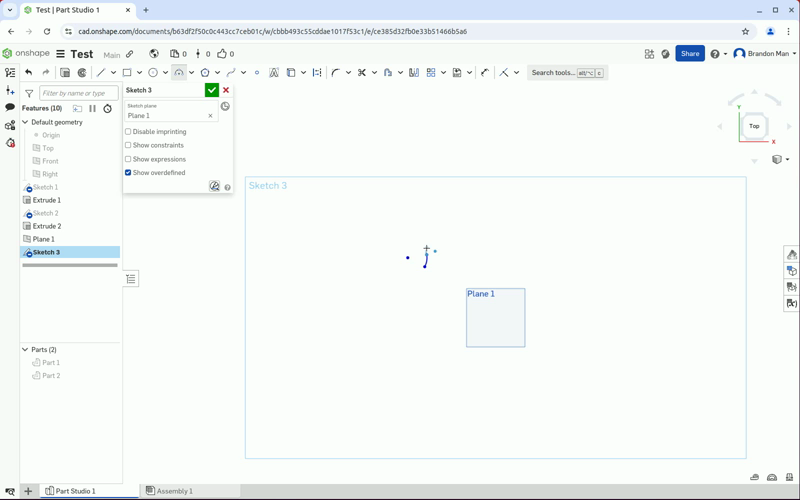
scroll(6)
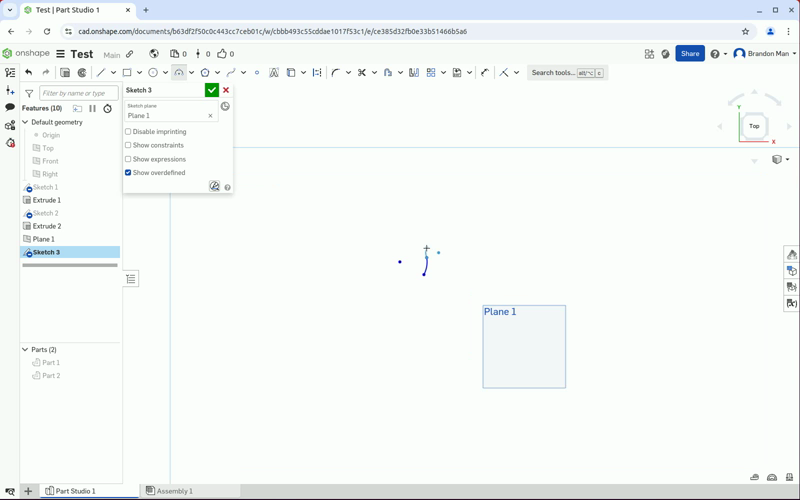
scroll(6)
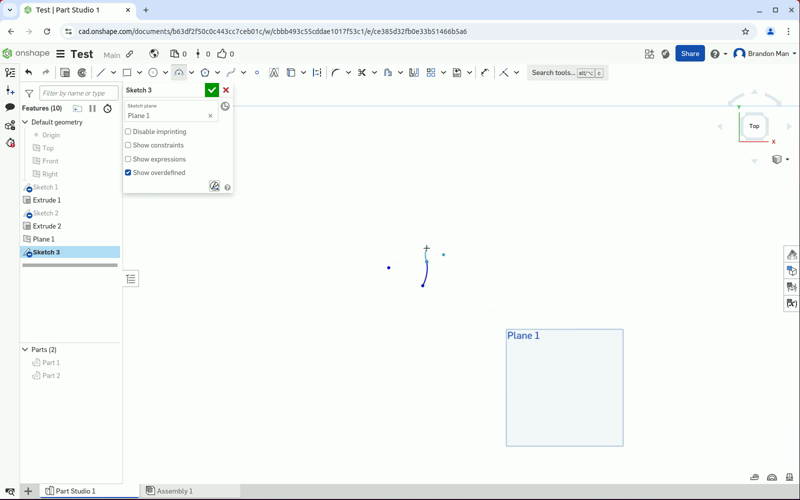
scroll(6)
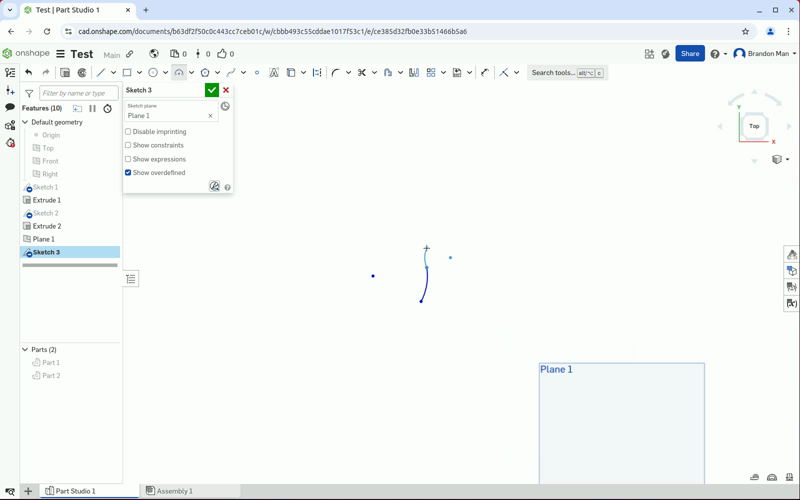
scroll(6)
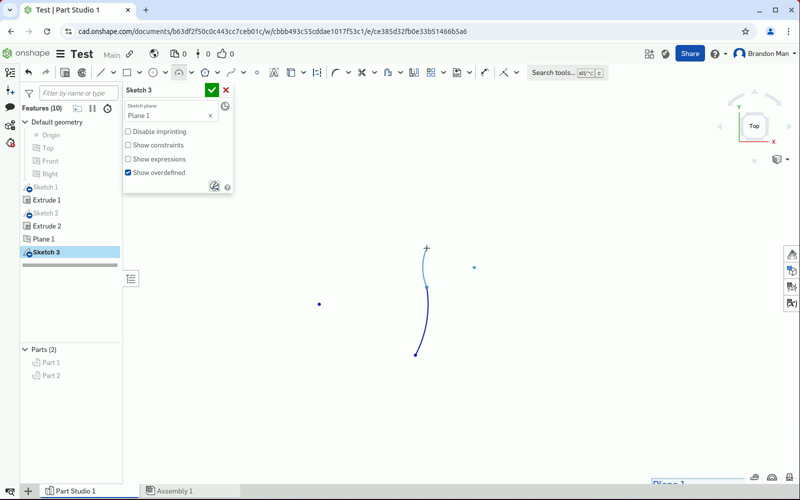
click(426, 247)
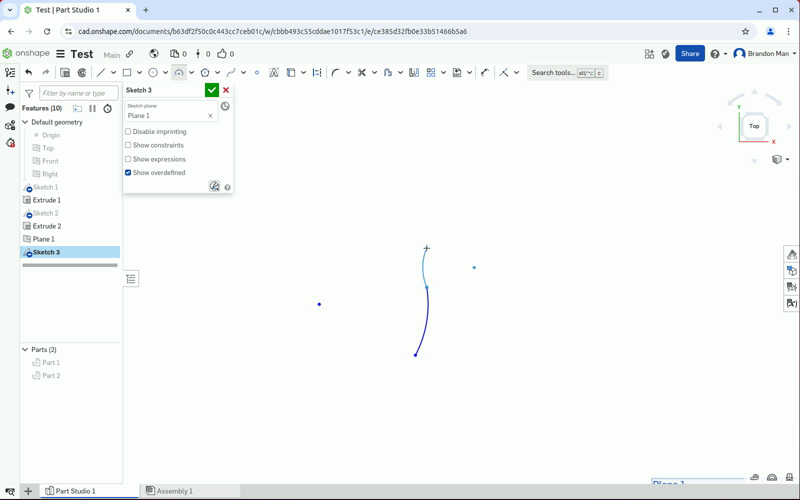
scroll(-6)
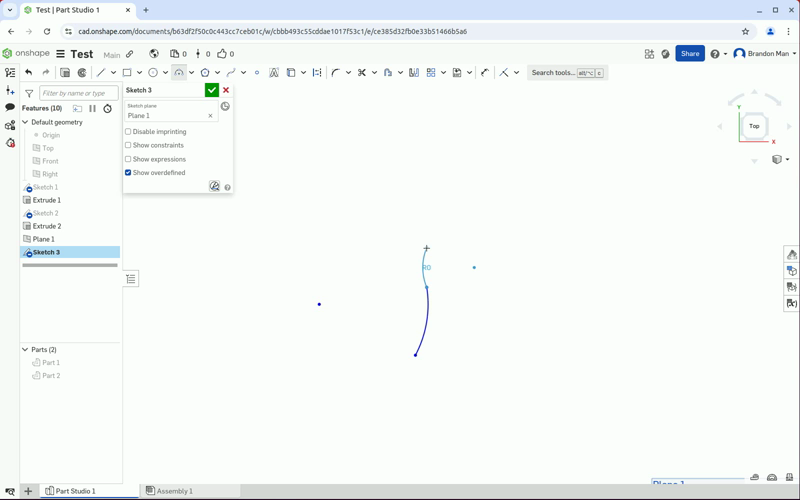
scroll(-6)
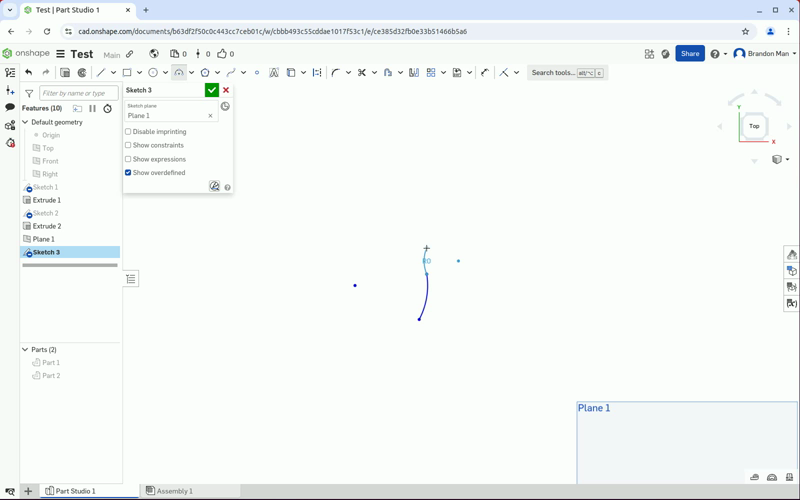
scroll(-6)
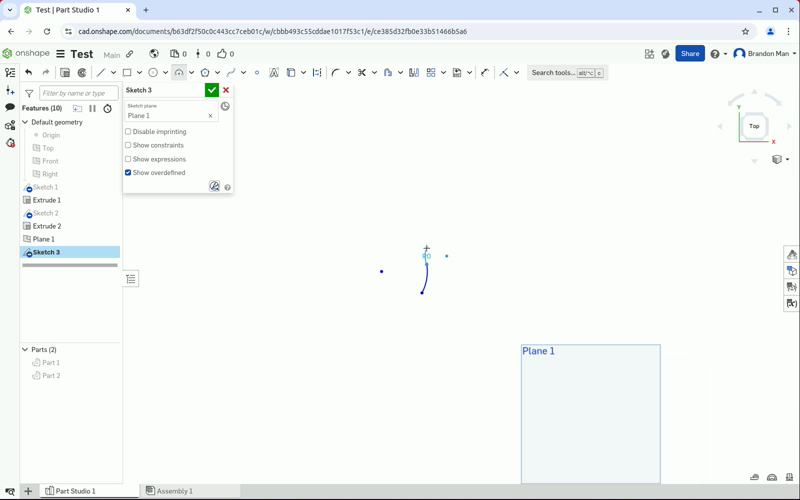
scroll(-6)
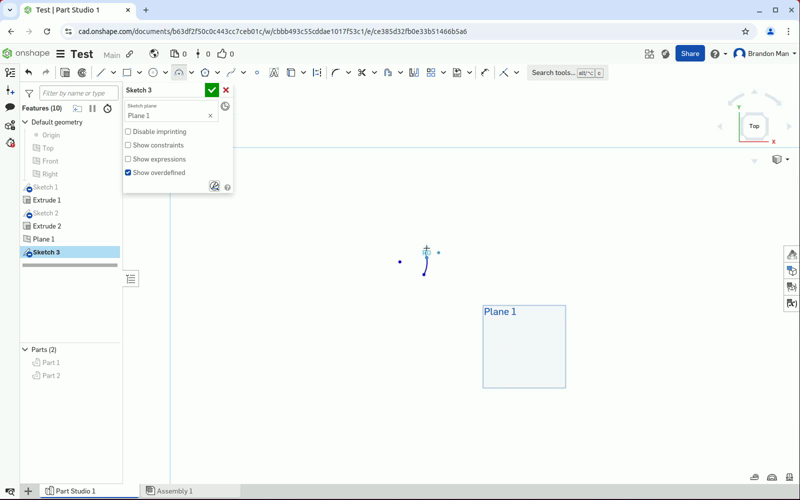
scroll(-6)
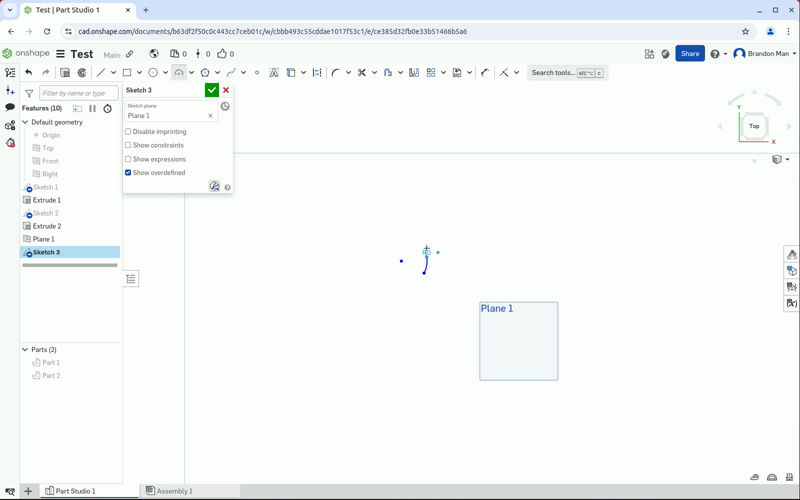
scroll(-6)
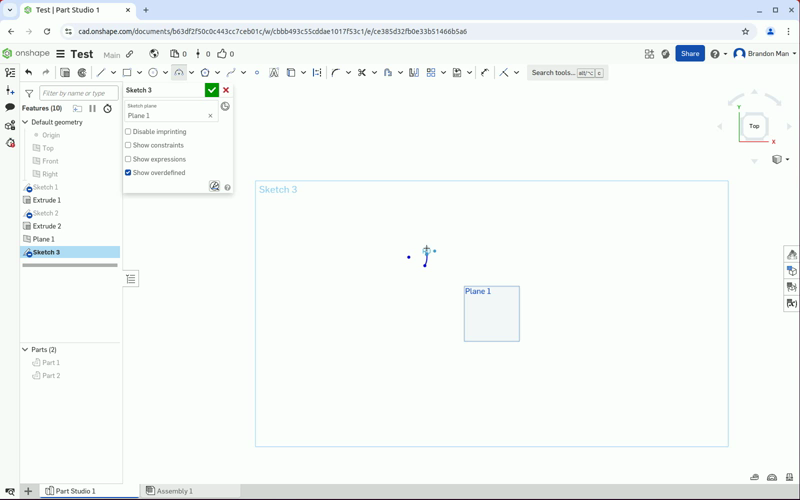
scroll(-6)
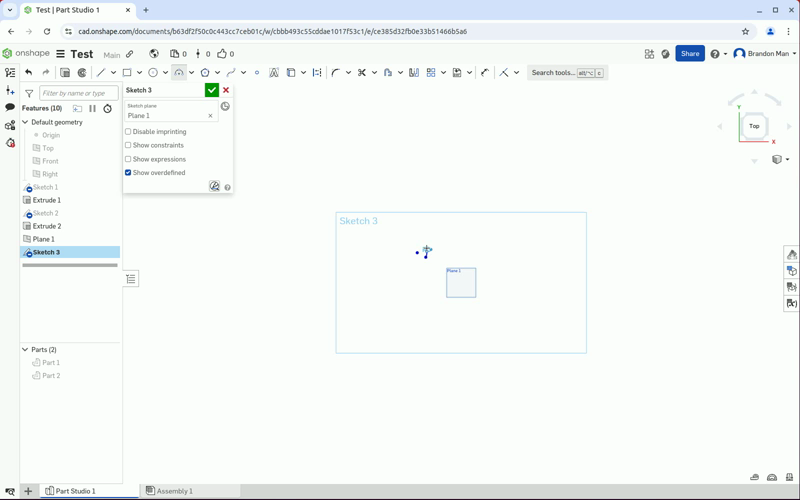
mouse_move(434, 249)
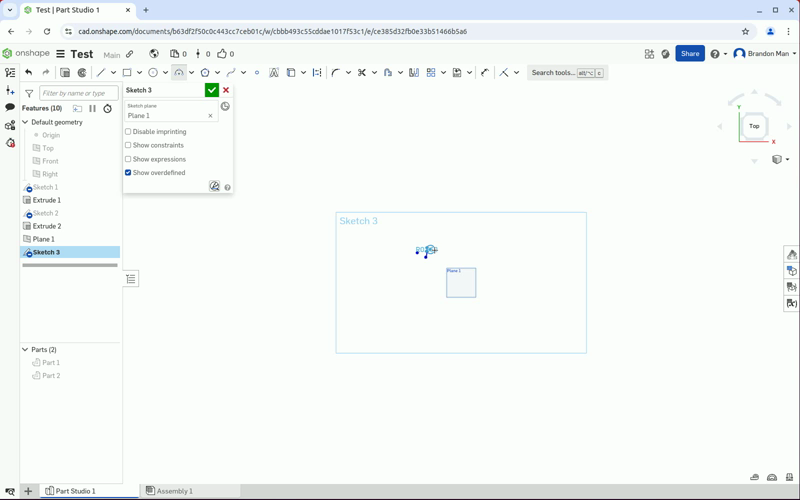
scroll(6)
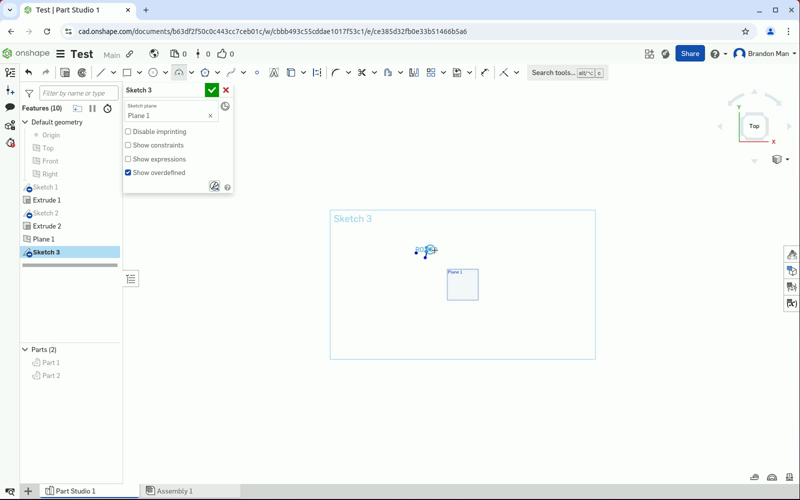
scroll(6)
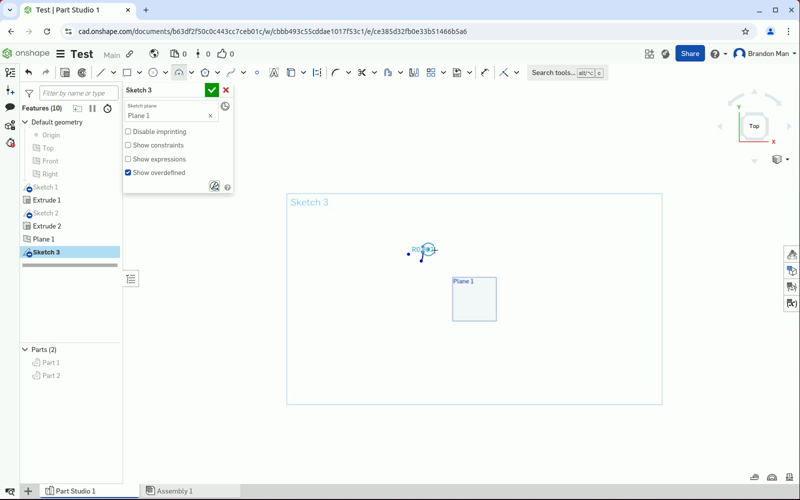
scroll(6)
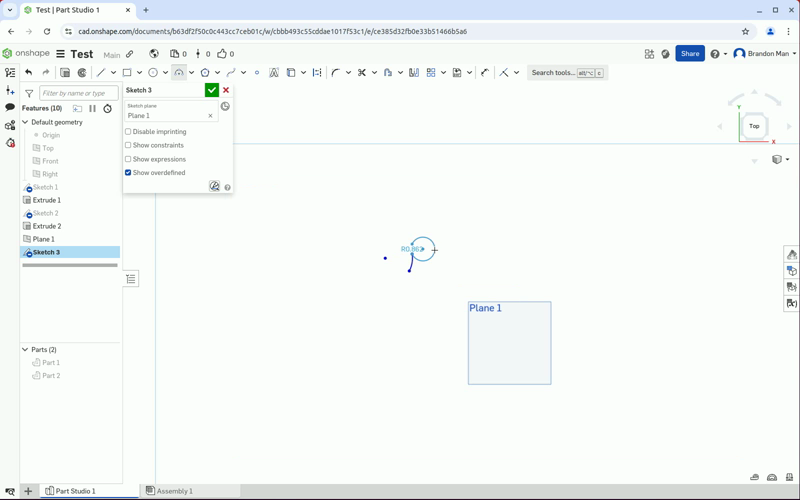
scroll(6)
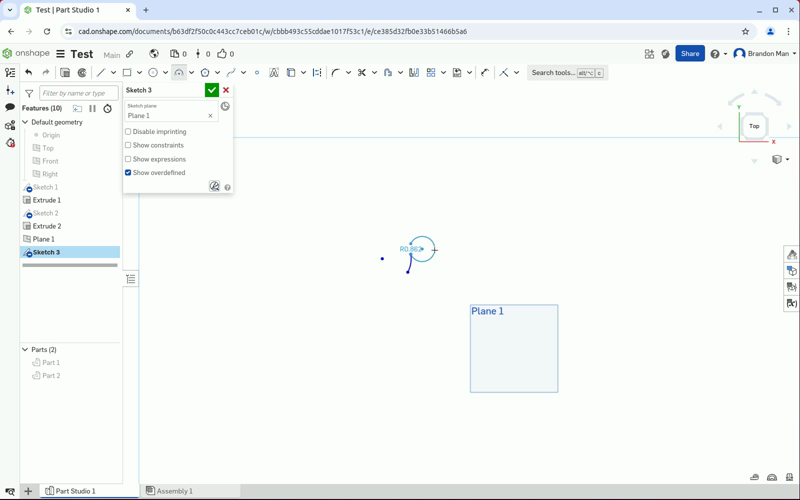
scroll(6)
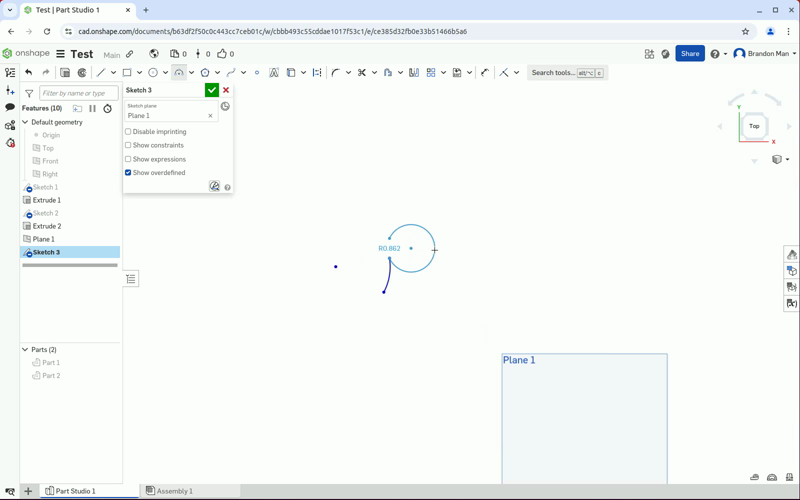
scroll(6)
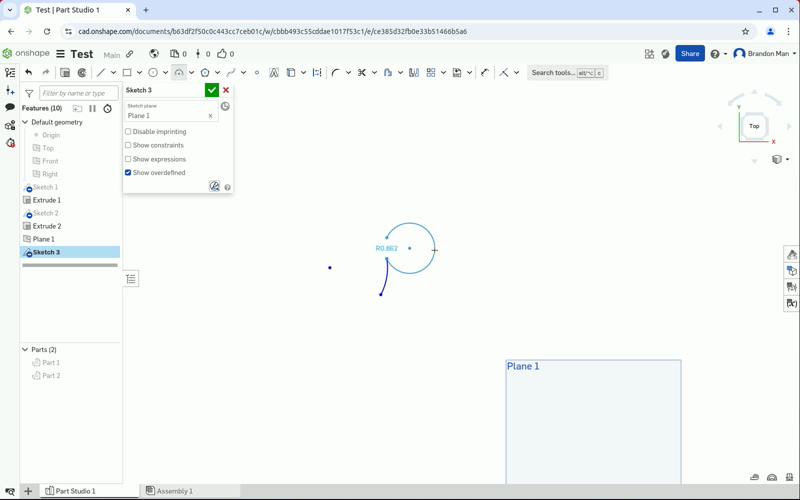
scroll(6)
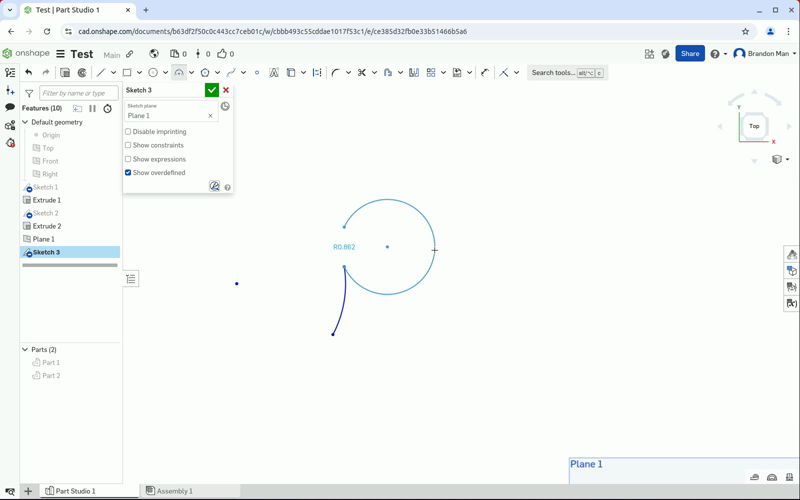
click(434, 249)
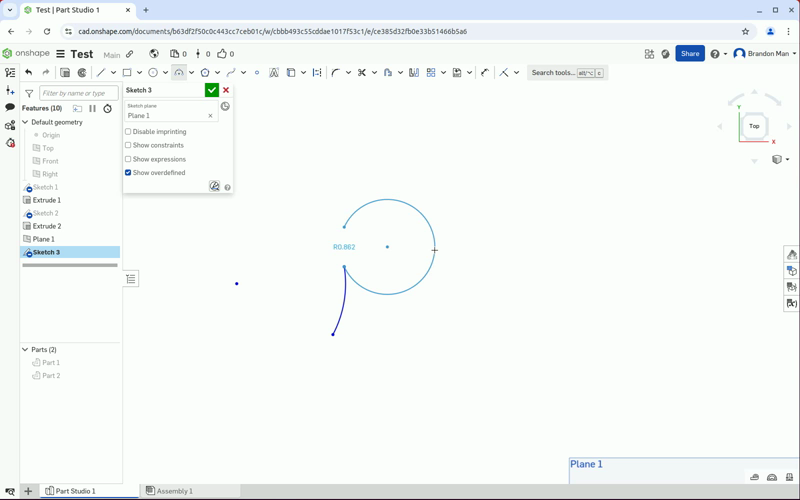
scroll(-6)
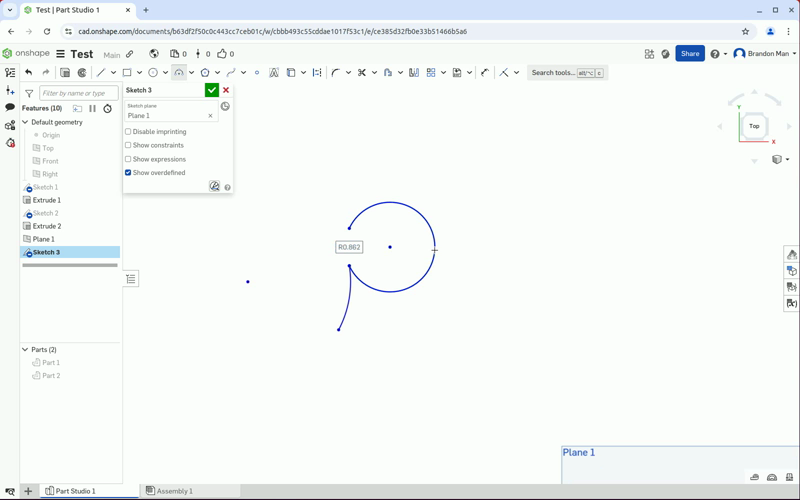
scroll(-6)
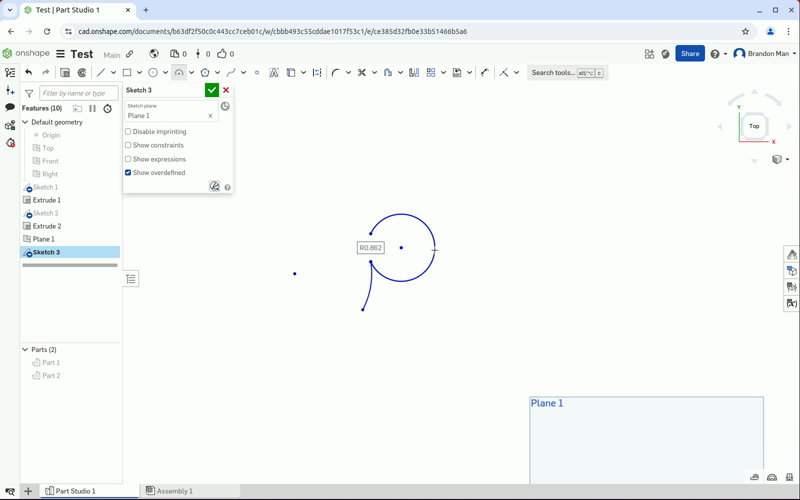
scroll(-6)
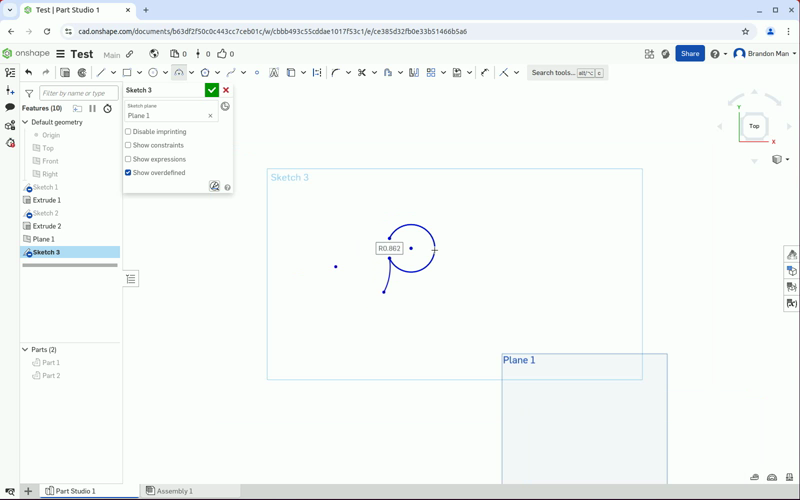
scroll(-6)
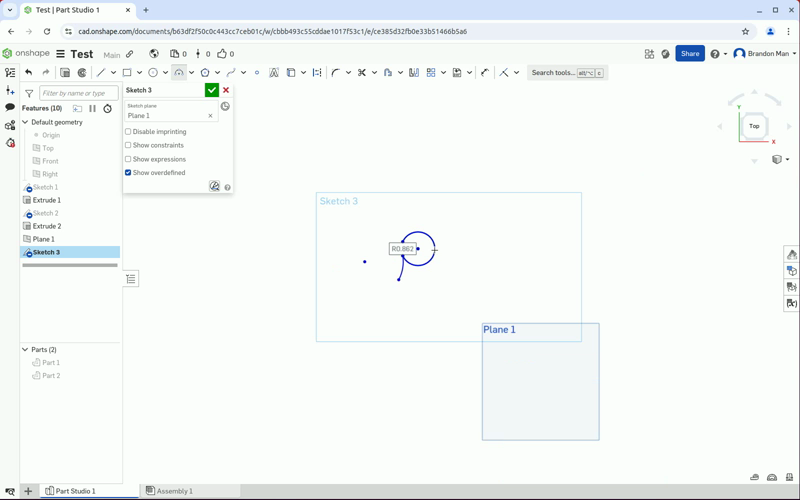
scroll(-6)
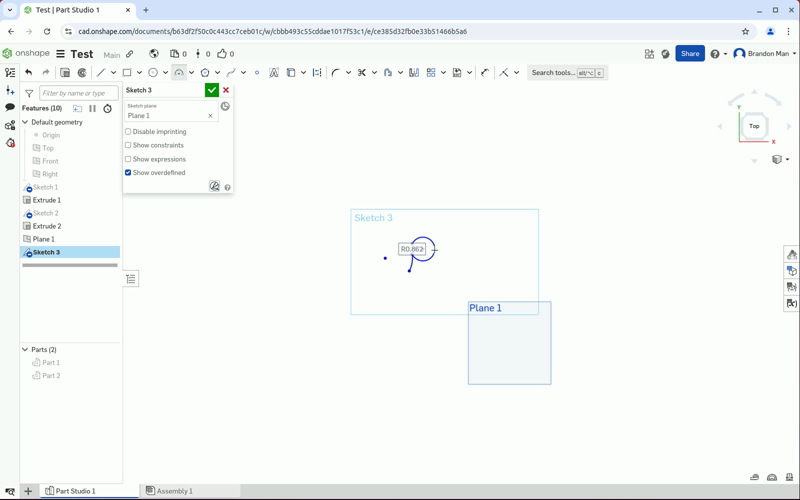
scroll(-6)
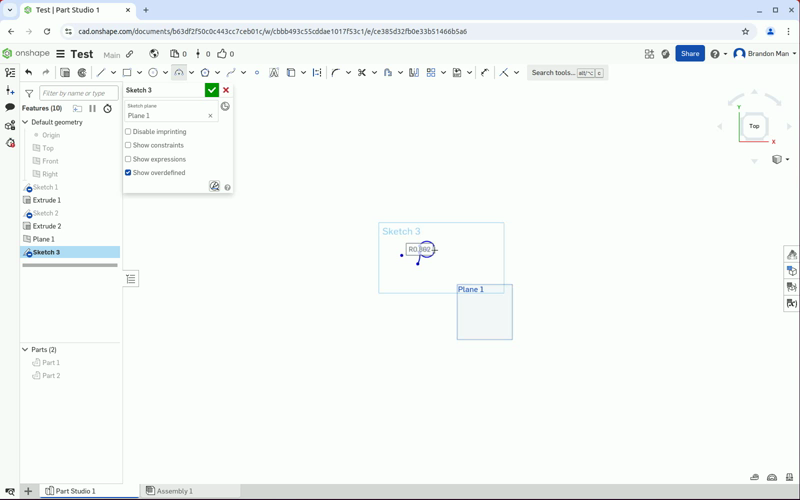
scroll(-6)
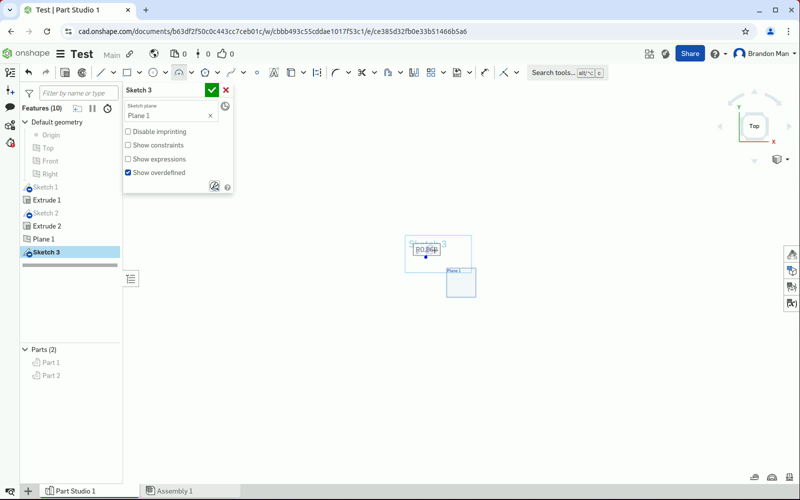
key_up(shift)
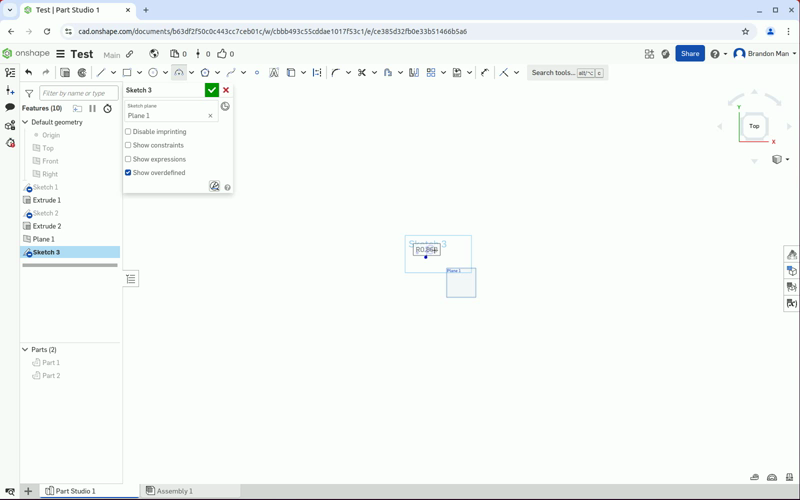
mouse_move(426, 247)
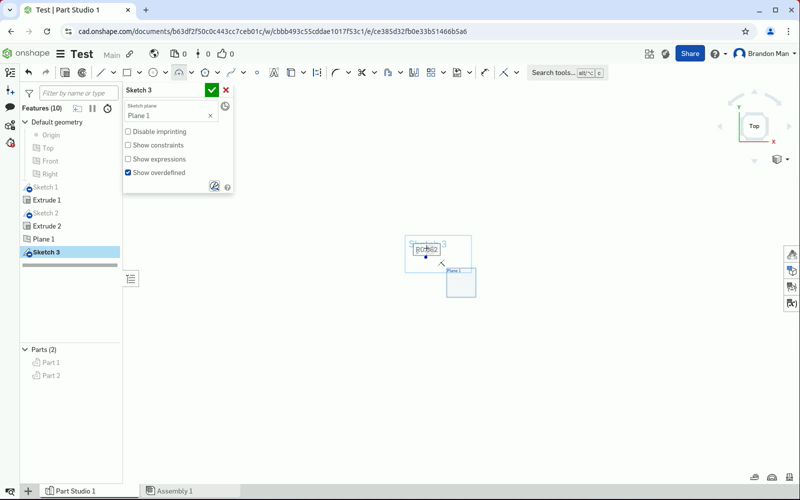
scroll(6)
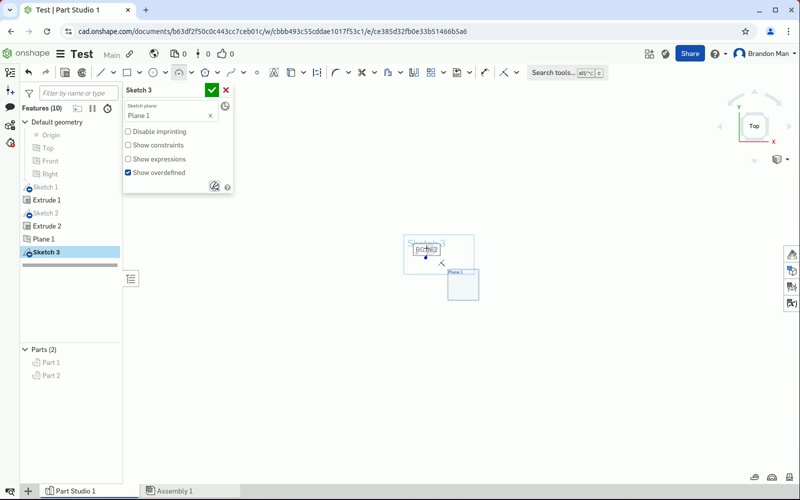
scroll(6)
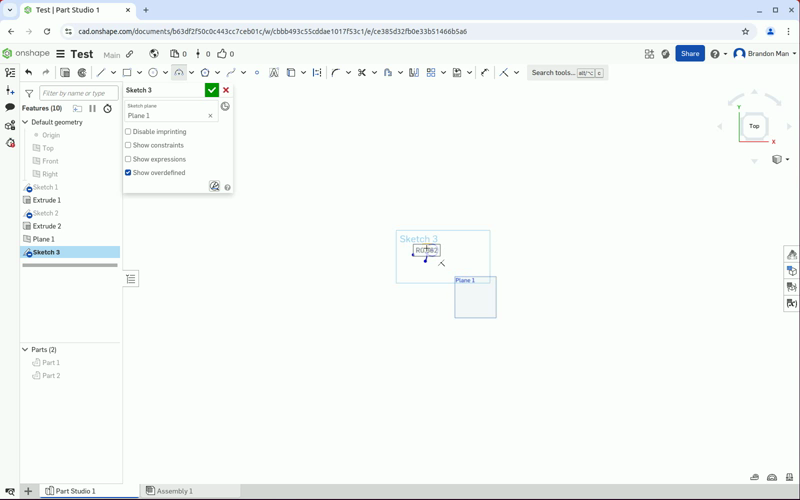
scroll(6)
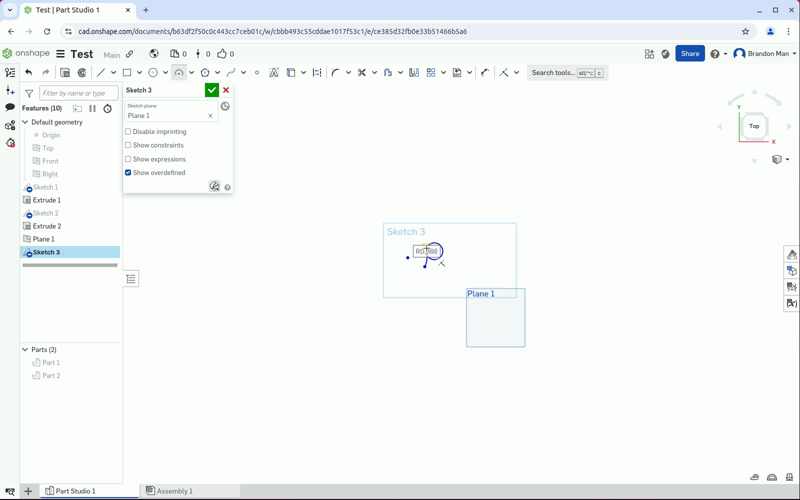
scroll(6)
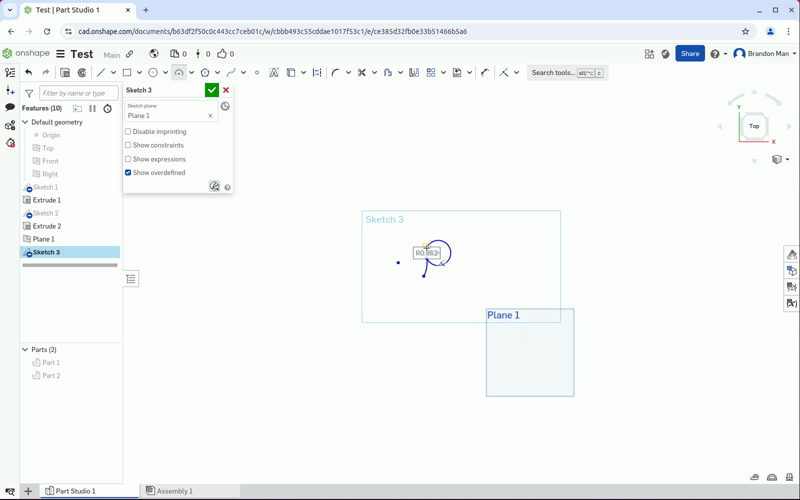
scroll(6)
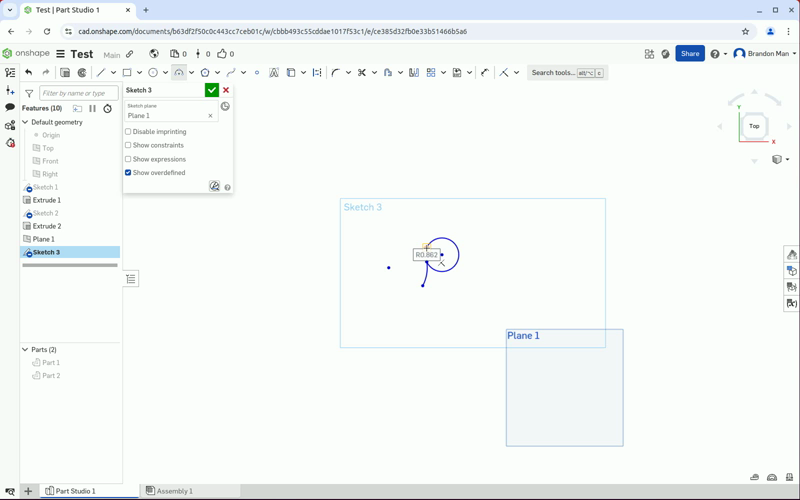
scroll(6)
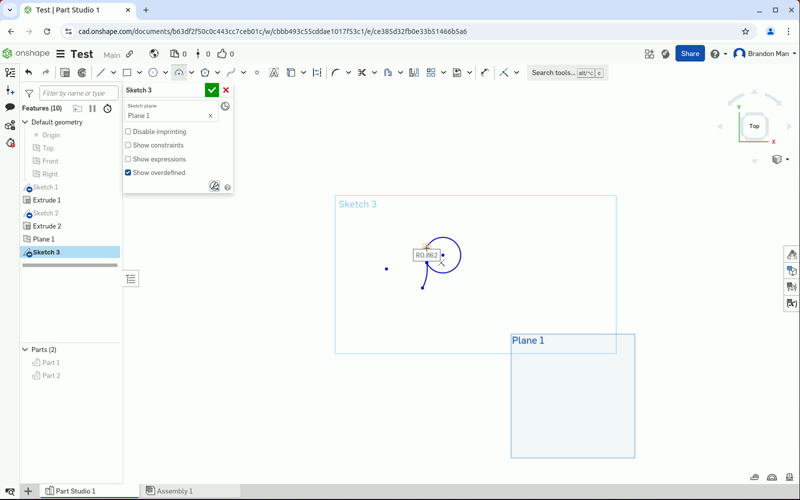
scroll(6)
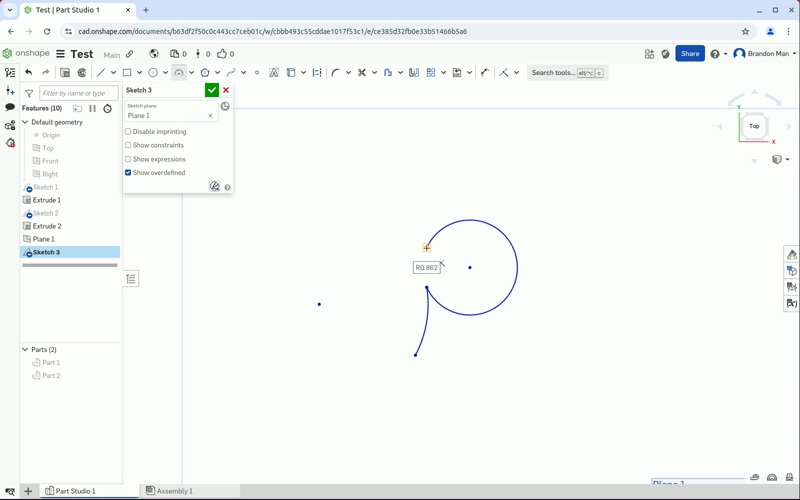
click(426, 247)
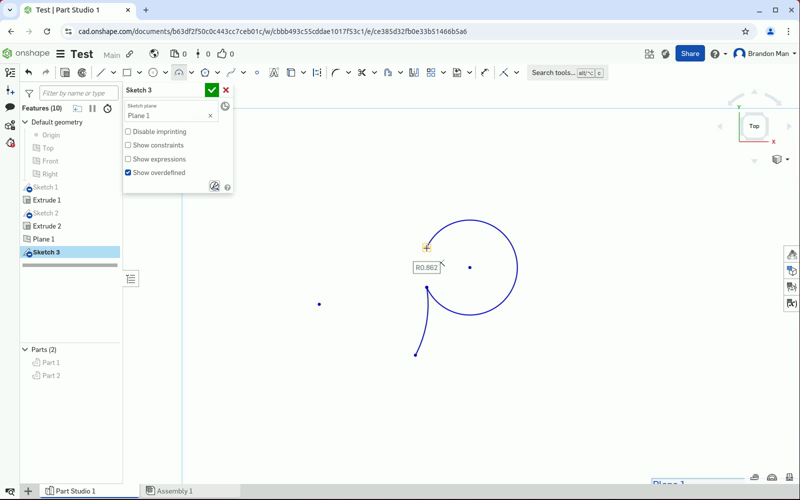
scroll(-6)
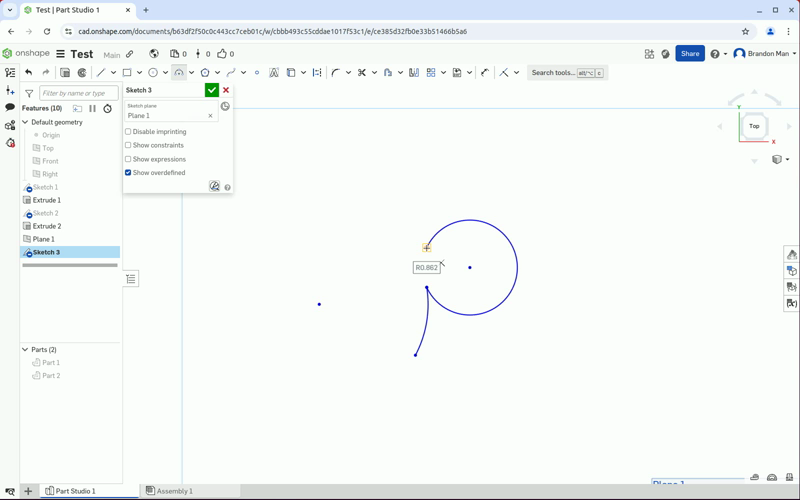
scroll(-6)
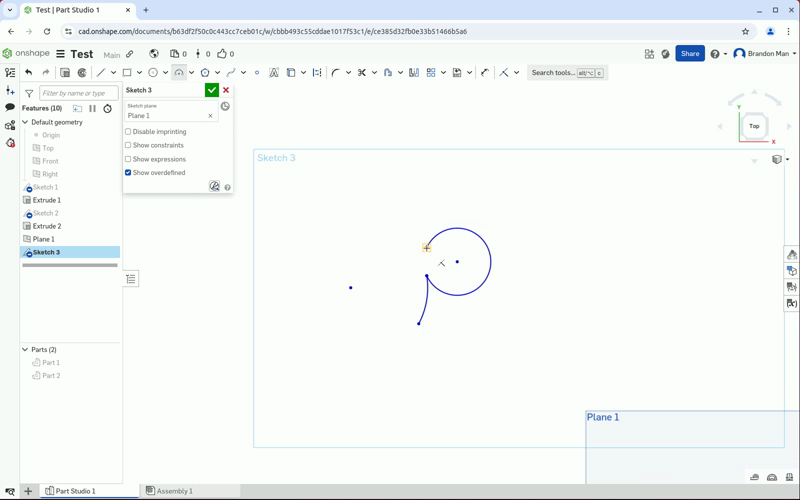
scroll(-6)
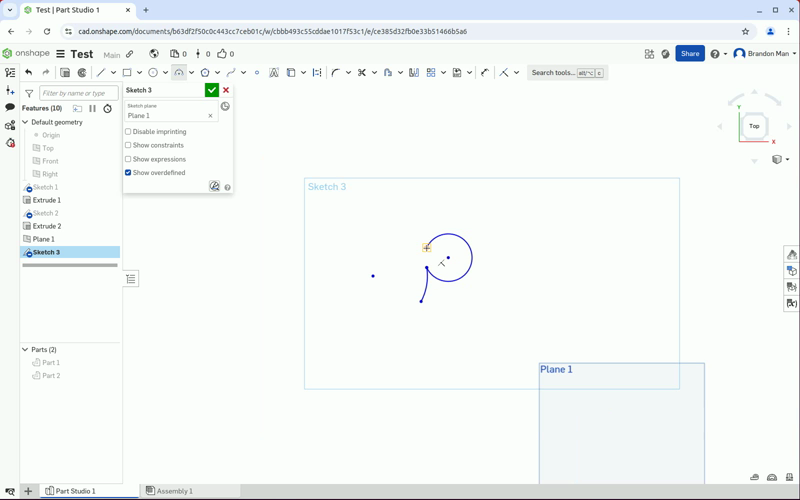
scroll(-6)
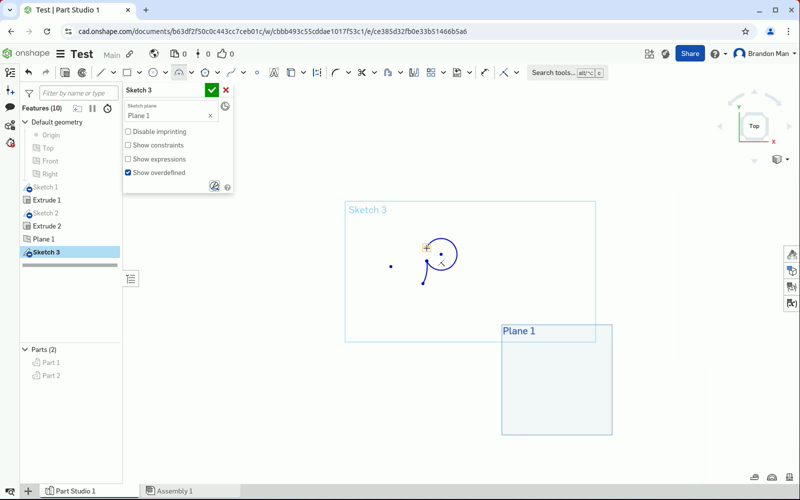
scroll(-6)
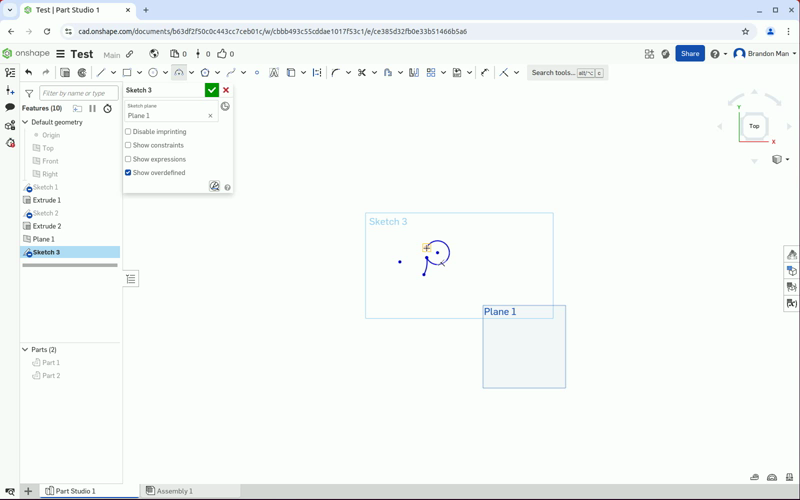
scroll(-6)
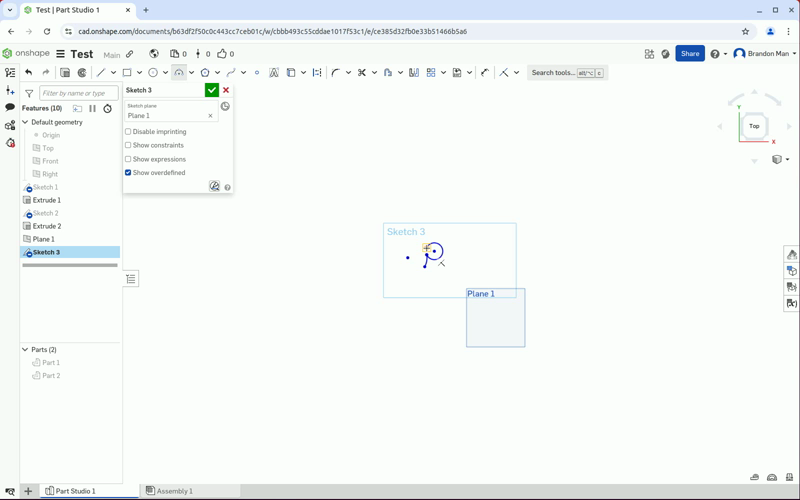
scroll(-6)
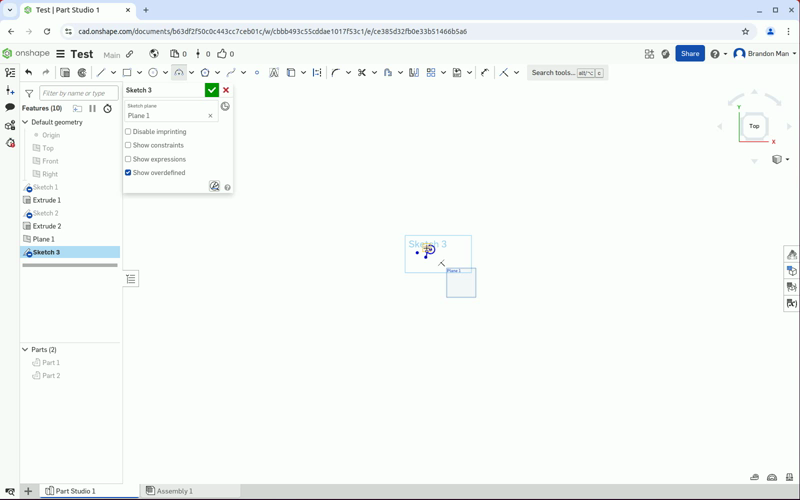
key_down(shift)
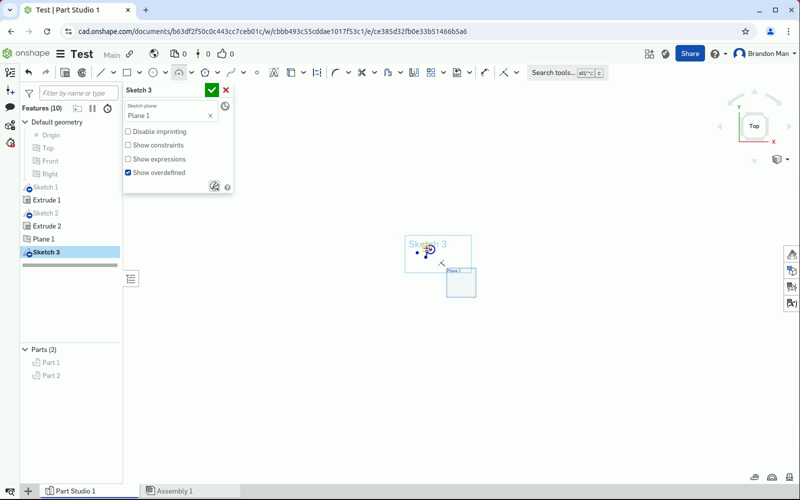
mouse_move(425, 242)
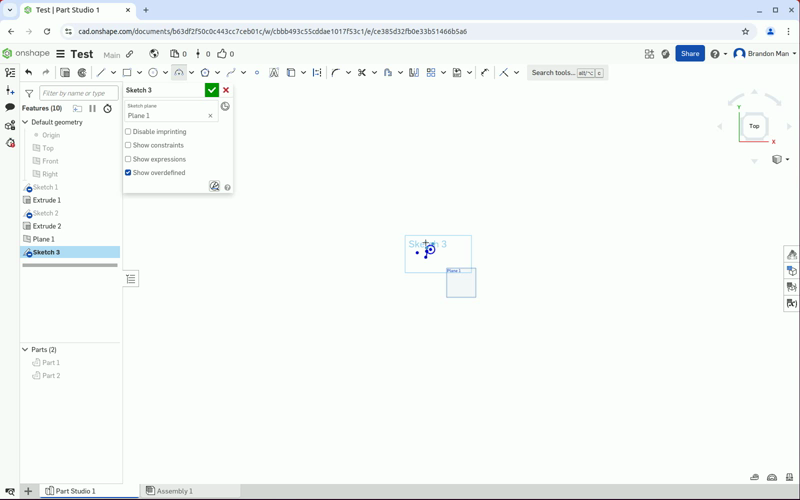
scroll(6)
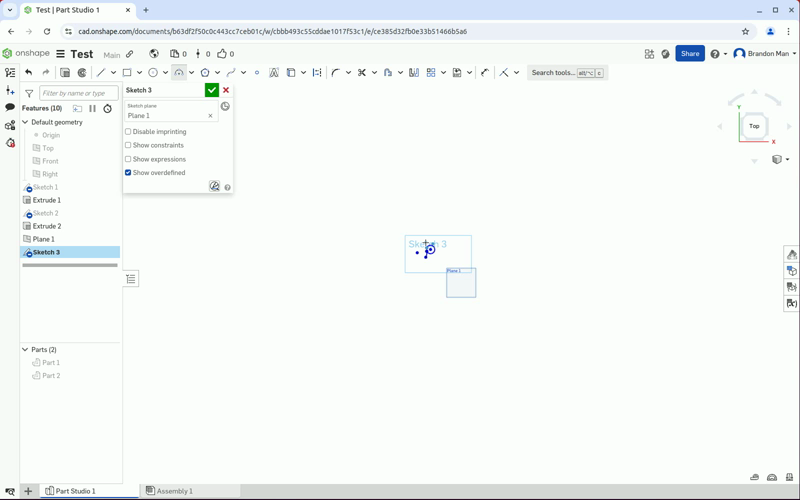
scroll(6)
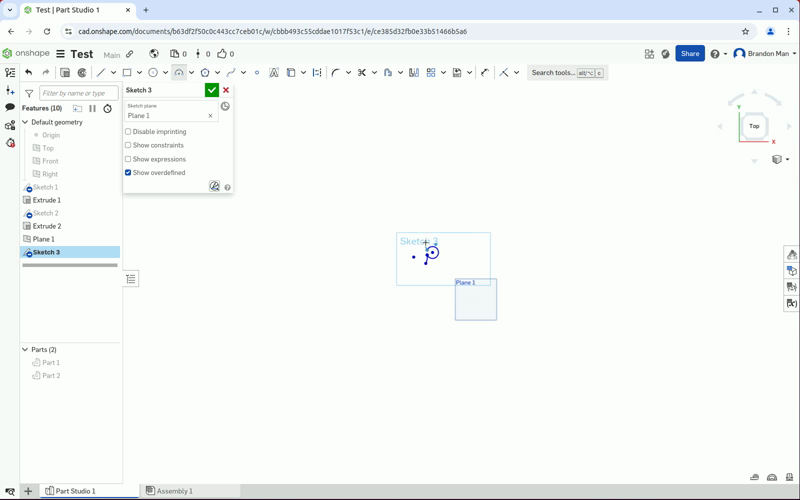
scroll(6)
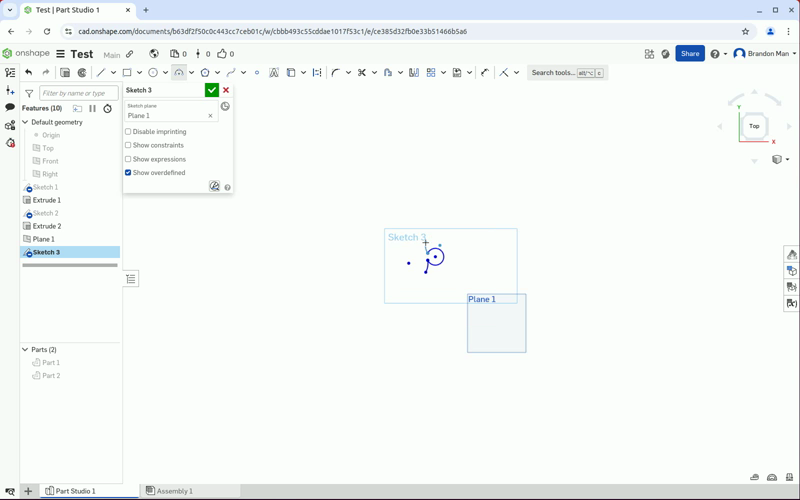
scroll(6)
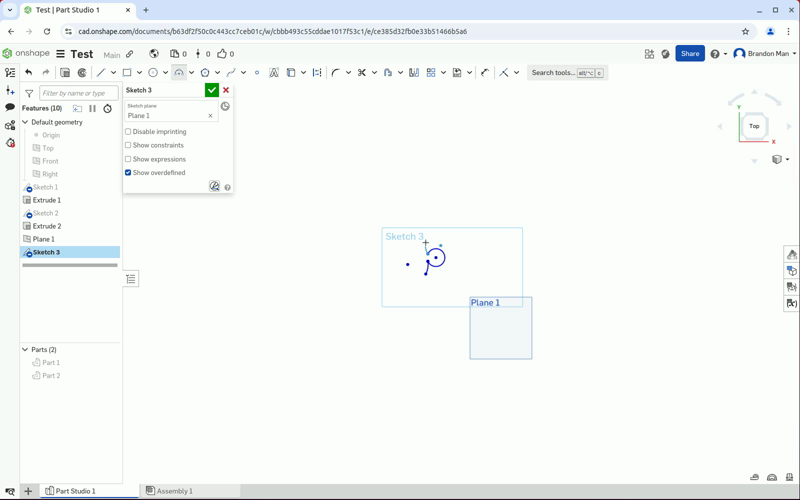
scroll(6)
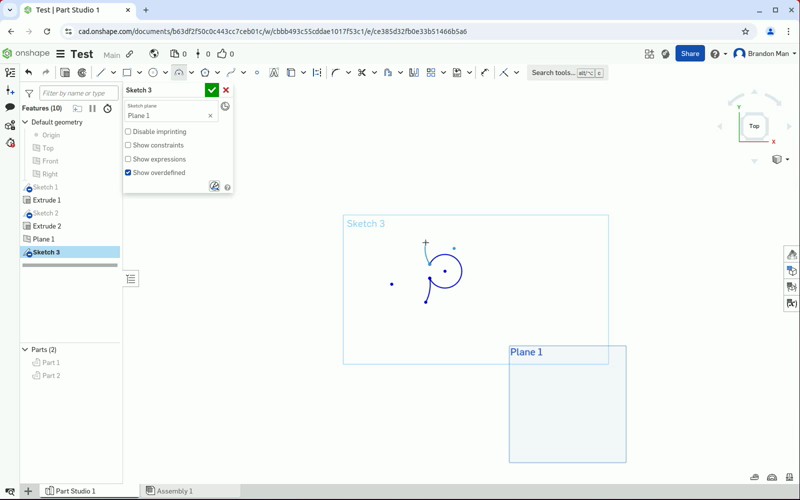
scroll(6)
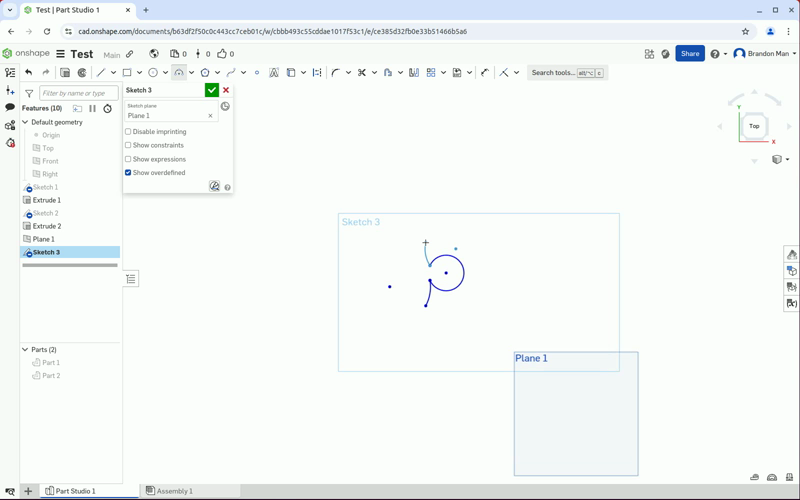
scroll(6)
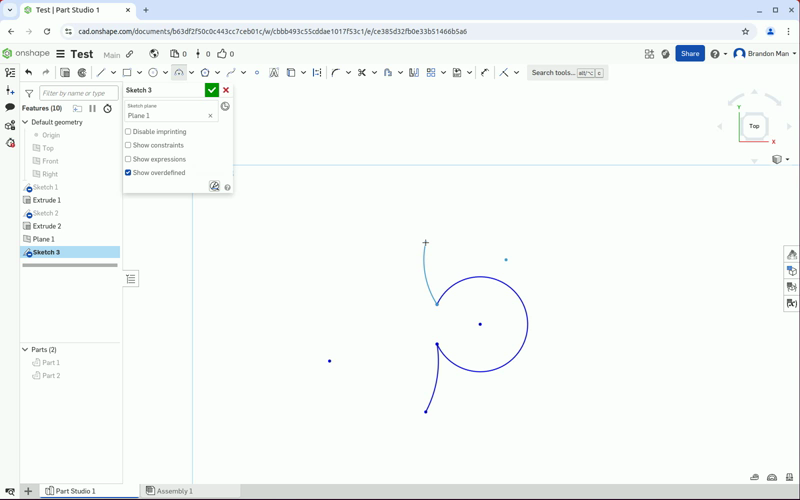
click(425, 242)
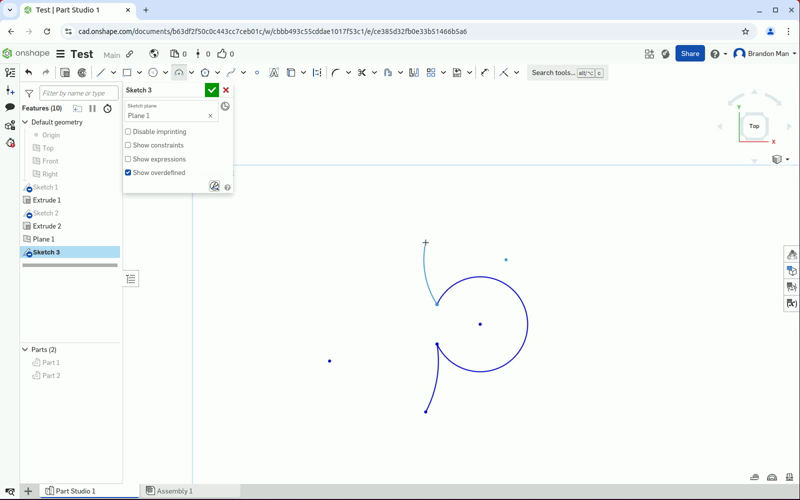
scroll(-6)
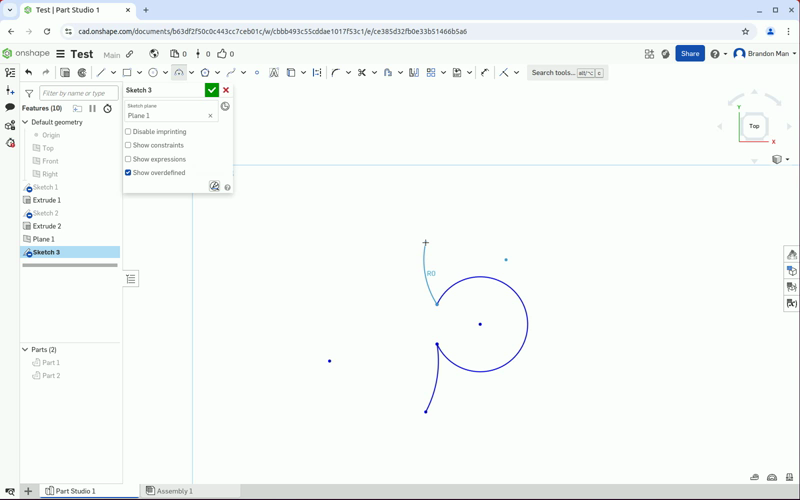
scroll(-6)
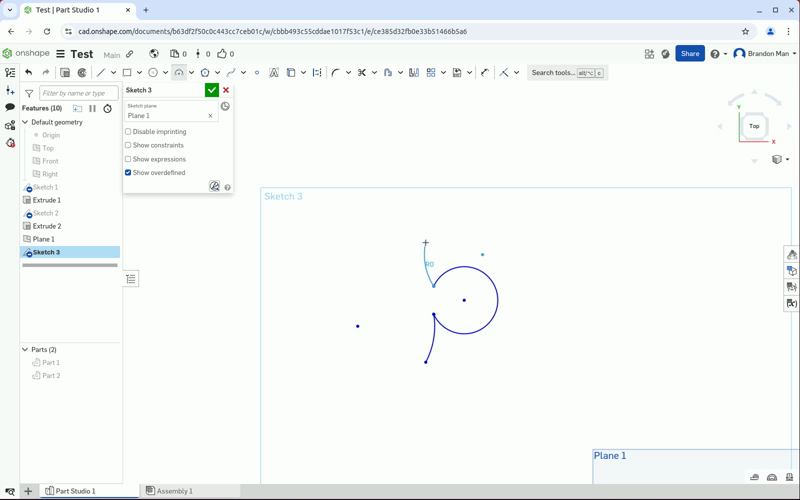
scroll(-6)
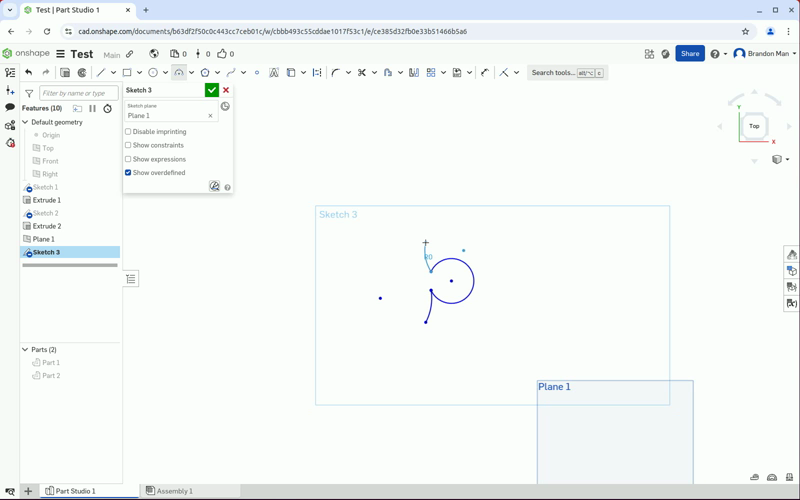
scroll(-6)
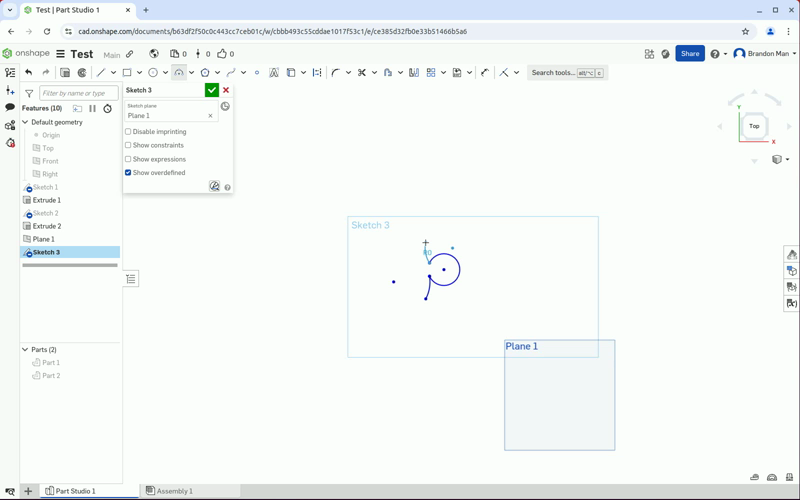
scroll(-6)
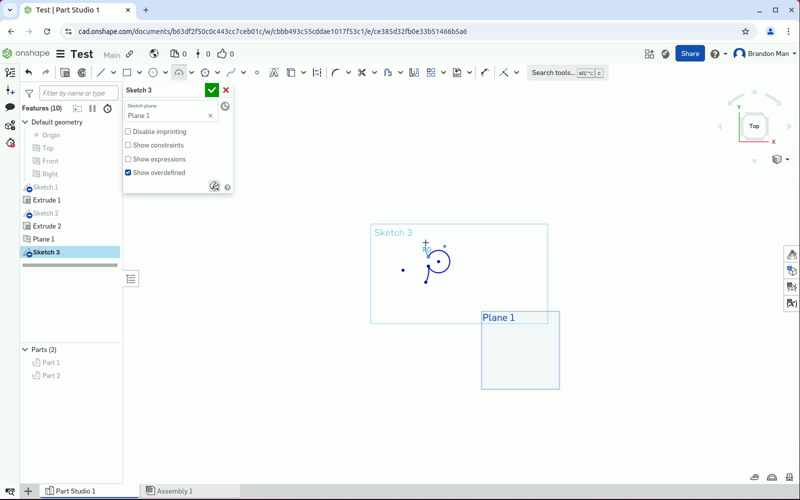
scroll(-6)
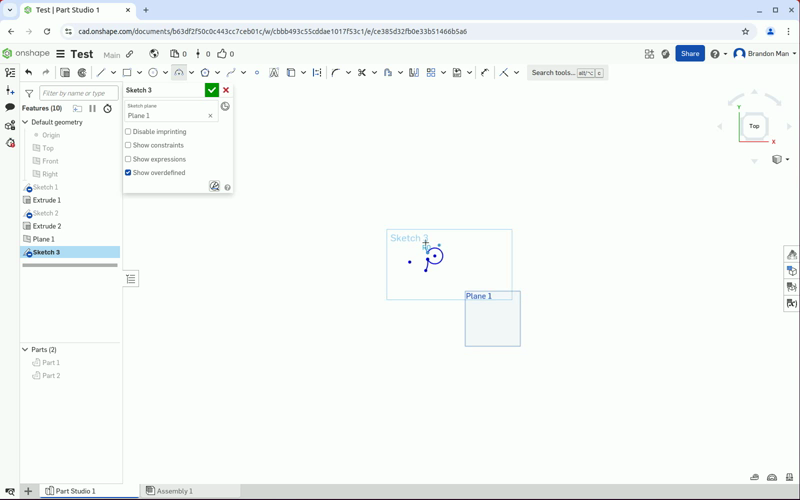
scroll(-6)
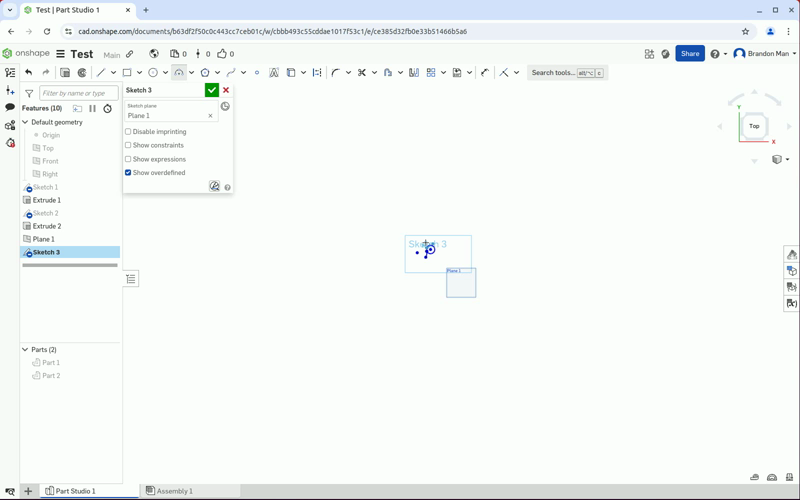
mouse_move(426, 244)
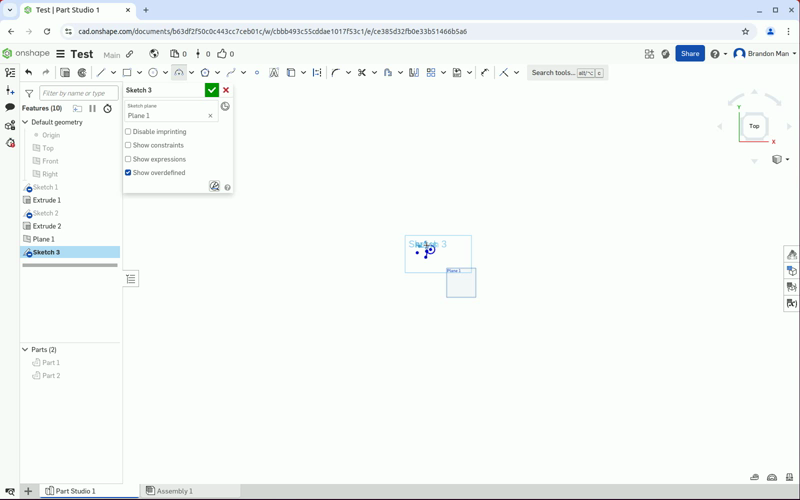
scroll(6)
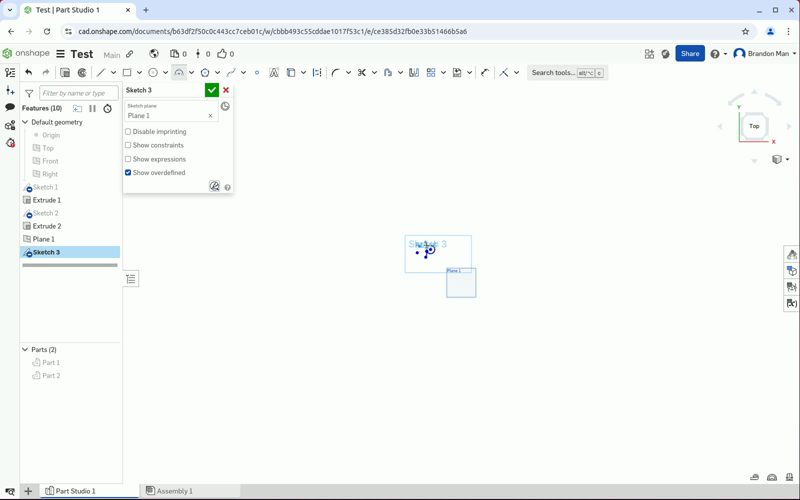
scroll(6)
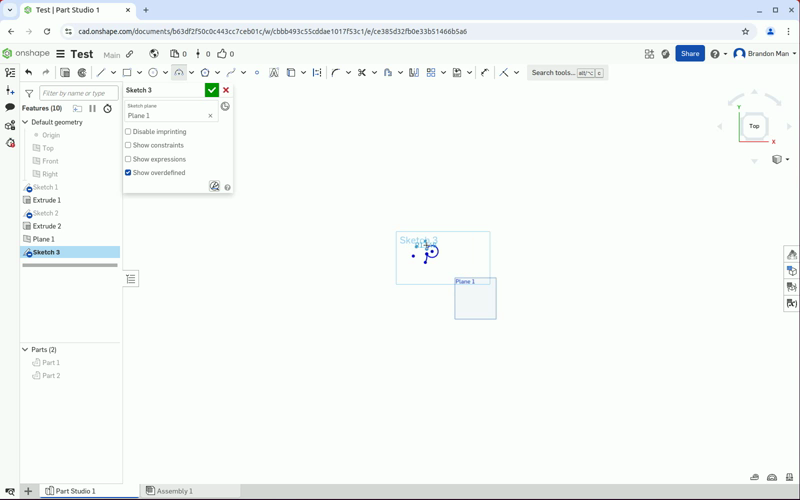
scroll(6)
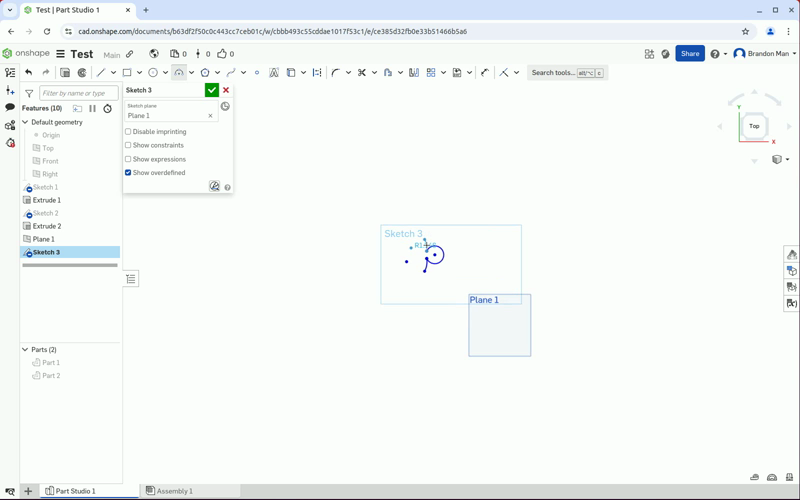
scroll(6)
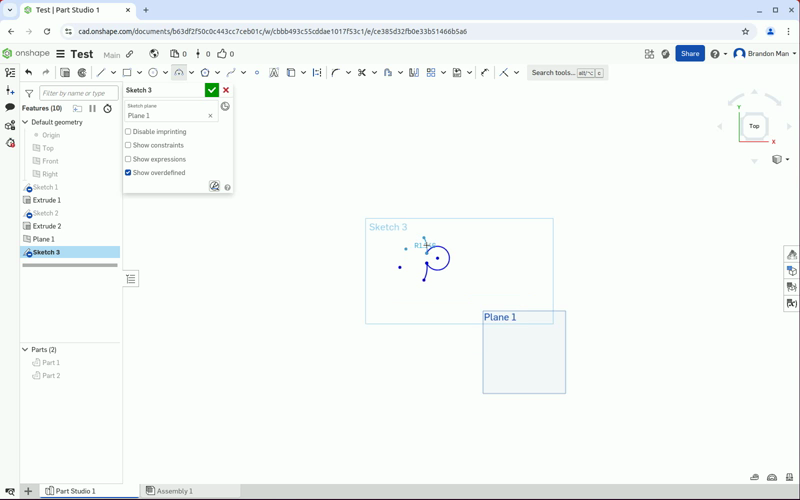
scroll(6)
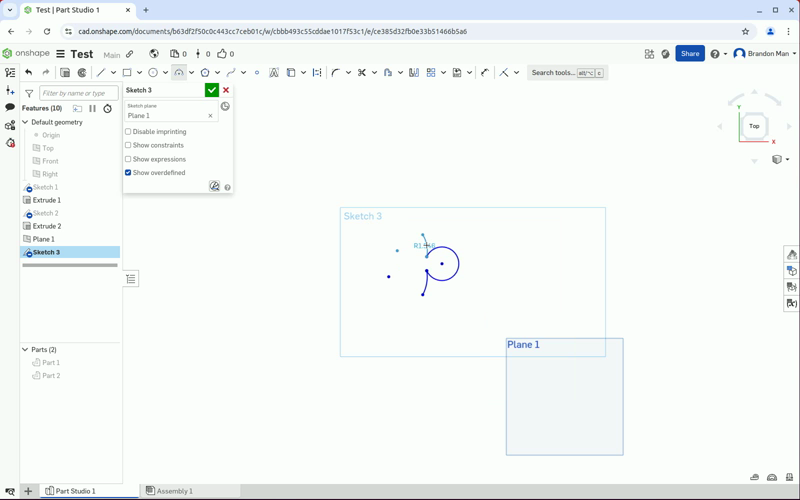
scroll(6)
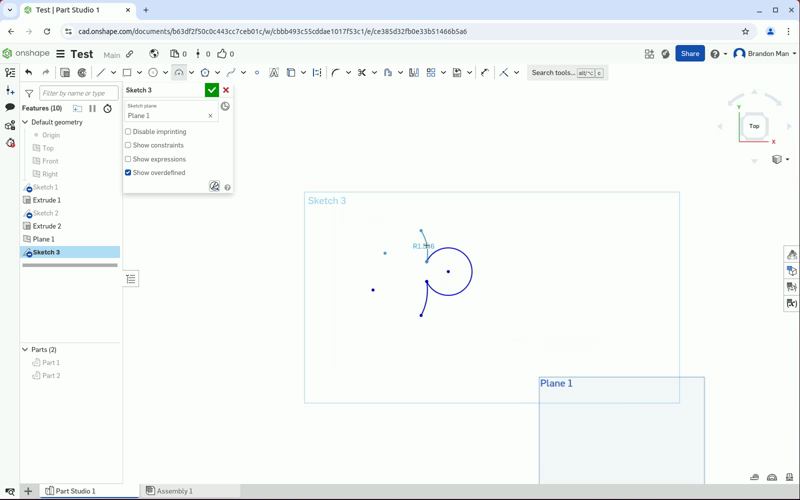
scroll(6)
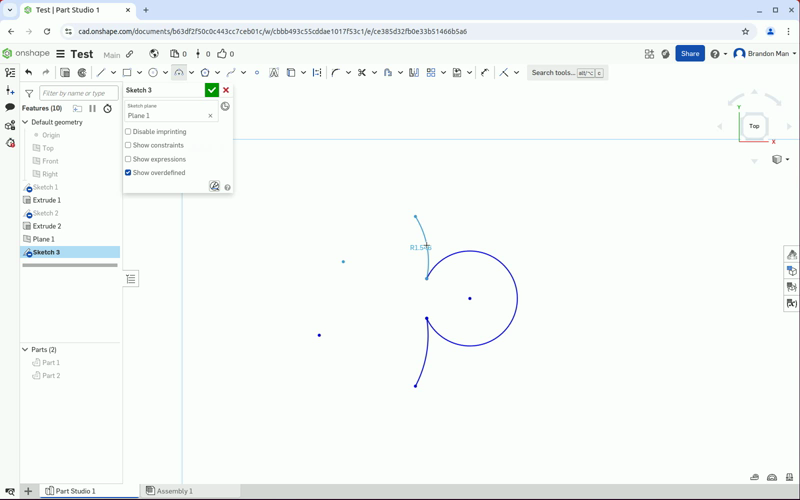
click(426, 244)
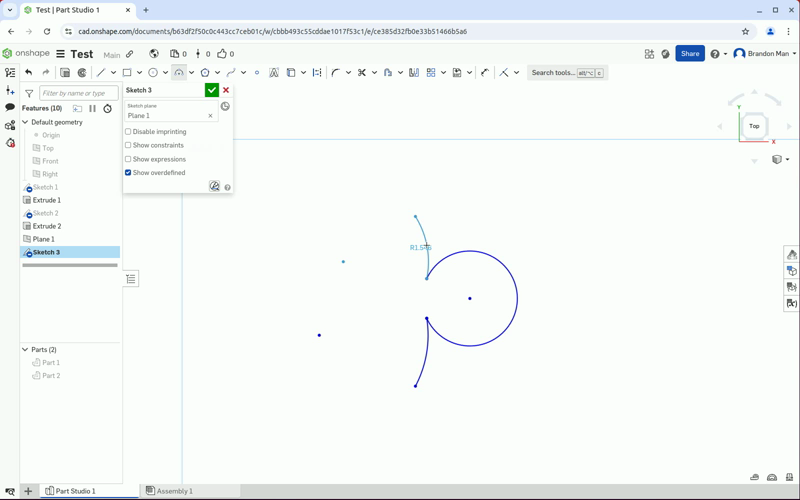
scroll(-6)
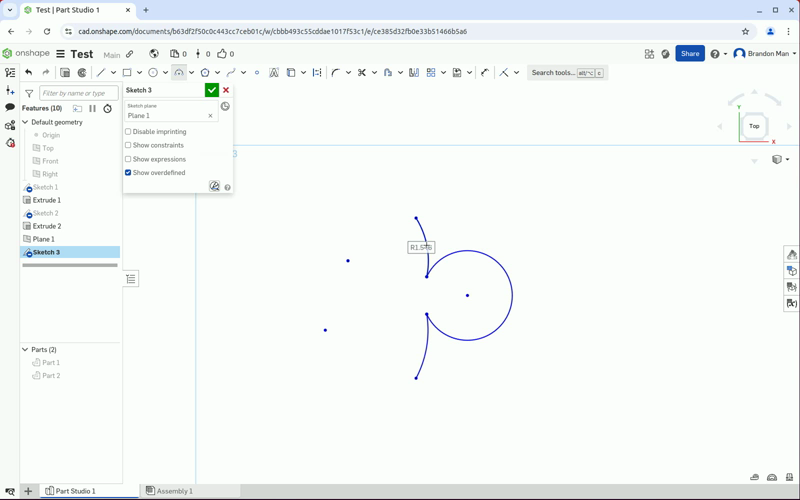
scroll(-6)
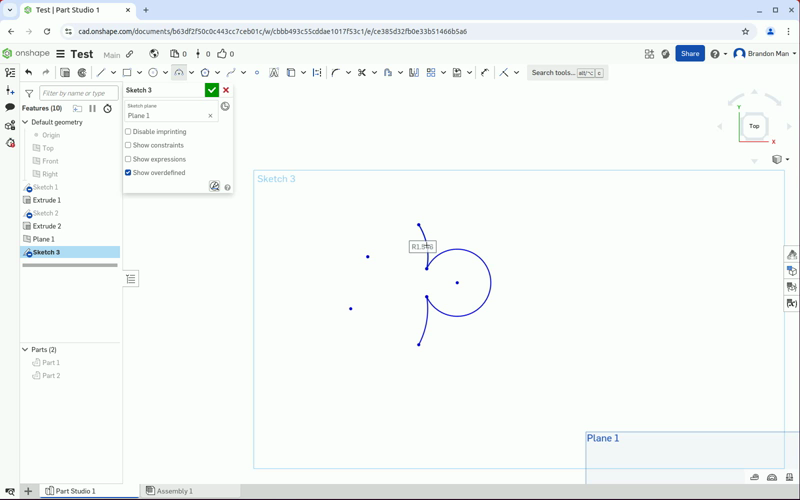
scroll(-6)
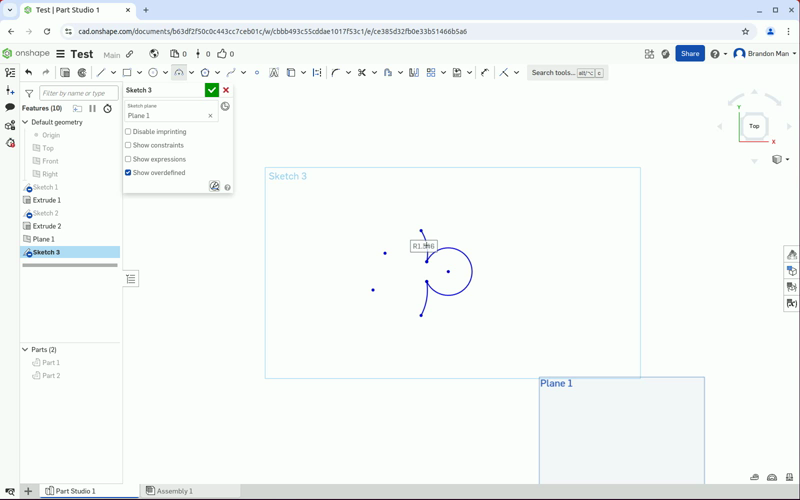
scroll(-6)
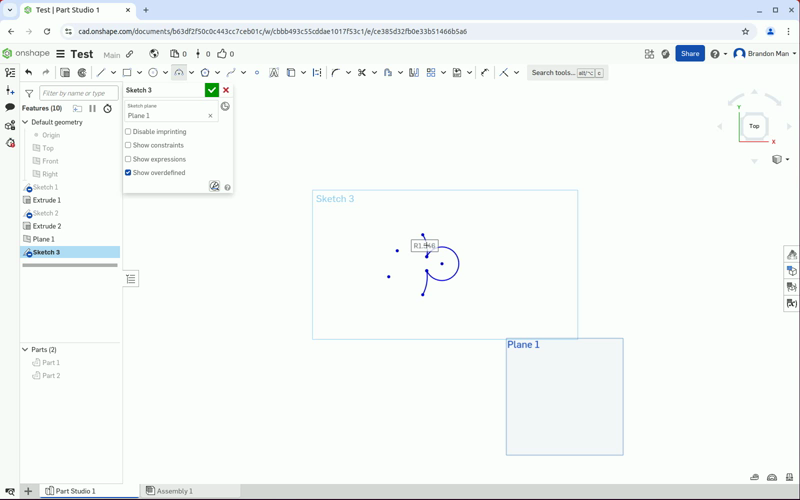
scroll(-6)
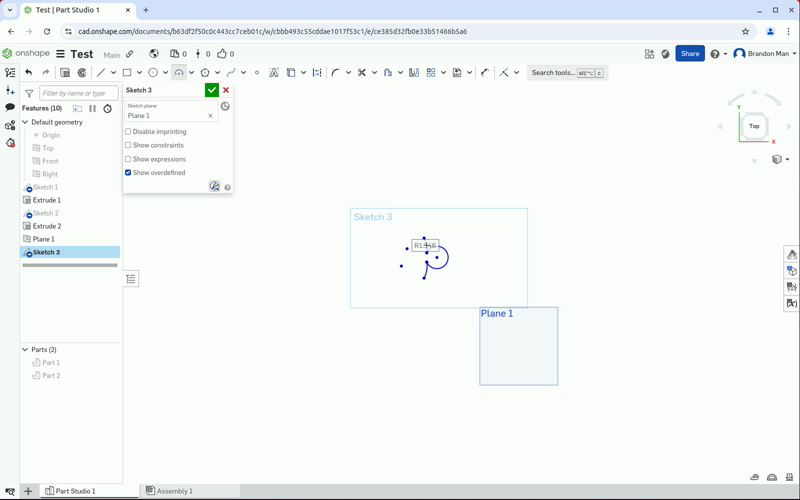
scroll(-6)
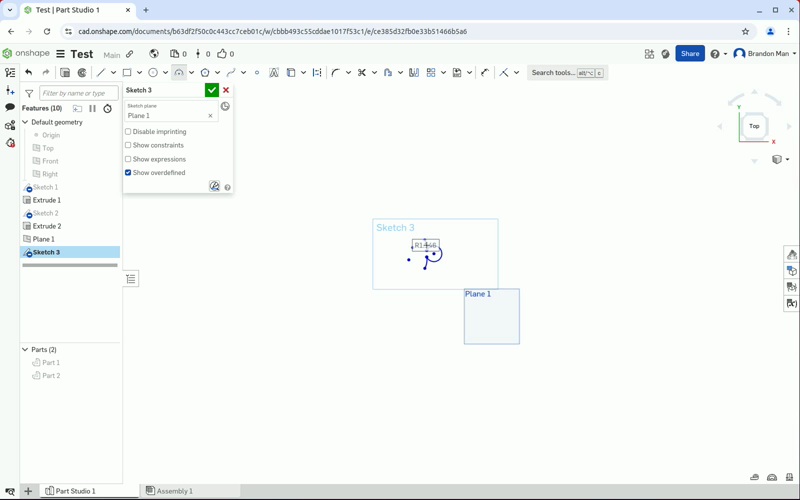
scroll(-6)
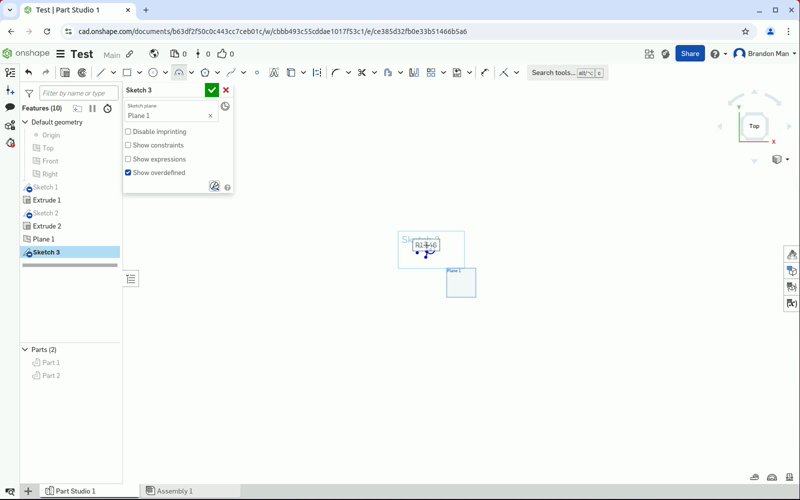
key_up(shift)
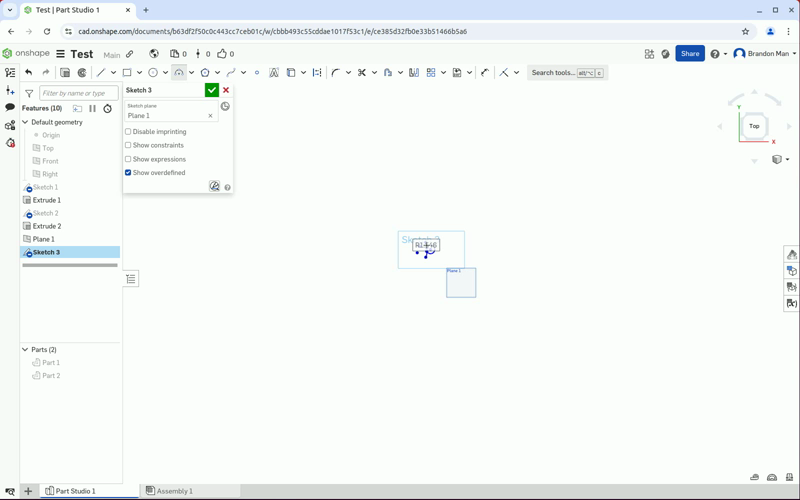
mouse_move(425, 242)
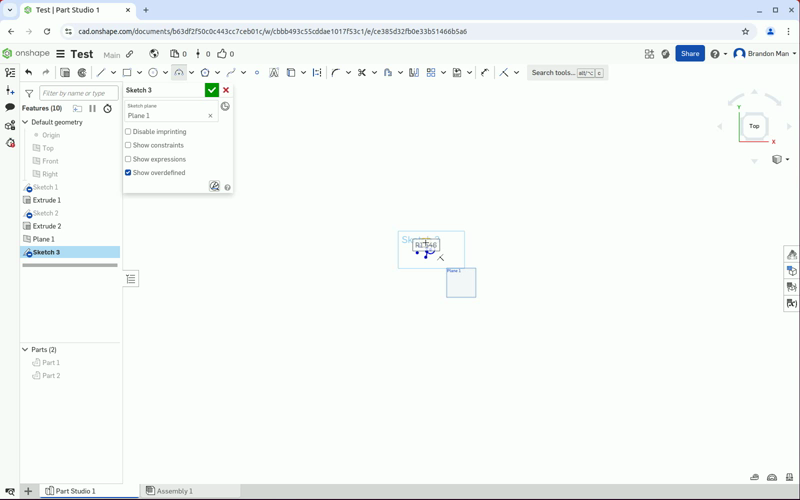
scroll(6)
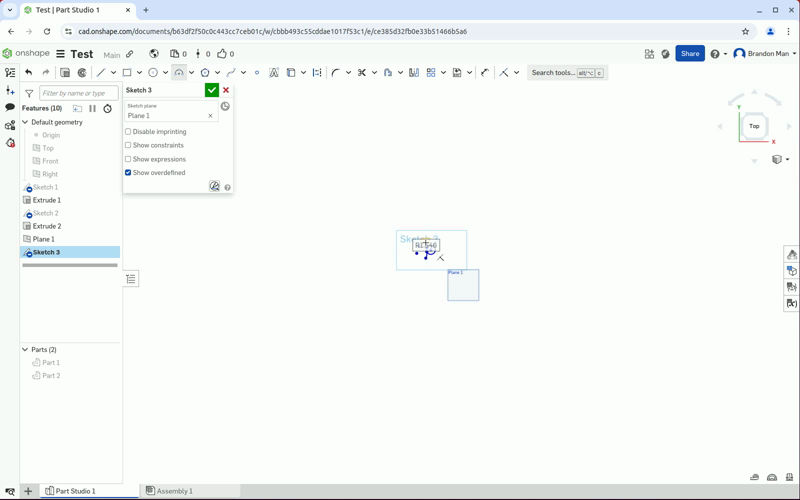
scroll(6)
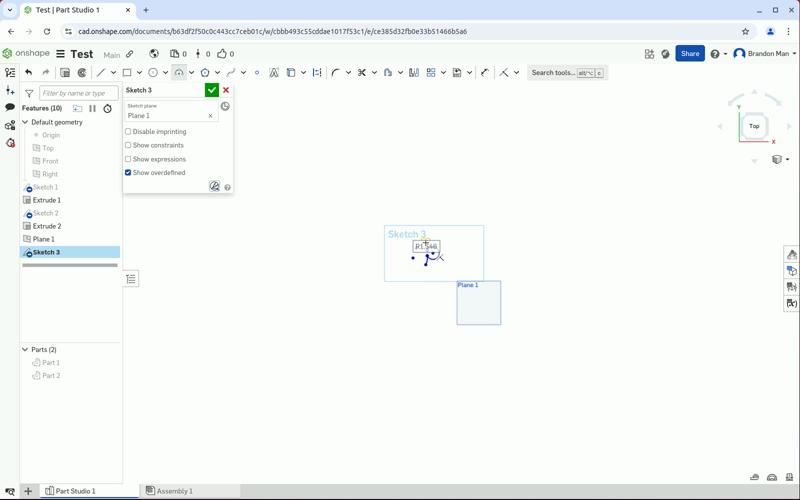
scroll(6)
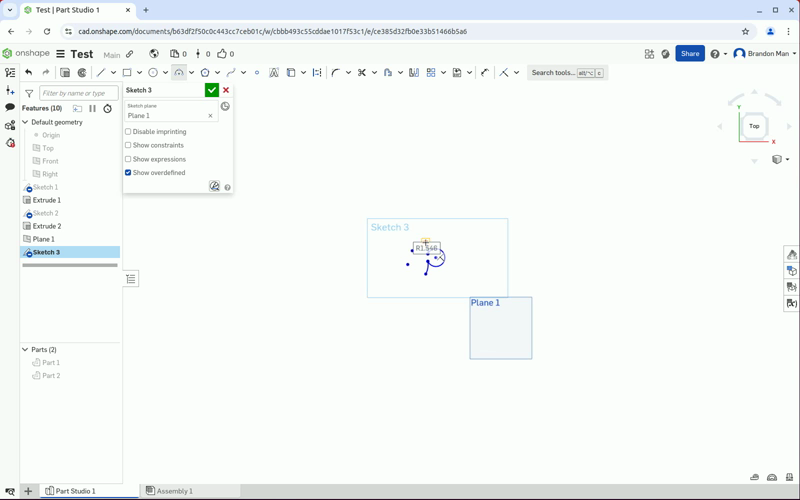
scroll(6)
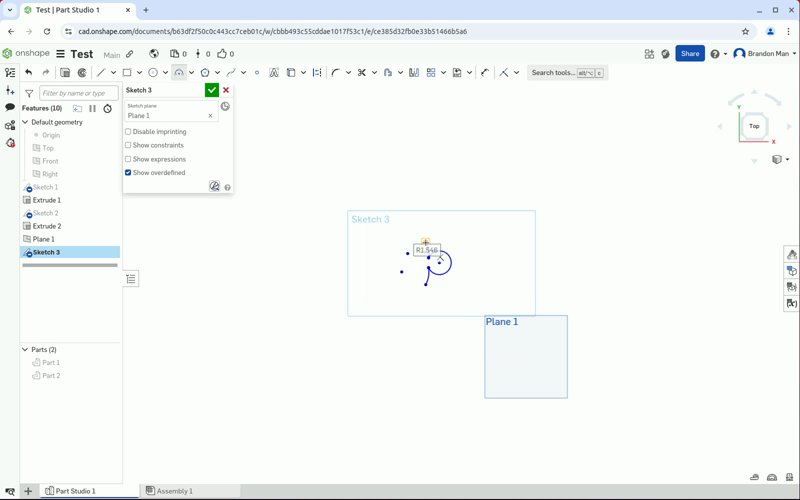
scroll(6)
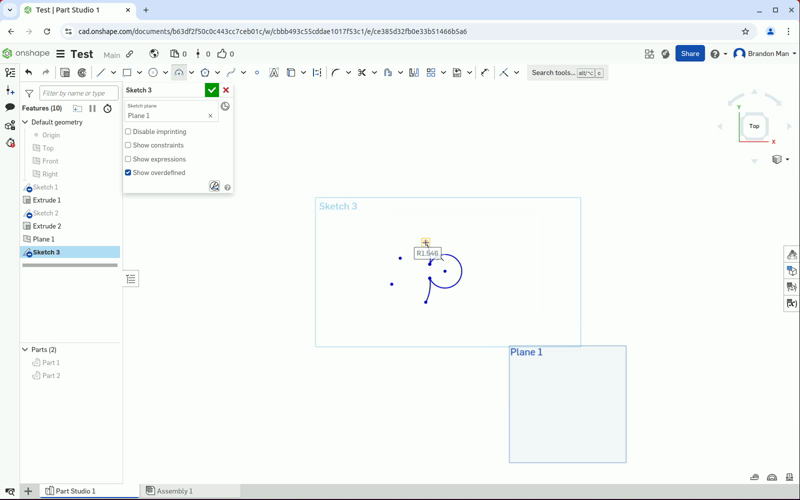
scroll(6)
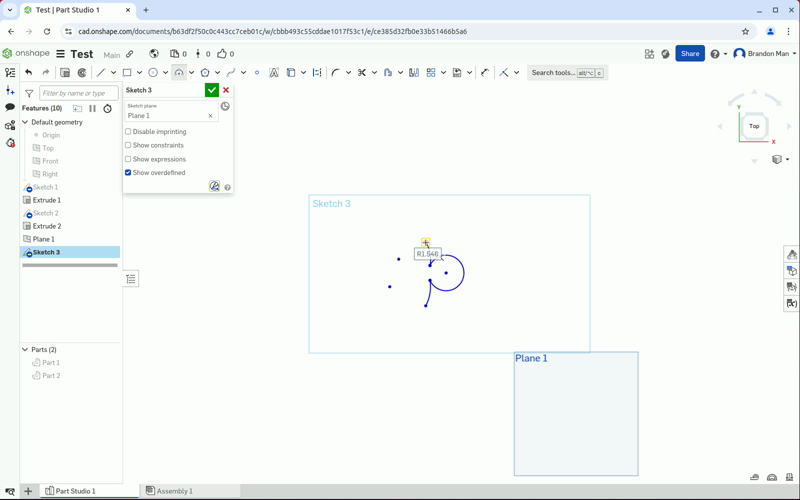
scroll(6)
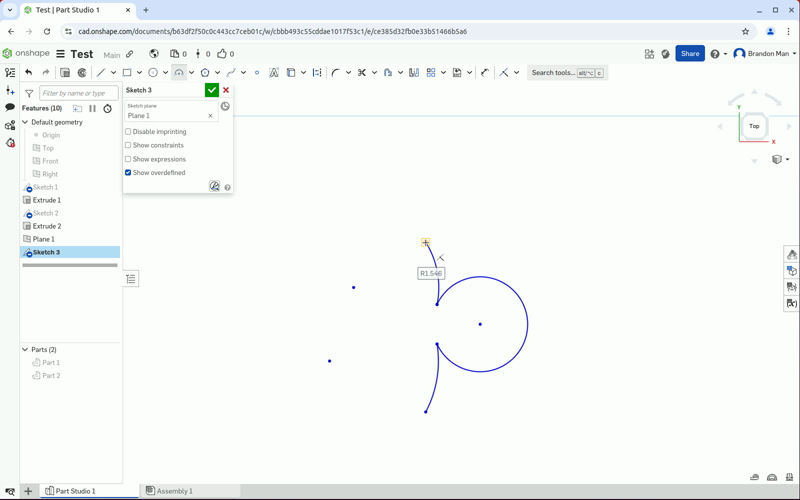
click(425, 242)
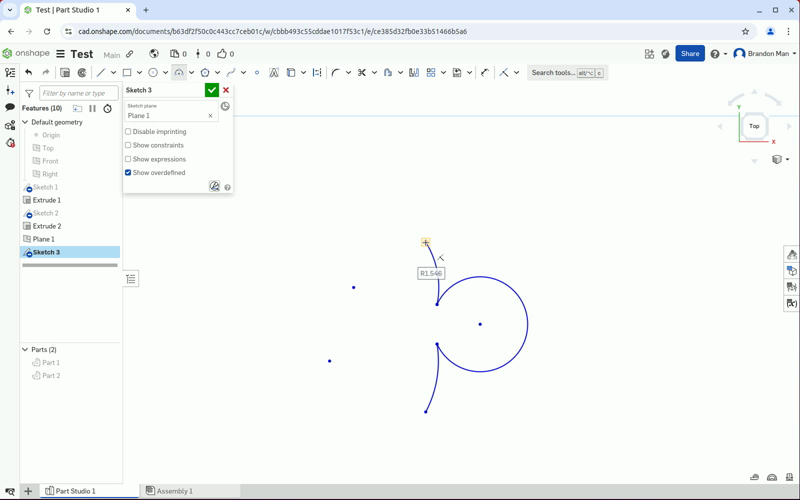
scroll(-6)
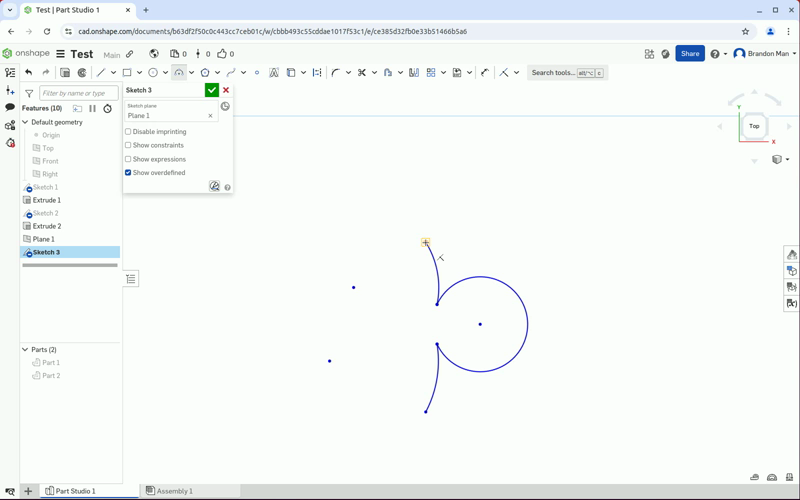
scroll(-6)
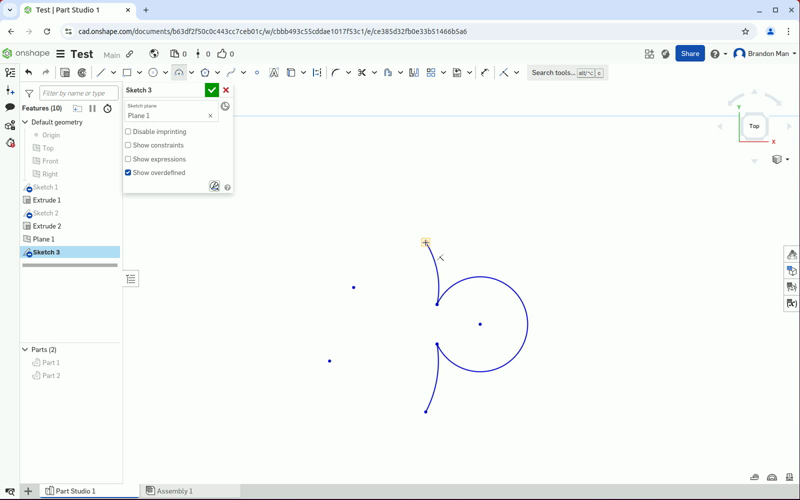
scroll(-6)
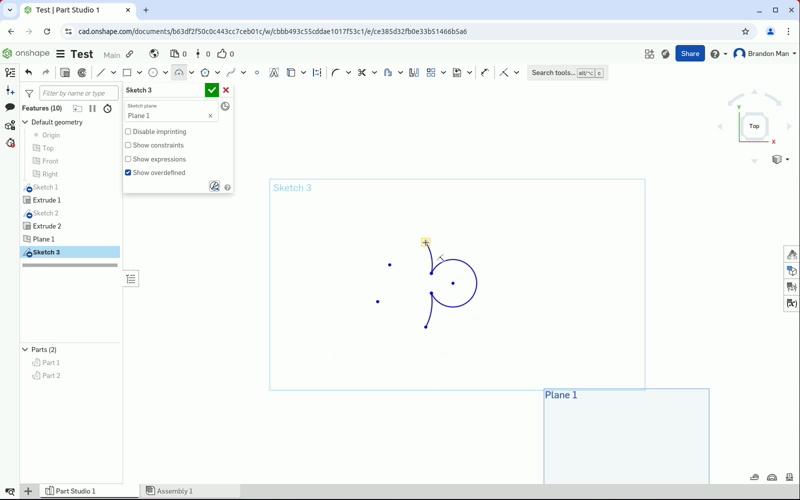
scroll(-6)
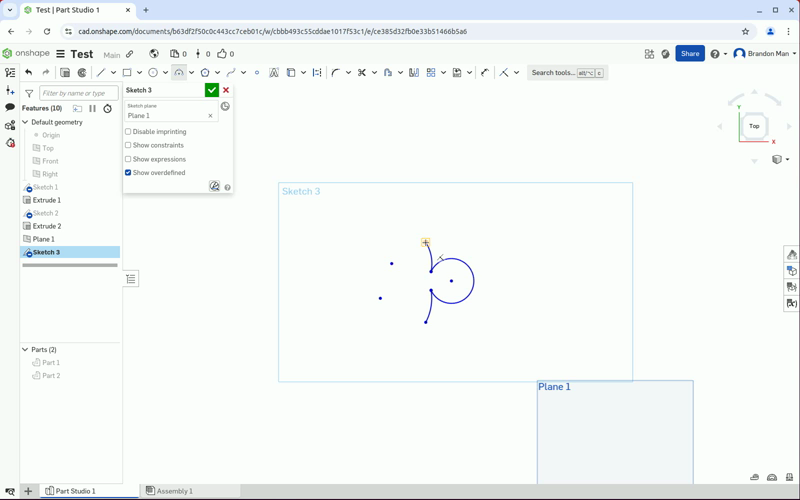
scroll(-6)
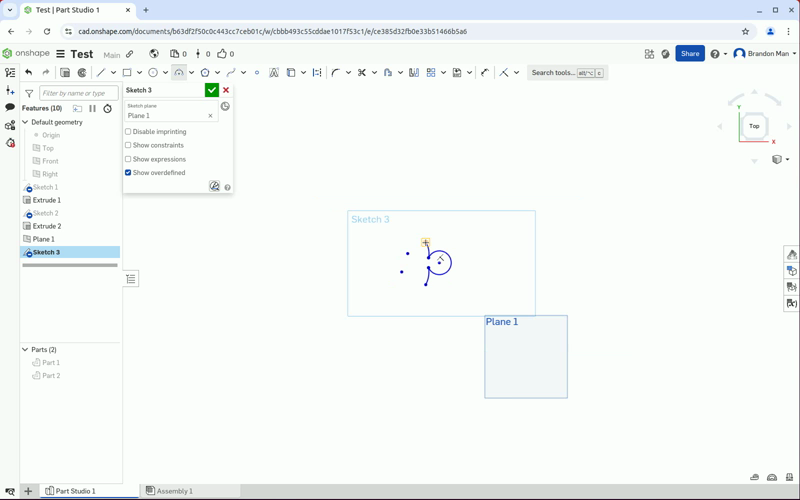
scroll(-6)
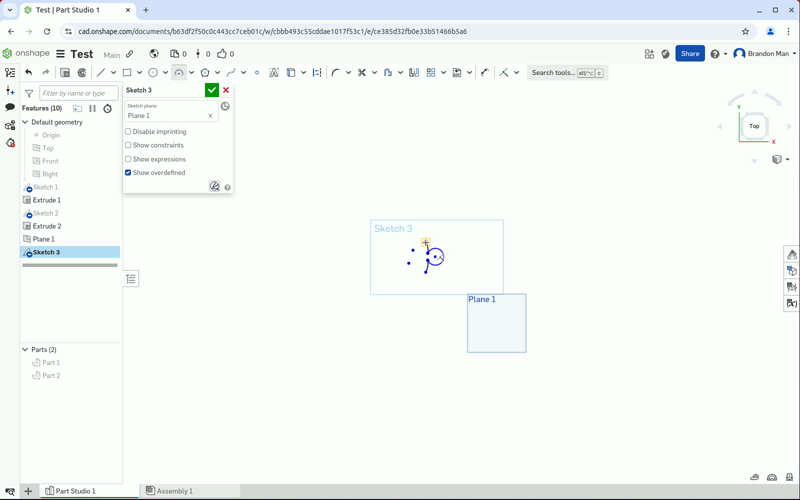
scroll(-6)
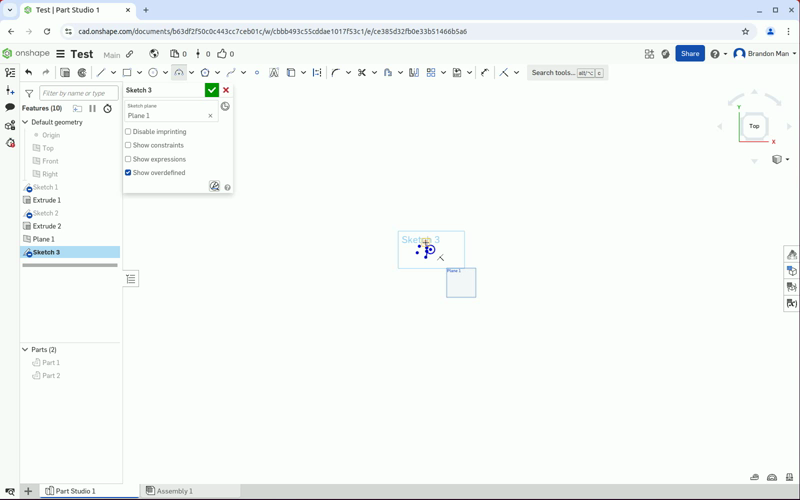
mouse_move(425, 257)
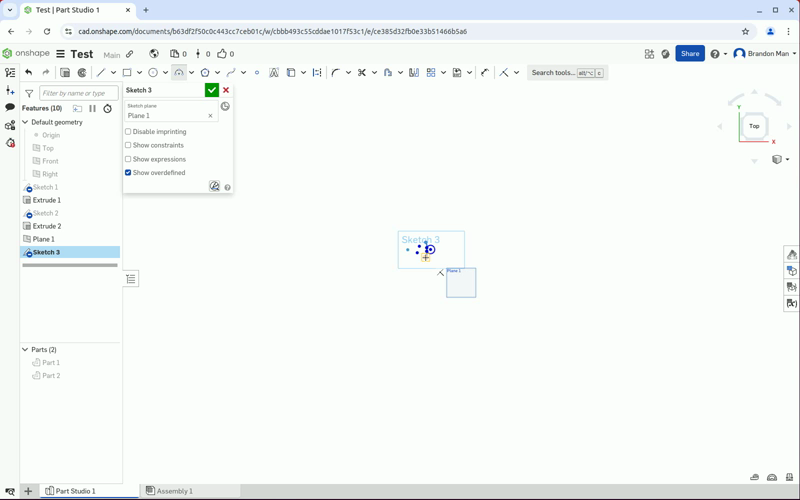
scroll(6)
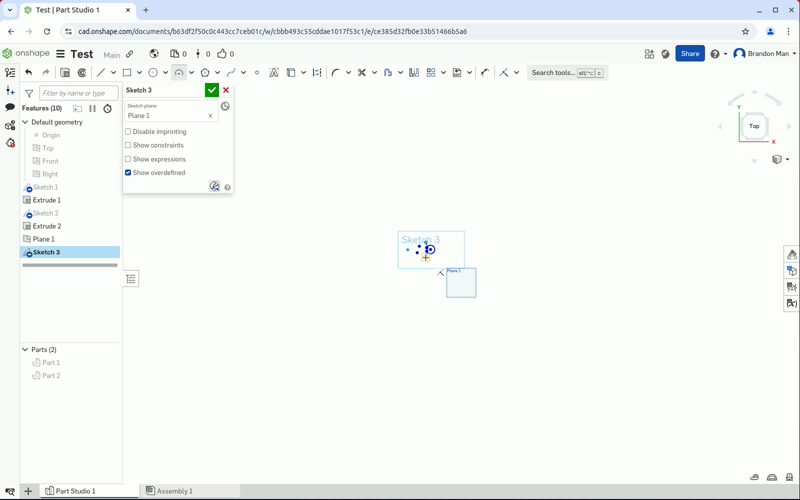
scroll(6)
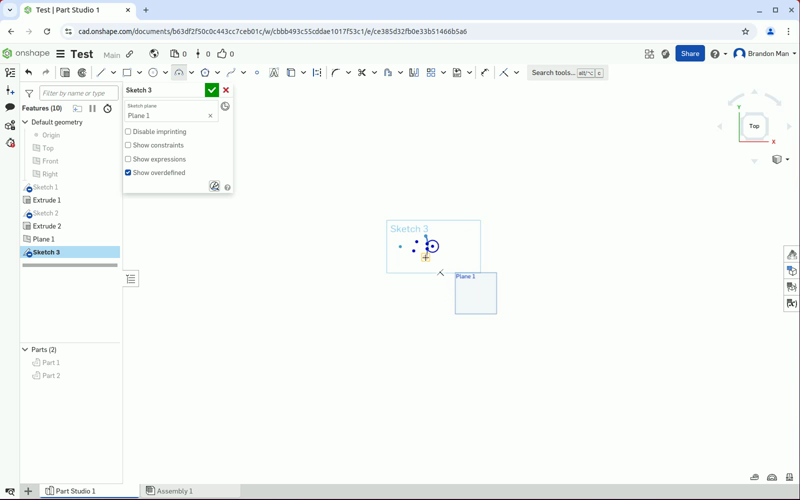
scroll(6)
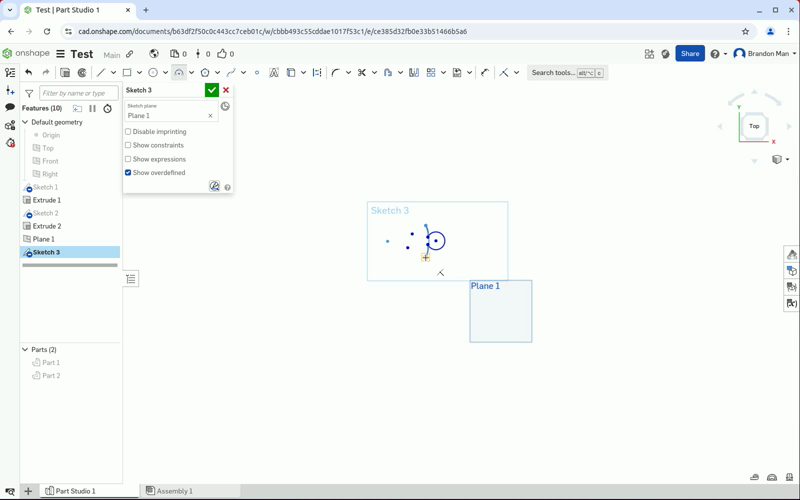
scroll(6)
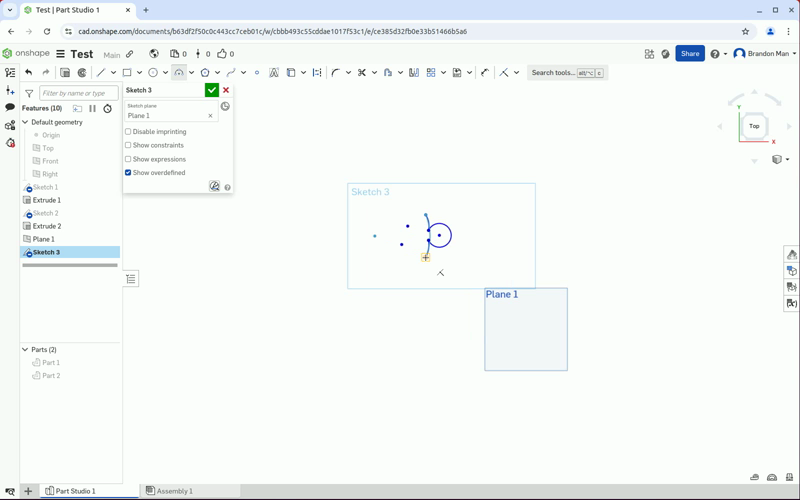
scroll(6)
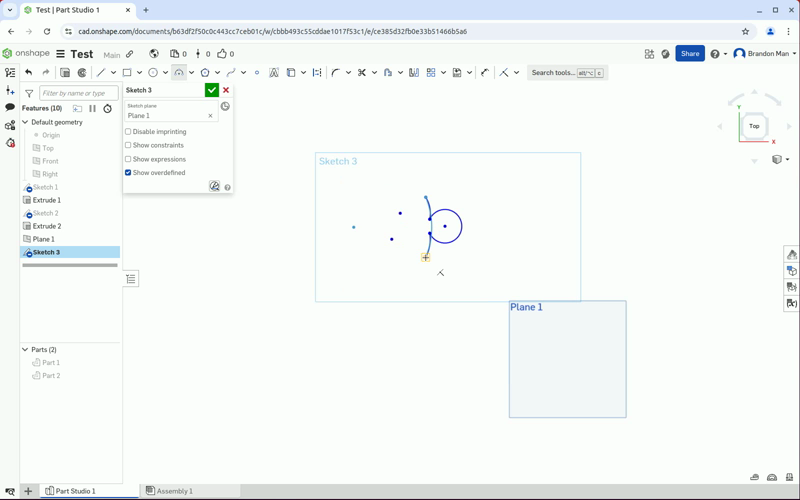
scroll(6)
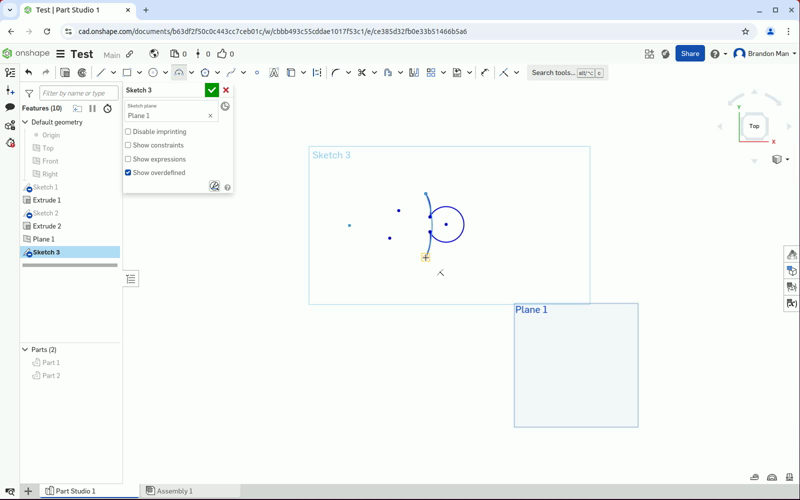
scroll(6)
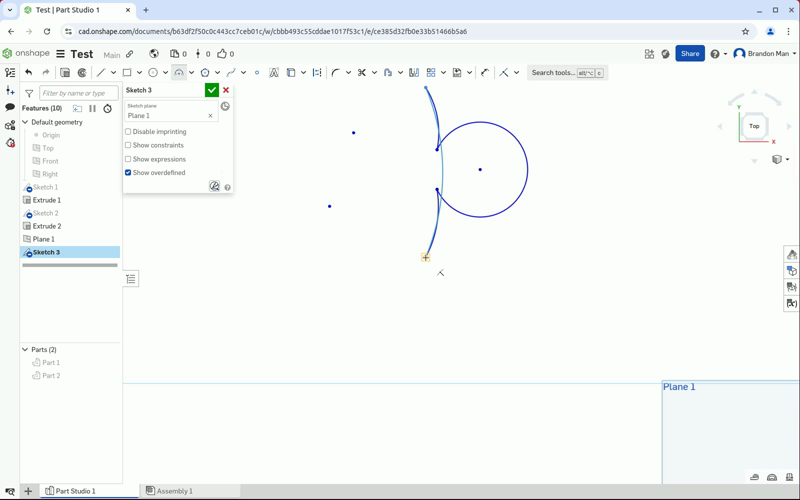
click(425, 257)
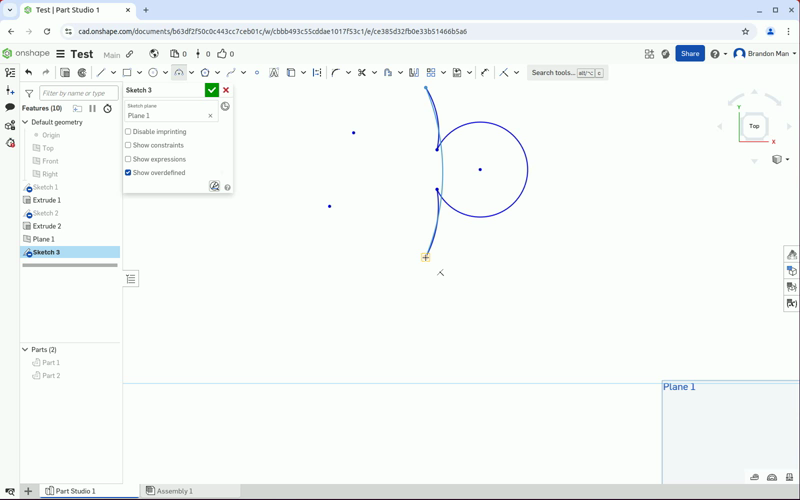
scroll(-6)
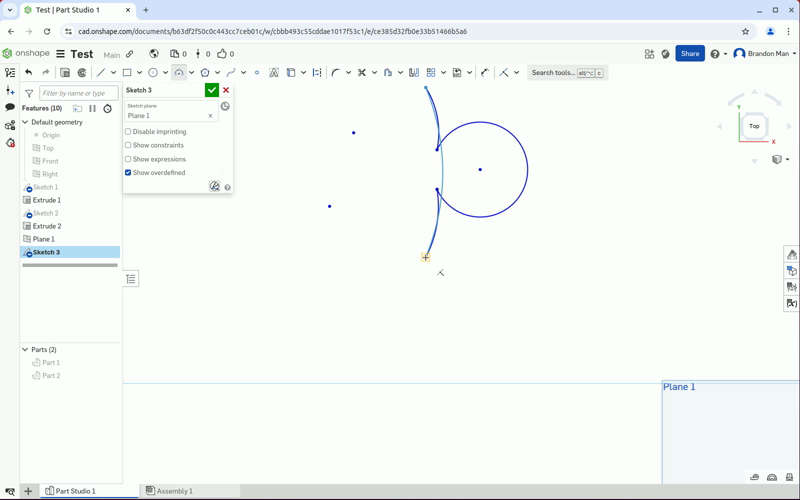
scroll(-6)
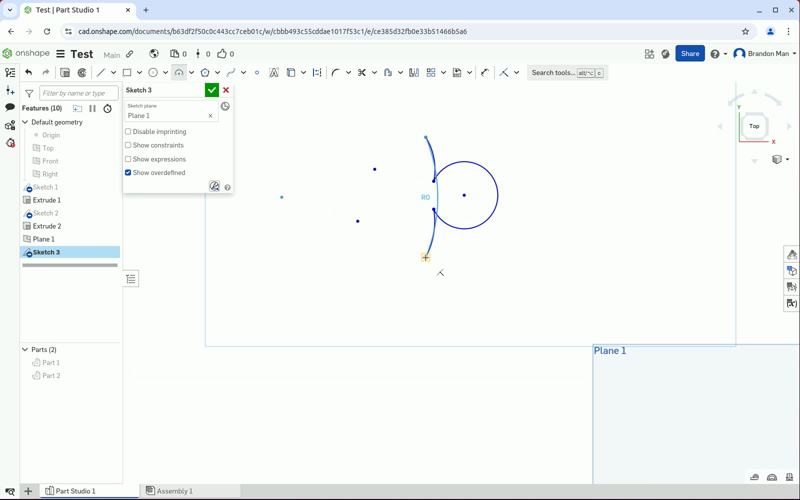
scroll(-6)
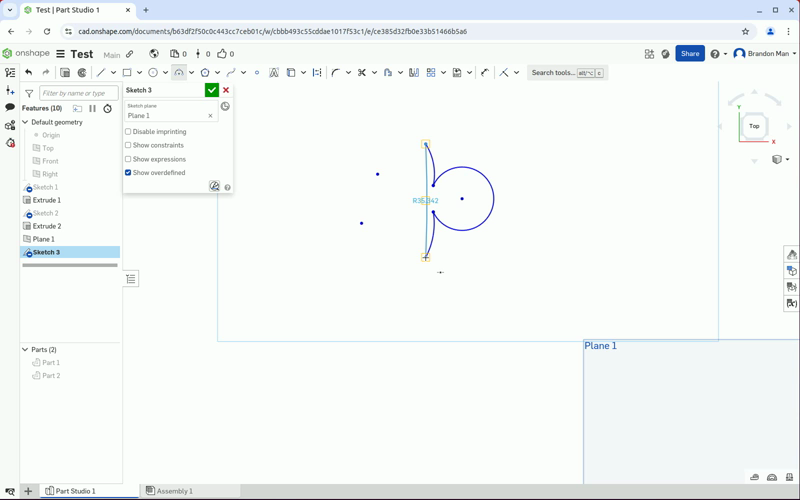
scroll(-6)
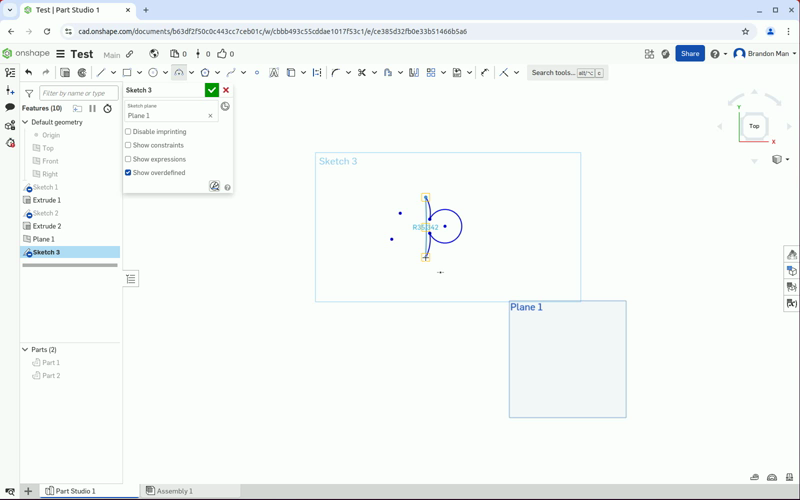
scroll(-6)
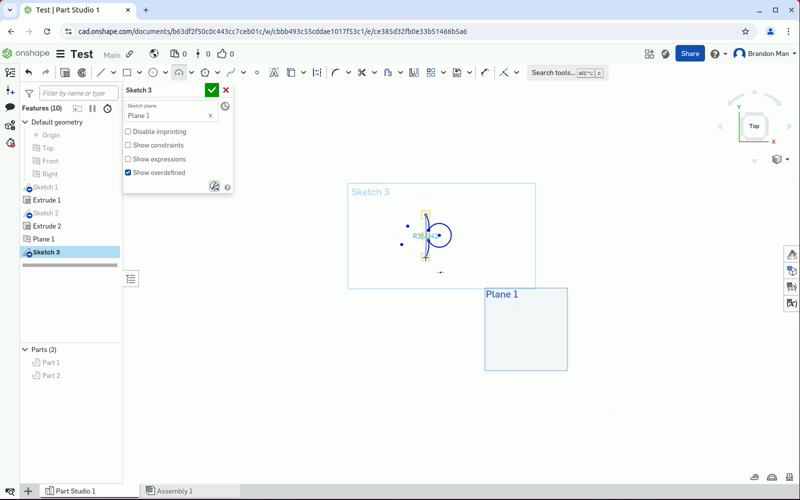
scroll(-6)
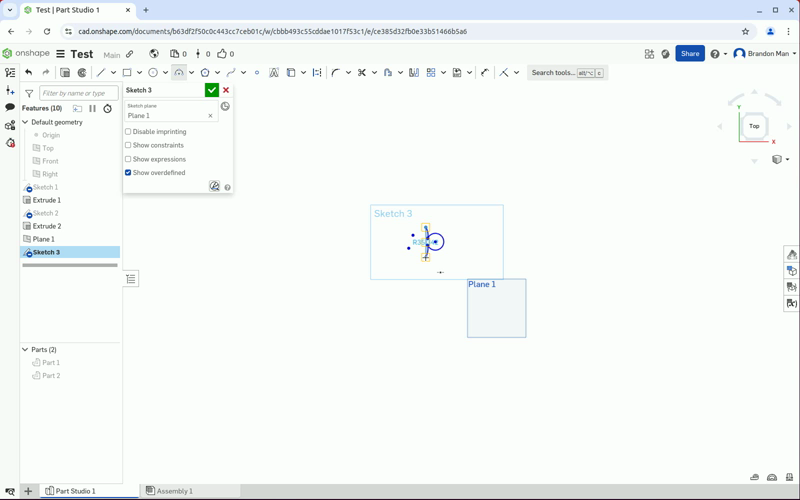
scroll(-6)
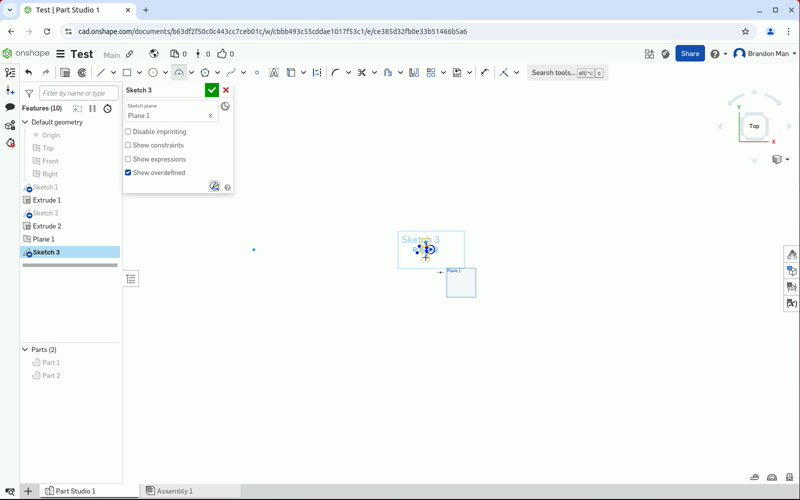
key_down(shift)
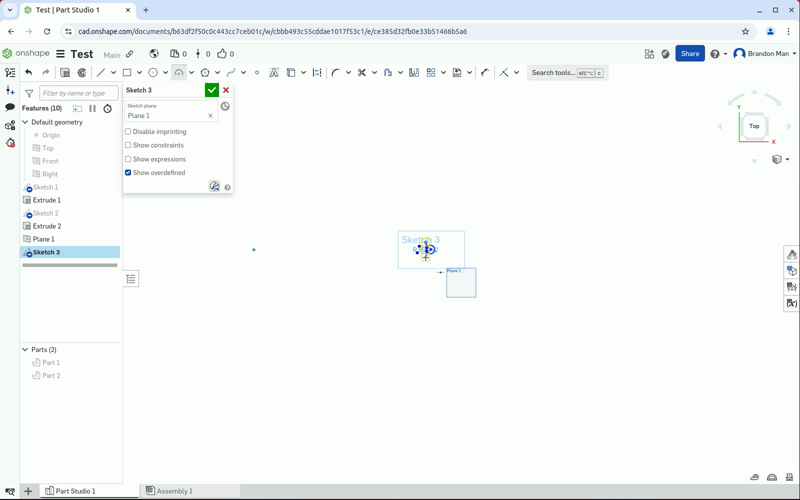
mouse_move(421, 249)
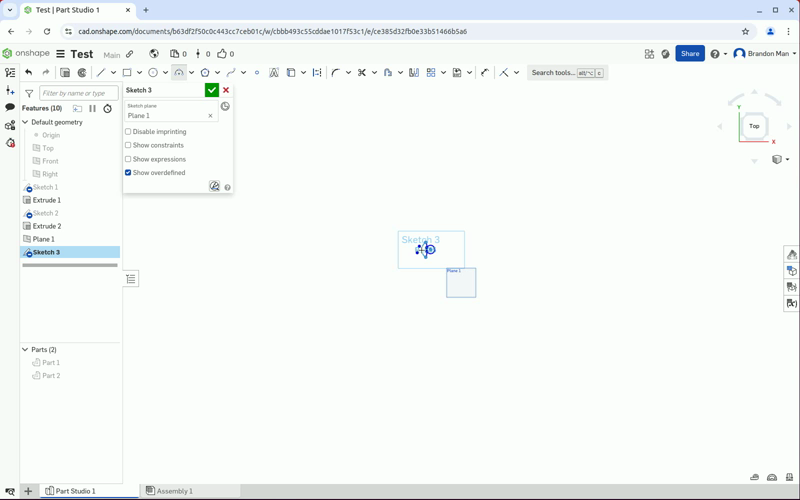
click(421, 249)
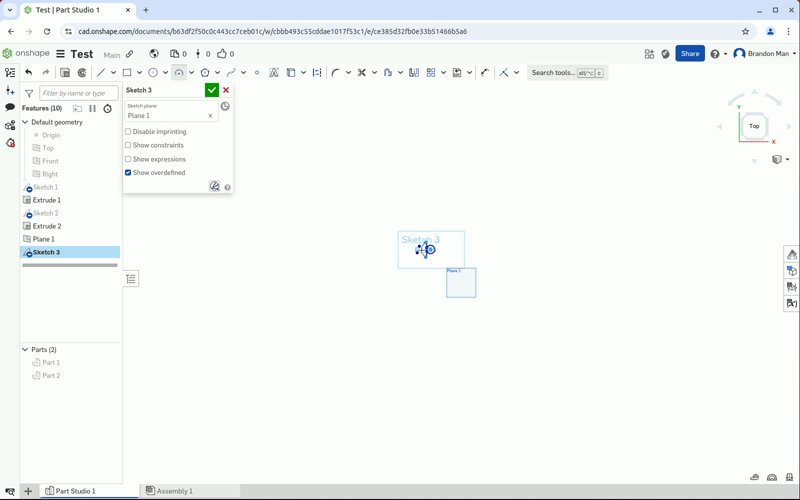
key_up(shift)
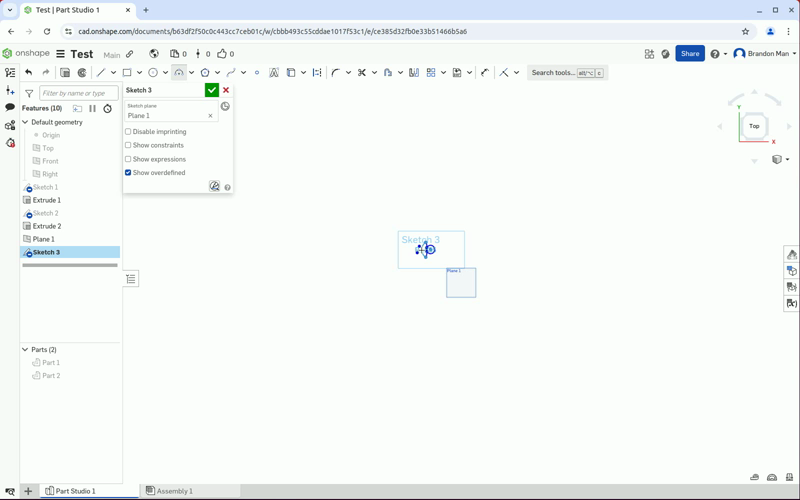
key(esc)
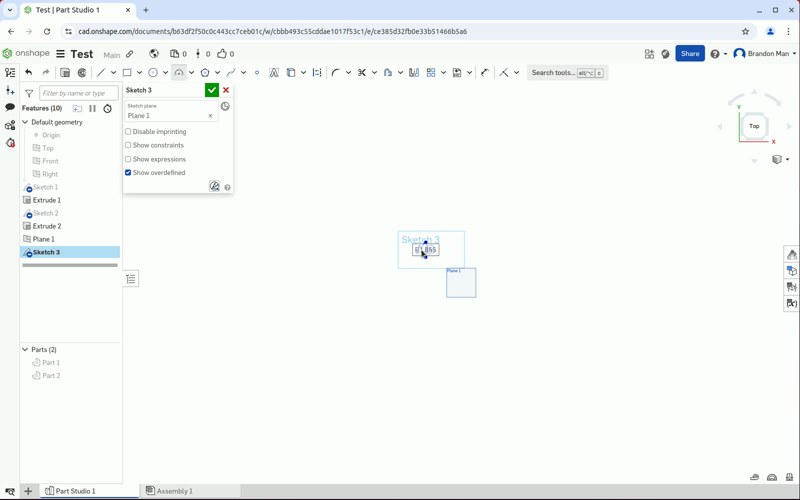
mouse_move(430, 248)
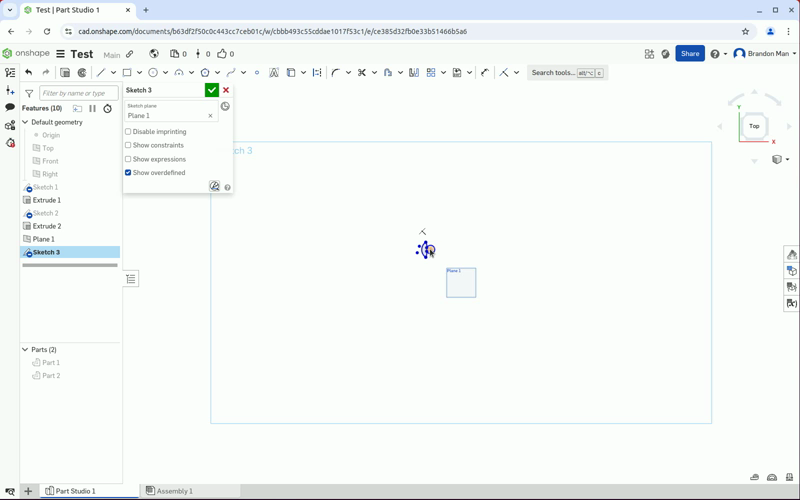
scroll(6)
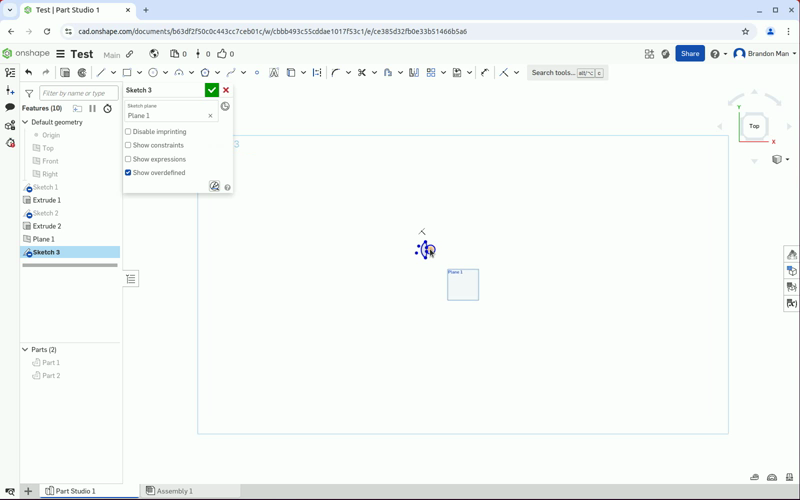
scroll(6)
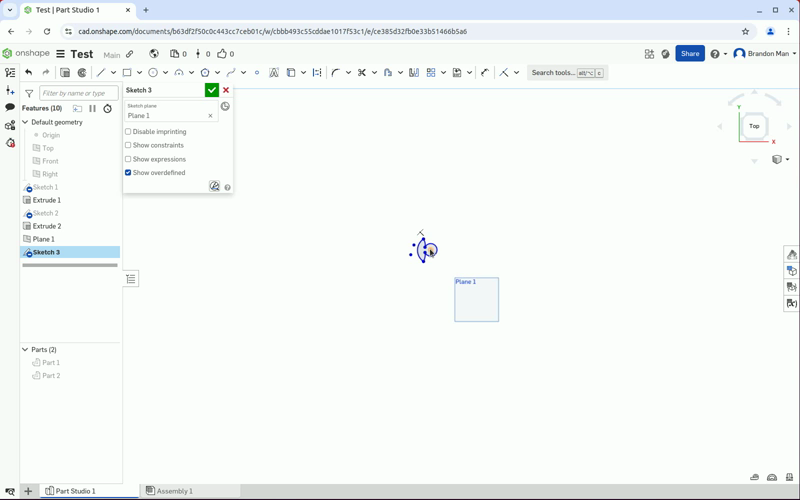
scroll(6)
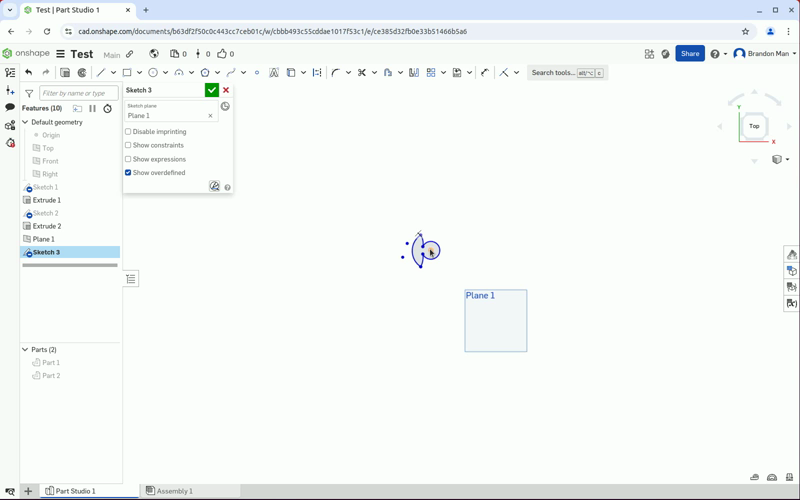
scroll(6)
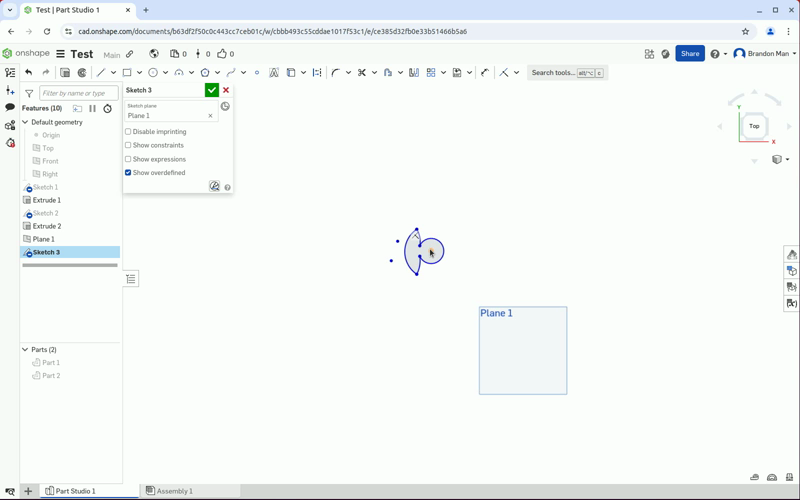
scroll(6)
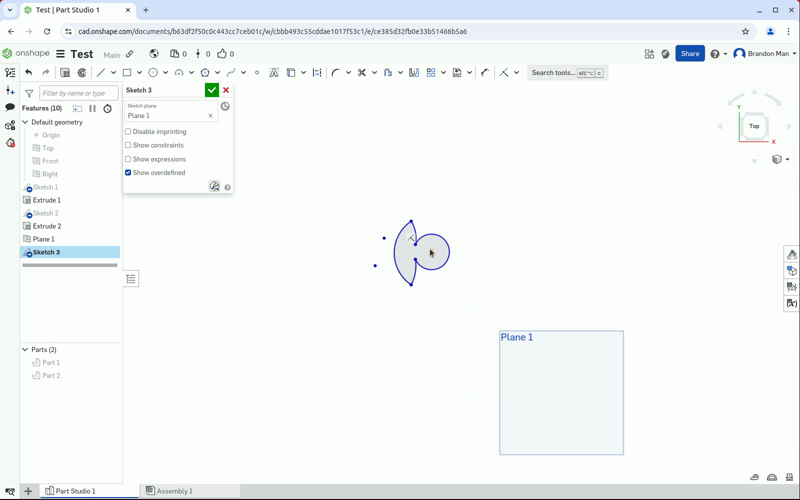
scroll(6)
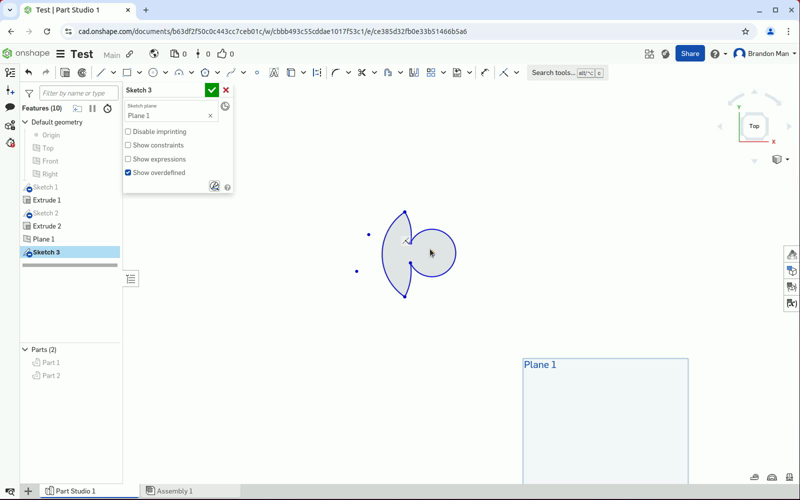
scroll(6)
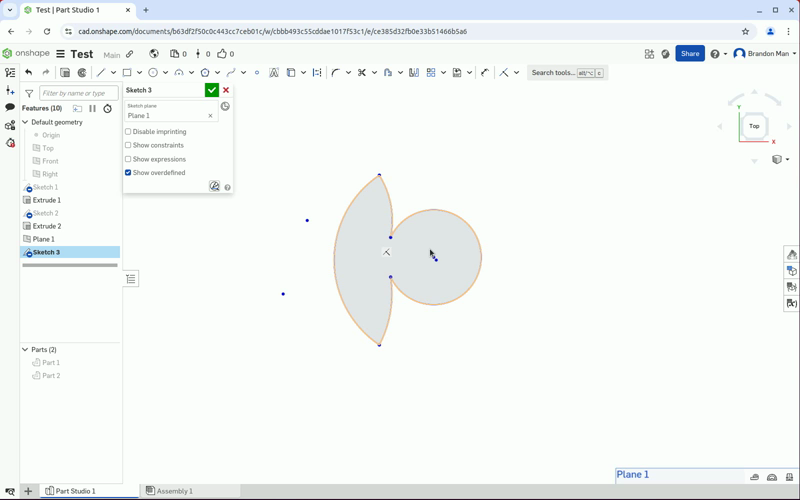
click(430, 248)
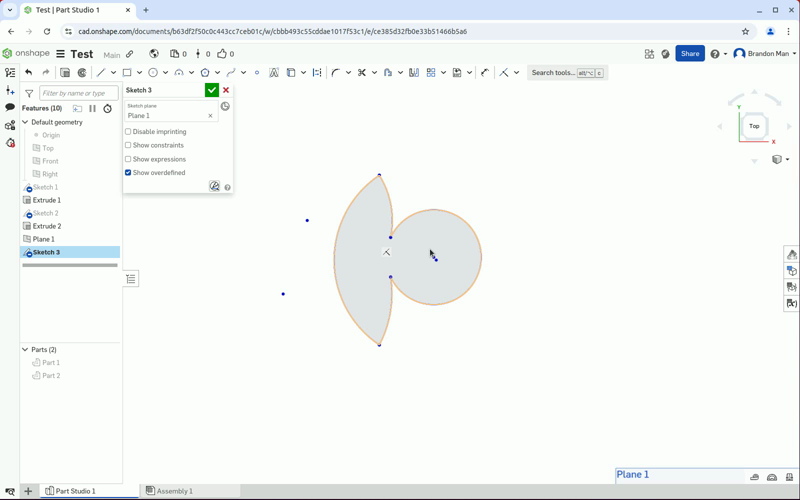
scroll(-6)
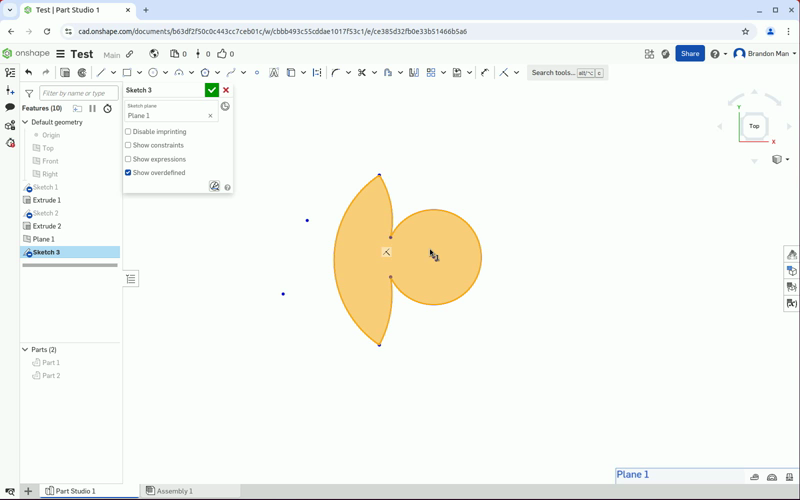
scroll(-6)
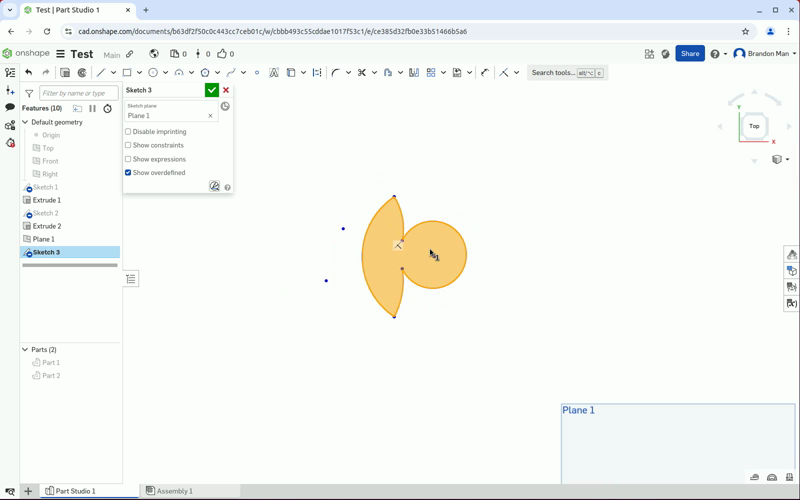
scroll(-6)
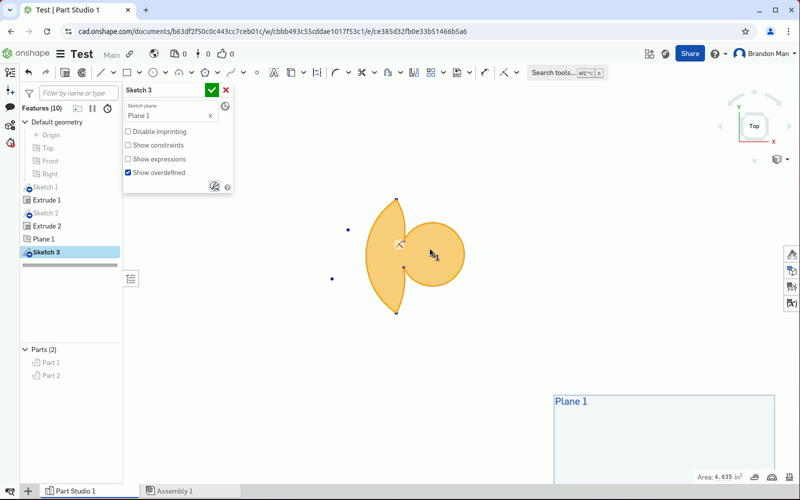
scroll(-6)
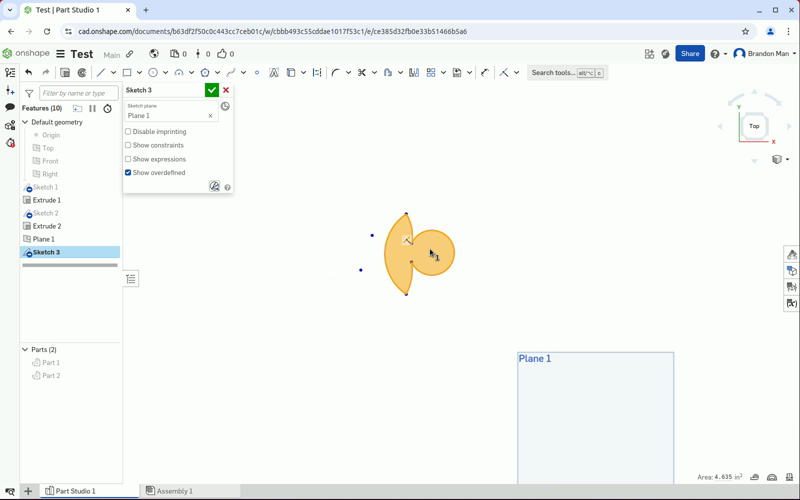
scroll(-6)
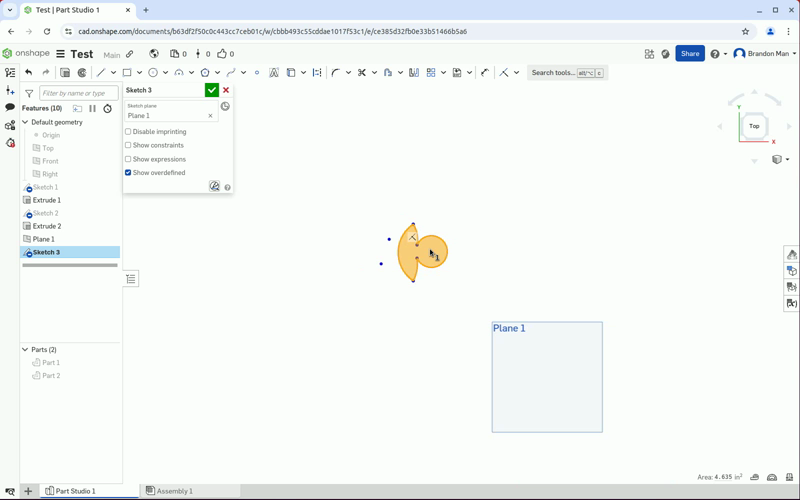
scroll(-6)
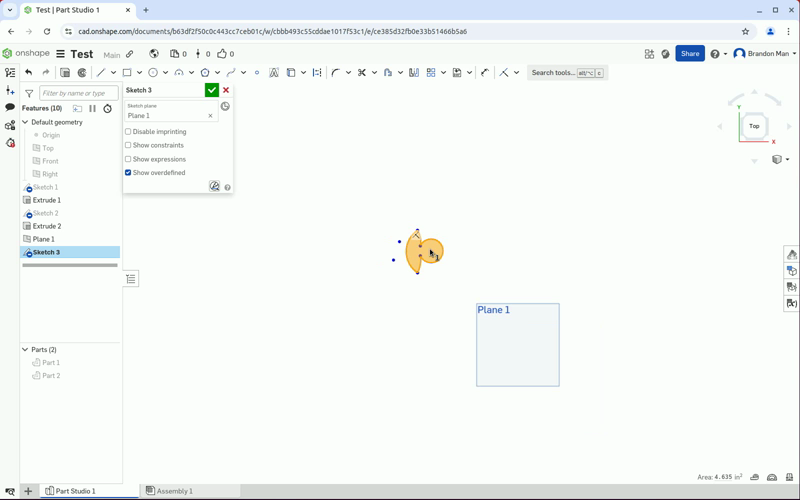
scroll(-6)
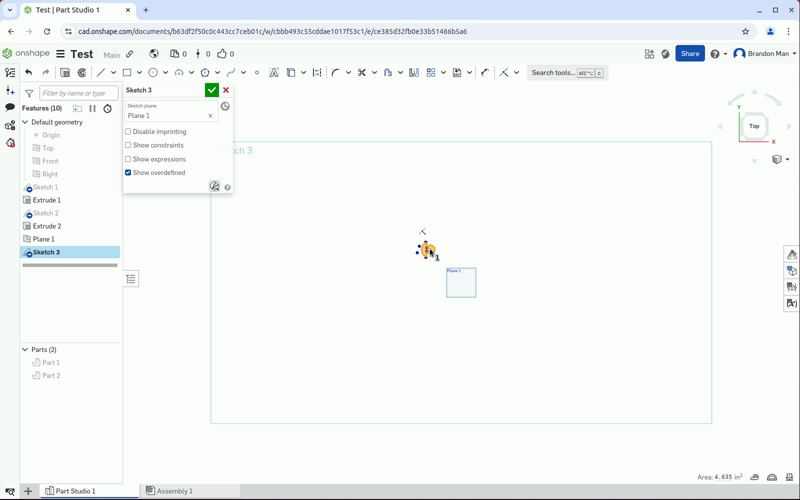
mouse_move(73, 352)
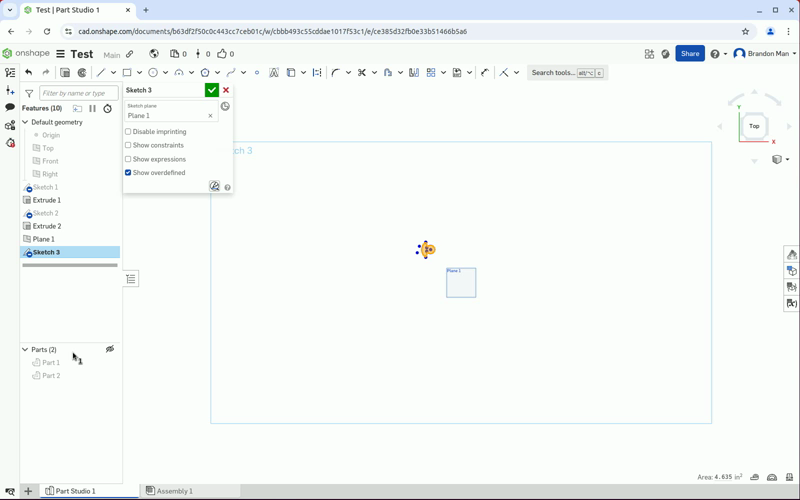
key(shift+y)
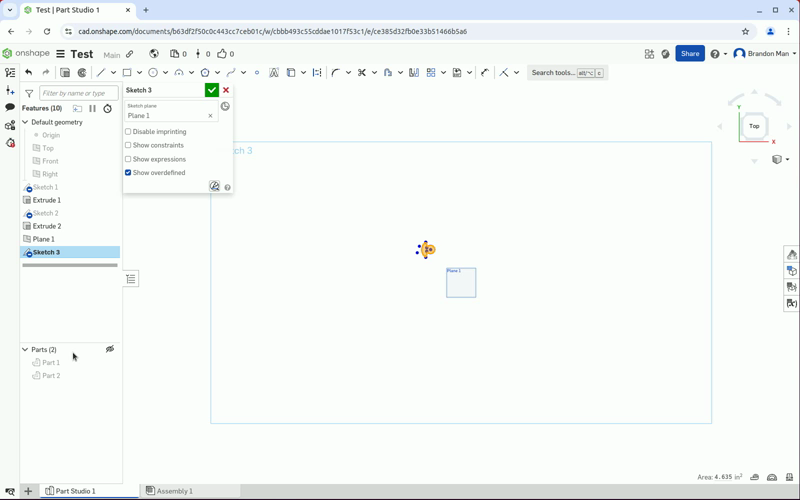
key(shift+e)
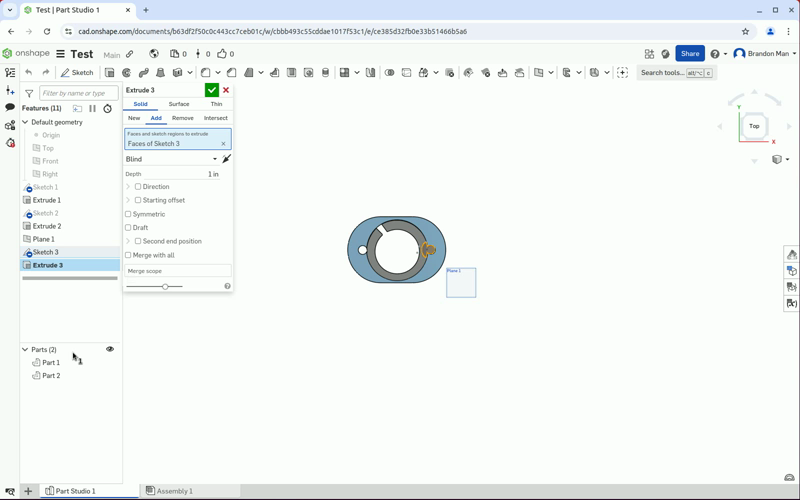
mouse_move(143, 106)
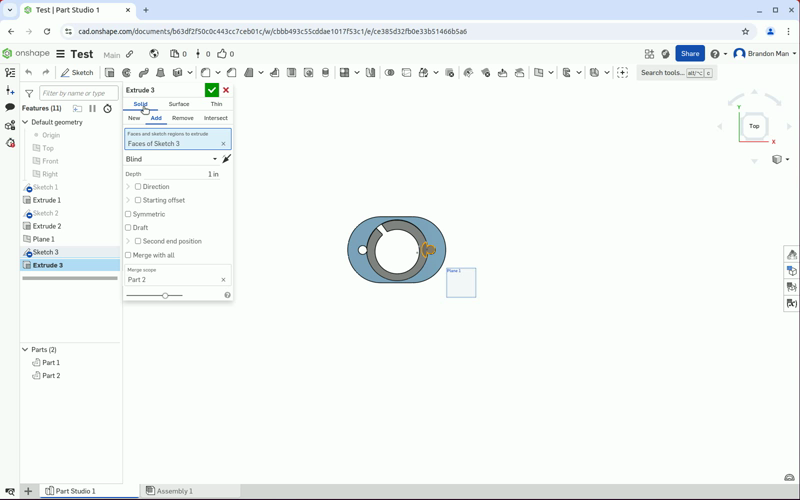
click(143, 106)
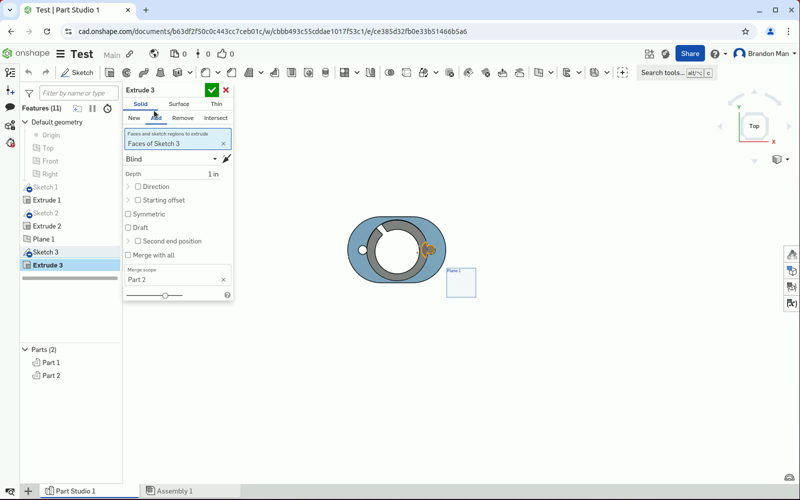
mouse_move(186, 120)
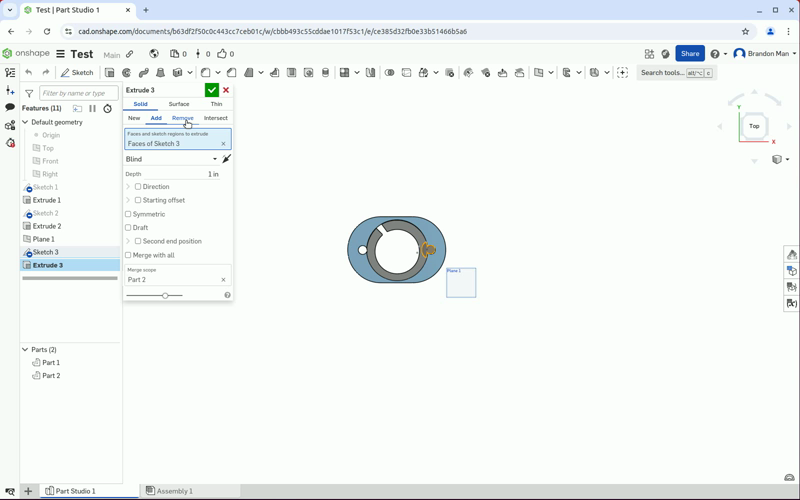
click(186, 120)
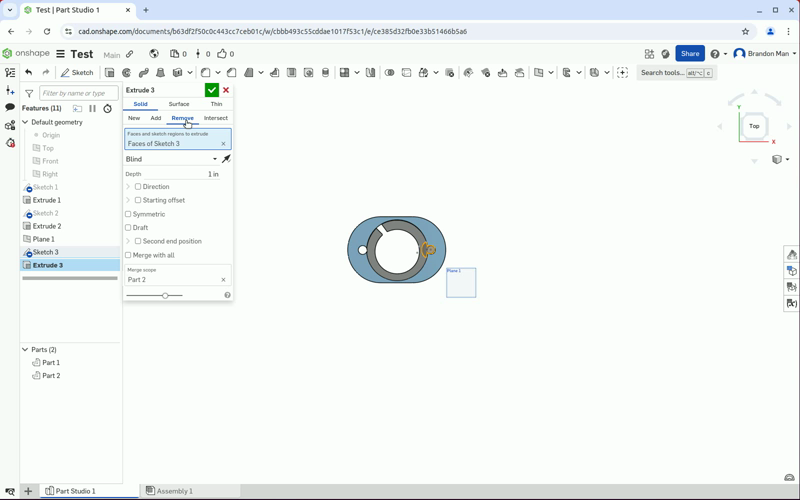
key(tab, 4)
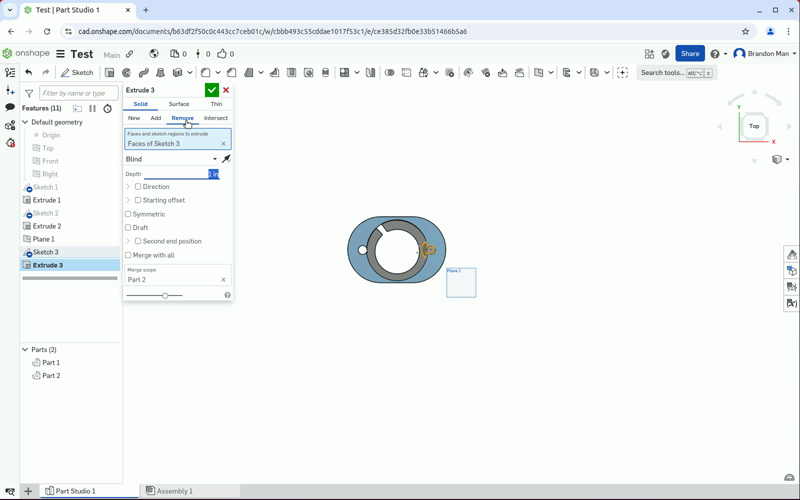
text(-14.683)
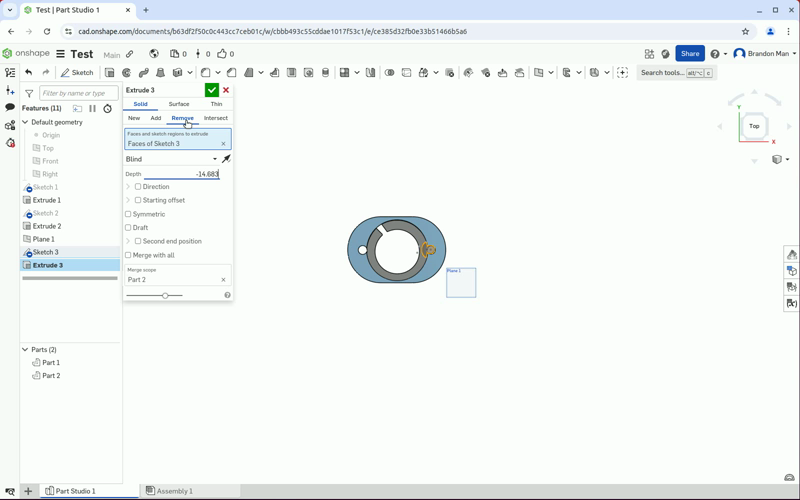
key(tab, 6)
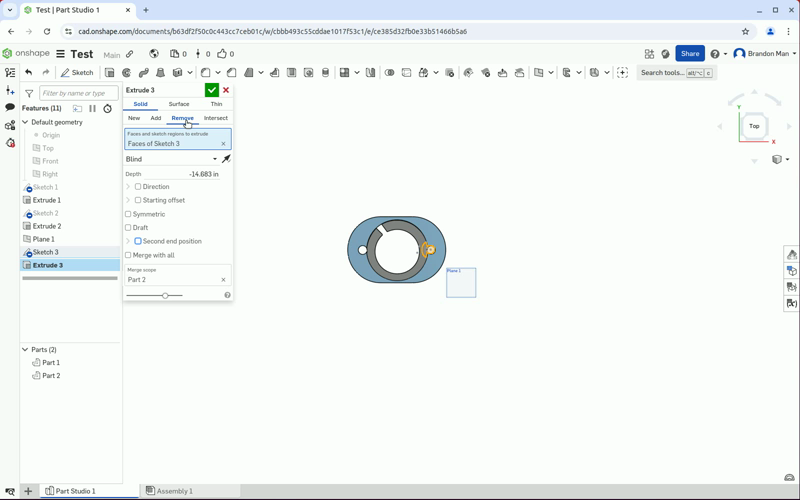
key(space)
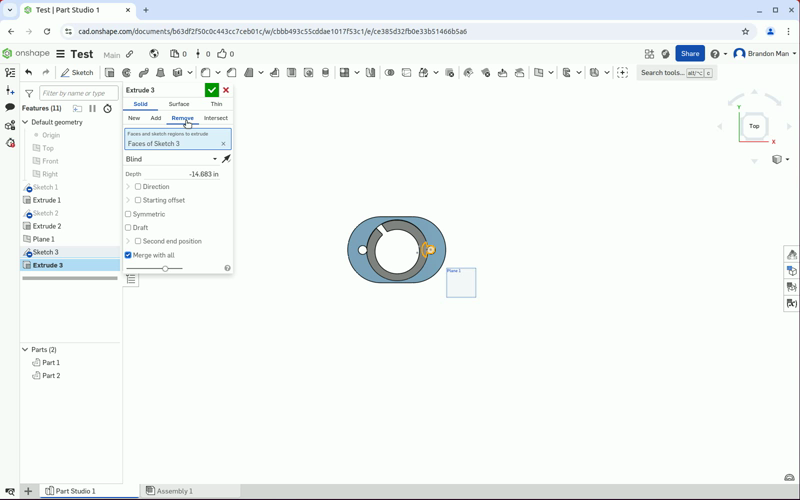
key(enter)
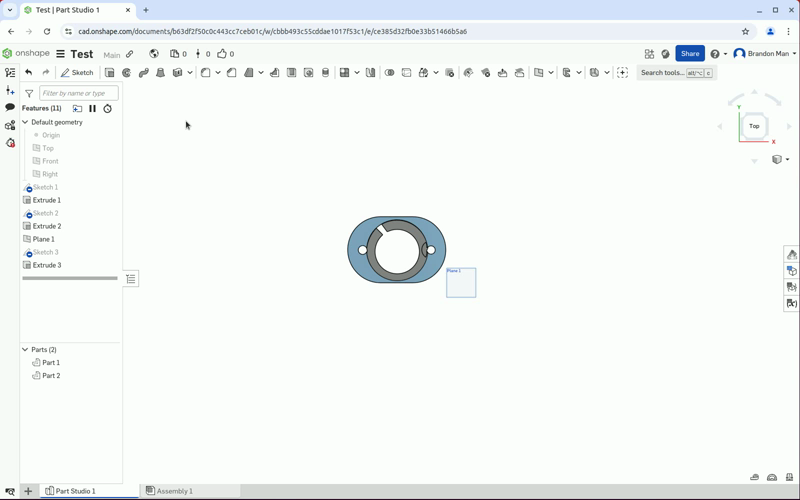
key(shift+h)
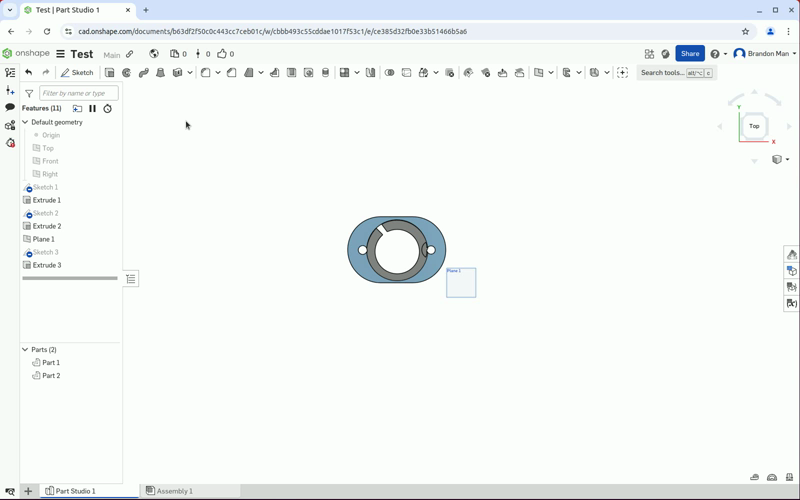
key(shift+h)
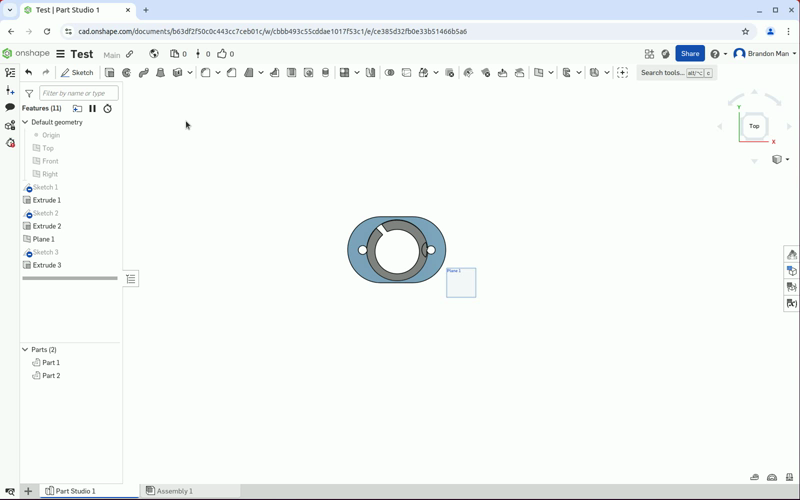
mouse_move(73, 189)
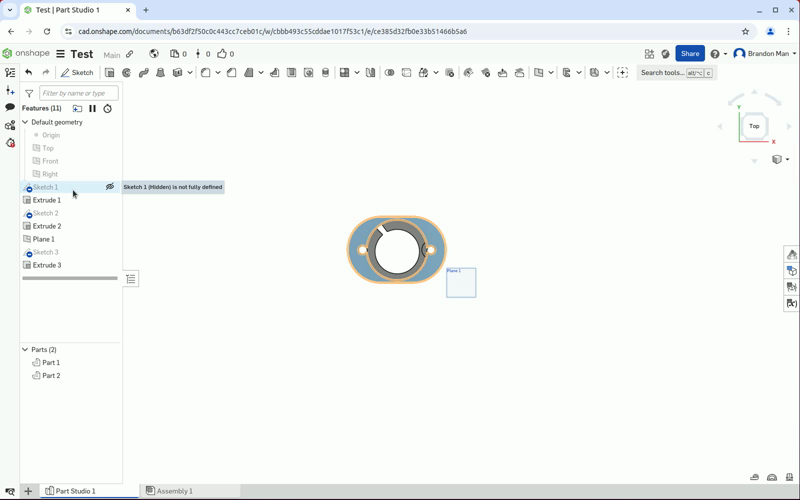
click(73, 189)
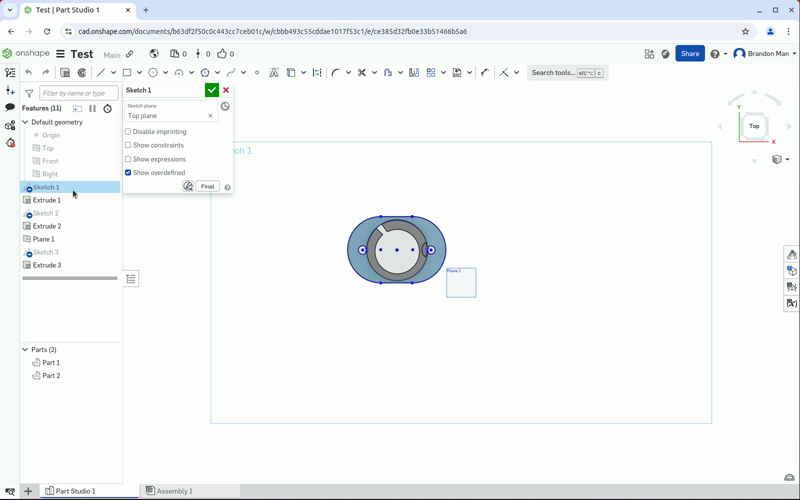
mouse_move(229, 92)
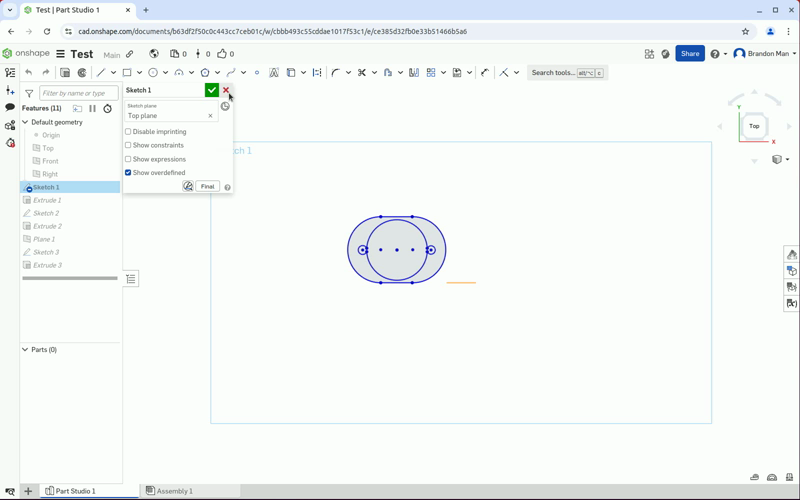
click(229, 92)
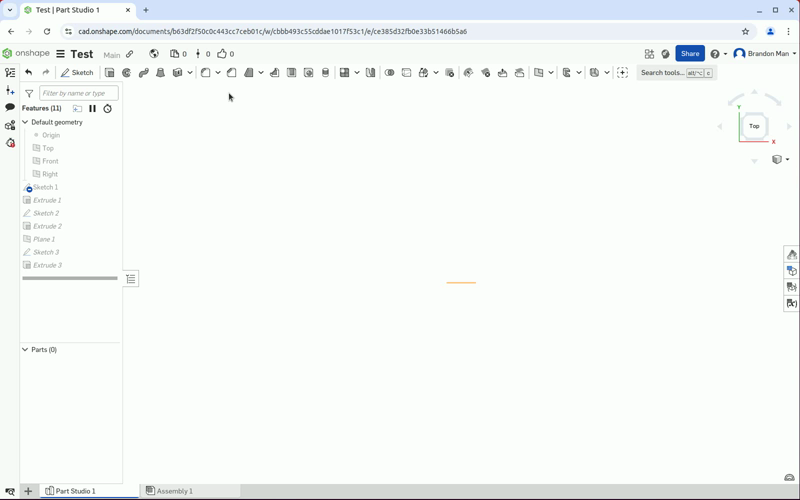
key(shift+s)
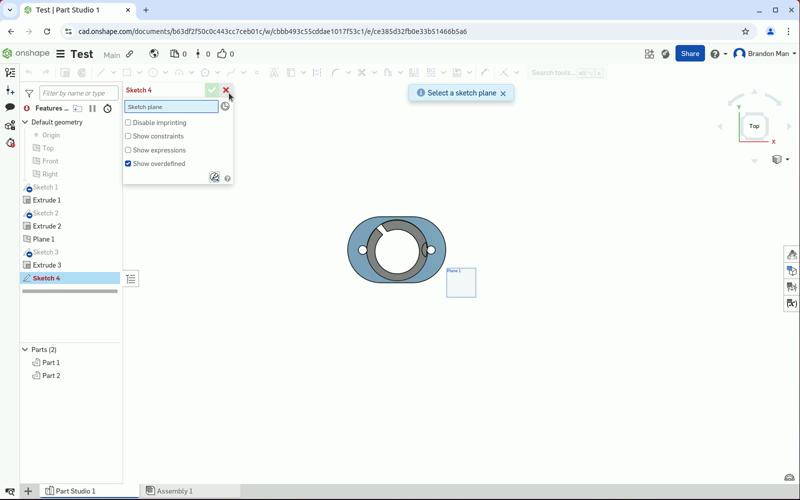
mouse_move(73, 241)
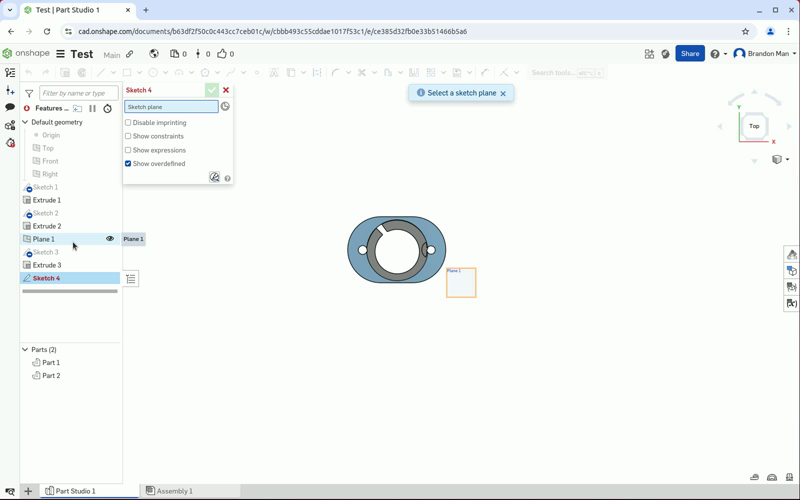
click(73, 241)
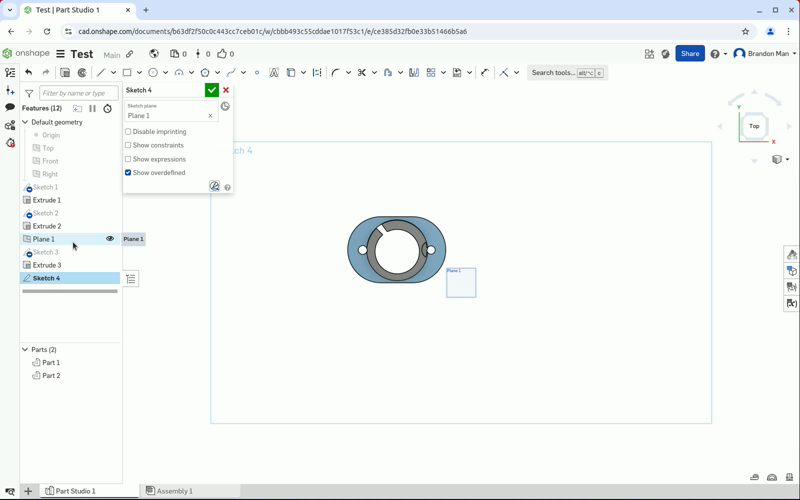
mouse_move(73, 352)
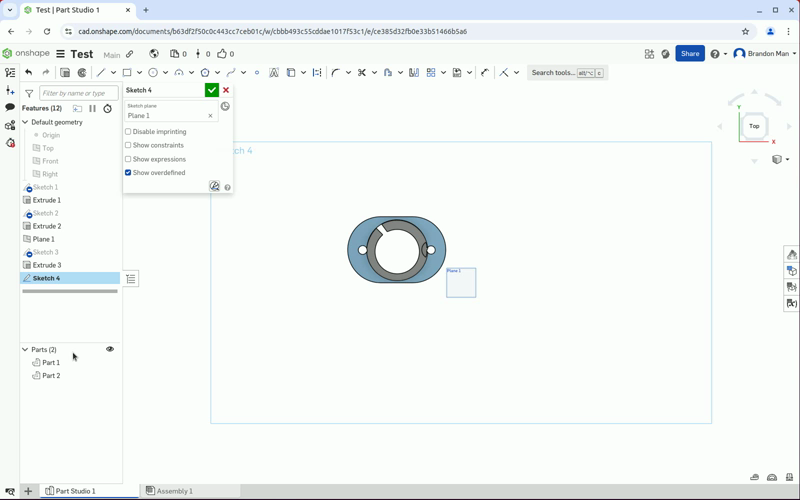
key(y)
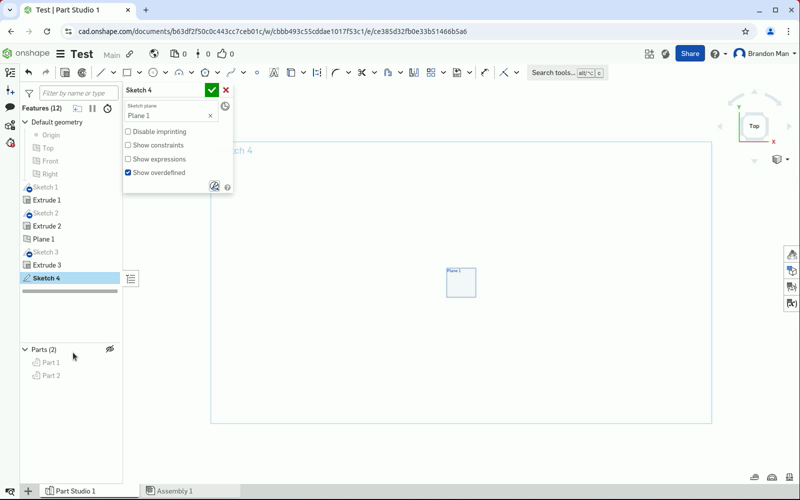
key(a)
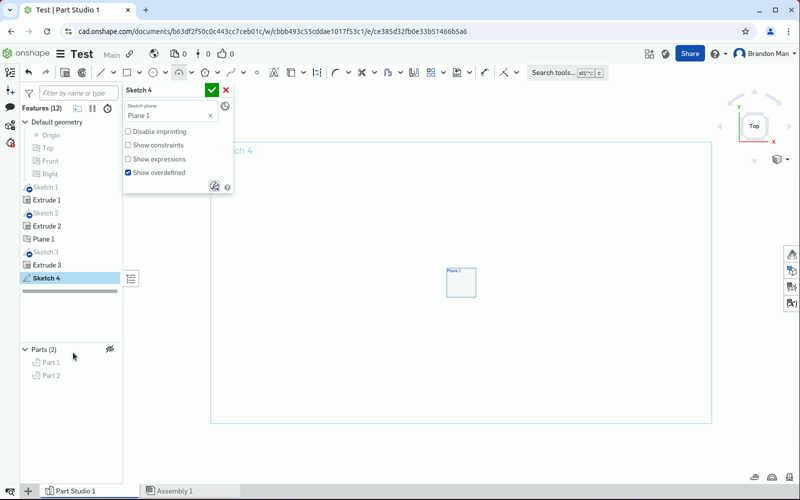
key_down(shift)
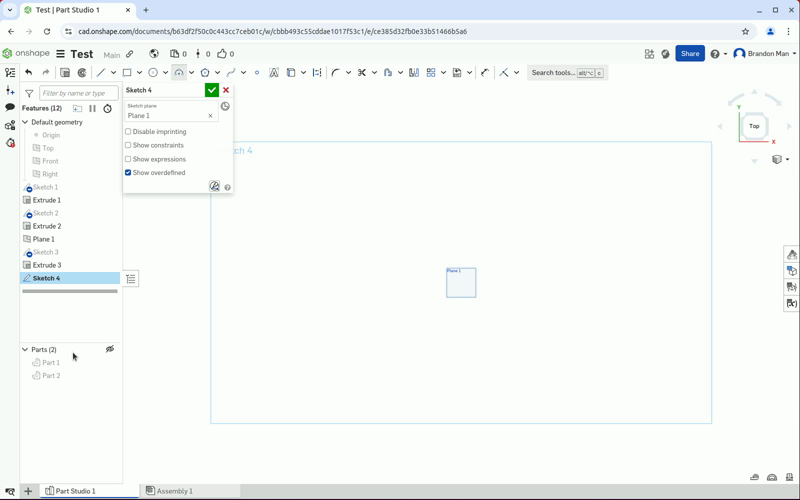
mouse_move(366, 252)
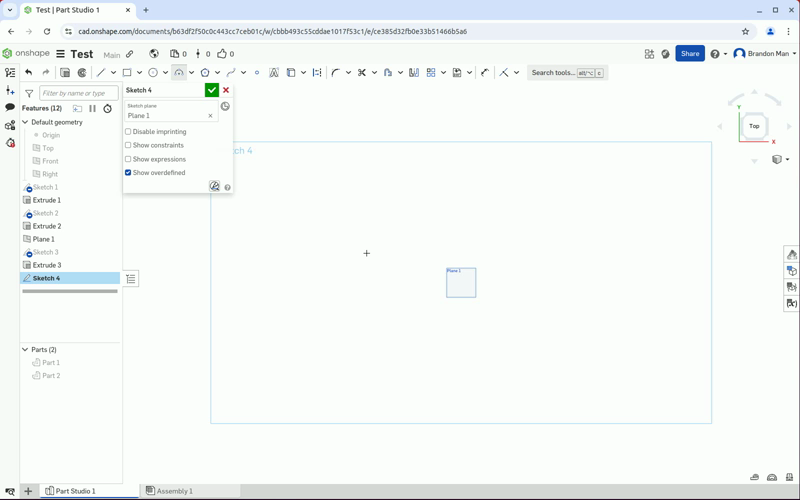
click(366, 252)
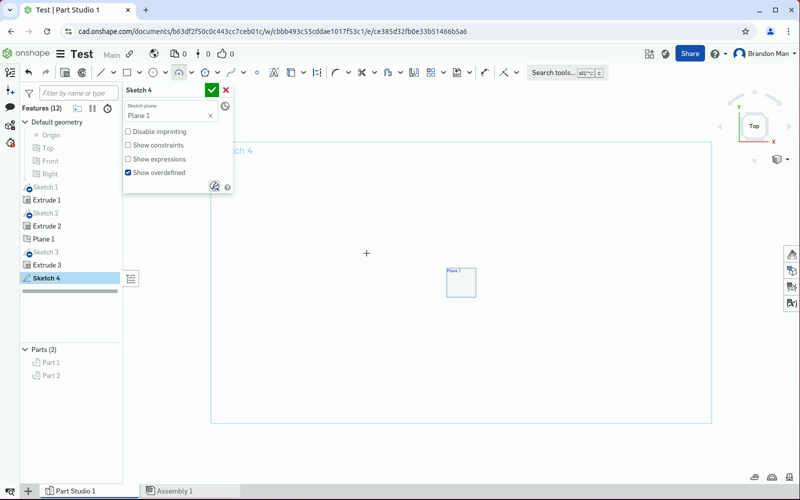
key_up(shift)
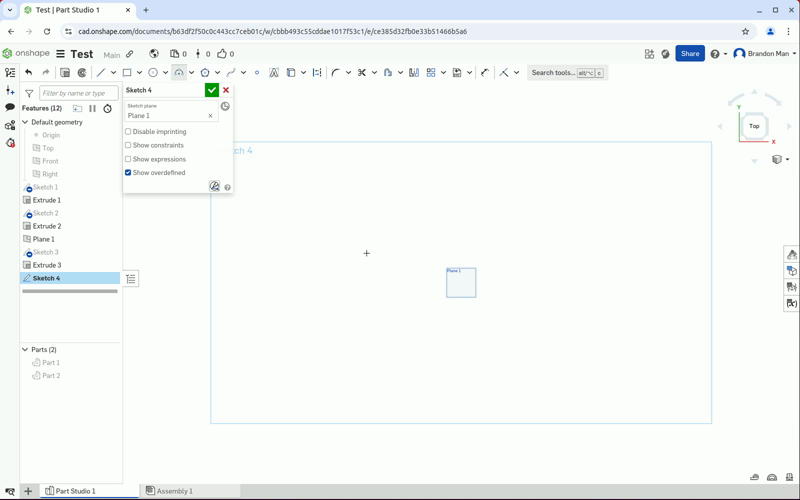
key_down(shift)
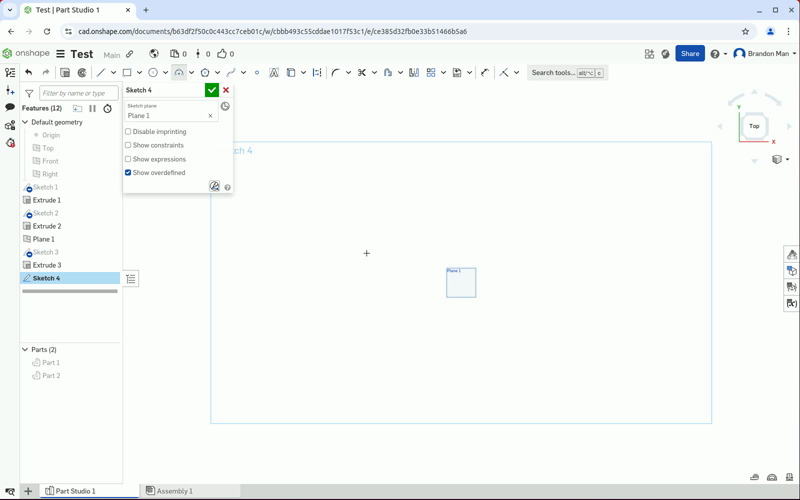
mouse_move(366, 248)
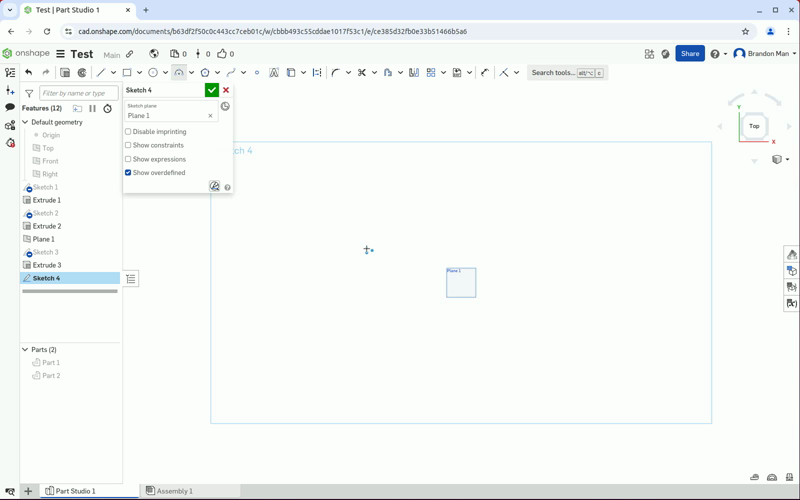
scroll(6)
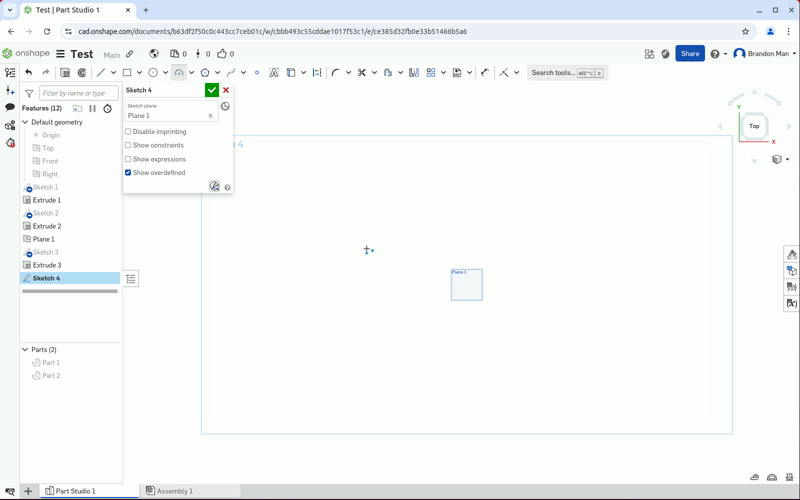
scroll(6)
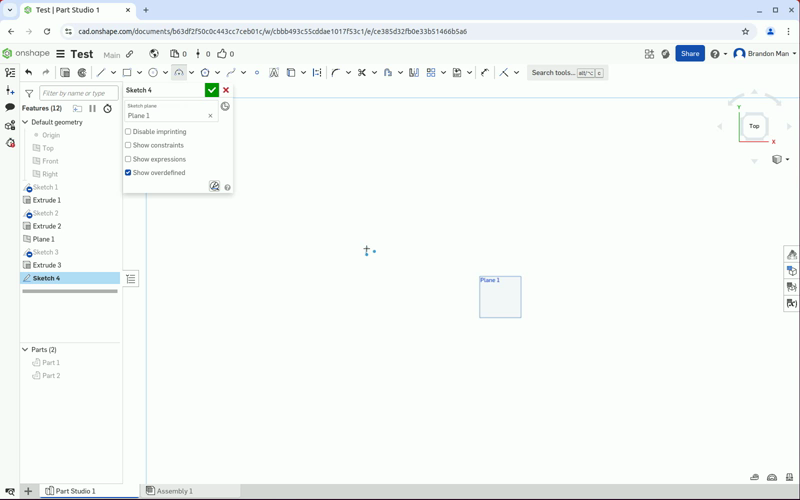
scroll(6)
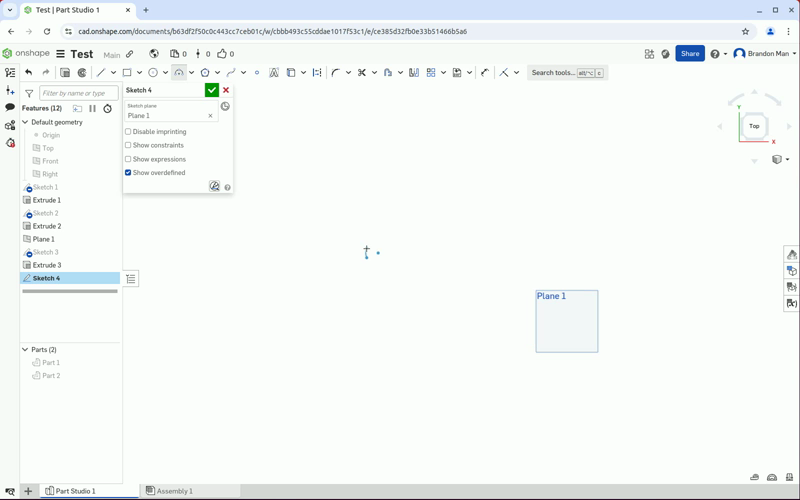
scroll(6)
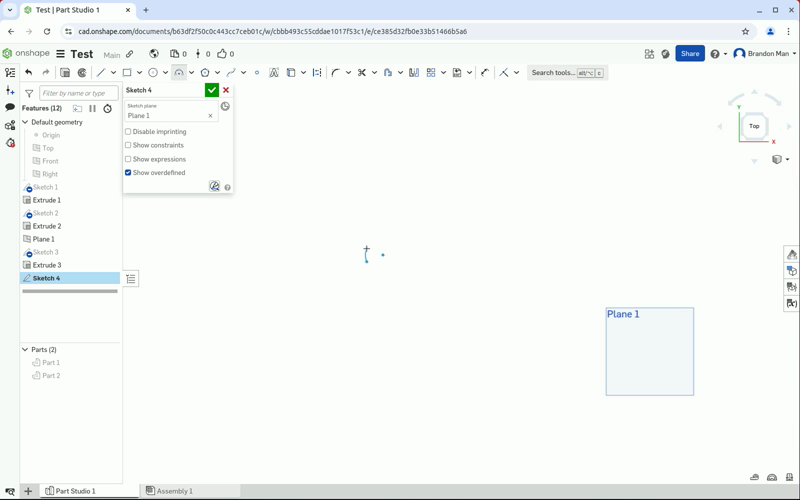
scroll(6)
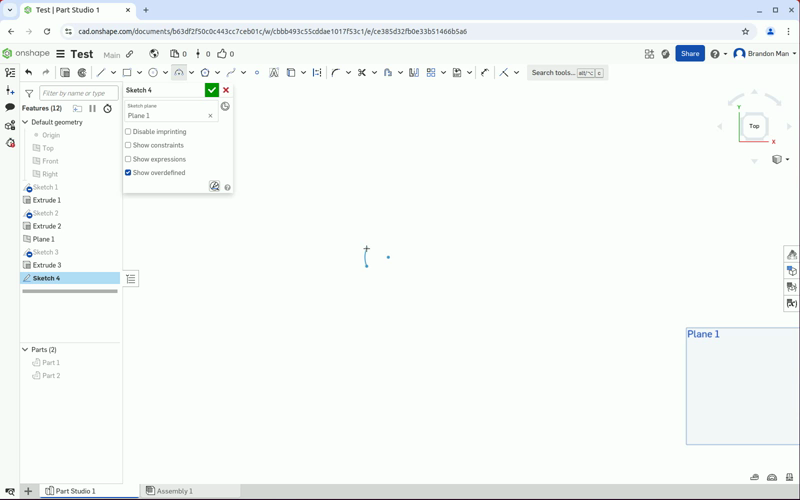
scroll(6)
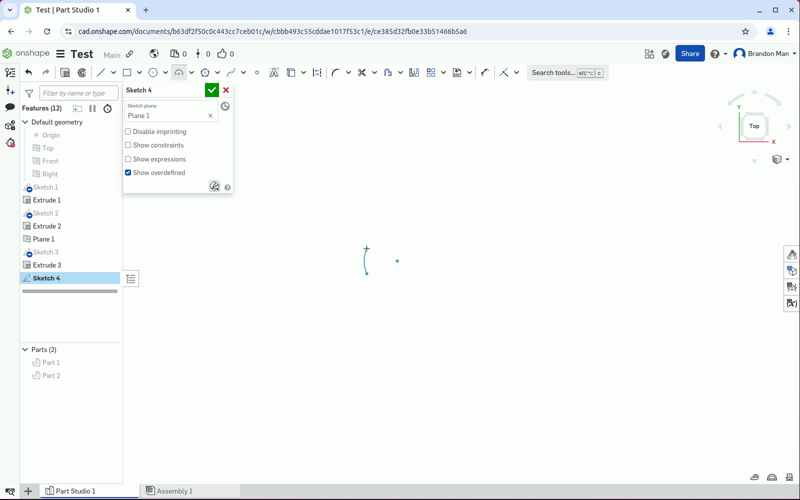
scroll(6)
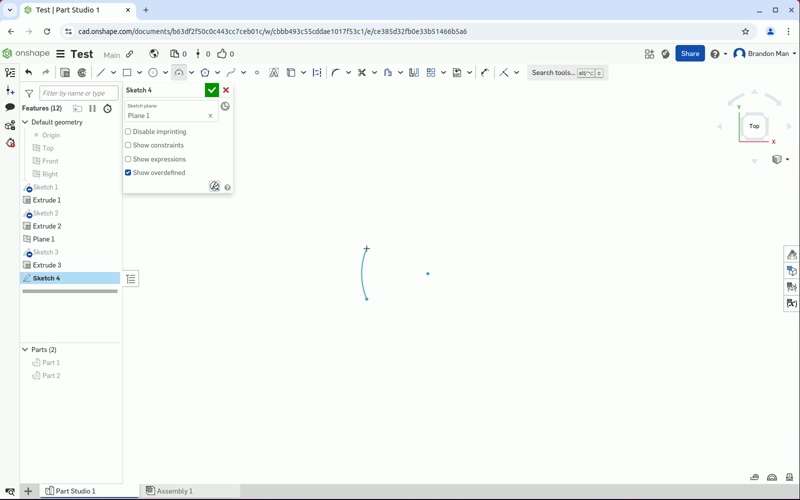
click(366, 248)
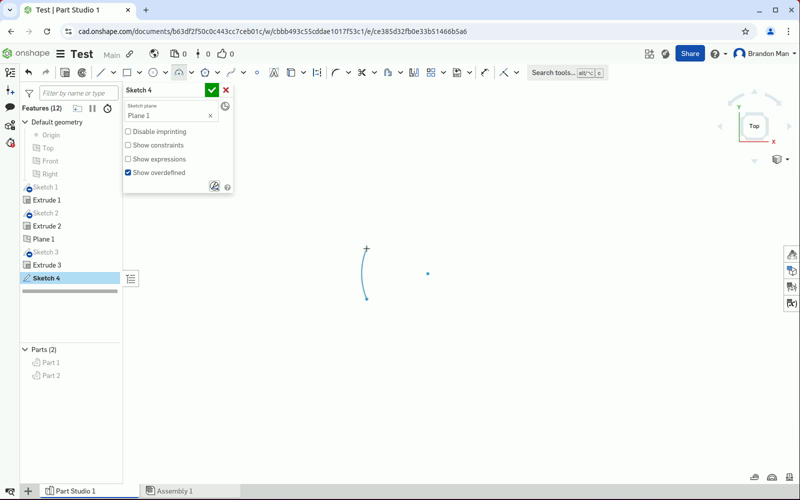
scroll(-6)
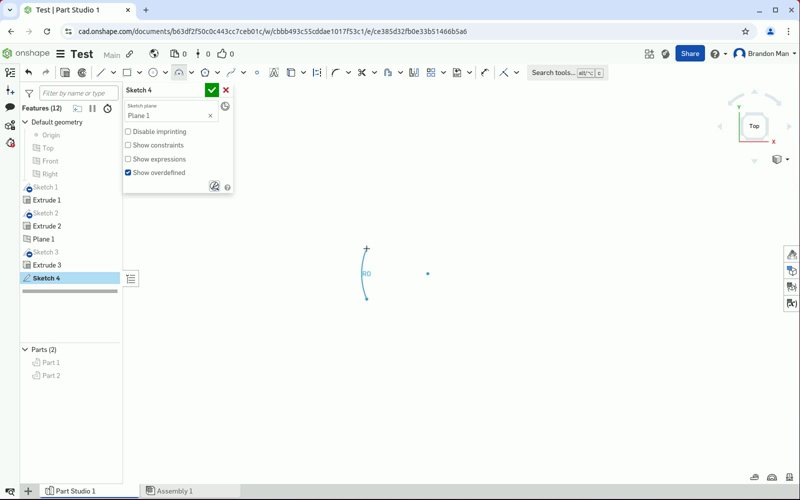
scroll(-6)
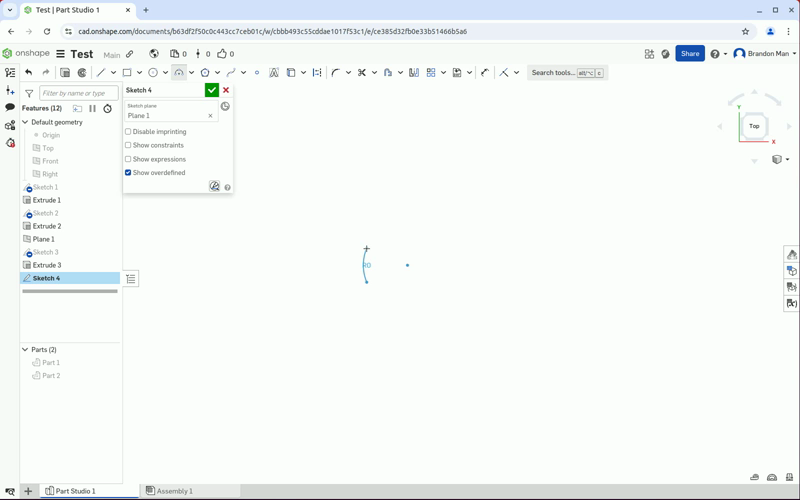
scroll(-6)
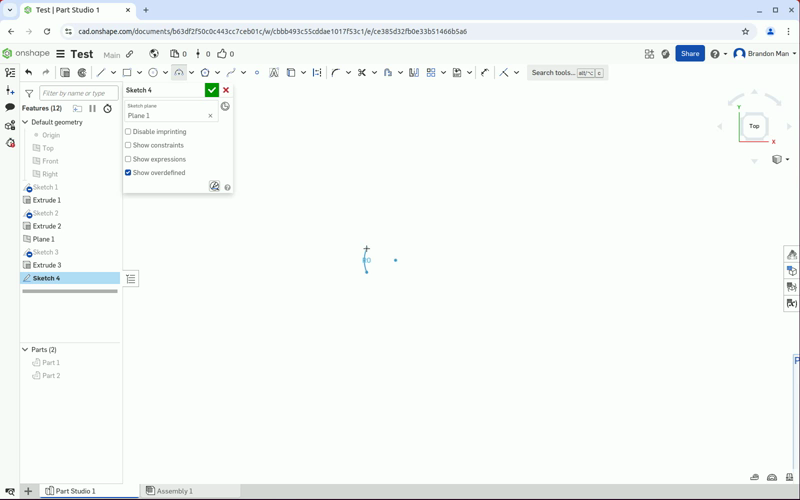
scroll(-6)
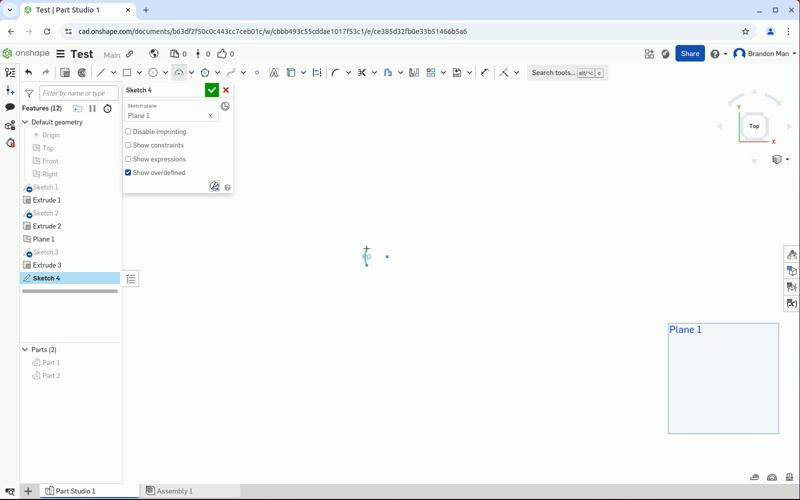
scroll(-6)
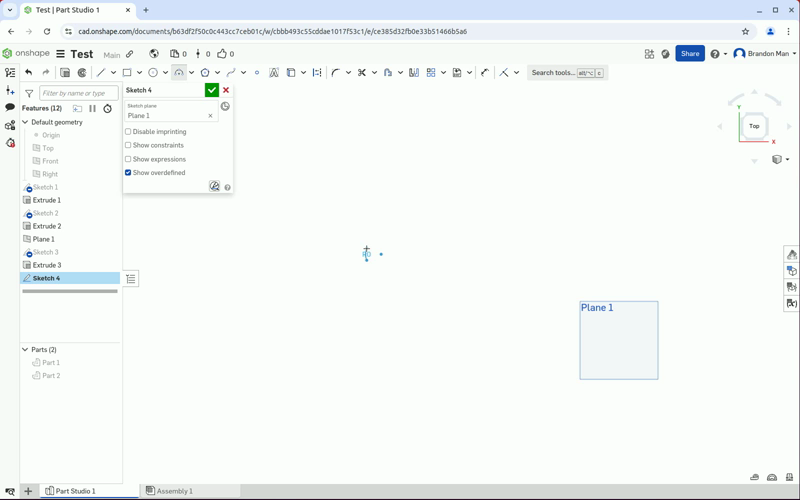
scroll(-6)
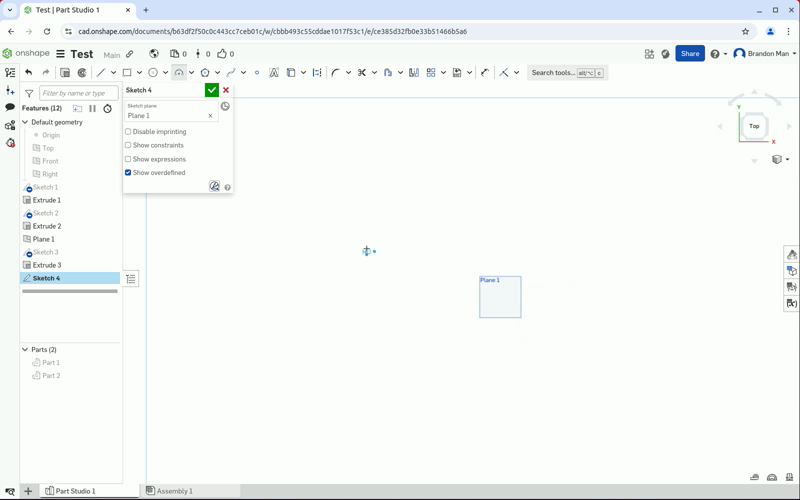
scroll(-6)
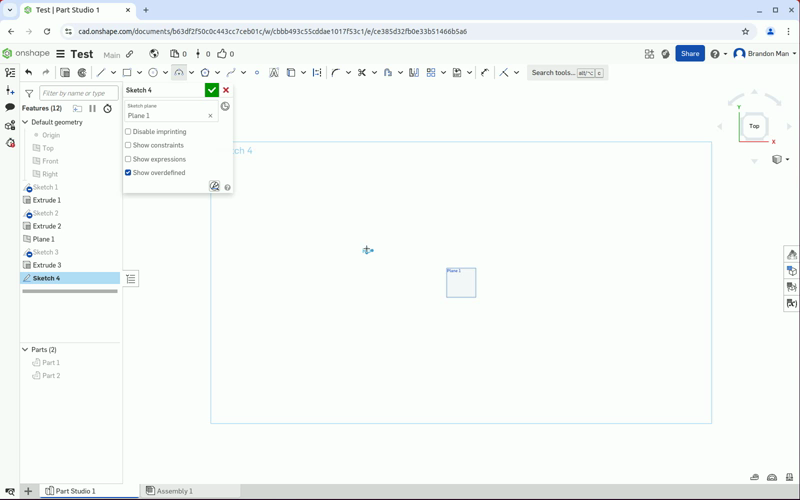
mouse_move(357, 250)
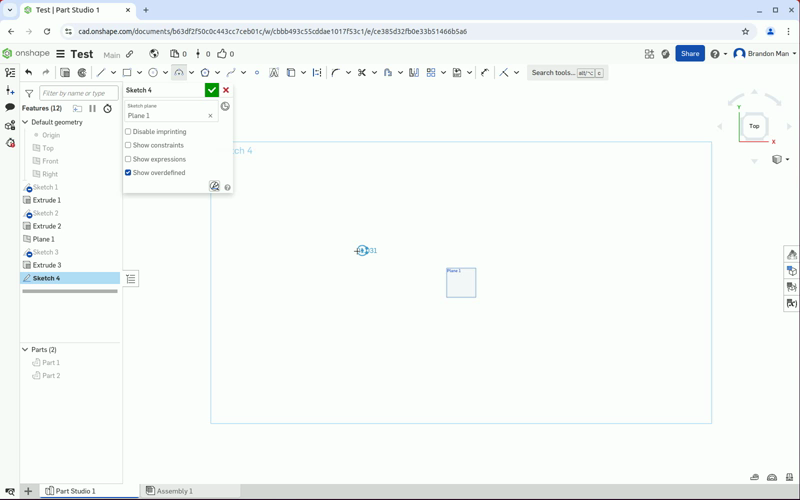
scroll(6)
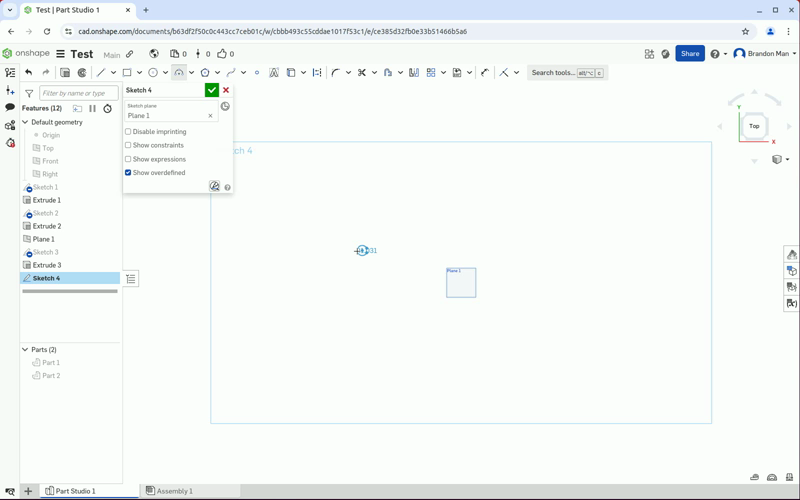
scroll(6)
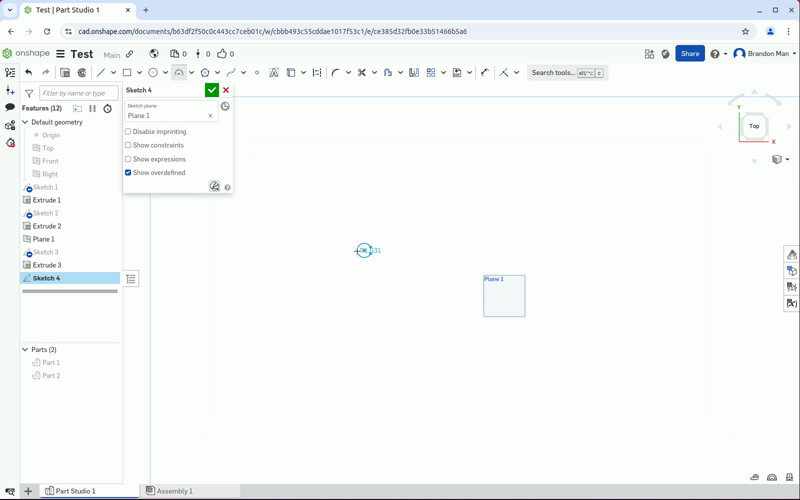
scroll(6)
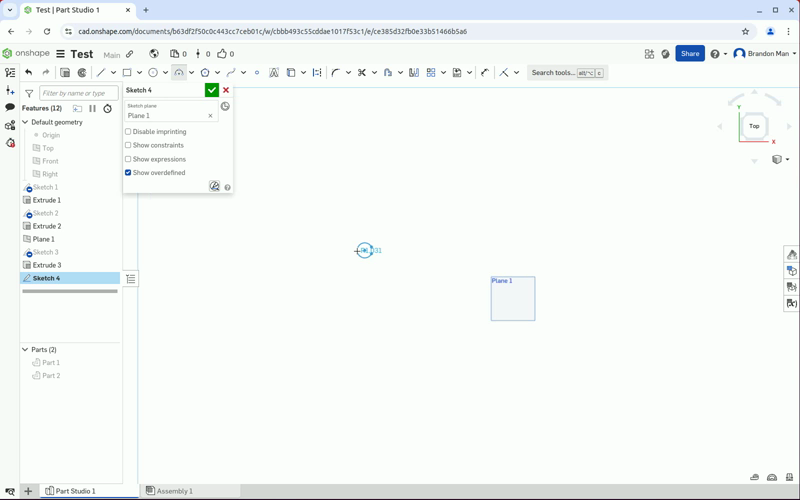
scroll(6)
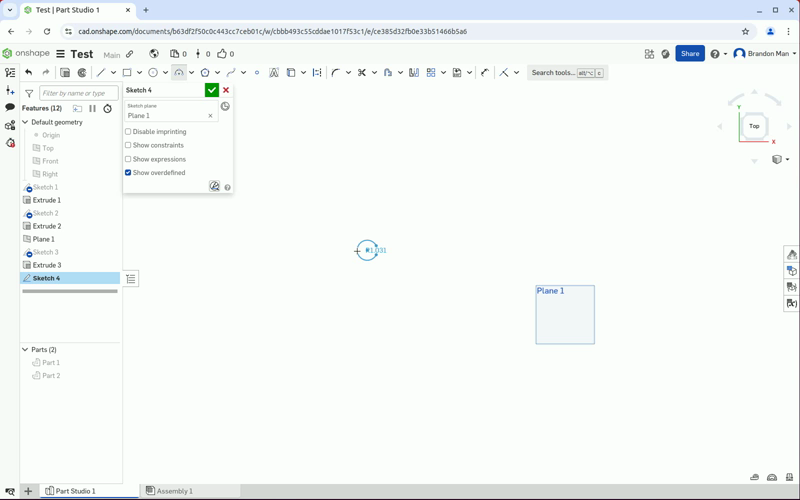
scroll(6)
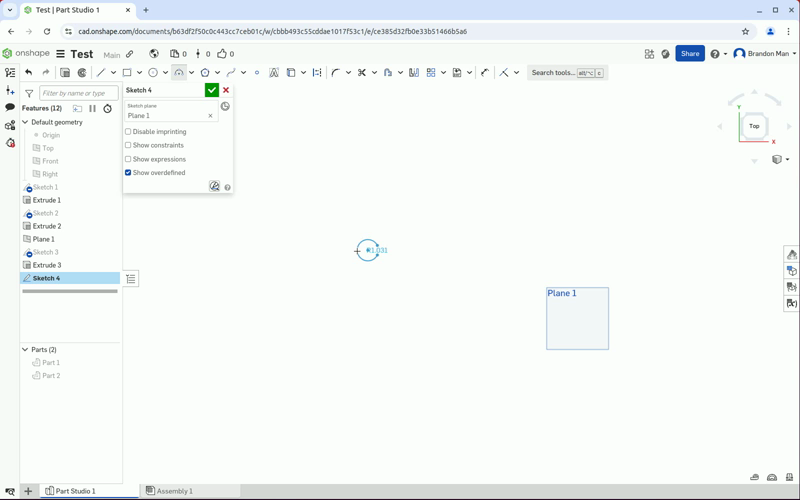
scroll(6)
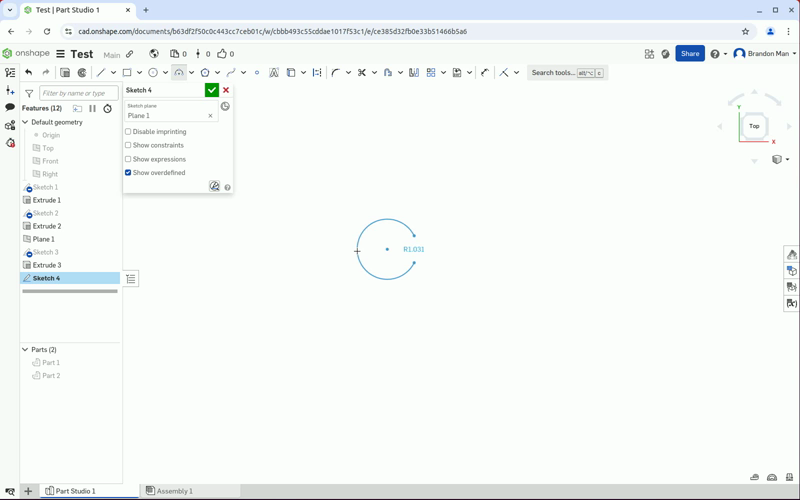
scroll(6)
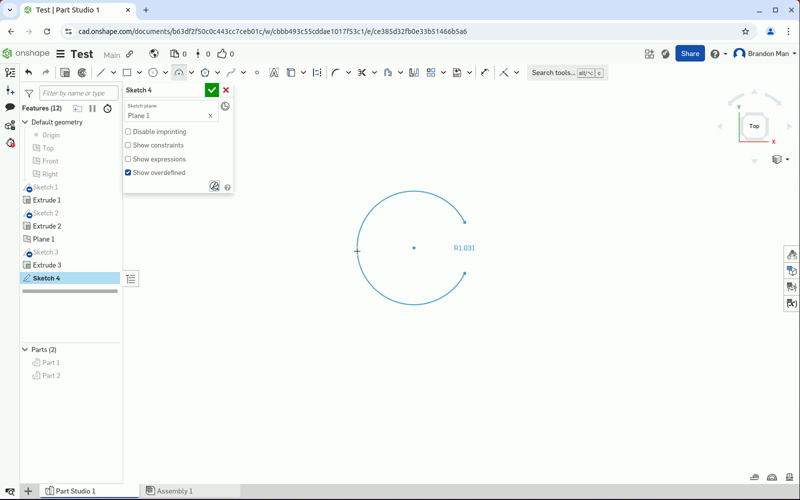
click(357, 250)
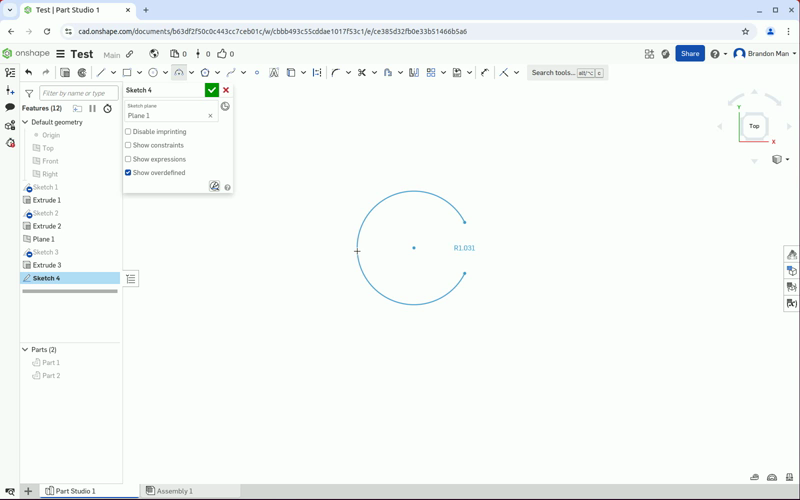
scroll(-6)
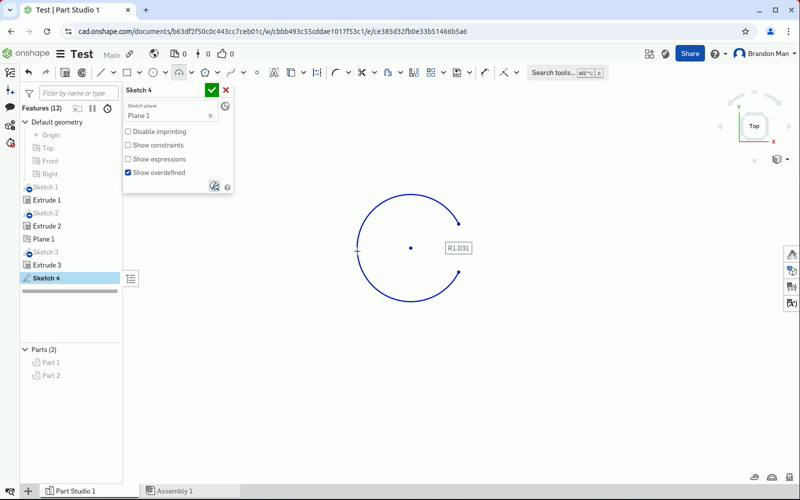
scroll(-6)
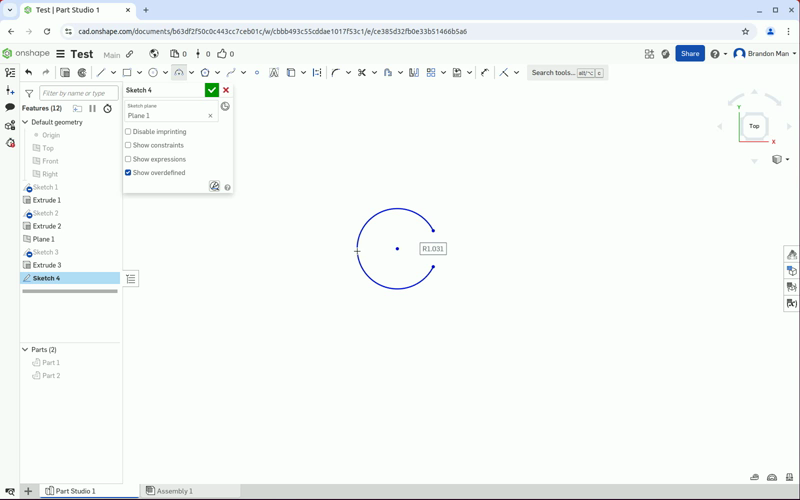
scroll(-6)
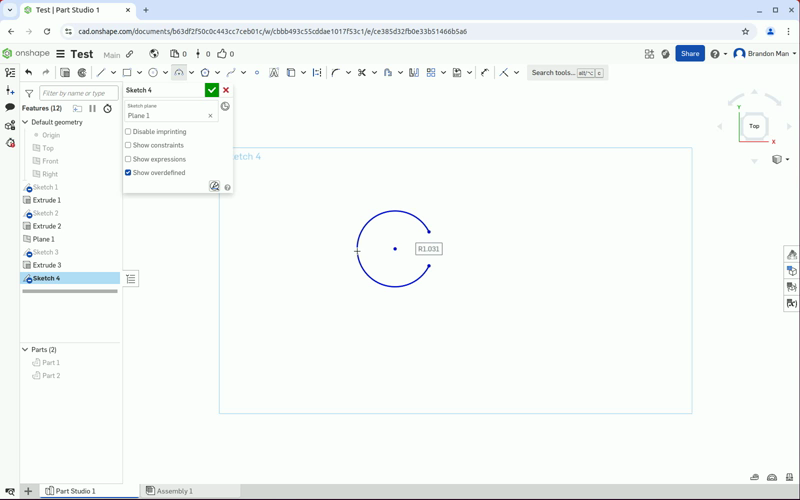
scroll(-6)
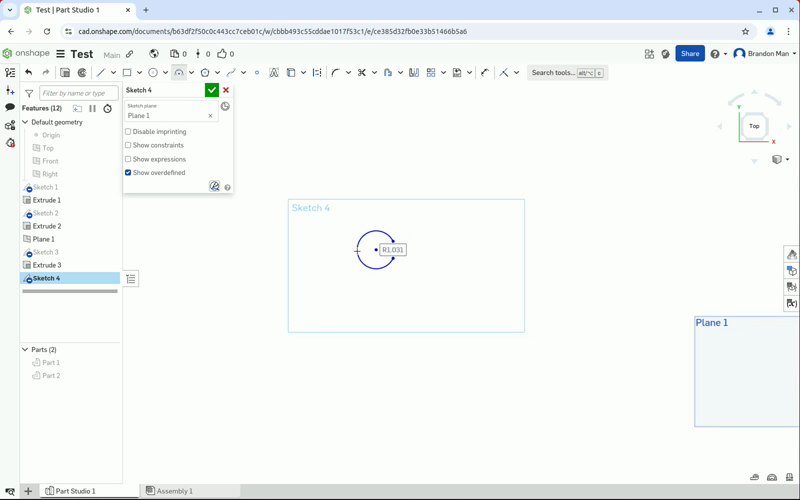
scroll(-6)
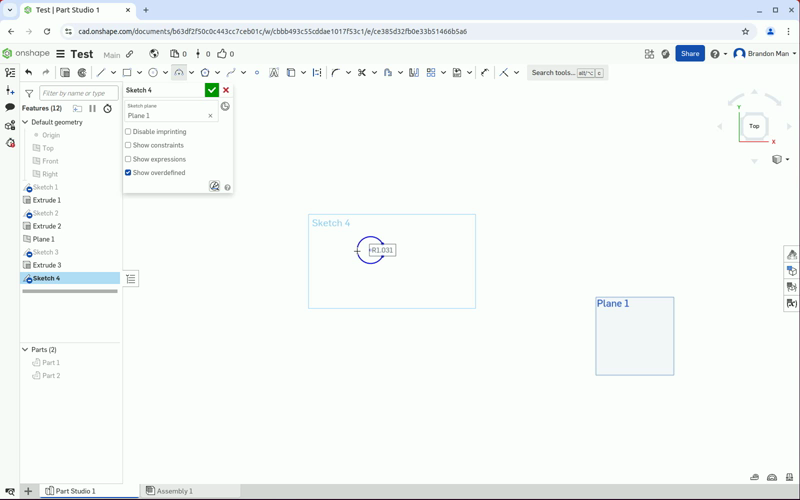
scroll(-6)
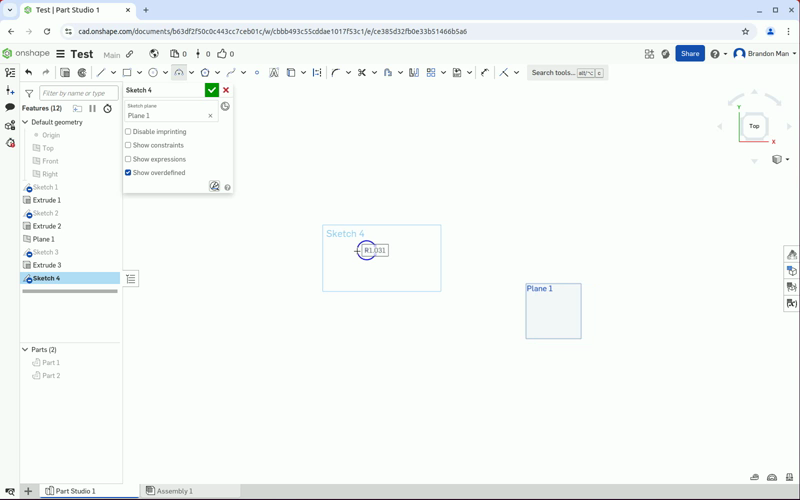
scroll(-6)
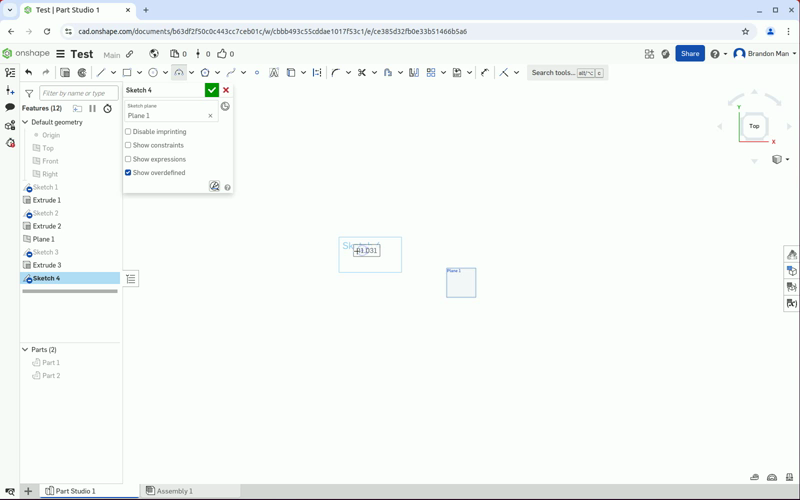
key_up(shift)
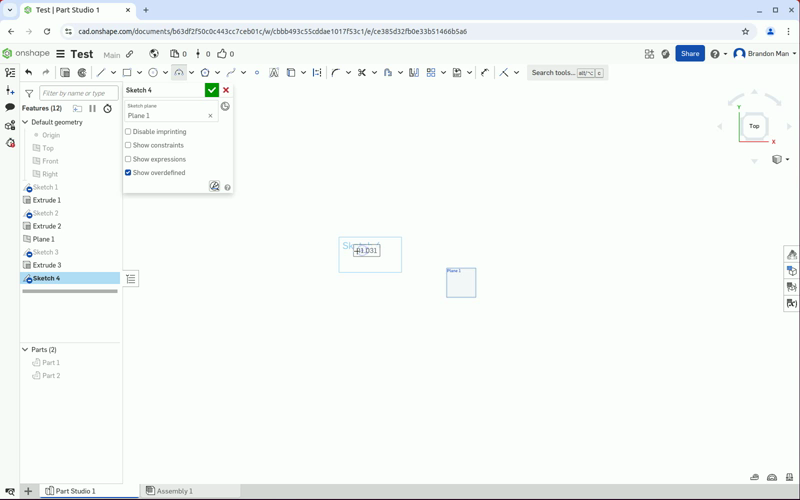
mouse_move(366, 248)
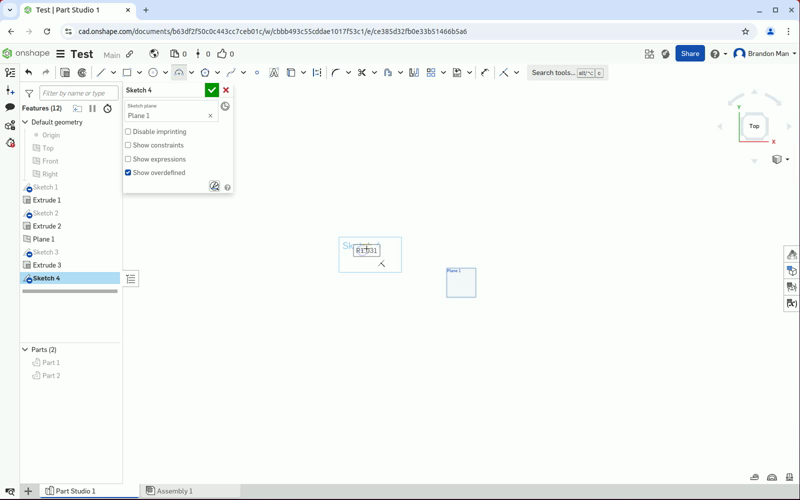
scroll(6)
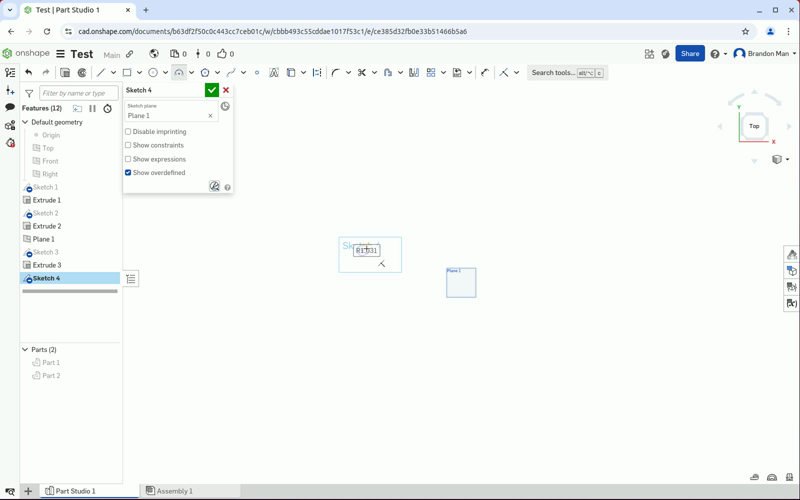
scroll(6)
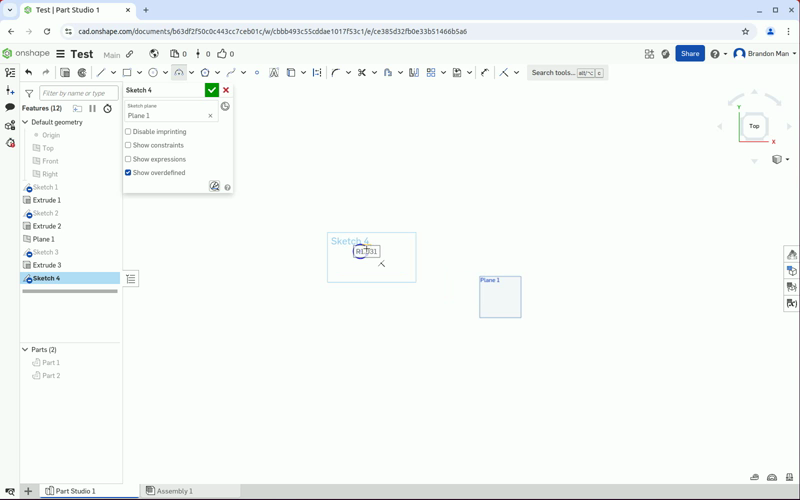
scroll(6)
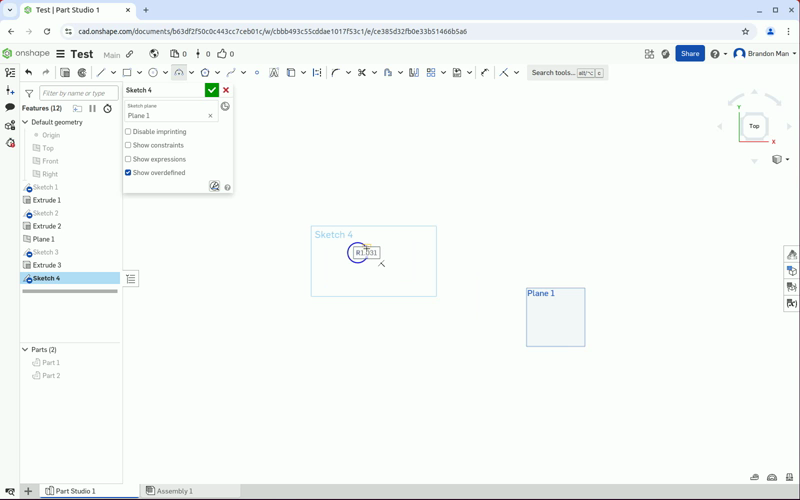
scroll(6)
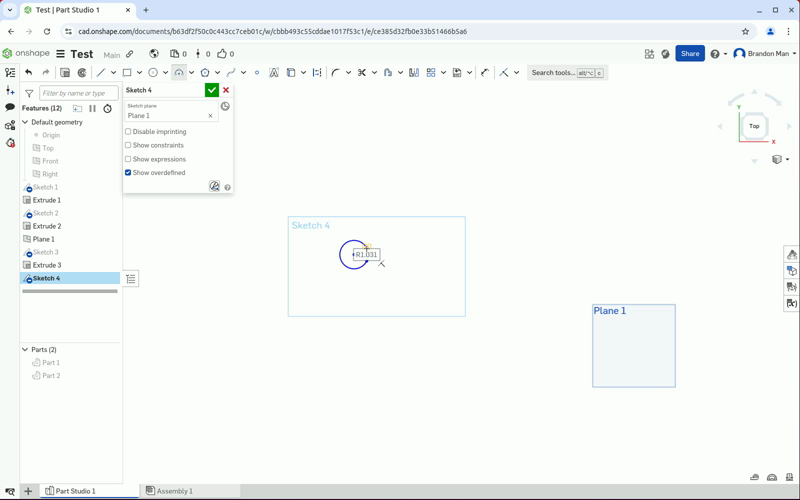
scroll(6)
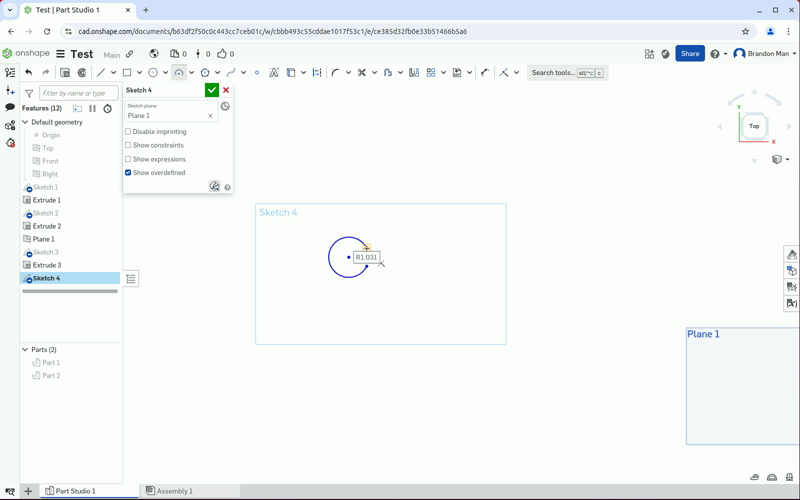
scroll(6)
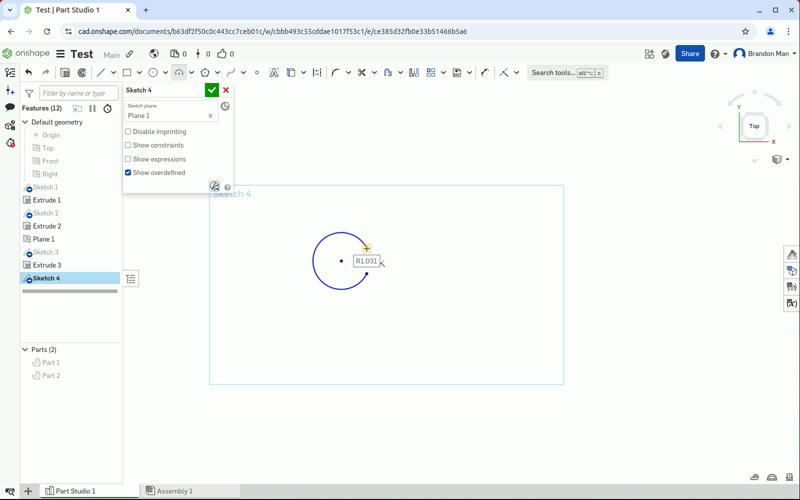
scroll(6)
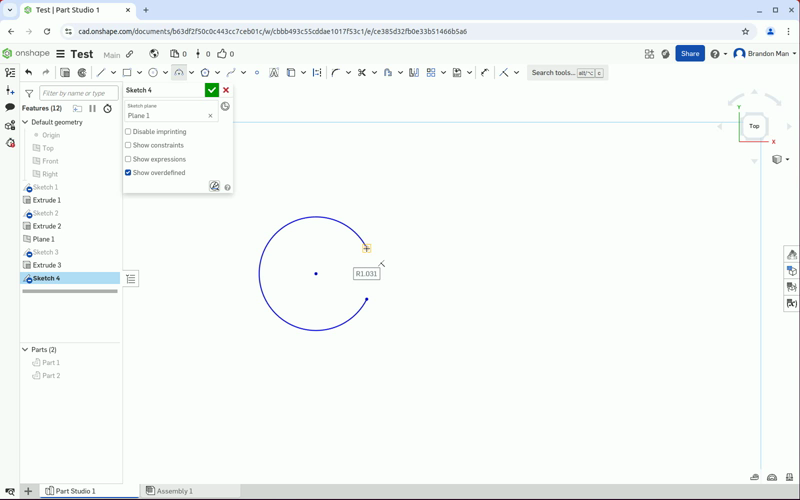
click(366, 248)
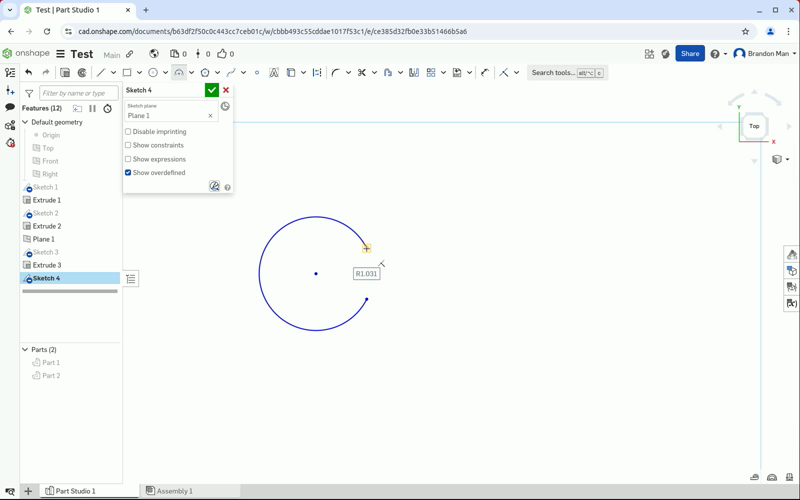
scroll(-6)
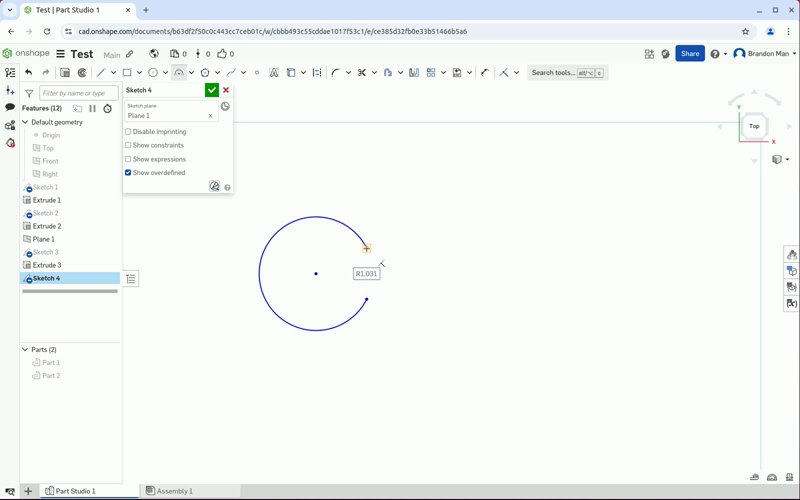
scroll(-6)
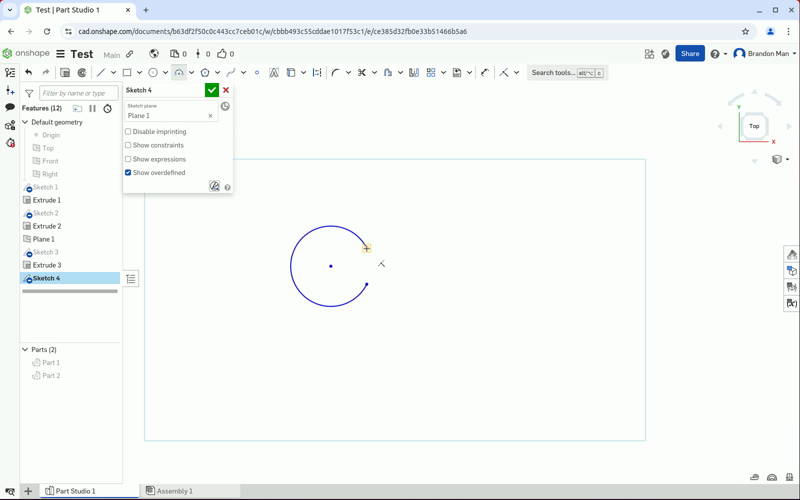
scroll(-6)
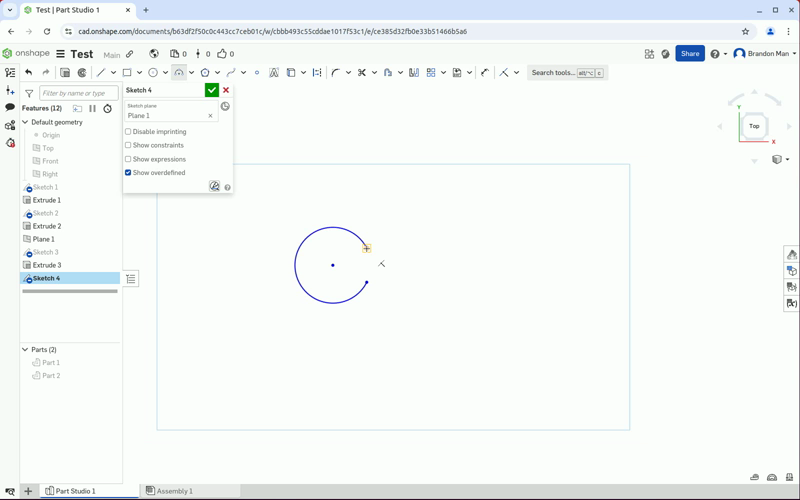
scroll(-6)
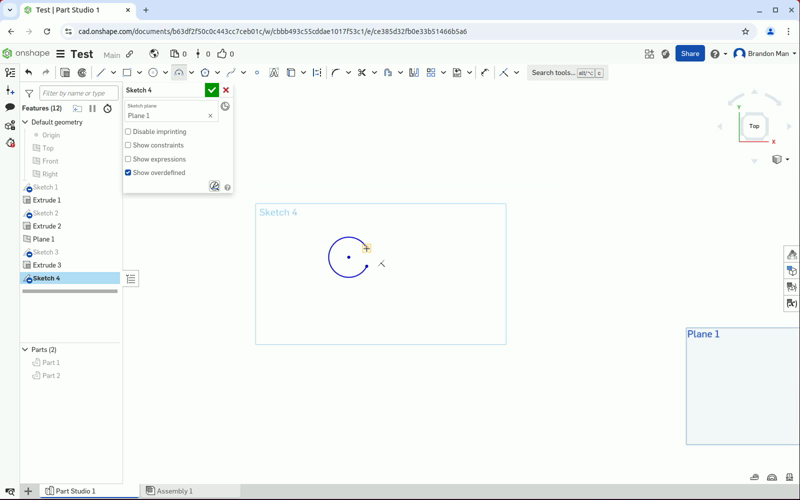
scroll(-6)
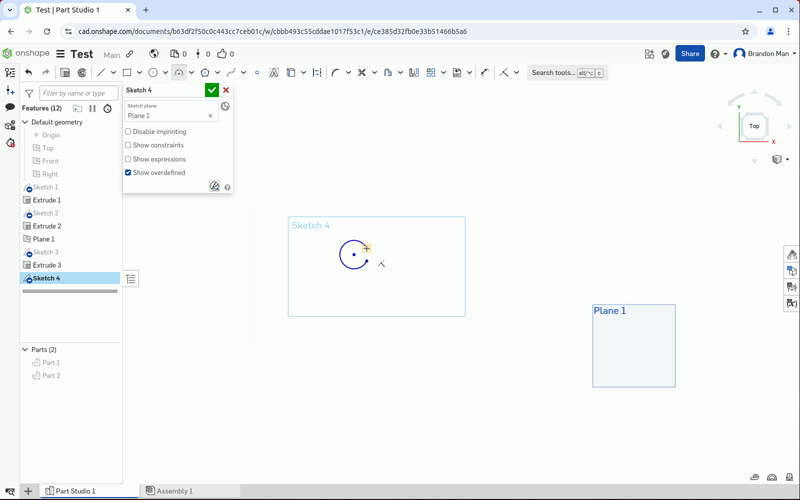
scroll(-6)
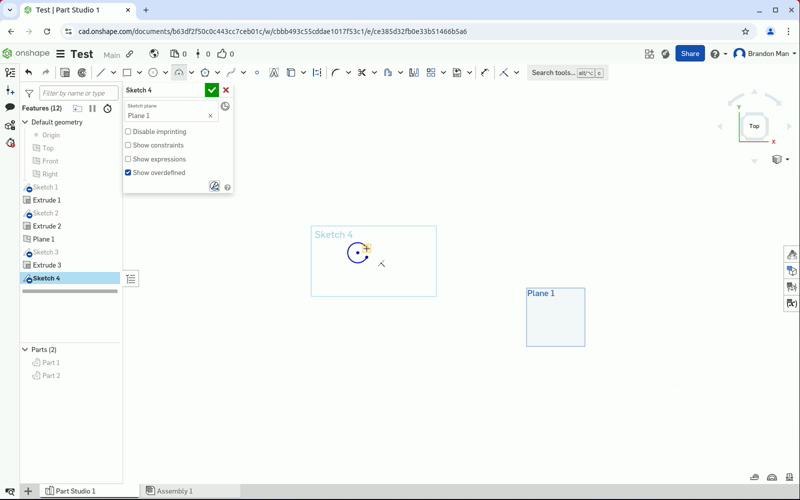
scroll(-6)
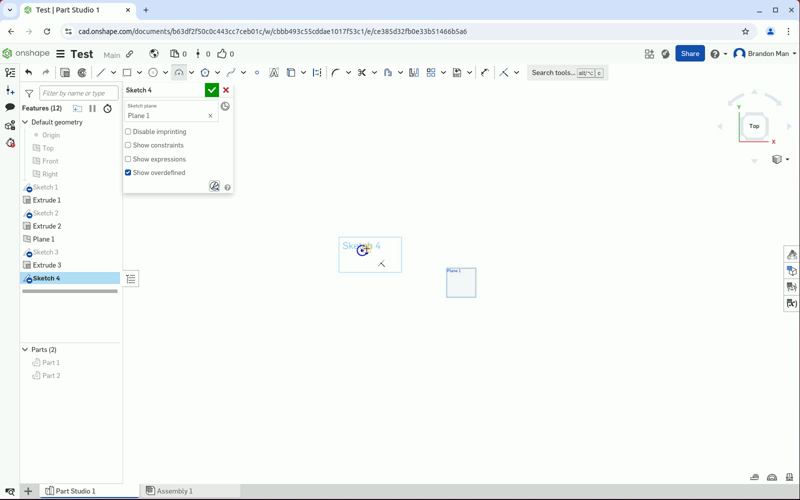
key_down(shift)
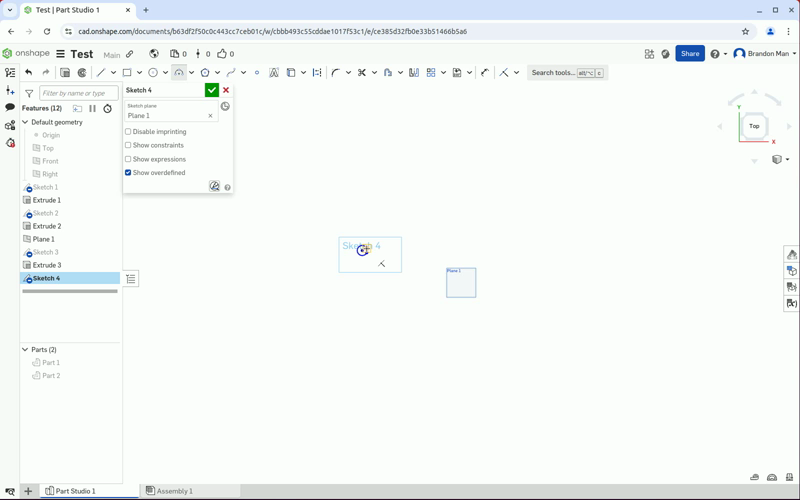
mouse_move(367, 242)
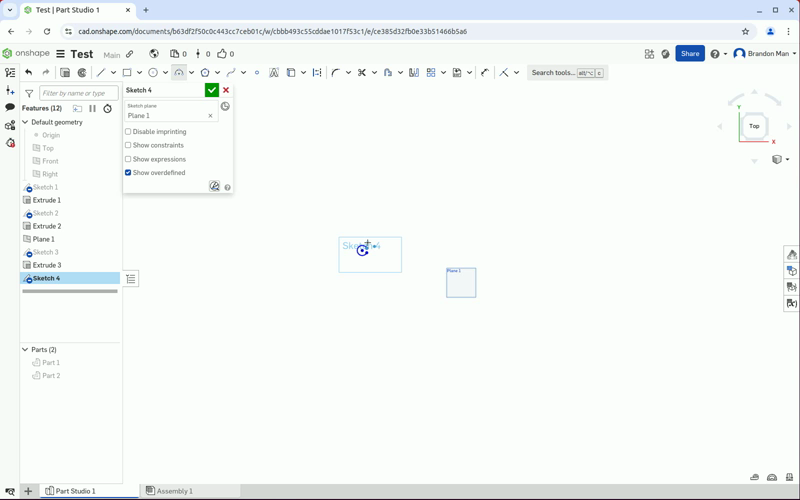
scroll(6)
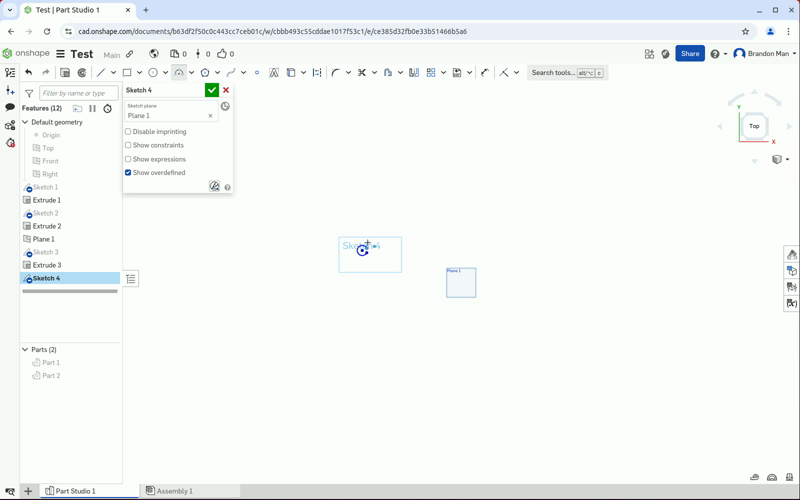
scroll(6)
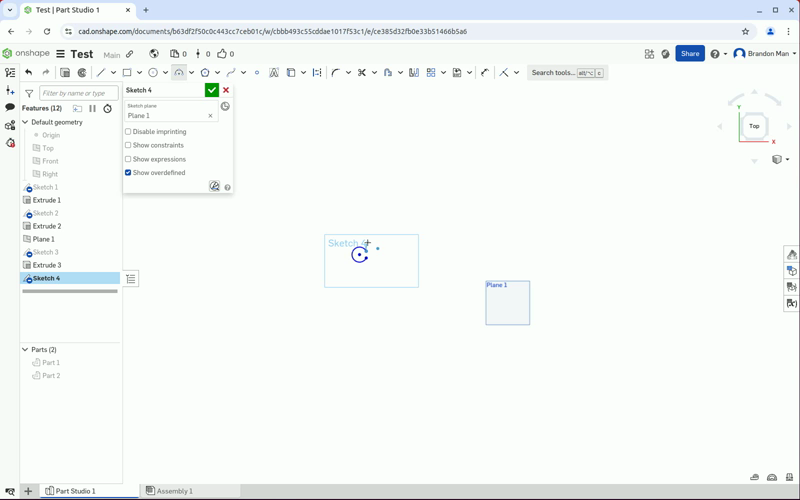
scroll(6)
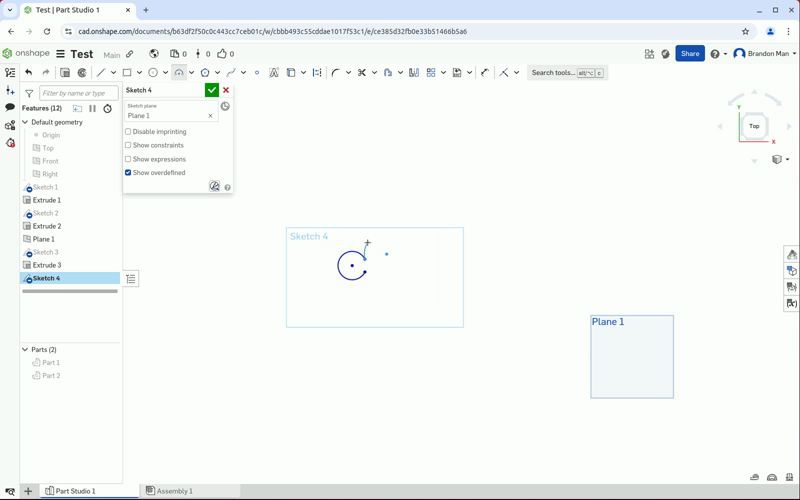
scroll(6)
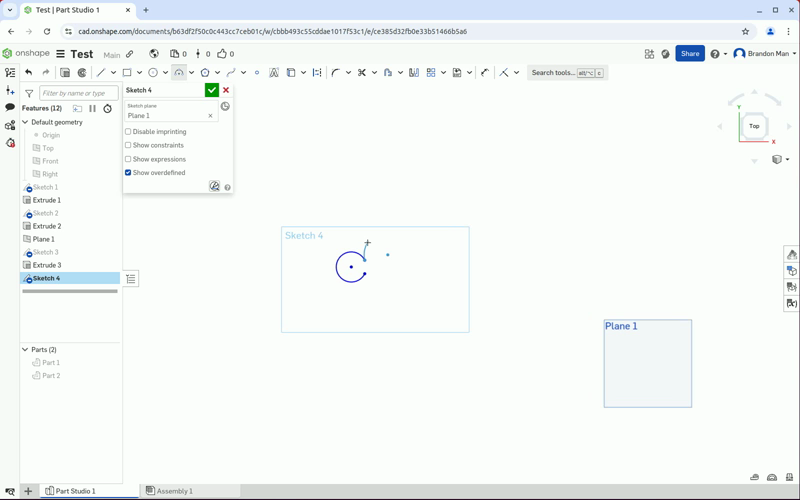
scroll(6)
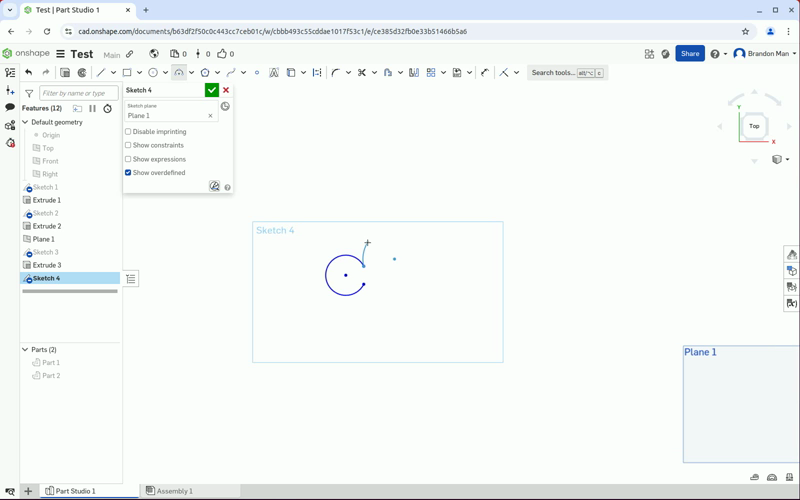
scroll(6)
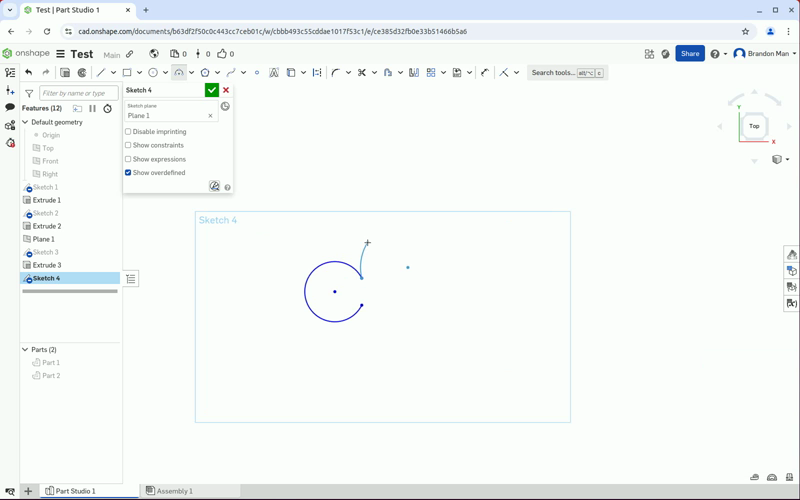
scroll(6)
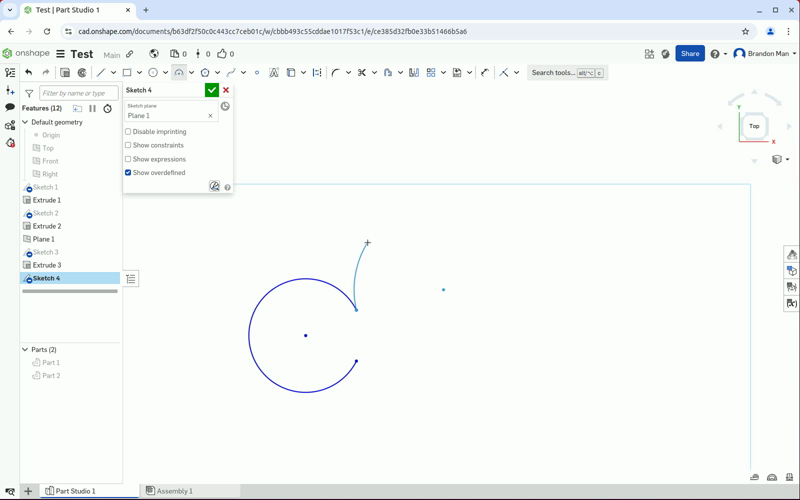
click(367, 242)
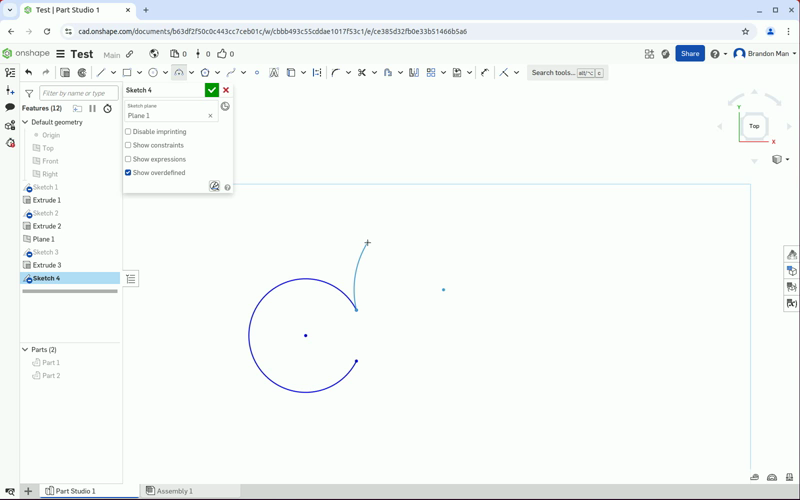
scroll(-6)
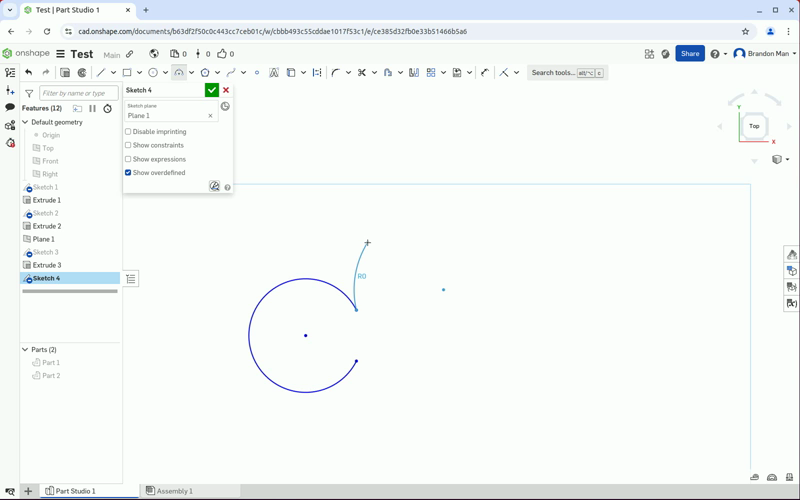
scroll(-6)
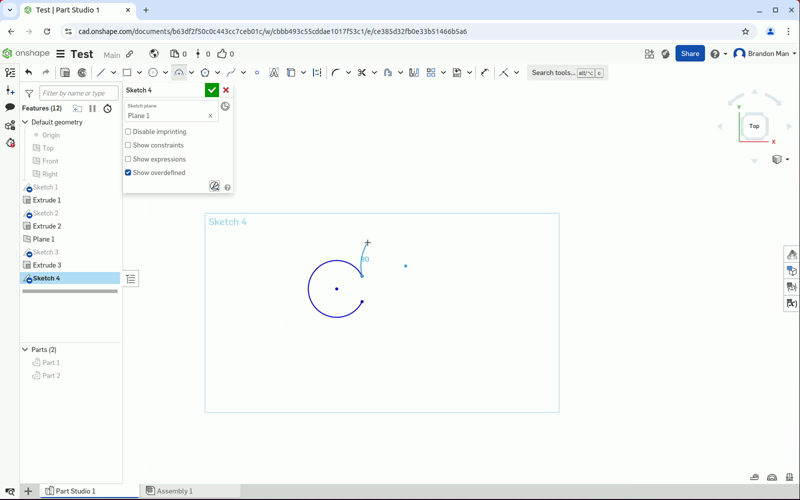
scroll(-6)
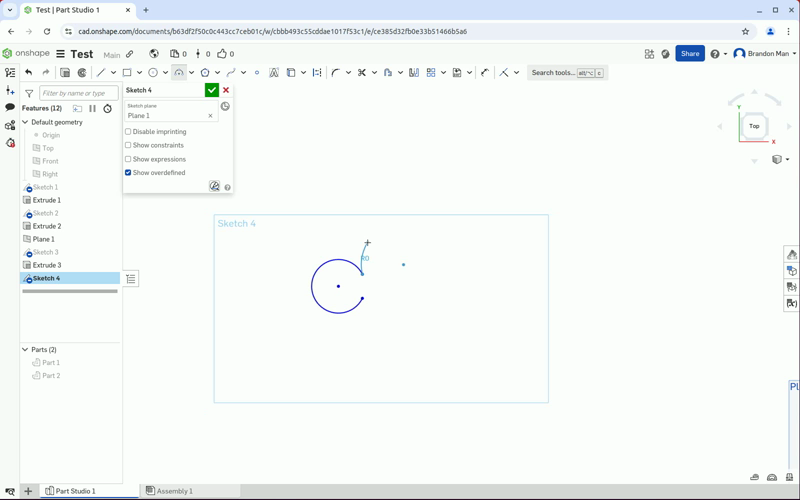
scroll(-6)
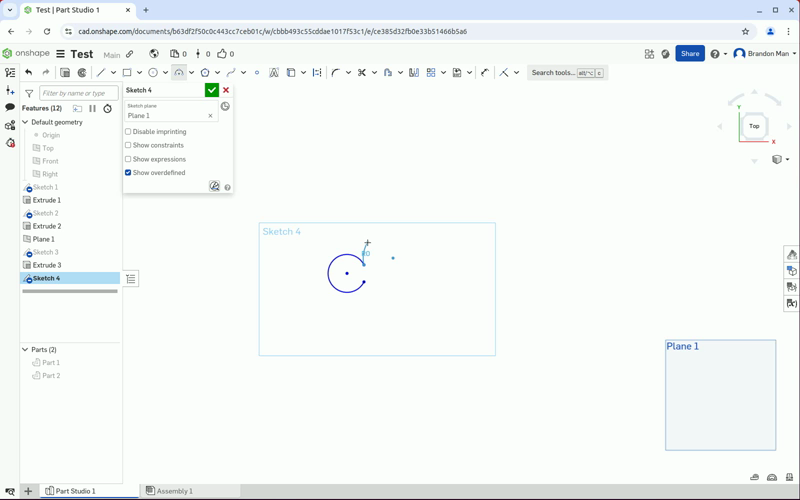
scroll(-6)
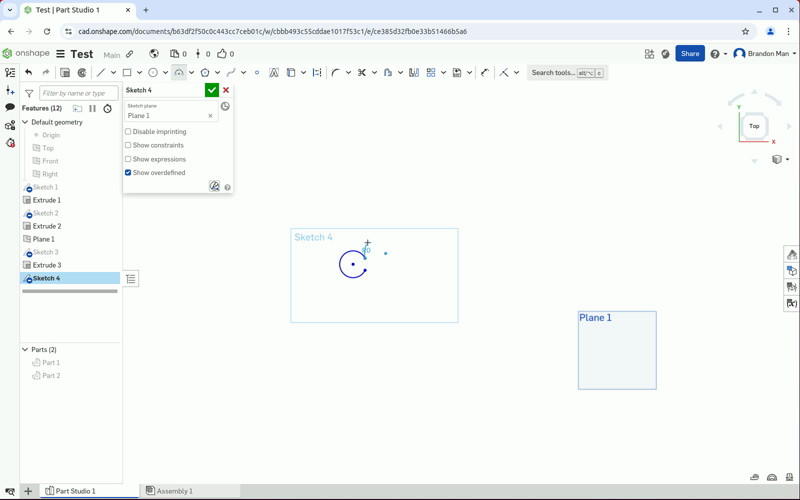
scroll(-6)
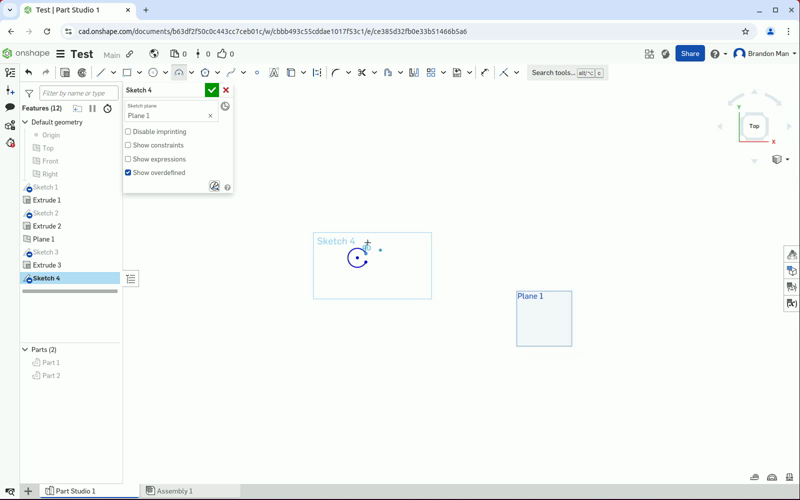
scroll(-6)
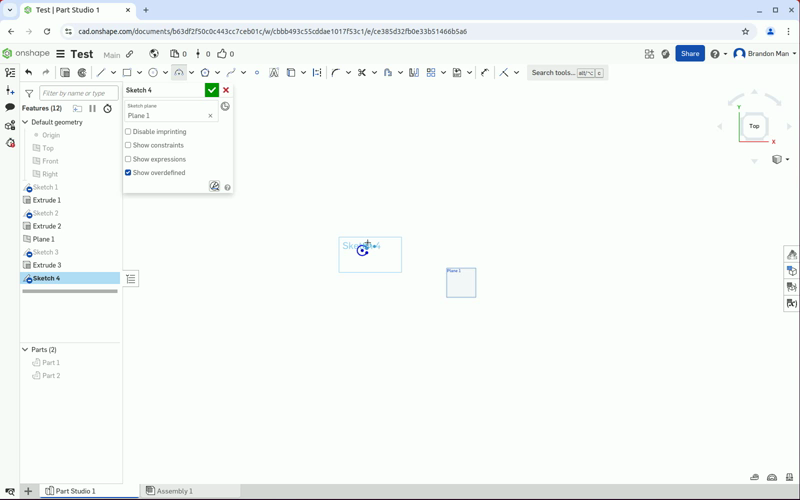
mouse_move(366, 245)
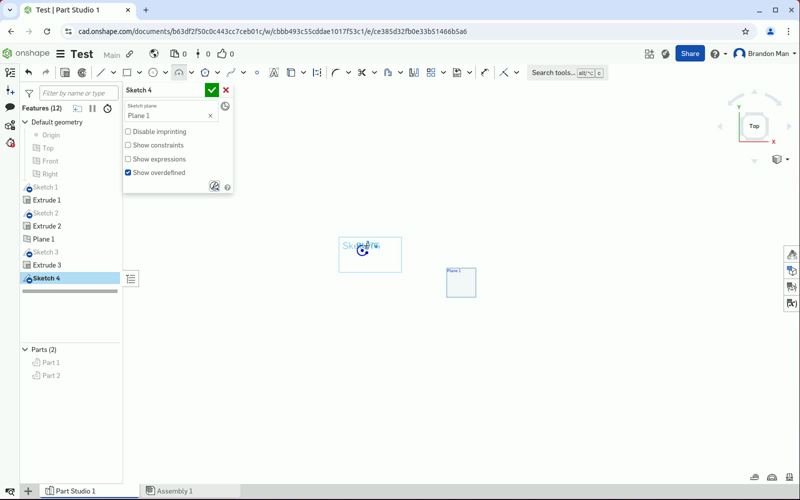
scroll(6)
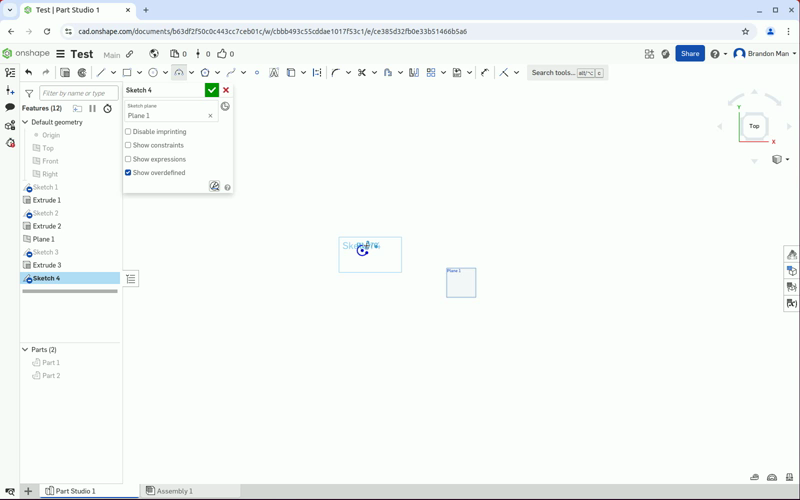
scroll(6)
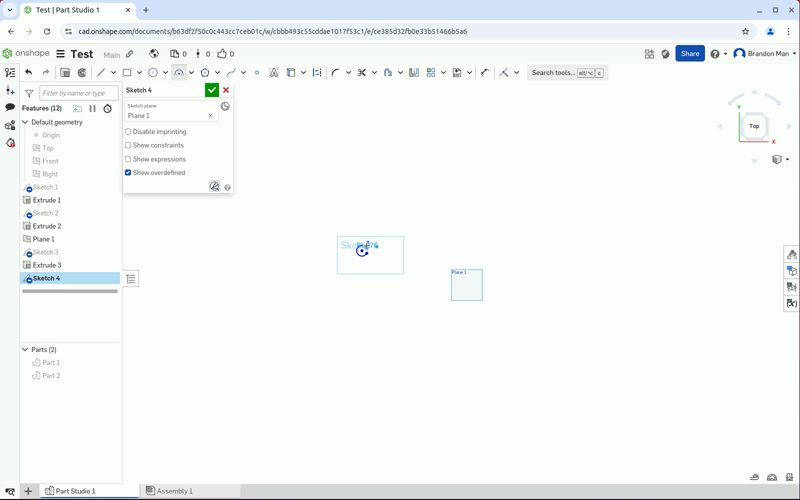
scroll(6)
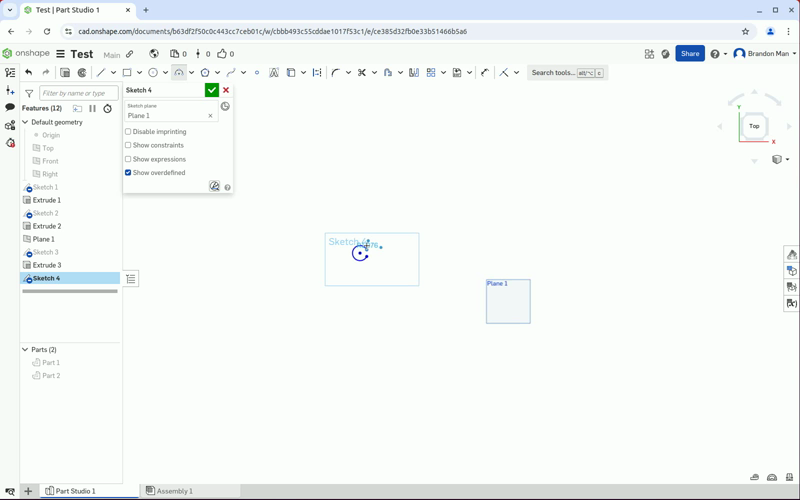
scroll(6)
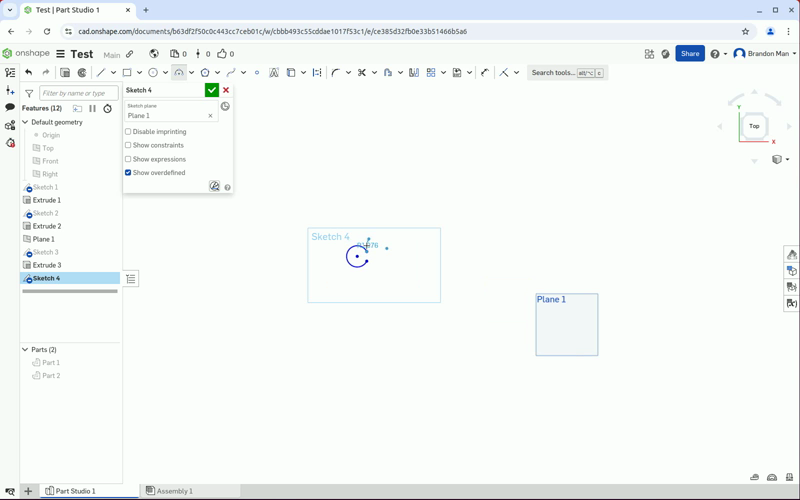
scroll(6)
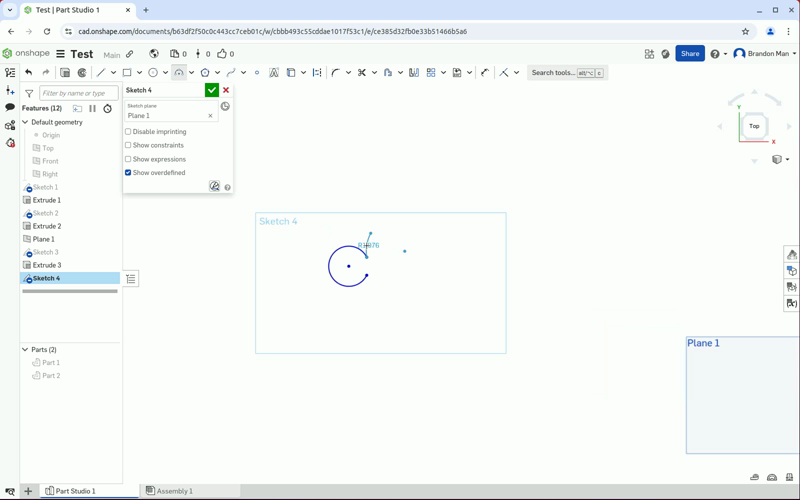
scroll(6)
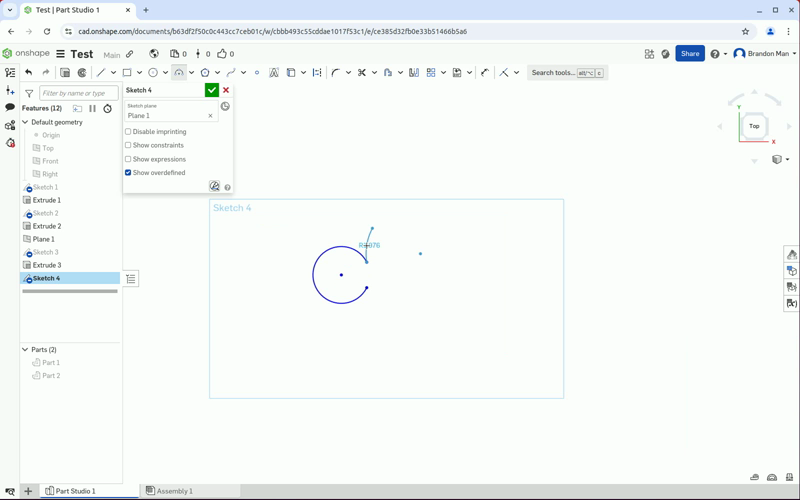
scroll(6)
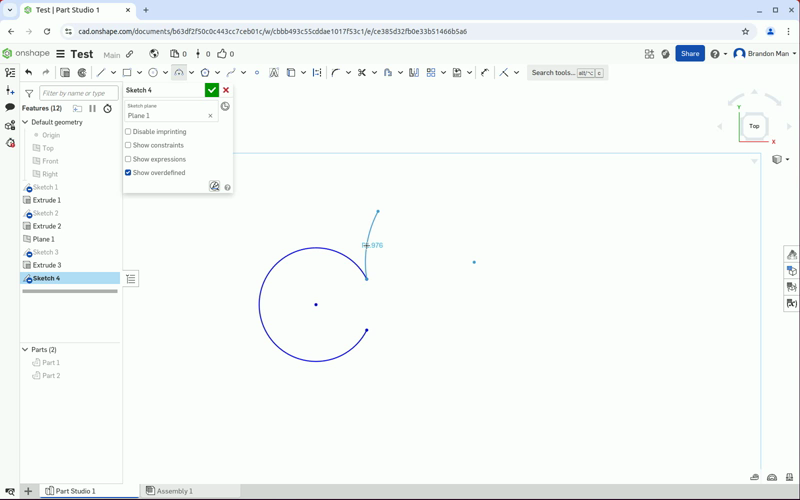
click(366, 245)
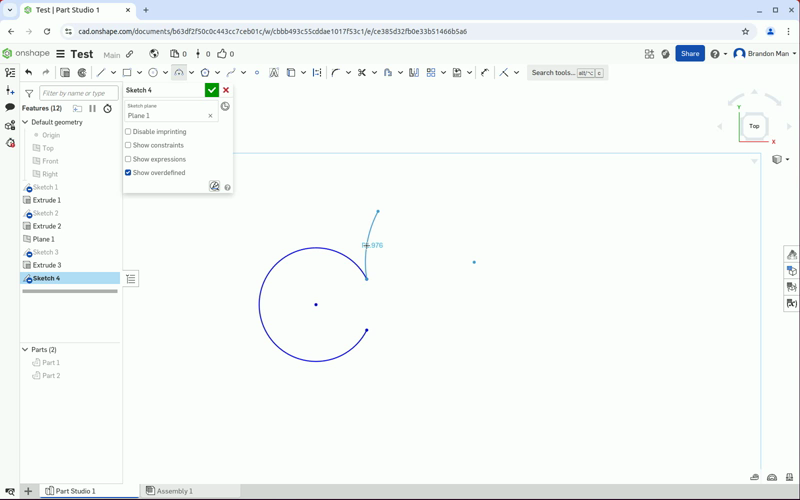
scroll(-6)
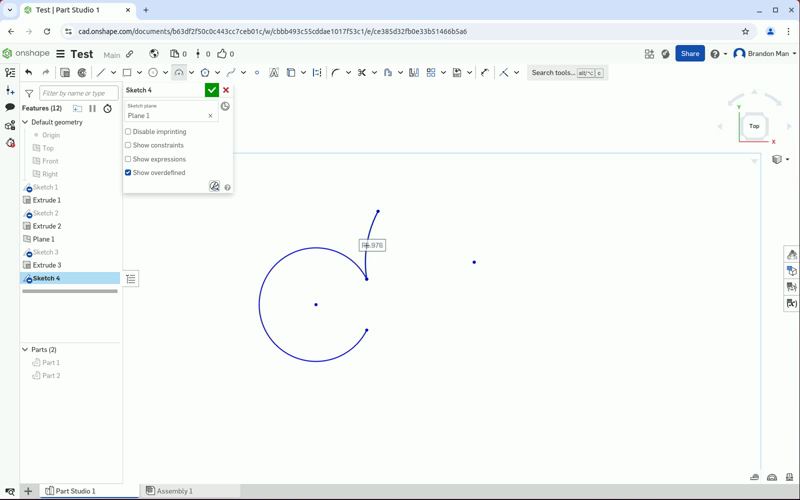
scroll(-6)
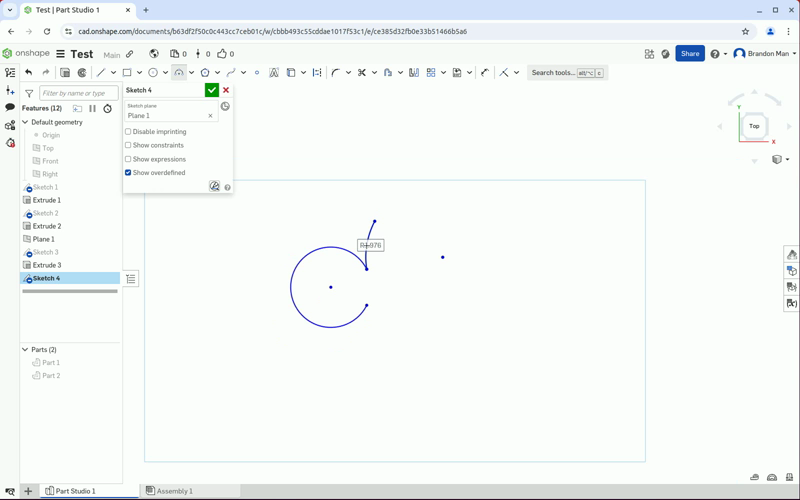
scroll(-6)
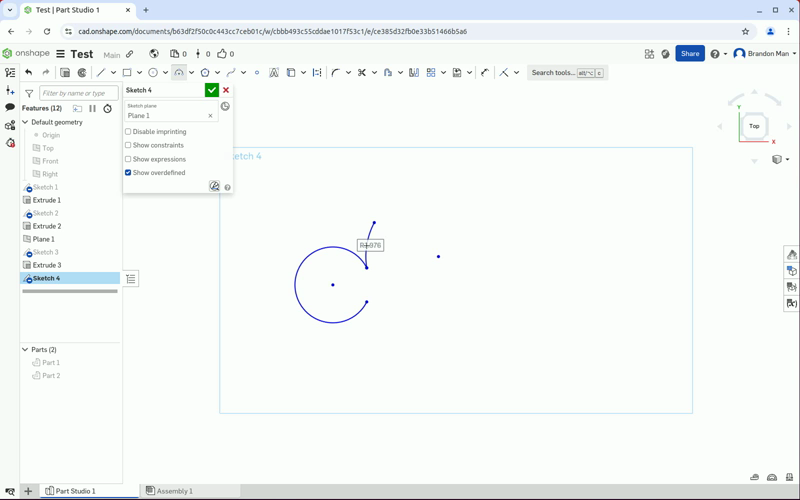
scroll(-6)
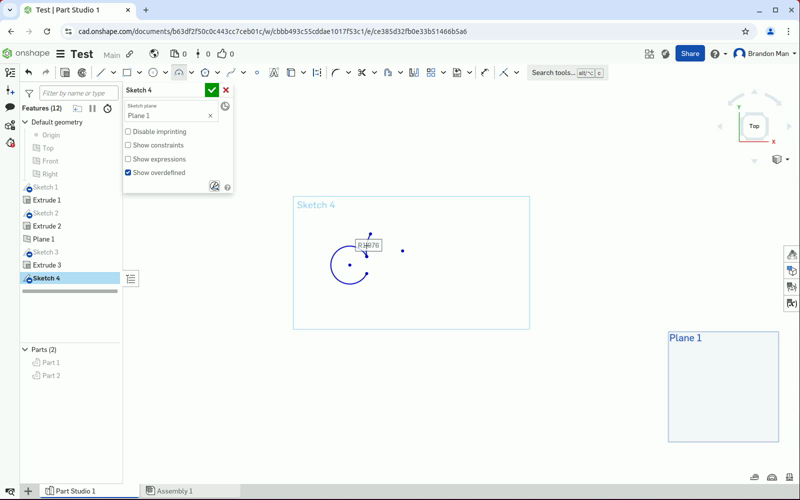
scroll(-6)
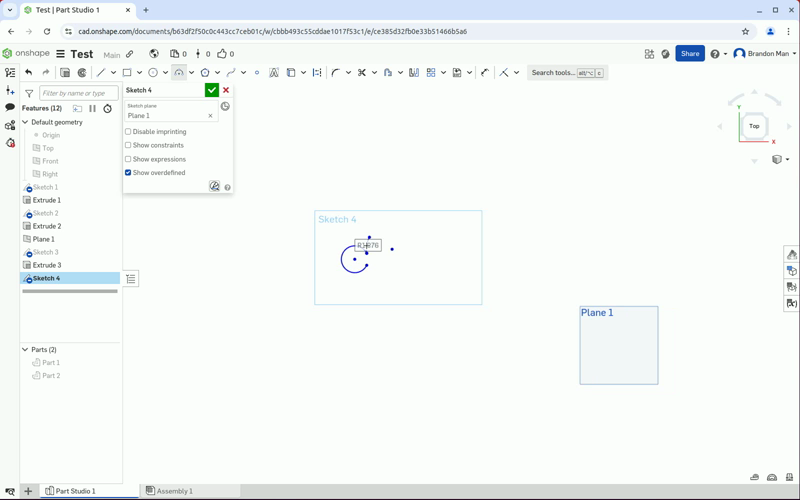
scroll(-6)
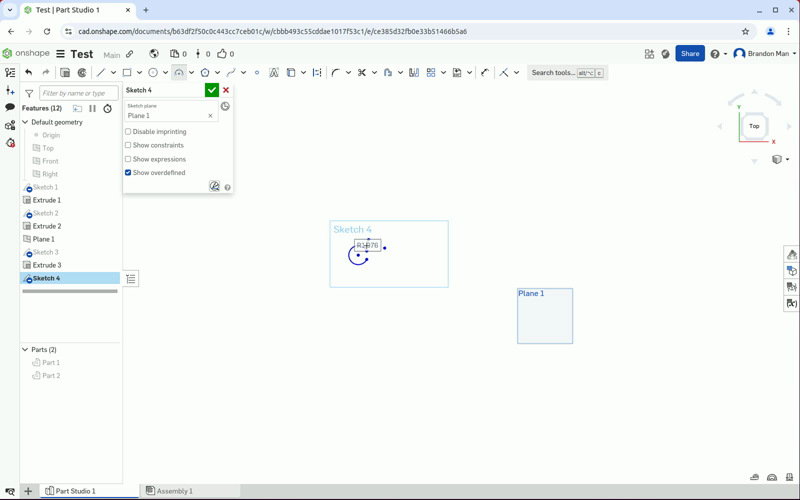
scroll(-6)
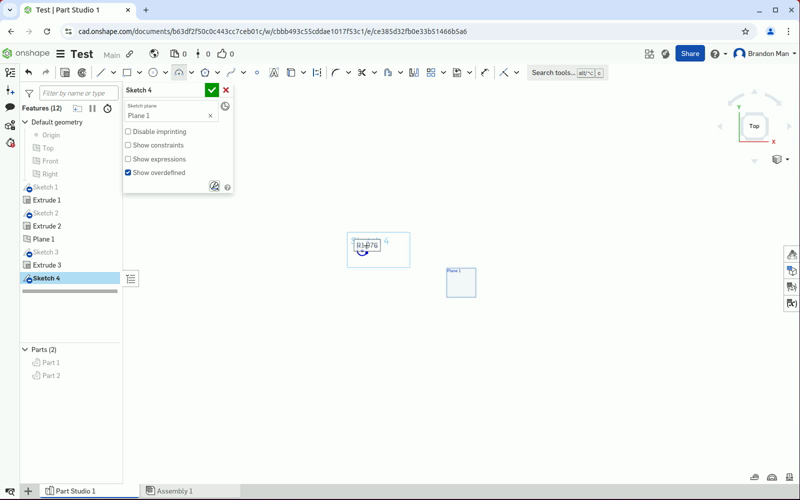
key_up(shift)
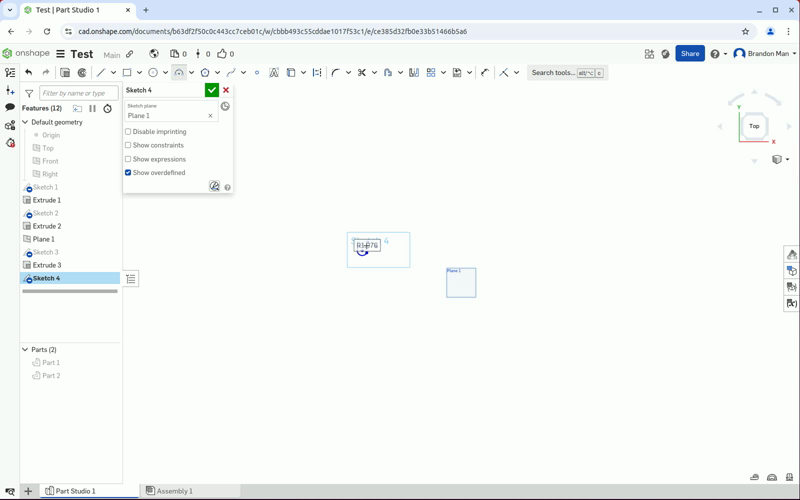
mouse_move(367, 242)
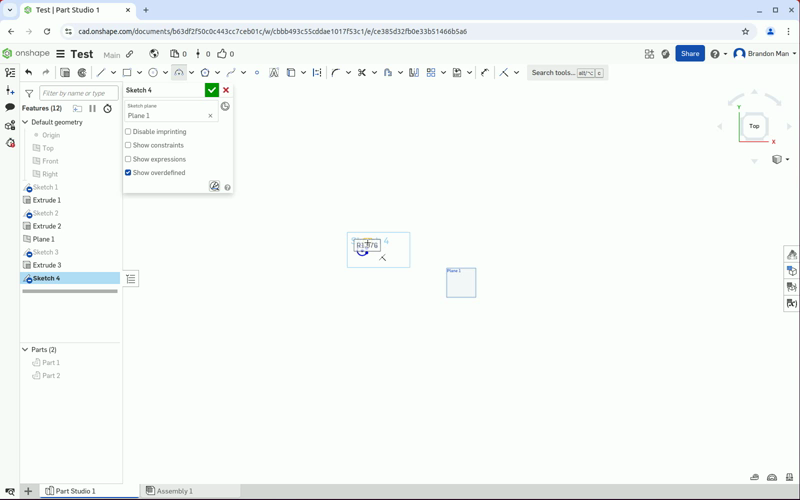
scroll(6)
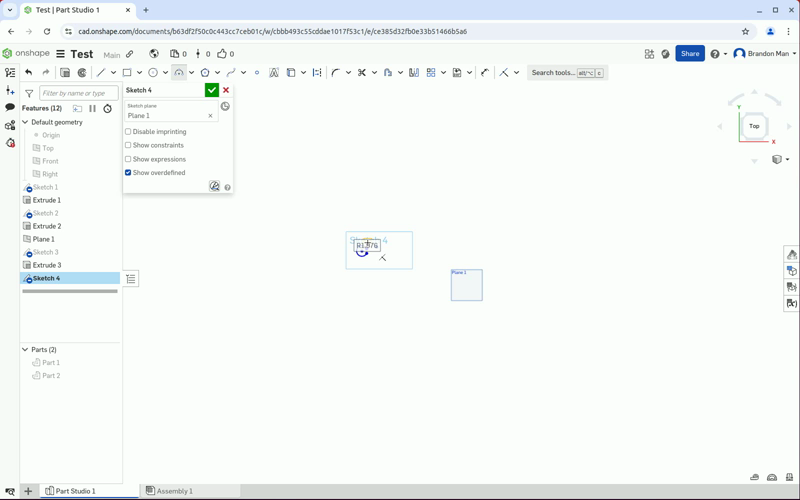
scroll(6)
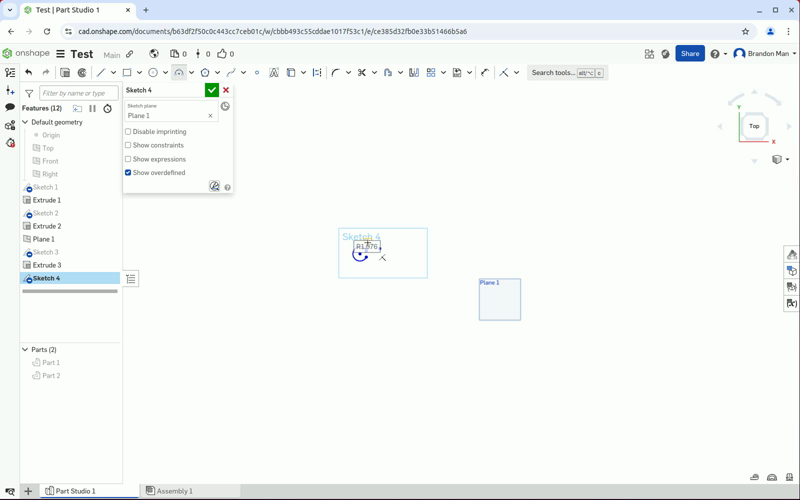
scroll(6)
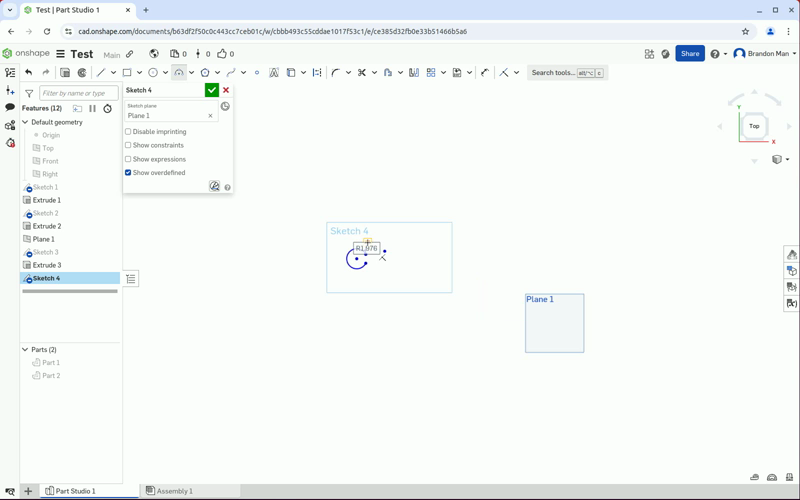
scroll(6)
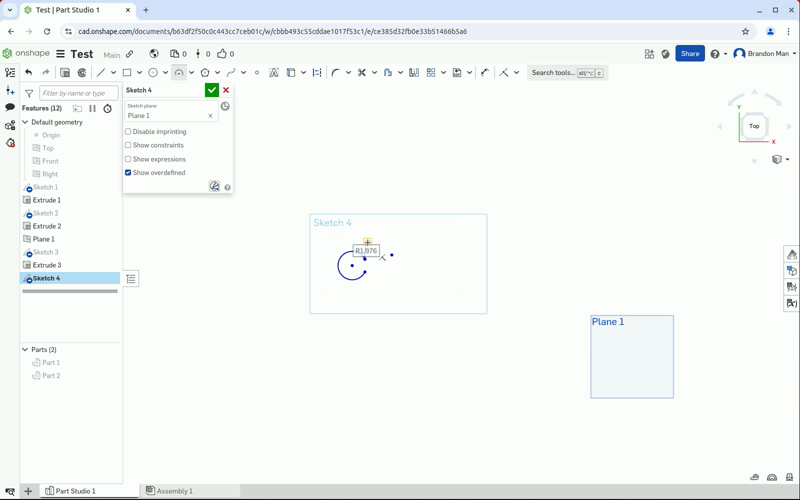
scroll(6)
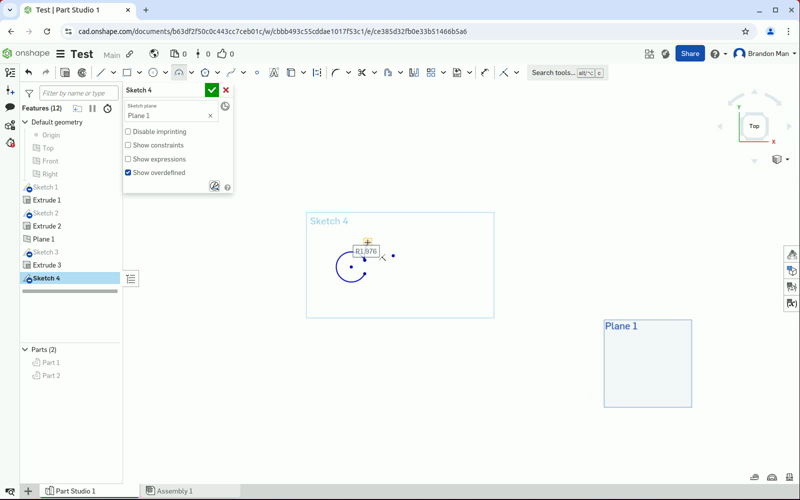
scroll(6)
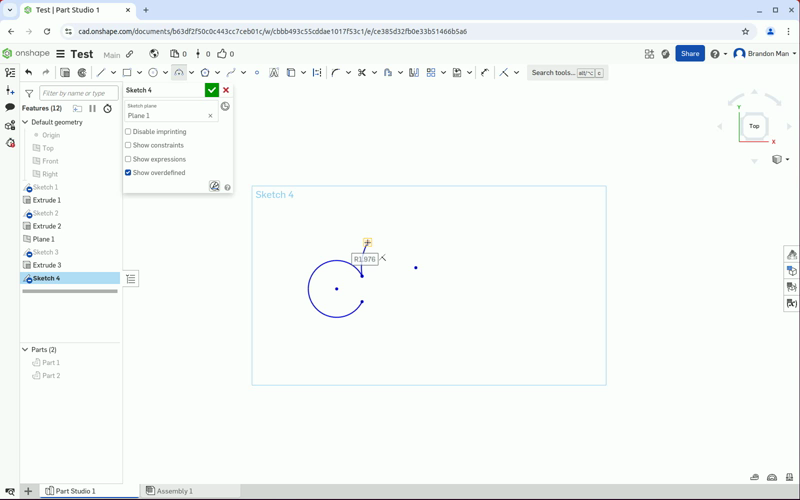
scroll(6)
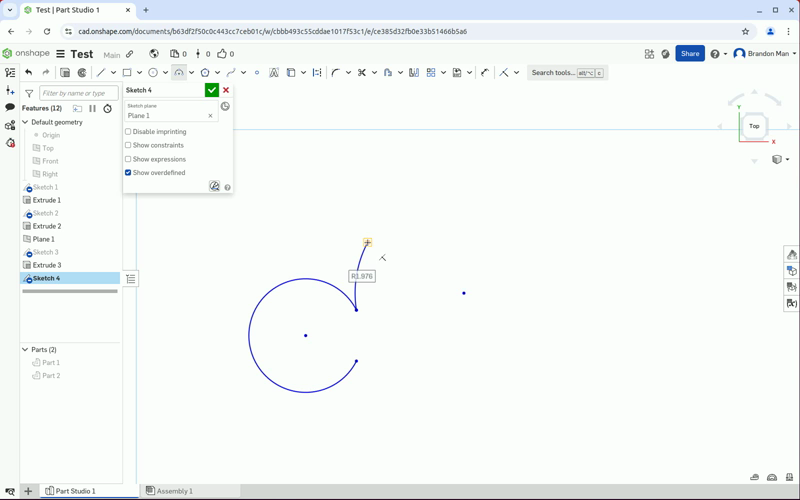
click(367, 242)
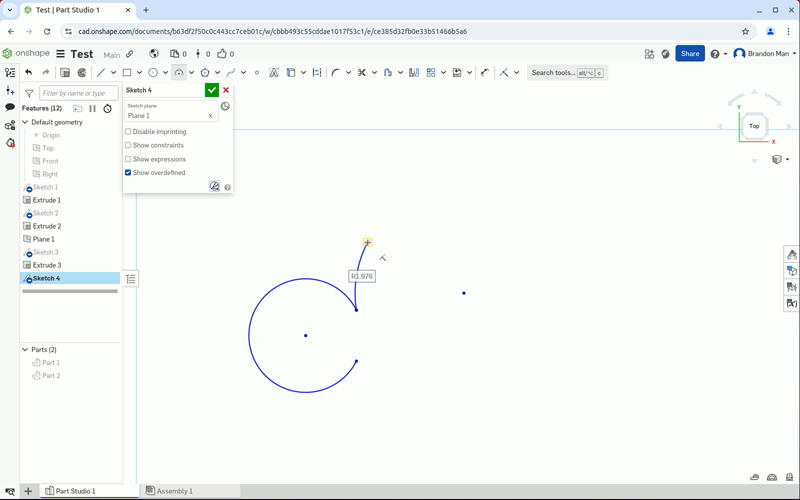
scroll(-6)
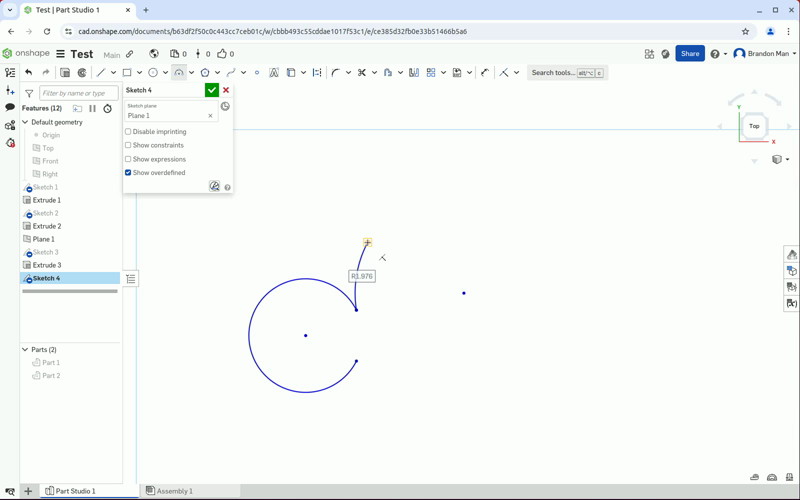
scroll(-6)
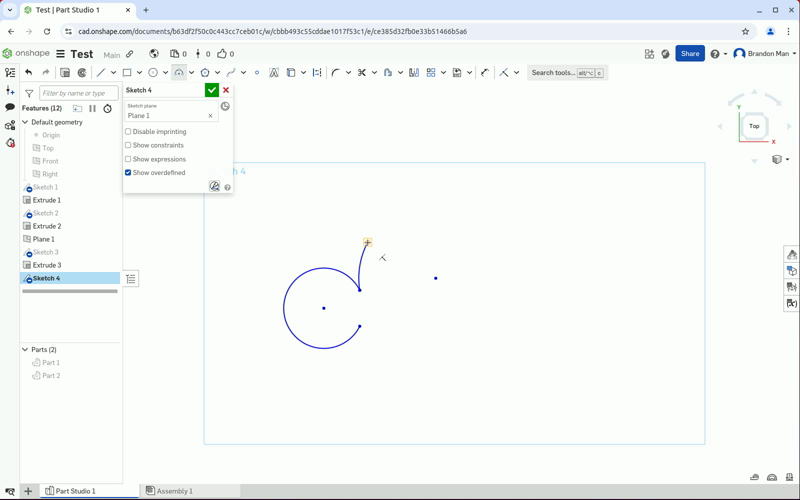
scroll(-6)
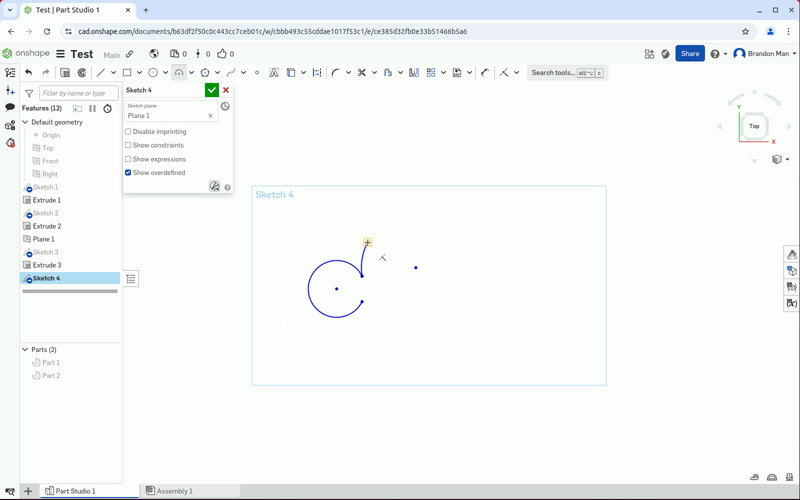
scroll(-6)
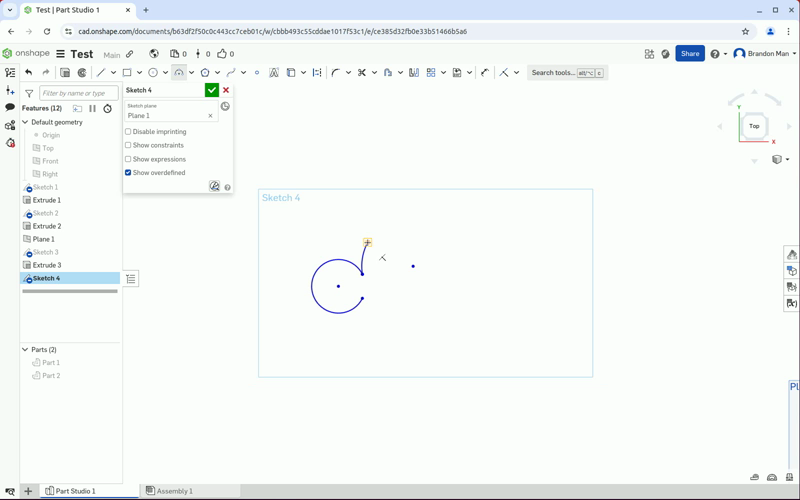
scroll(-6)
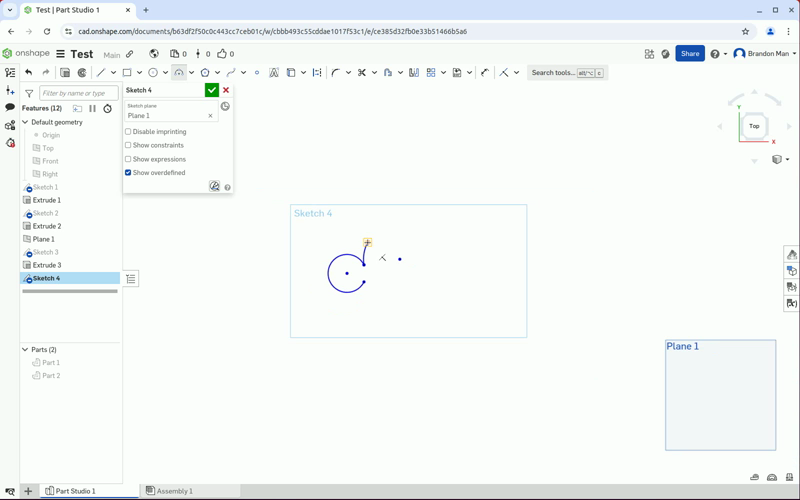
scroll(-6)
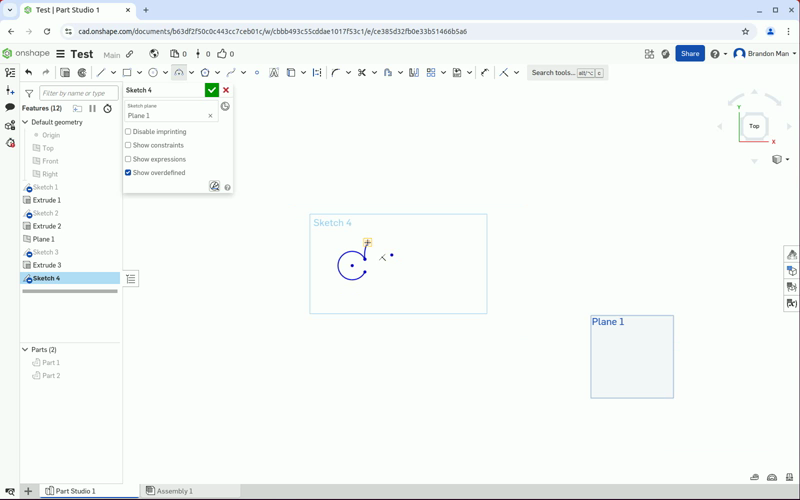
scroll(-6)
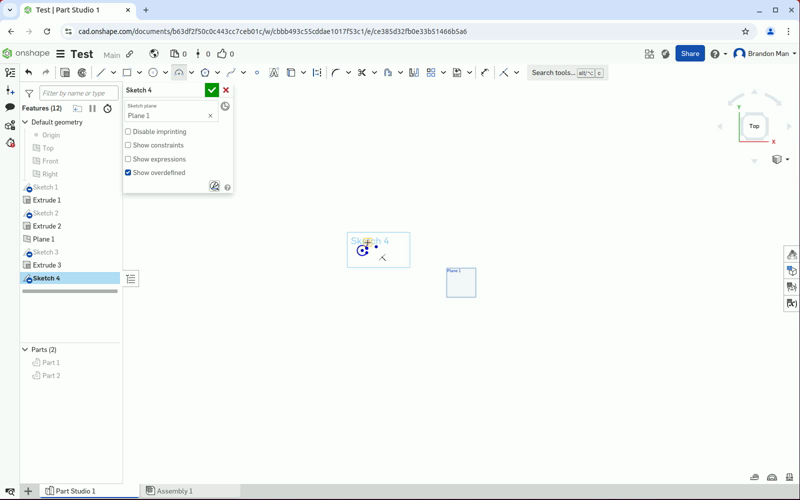
key_down(shift)
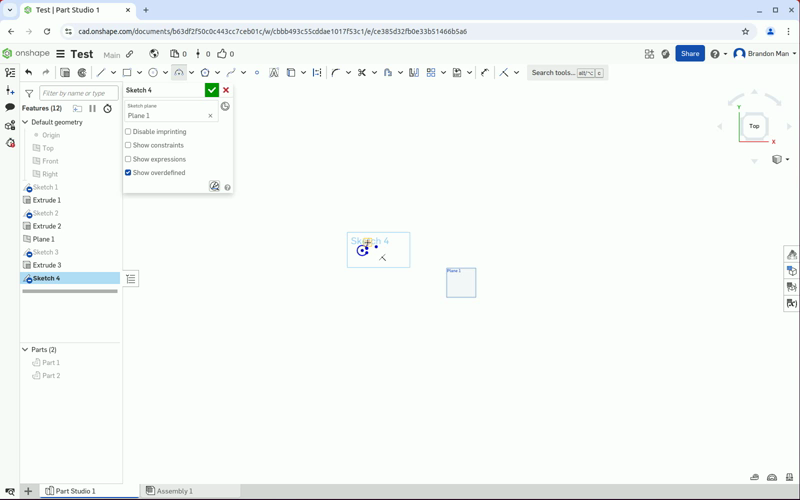
mouse_move(367, 258)
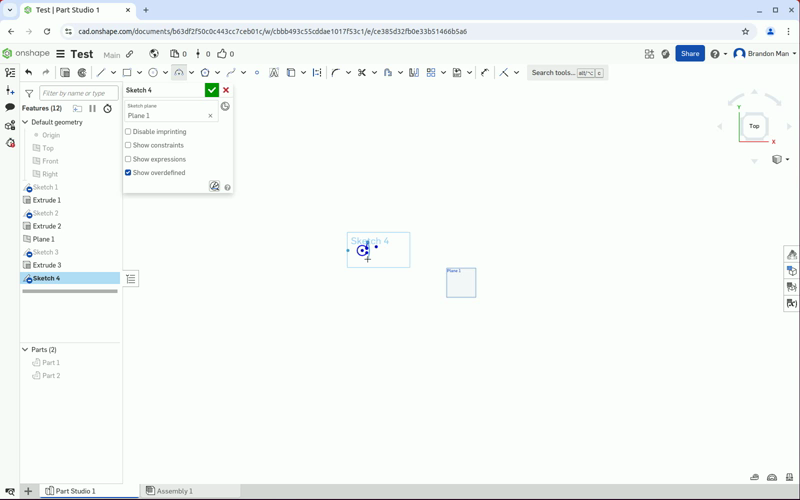
click(367, 258)
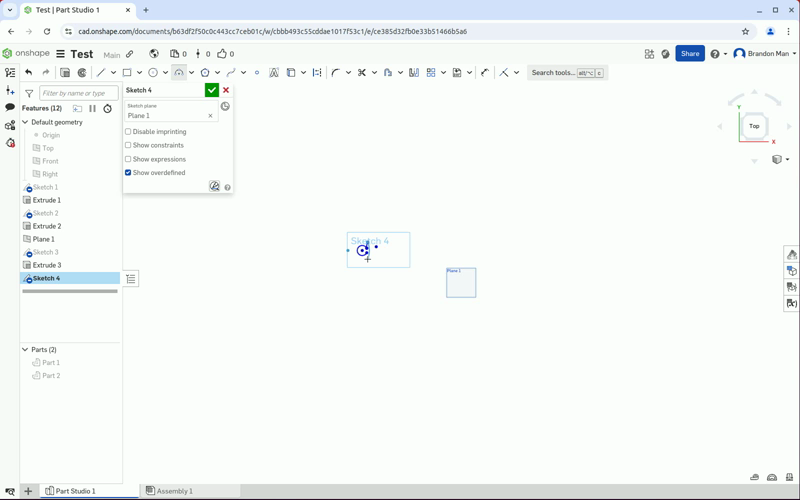
mouse_move(372, 250)
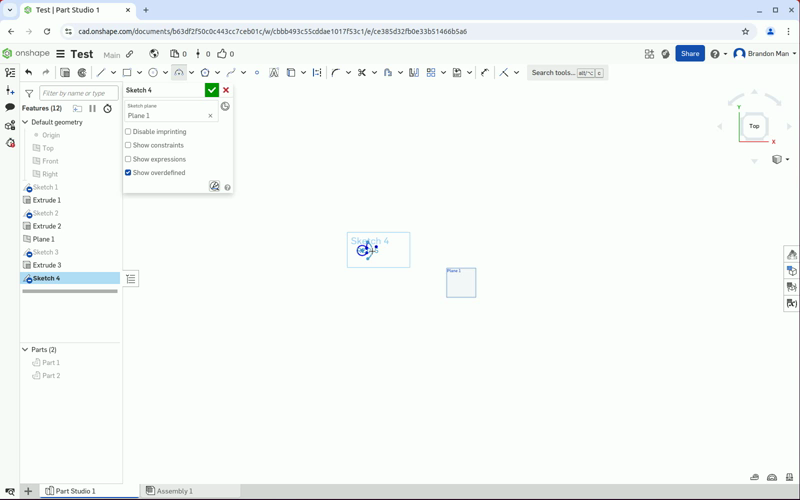
click(372, 250)
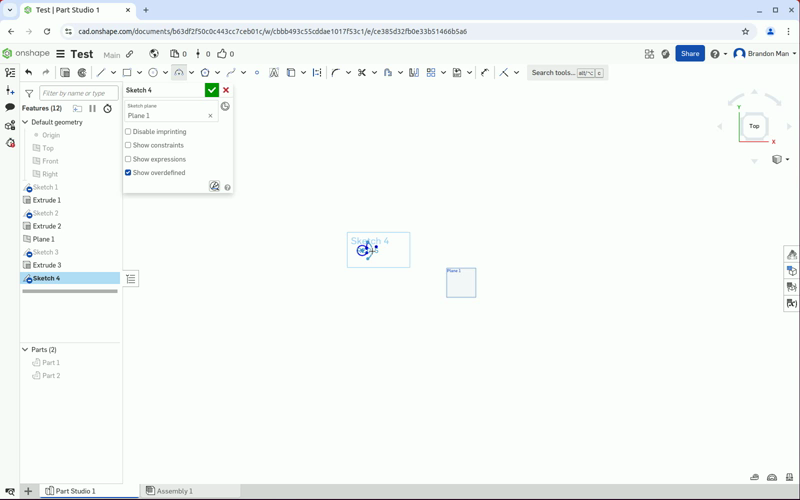
key_up(shift)
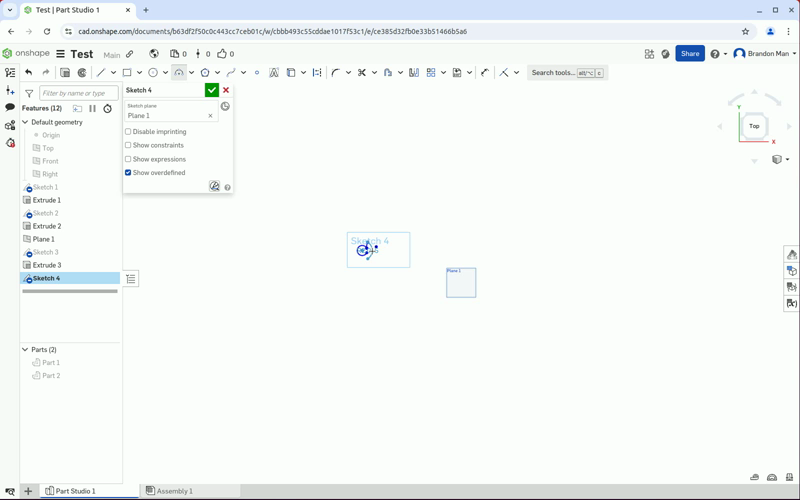
mouse_move(367, 258)
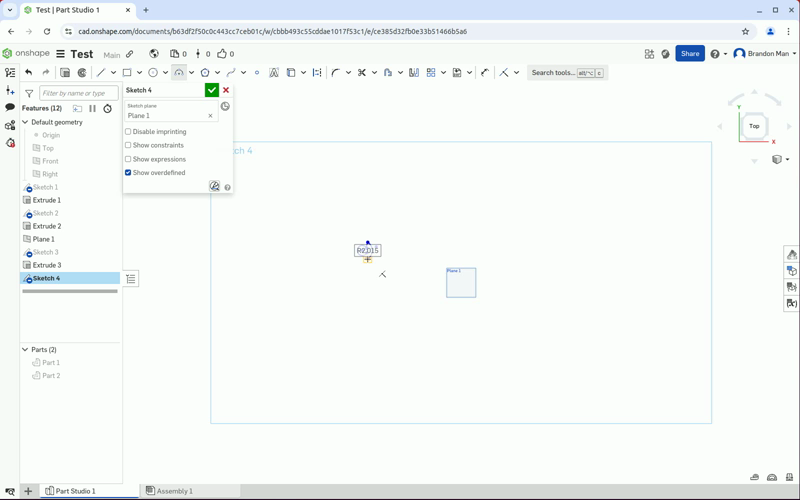
click(367, 258)
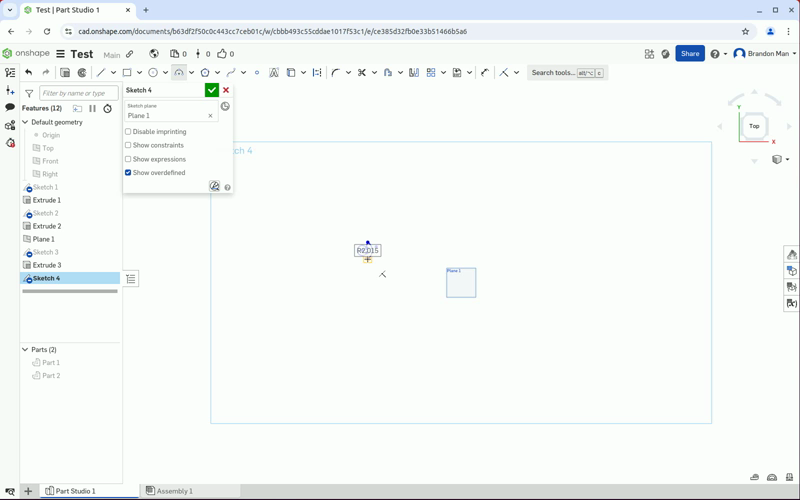
mouse_move(366, 252)
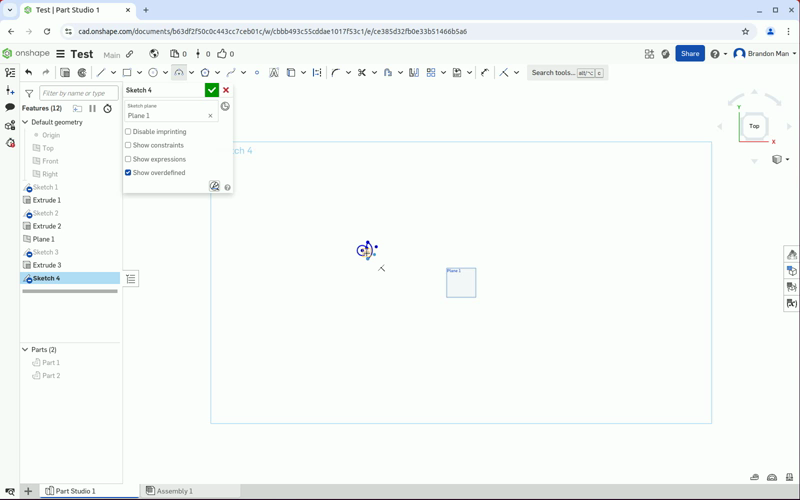
scroll(6)
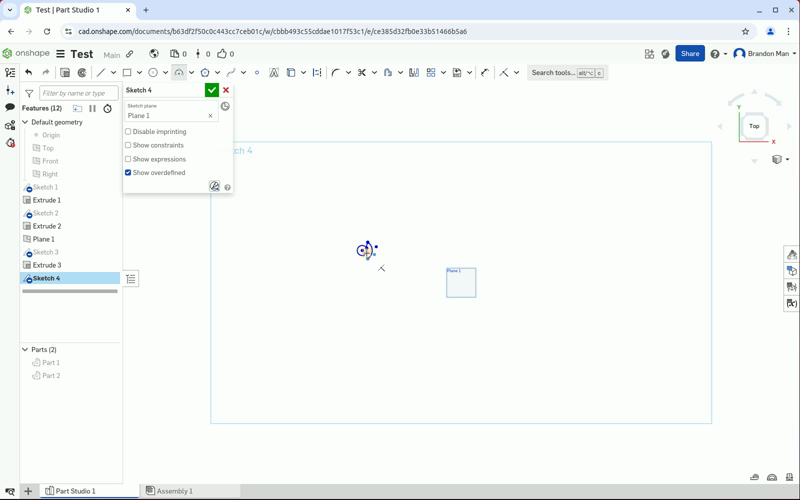
scroll(6)
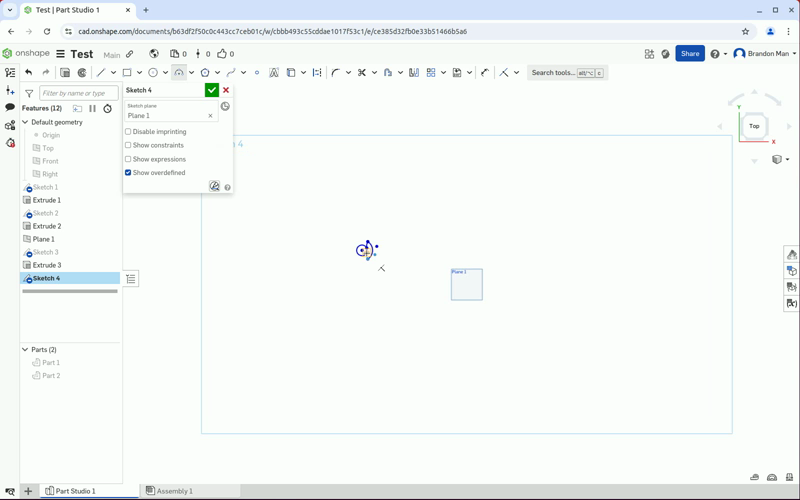
scroll(6)
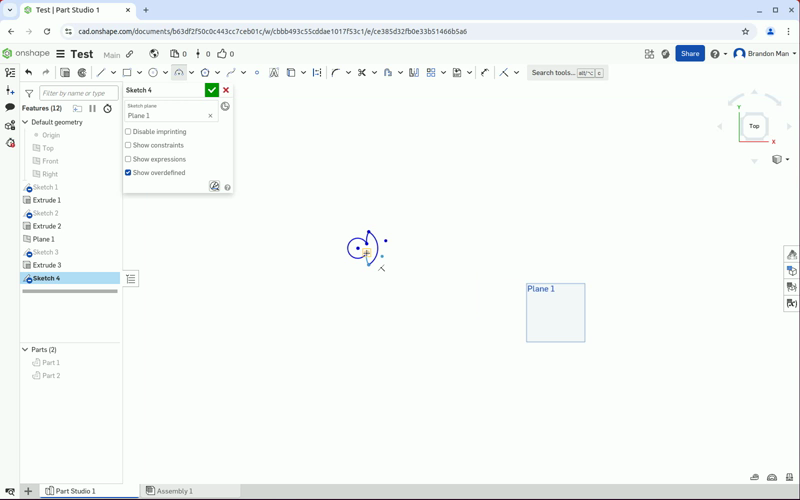
scroll(6)
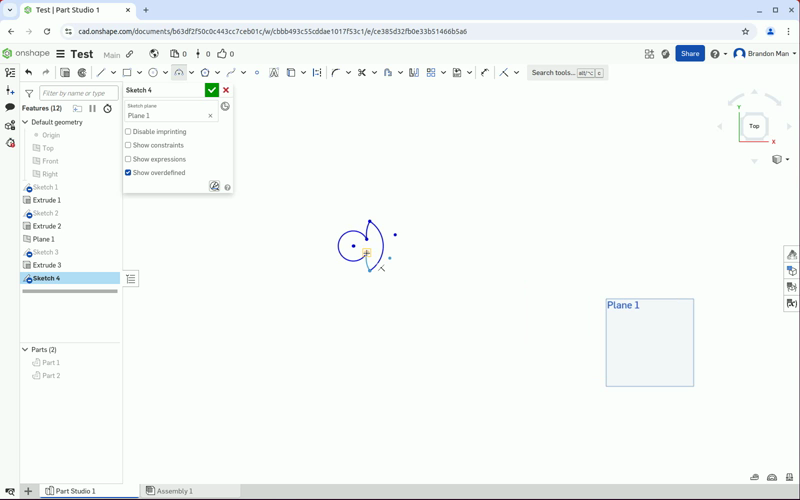
scroll(6)
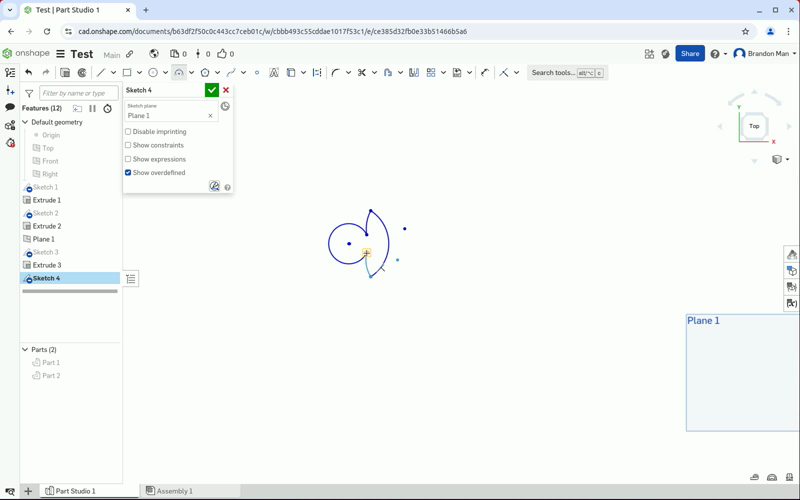
scroll(6)
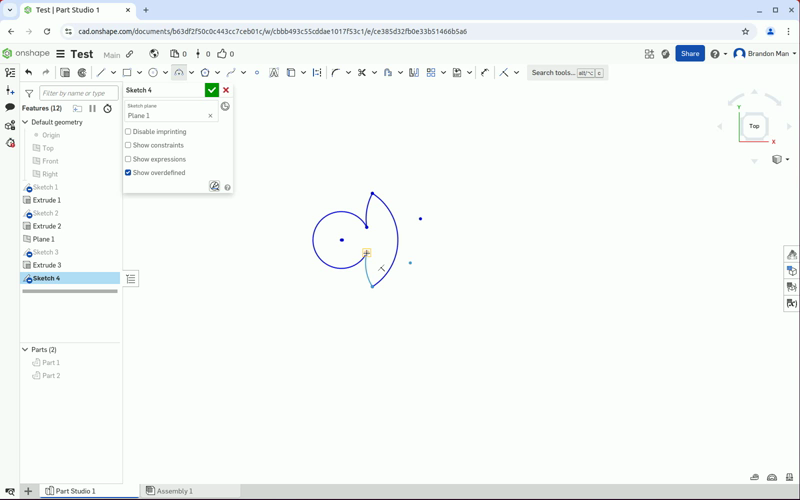
scroll(6)
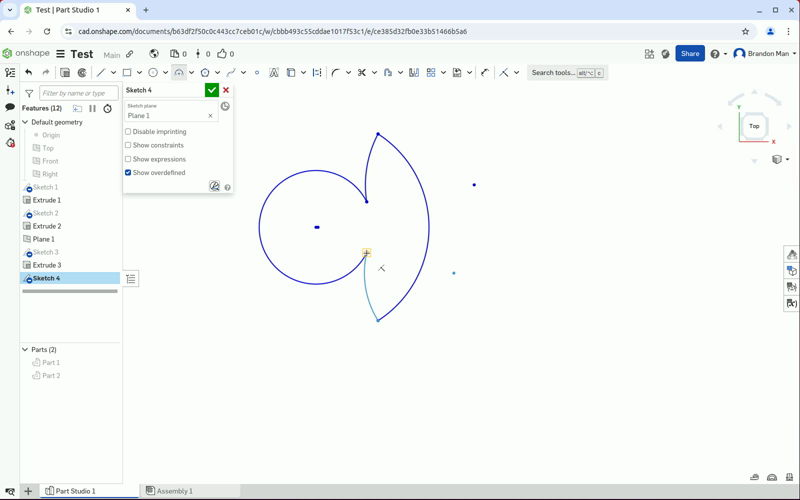
click(366, 252)
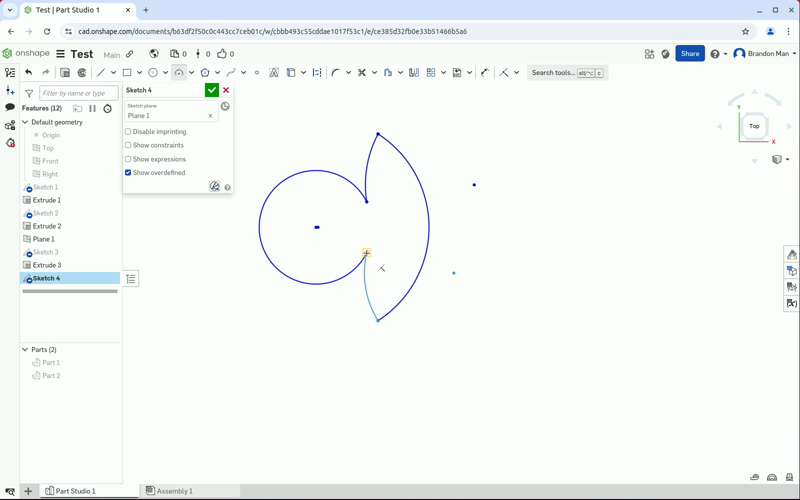
scroll(-6)
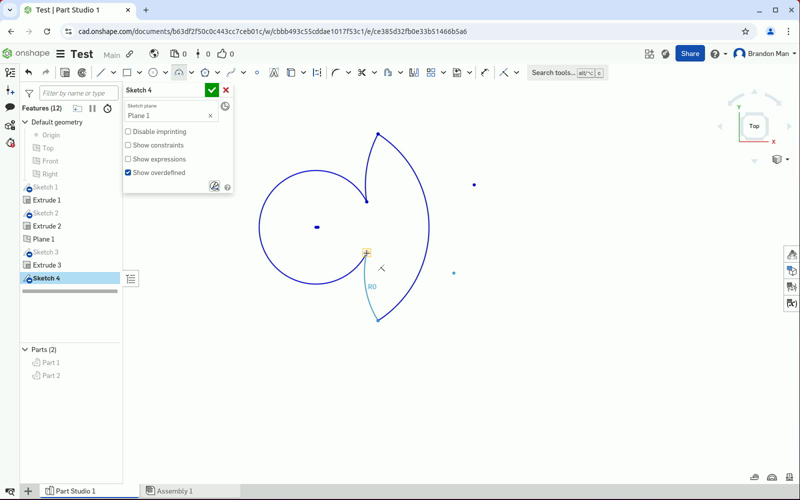
scroll(-6)
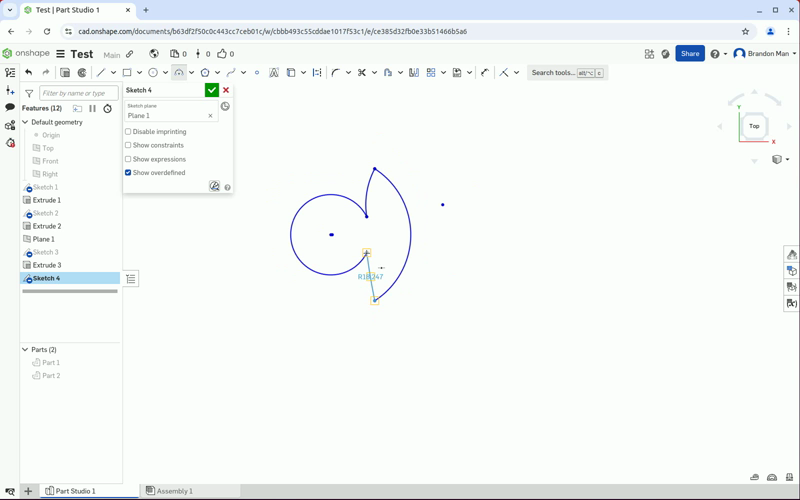
scroll(-6)
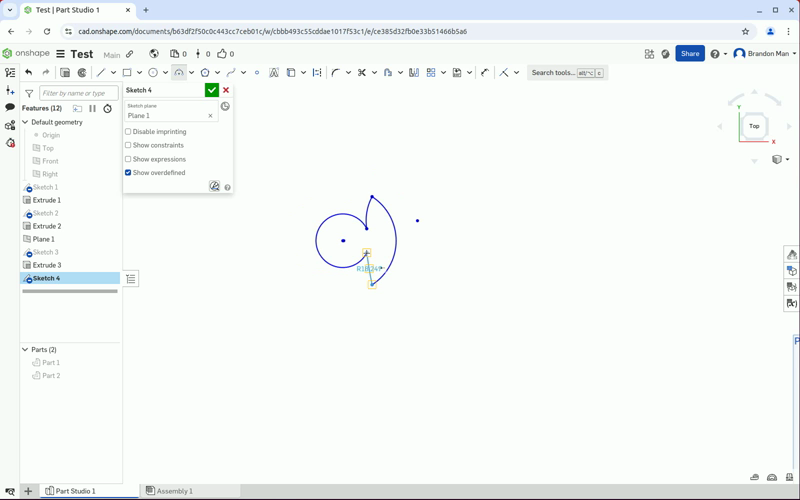
scroll(-6)
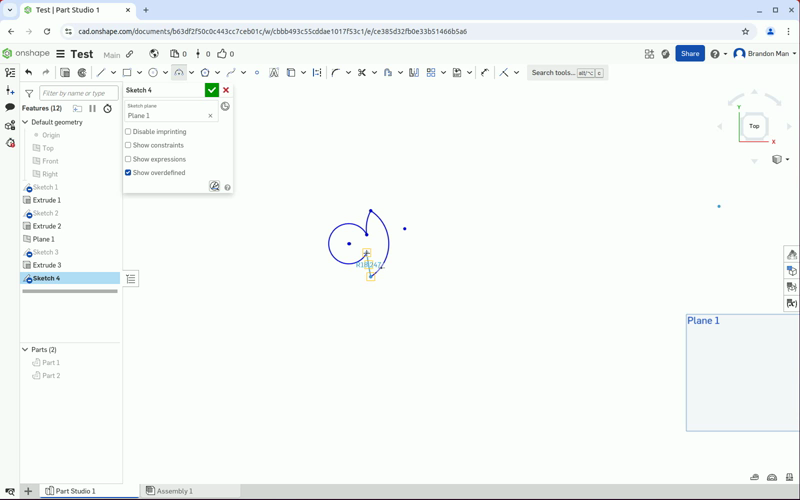
scroll(-6)
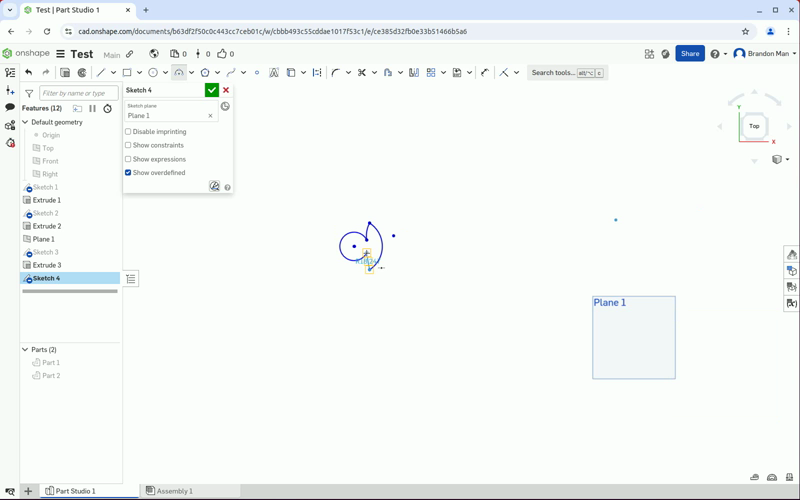
scroll(-6)
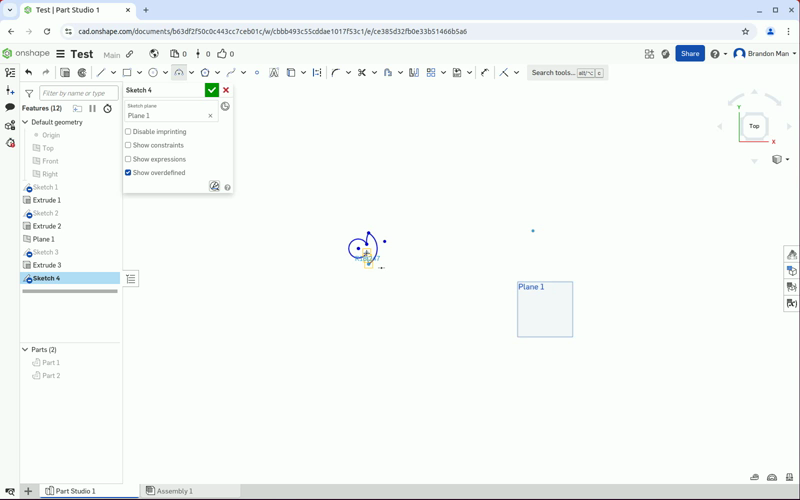
scroll(-6)
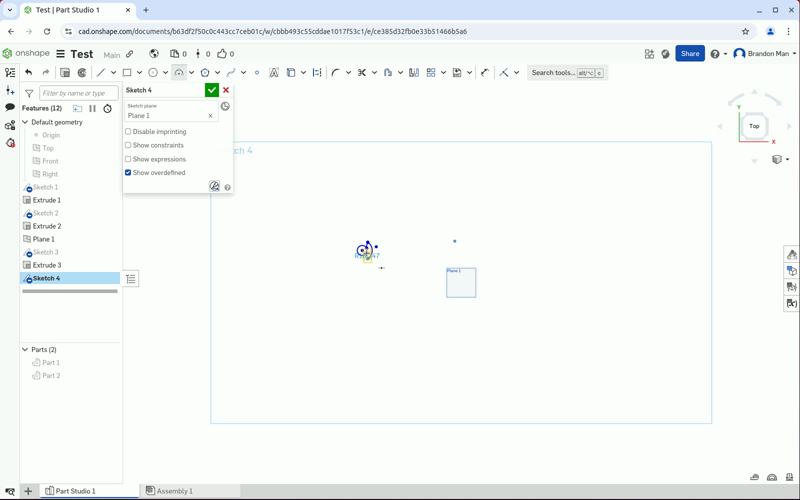
key_down(shift)
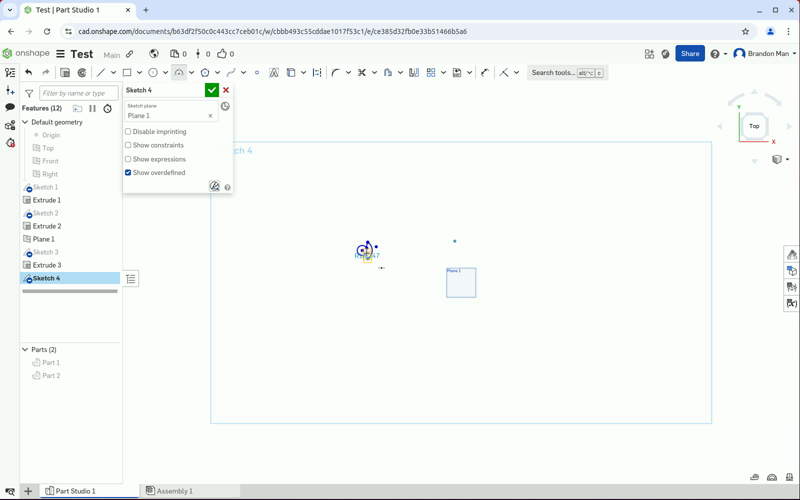
mouse_move(366, 255)
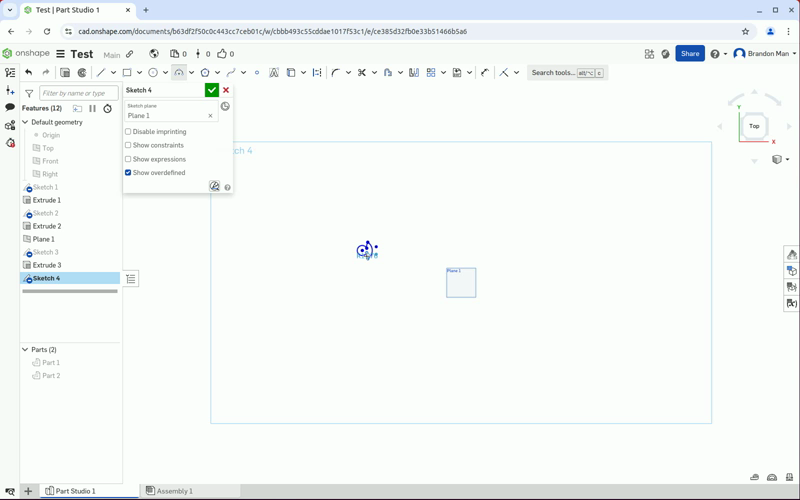
scroll(6)
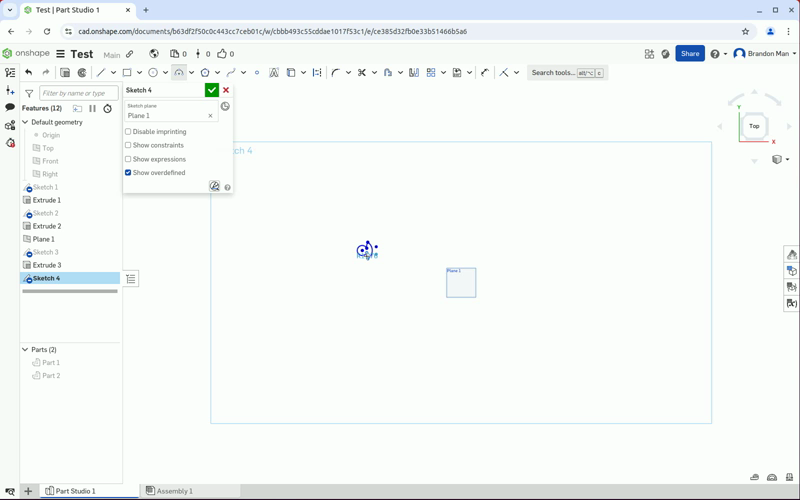
scroll(6)
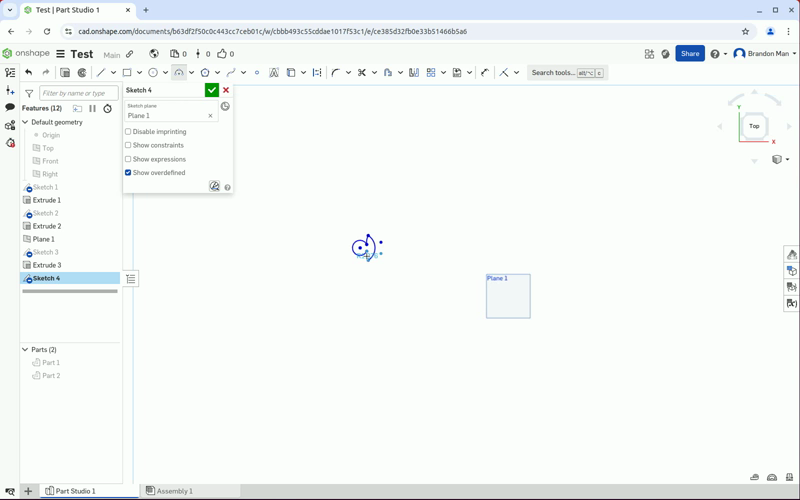
scroll(6)
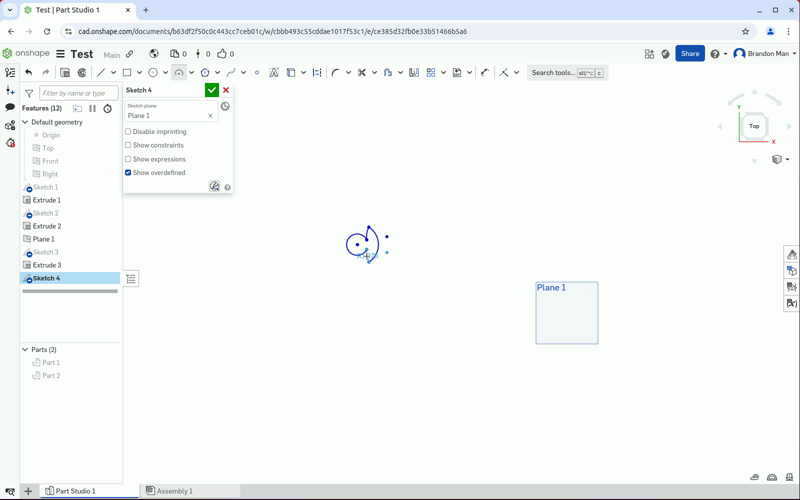
scroll(6)
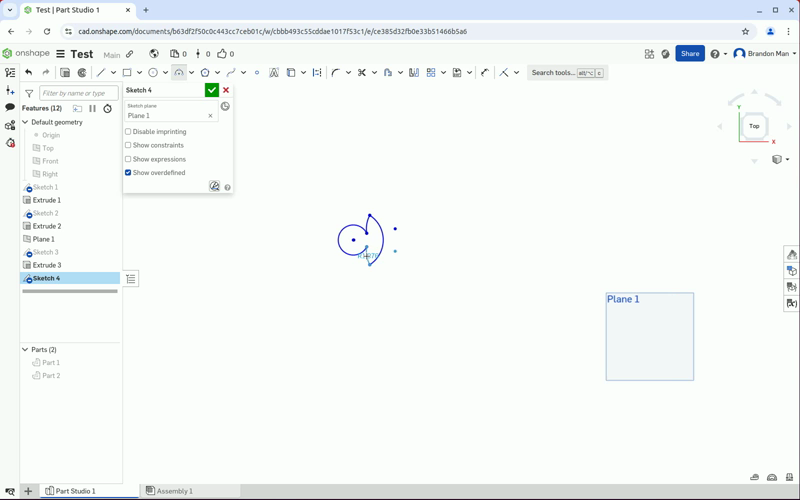
scroll(6)
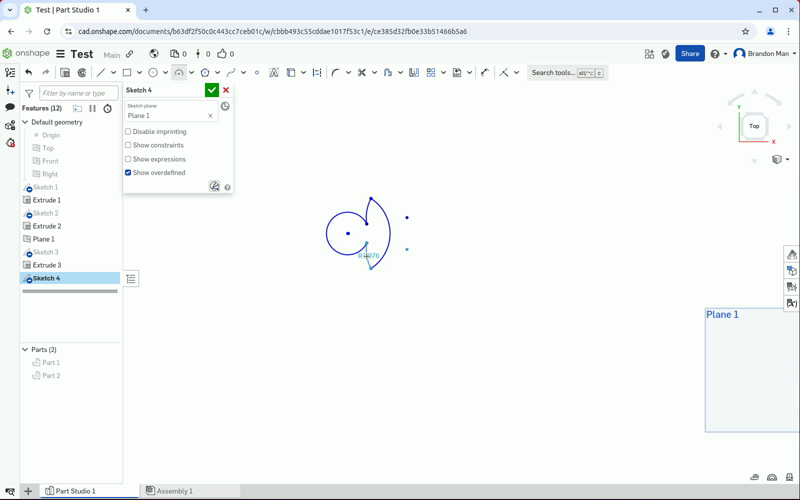
scroll(6)
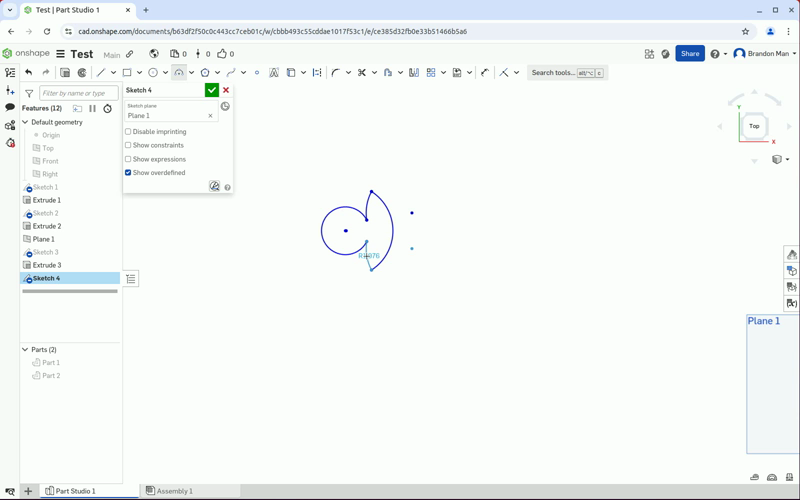
scroll(6)
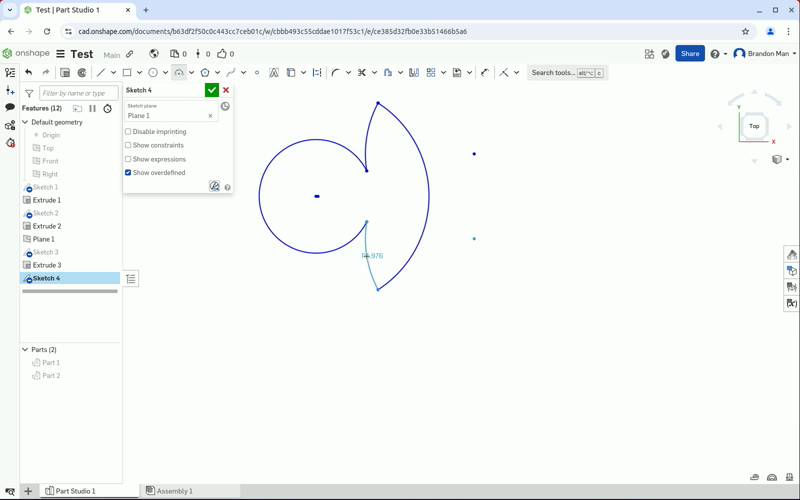
click(366, 255)
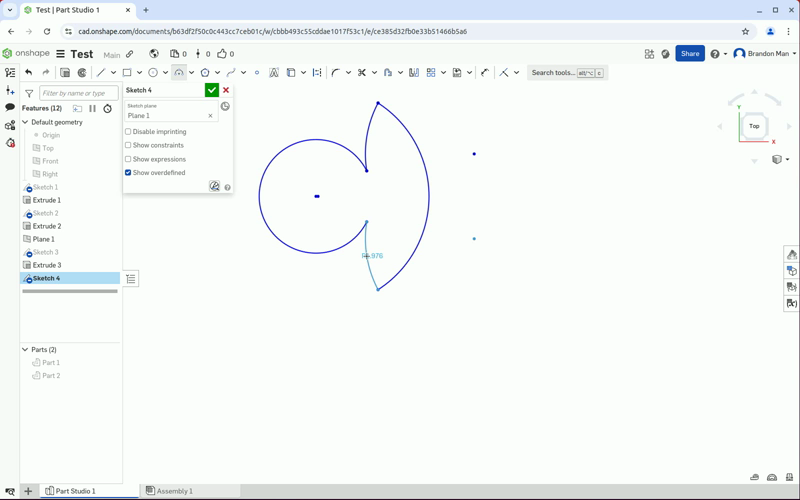
scroll(-6)
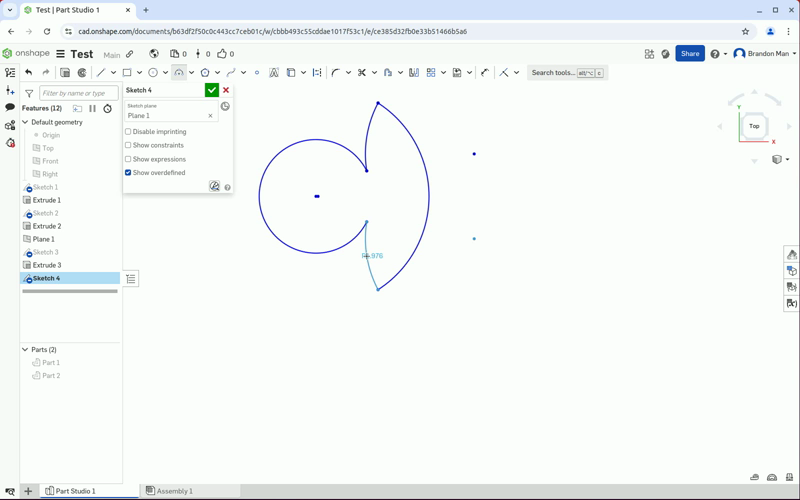
scroll(-6)
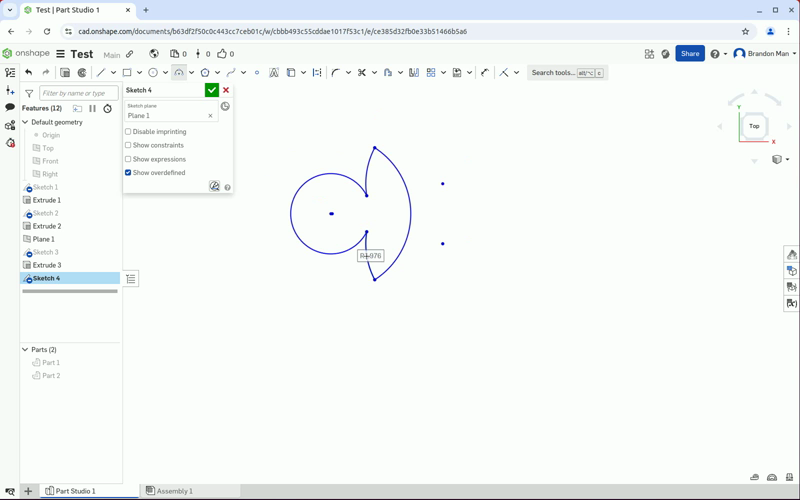
scroll(-6)
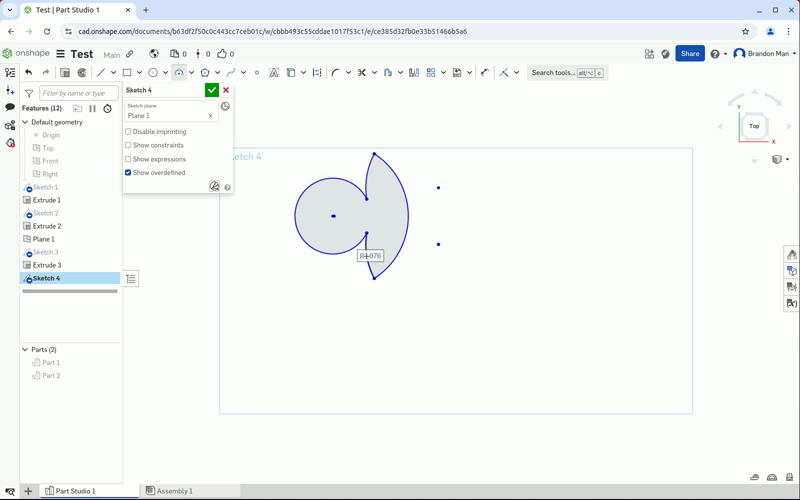
scroll(-6)
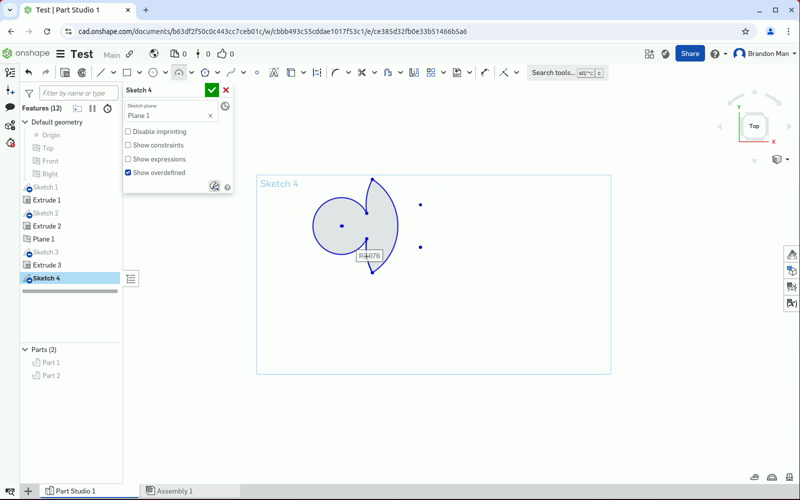
scroll(-6)
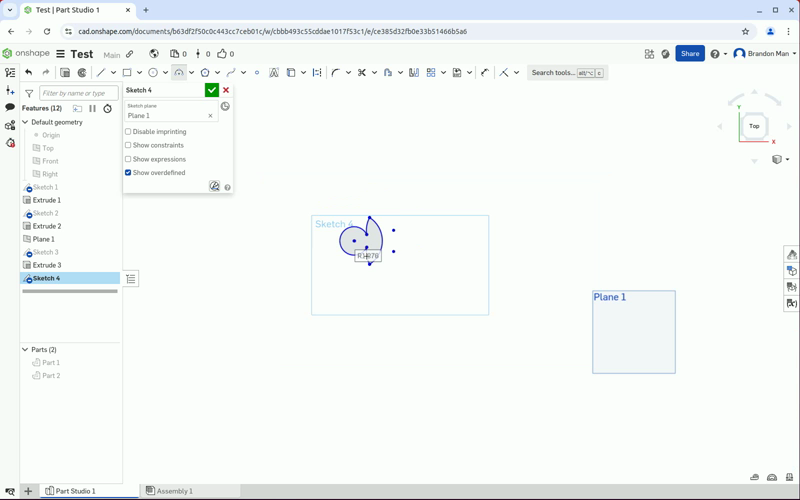
scroll(-6)
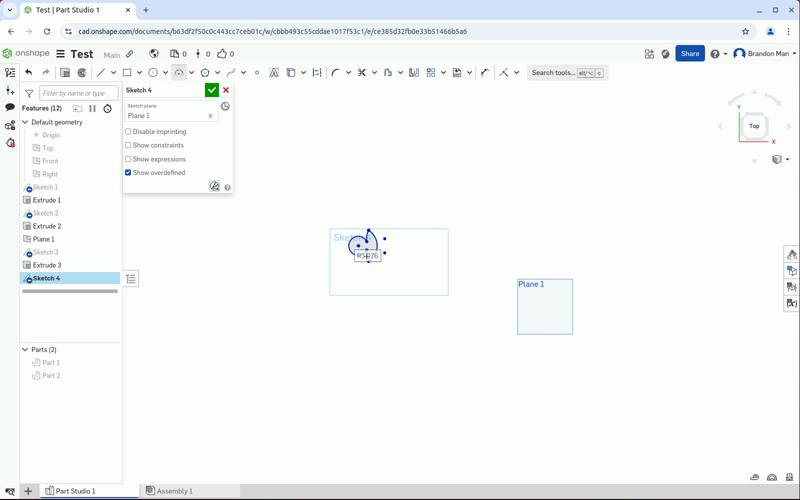
scroll(-6)
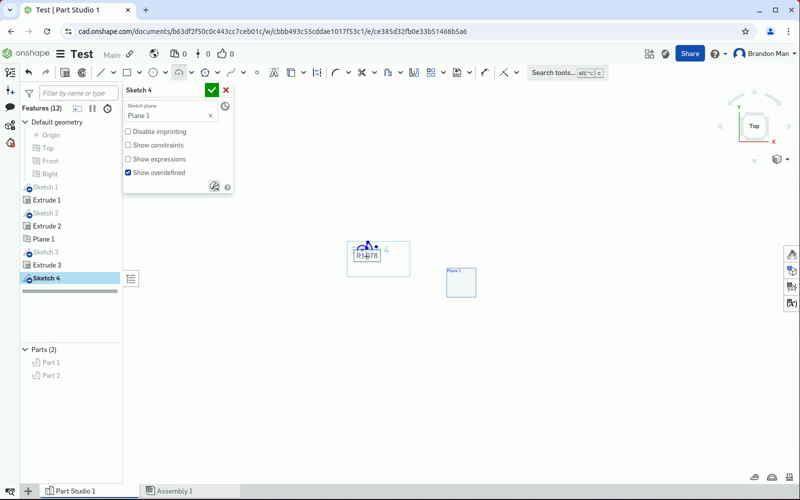
key_up(shift)
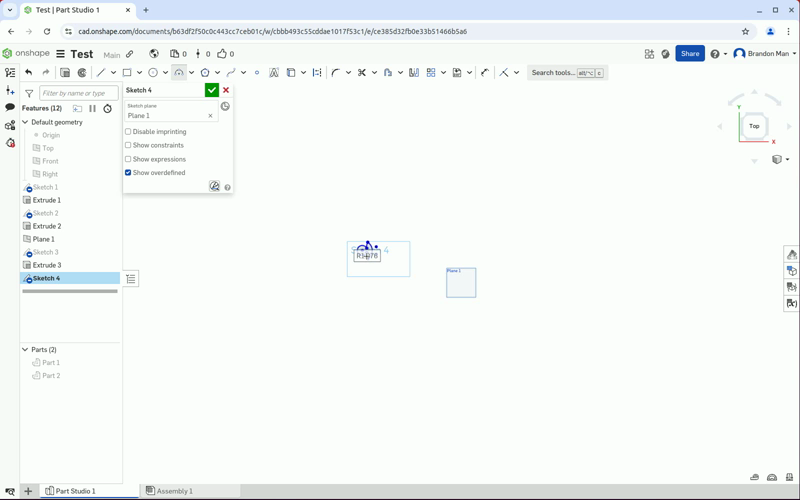
key(esc)
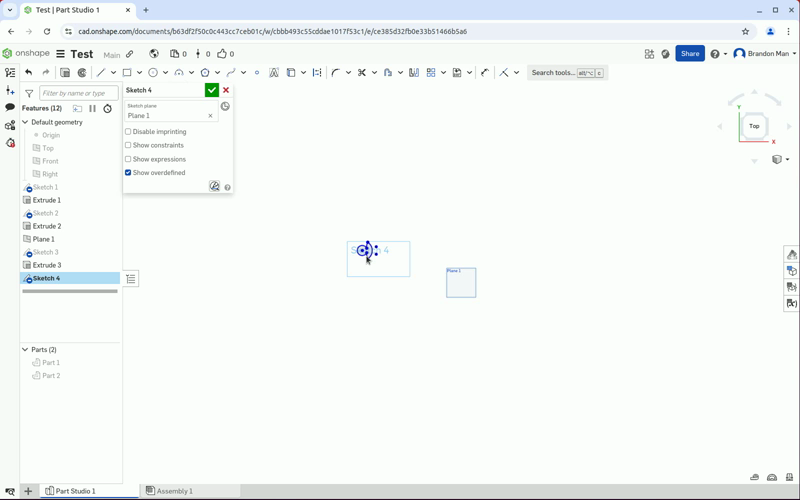
mouse_move(368, 247)
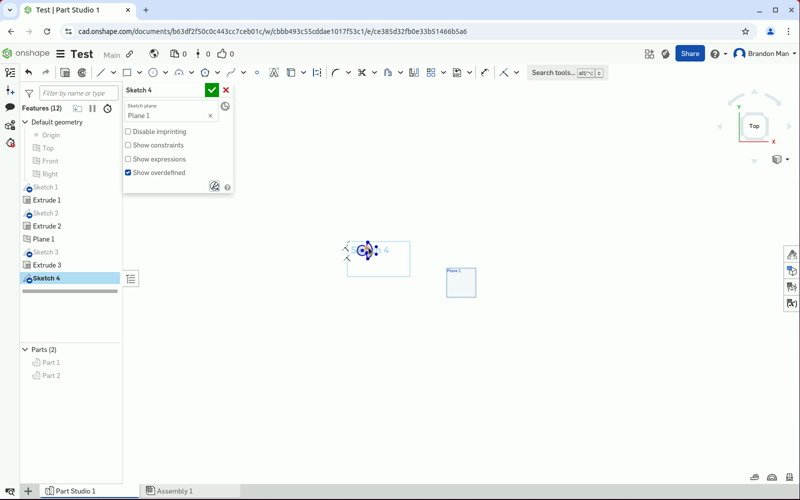
scroll(6)
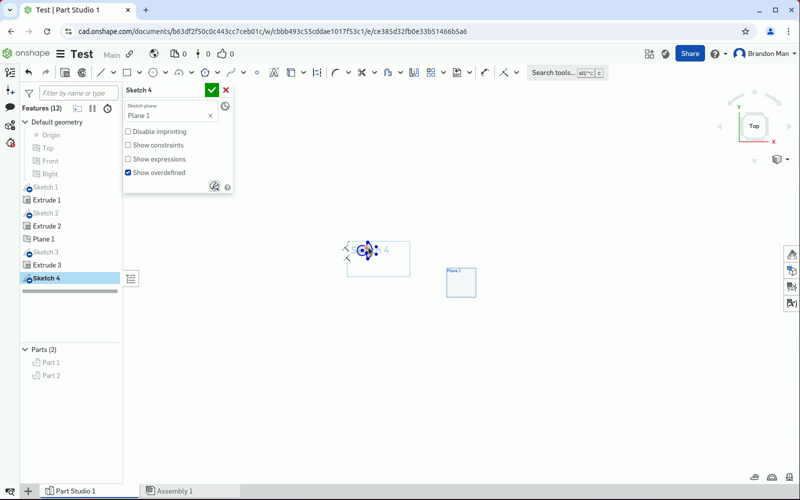
scroll(6)
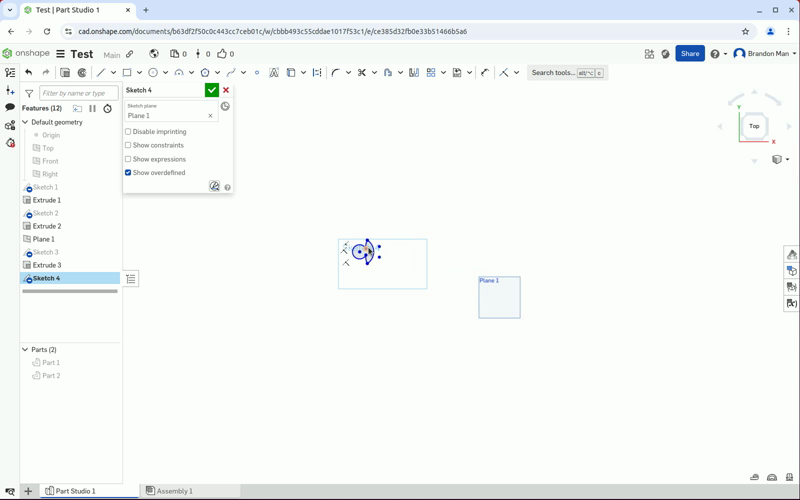
scroll(6)
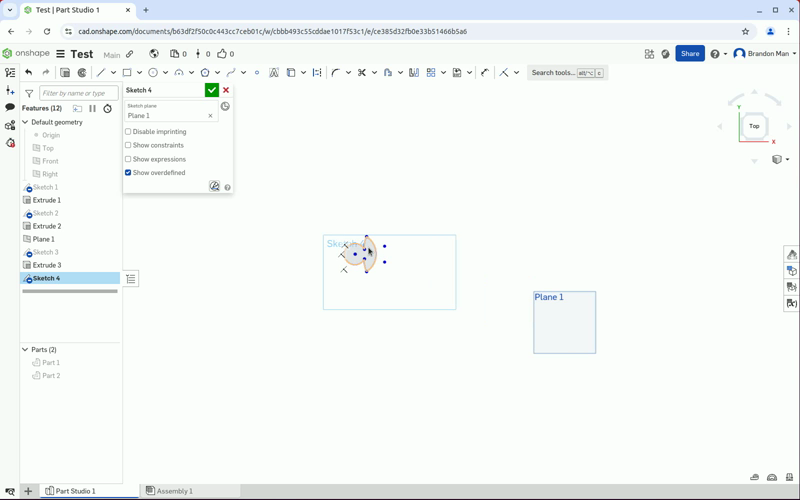
scroll(6)
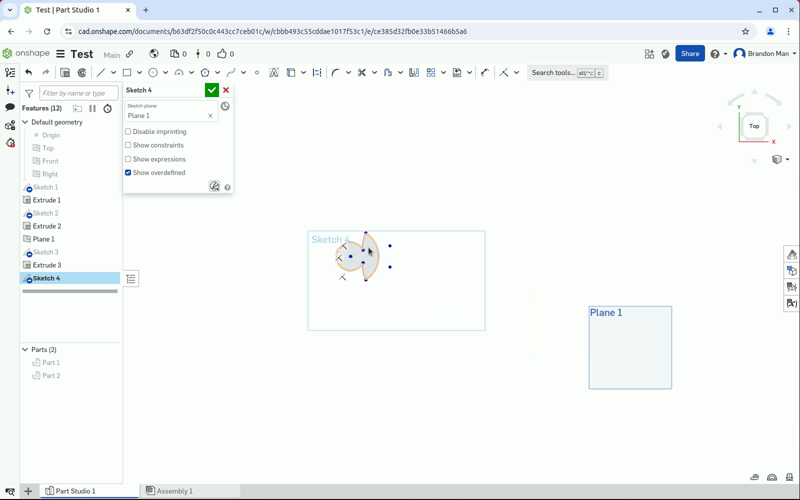
scroll(6)
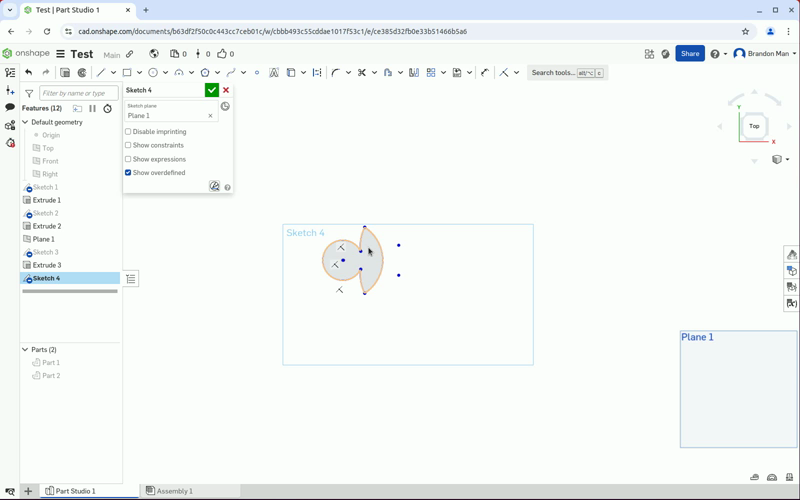
scroll(6)
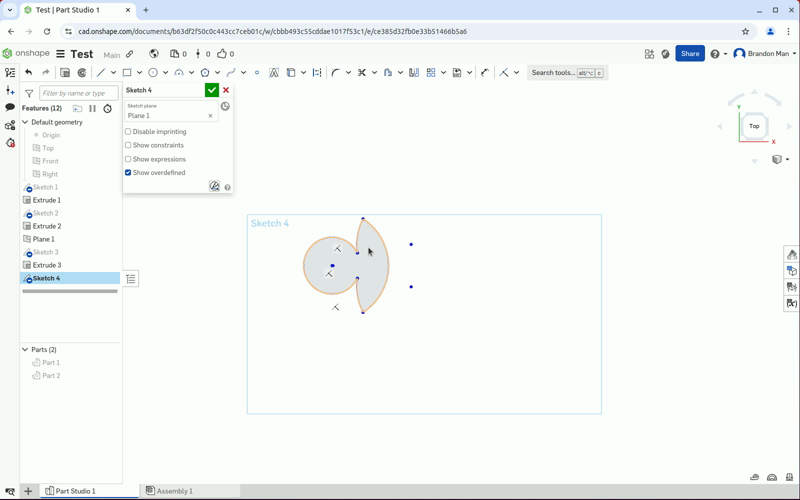
scroll(6)
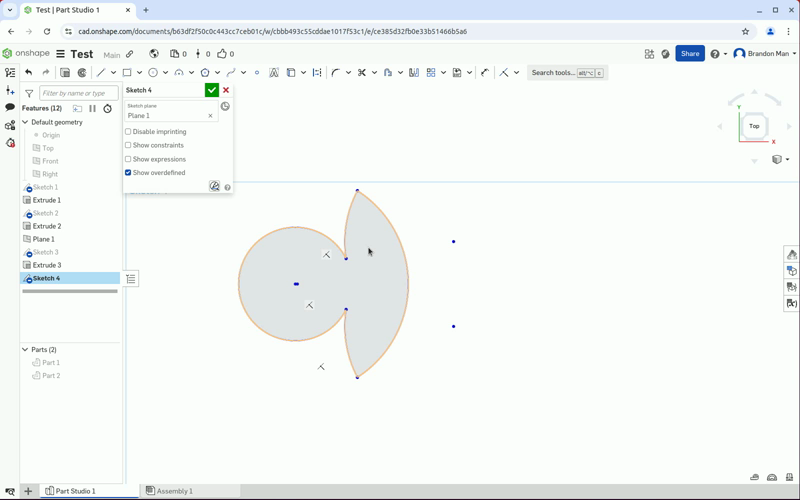
click(368, 247)
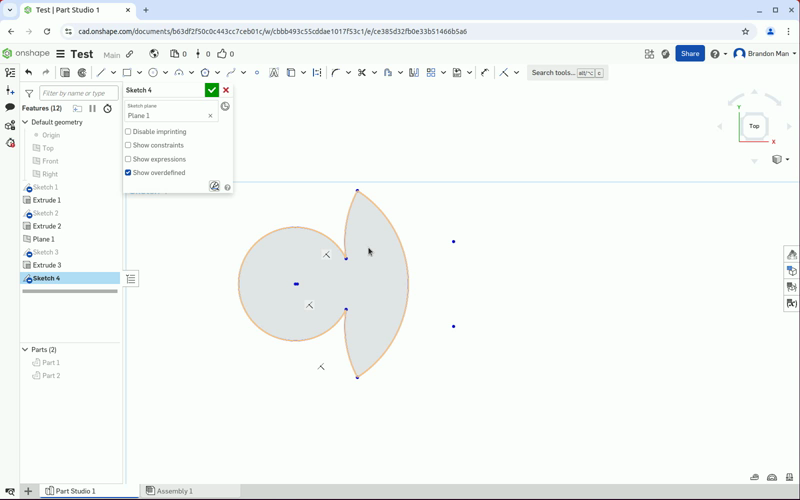
scroll(-6)
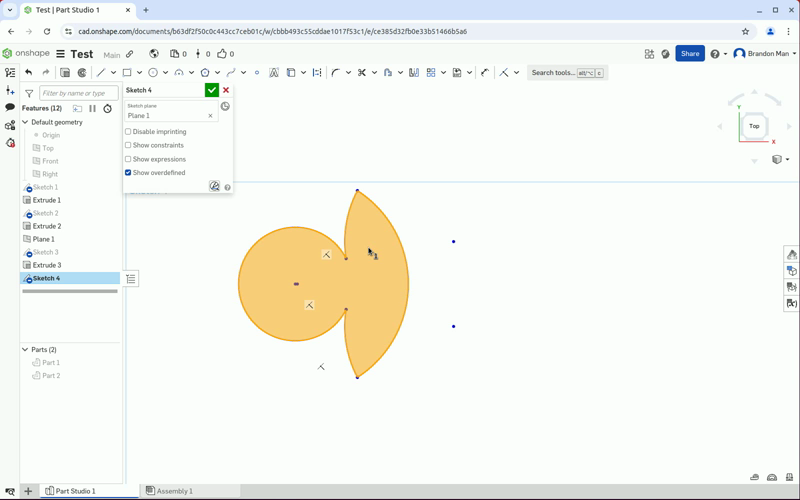
scroll(-6)
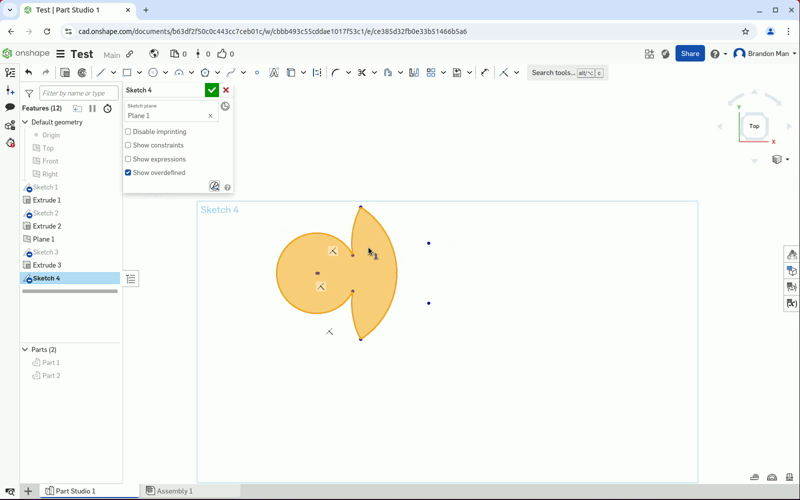
scroll(-6)
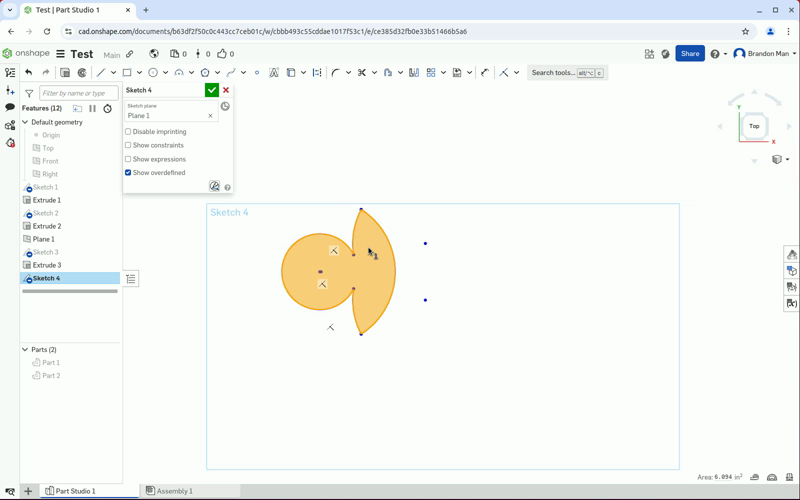
scroll(-6)
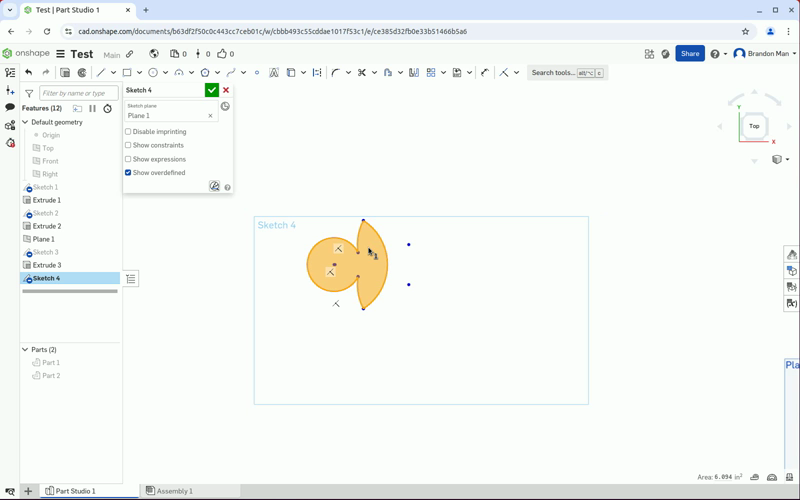
scroll(-6)
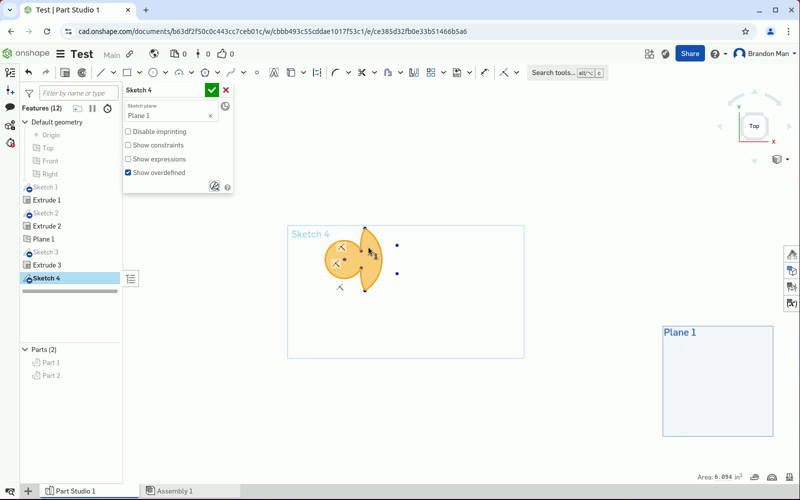
scroll(-6)
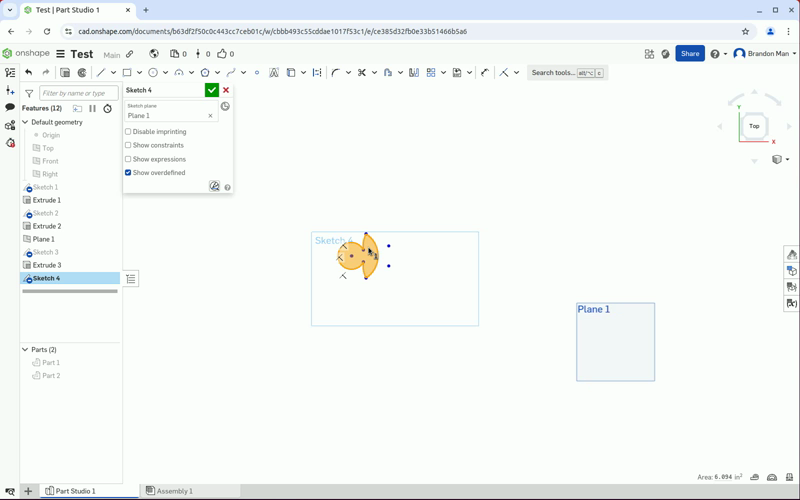
scroll(-6)
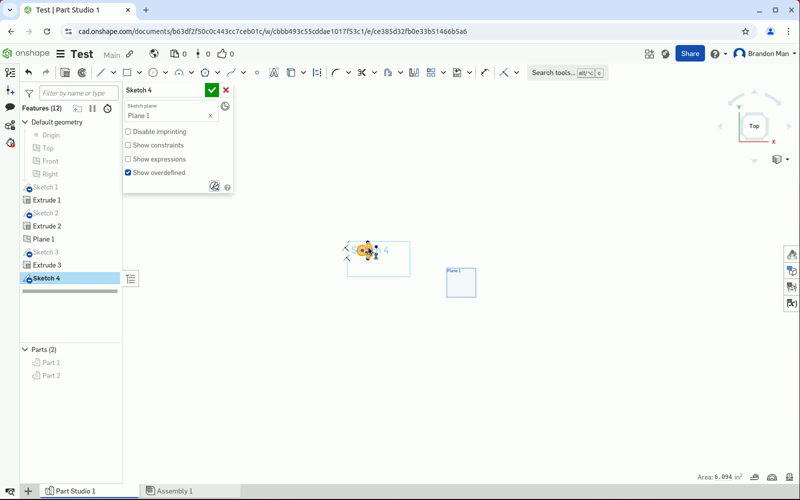
mouse_move(73, 352)
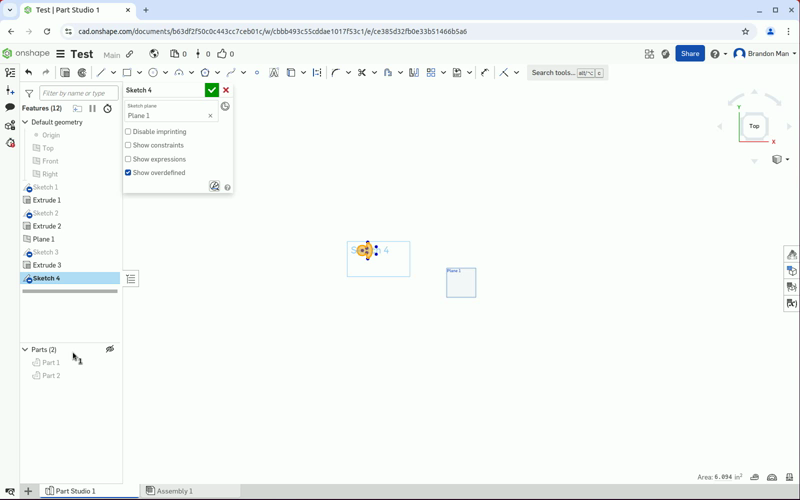
key(shift+y)
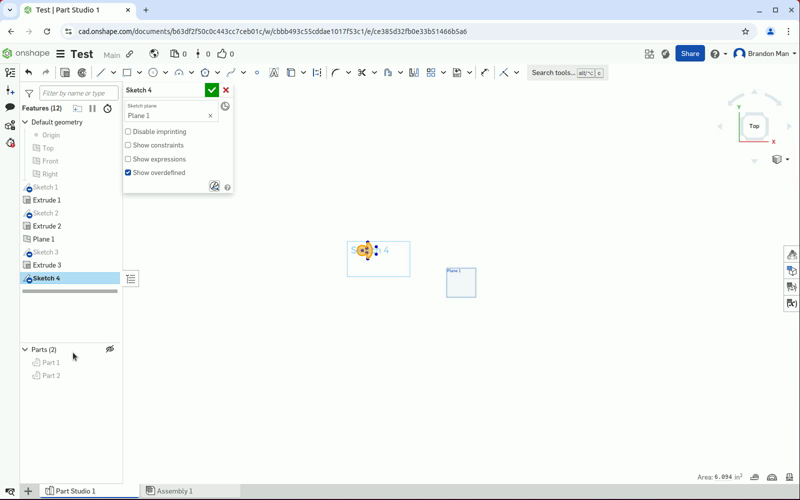
key(shift+e)
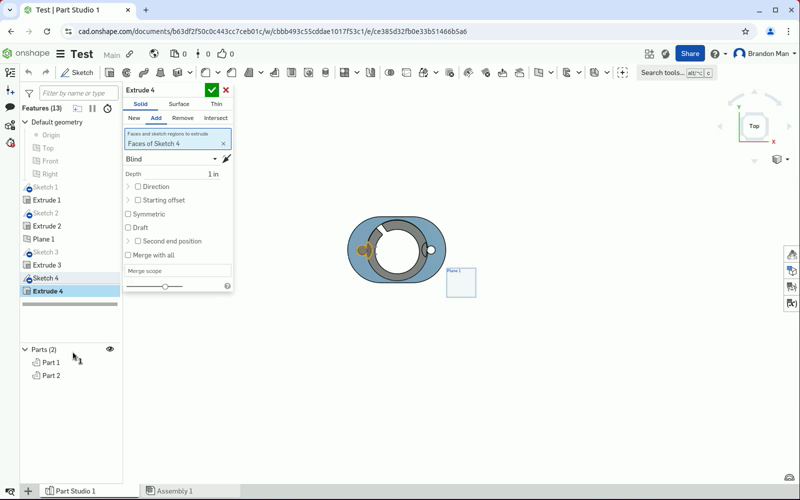
mouse_move(143, 106)
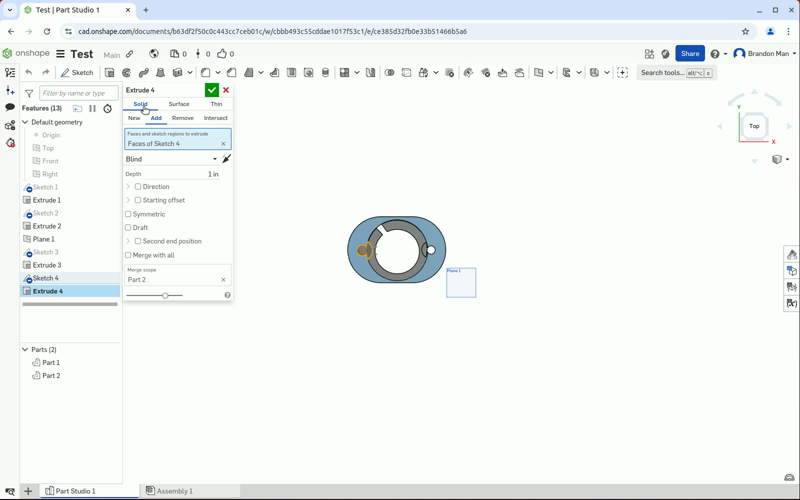
click(143, 106)
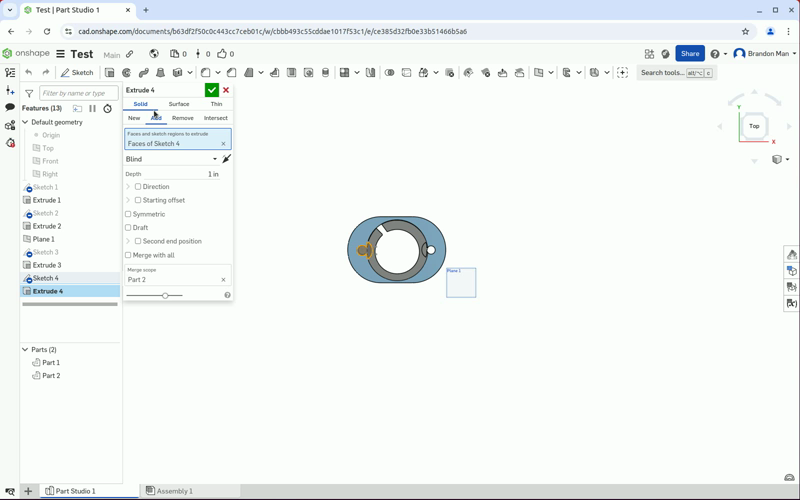
mouse_move(186, 120)
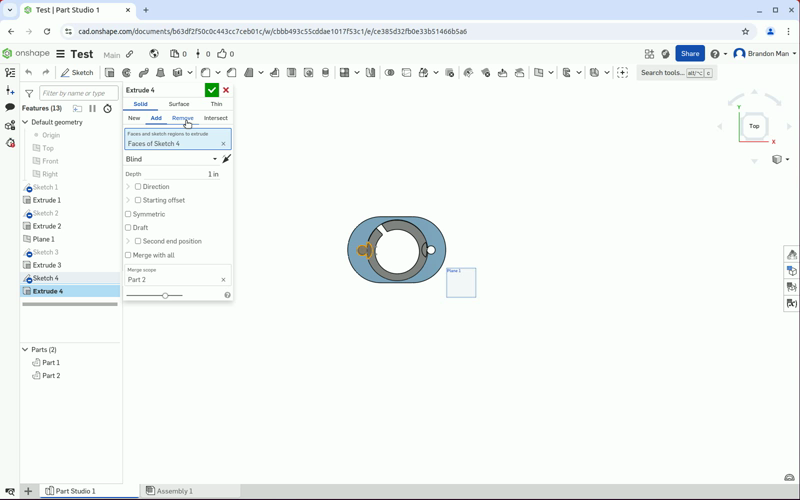
click(186, 120)
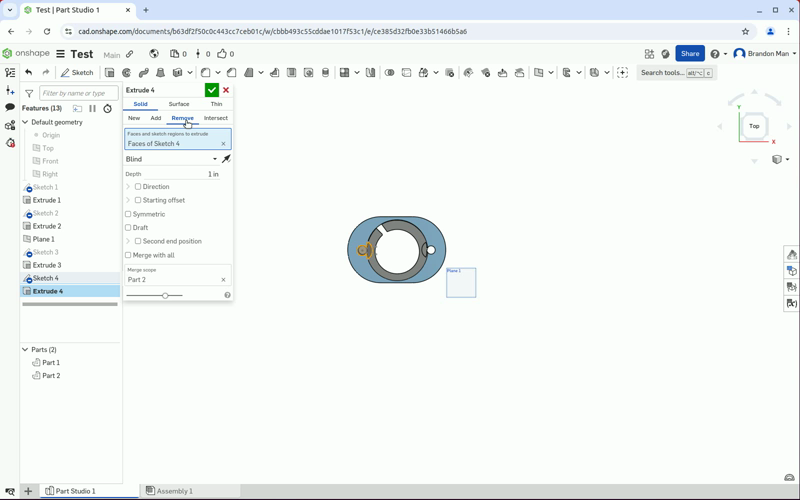
key(tab, 4)
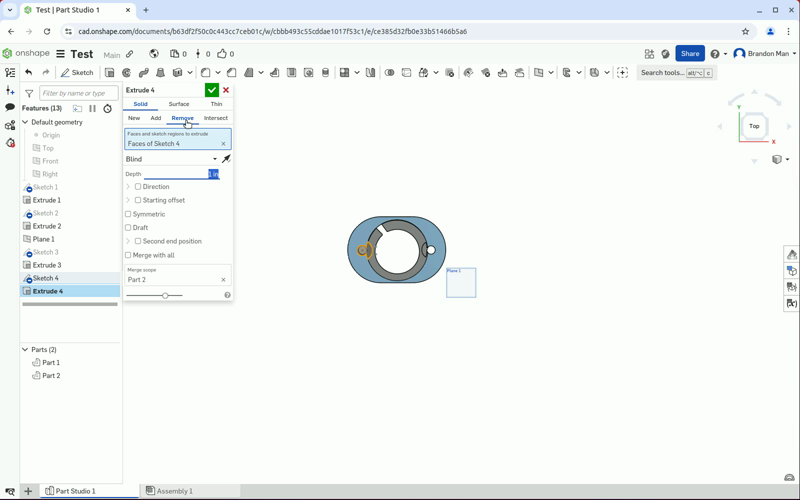
text(-14.683)
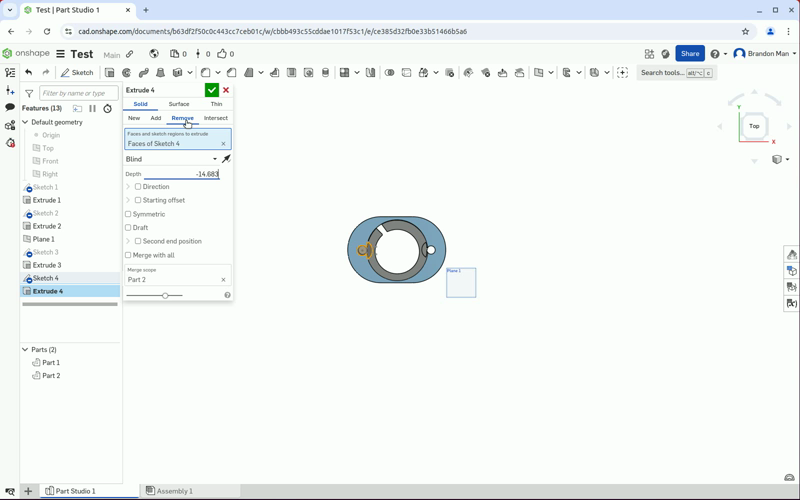
key(tab, 6)
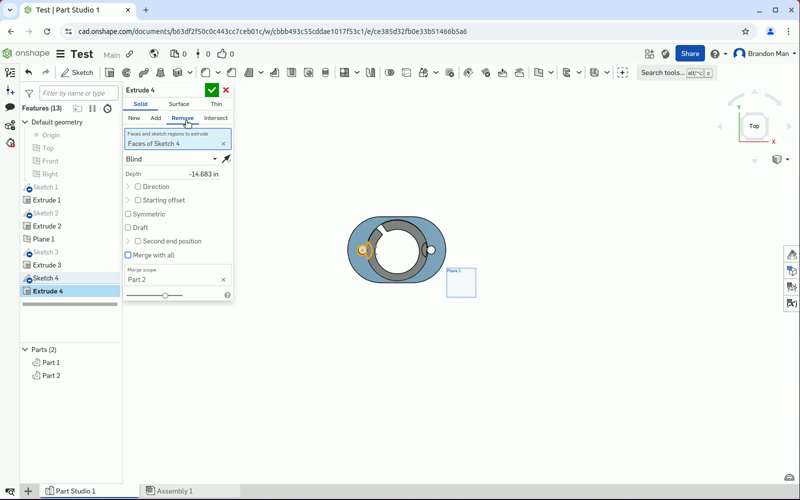
key(space)
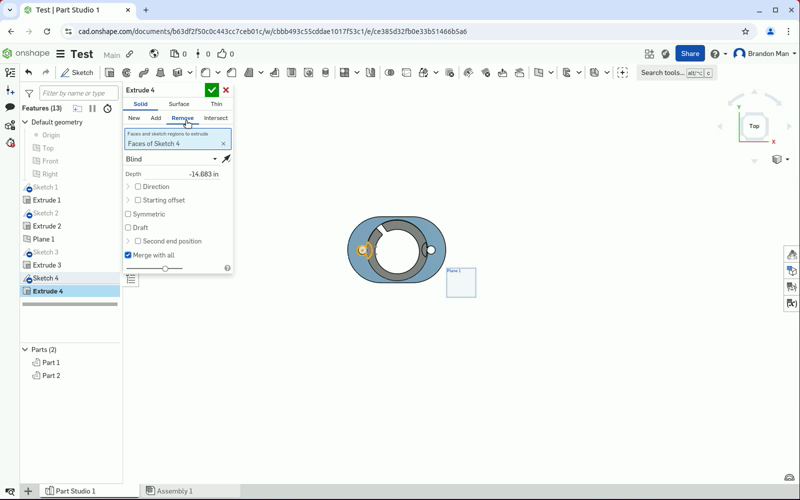
key(enter)
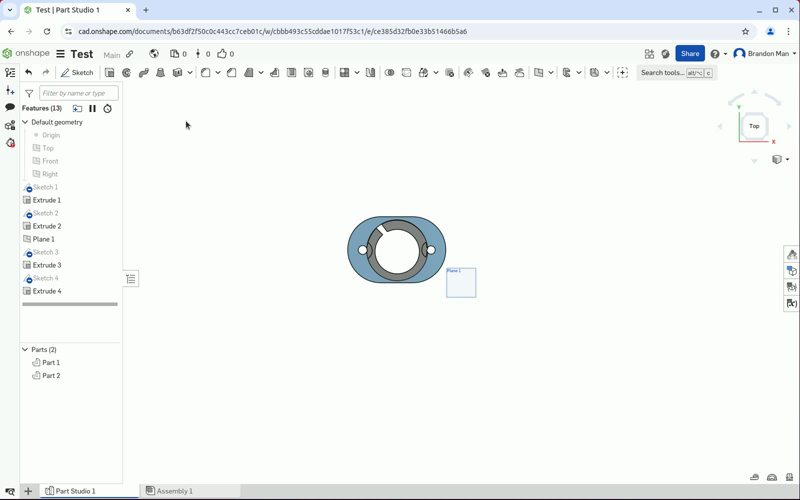
key(shift+h)
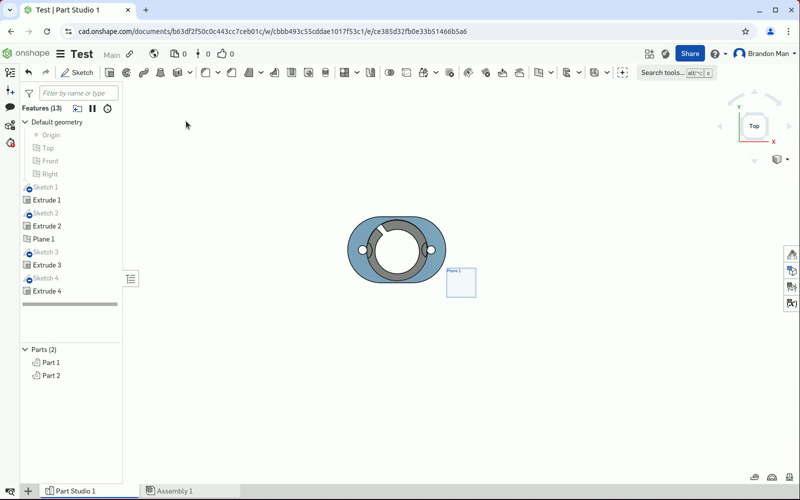
key(shift+h)
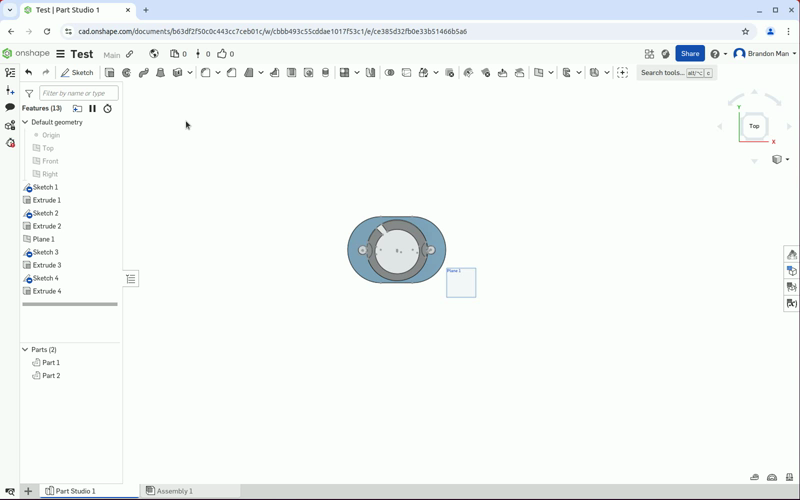
key(shift+7)
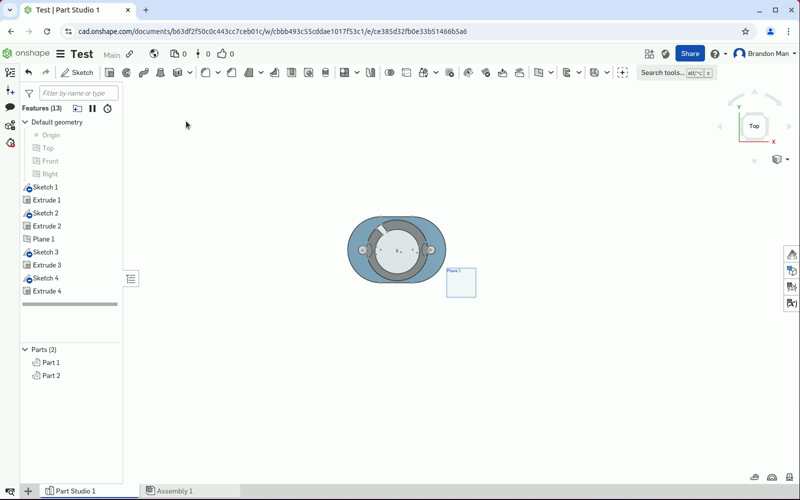
key(up, 3)
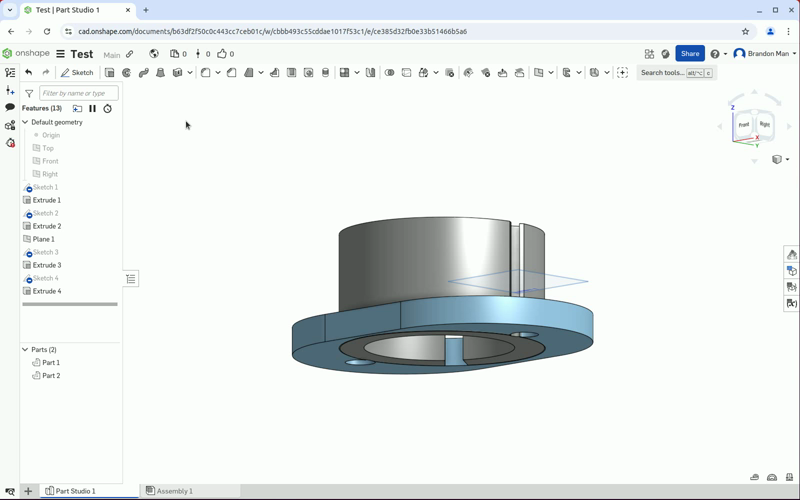
key(left, 3)
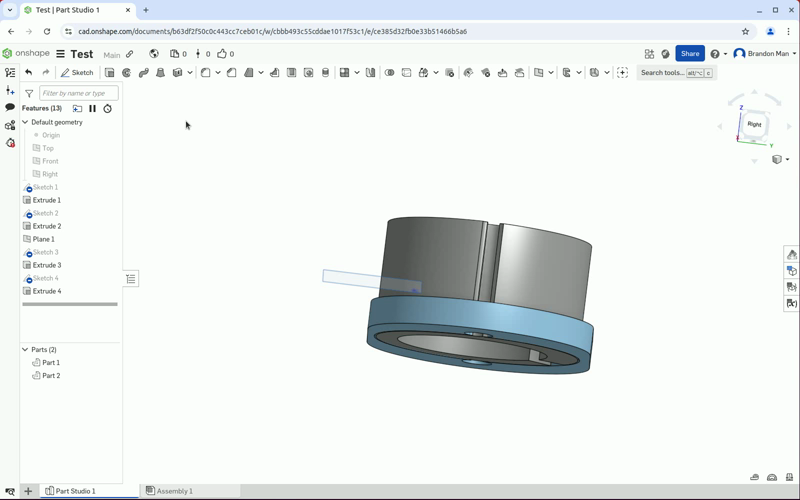
key(right, 3)
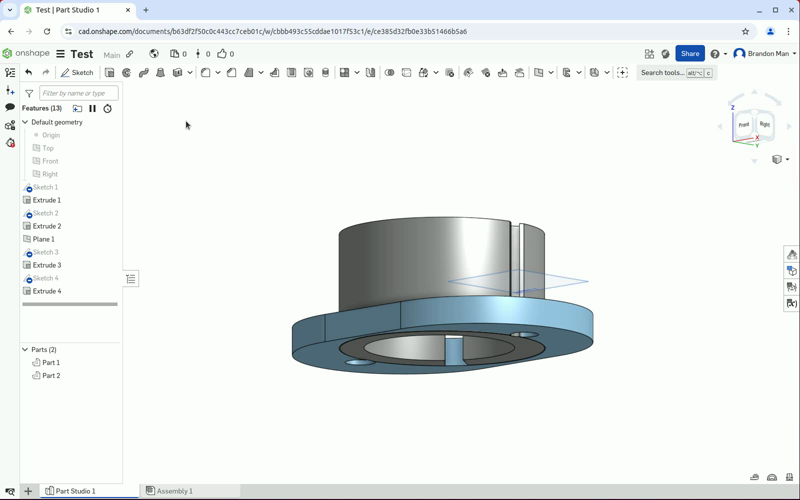
key(down, 3)
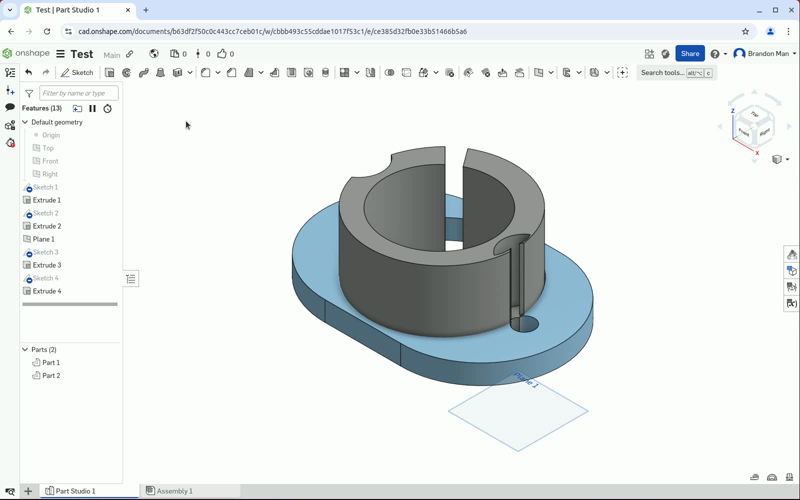
mouse_move(73, 189)
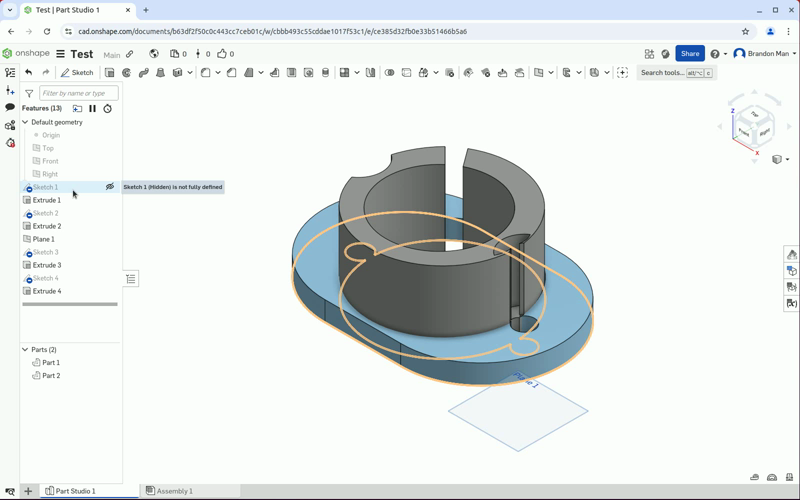
click(73, 189)